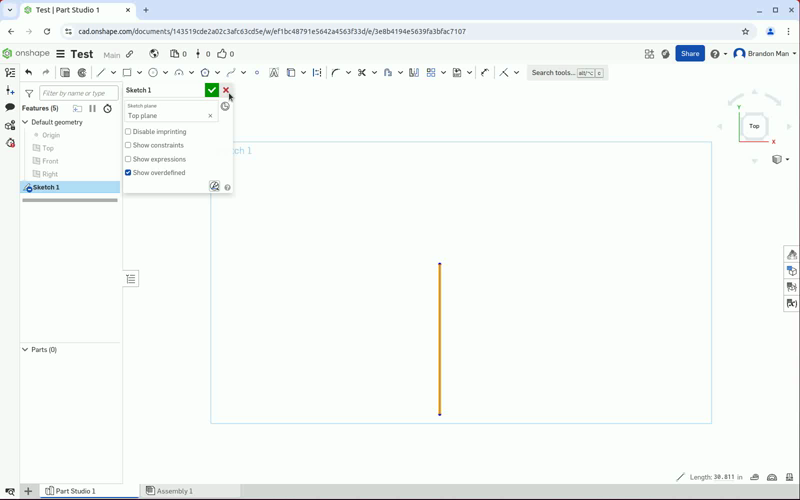
key(shift+h)
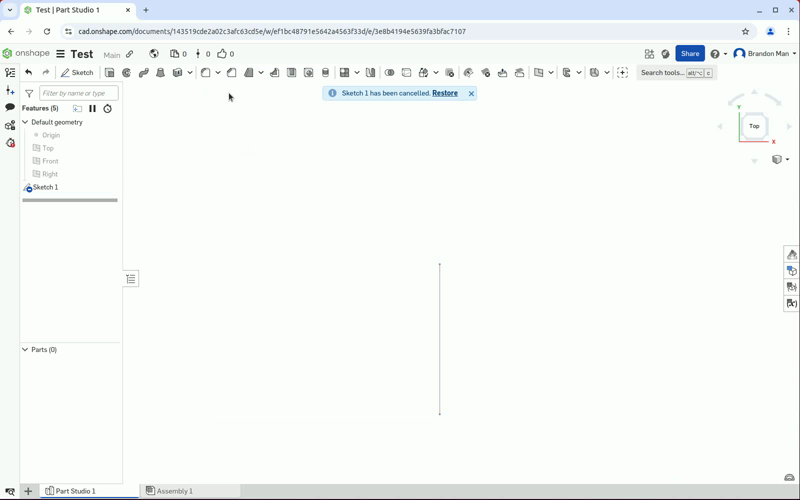
key(shift+s)
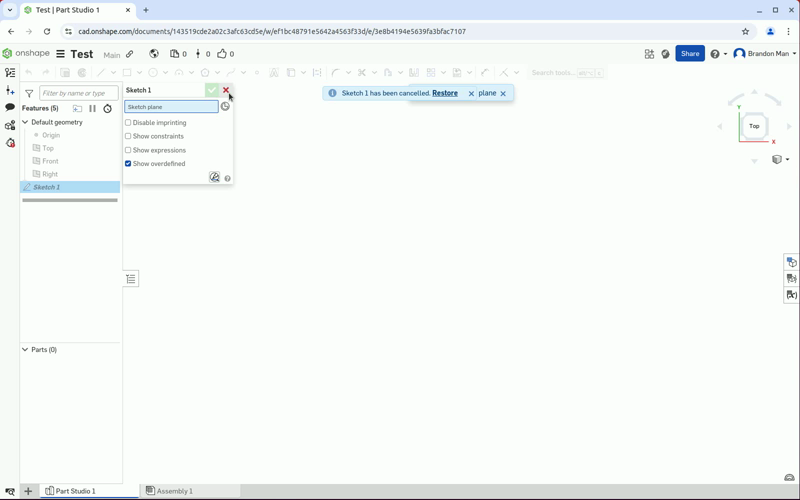
mouse_move(73, 150)
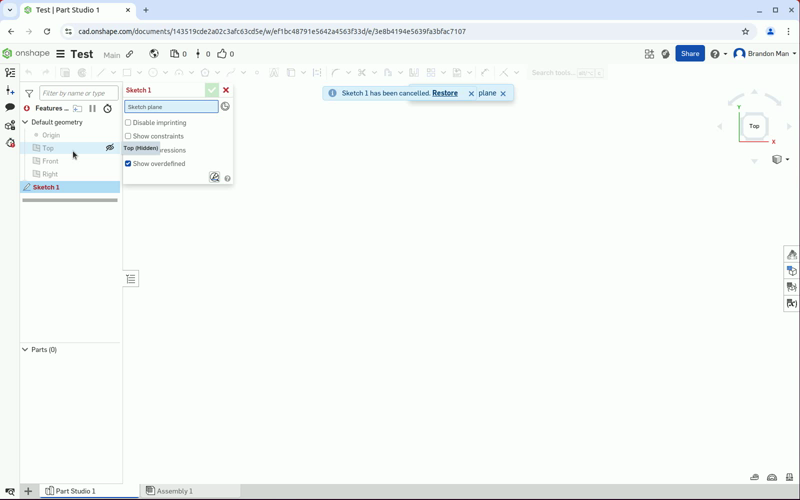
click(73, 150)
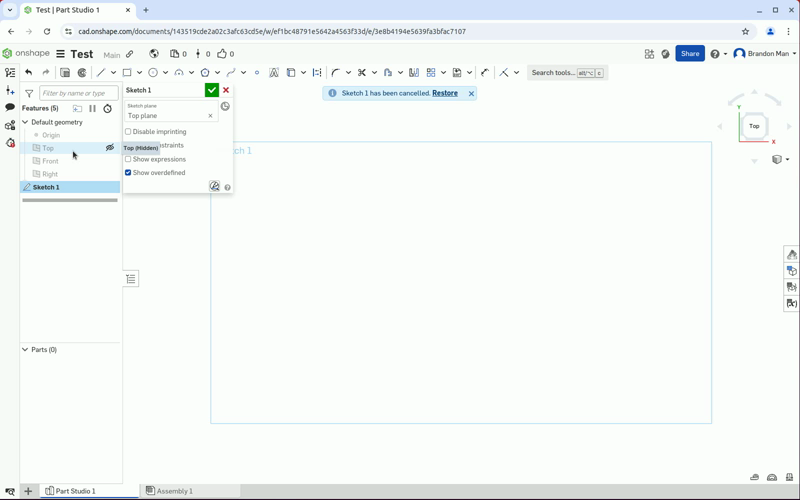
mouse_move(73, 352)
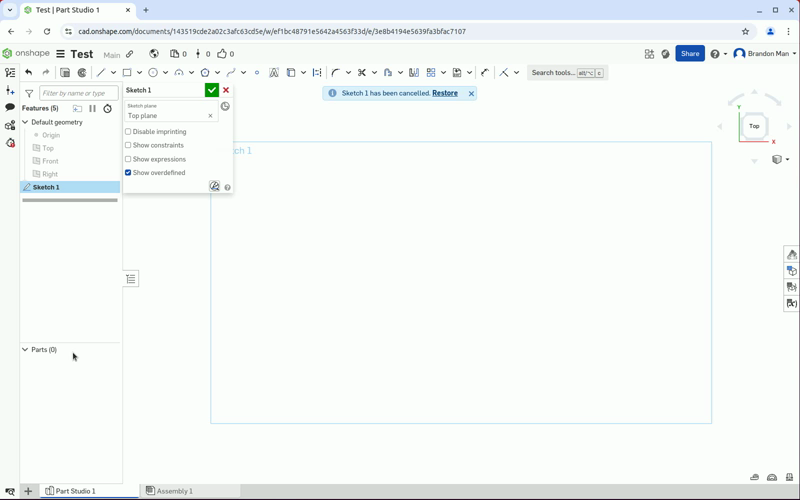
key(y)
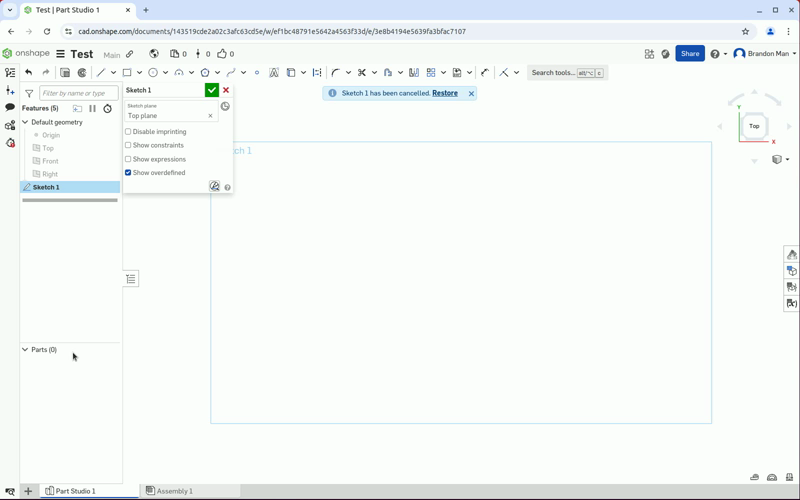
key(l)
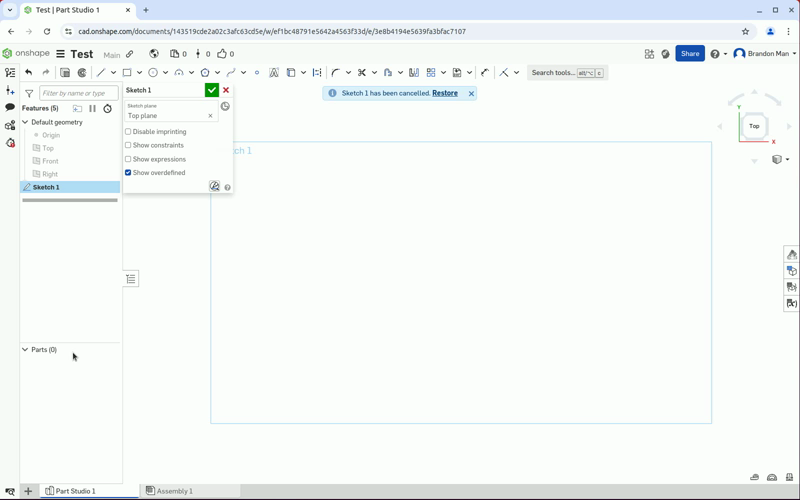
key_down(shift)
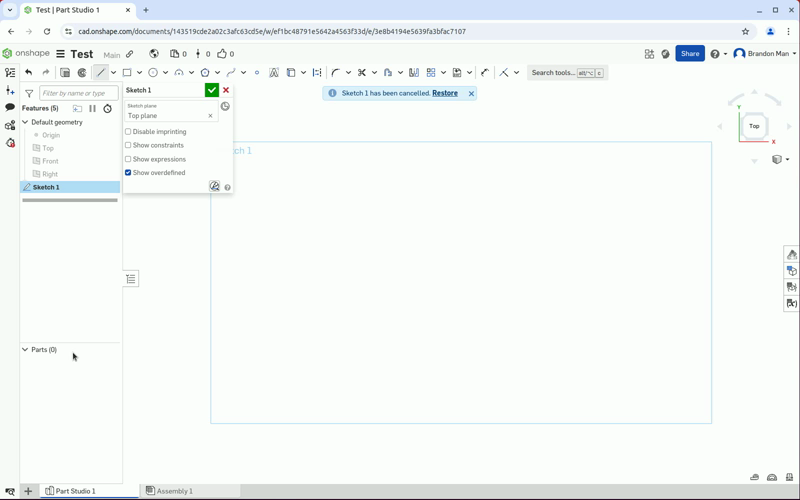
mouse_move(460, 270)
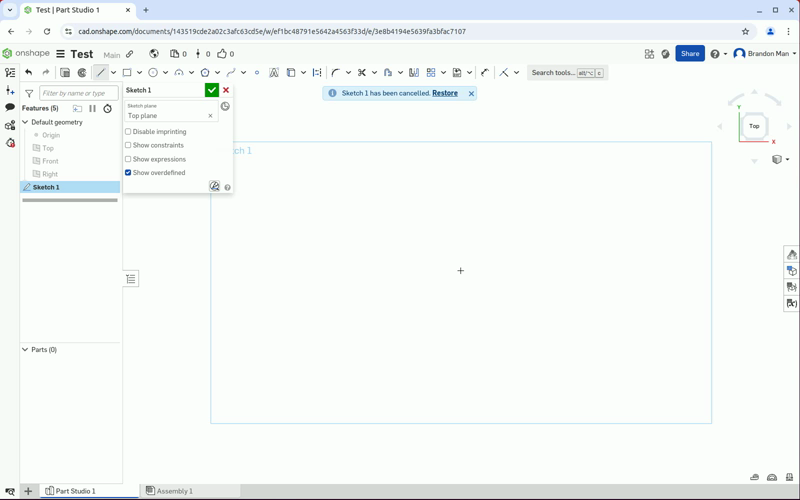
click(460, 270)
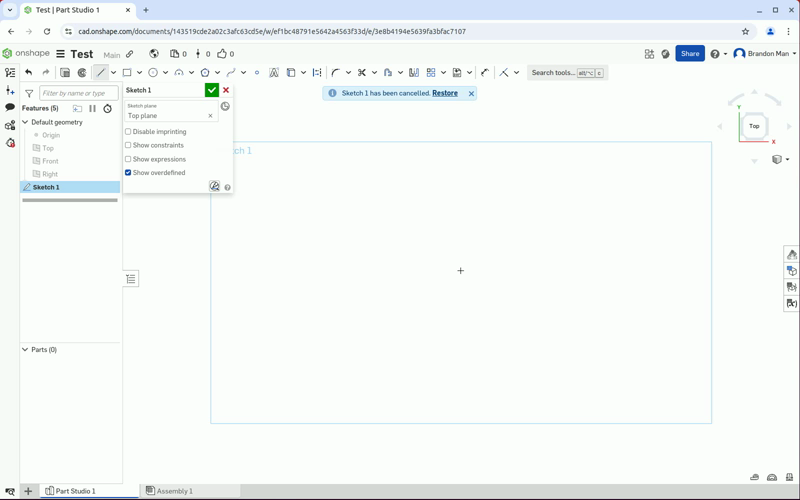
key_up(shift)
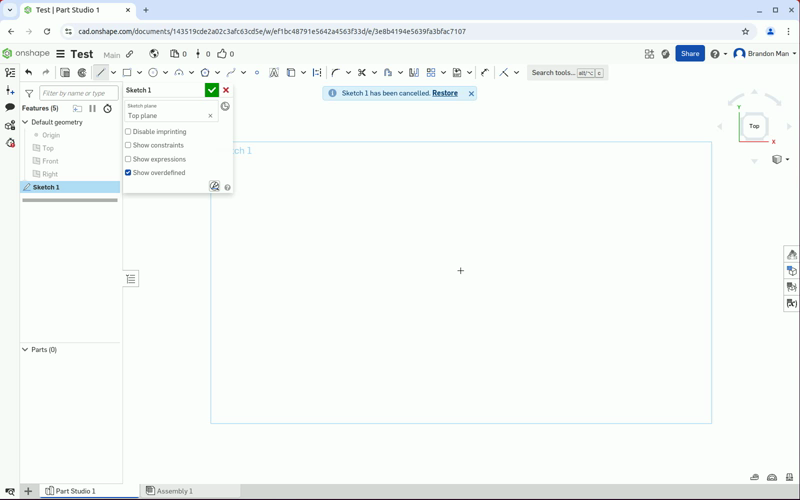
key_down(shift)
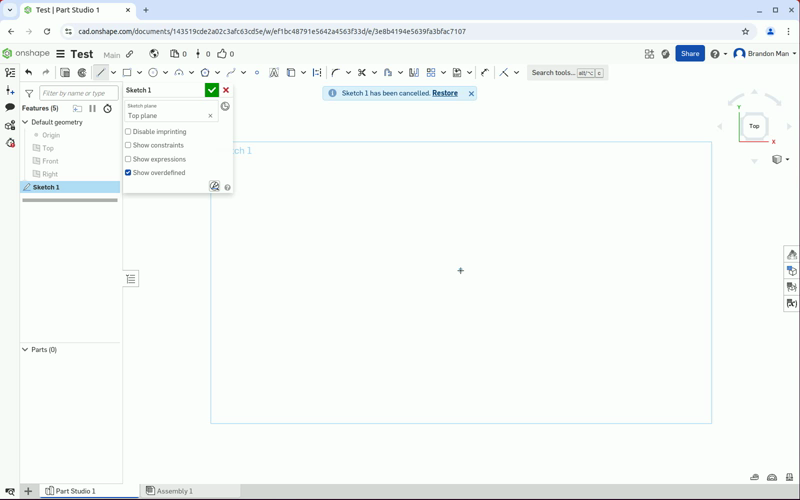
mouse_move(490, 270)
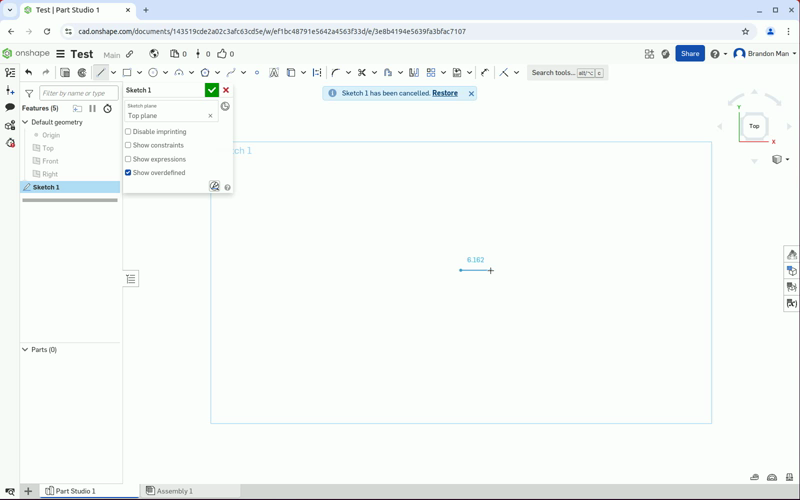
mouse_move(473, 270)
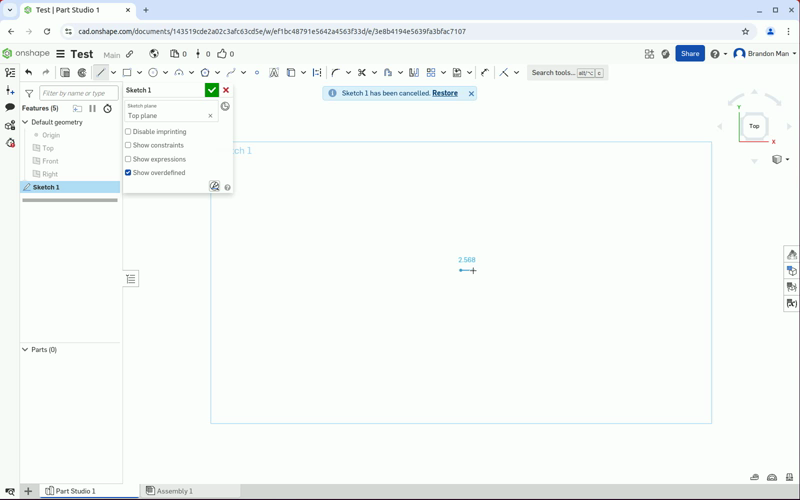
click(473, 270)
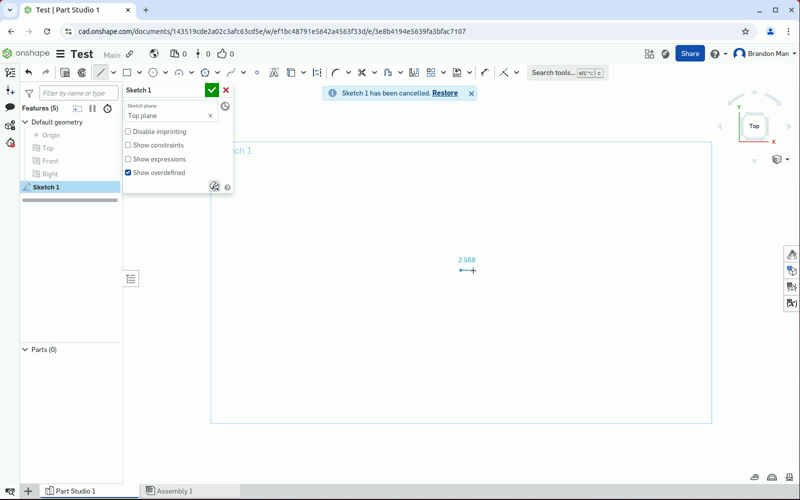
key_up(shift)
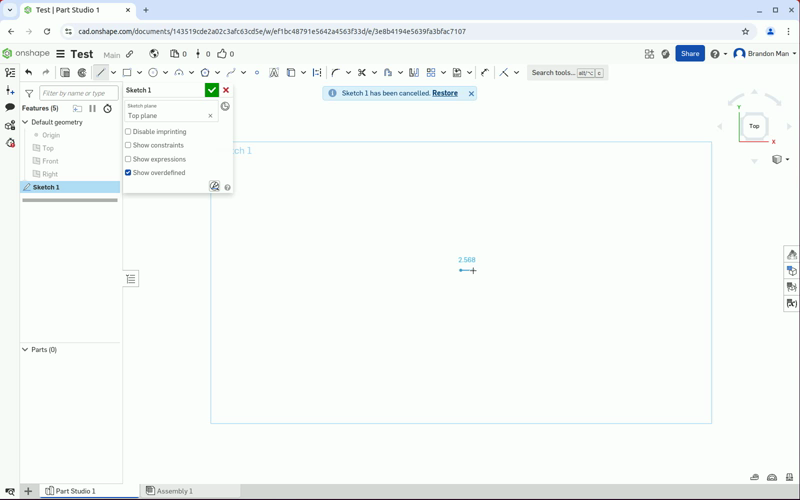
key_down(shift)
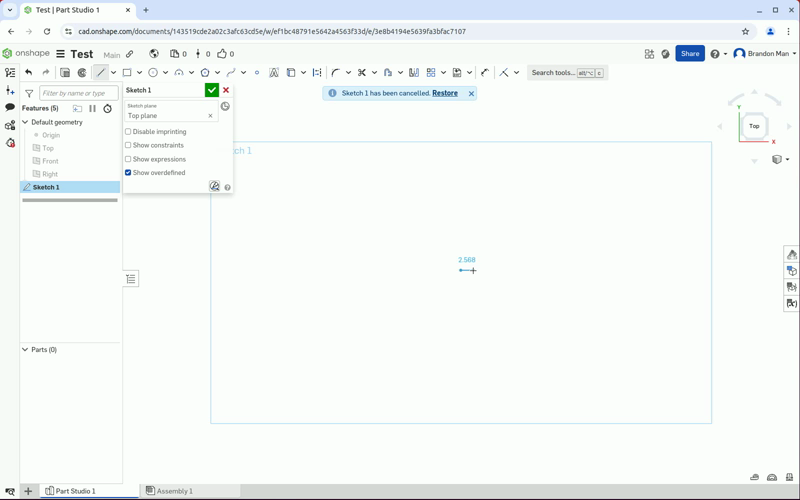
mouse_move(473, 183)
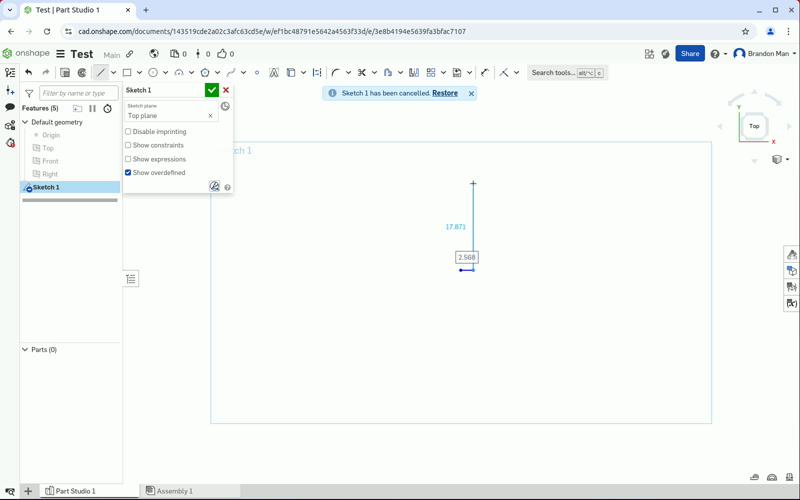
click(473, 183)
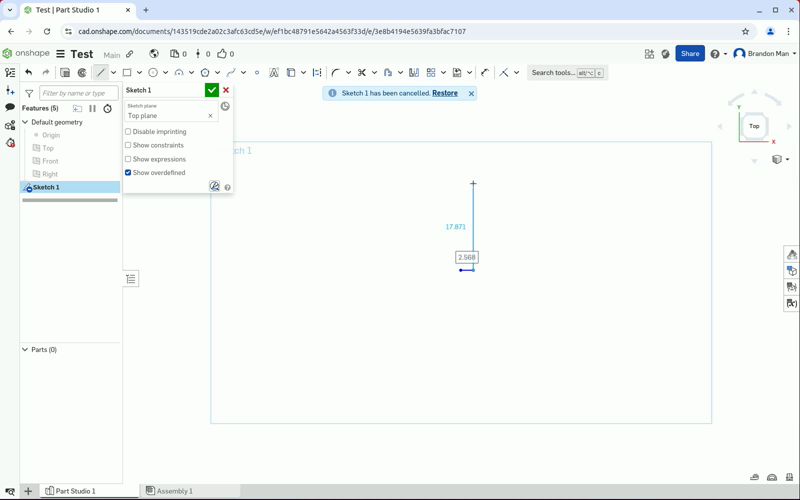
key_up(shift)
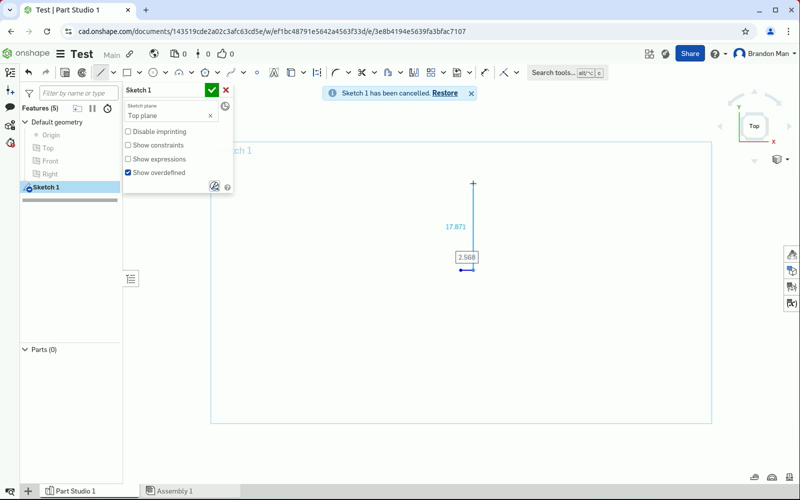
key_down(shift)
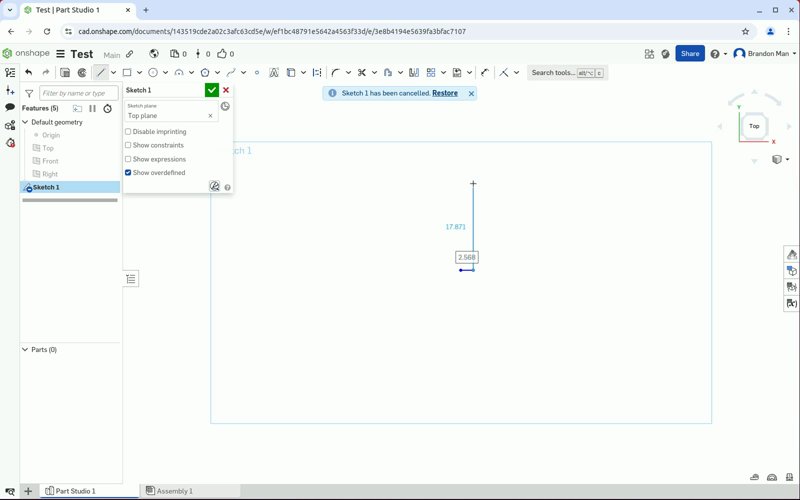
mouse_move(503, 183)
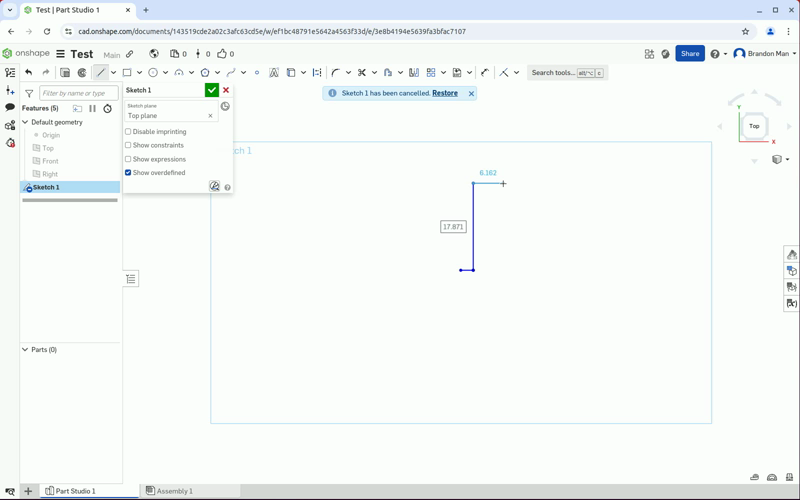
mouse_move(473, 170)
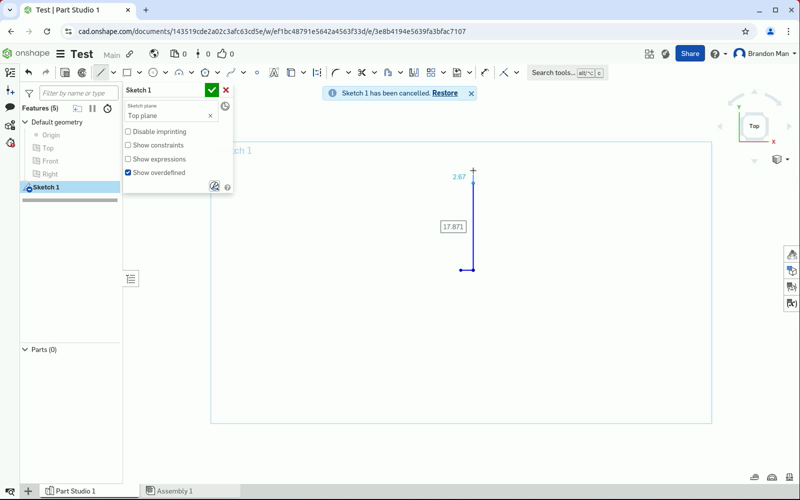
click(473, 170)
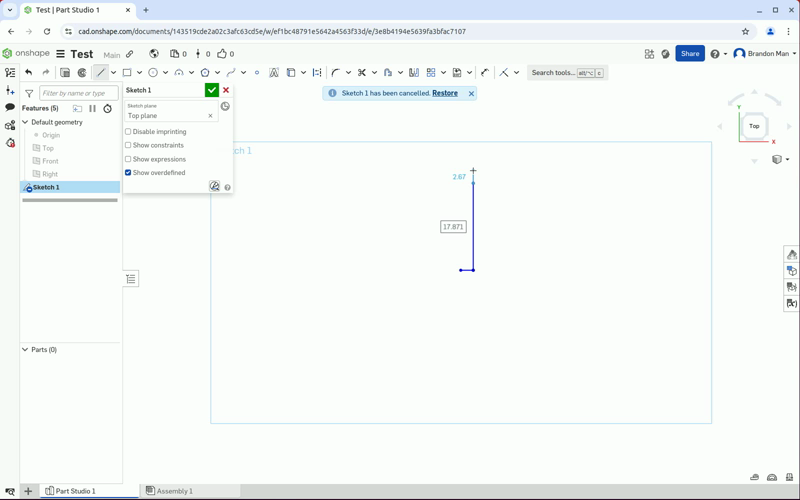
key_up(shift)
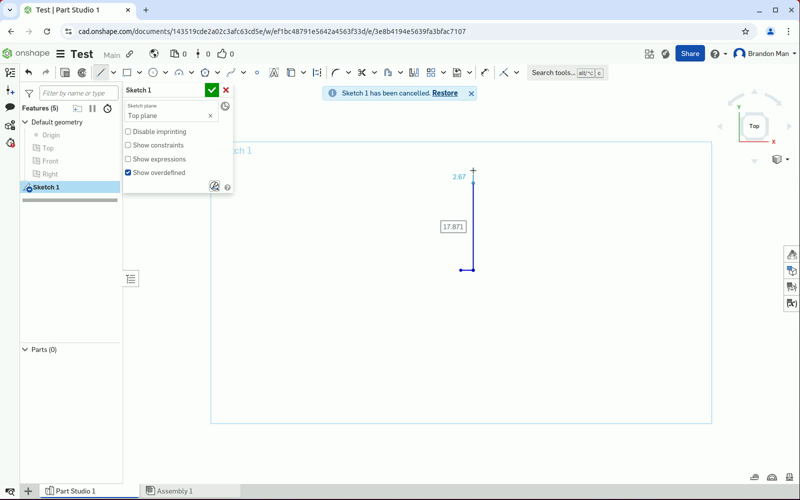
key_down(shift)
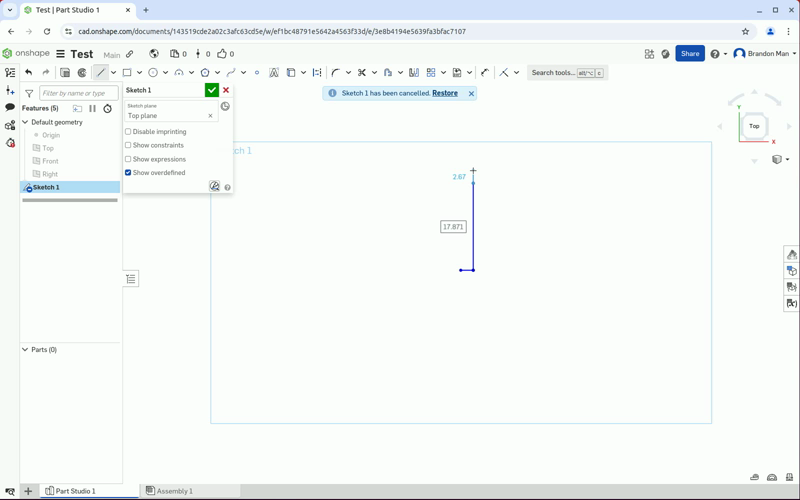
mouse_move(503, 170)
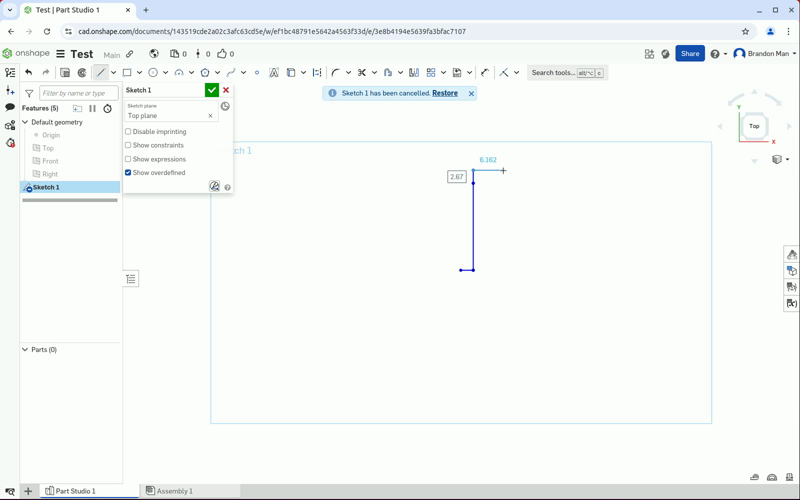
mouse_move(463, 170)
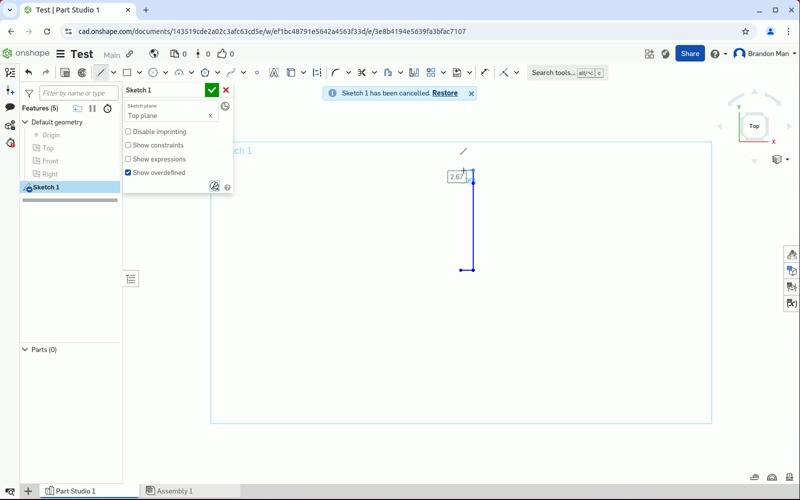
click(463, 170)
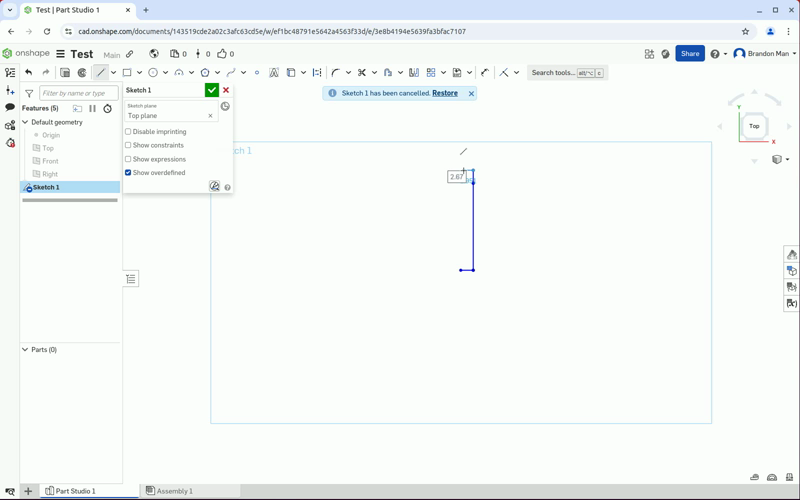
key_up(shift)
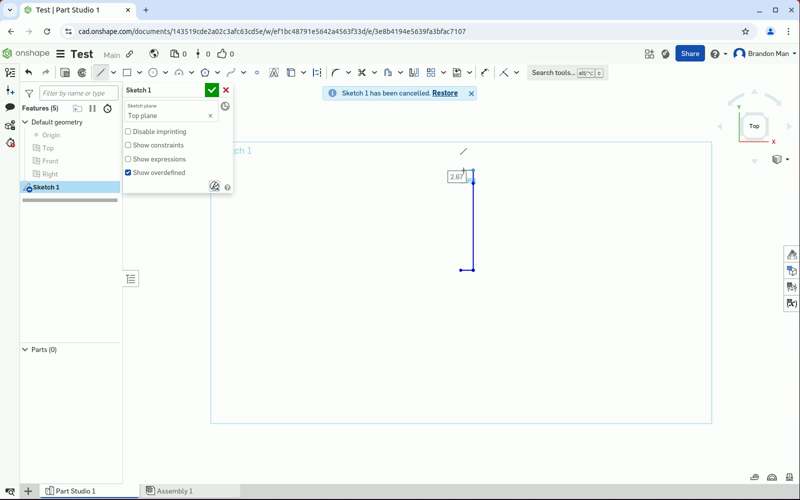
key(esc)
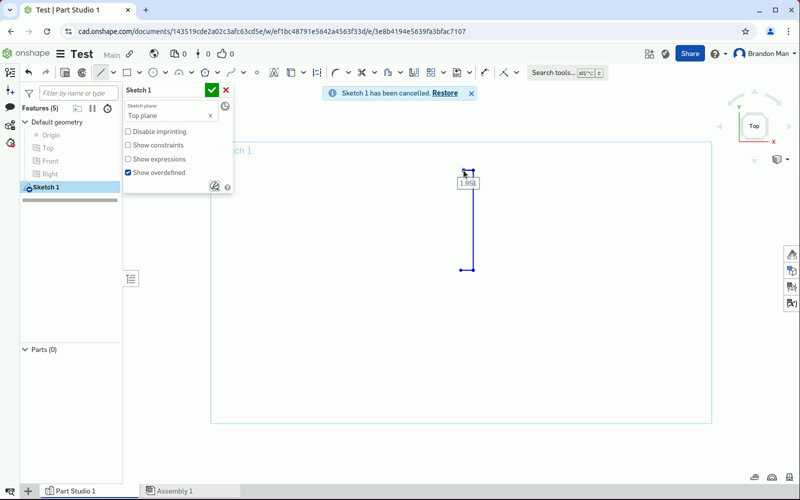
key(a)
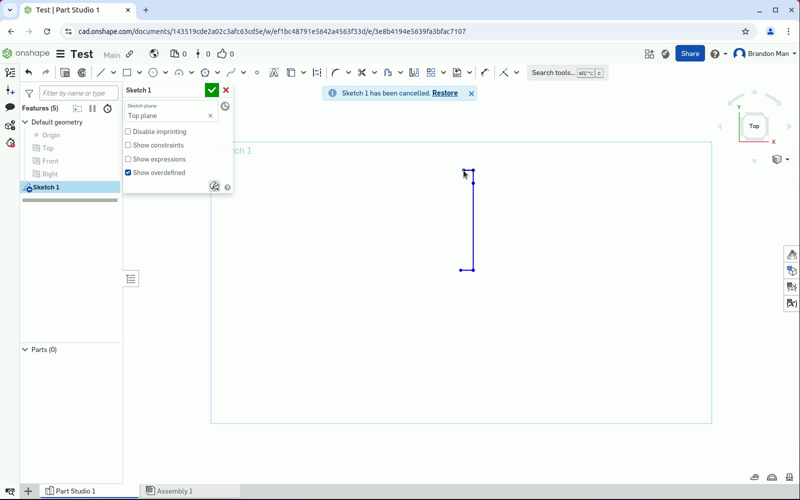
mouse_move(463, 170)
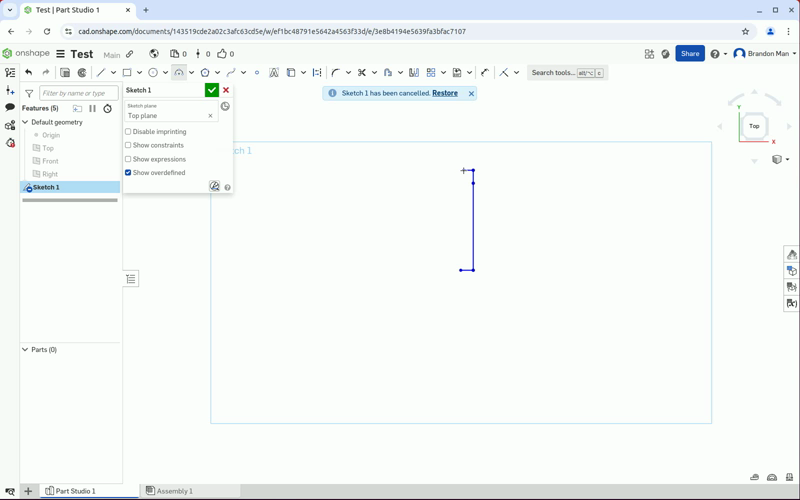
click(463, 170)
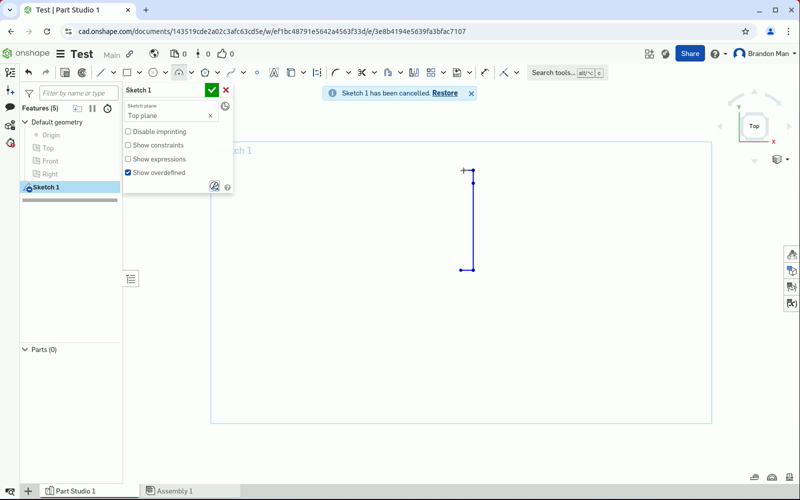
key_down(shift)
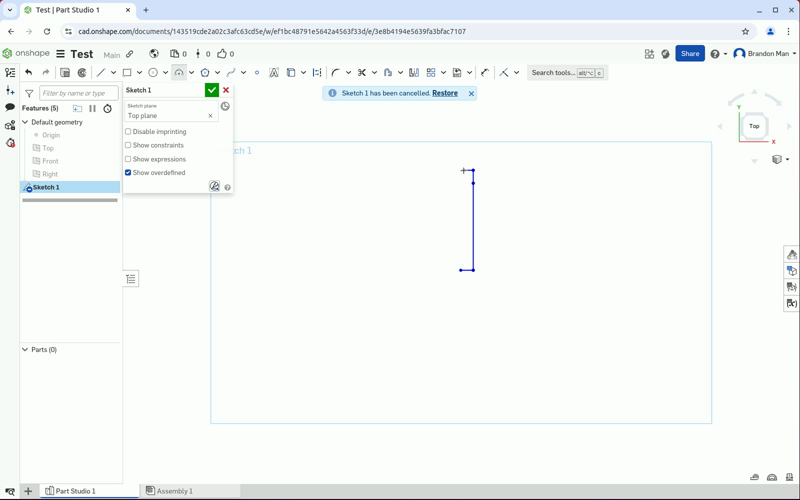
mouse_move(460, 173)
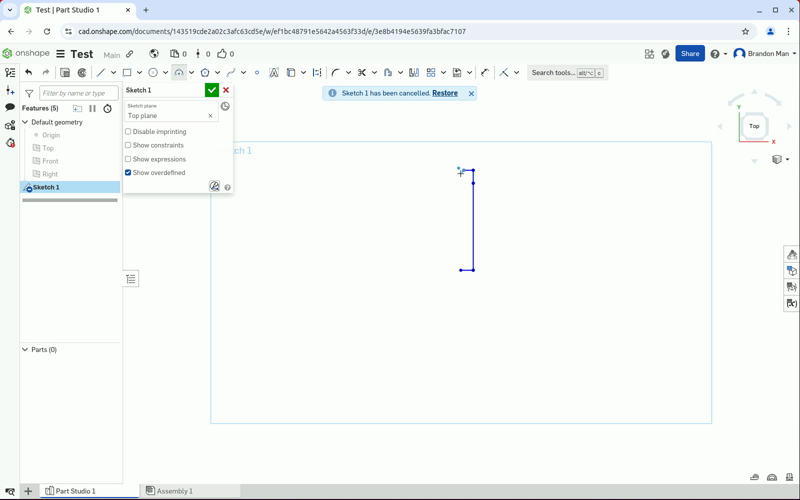
scroll(6)
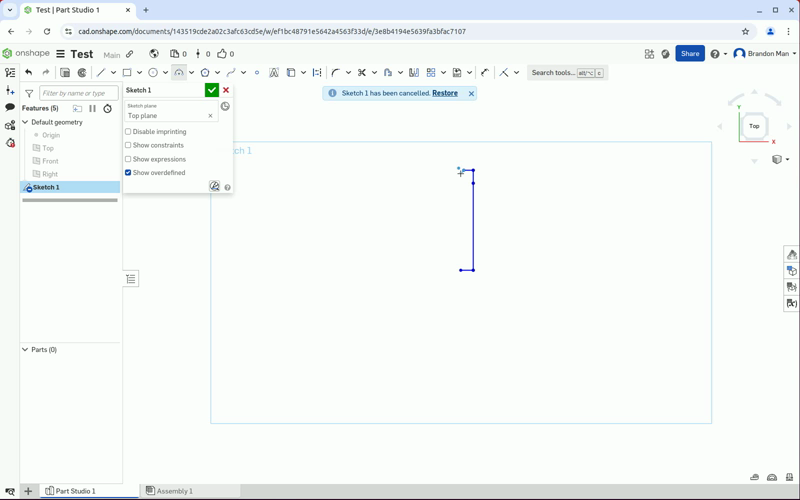
scroll(6)
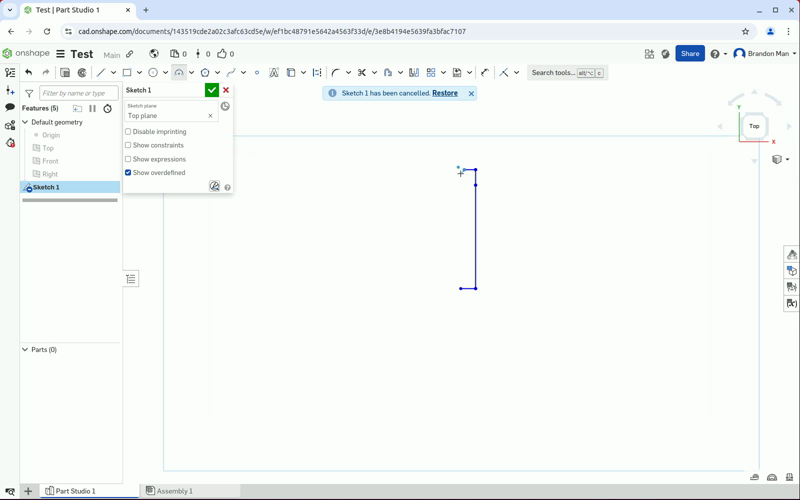
scroll(6)
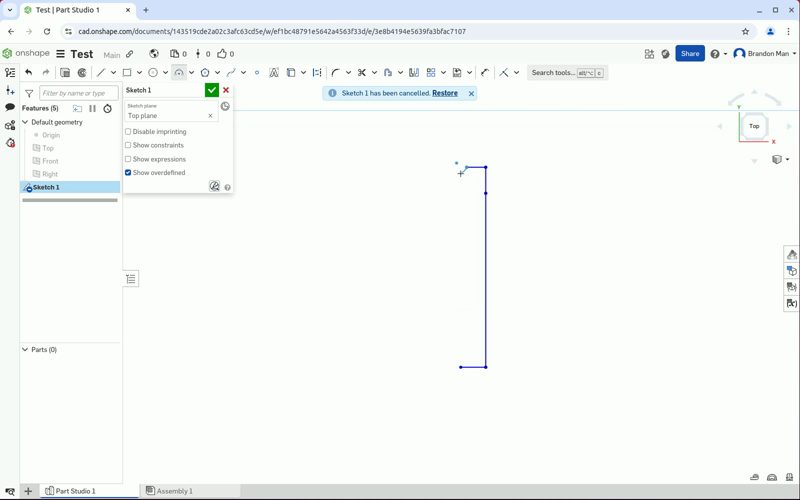
scroll(6)
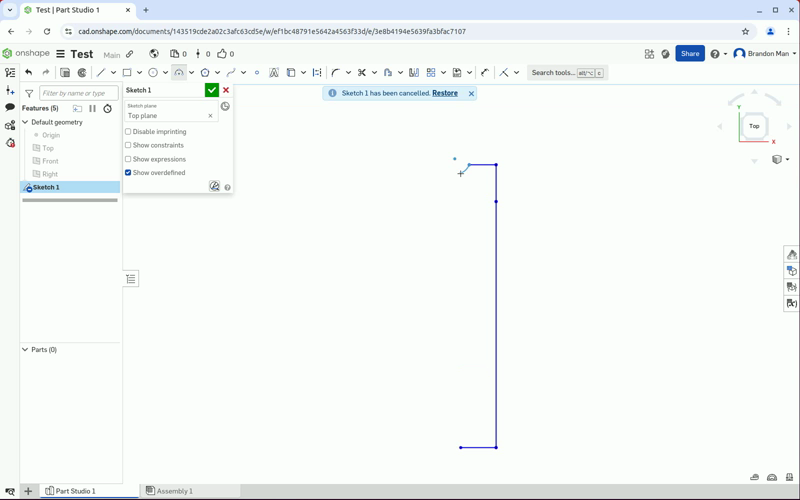
scroll(6)
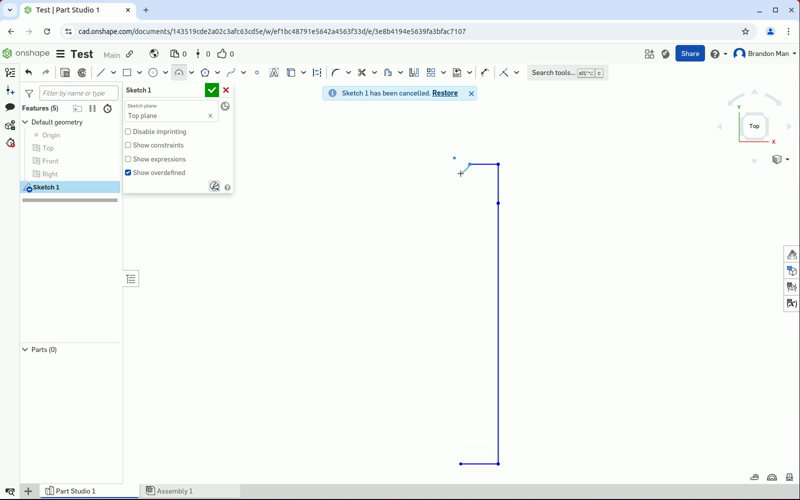
scroll(6)
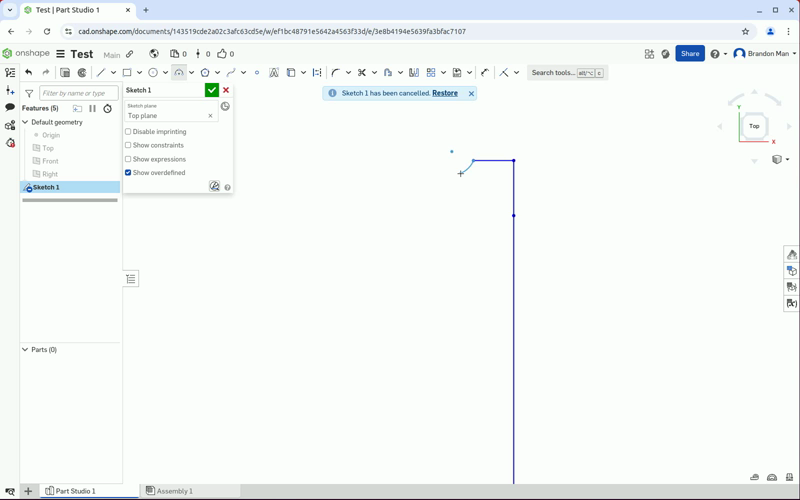
scroll(6)
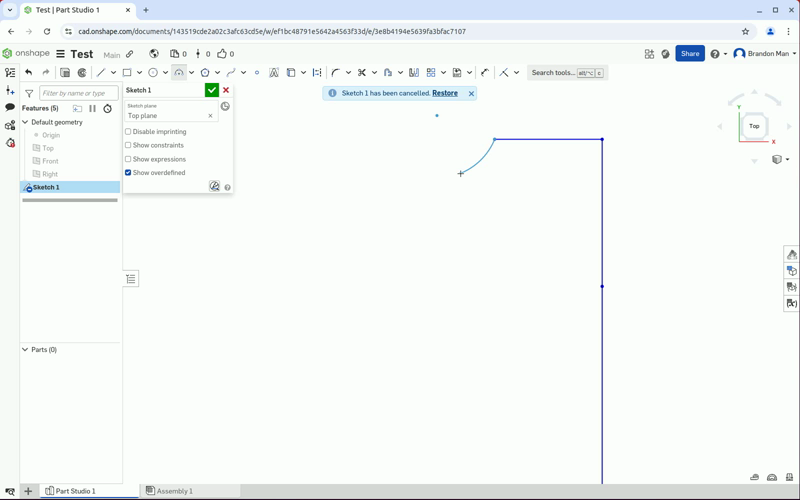
click(460, 173)
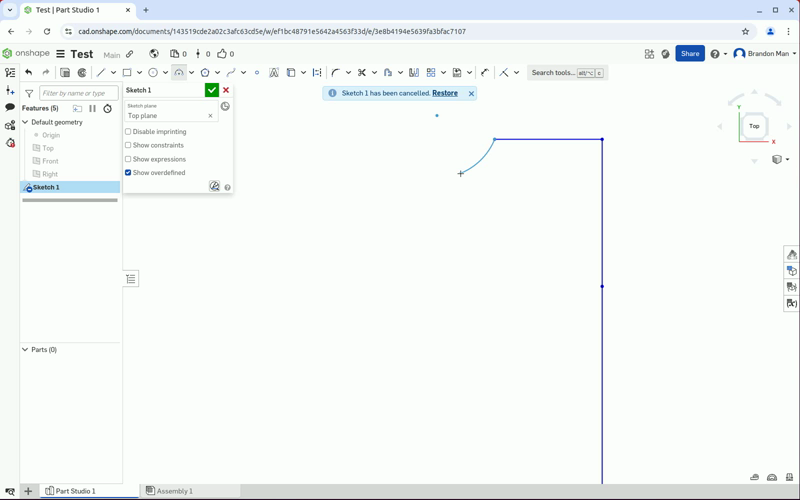
scroll(-6)
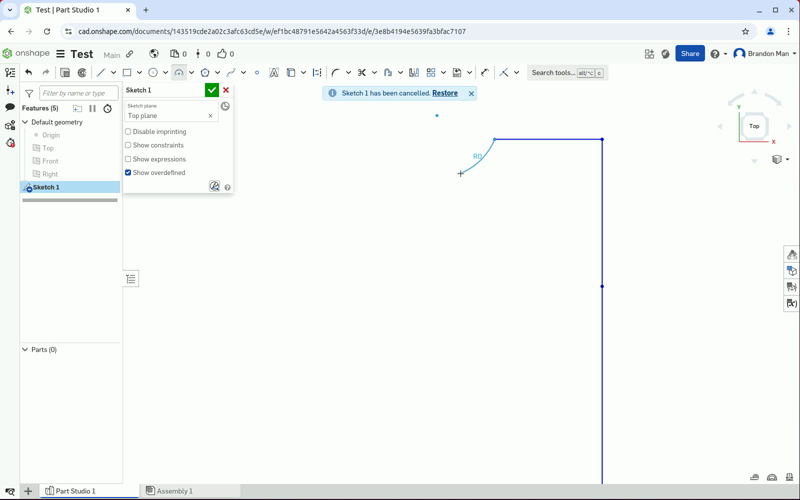
scroll(-6)
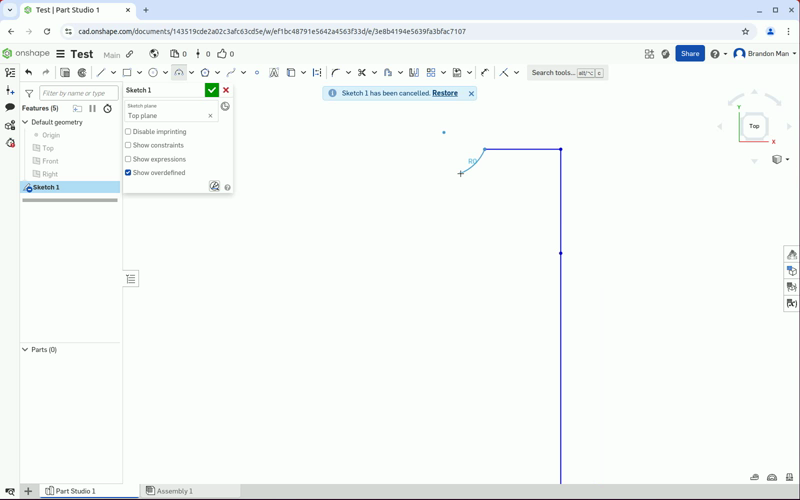
scroll(-6)
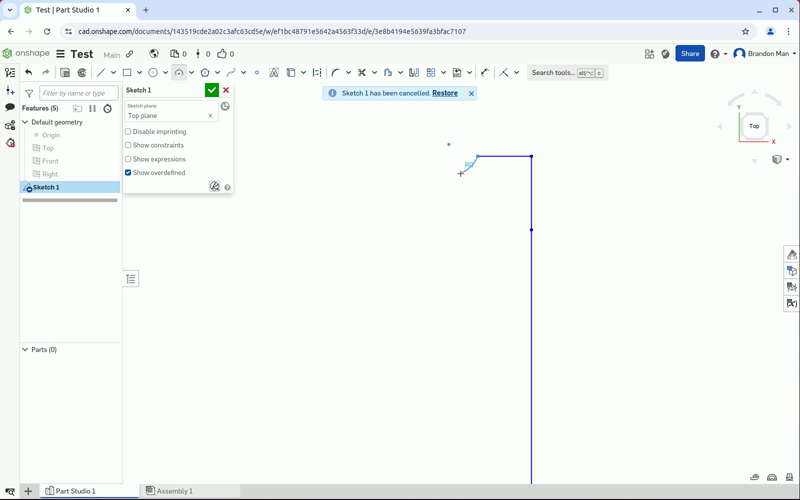
scroll(-6)
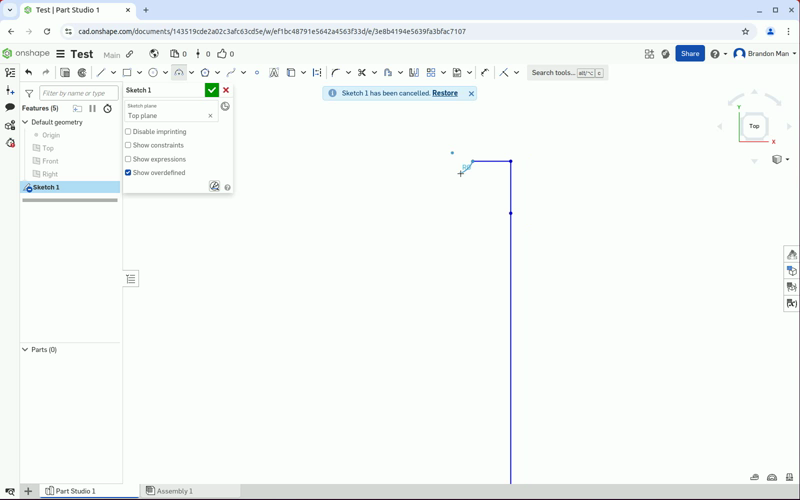
scroll(-6)
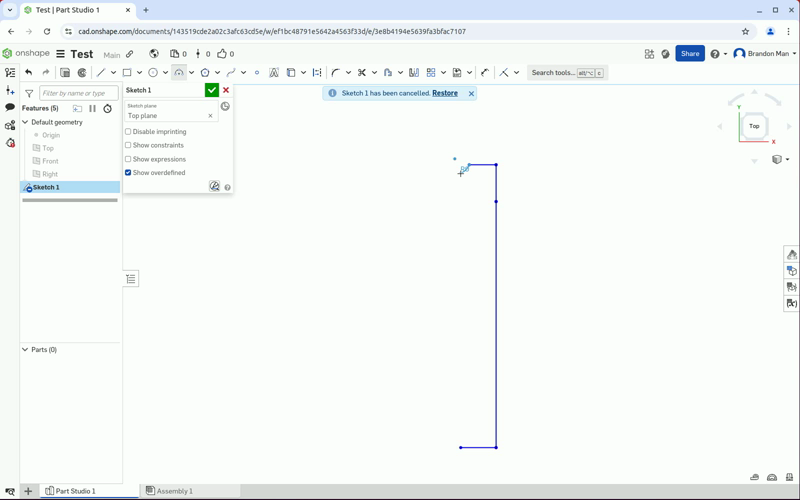
scroll(-6)
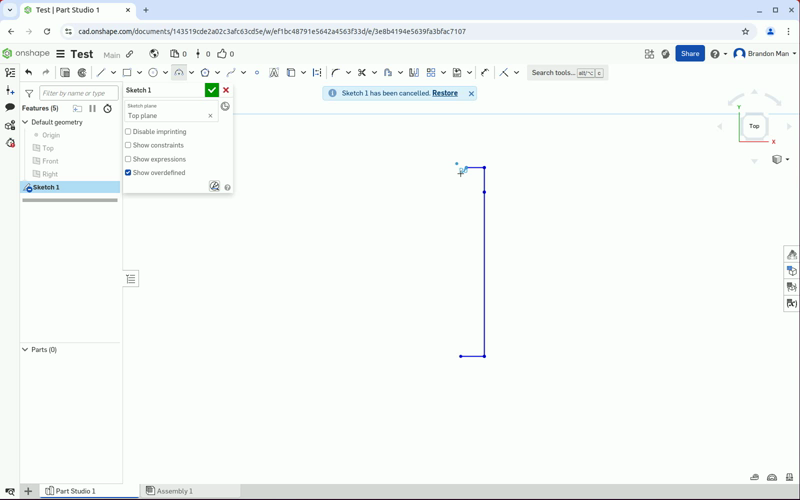
scroll(-6)
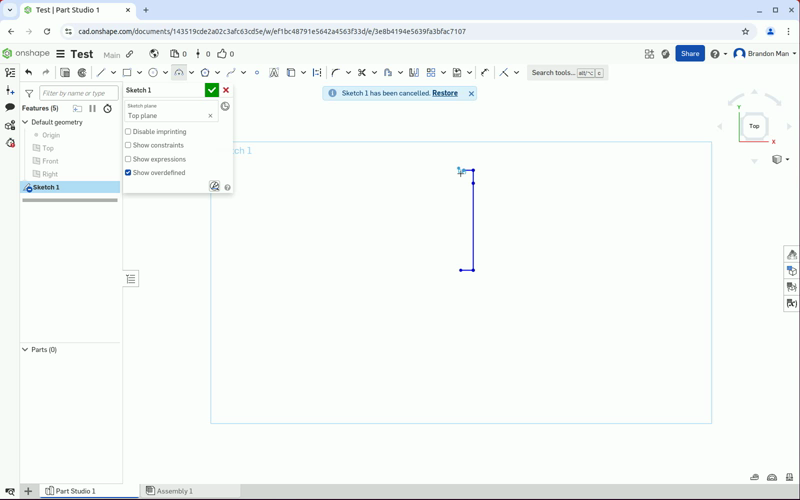
mouse_move(461, 171)
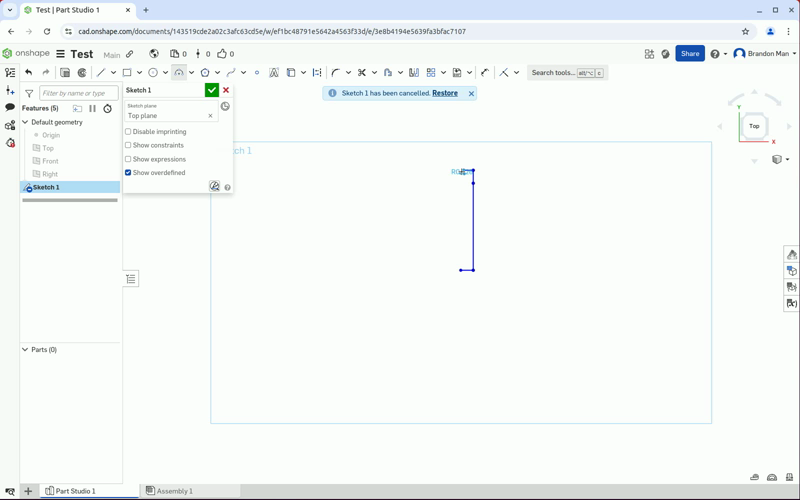
scroll(6)
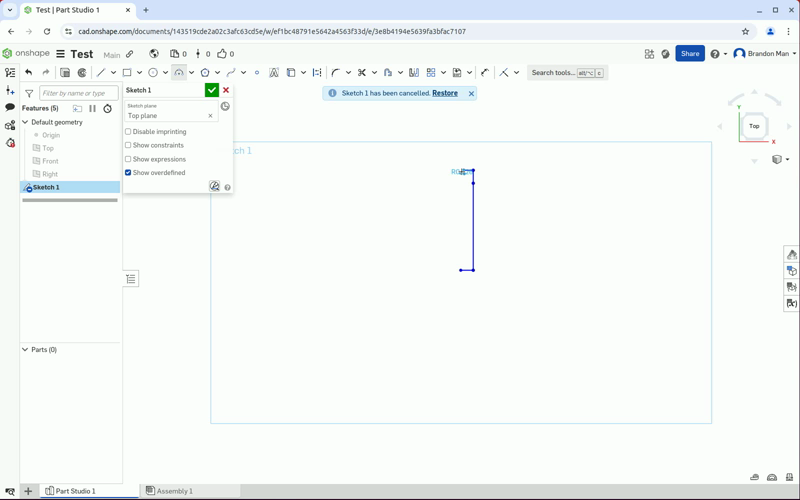
scroll(6)
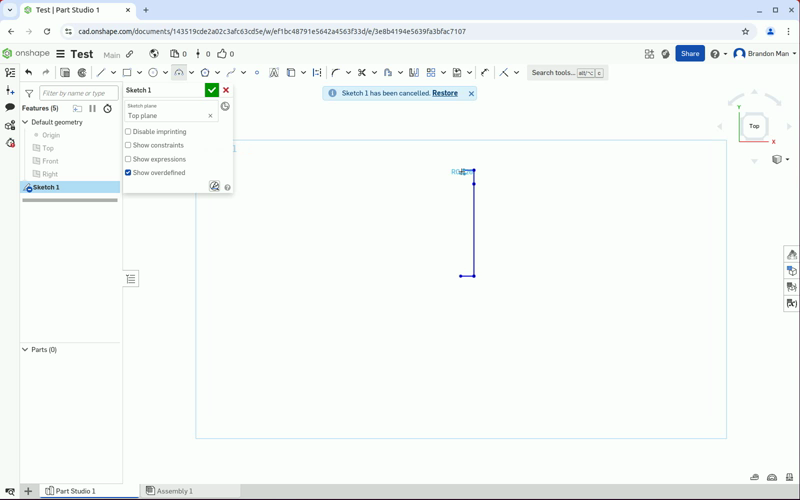
scroll(6)
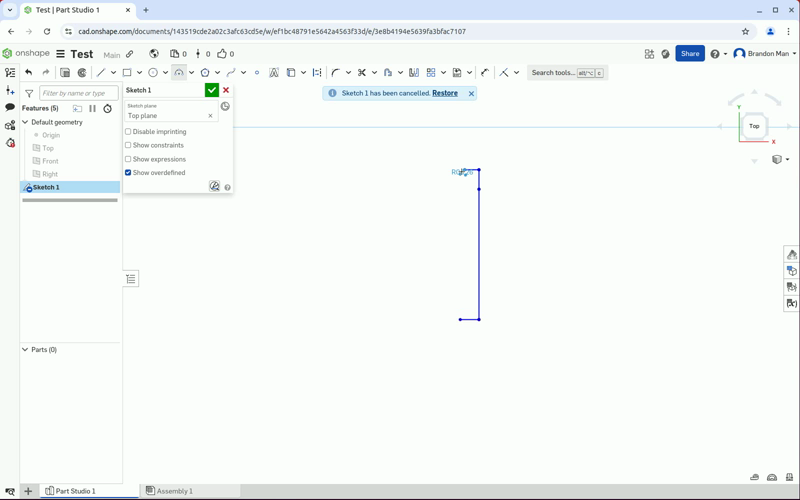
scroll(6)
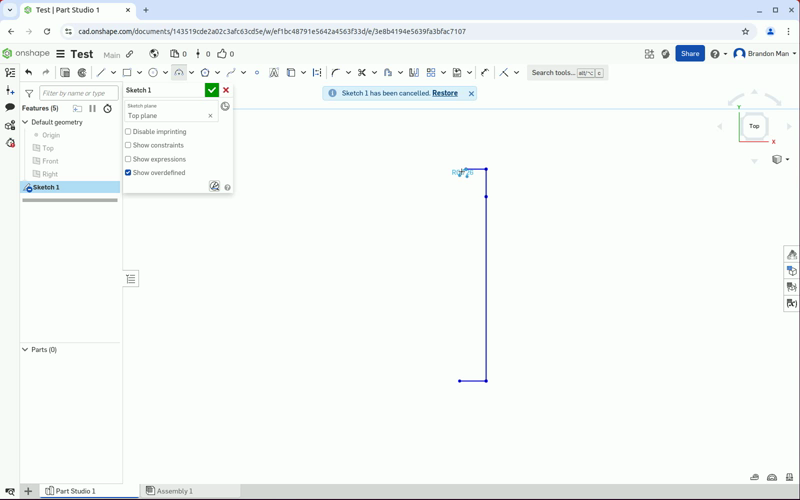
scroll(6)
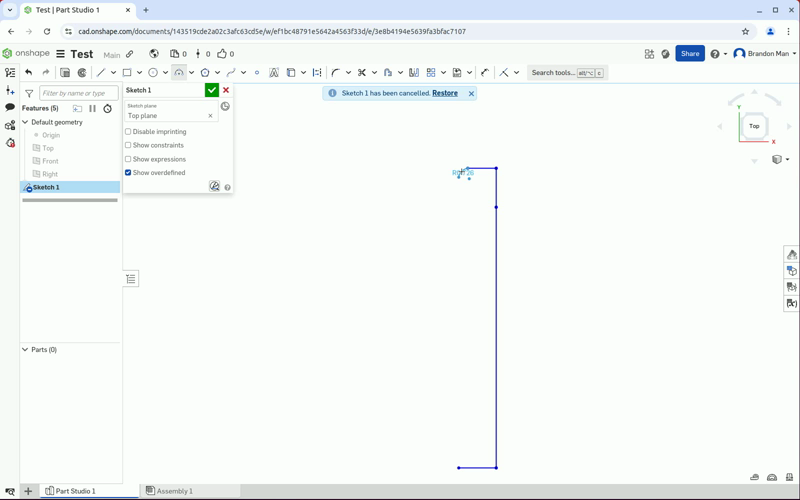
scroll(6)
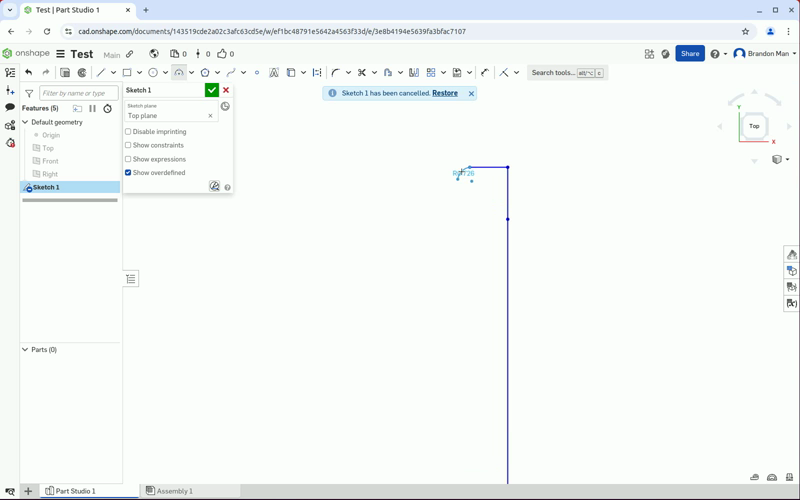
scroll(6)
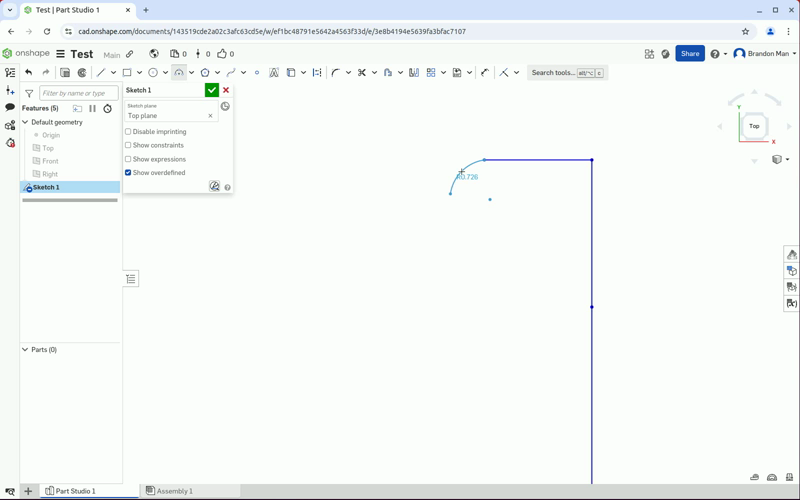
click(461, 171)
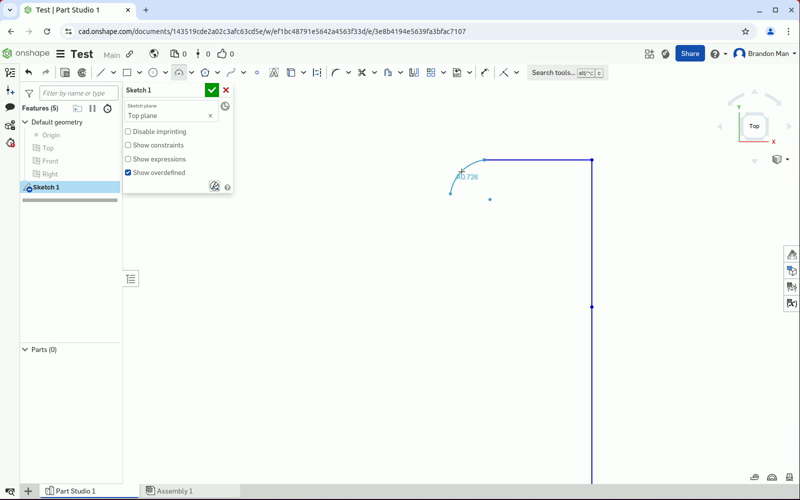
scroll(-6)
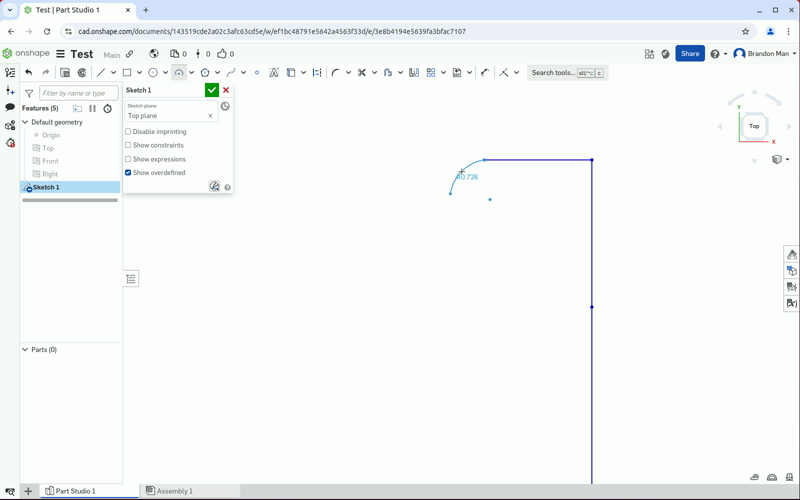
scroll(-6)
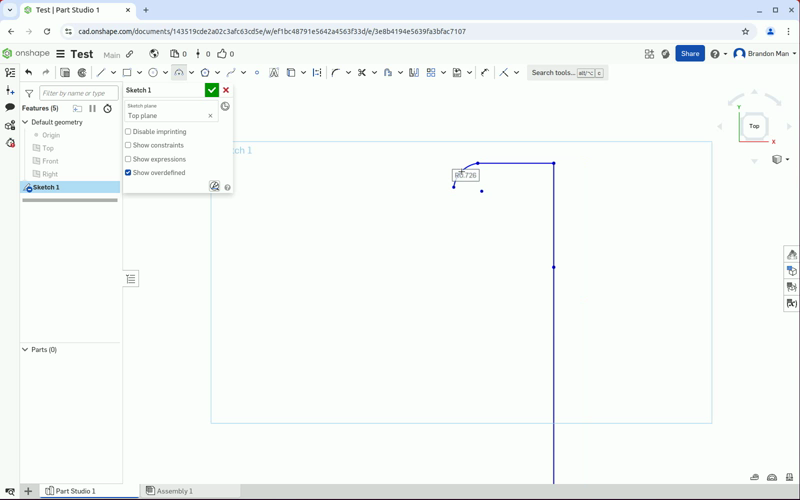
scroll(-6)
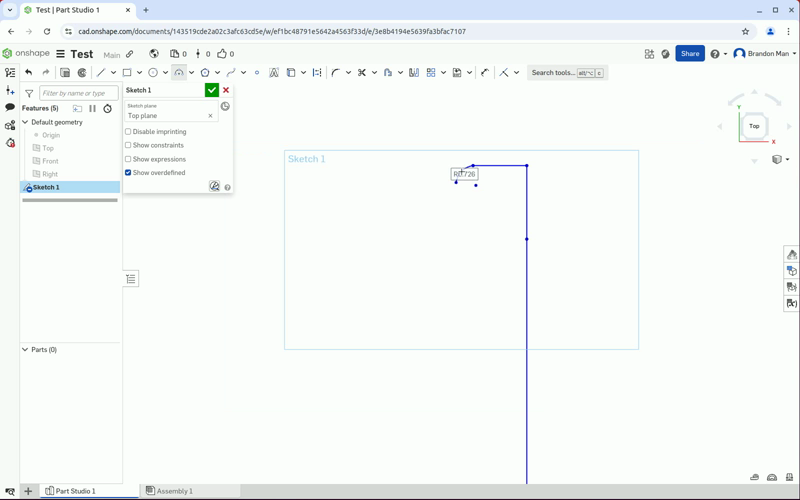
scroll(-6)
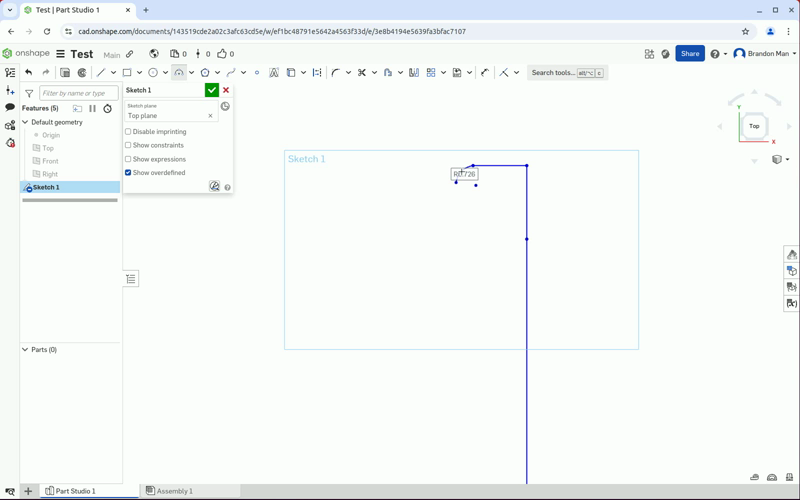
scroll(-6)
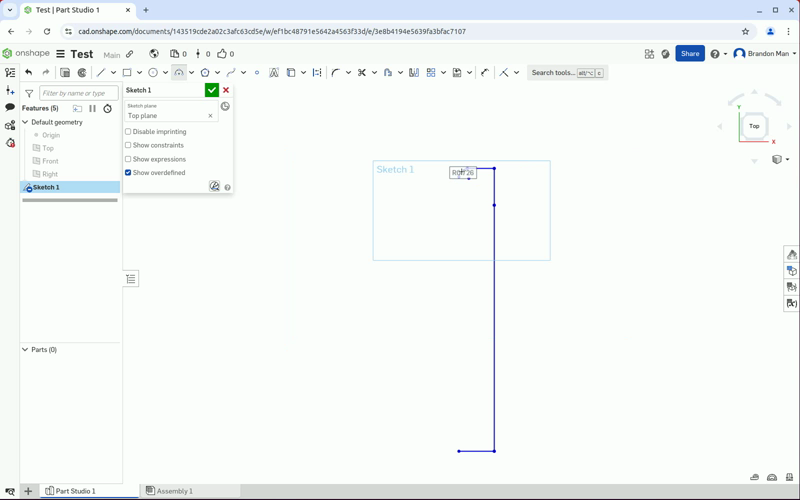
scroll(-6)
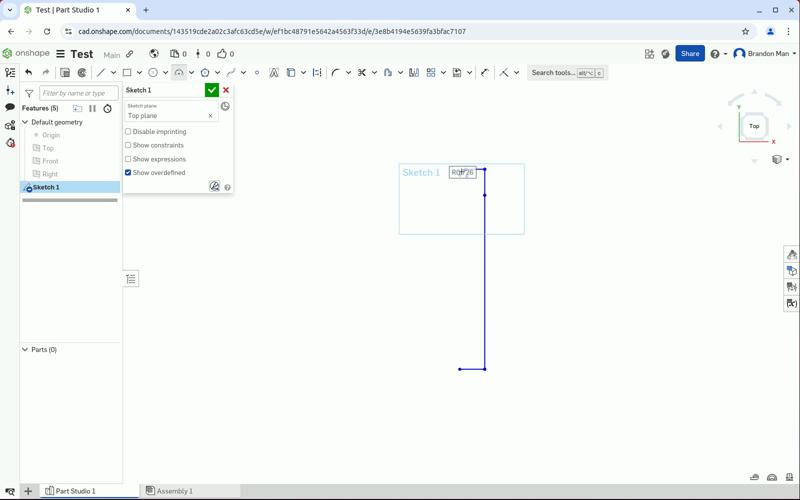
scroll(-6)
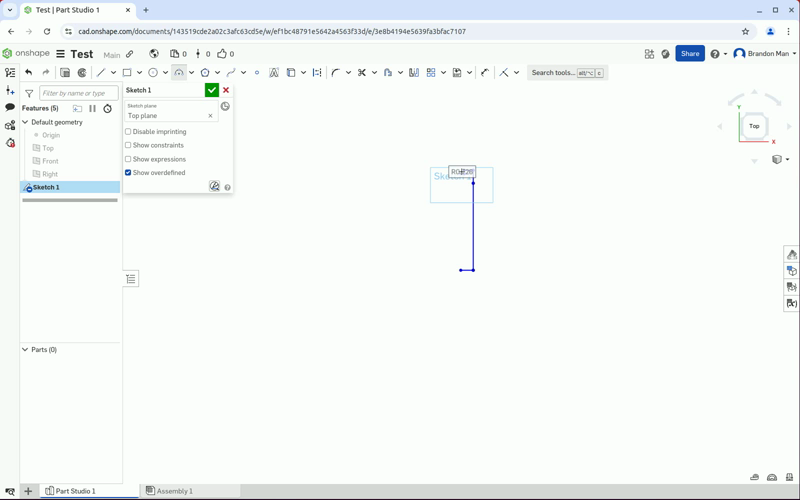
key_up(shift)
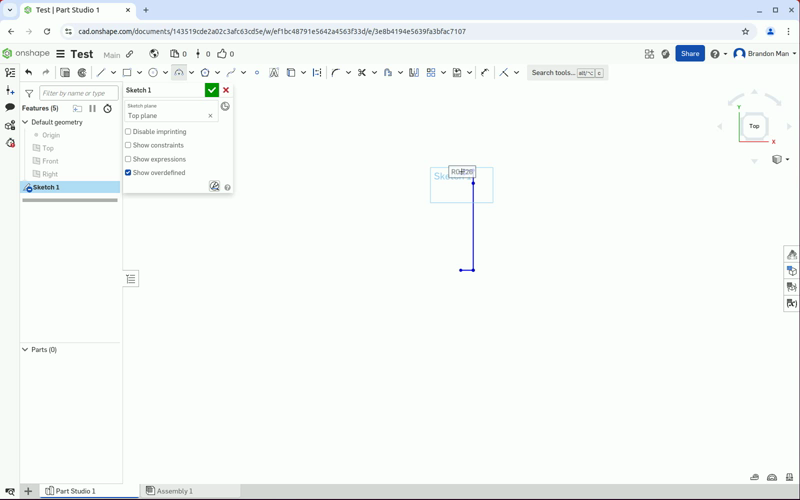
key(esc)
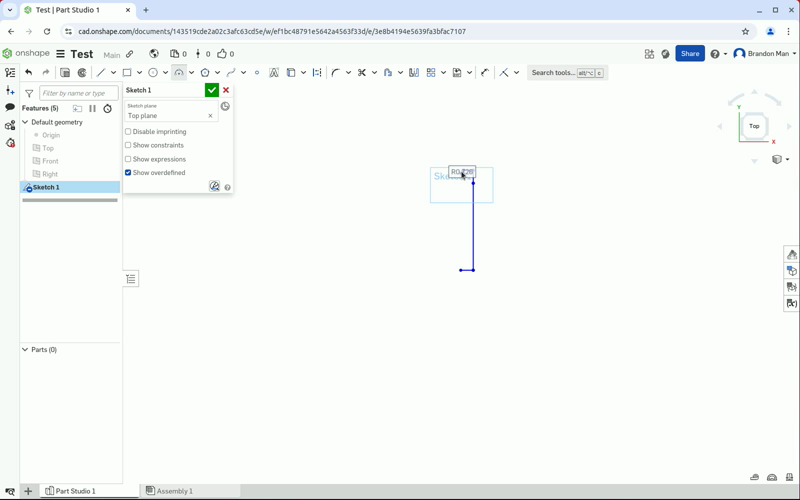
key(l)
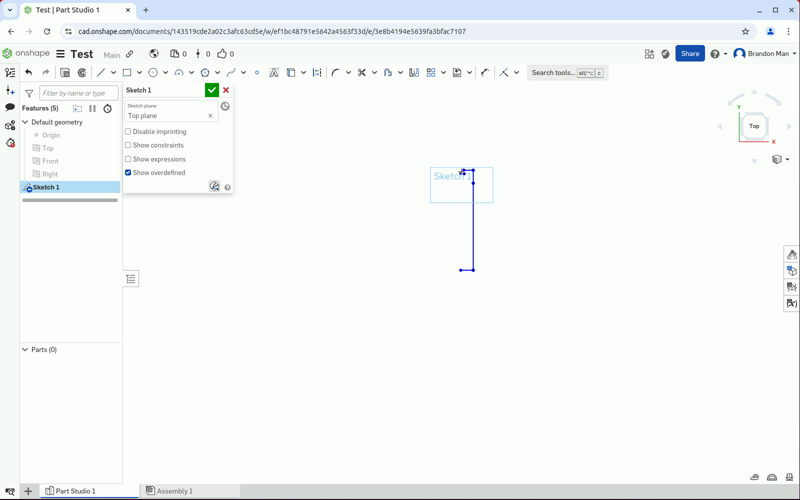
mouse_move(460, 173)
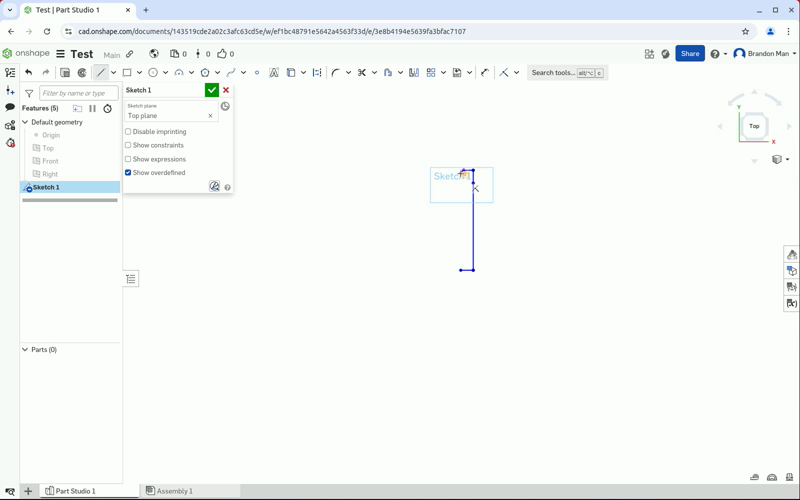
scroll(6)
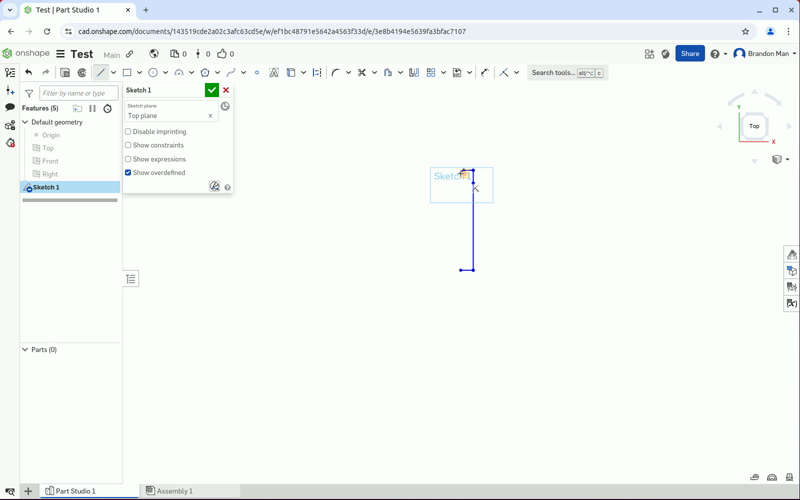
scroll(6)
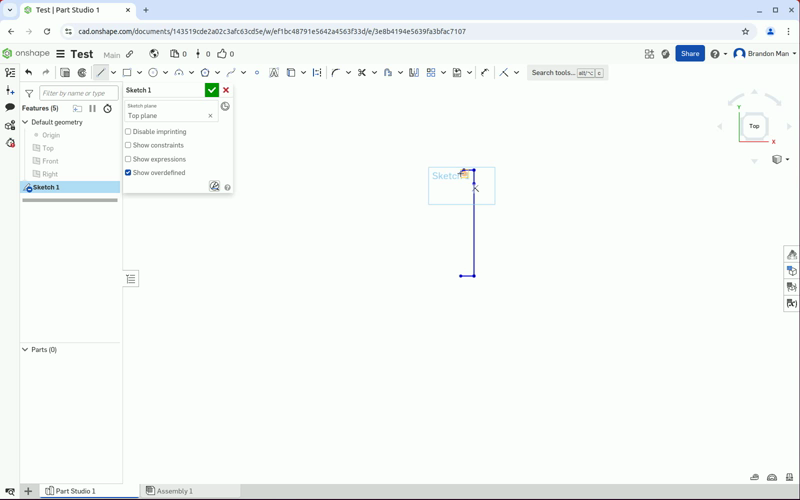
scroll(6)
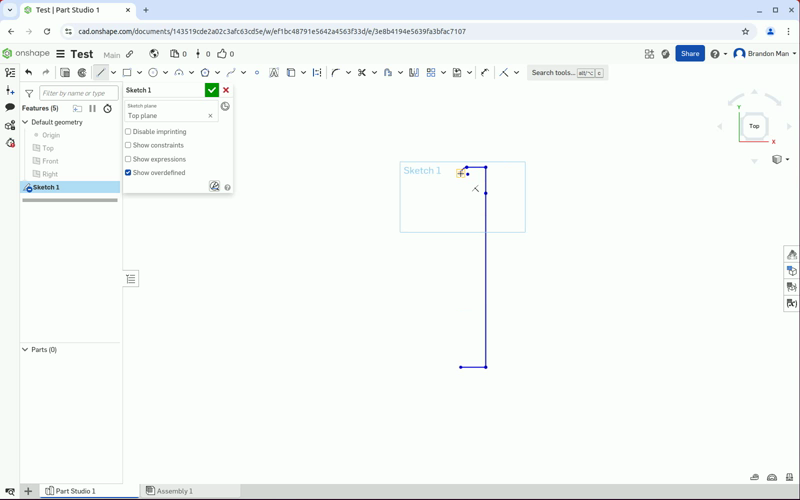
scroll(6)
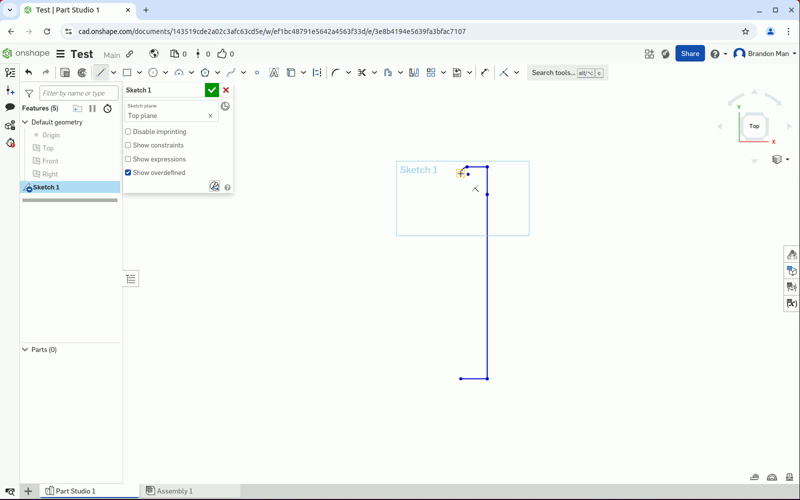
scroll(6)
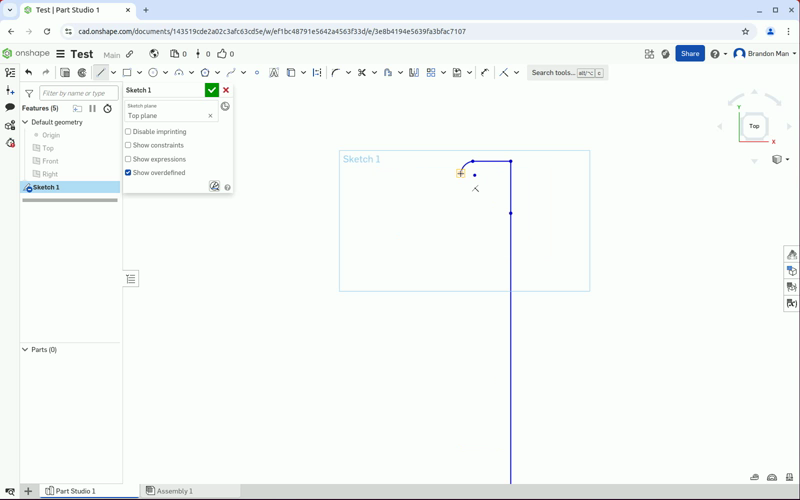
scroll(6)
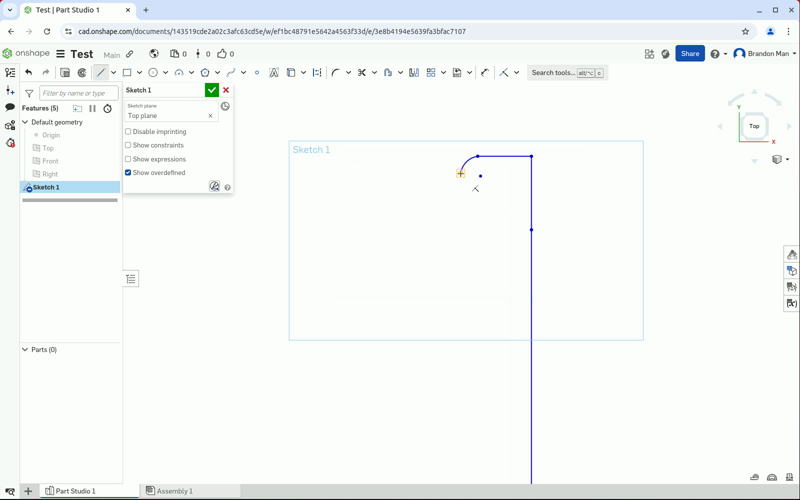
scroll(6)
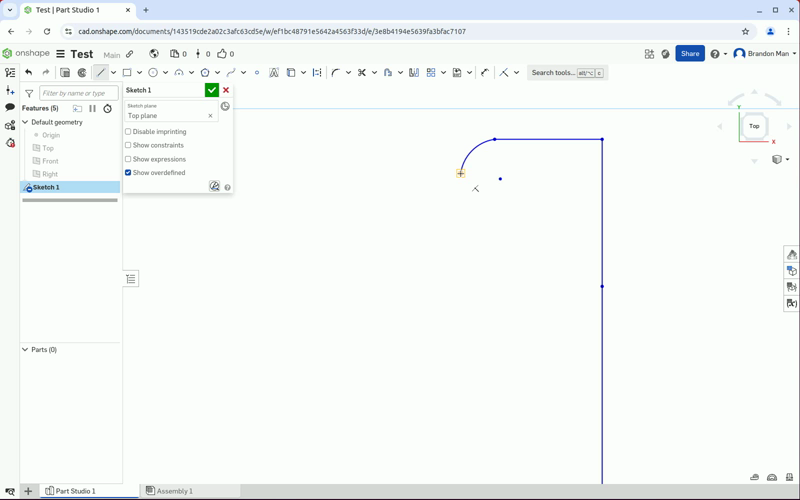
click(460, 173)
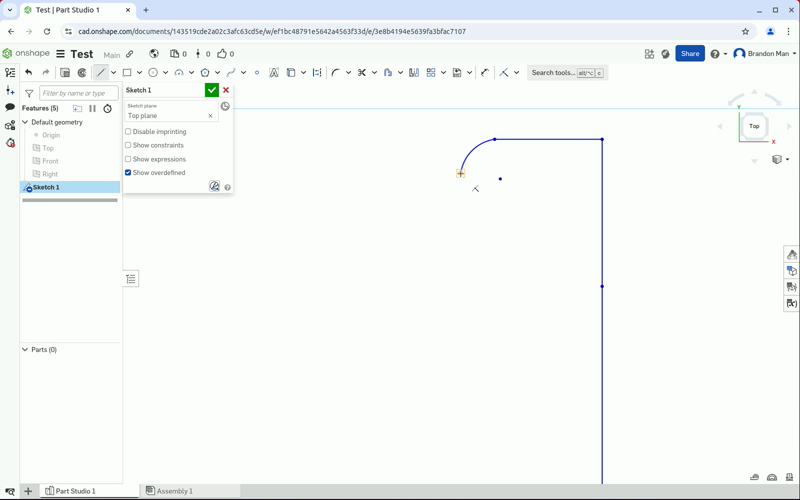
scroll(-6)
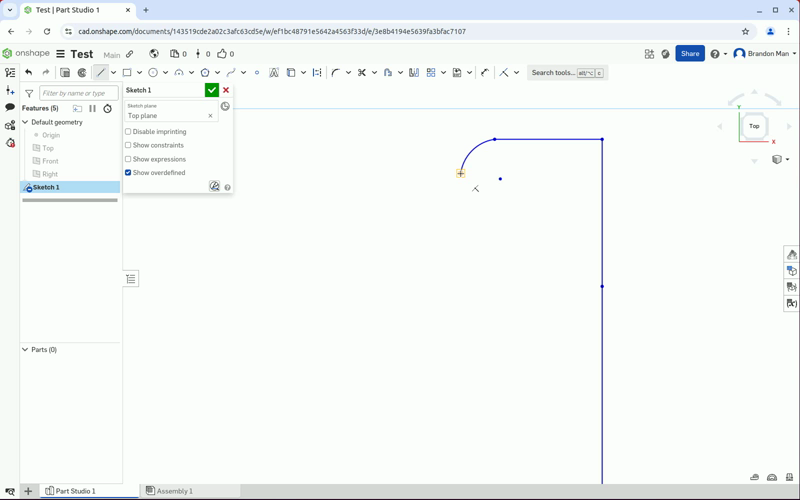
scroll(-6)
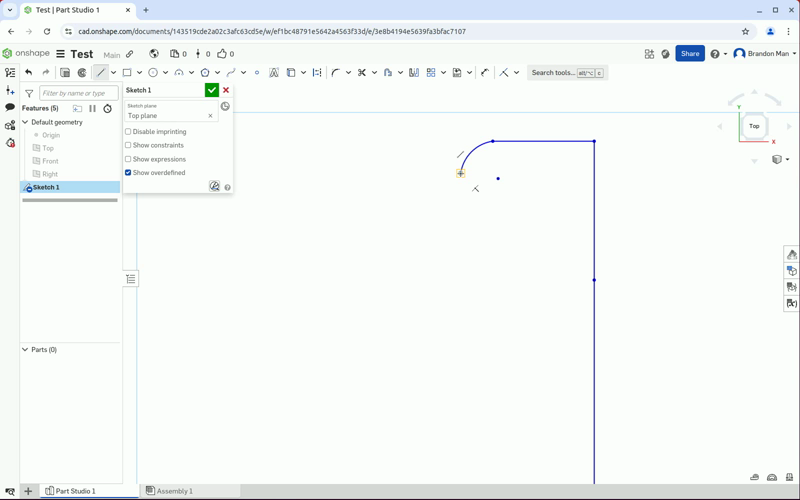
scroll(-6)
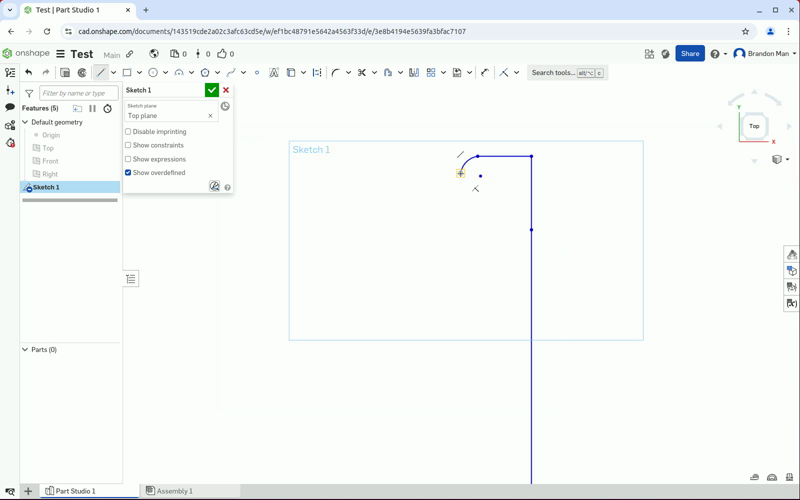
scroll(-6)
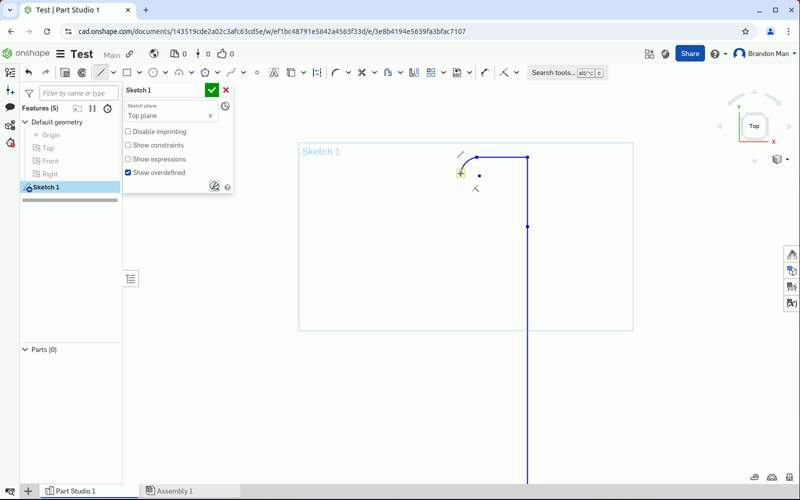
scroll(-6)
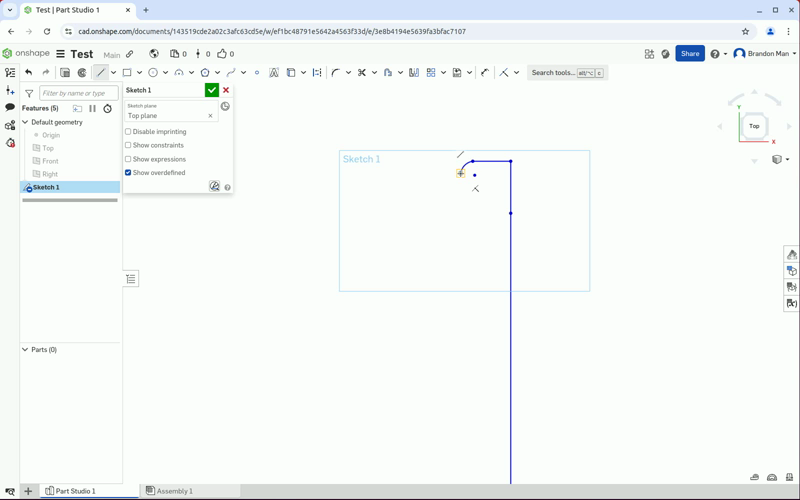
scroll(-6)
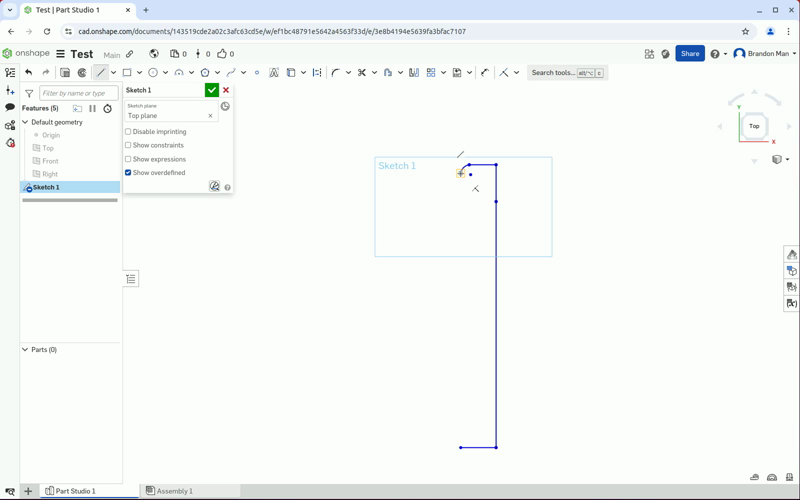
scroll(-6)
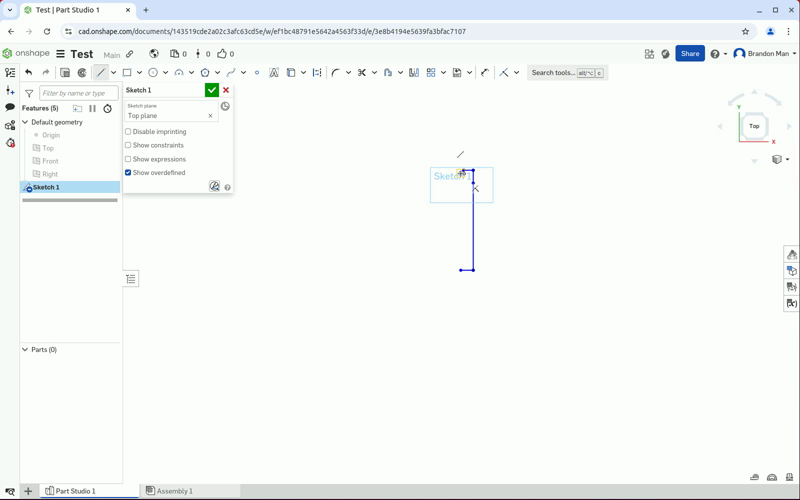
key_down(shift)
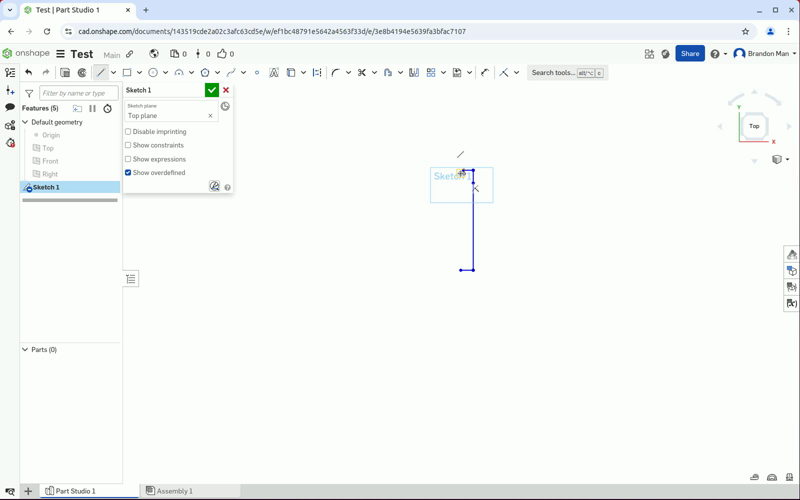
mouse_move(460, 270)
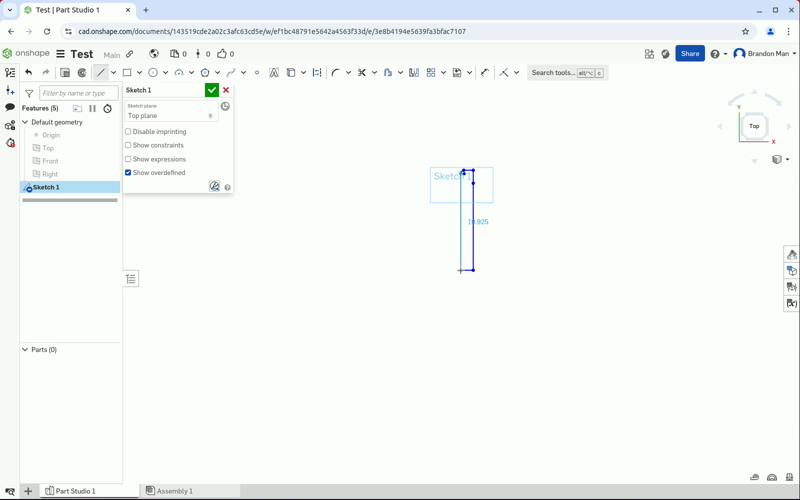
key_up(shift)
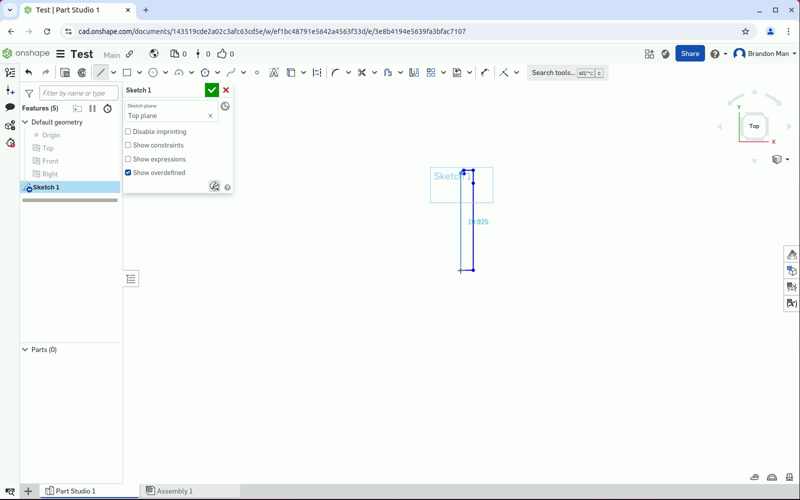
click(460, 270)
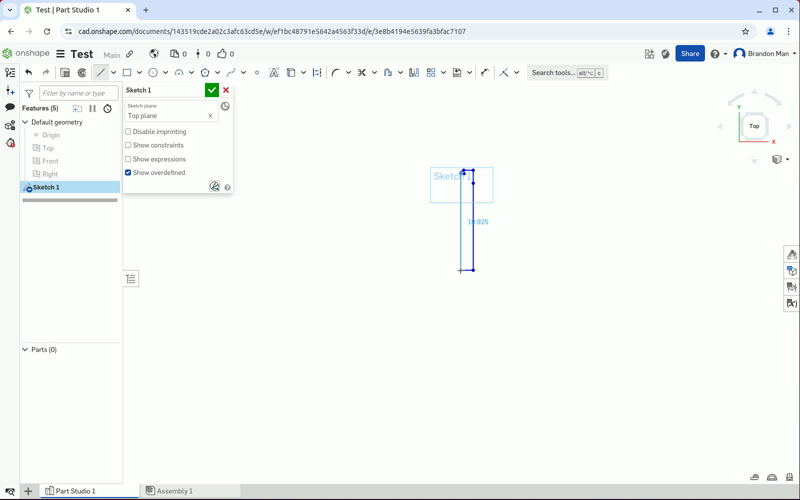
key(esc)
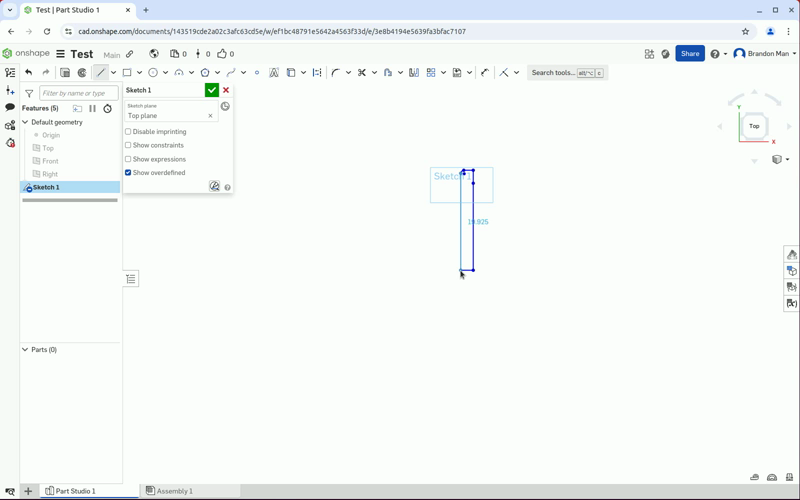
mouse_move(471, 230)
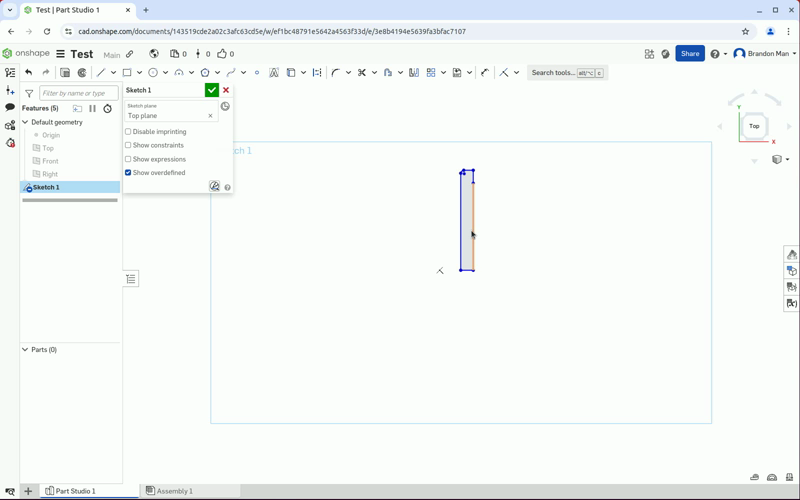
scroll(6)
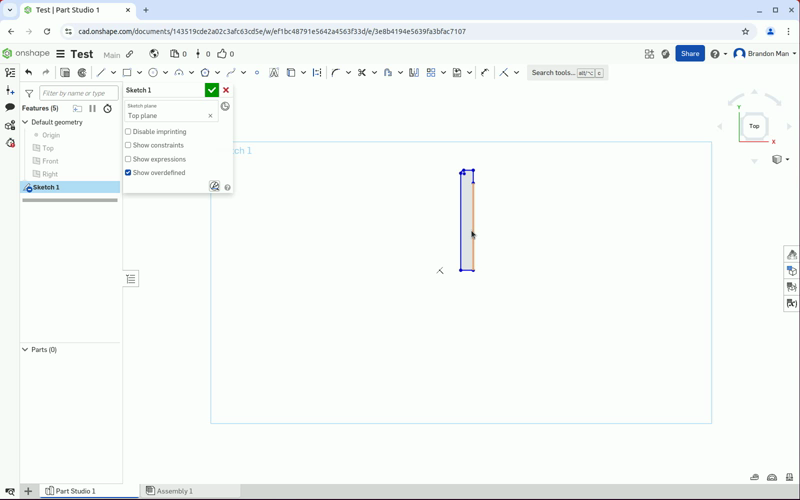
scroll(6)
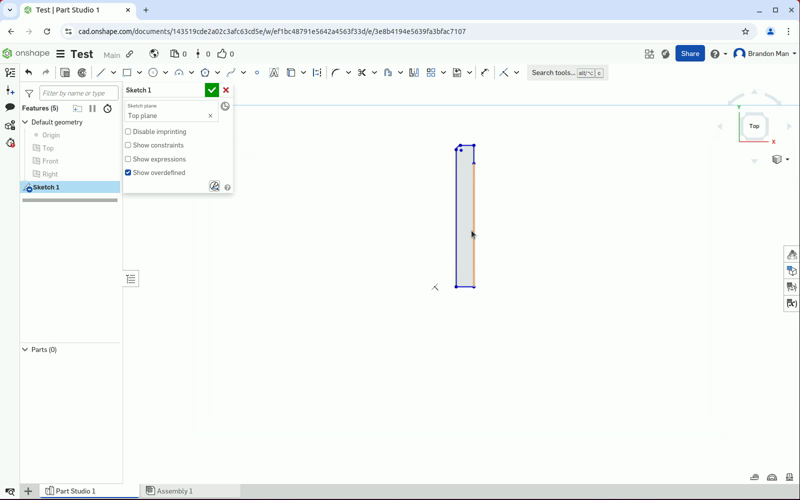
scroll(6)
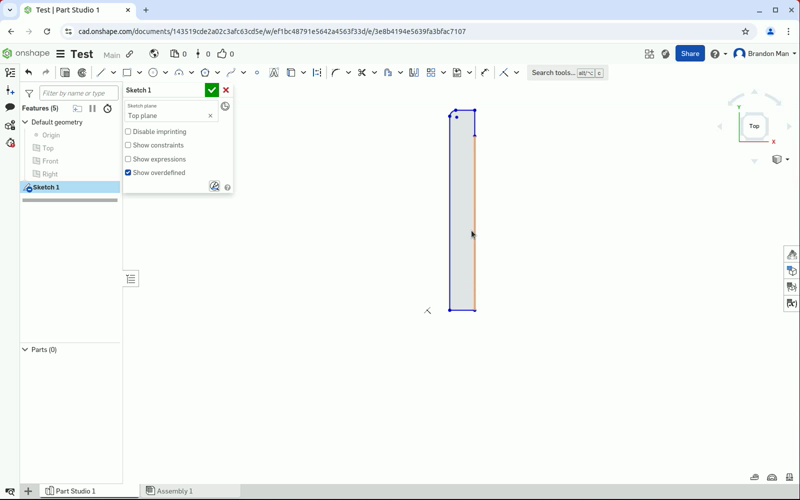
scroll(6)
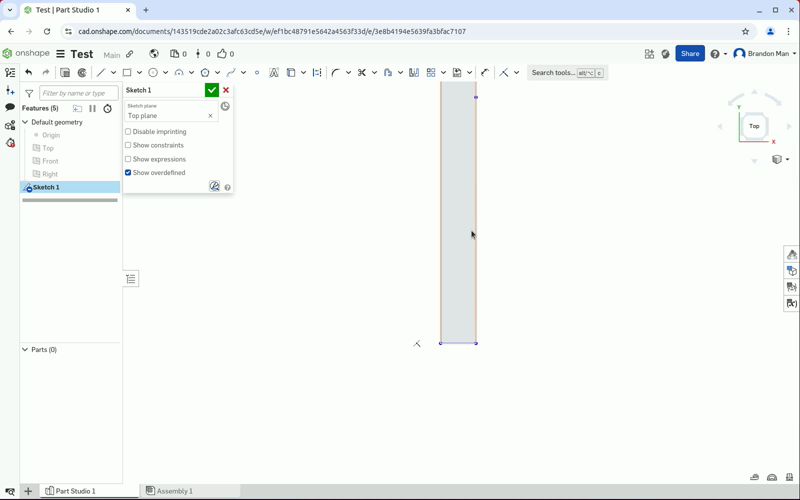
scroll(6)
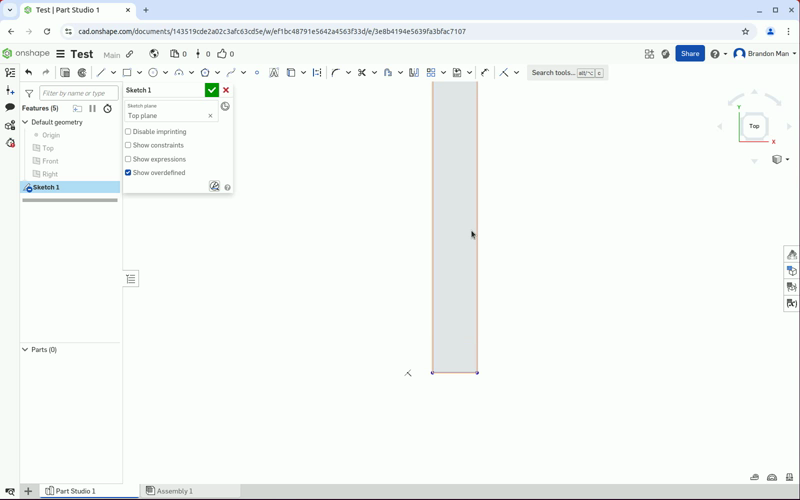
scroll(6)
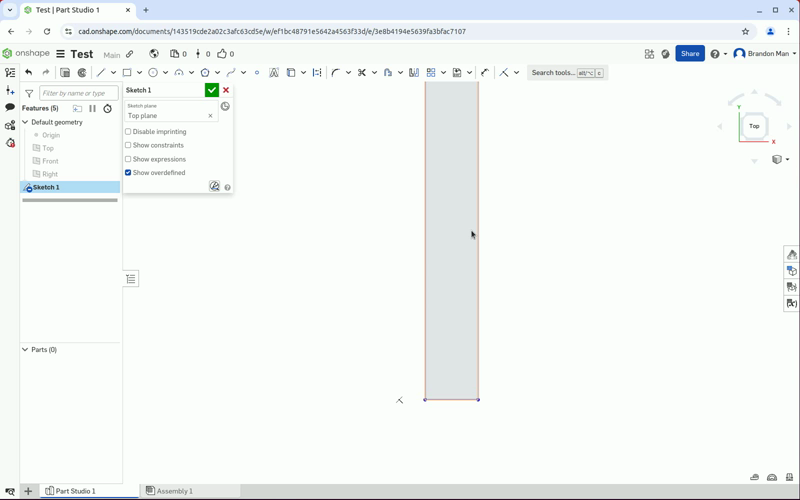
scroll(6)
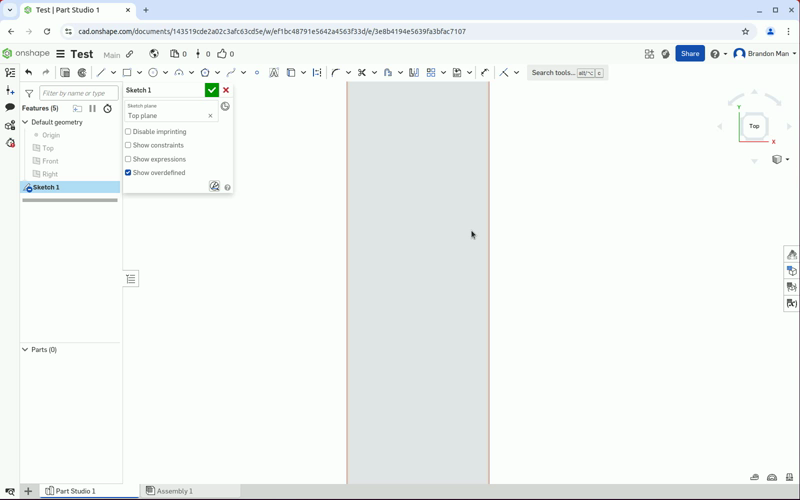
click(471, 230)
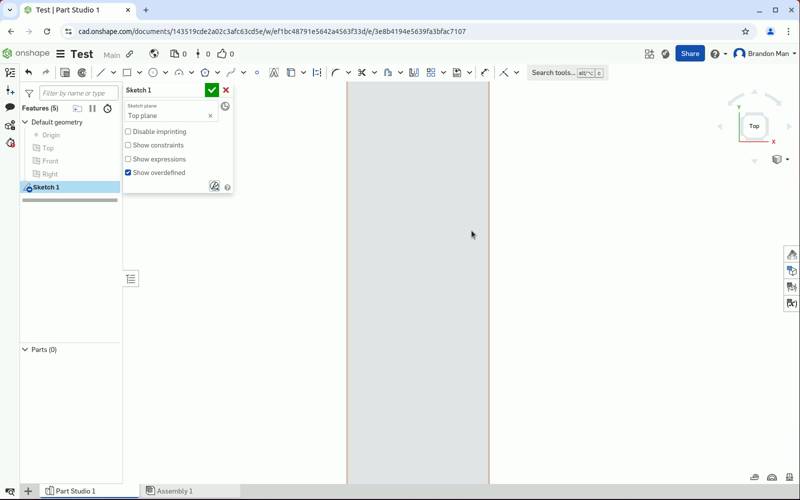
scroll(-6)
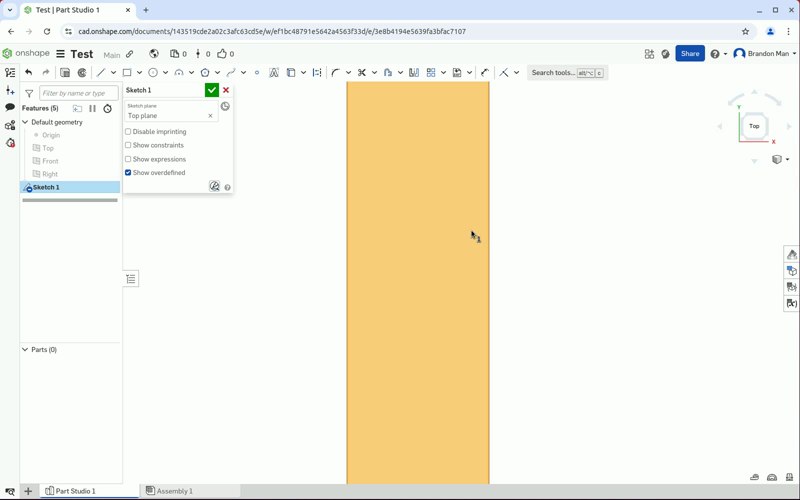
scroll(-6)
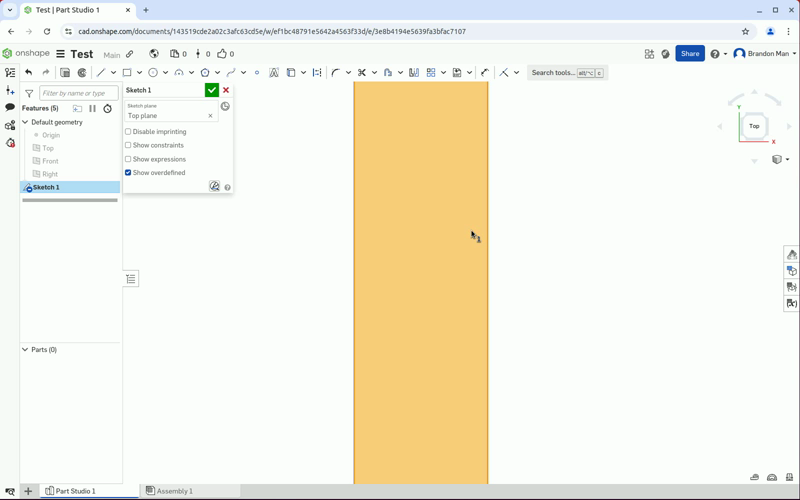
scroll(-6)
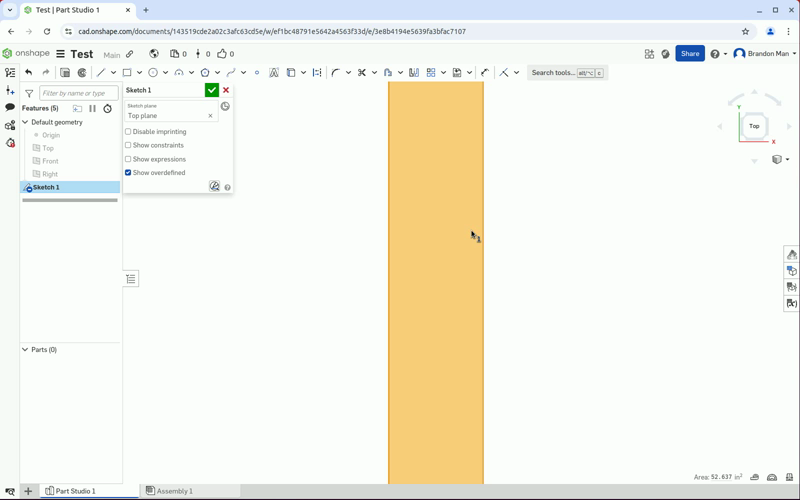
scroll(-6)
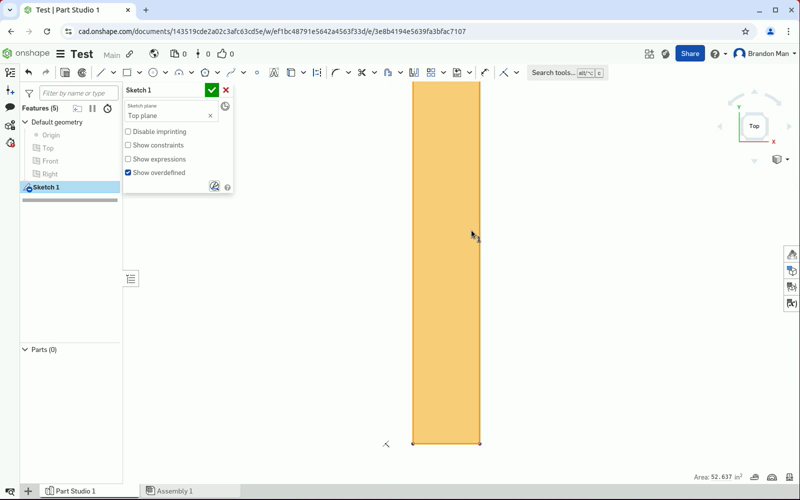
scroll(-6)
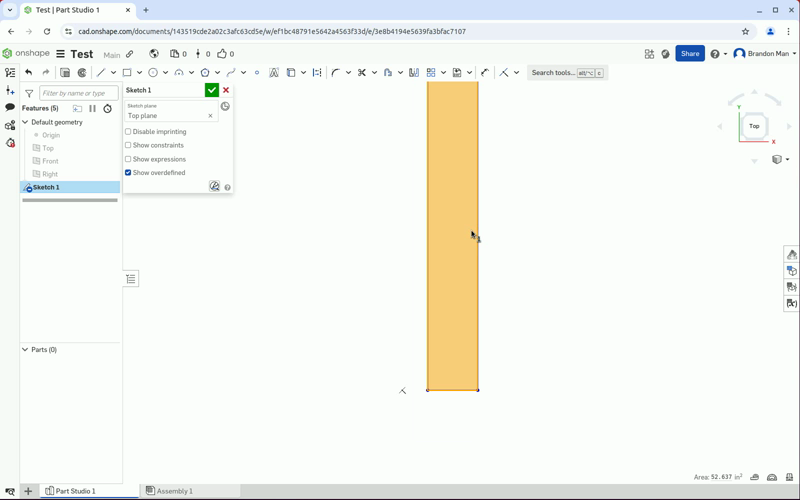
scroll(-6)
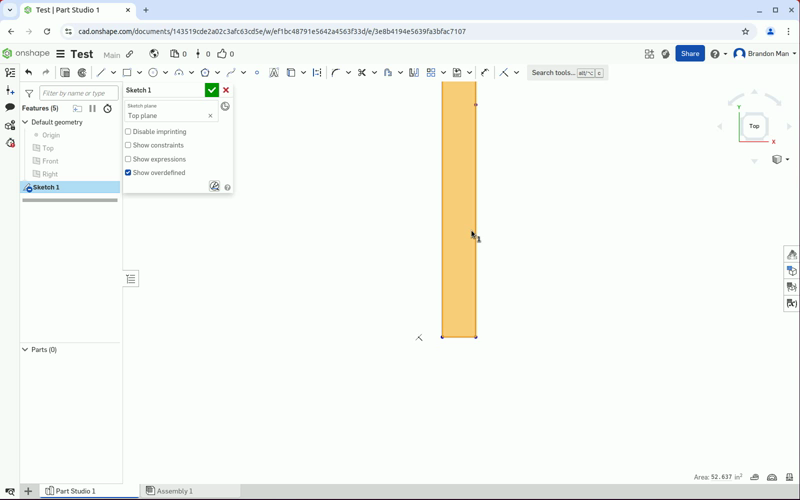
scroll(-6)
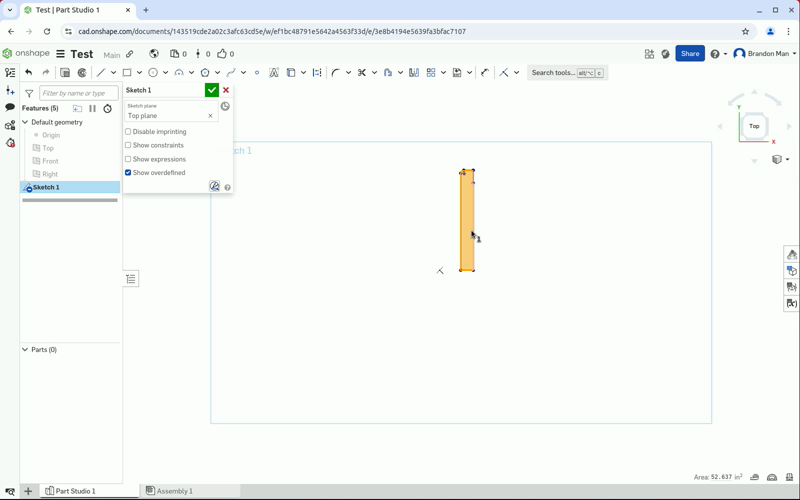
mouse_move(73, 352)
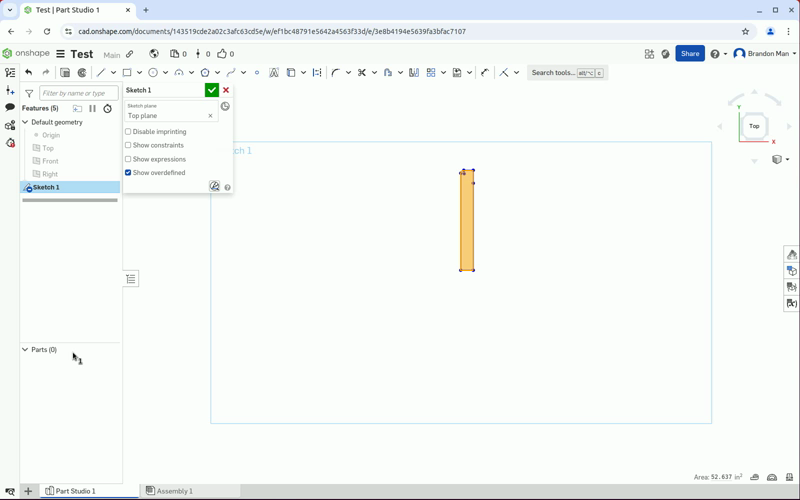
key(shift+y)
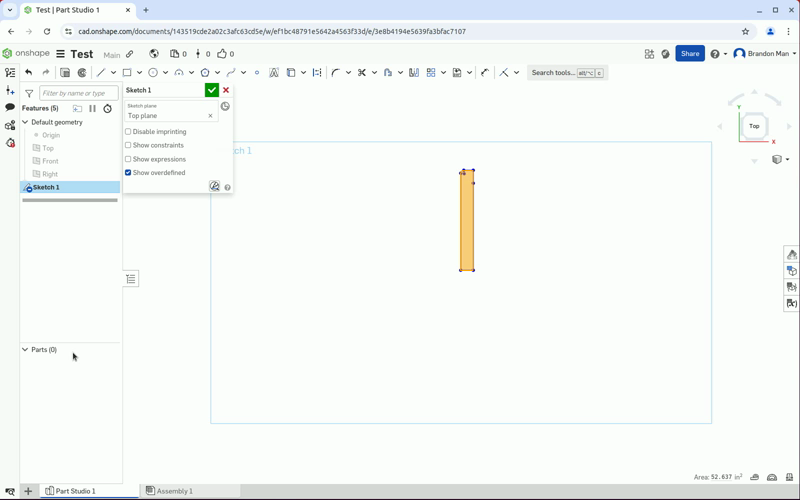
key(shift+e)
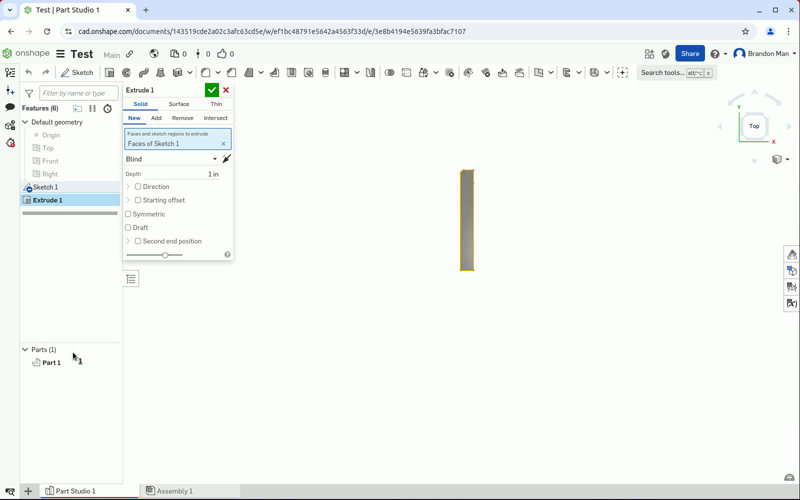
mouse_move(143, 106)
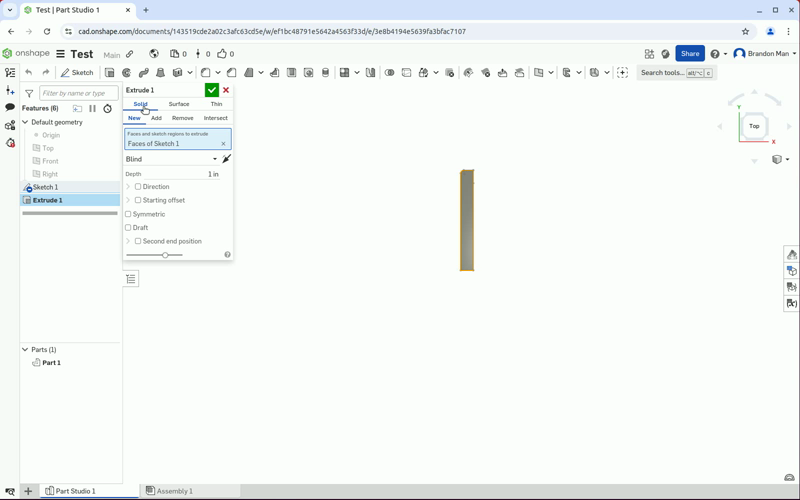
click(143, 106)
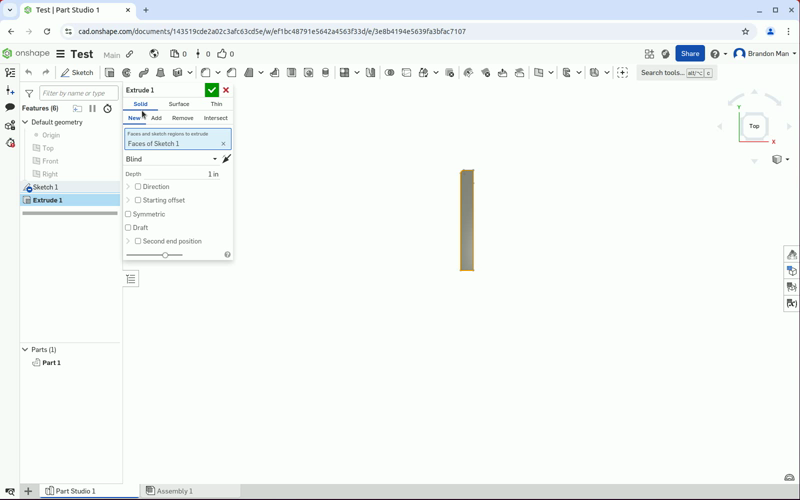
mouse_move(137, 120)
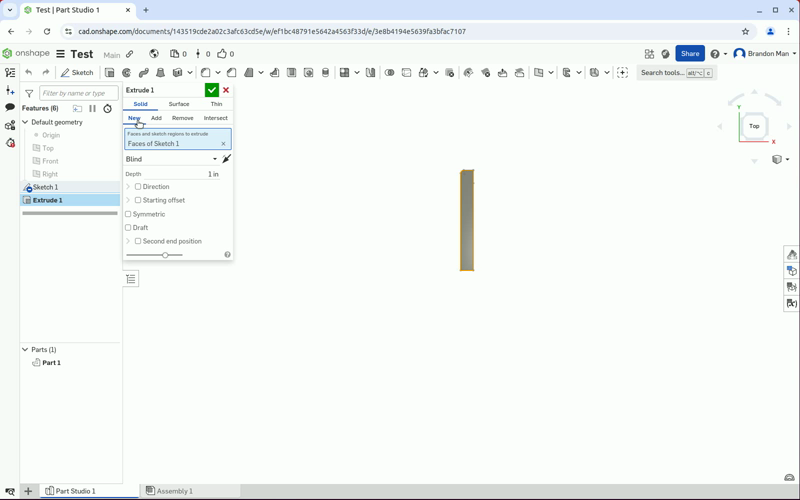
click(137, 120)
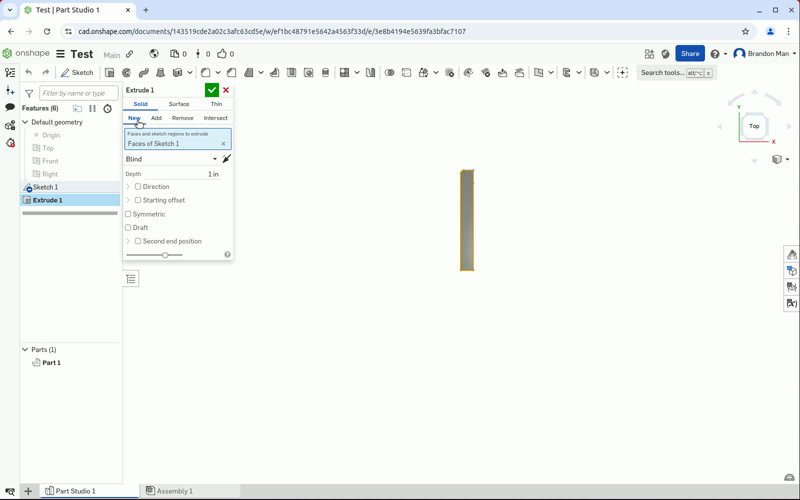
key(tab, 4)
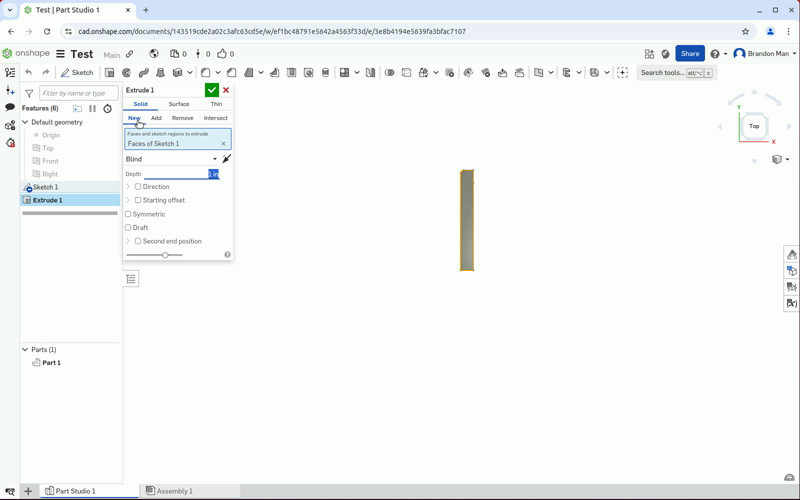
text(3.611)
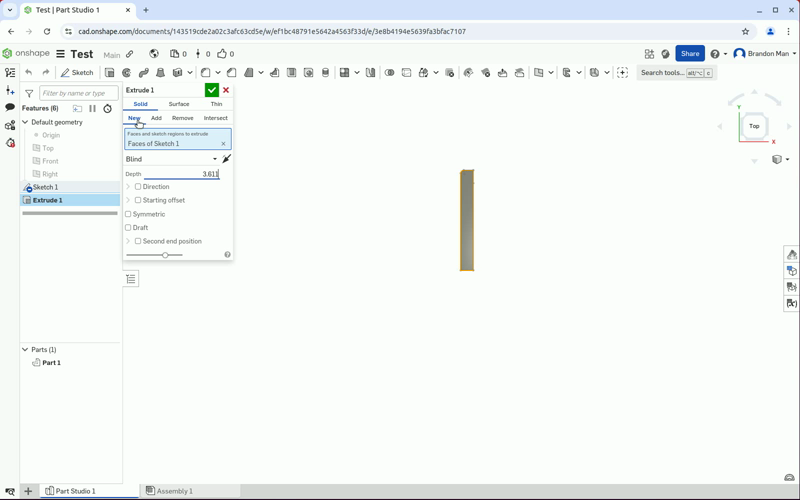
key(enter)
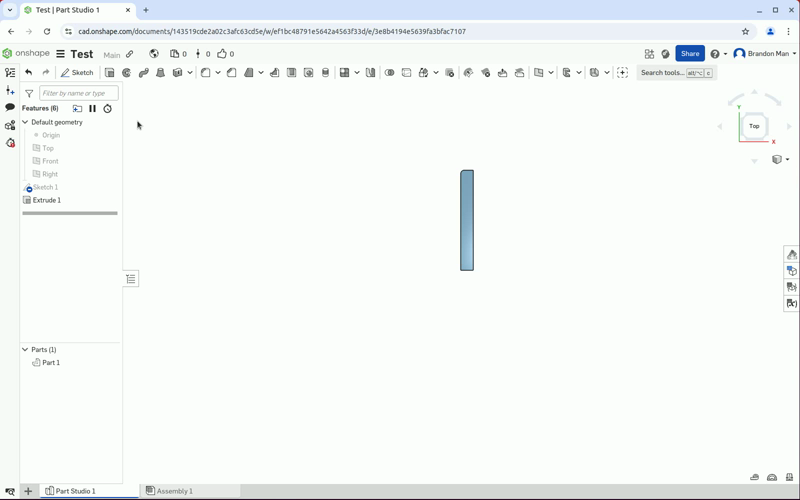
key(shift+h)
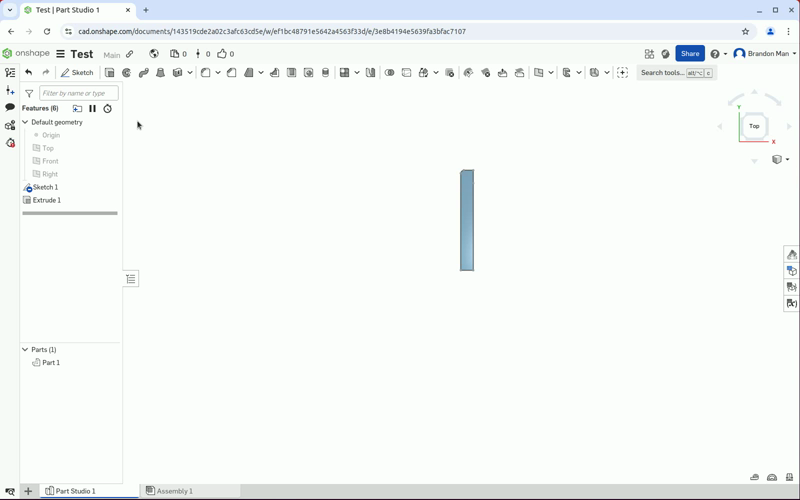
key(shift+h)
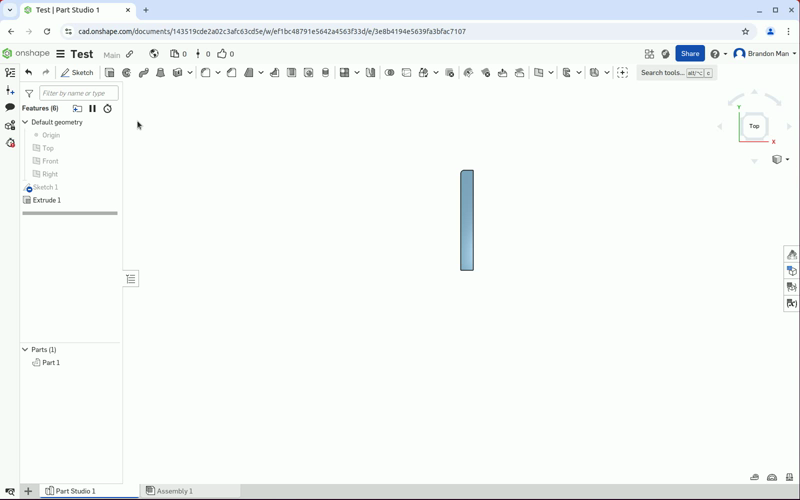
mouse_move(73, 189)
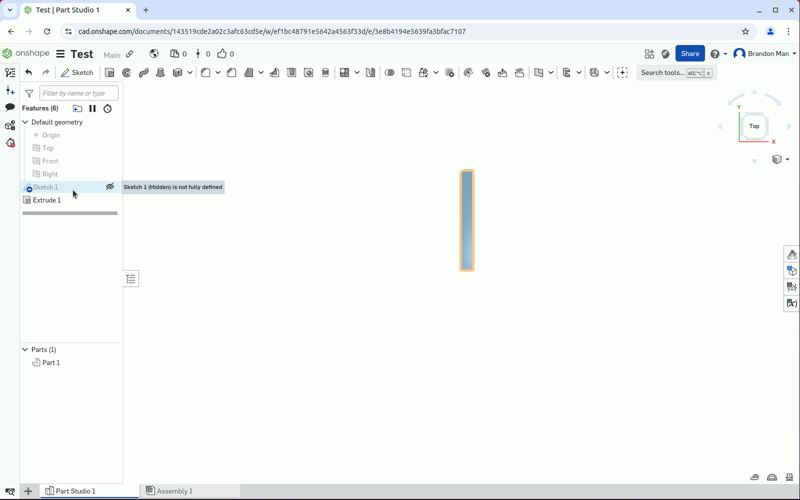
click(73, 189)
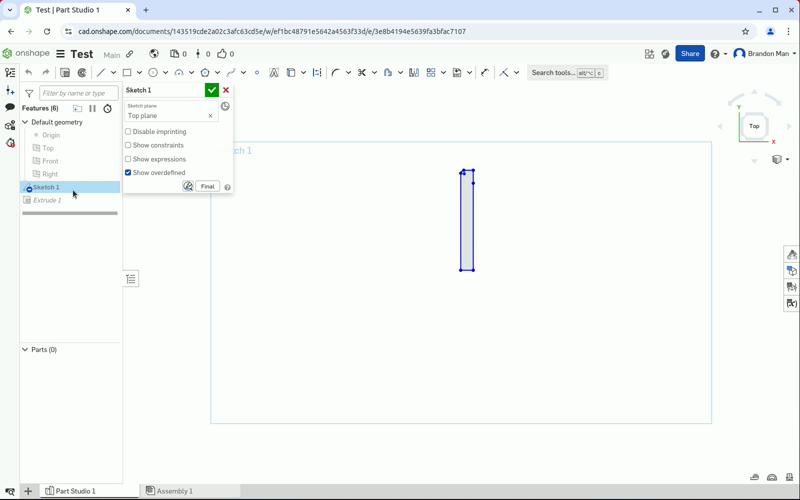
mouse_move(229, 92)
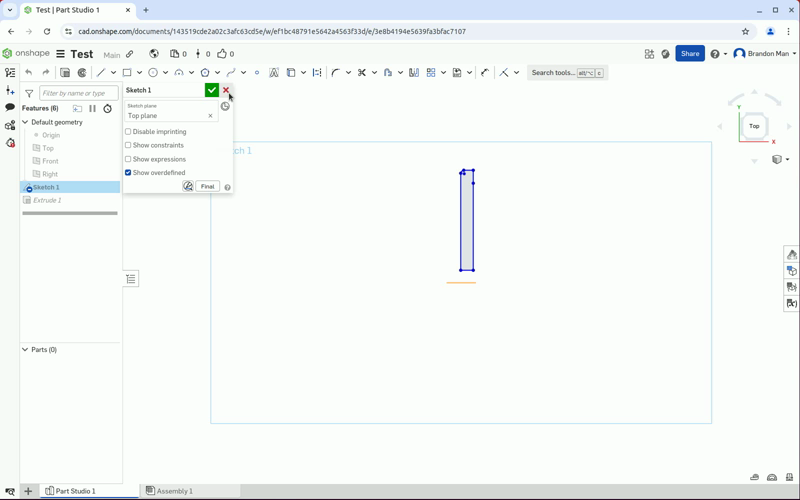
click(229, 92)
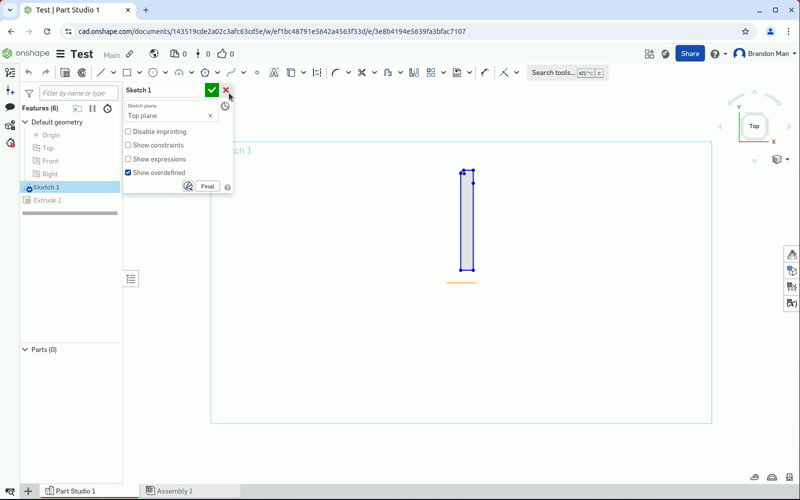
key(shift+s)
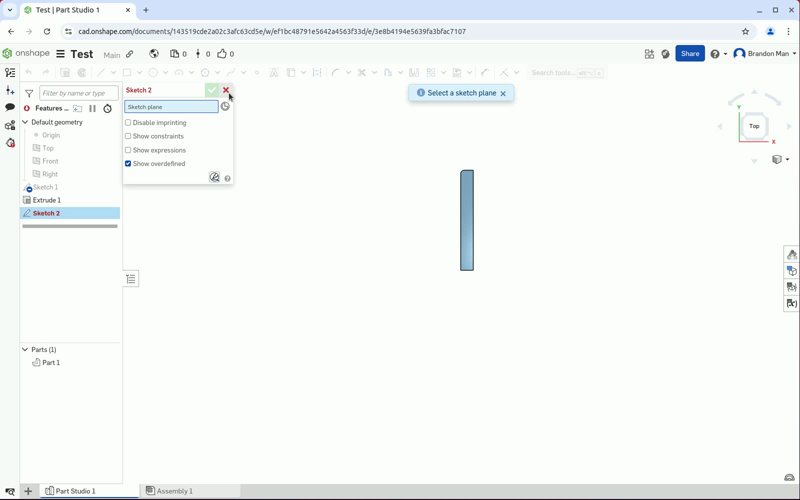
mouse_move(73, 150)
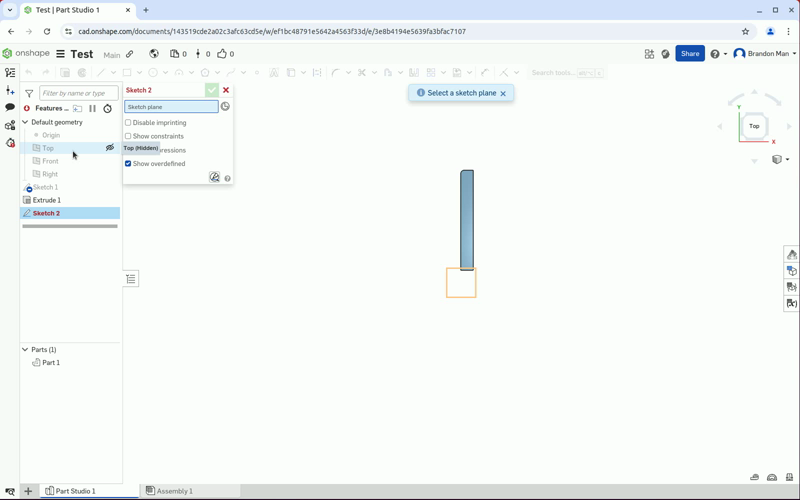
click(73, 150)
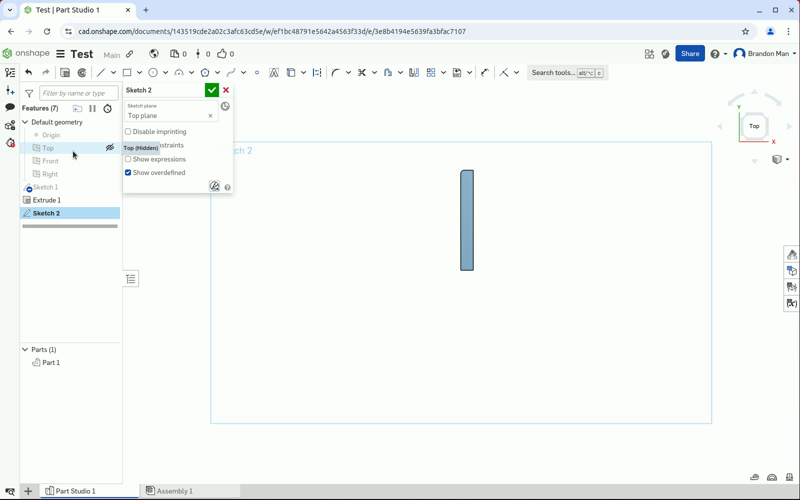
mouse_move(73, 352)
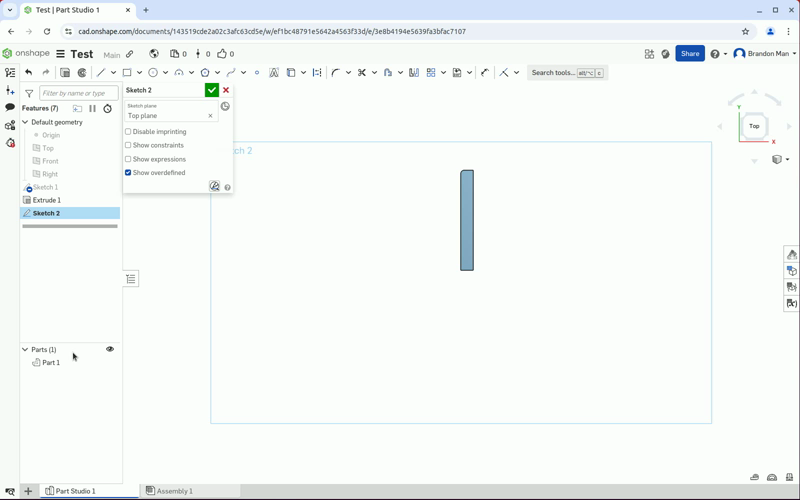
key(y)
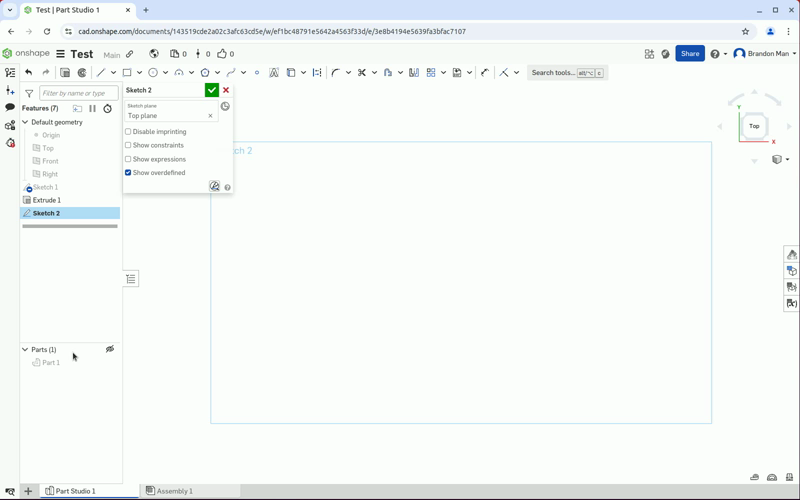
key(l)
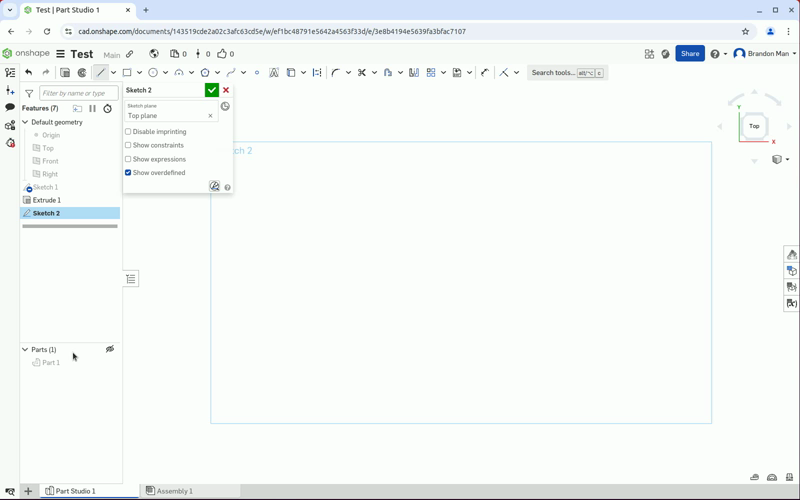
key_down(shift)
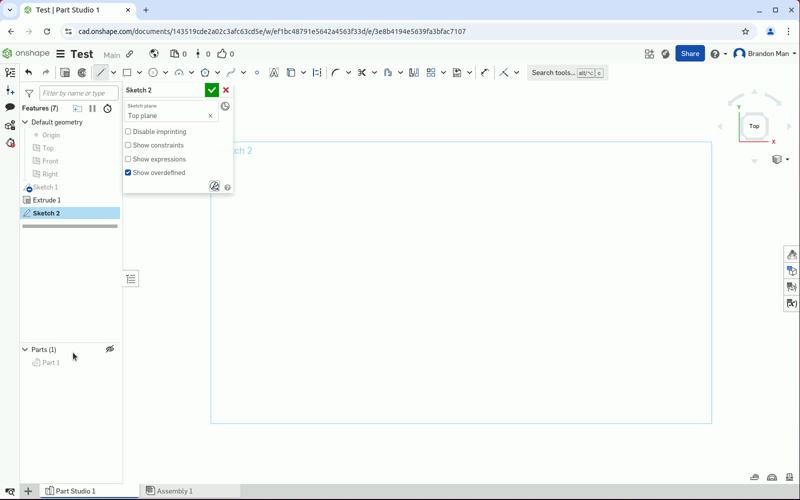
mouse_move(473, 183)
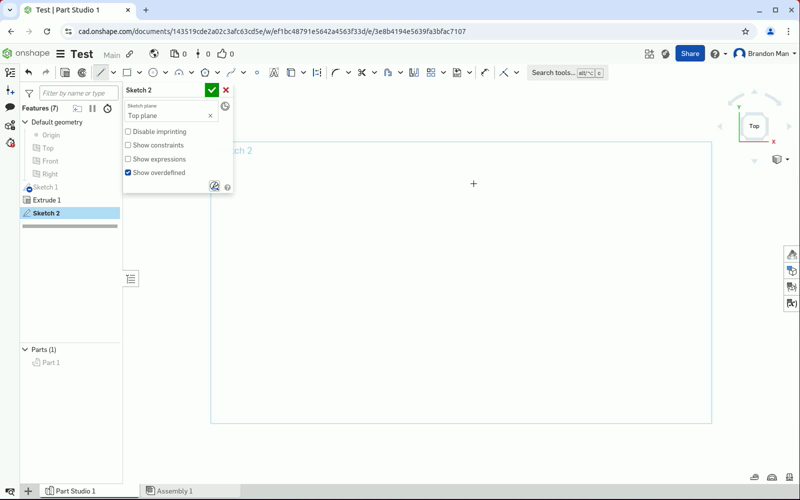
click(473, 183)
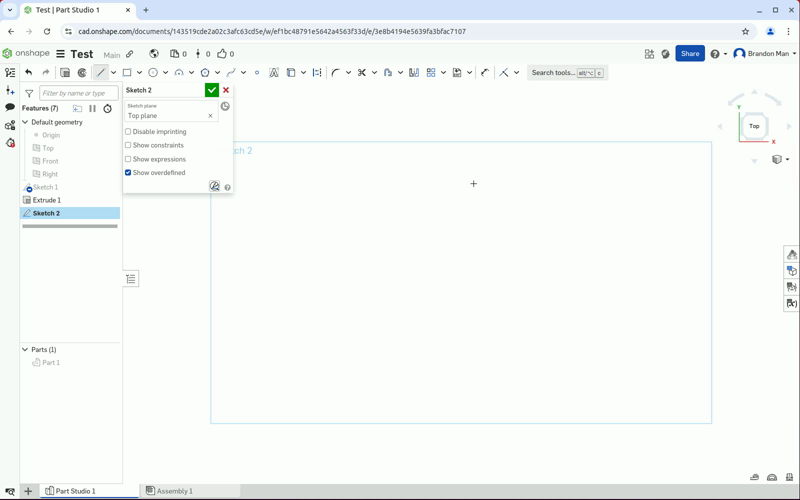
key_up(shift)
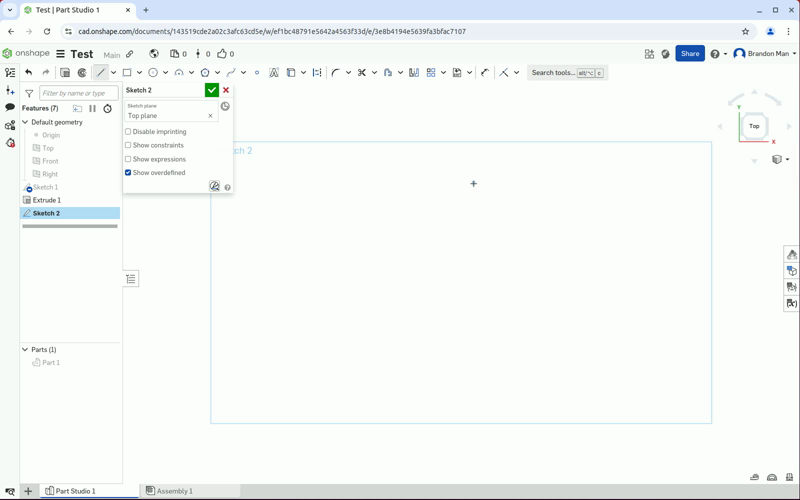
key_down(shift)
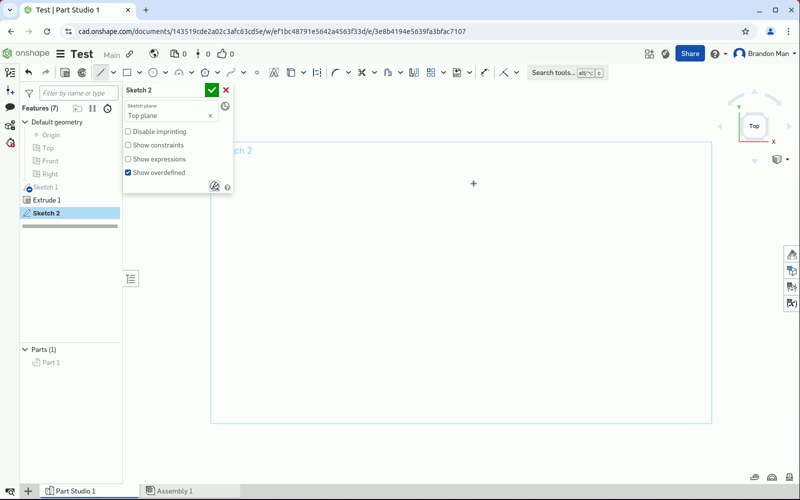
mouse_move(503, 183)
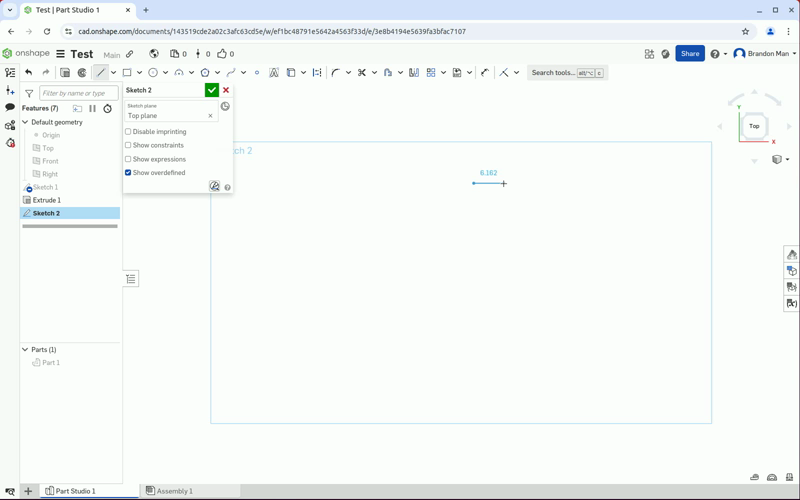
mouse_move(532, 183)
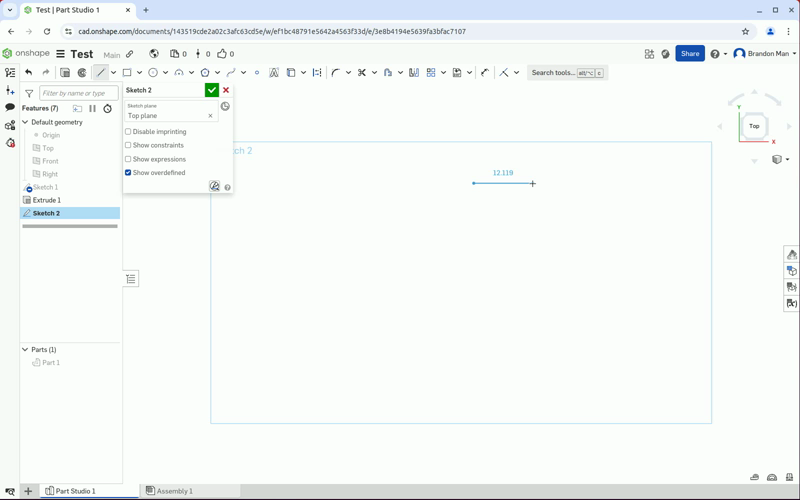
click(532, 183)
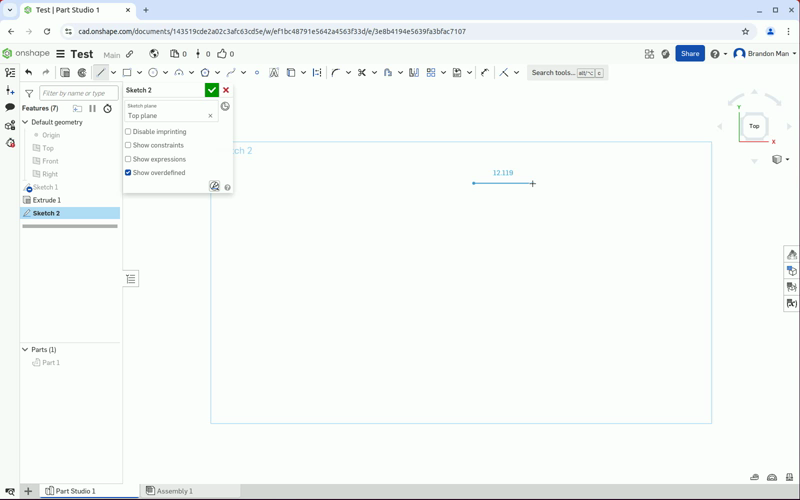
key_up(shift)
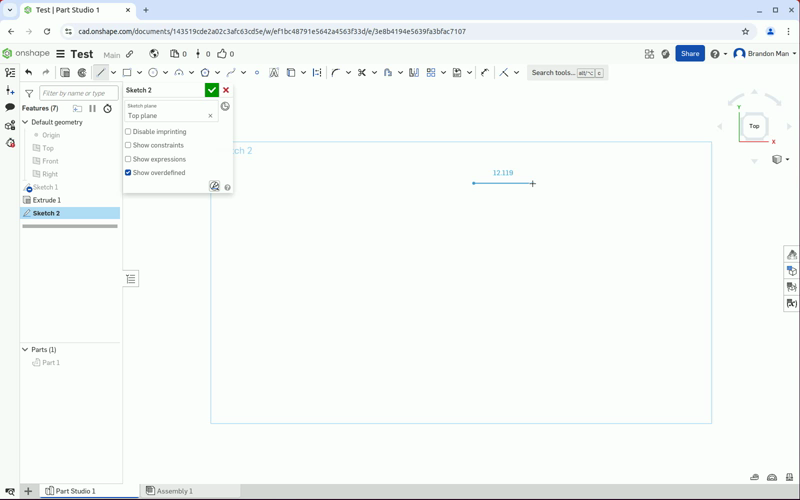
key_down(shift)
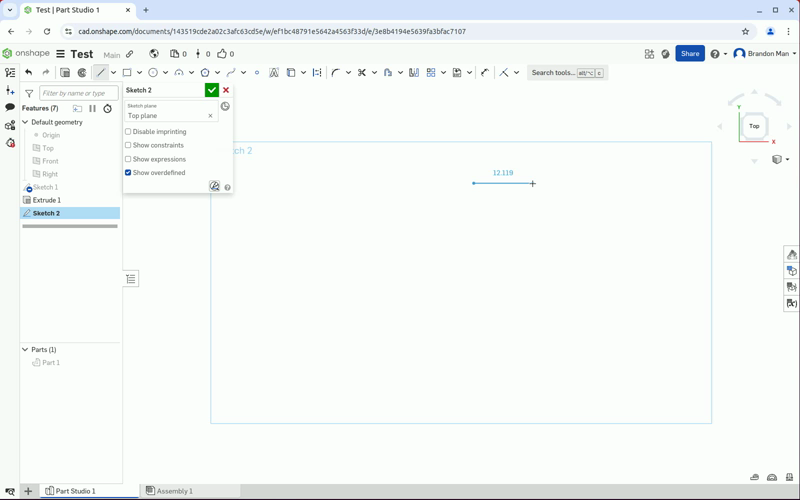
mouse_move(562, 183)
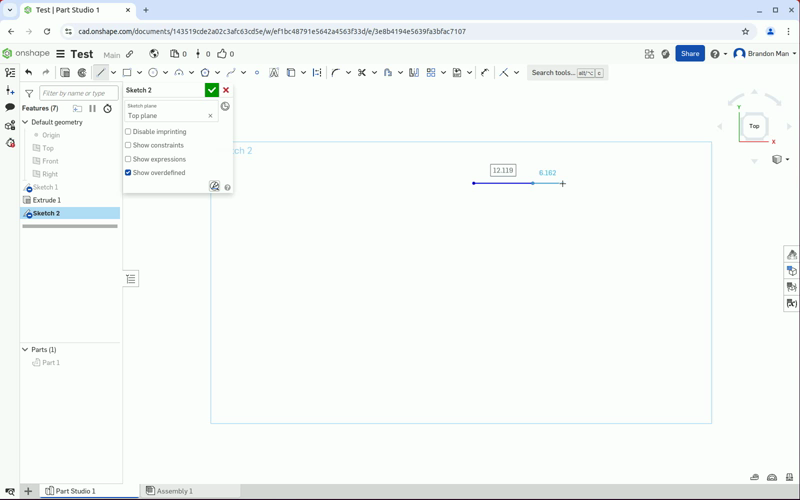
mouse_move(545, 183)
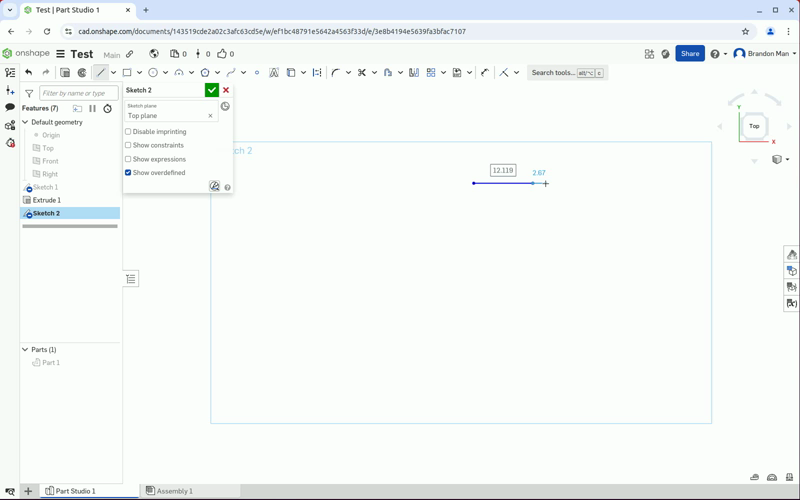
click(545, 183)
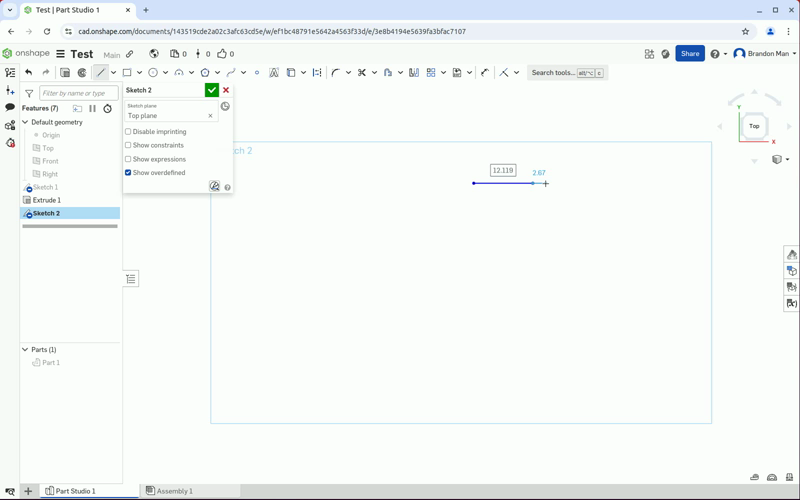
key_up(shift)
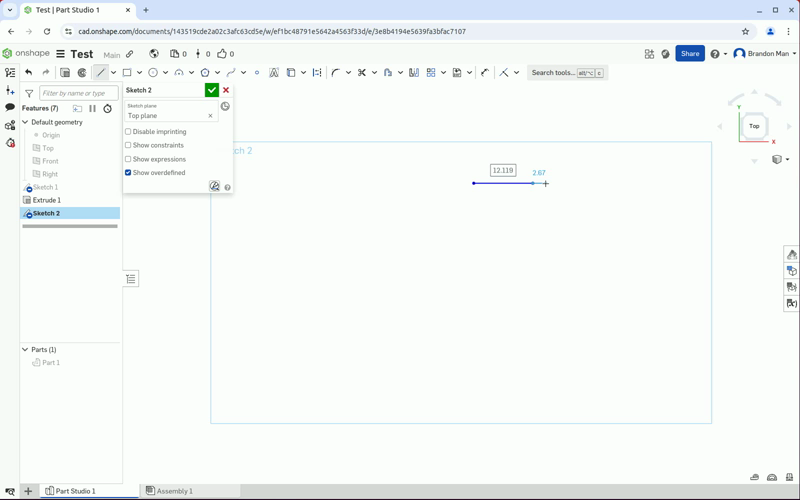
key_down(shift)
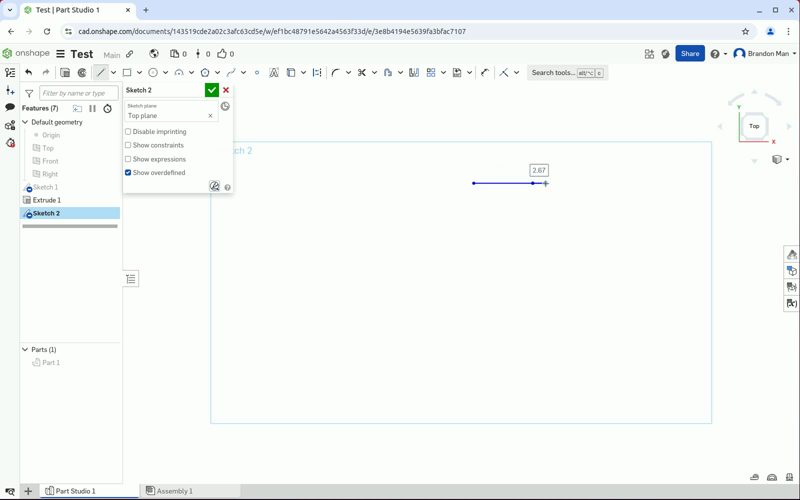
mouse_move(575, 183)
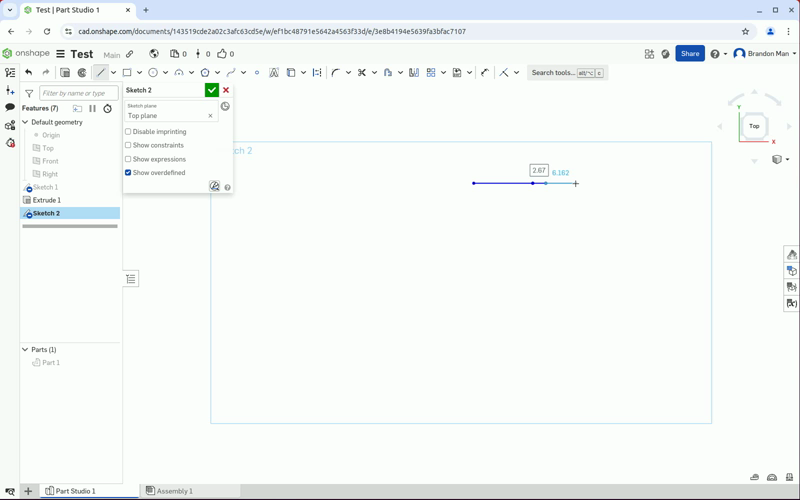
mouse_move(545, 173)
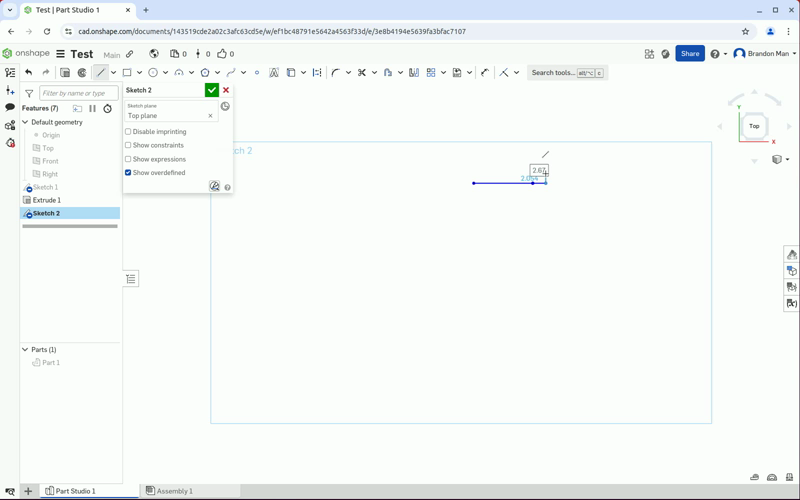
click(545, 173)
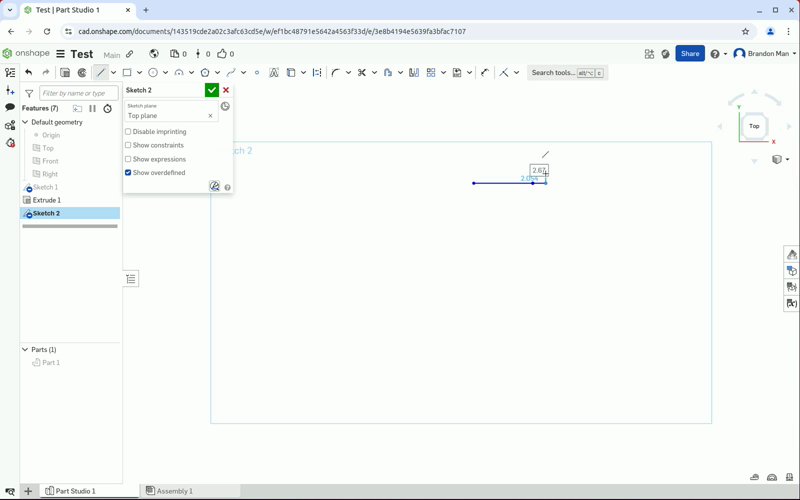
key_up(shift)
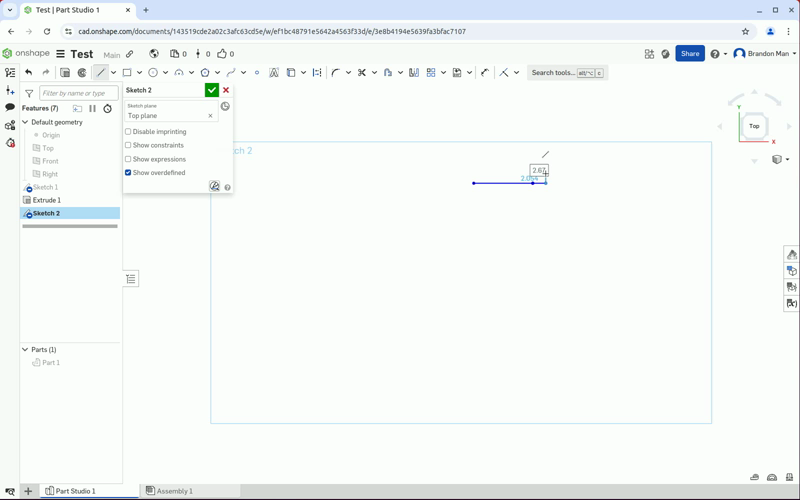
key(esc)
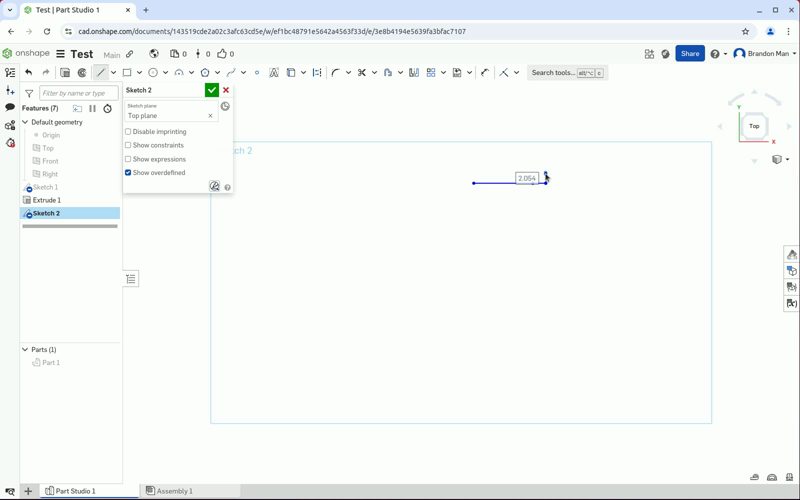
key(a)
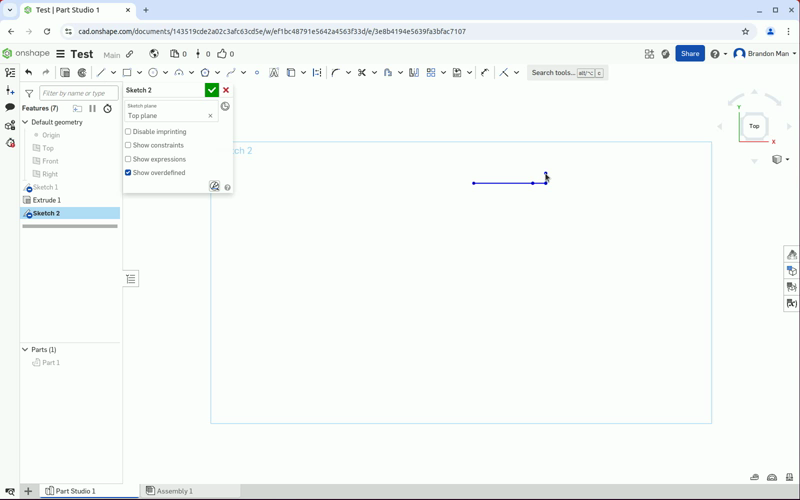
mouse_move(545, 173)
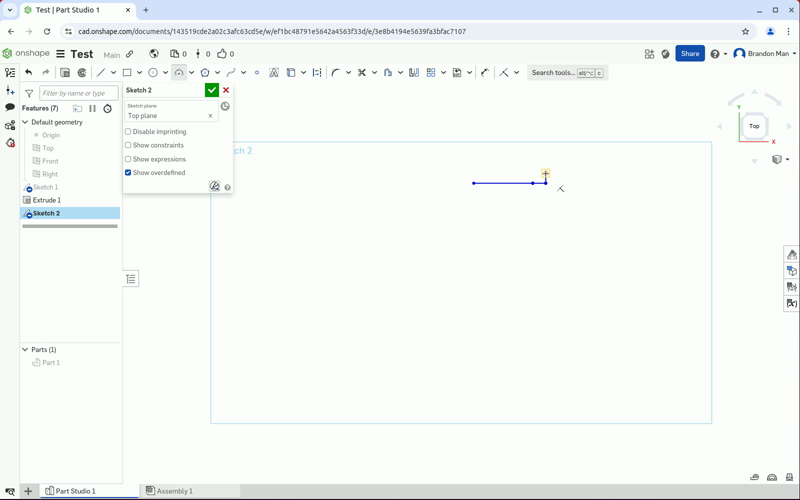
click(545, 173)
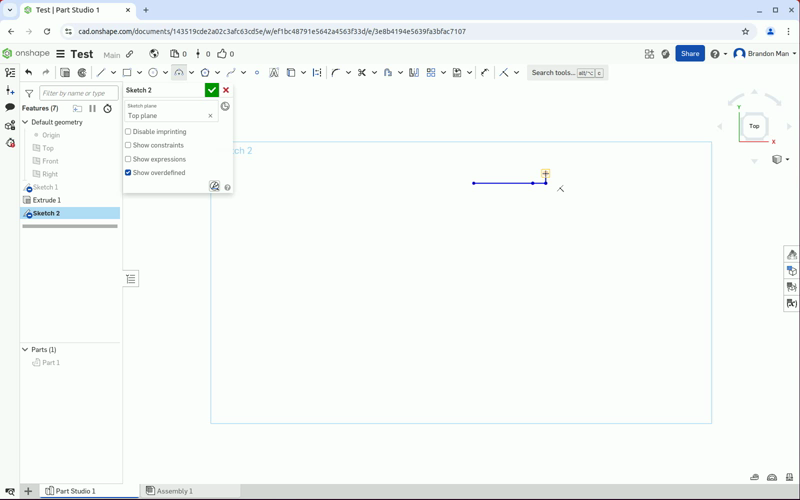
key_down(shift)
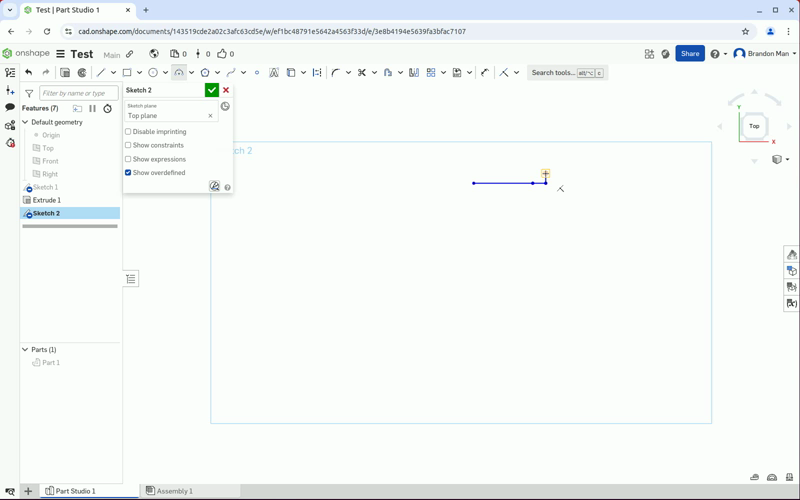
mouse_move(542, 170)
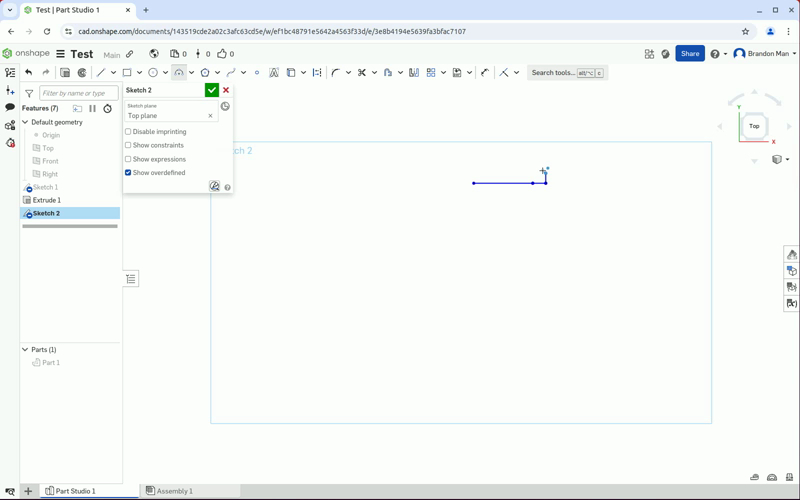
scroll(6)
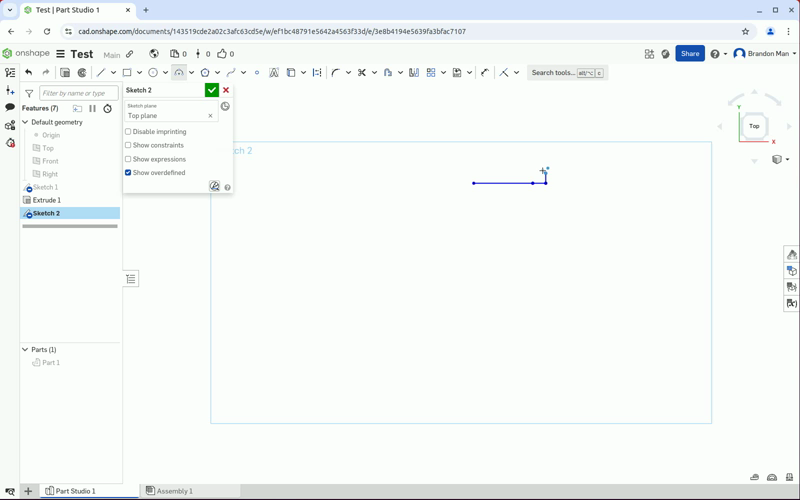
scroll(6)
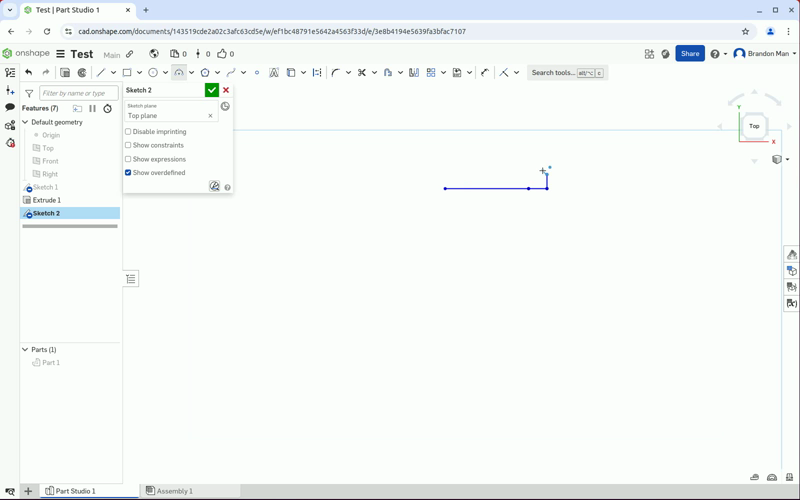
scroll(6)
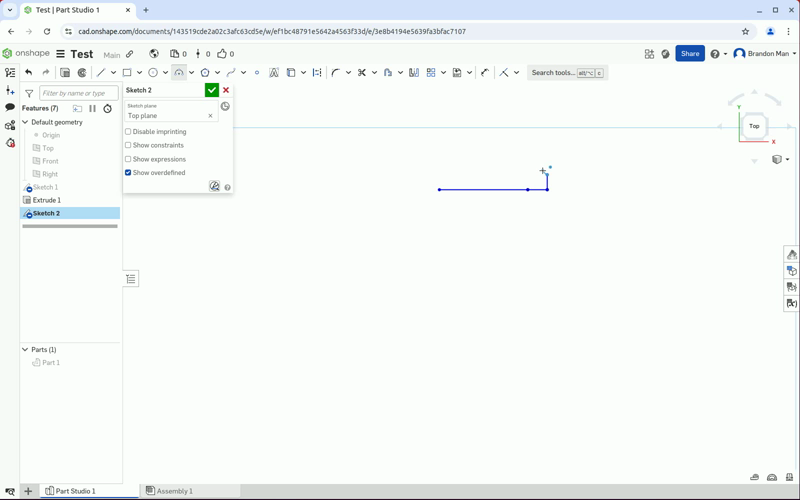
scroll(6)
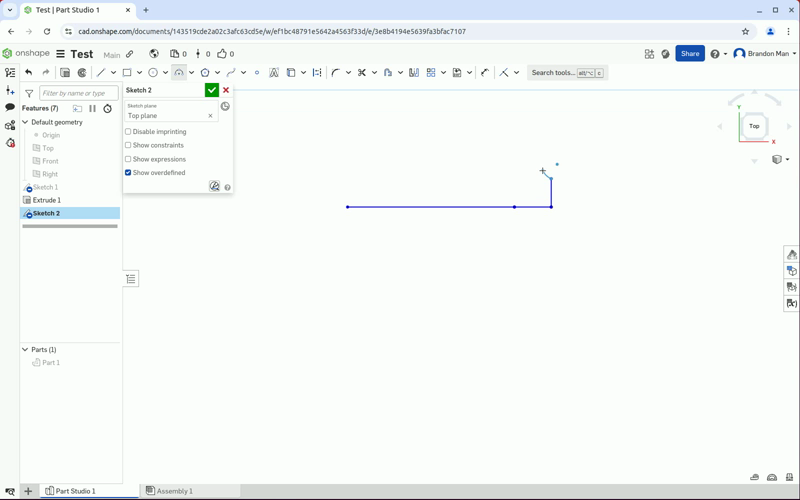
scroll(6)
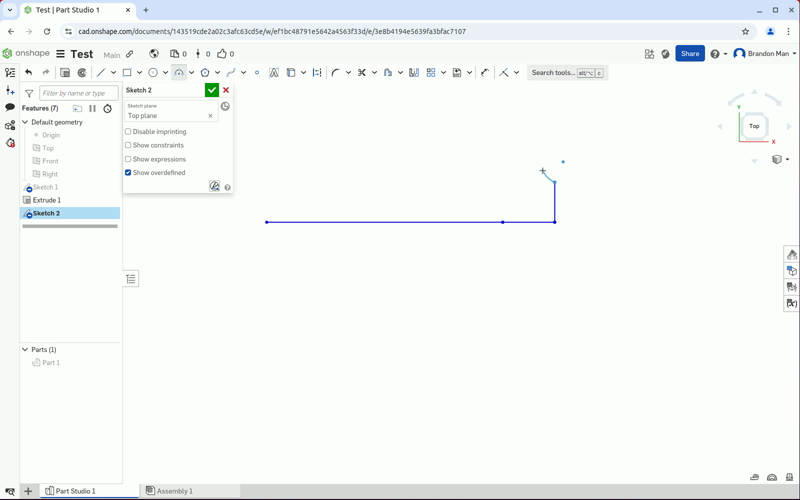
scroll(6)
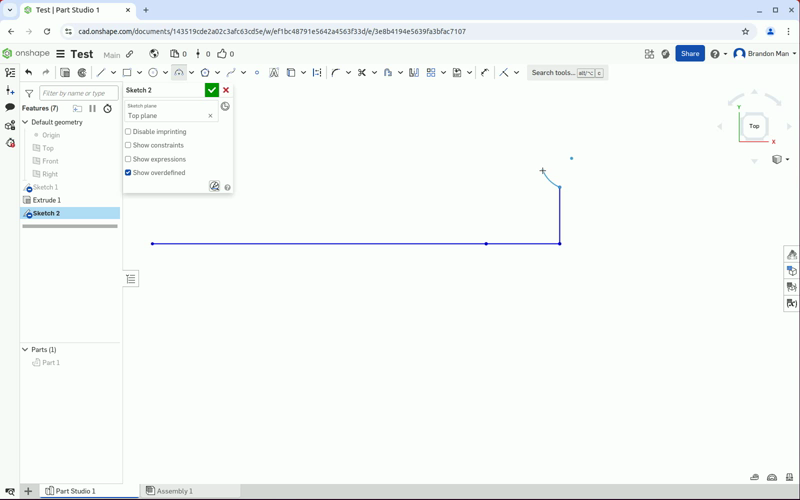
scroll(6)
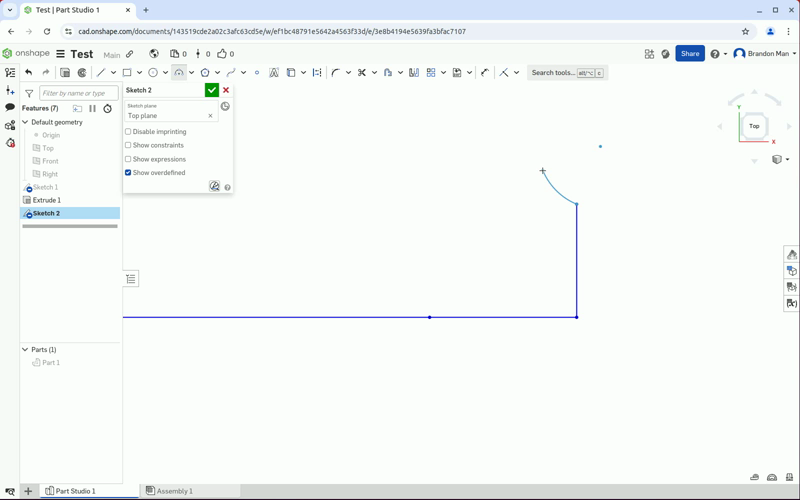
click(542, 170)
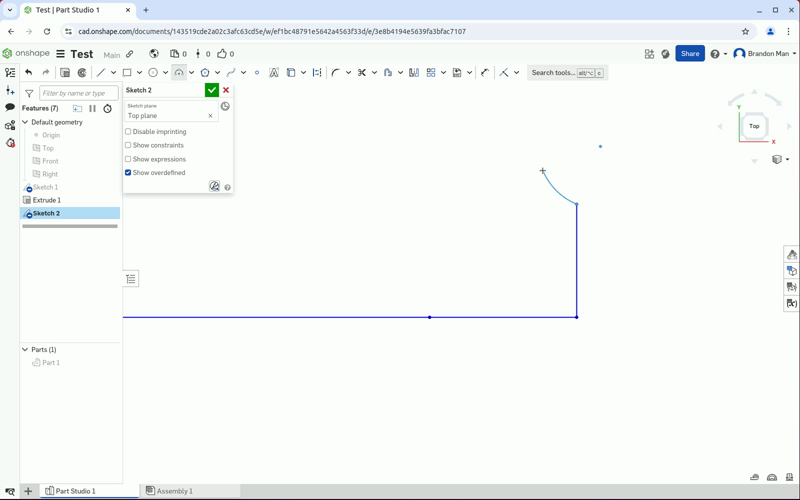
scroll(-6)
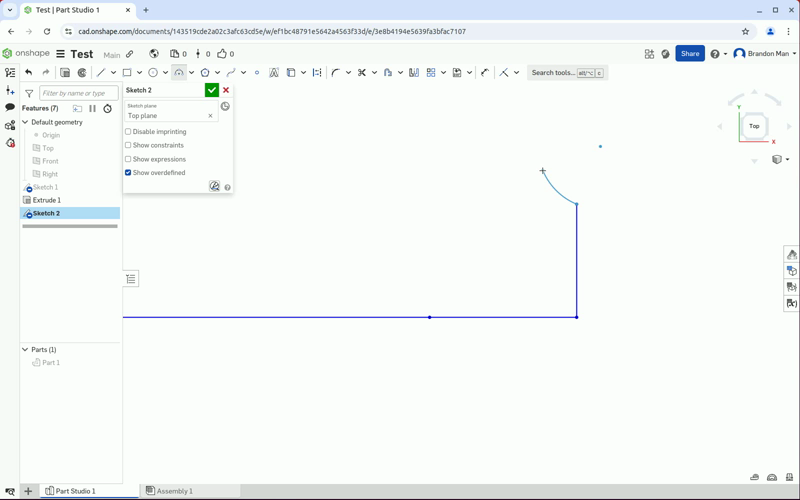
scroll(-6)
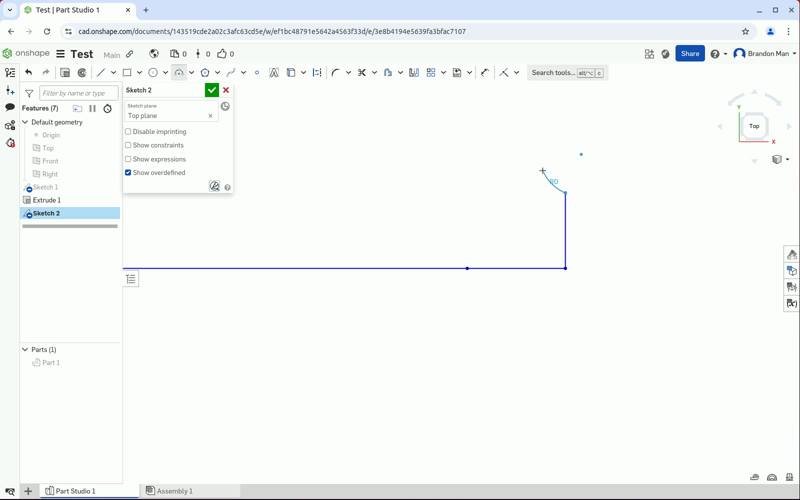
scroll(-6)
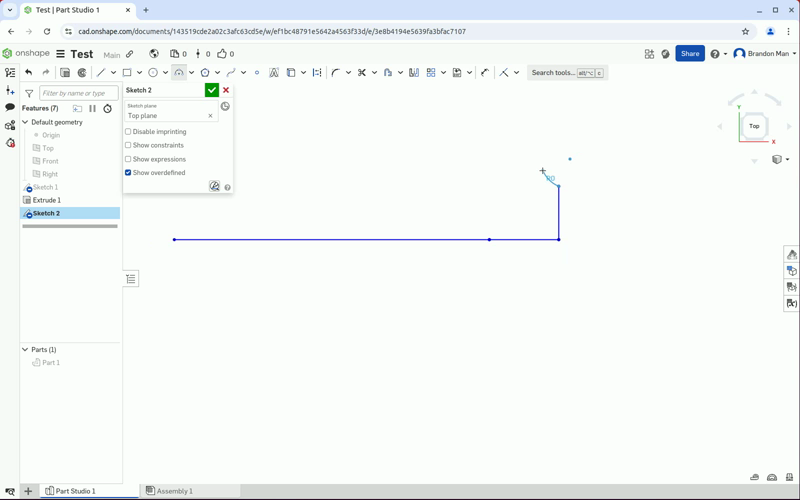
scroll(-6)
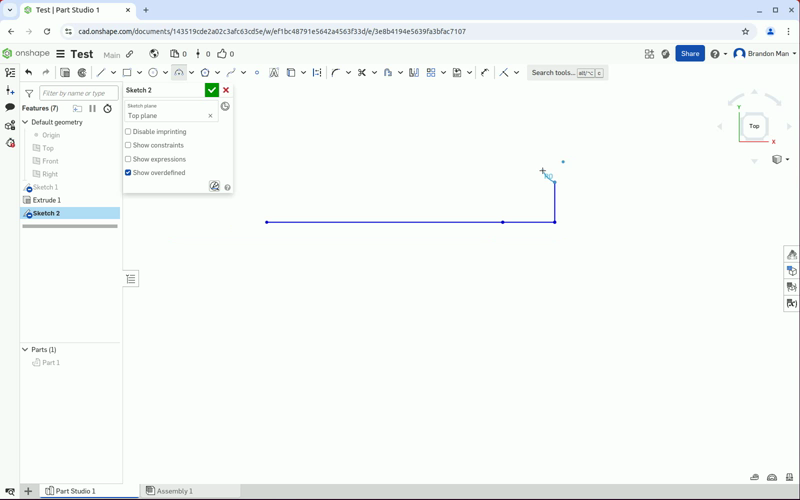
scroll(-6)
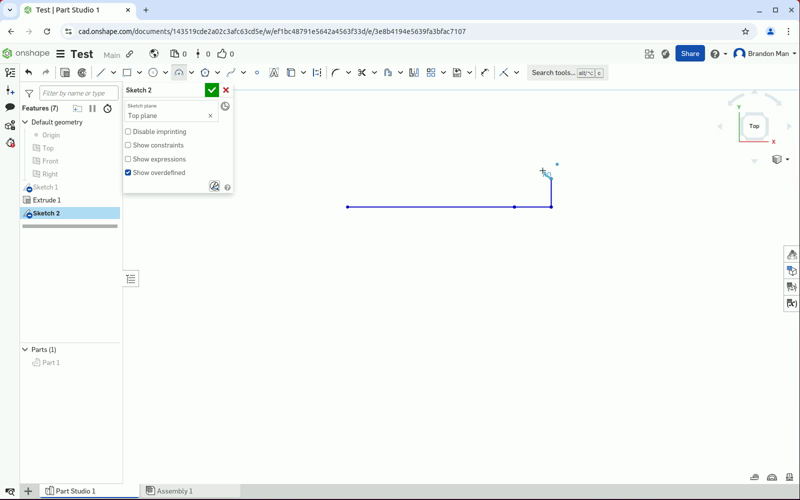
scroll(-6)
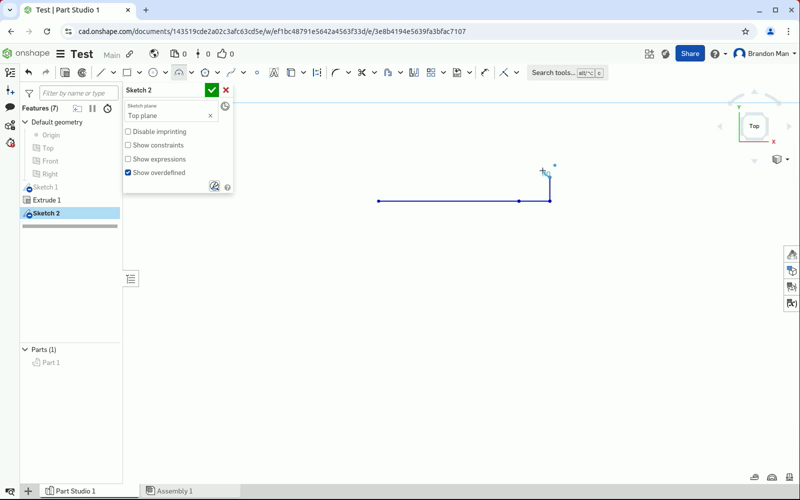
scroll(-6)
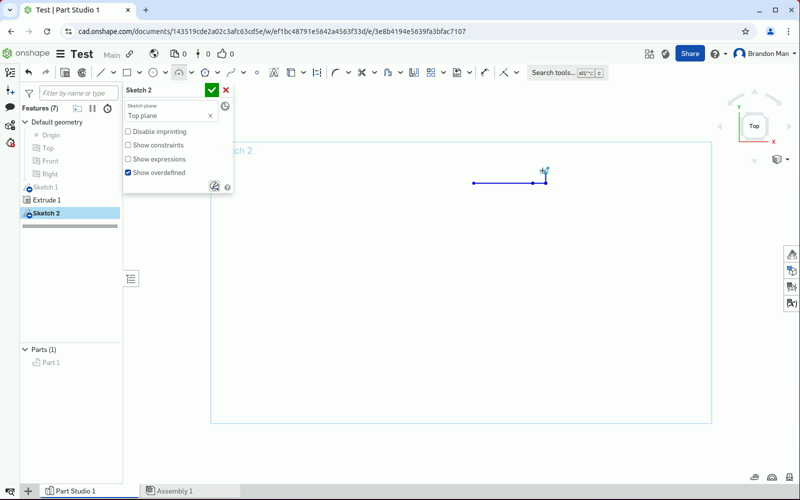
mouse_move(544, 171)
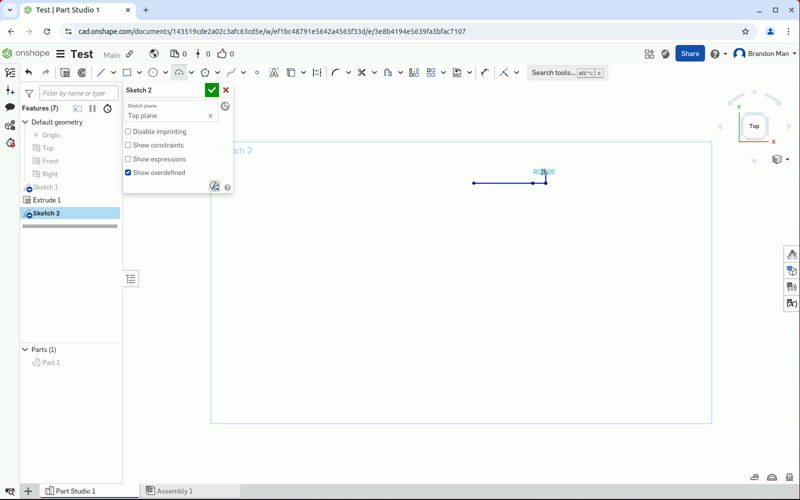
scroll(6)
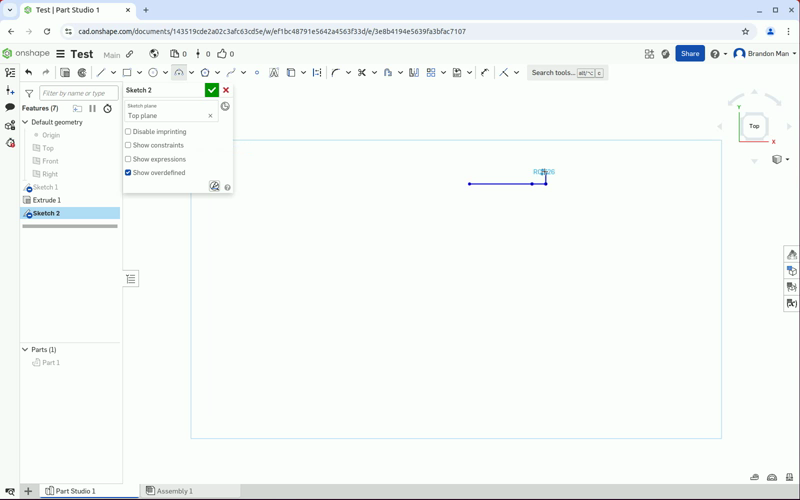
scroll(6)
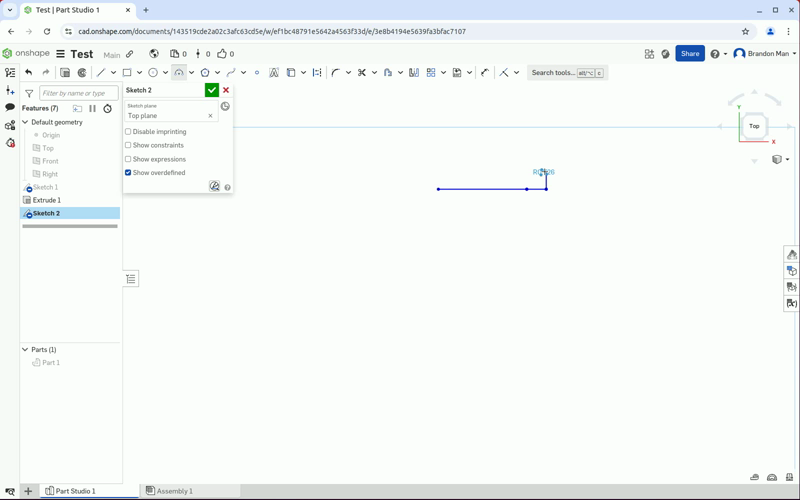
scroll(6)
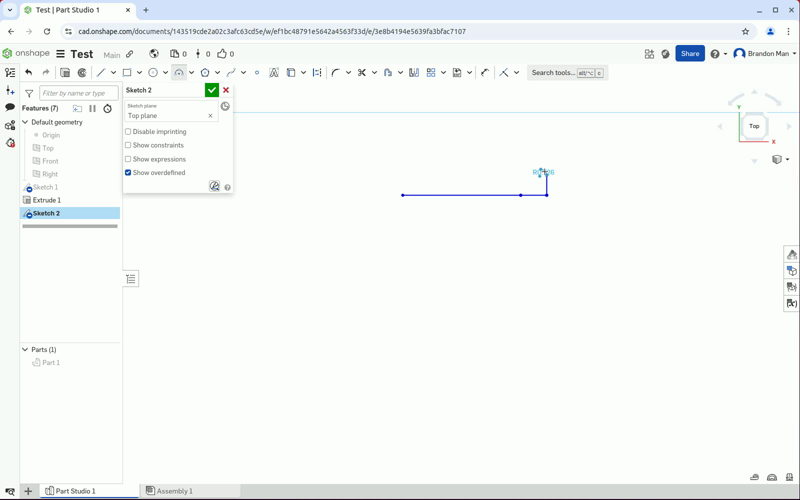
scroll(6)
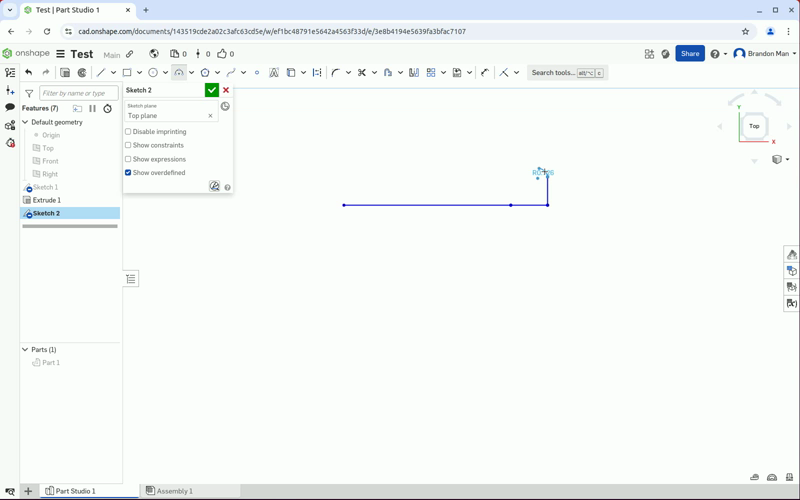
scroll(6)
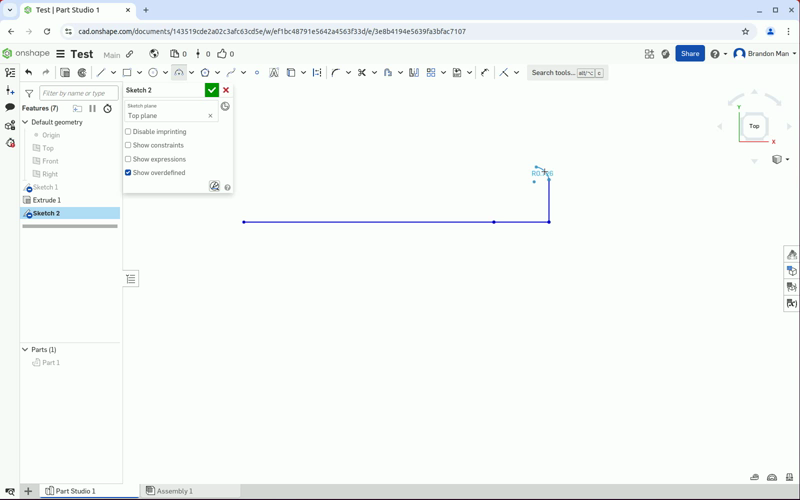
scroll(6)
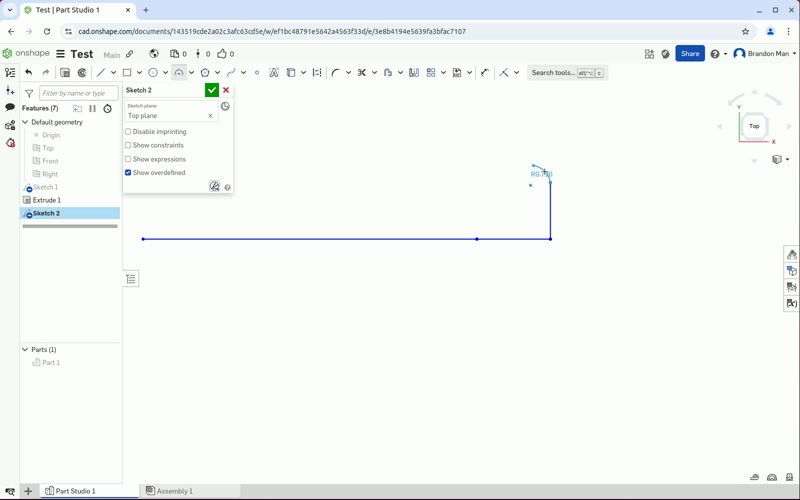
scroll(6)
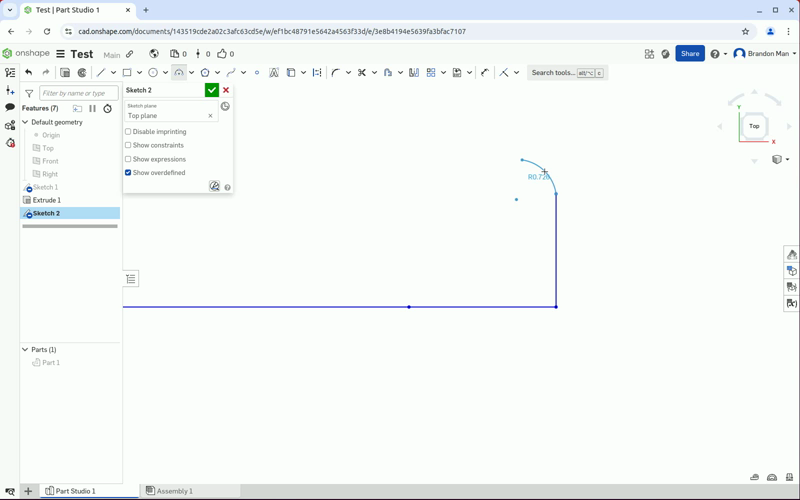
click(544, 171)
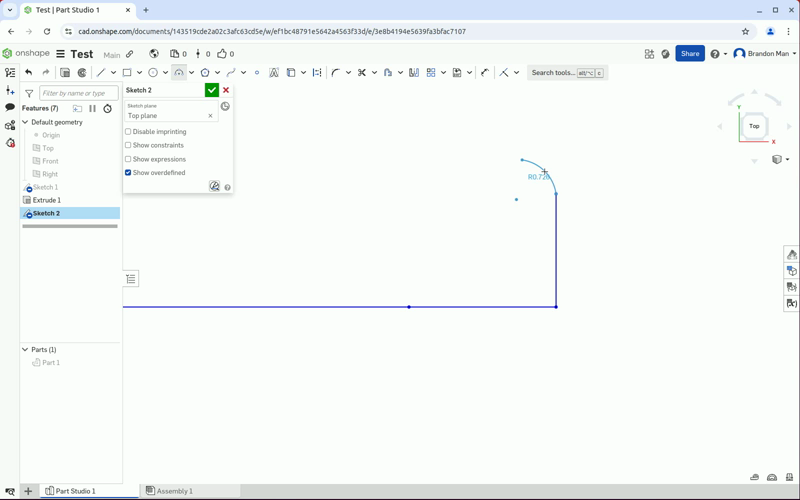
scroll(-6)
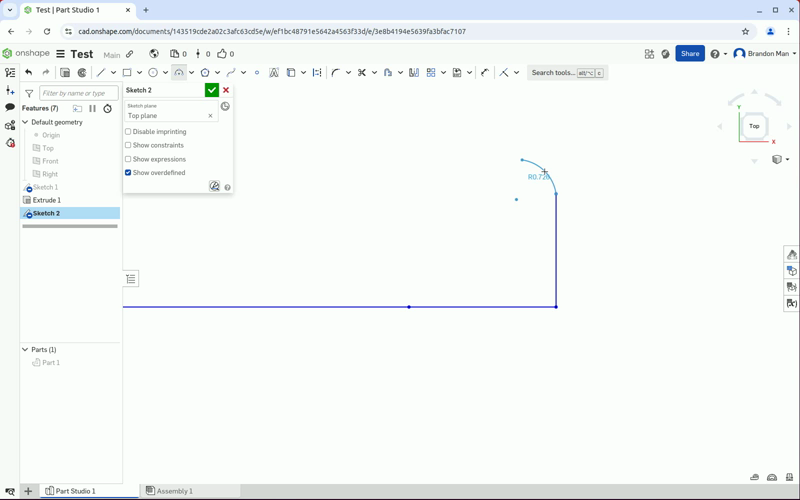
scroll(-6)
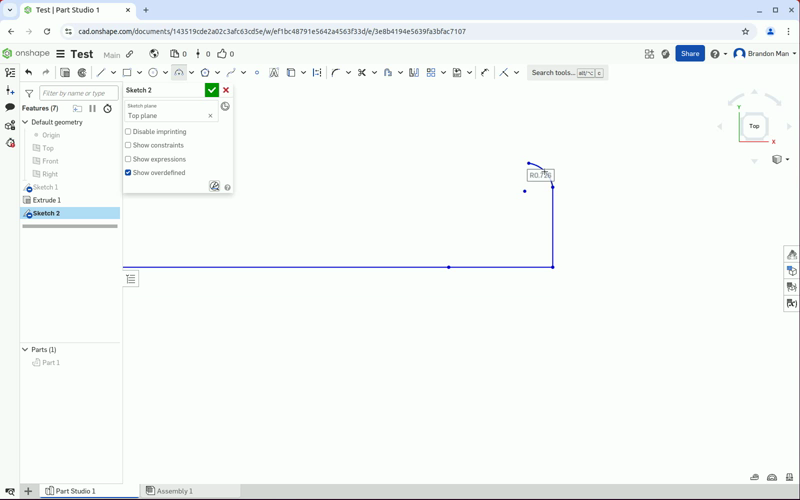
scroll(-6)
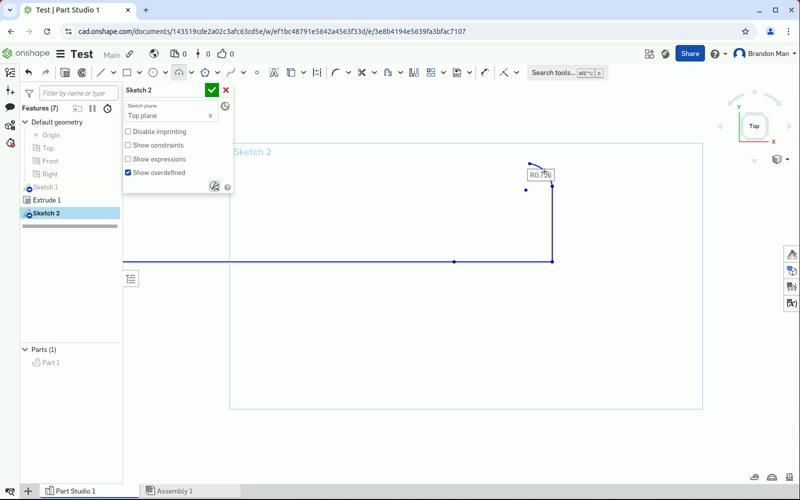
scroll(-6)
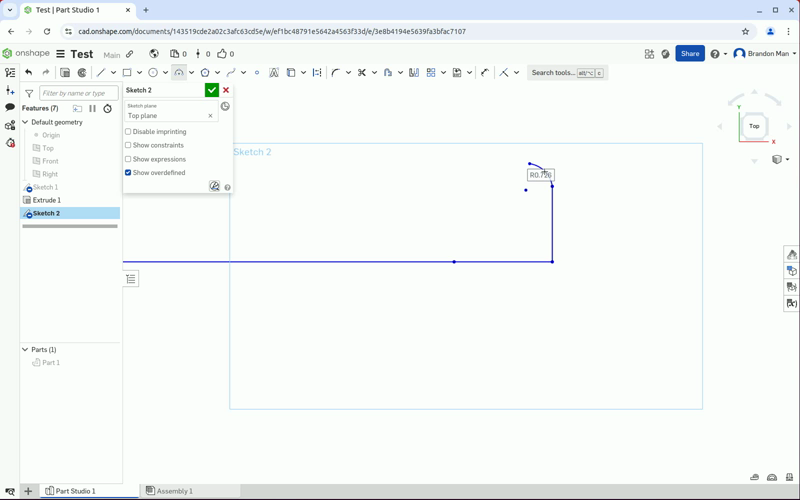
scroll(-6)
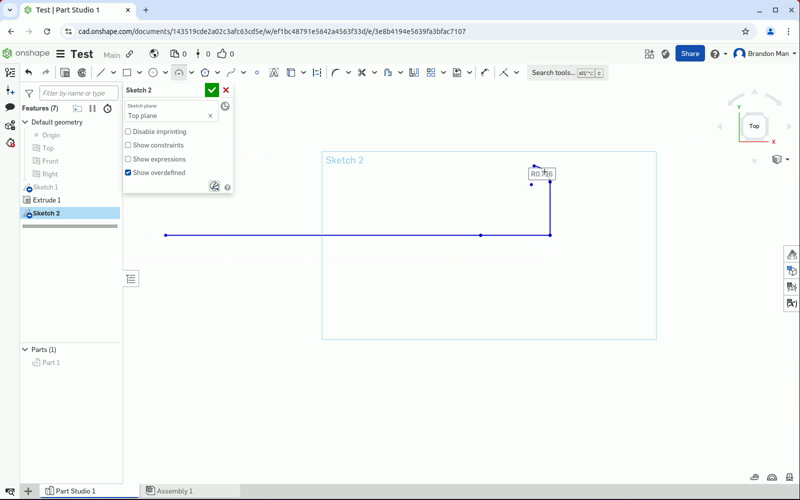
scroll(-6)
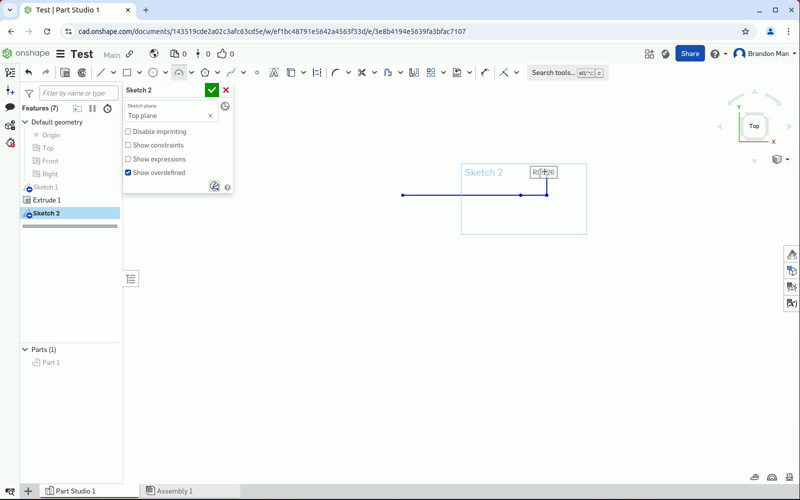
scroll(-6)
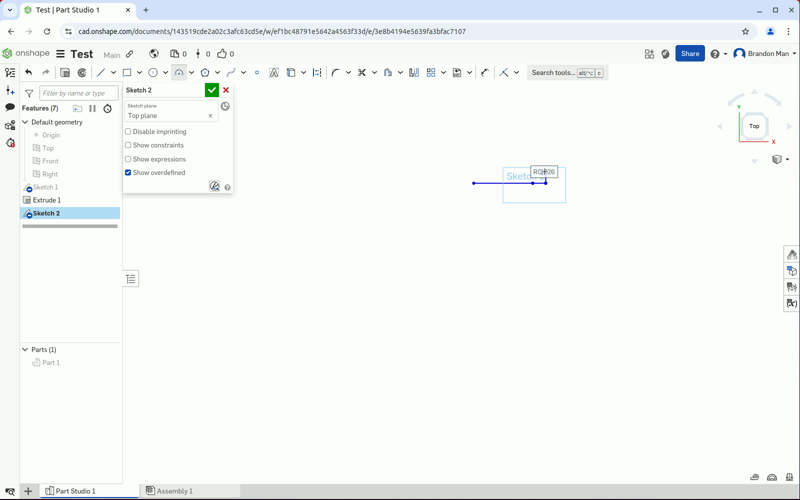
key_up(shift)
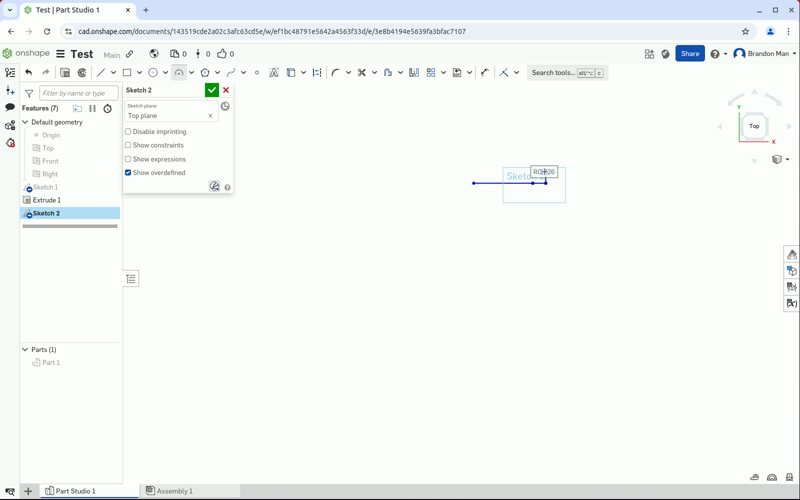
key(esc)
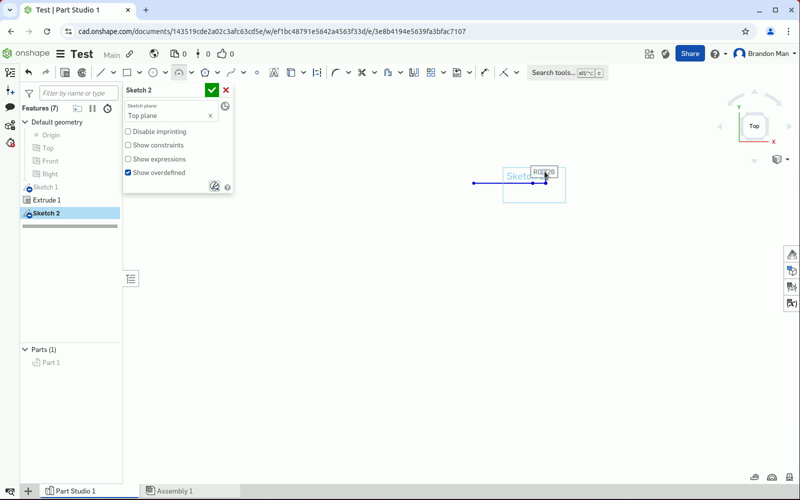
key(l)
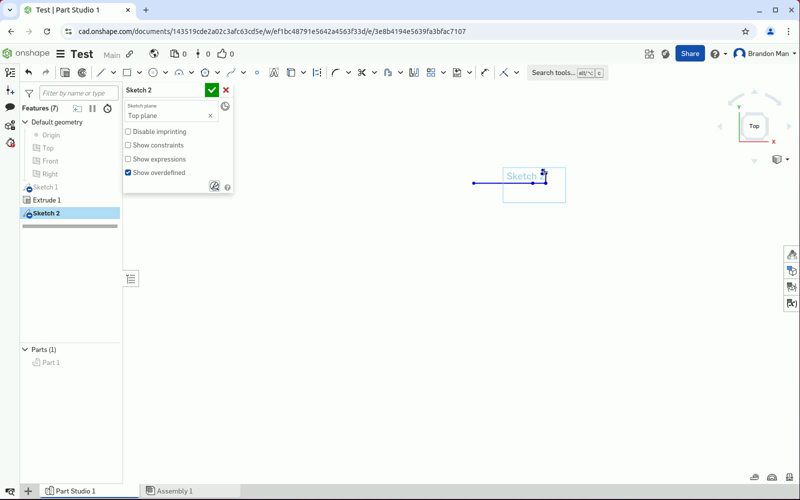
mouse_move(542, 170)
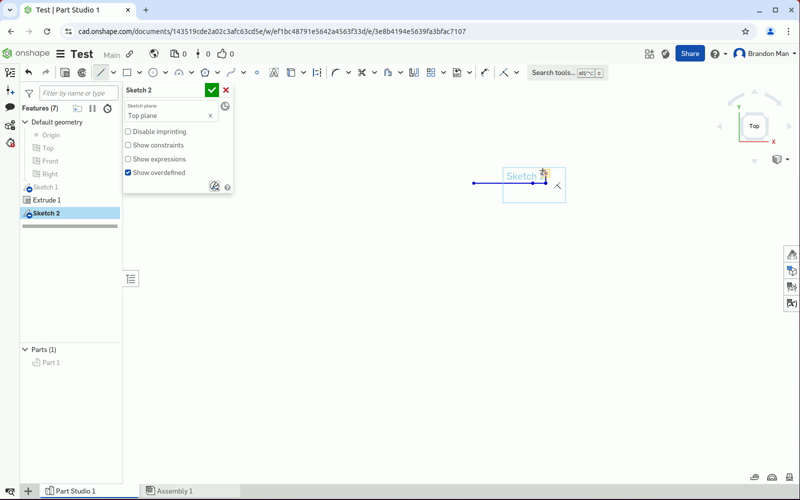
scroll(6)
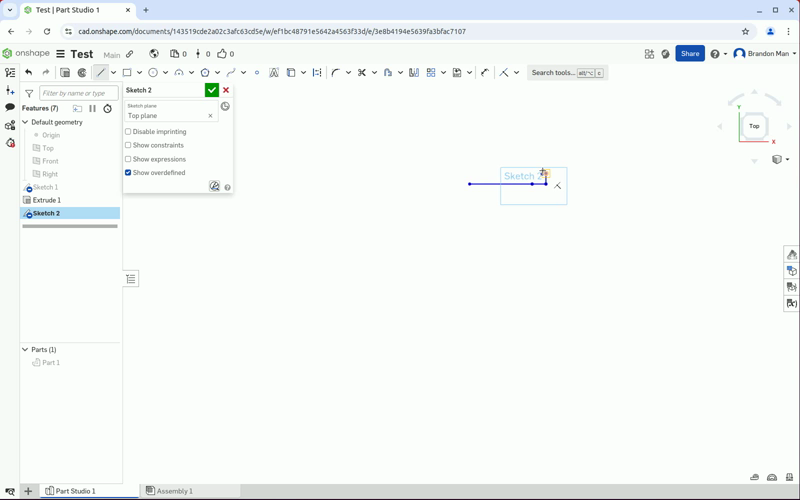
scroll(6)
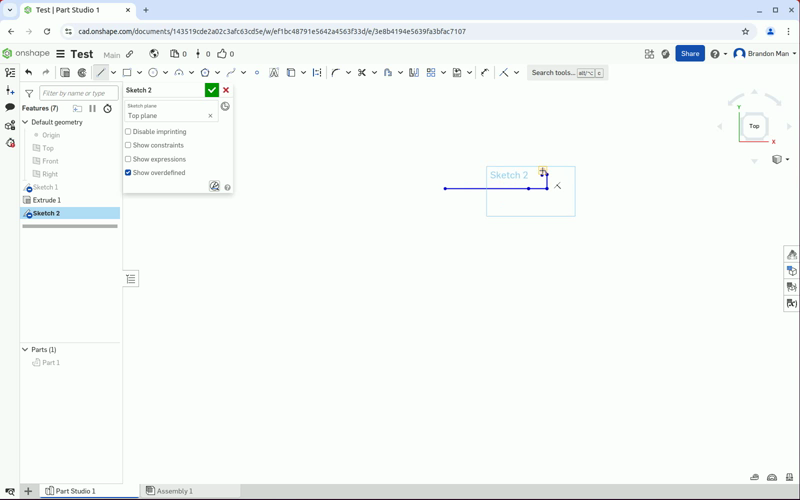
scroll(6)
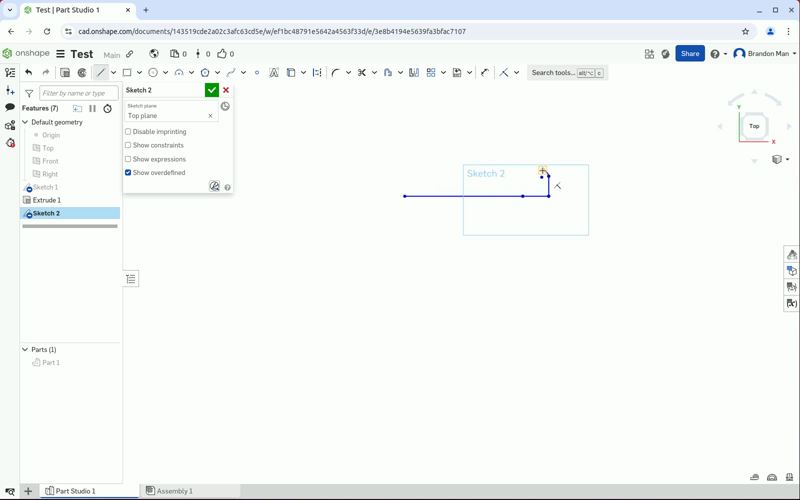
scroll(6)
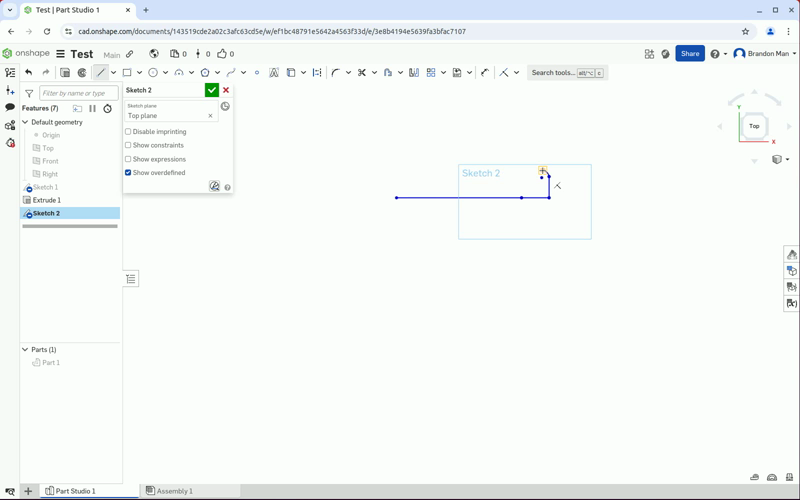
scroll(6)
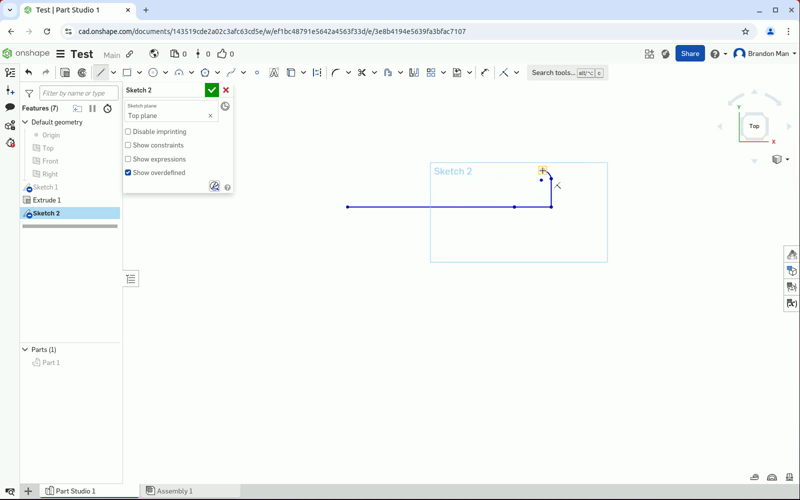
scroll(6)
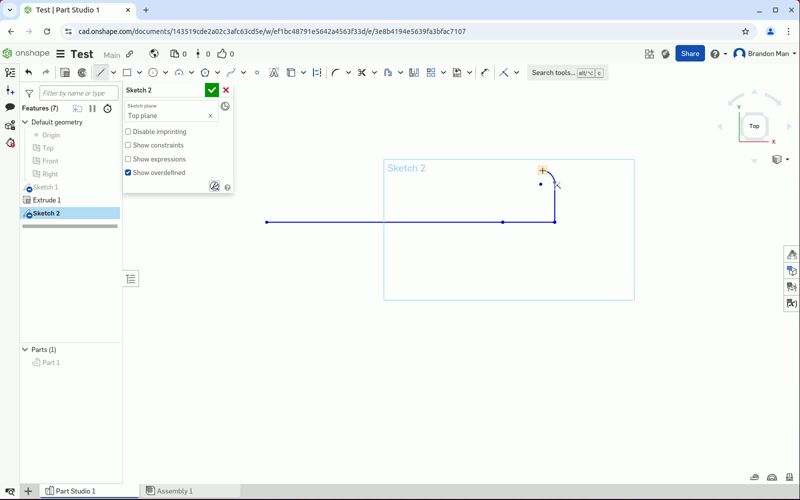
scroll(6)
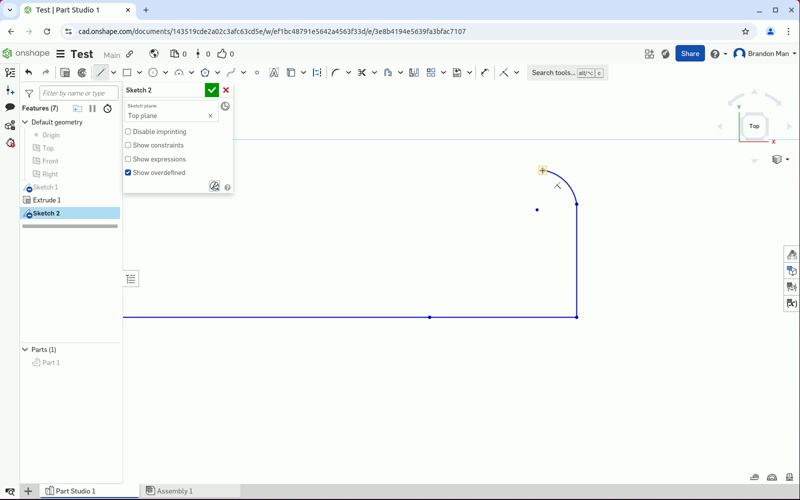
click(542, 170)
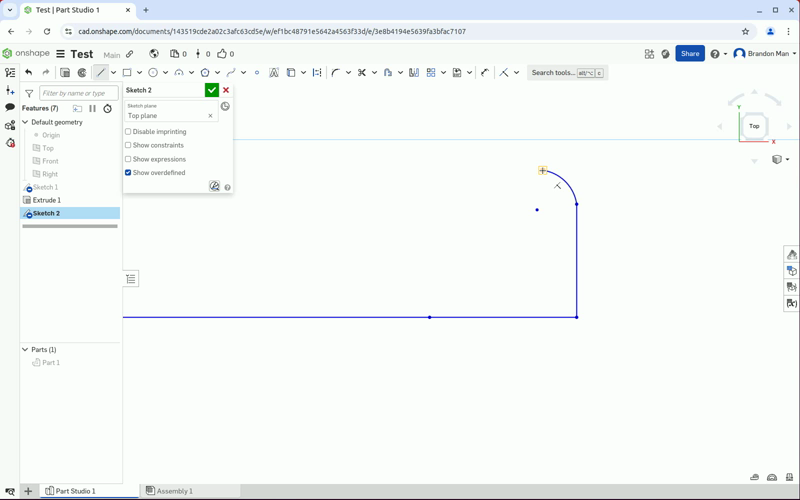
scroll(-6)
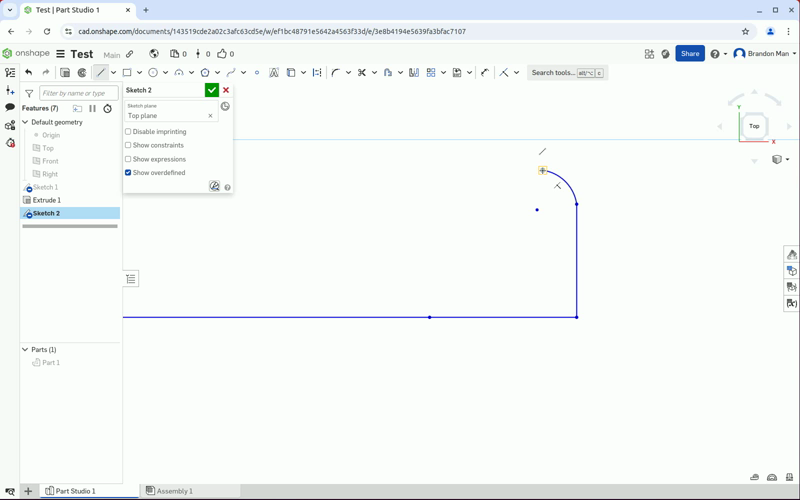
scroll(-6)
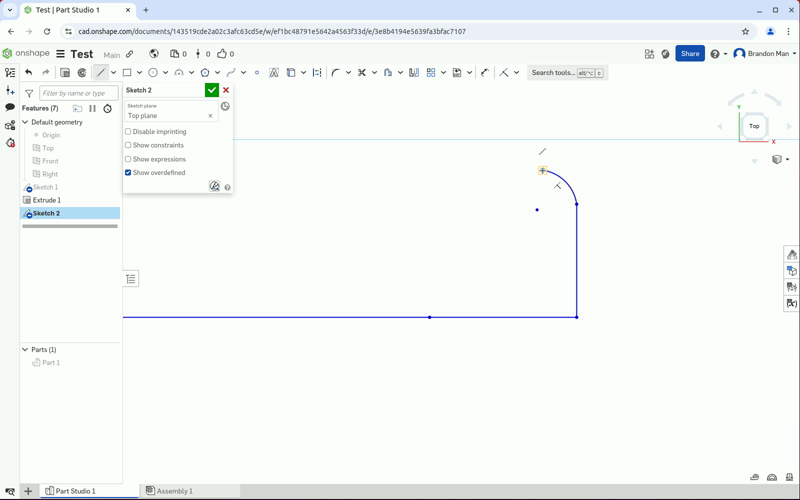
scroll(-6)
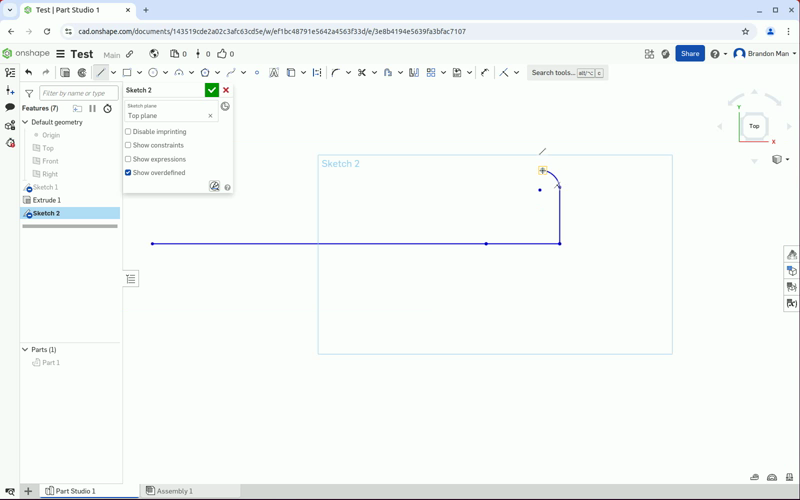
scroll(-6)
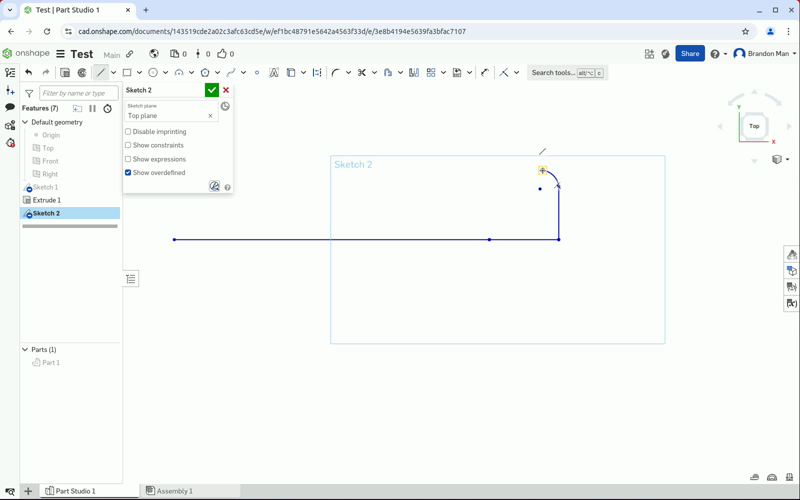
scroll(-6)
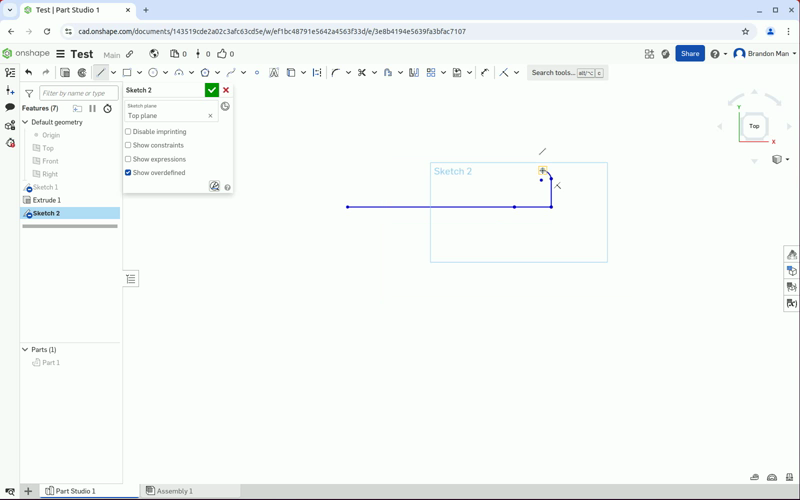
scroll(-6)
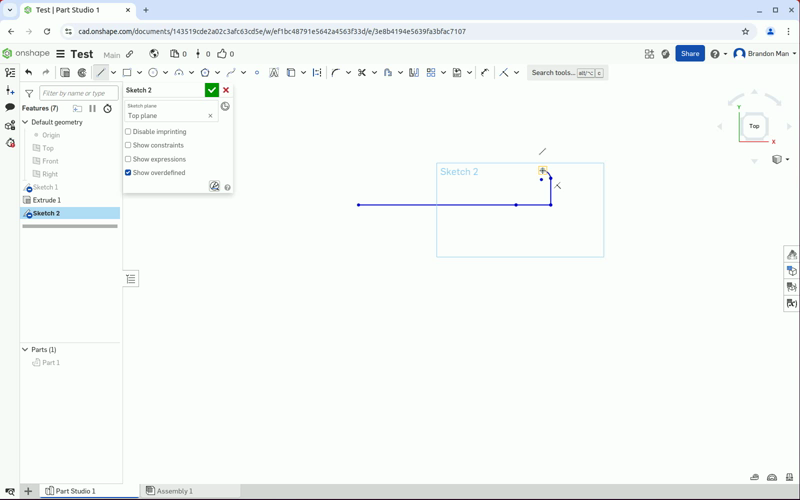
scroll(-6)
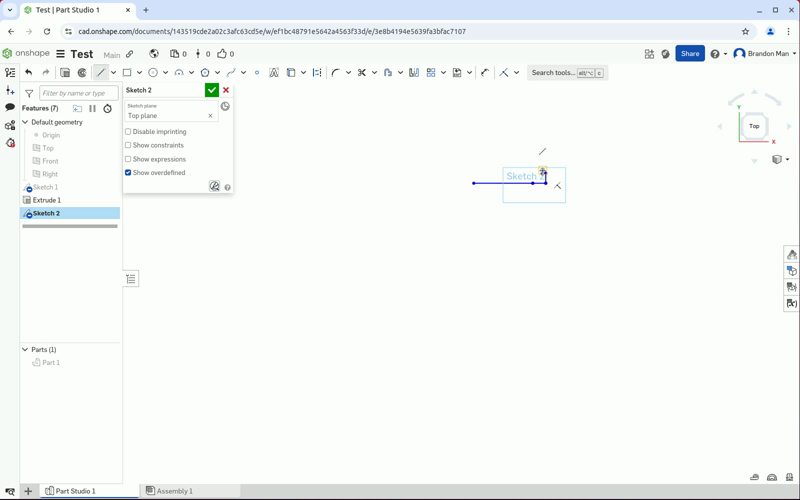
key_down(shift)
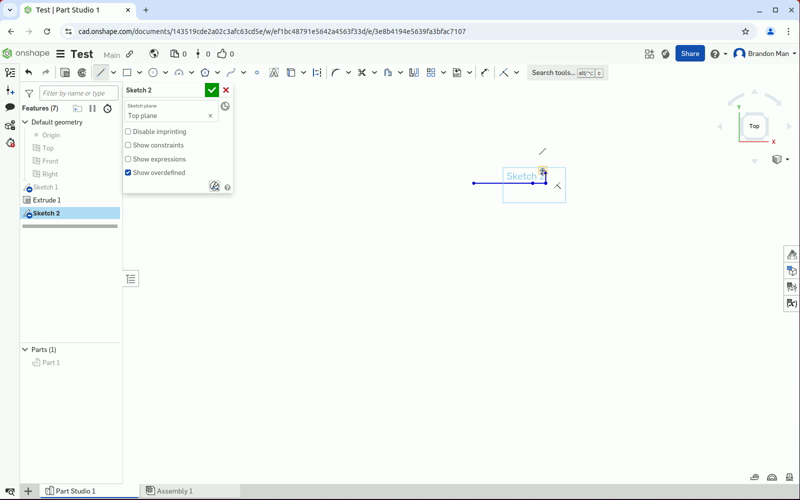
mouse_move(473, 170)
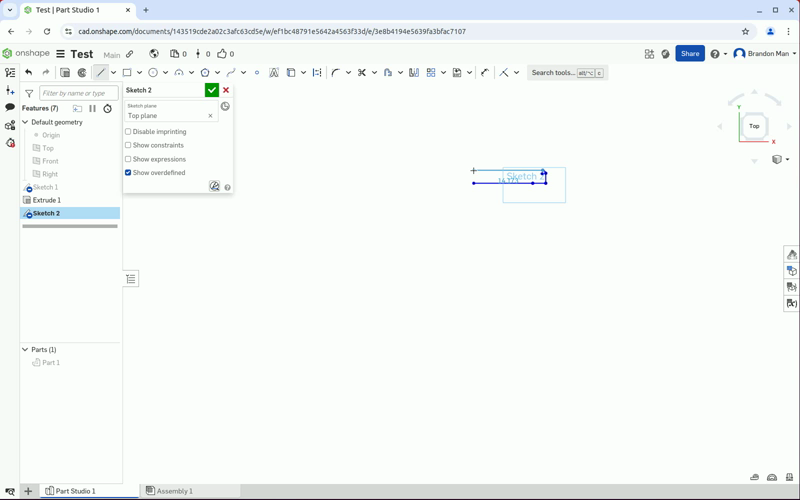
click(473, 170)
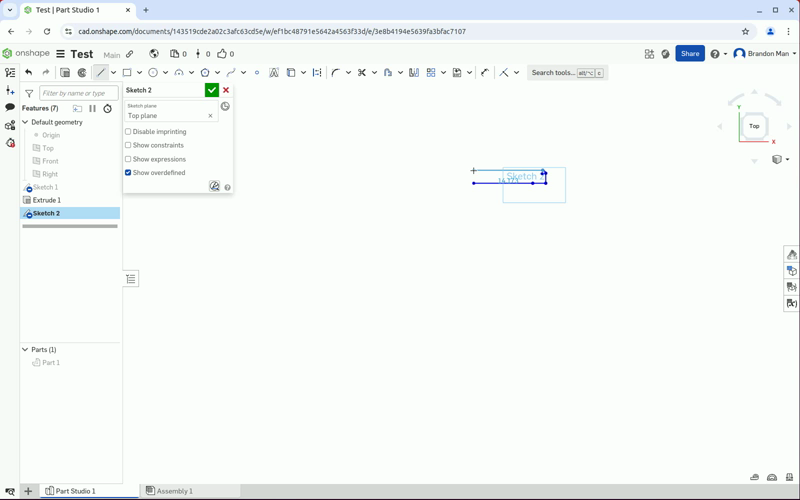
key_up(shift)
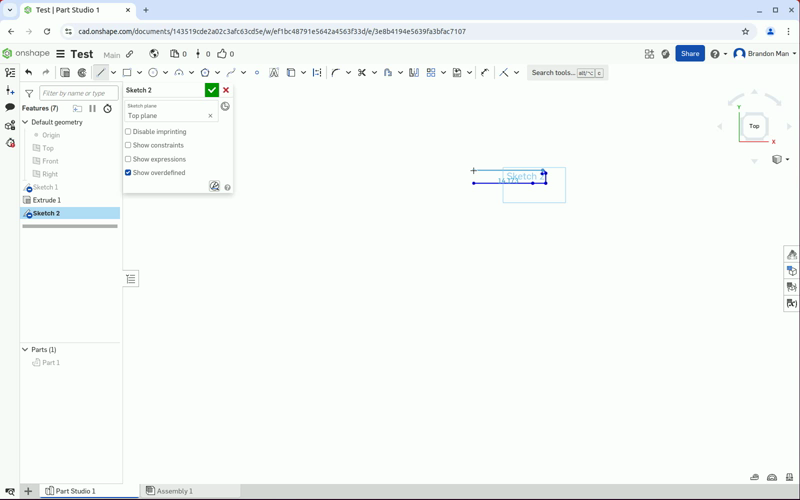
mouse_move(503, 170)
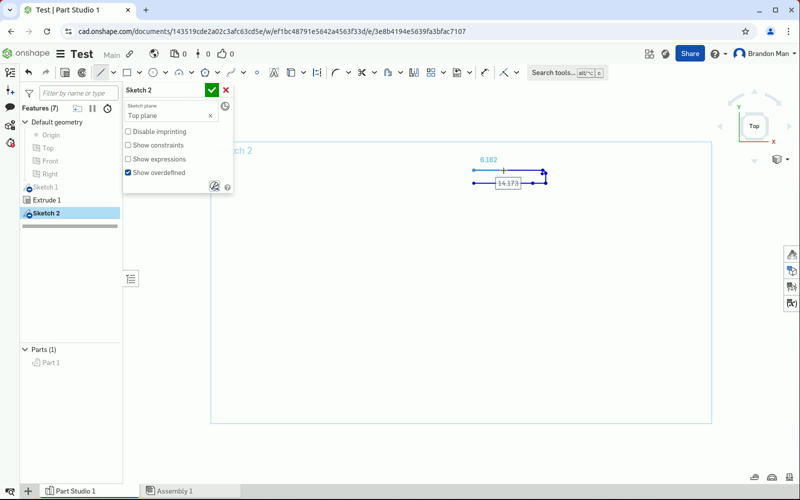
key_down(shift)
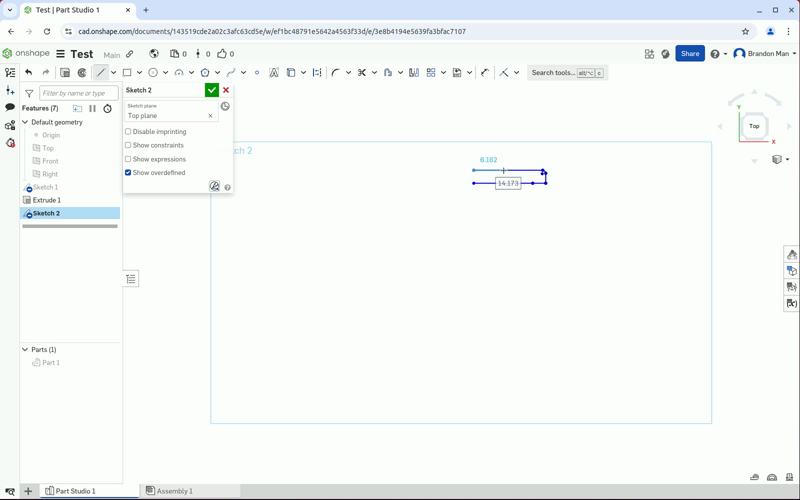
mouse_move(473, 183)
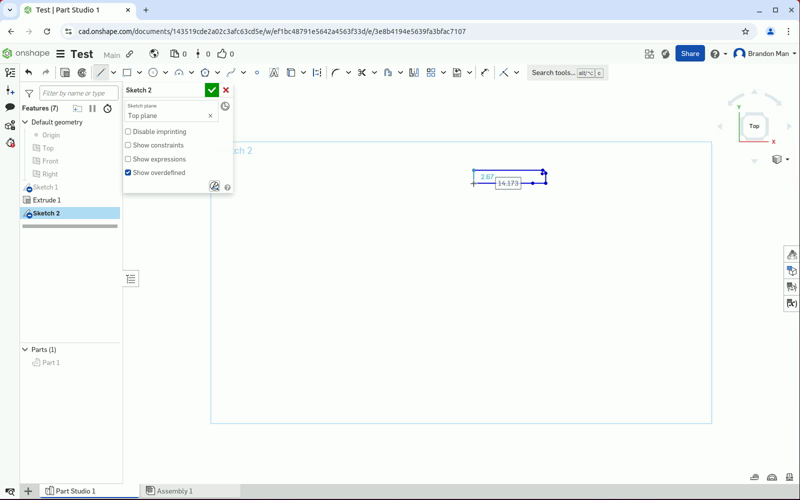
key_up(shift)
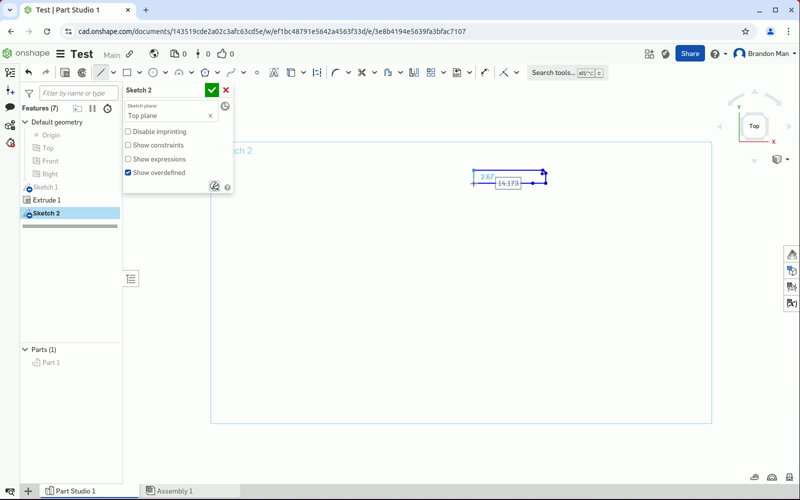
click(473, 183)
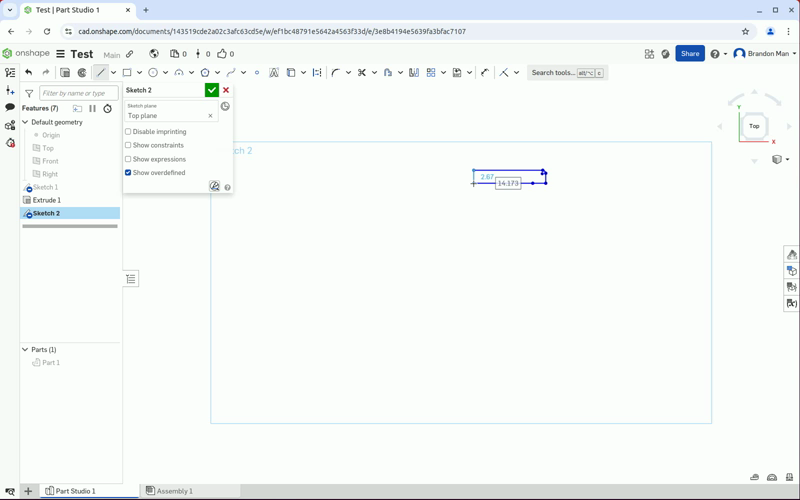
key(esc)
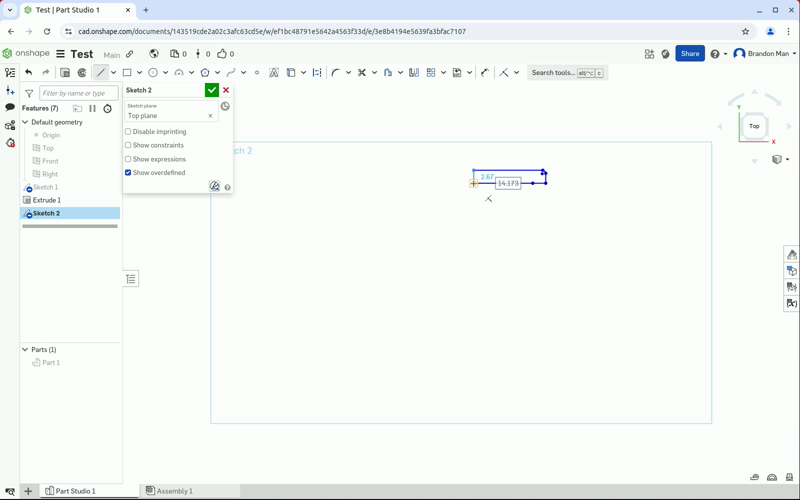
mouse_move(495, 178)
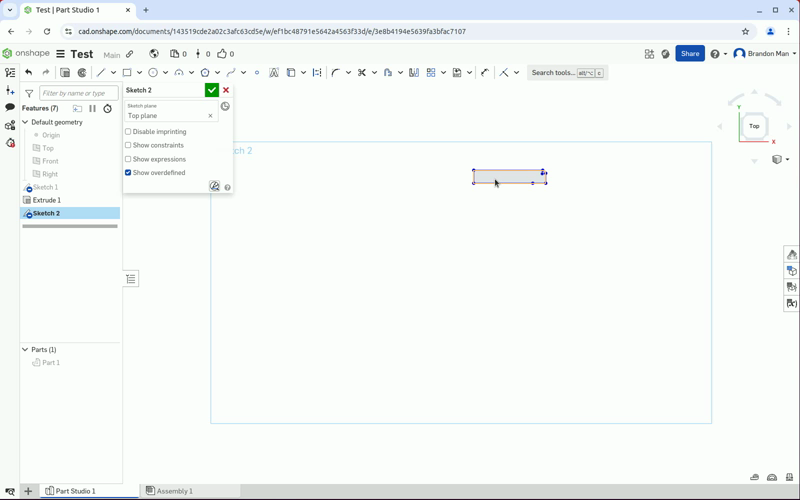
scroll(6)
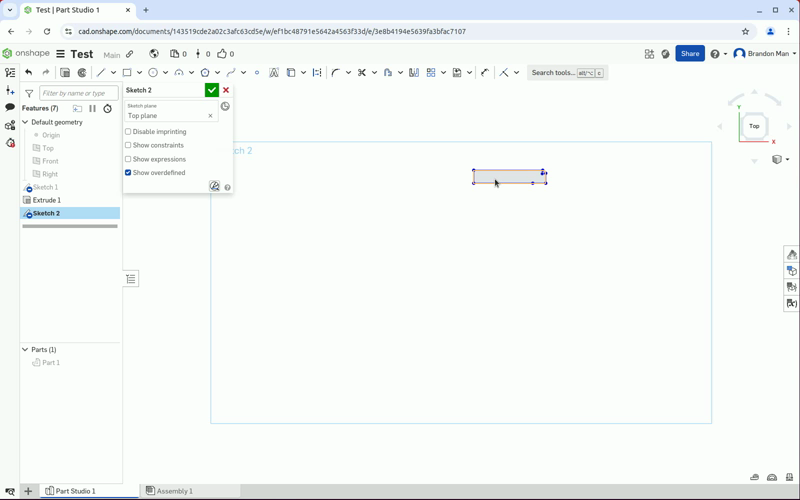
scroll(6)
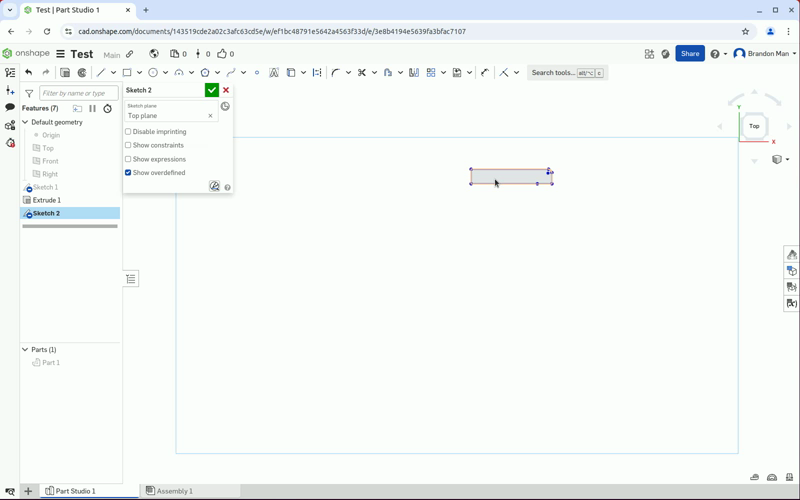
scroll(6)
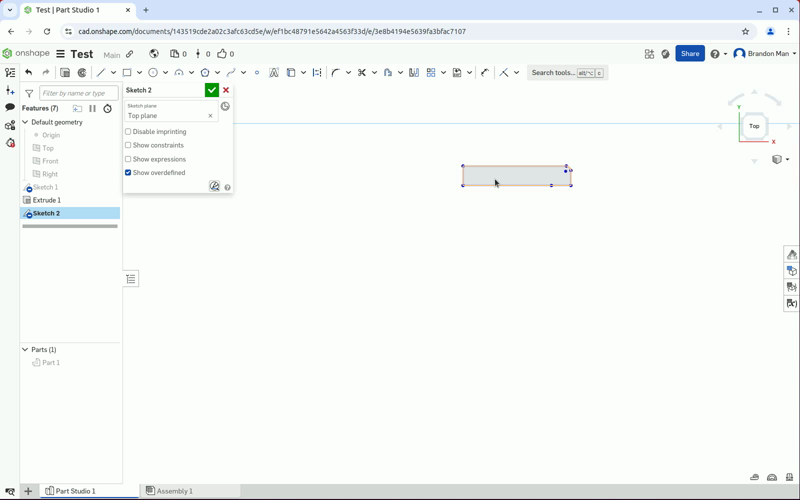
scroll(6)
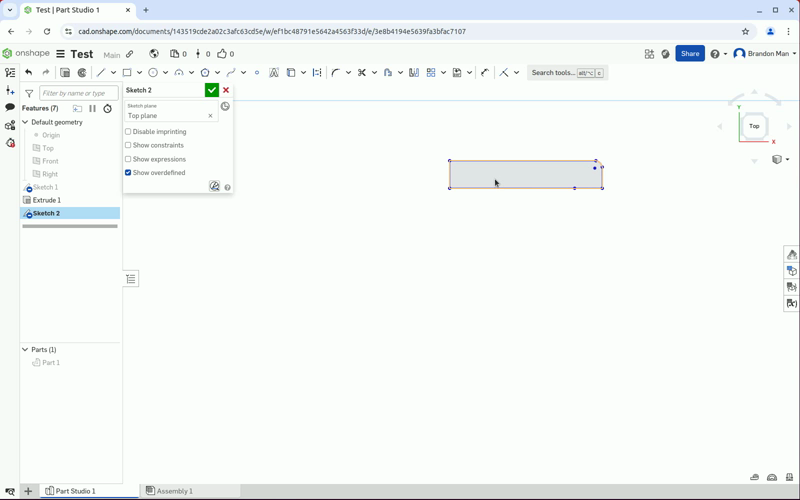
scroll(6)
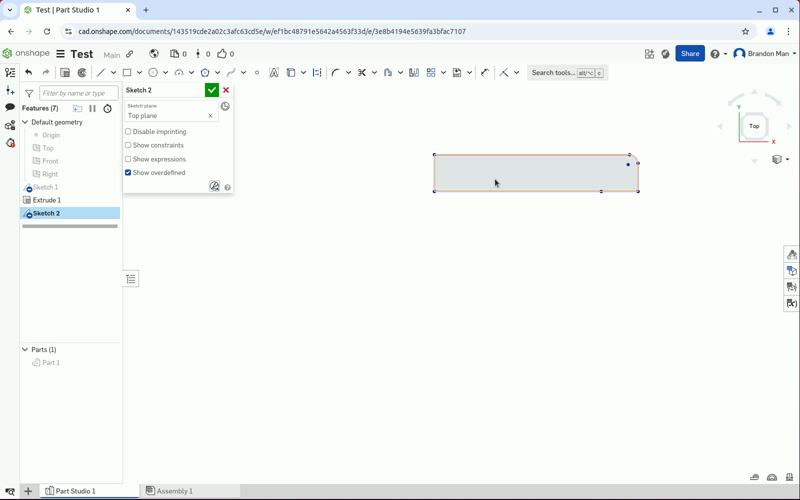
scroll(6)
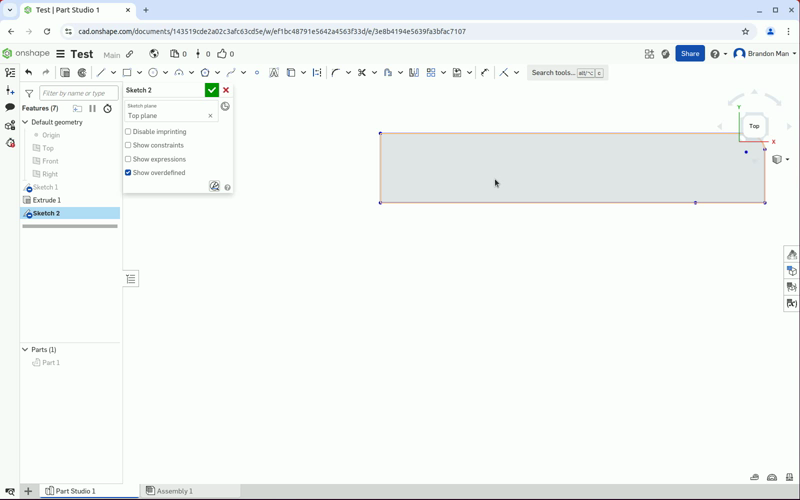
scroll(6)
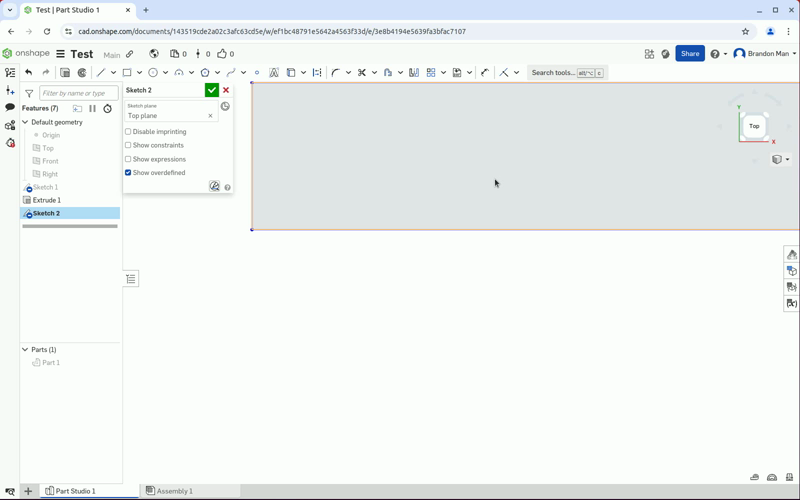
click(495, 178)
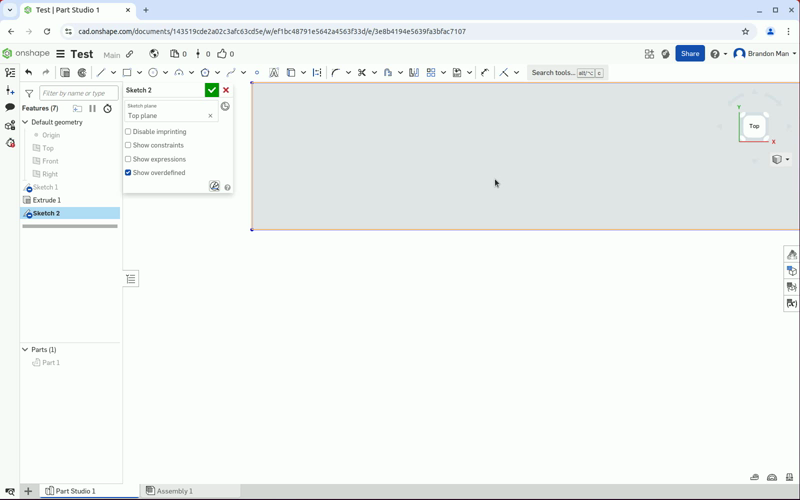
scroll(-6)
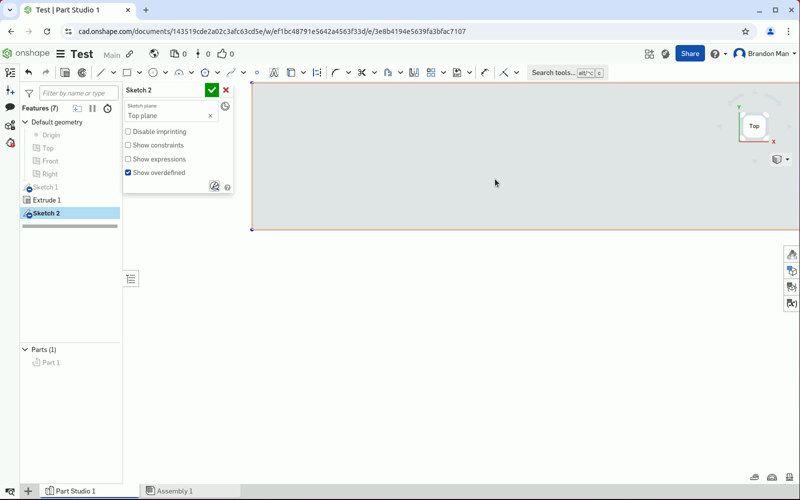
scroll(-6)
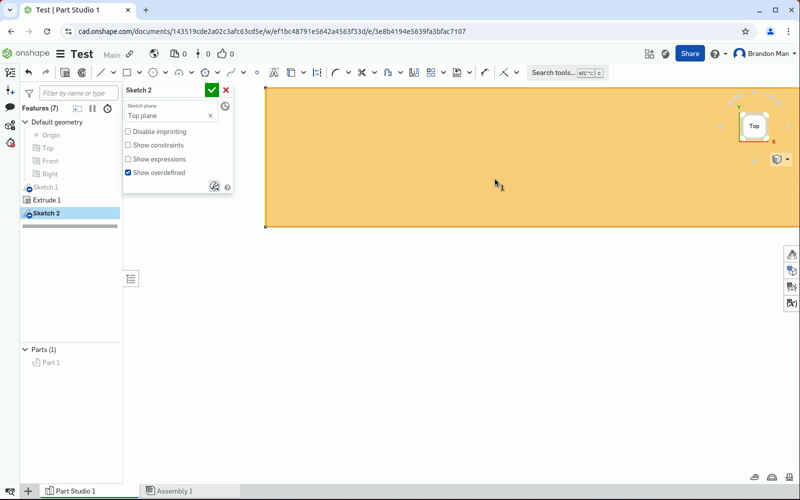
scroll(-6)
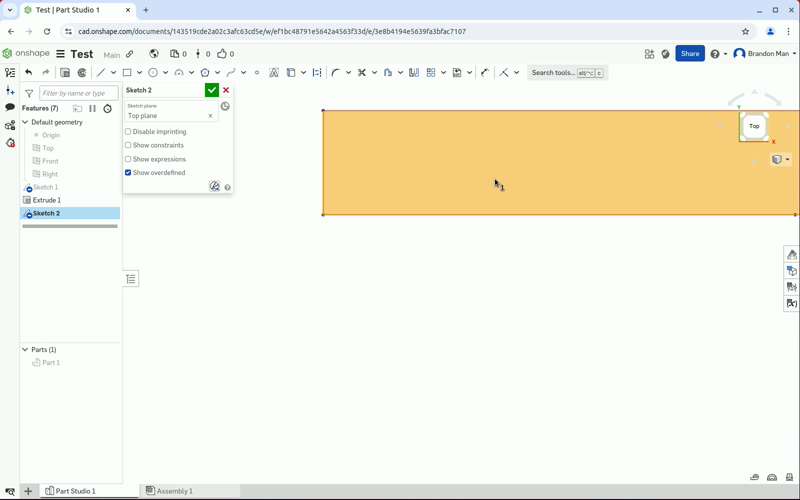
scroll(-6)
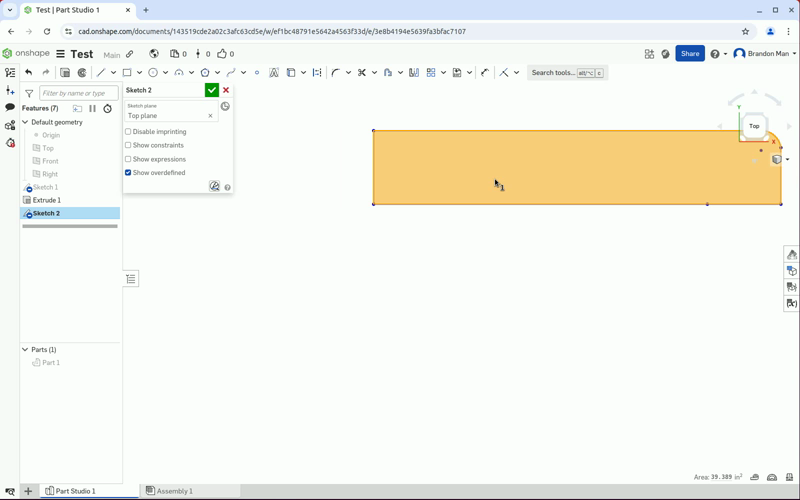
scroll(-6)
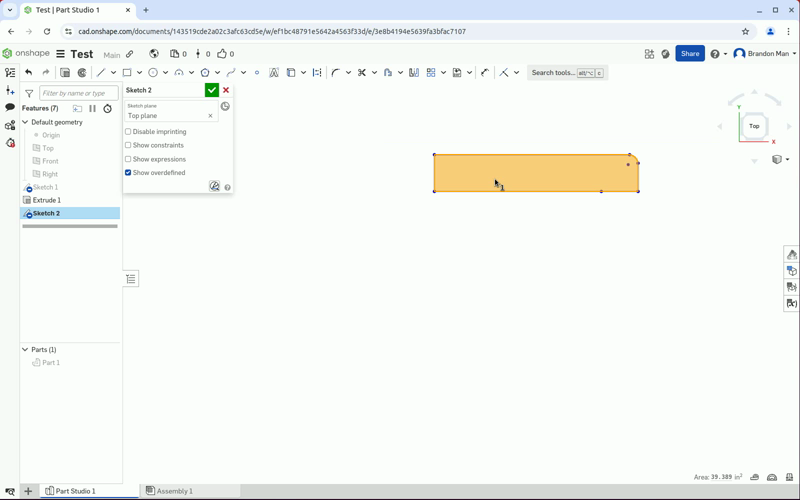
scroll(-6)
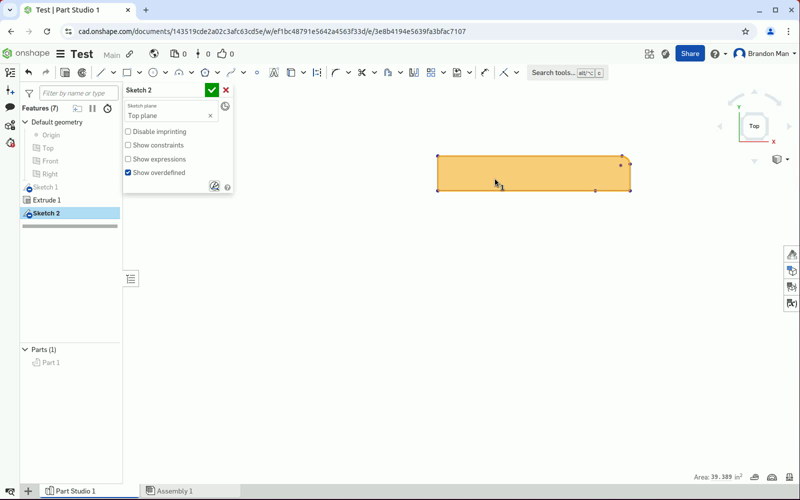
scroll(-6)
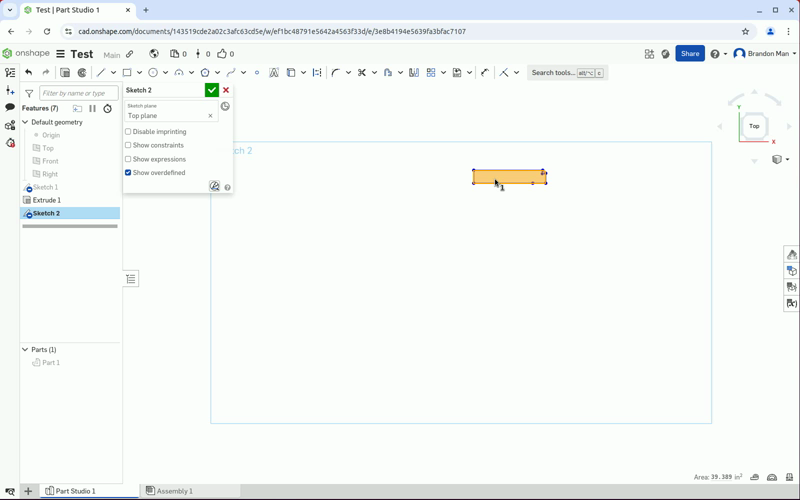
mouse_move(73, 352)
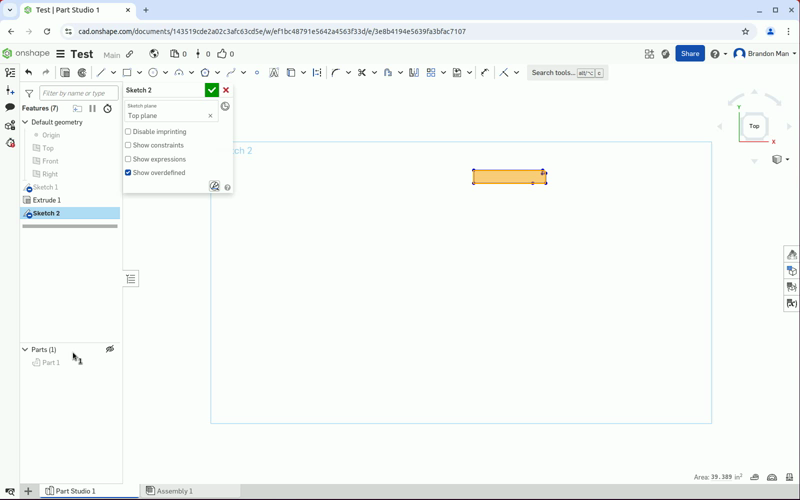
key(shift+y)
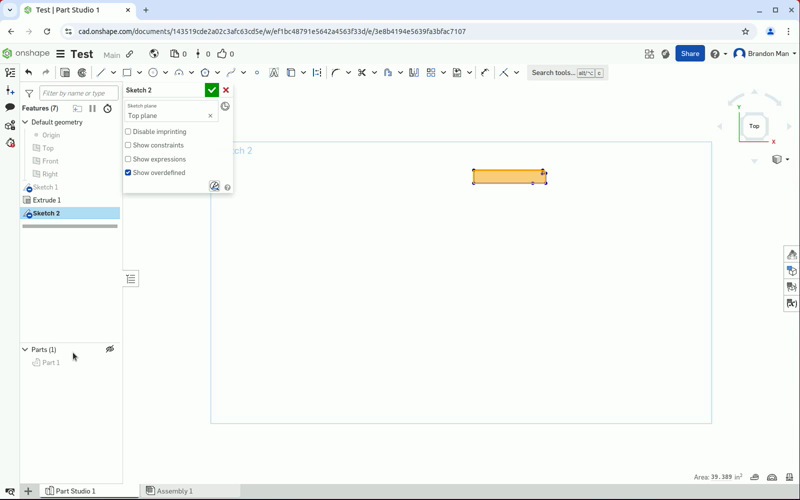
key(shift+e)
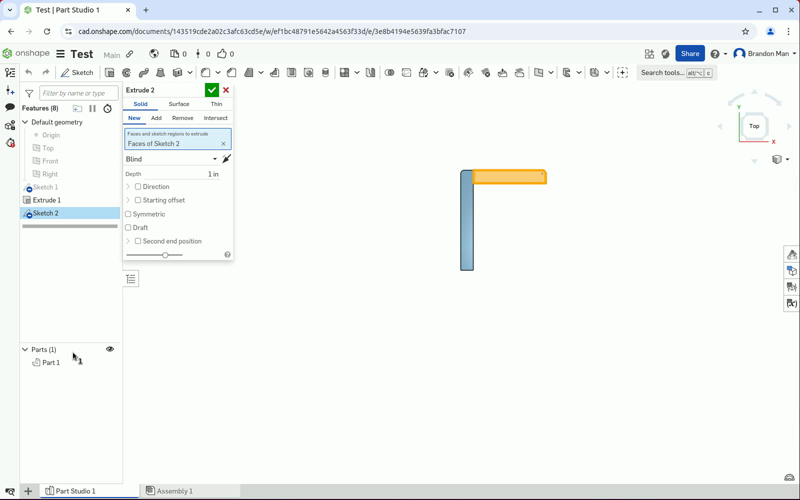
mouse_move(143, 106)
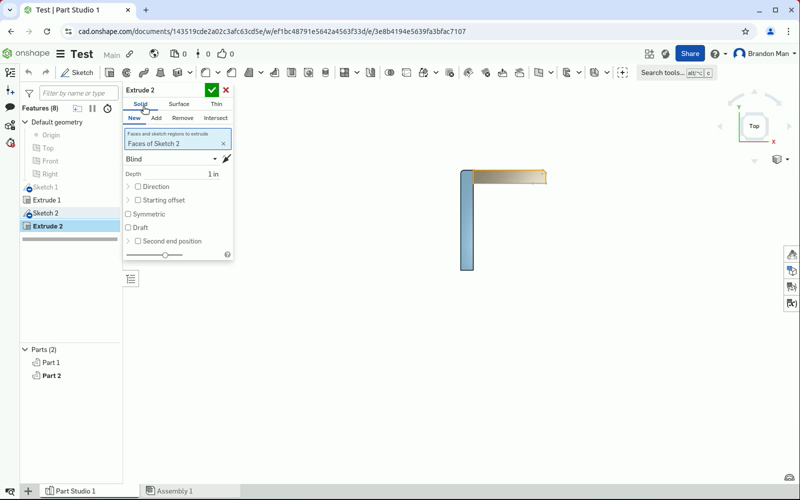
click(143, 106)
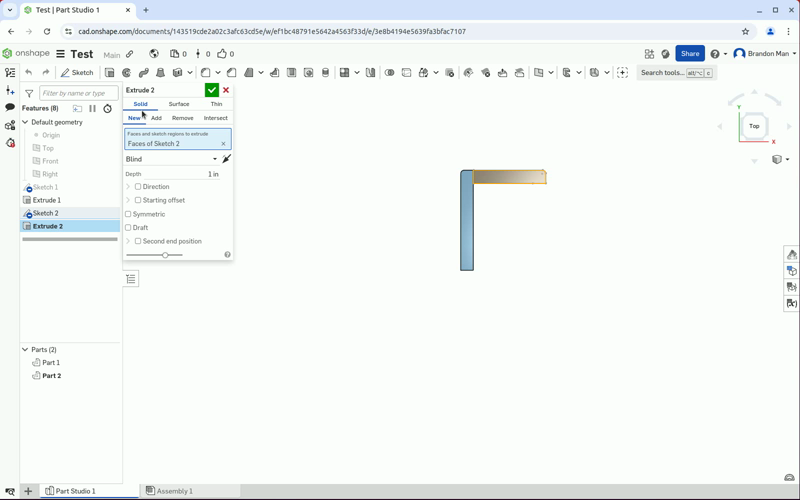
mouse_move(137, 120)
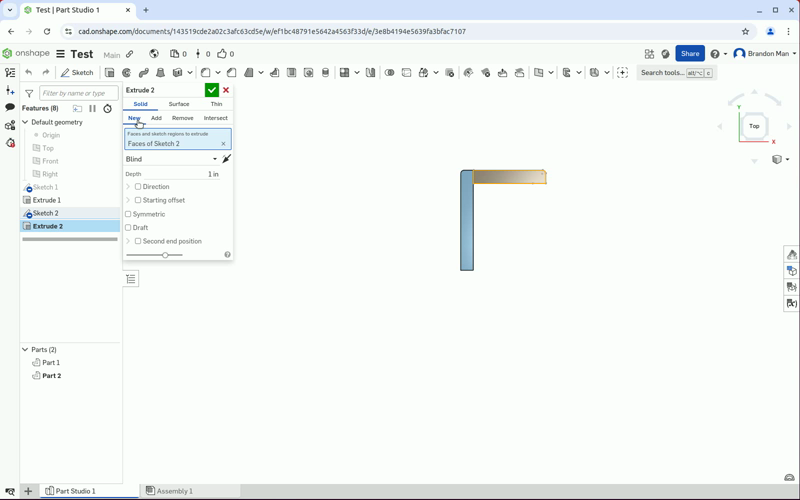
click(137, 120)
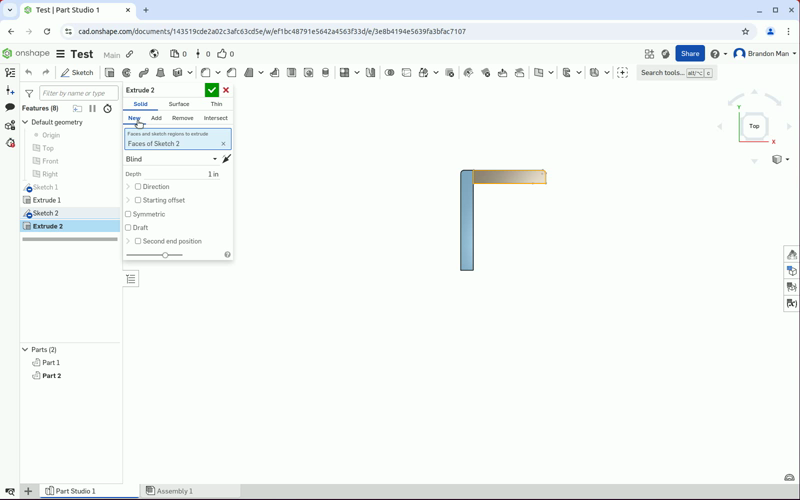
key(tab, 4)
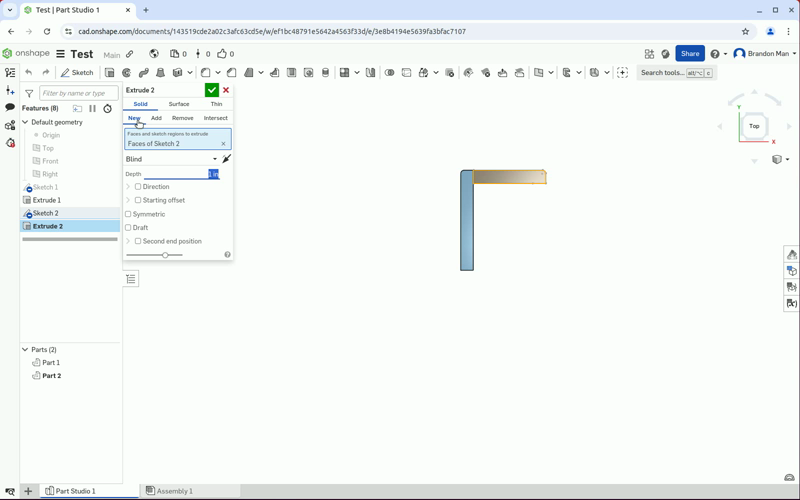
text(3.611)
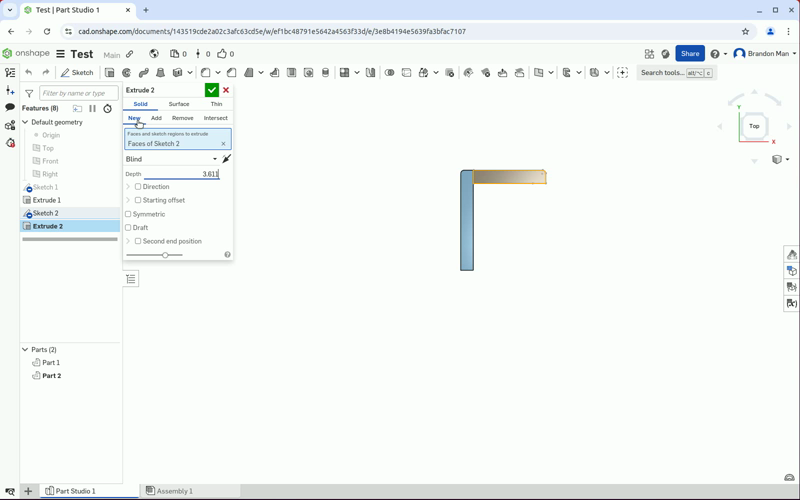
key(enter)
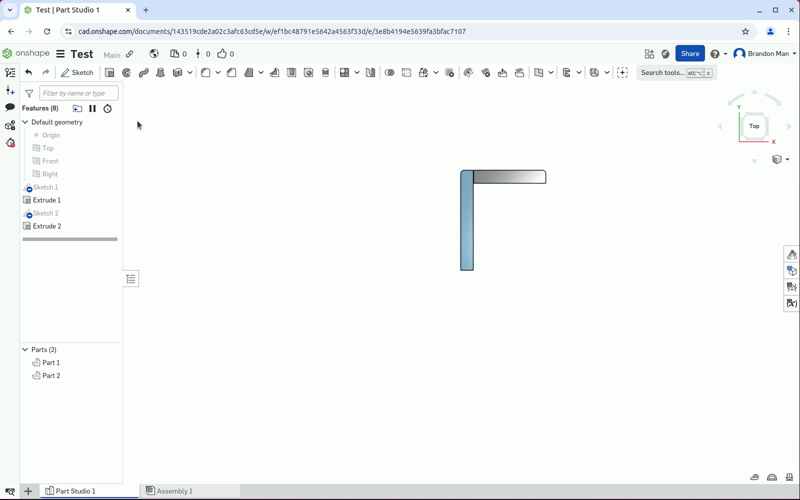
key(shift+h)
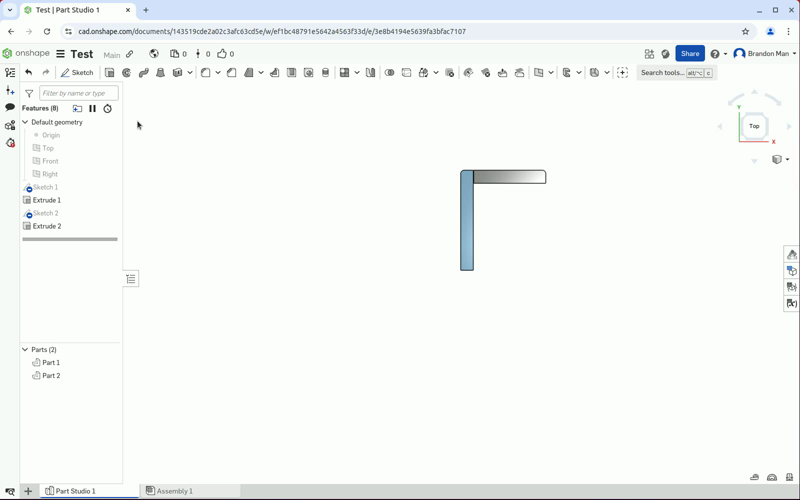
key(shift+h)
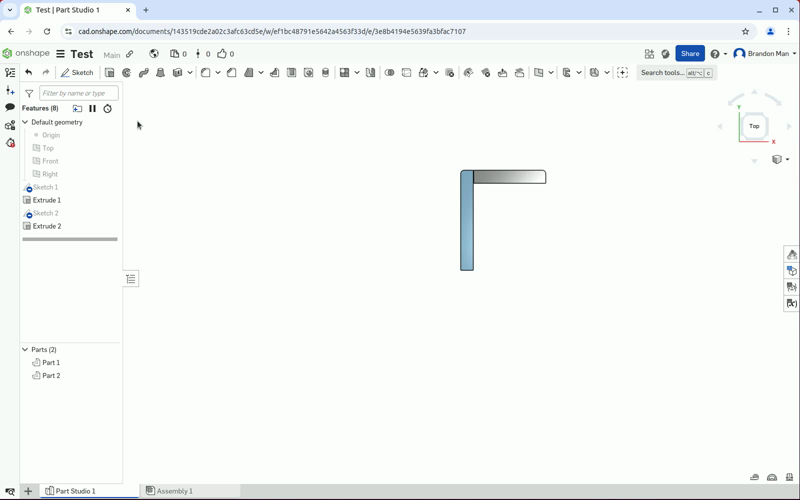
mouse_move(73, 189)
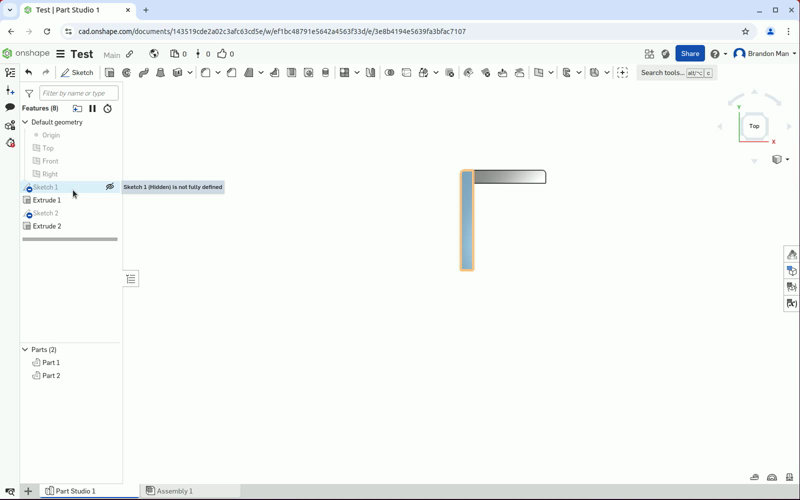
click(73, 189)
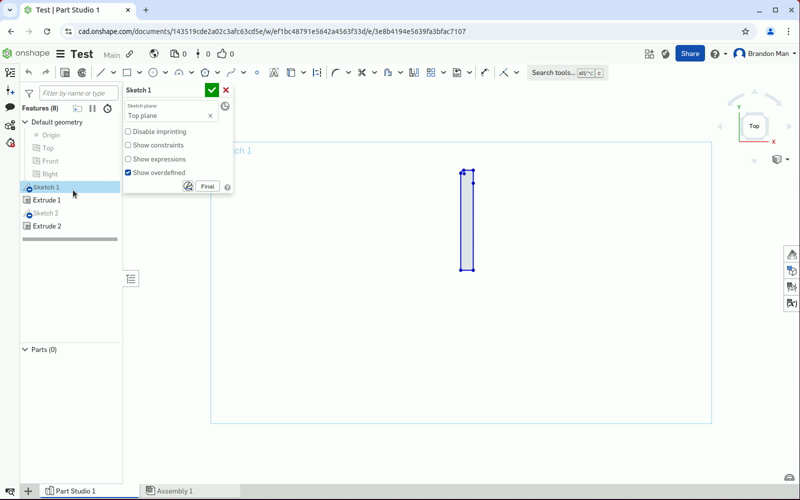
mouse_move(229, 92)
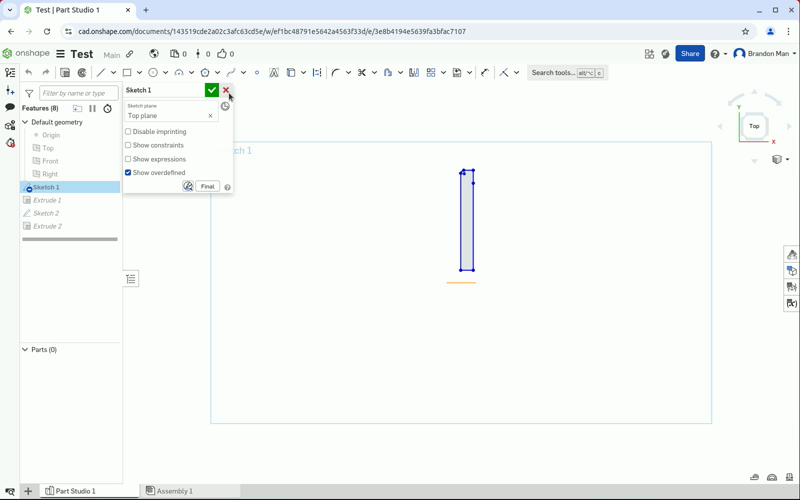
click(229, 92)
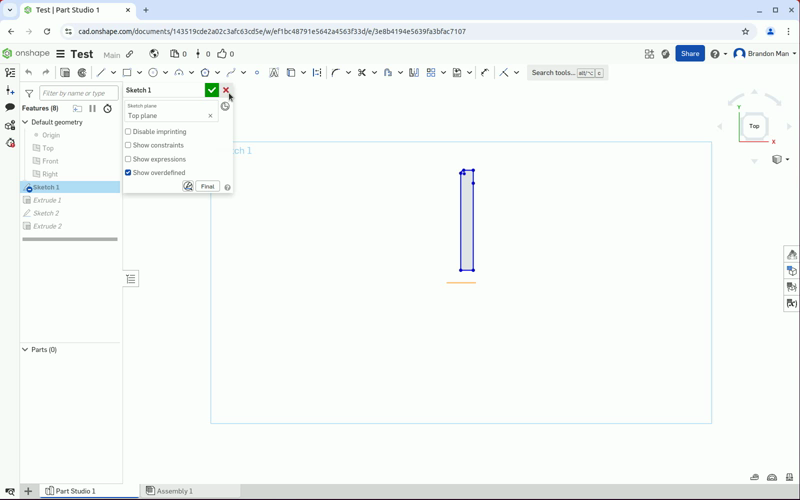
key(shift+s)
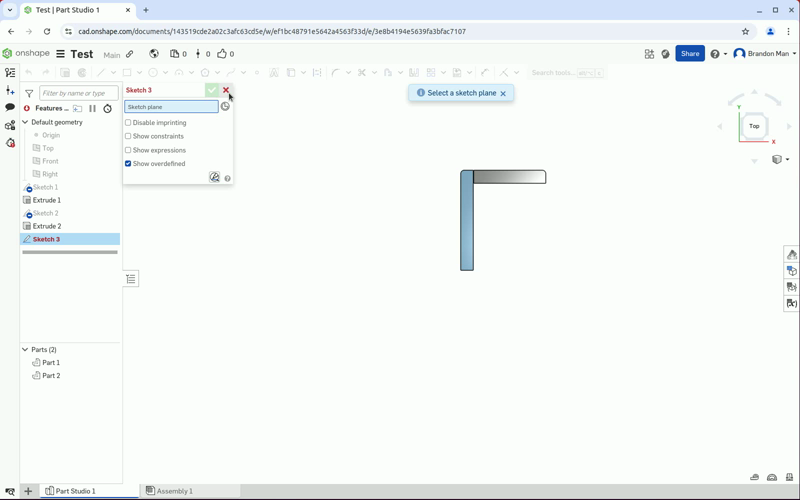
mouse_move(73, 150)
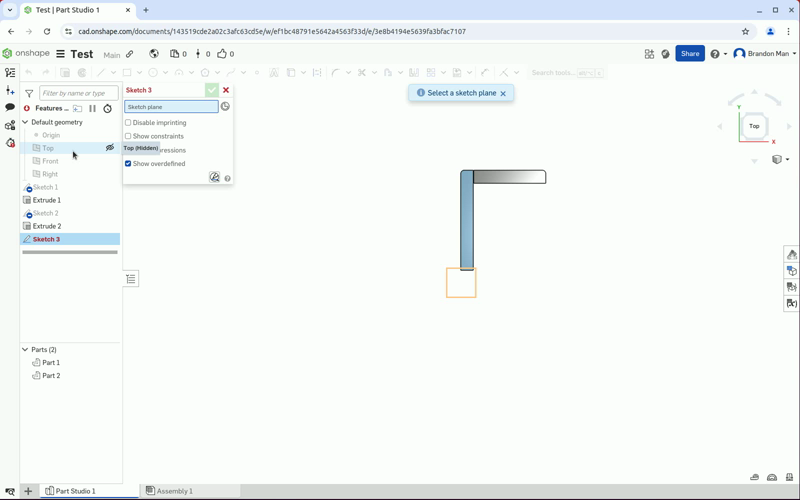
click(73, 150)
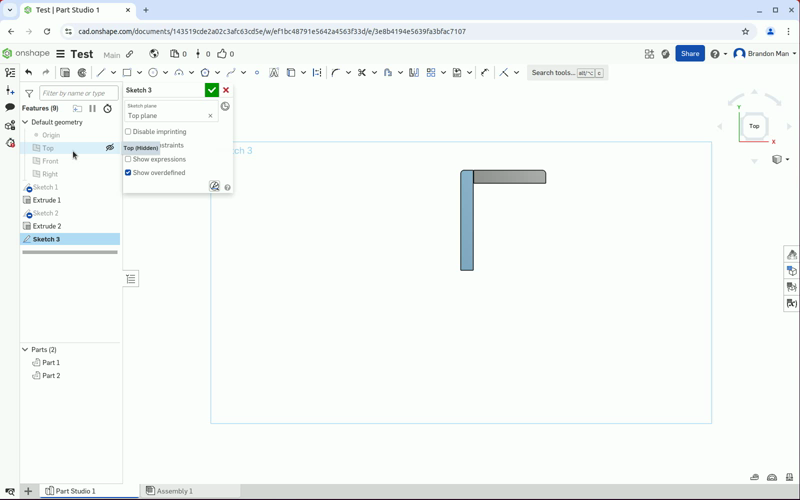
mouse_move(73, 352)
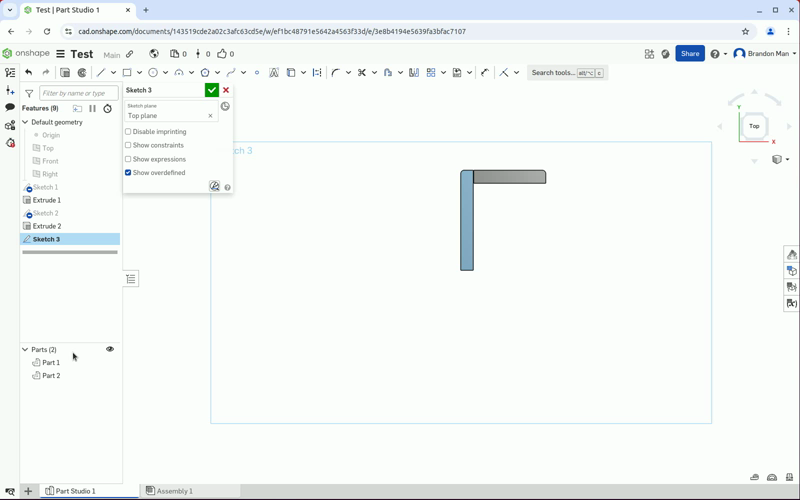
key(y)
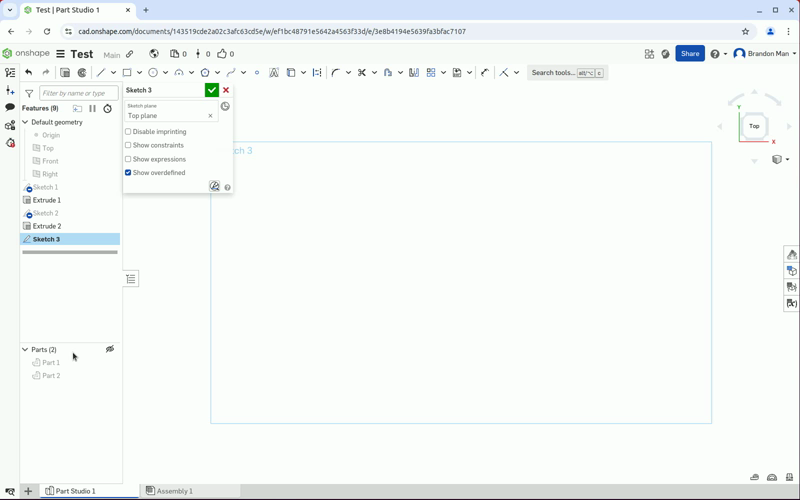
key(l)
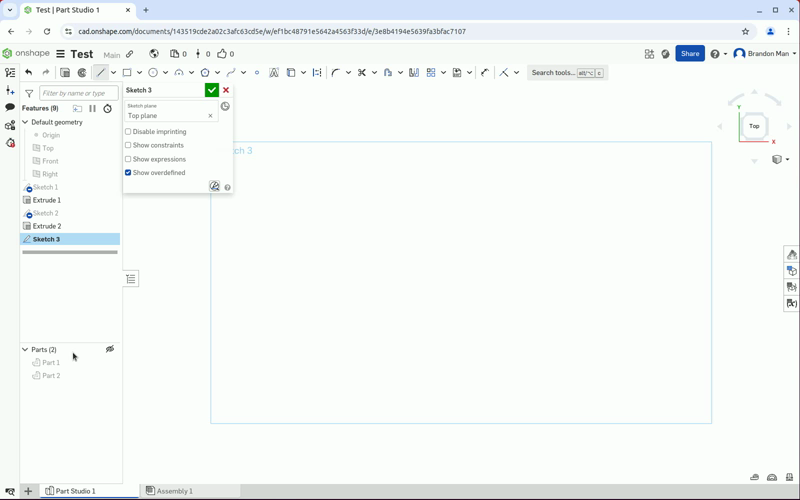
key_down(shift)
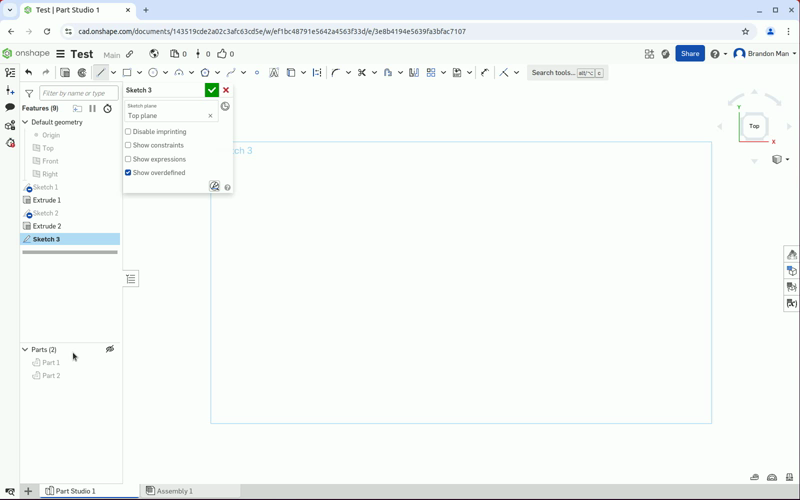
mouse_move(532, 282)
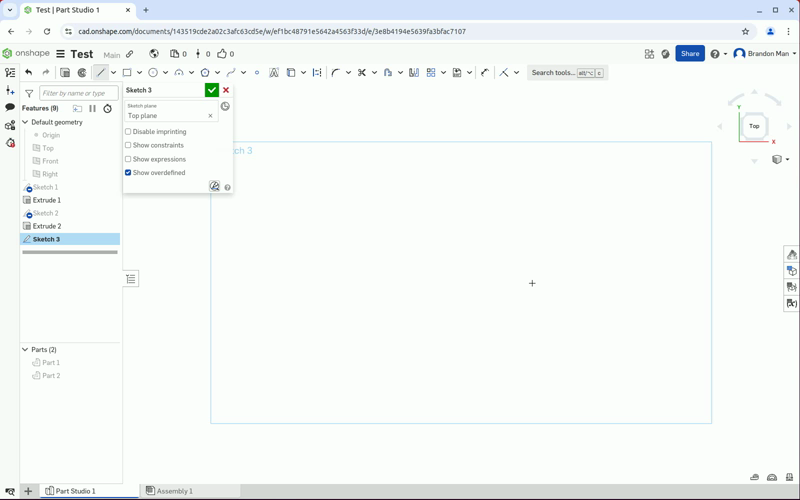
click(532, 282)
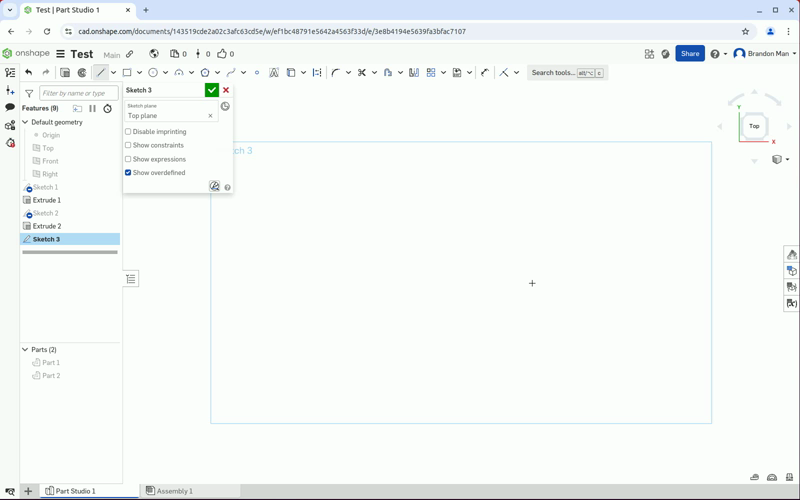
key_up(shift)
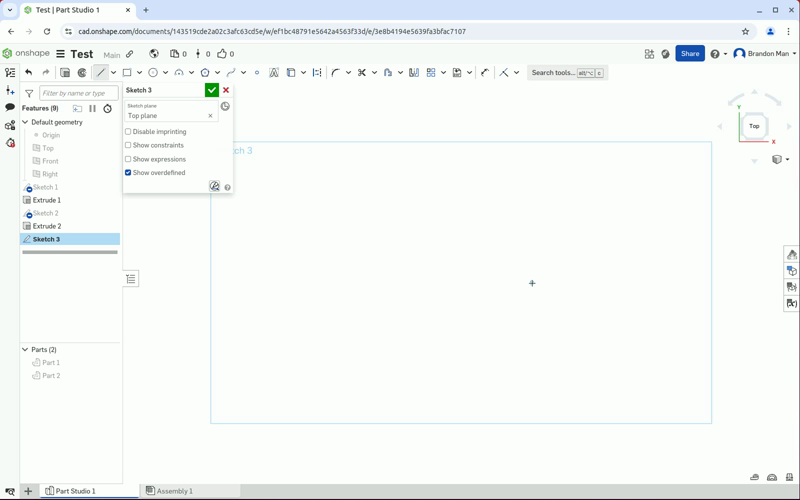
key_down(shift)
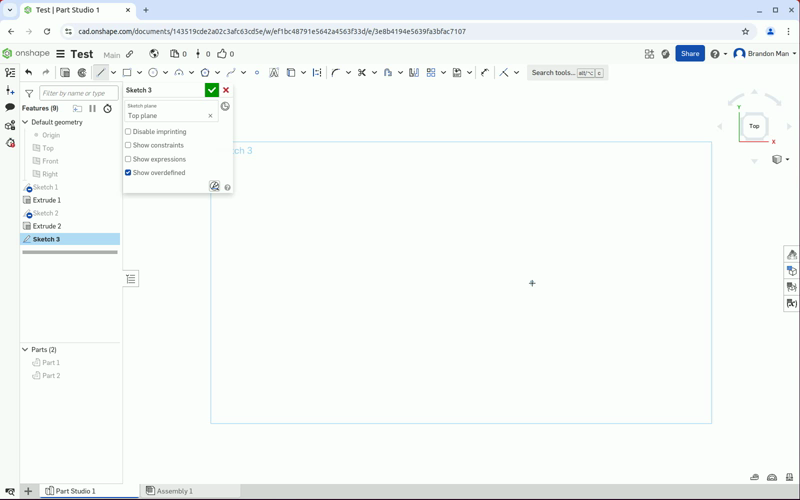
mouse_move(562, 282)
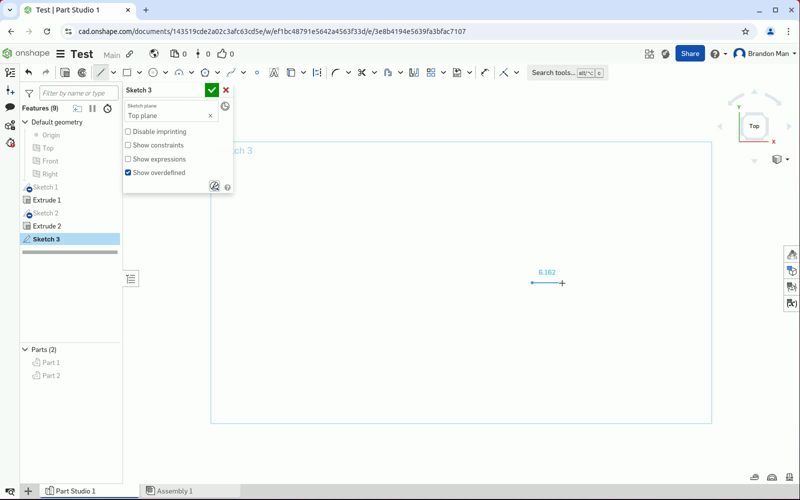
mouse_move(541, 282)
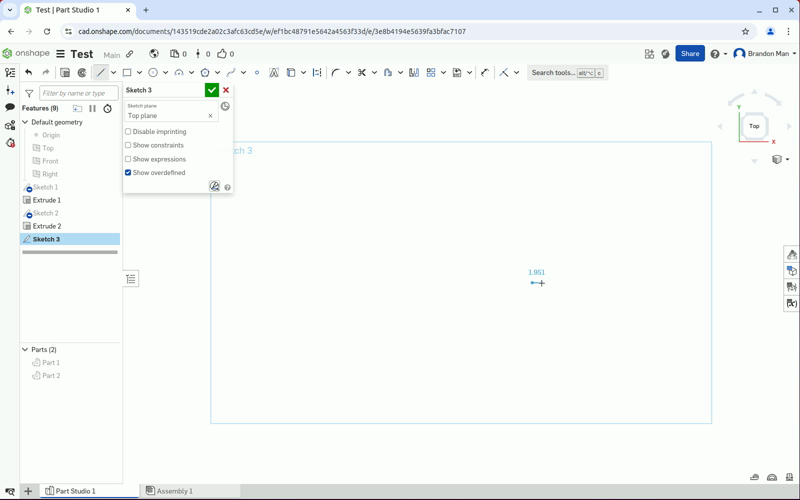
click(541, 282)
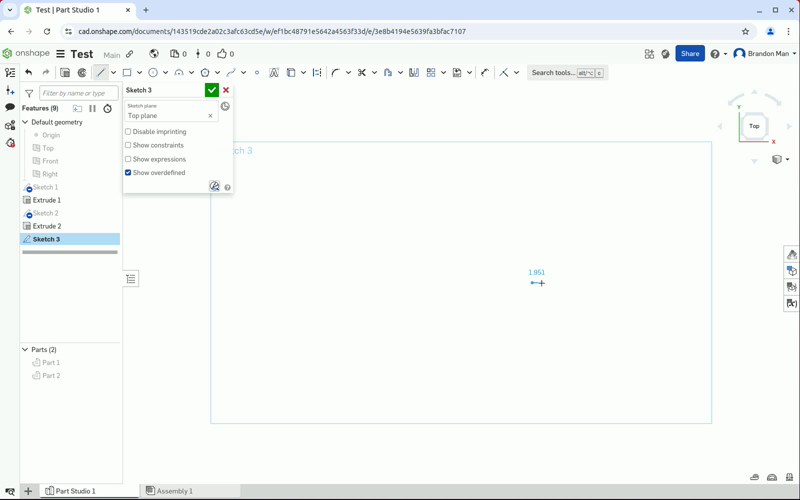
key_up(shift)
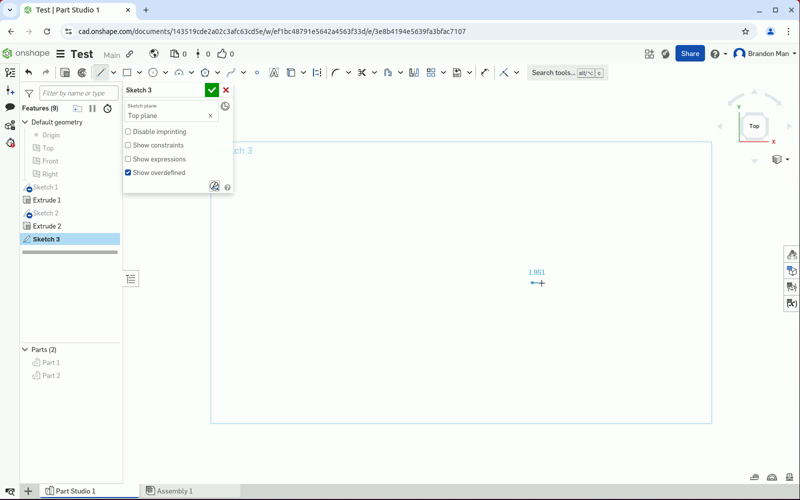
key(esc)
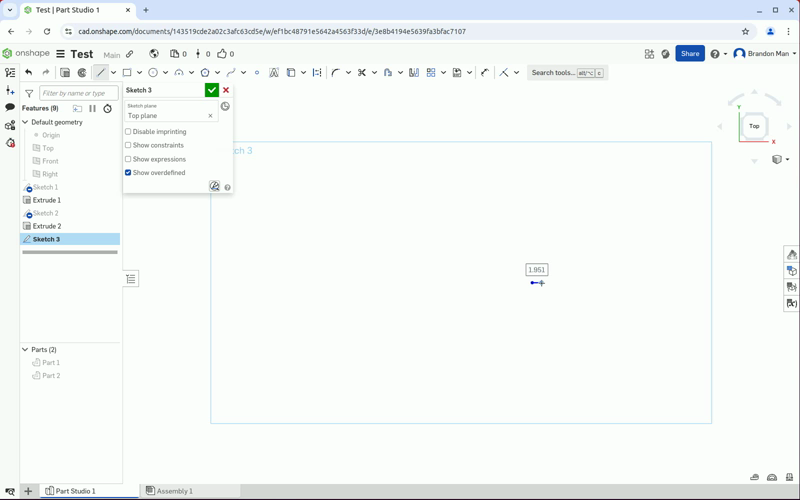
key(a)
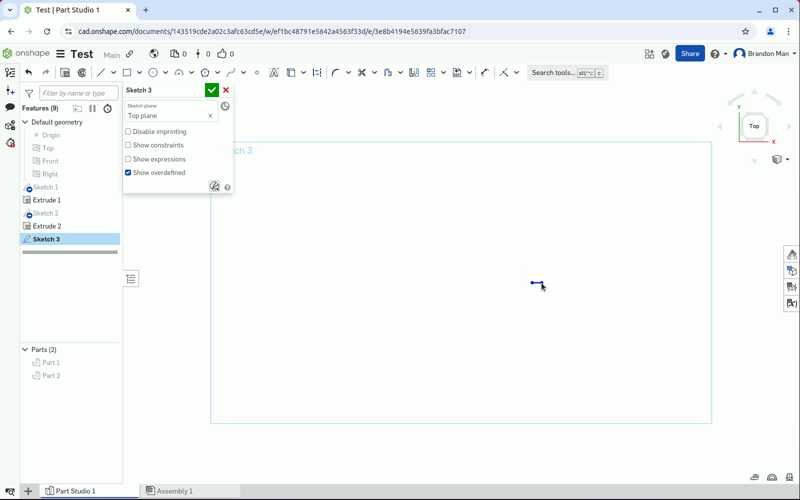
mouse_move(541, 282)
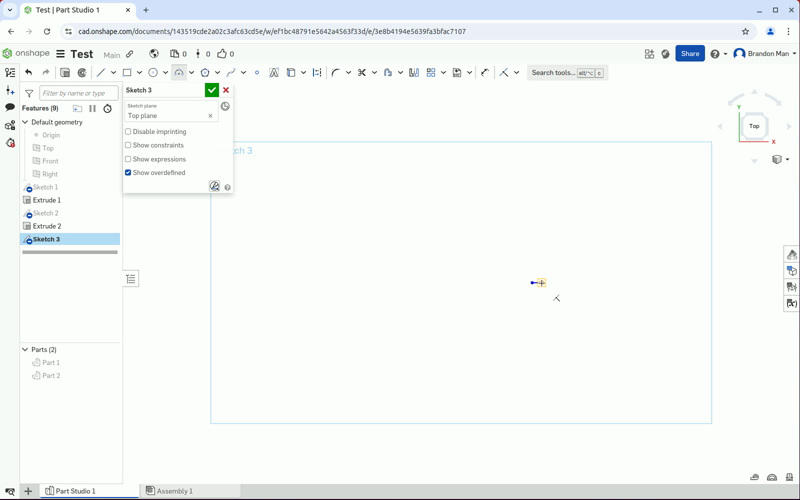
click(541, 282)
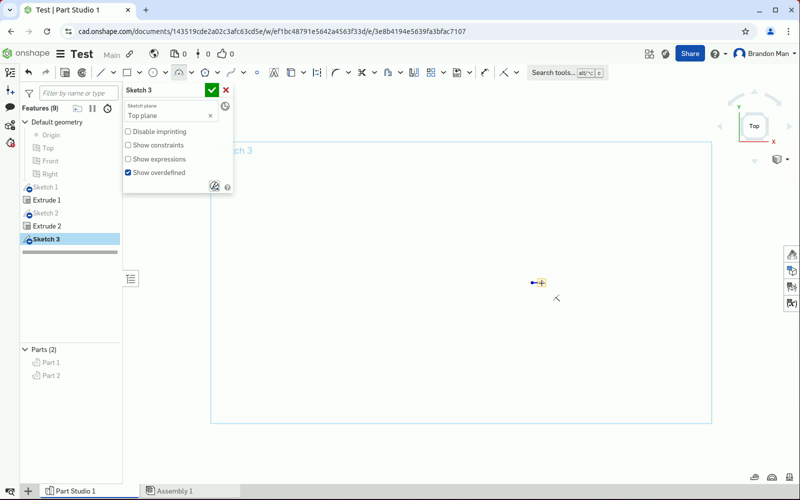
key_down(shift)
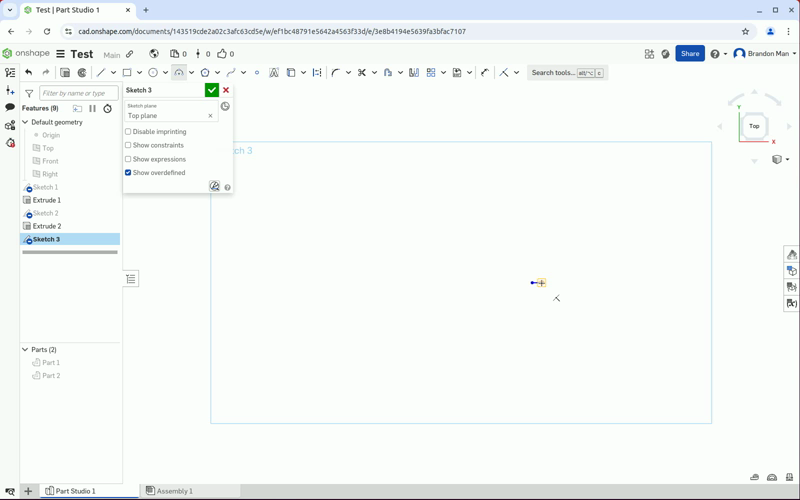
mouse_move(544, 279)
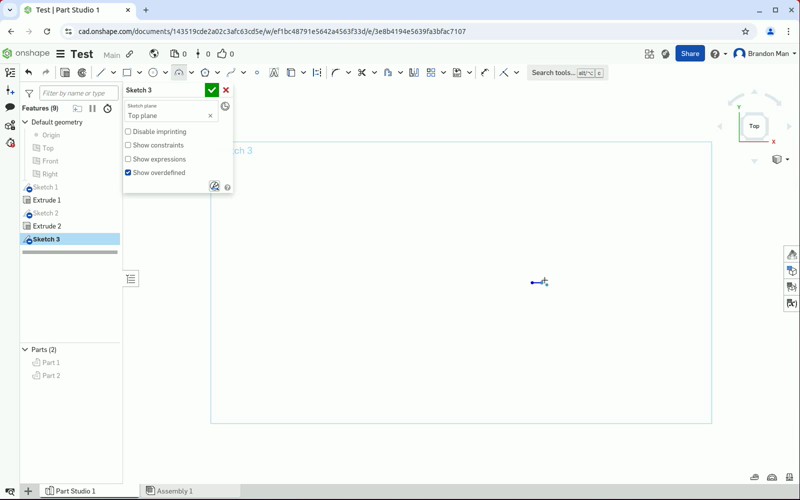
scroll(6)
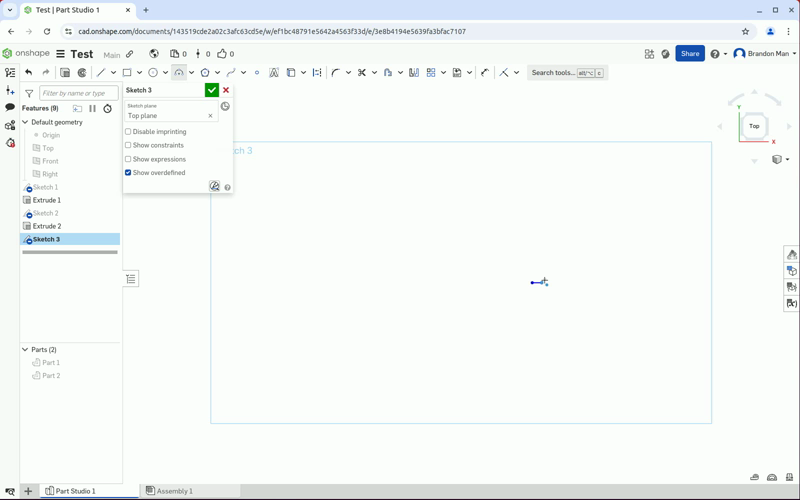
scroll(6)
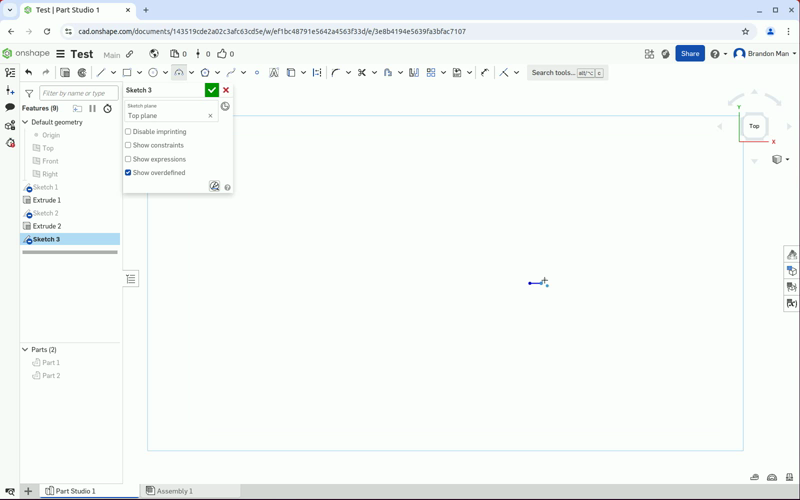
scroll(6)
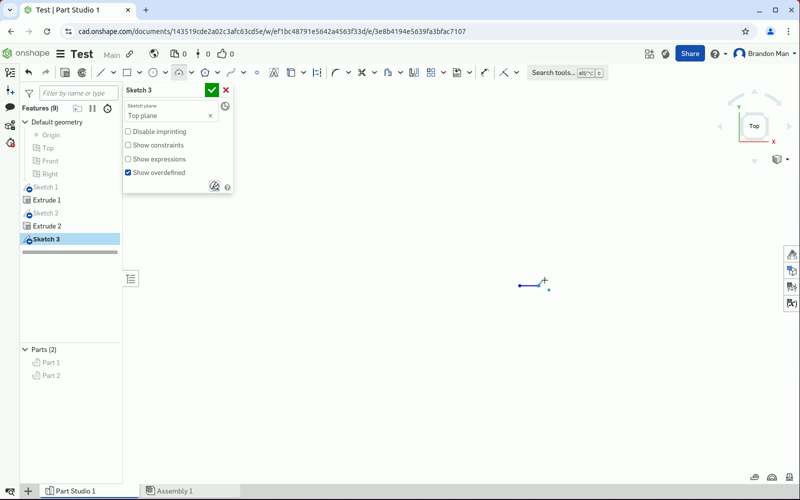
scroll(6)
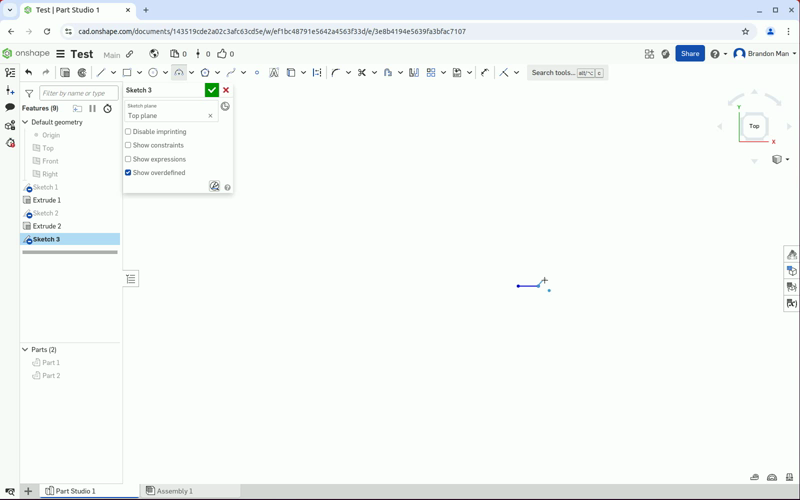
scroll(6)
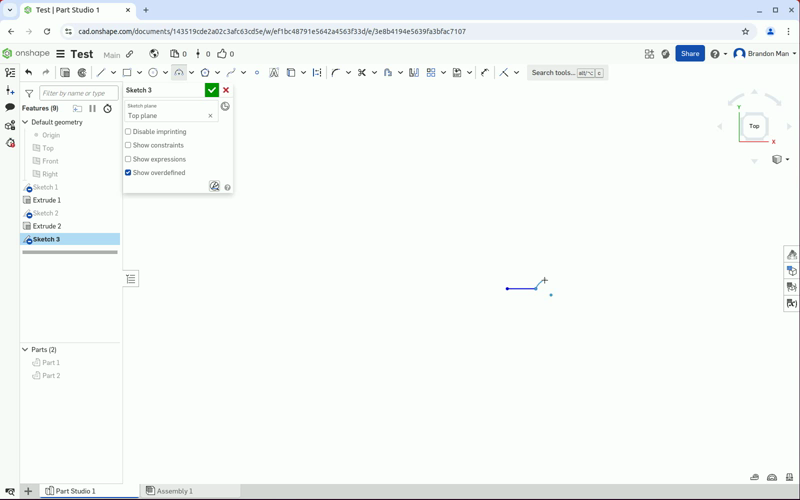
scroll(6)
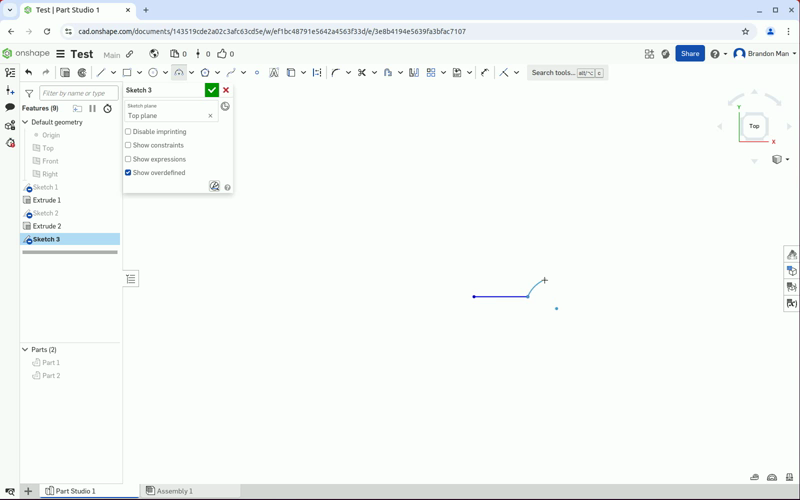
scroll(6)
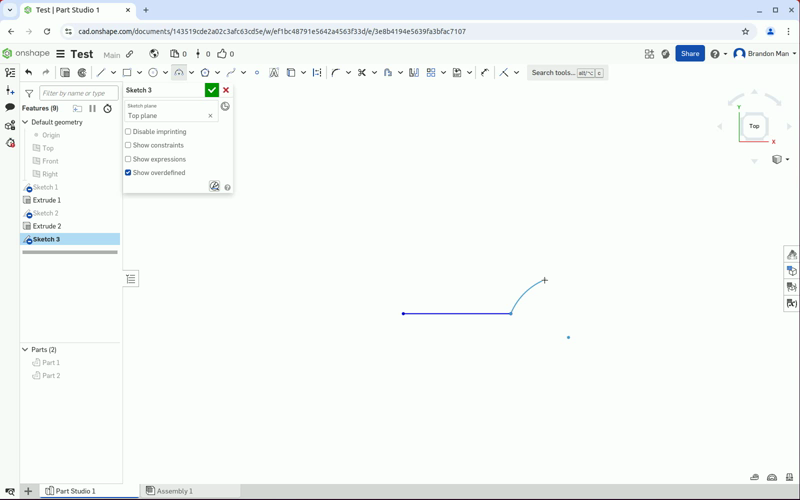
click(544, 279)
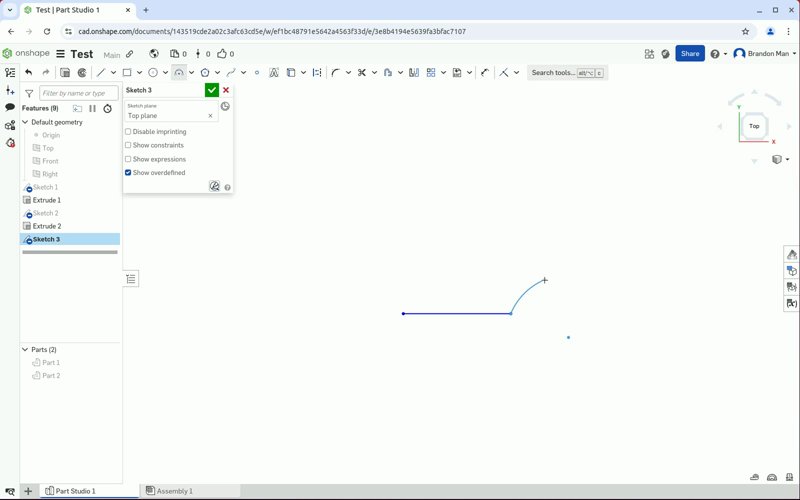
scroll(-6)
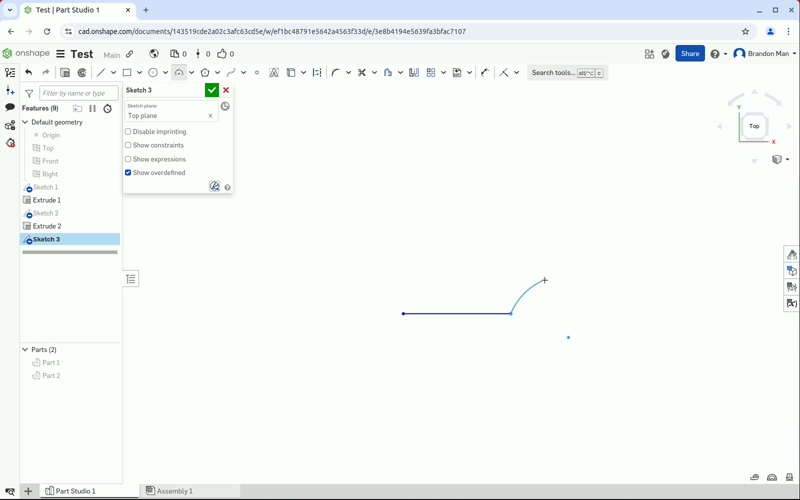
scroll(-6)
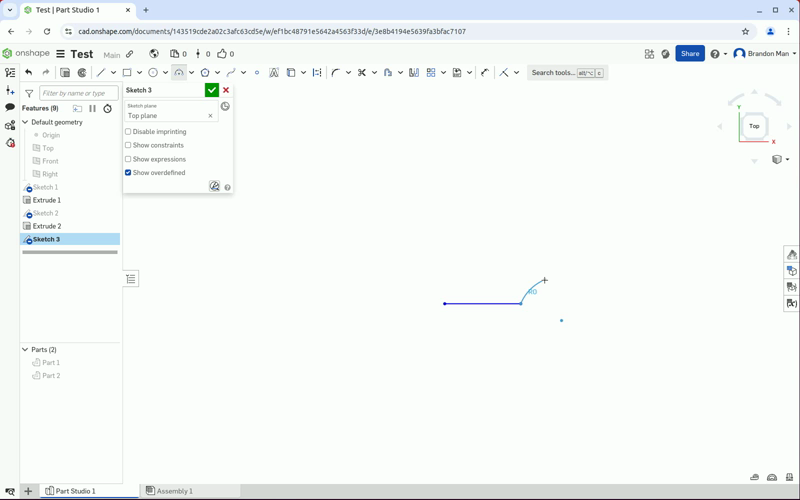
scroll(-6)
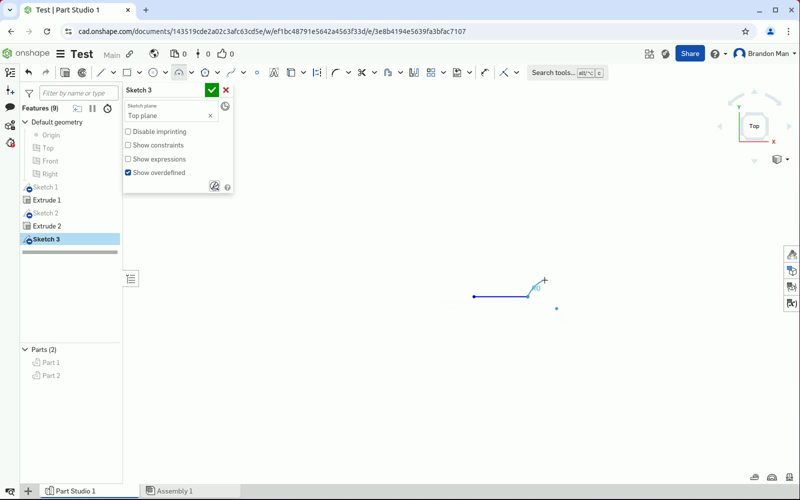
scroll(-6)
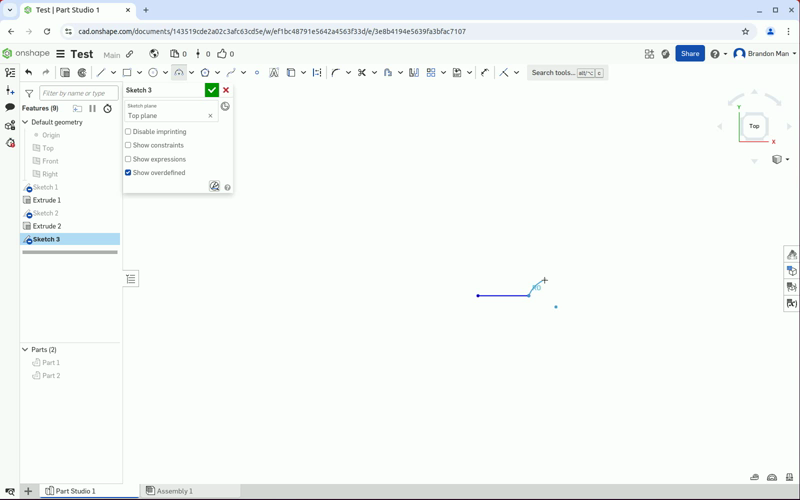
scroll(-6)
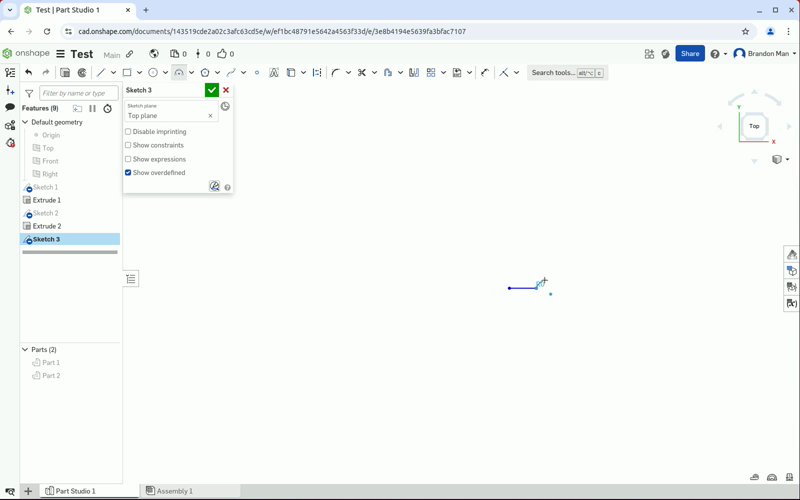
scroll(-6)
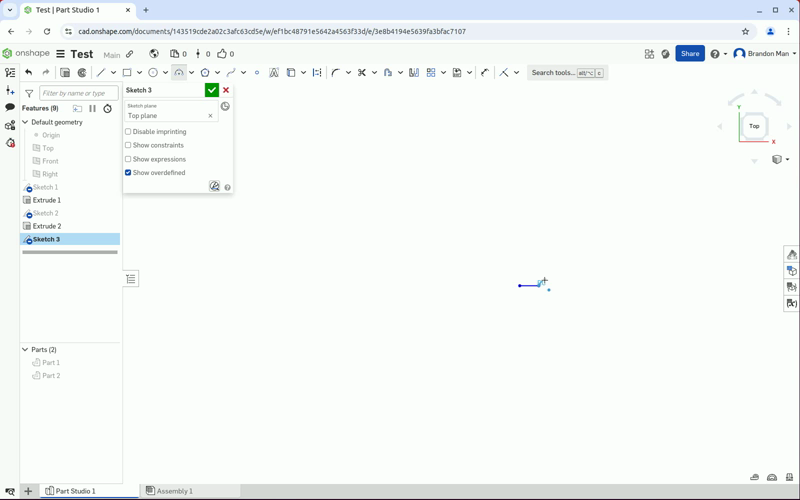
scroll(-6)
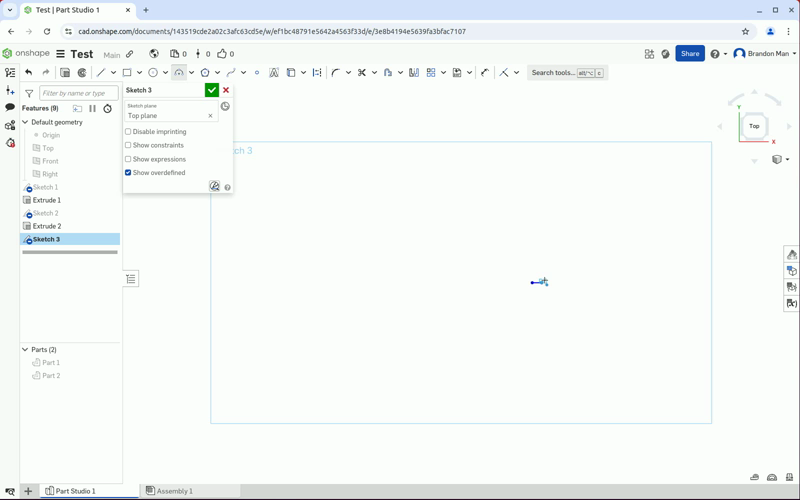
mouse_move(543, 282)
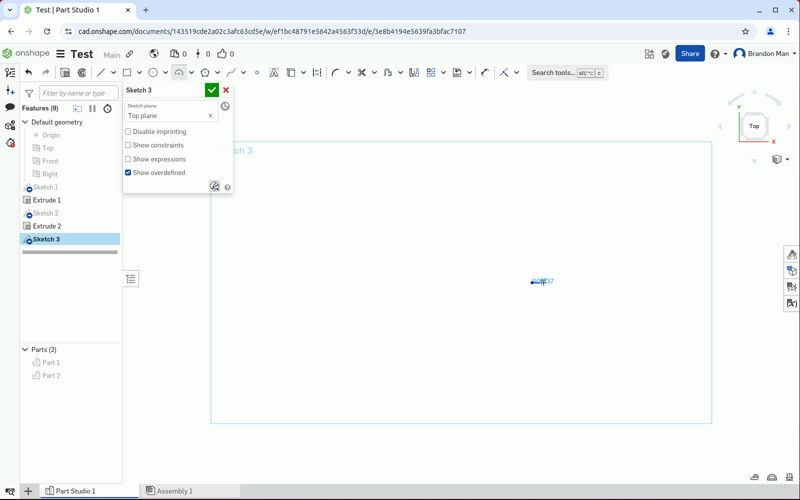
scroll(6)
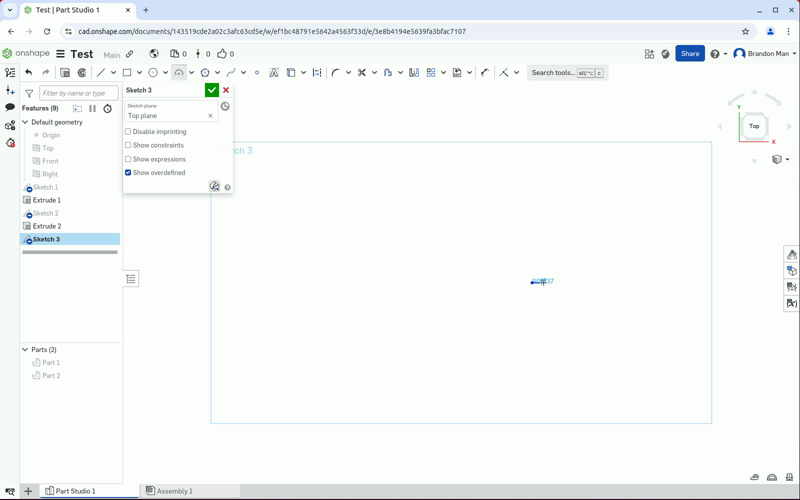
scroll(6)
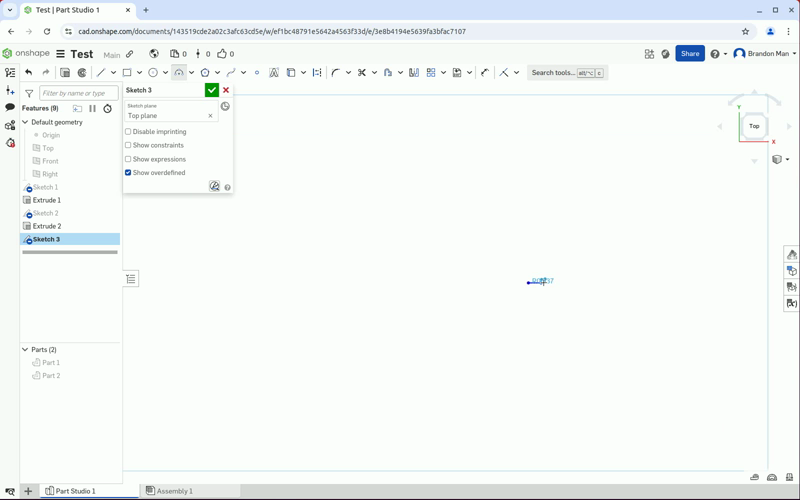
scroll(6)
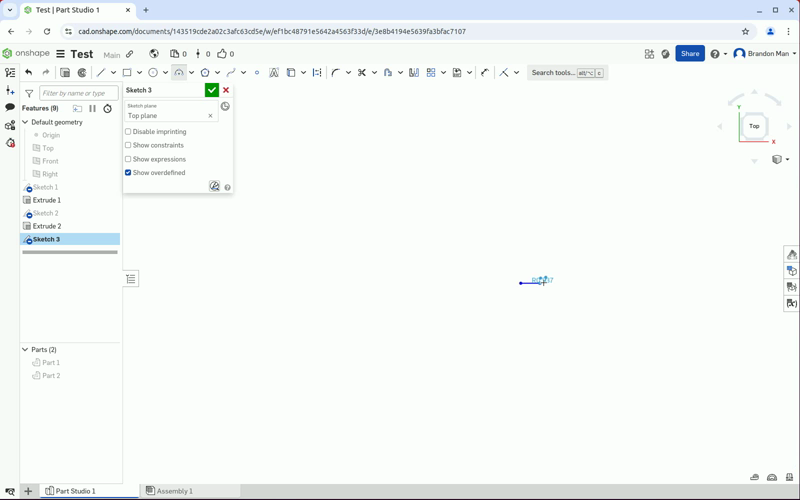
scroll(6)
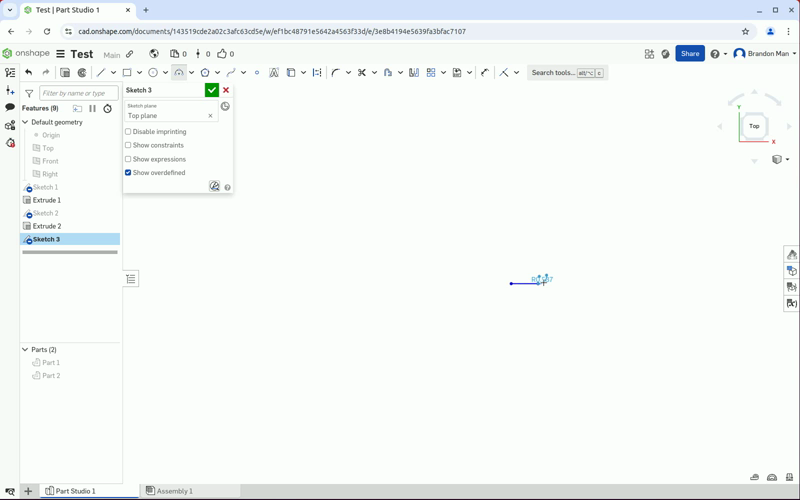
scroll(6)
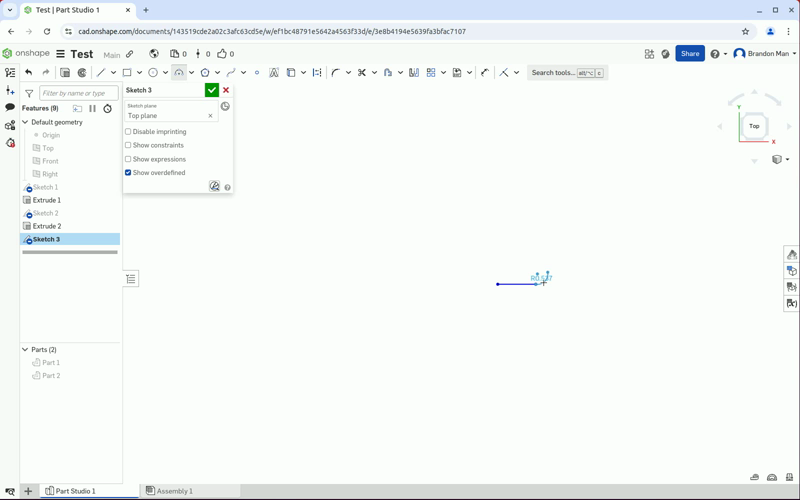
scroll(6)
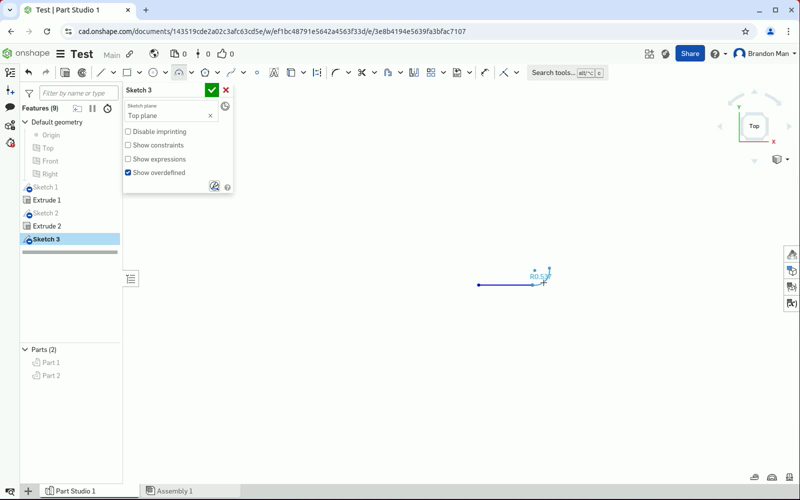
scroll(6)
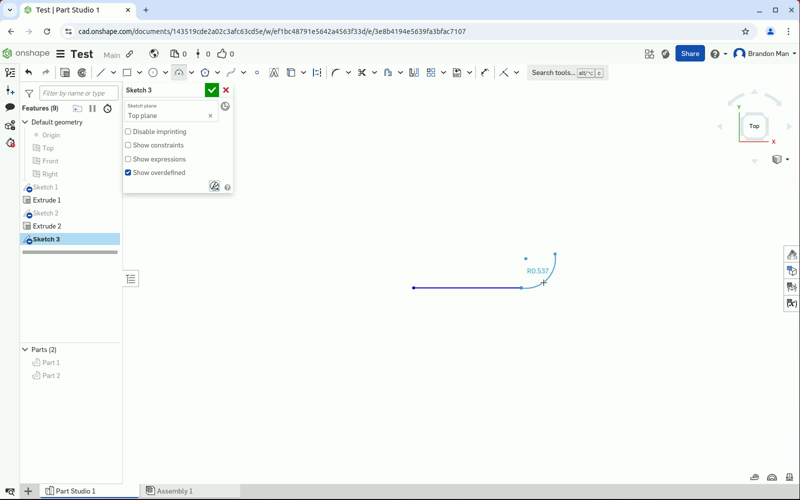
click(543, 282)
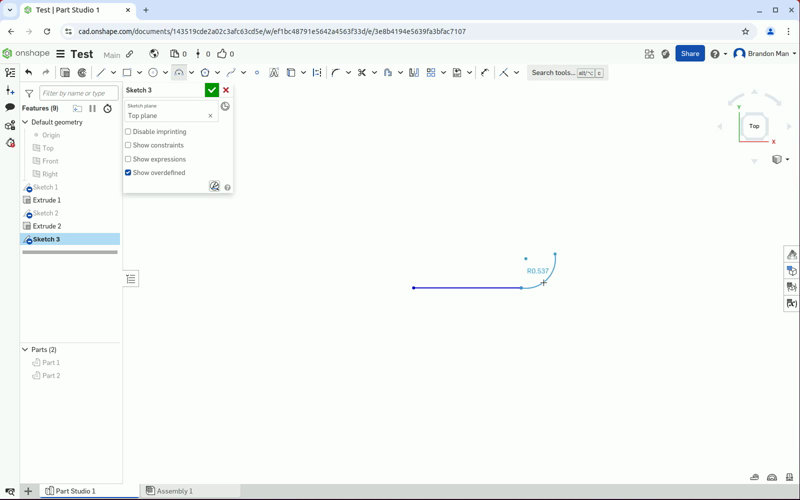
scroll(-6)
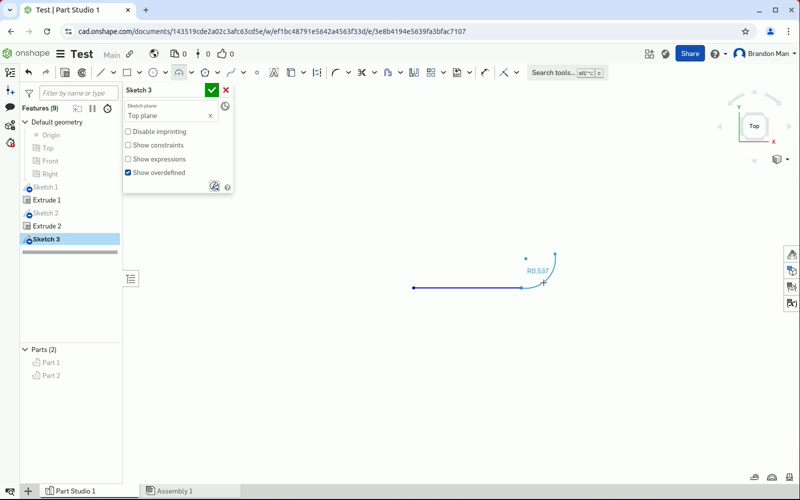
scroll(-6)
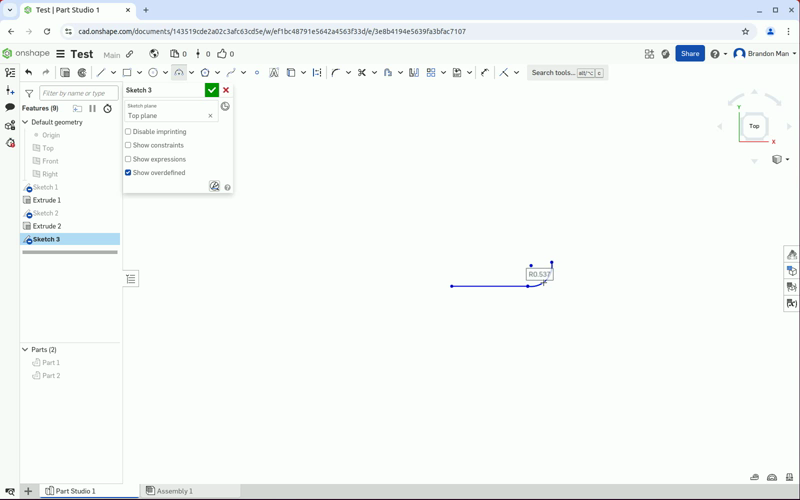
scroll(-6)
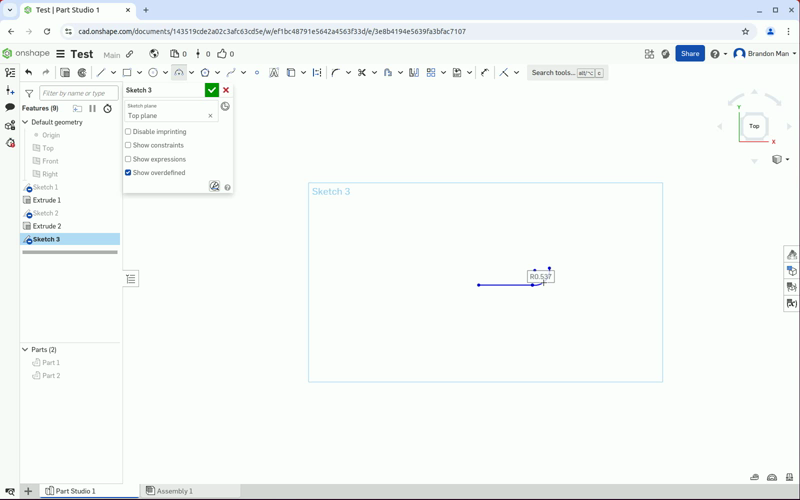
scroll(-6)
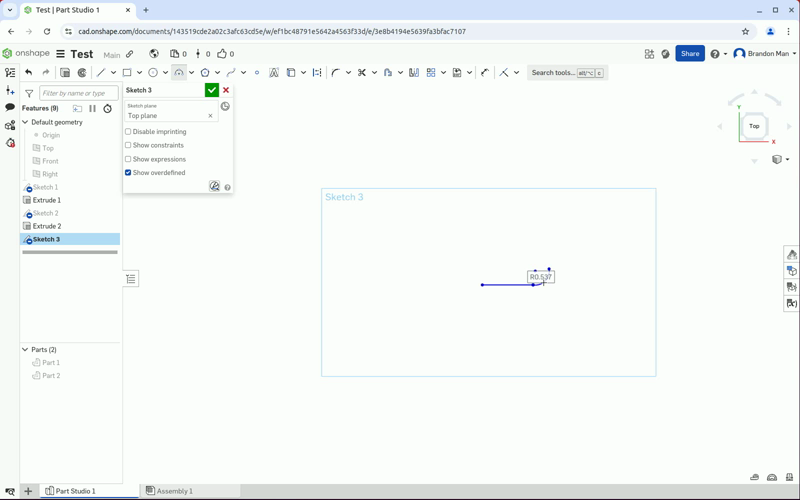
scroll(-6)
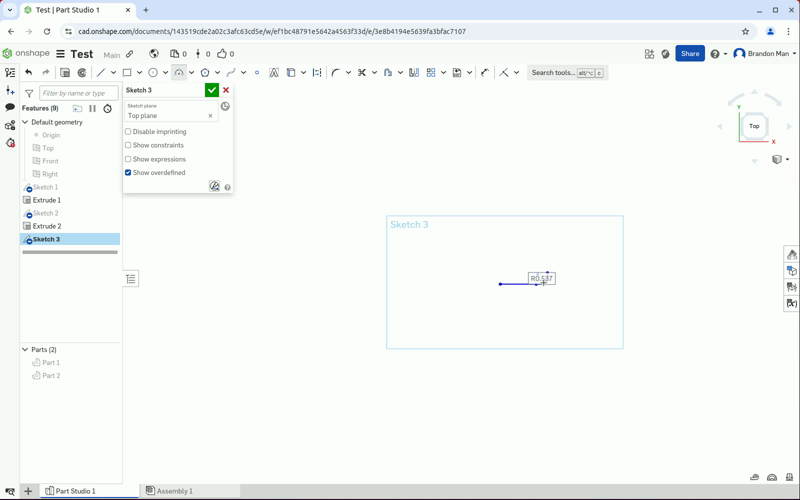
scroll(-6)
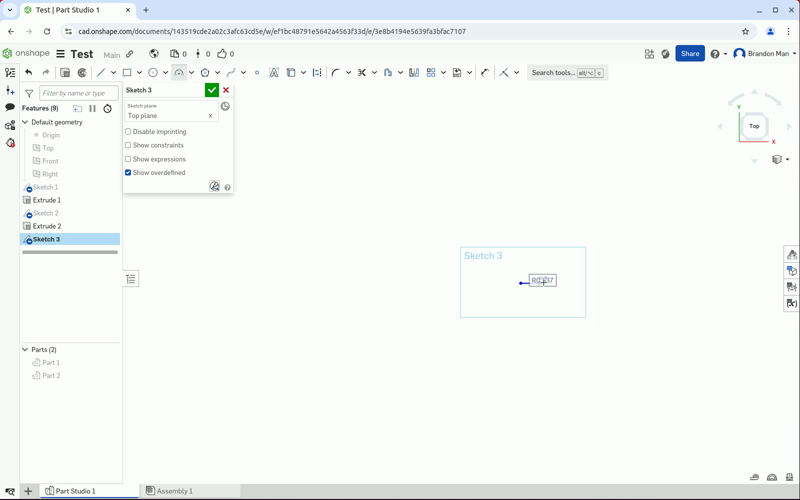
scroll(-6)
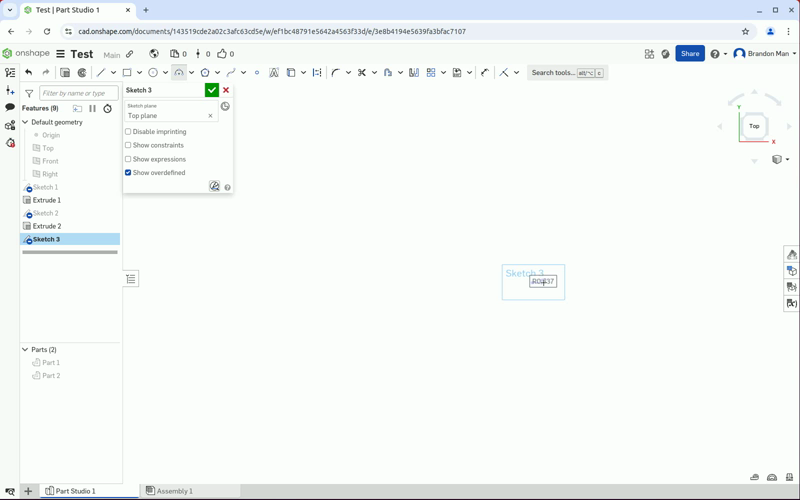
key_up(shift)
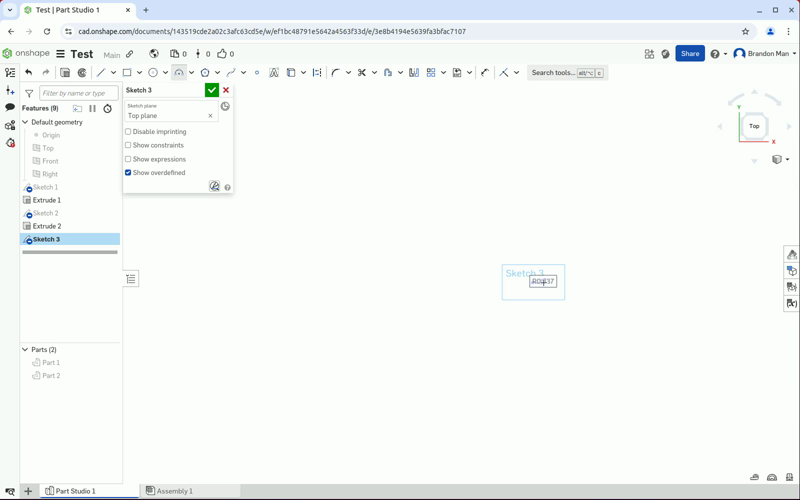
key(esc)
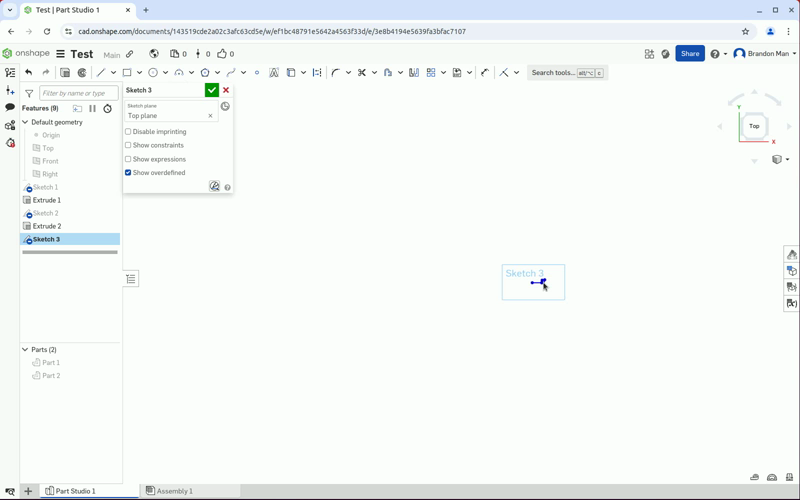
key(l)
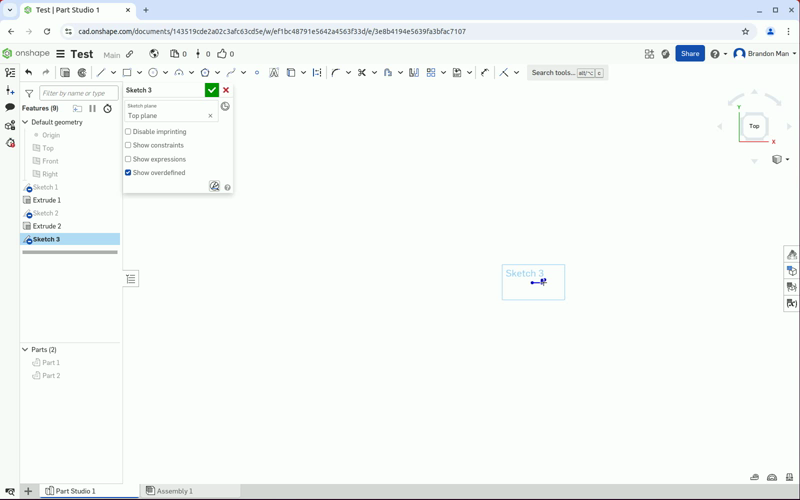
mouse_move(544, 279)
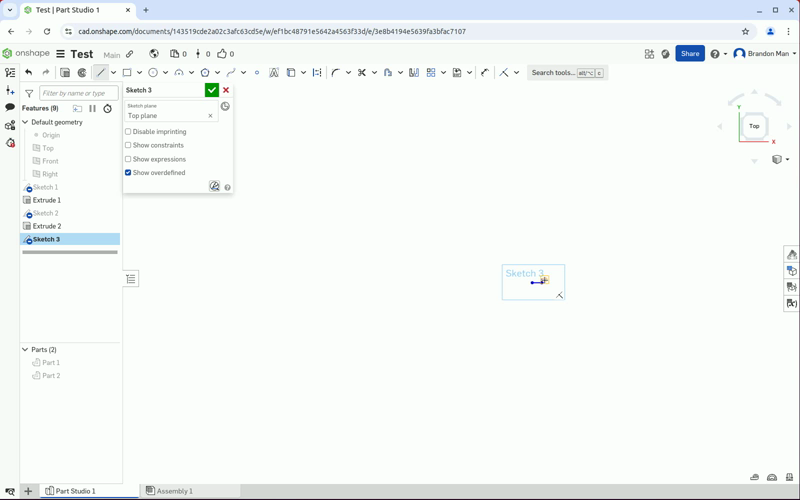
scroll(6)
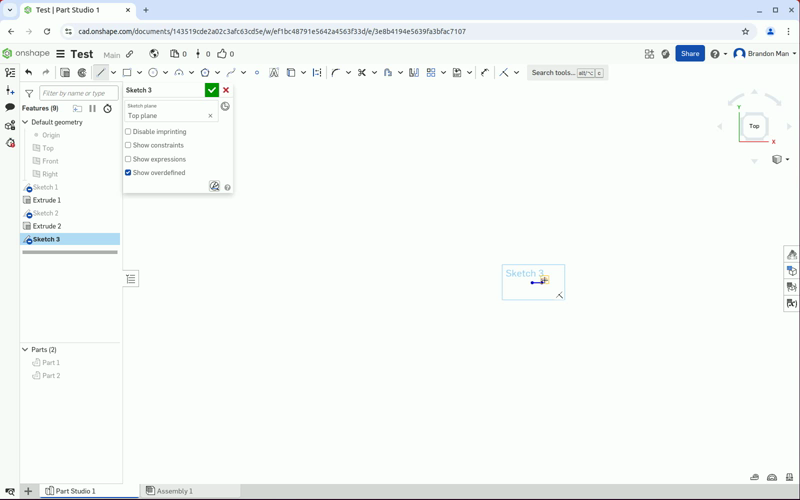
scroll(6)
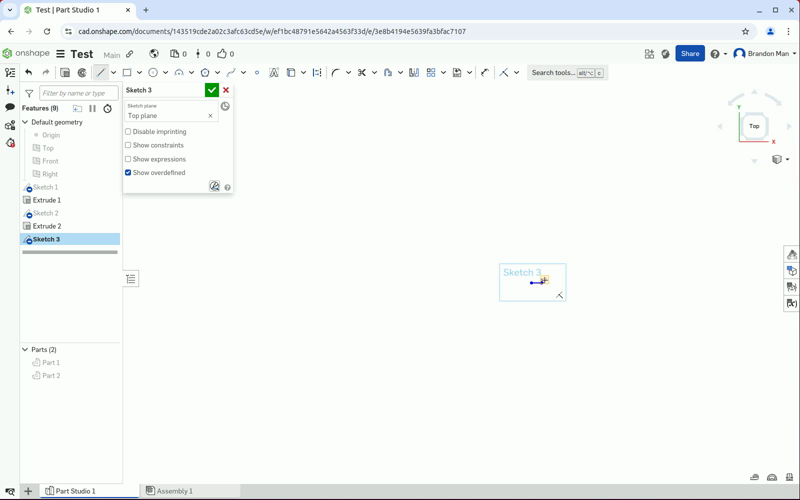
scroll(6)
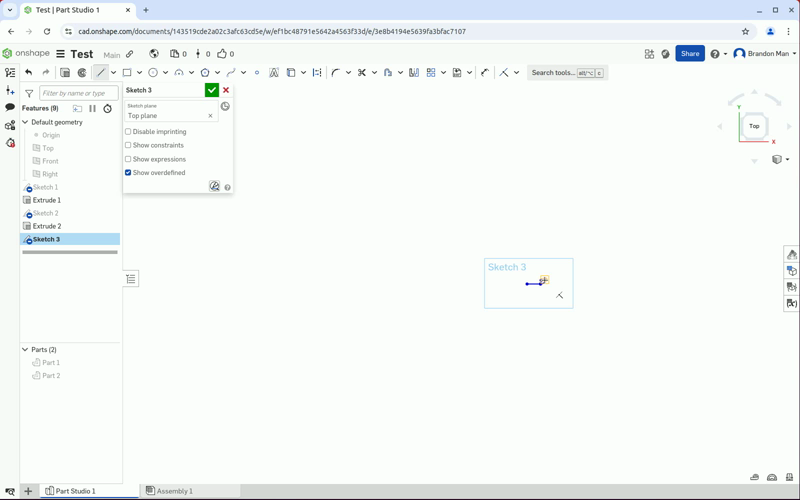
scroll(6)
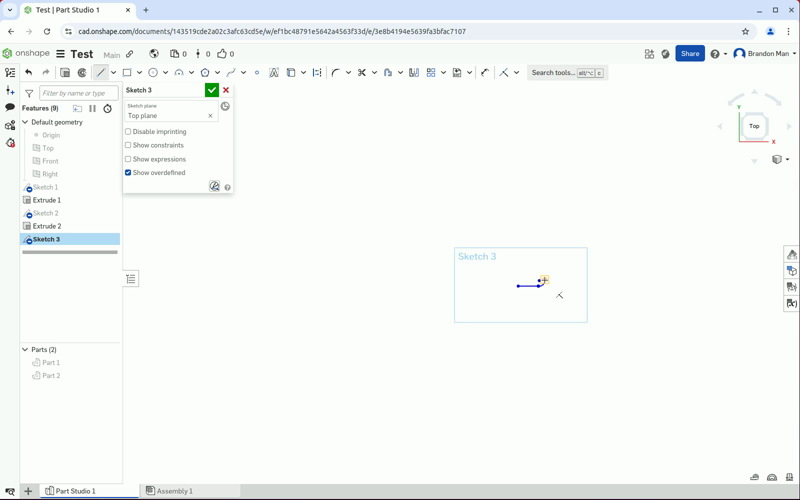
scroll(6)
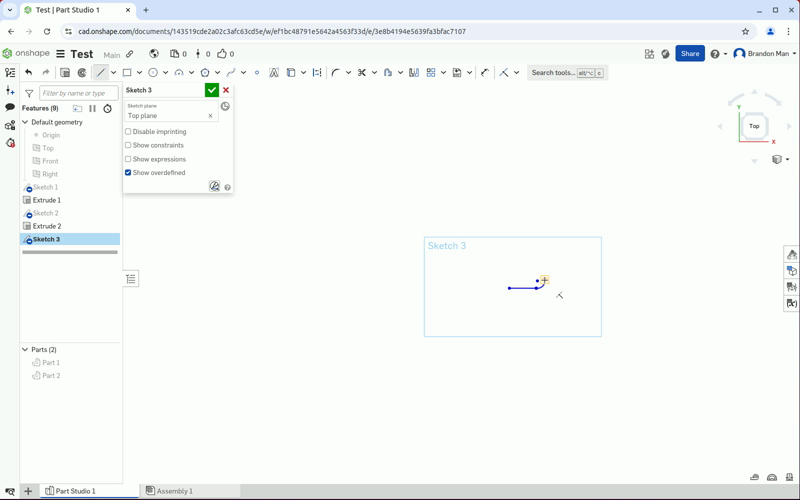
scroll(6)
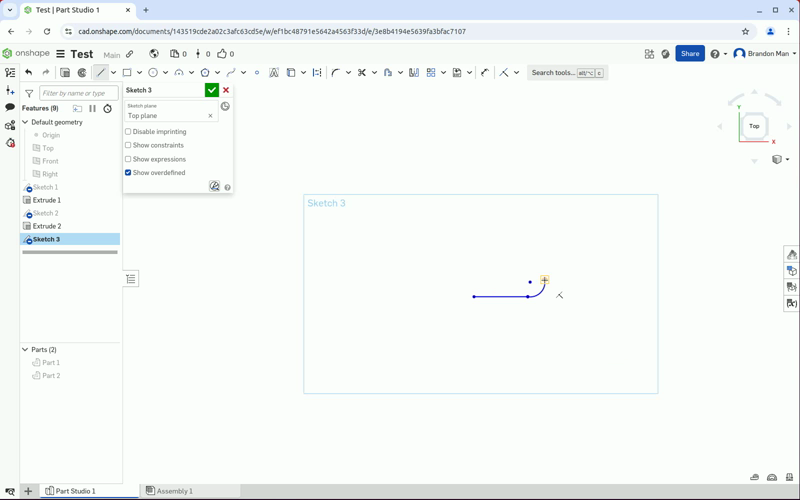
scroll(6)
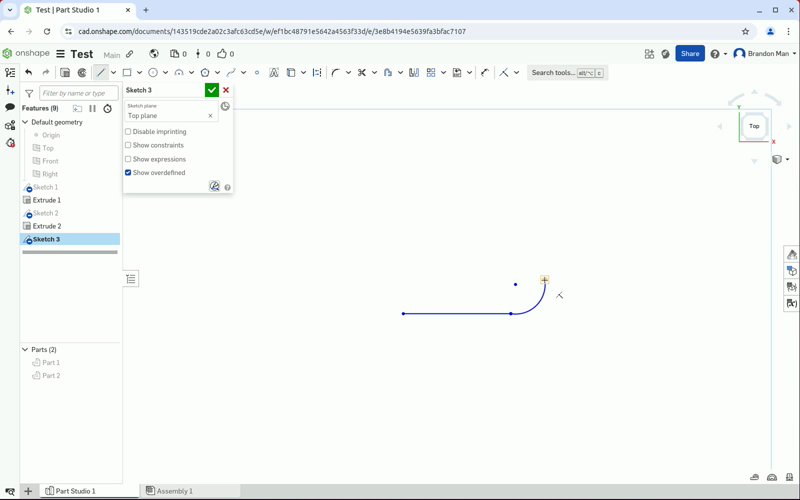
click(544, 279)
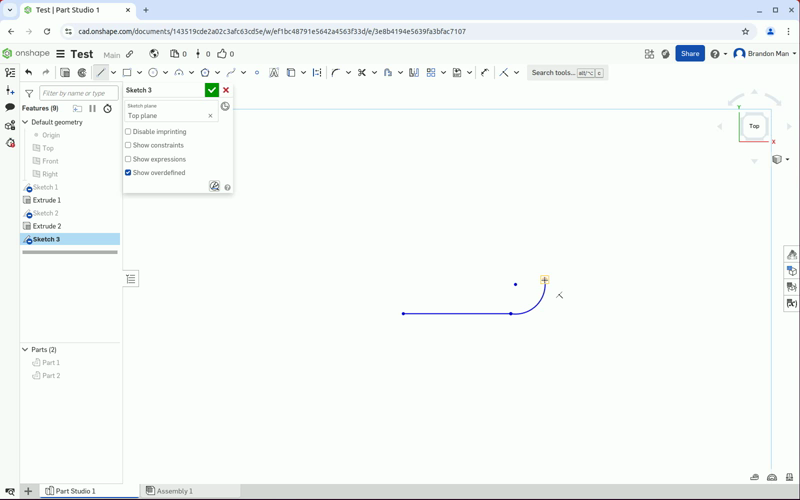
scroll(-6)
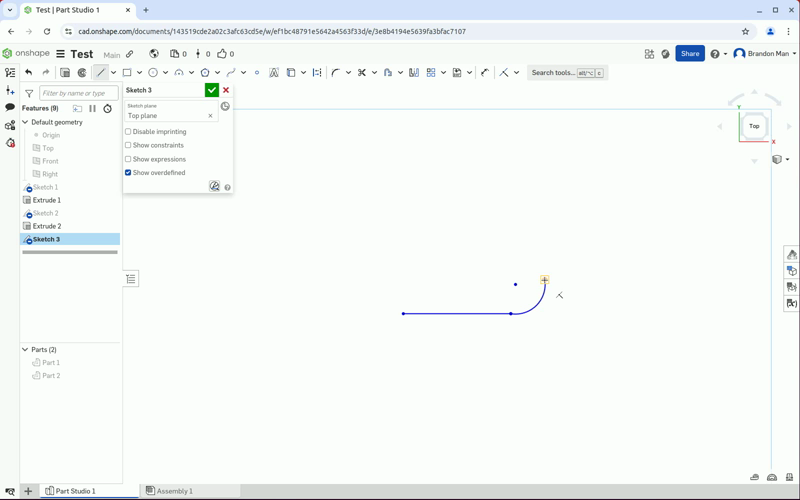
scroll(-6)
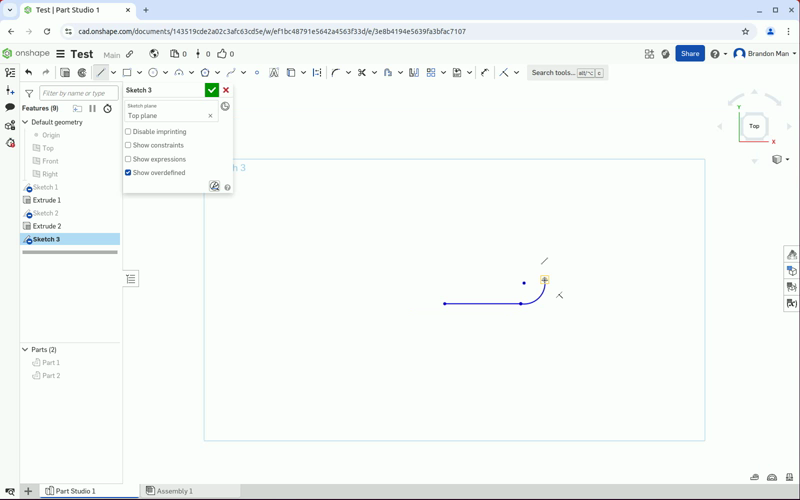
scroll(-6)
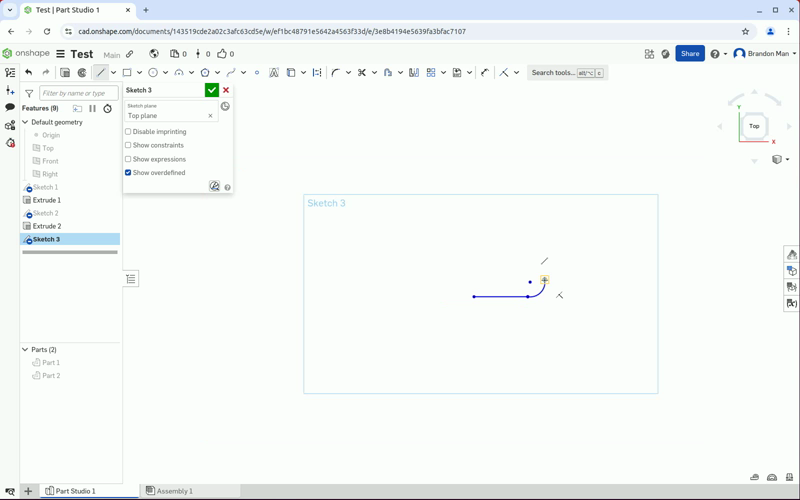
scroll(-6)
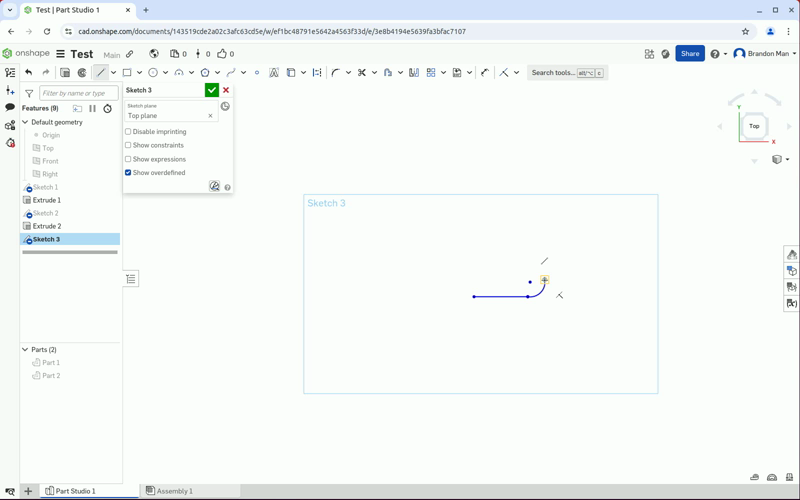
scroll(-6)
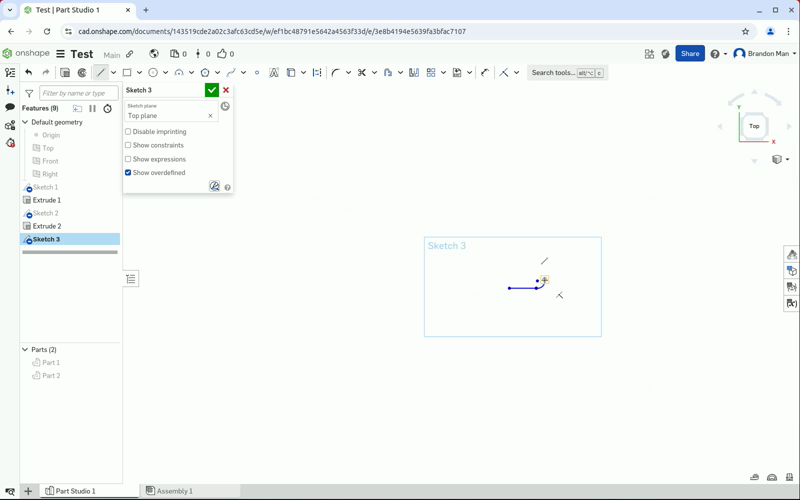
scroll(-6)
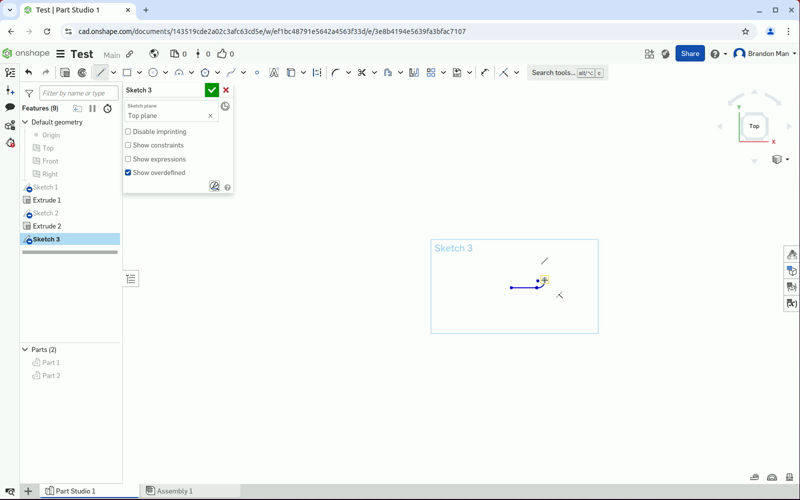
scroll(-6)
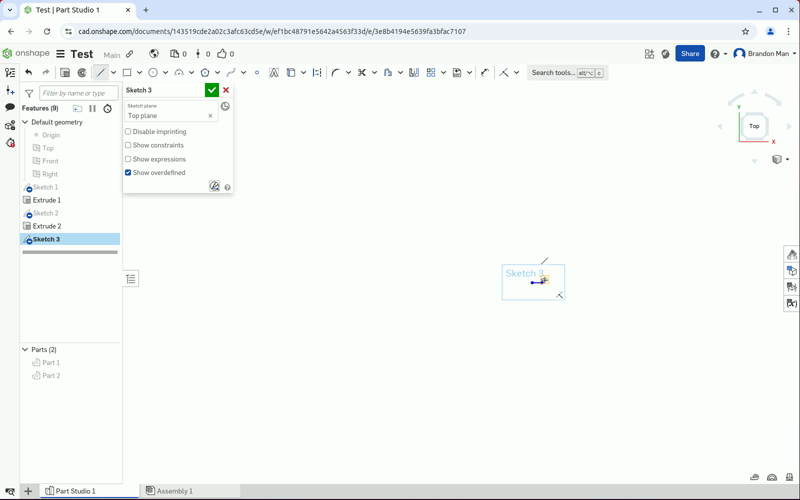
key_down(shift)
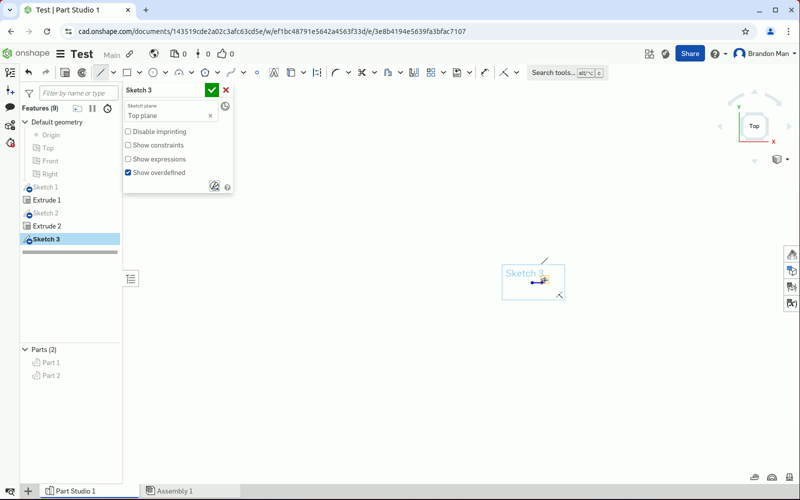
mouse_move(544, 183)
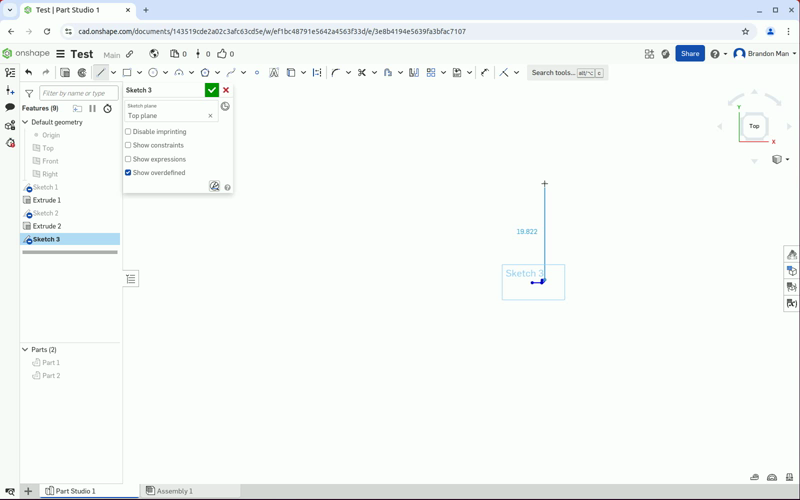
click(544, 183)
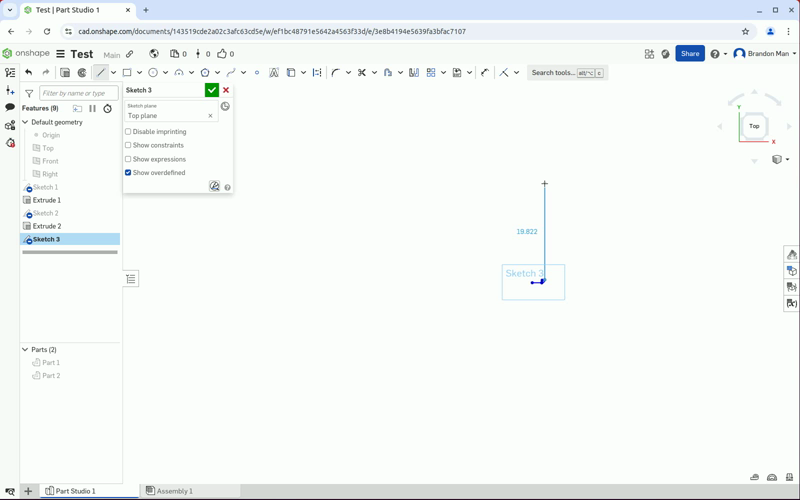
key_up(shift)
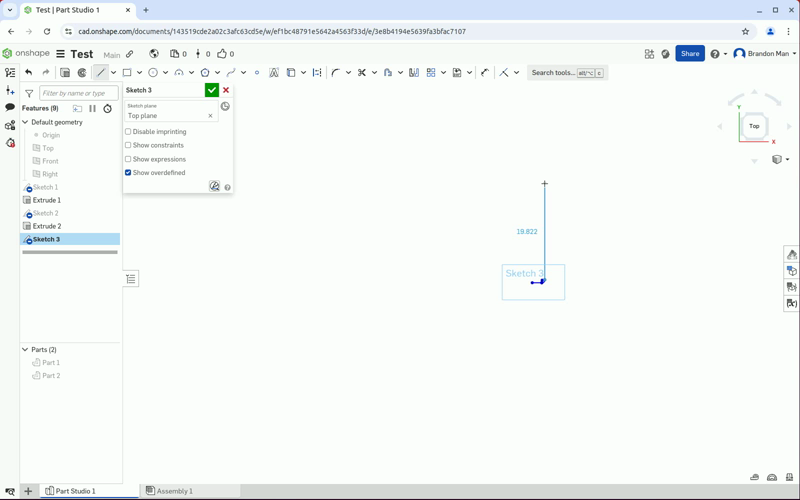
key_down(shift)
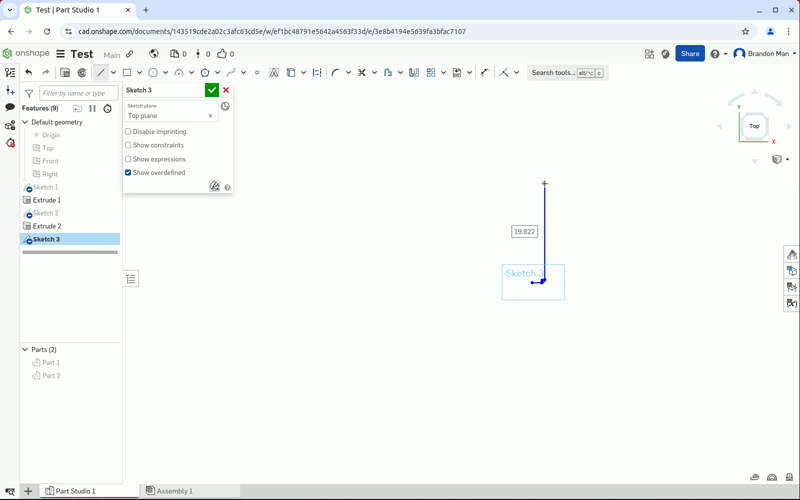
mouse_move(574, 183)
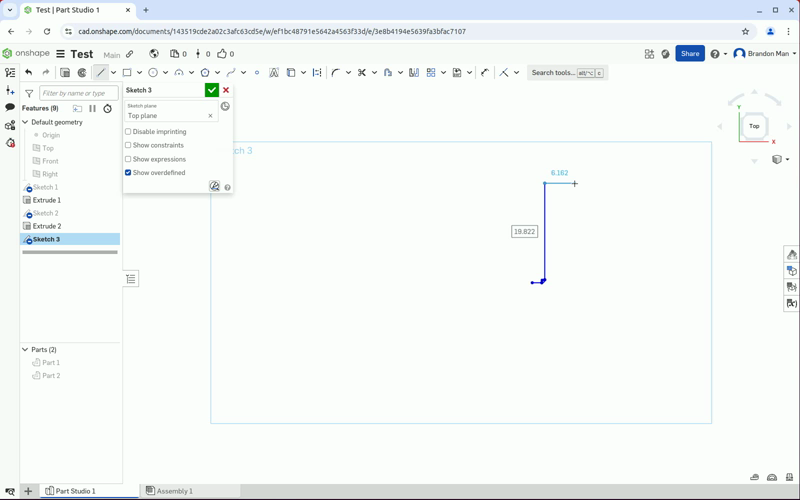
mouse_move(532, 183)
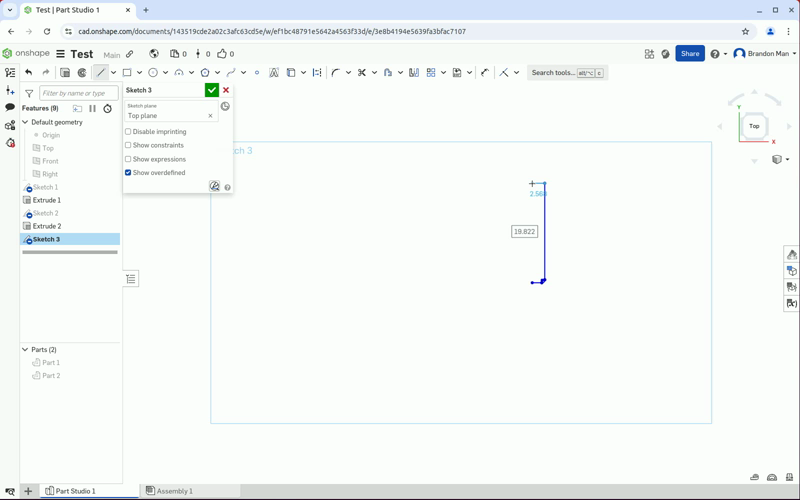
click(532, 183)
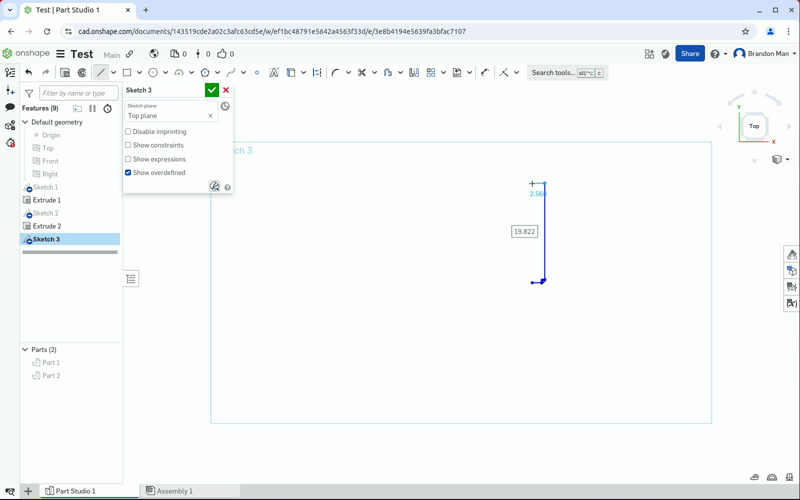
key_up(shift)
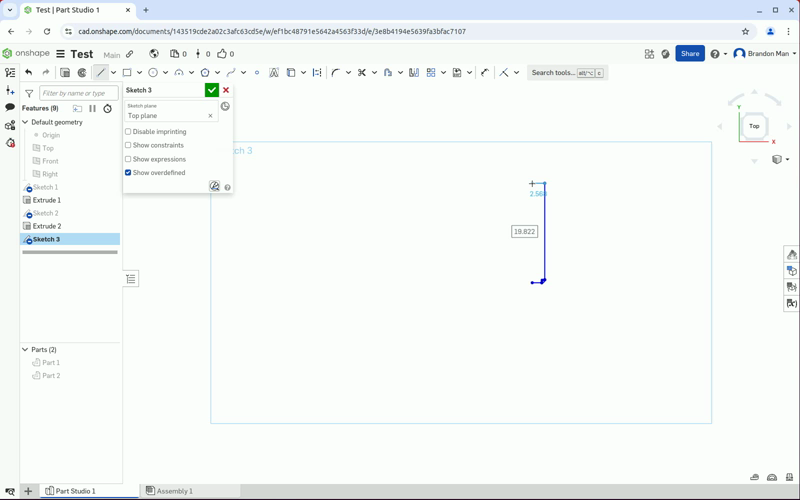
key_down(shift)
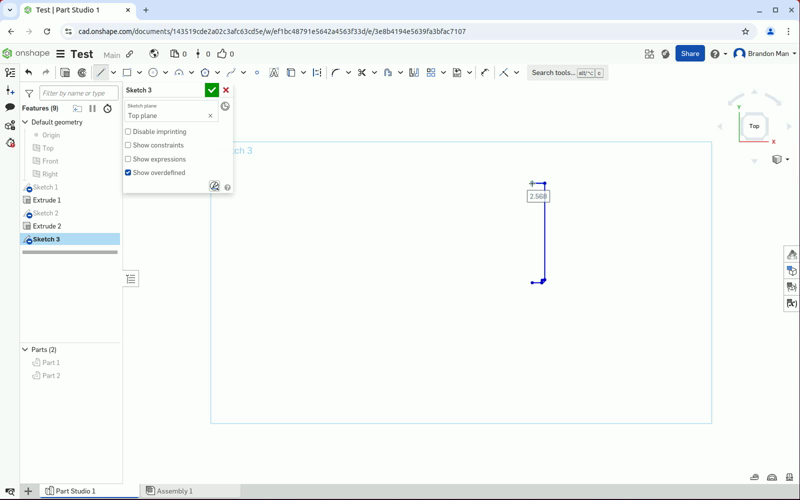
mouse_move(532, 270)
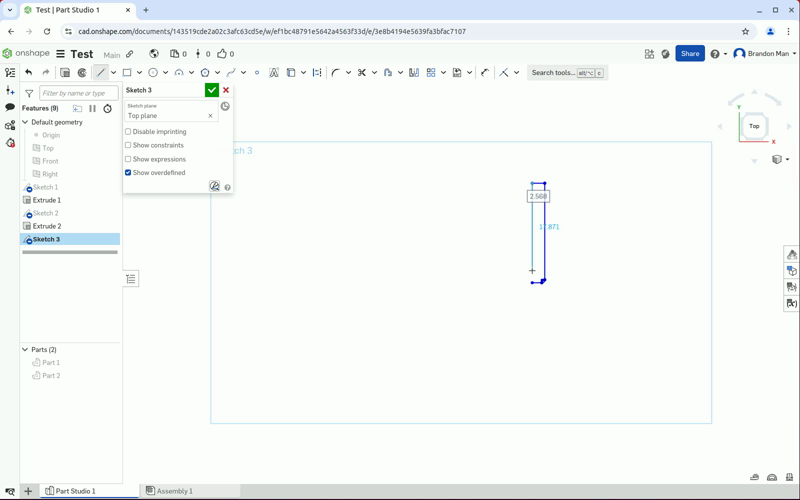
click(532, 270)
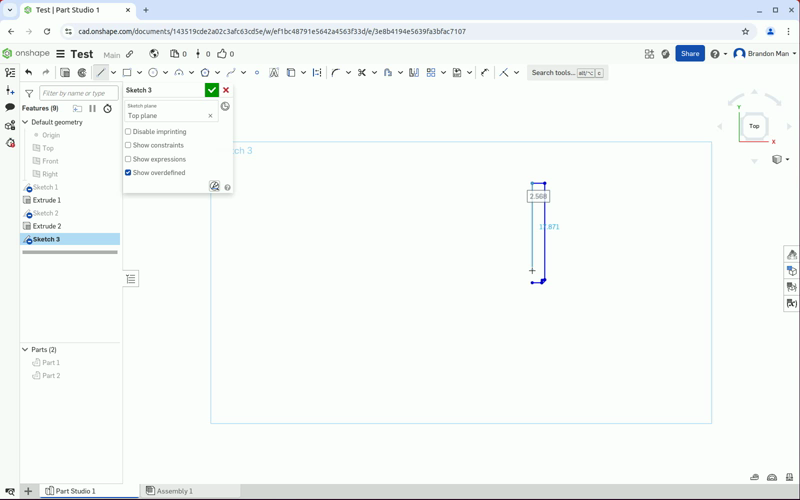
key_up(shift)
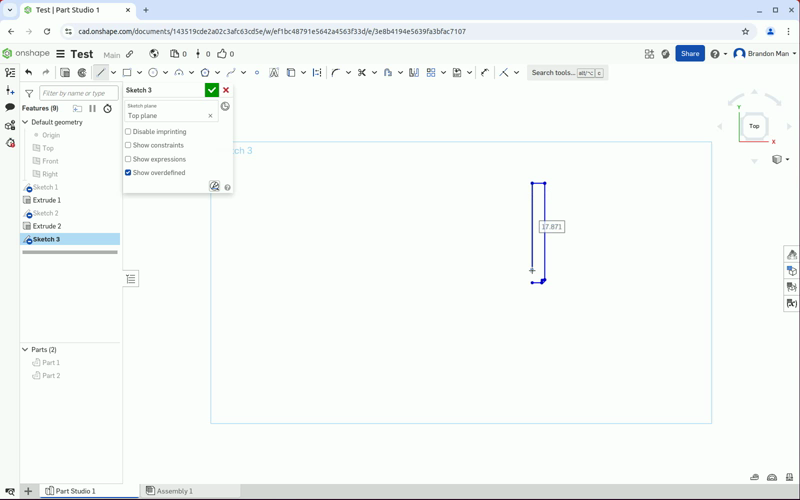
mouse_move(562, 270)
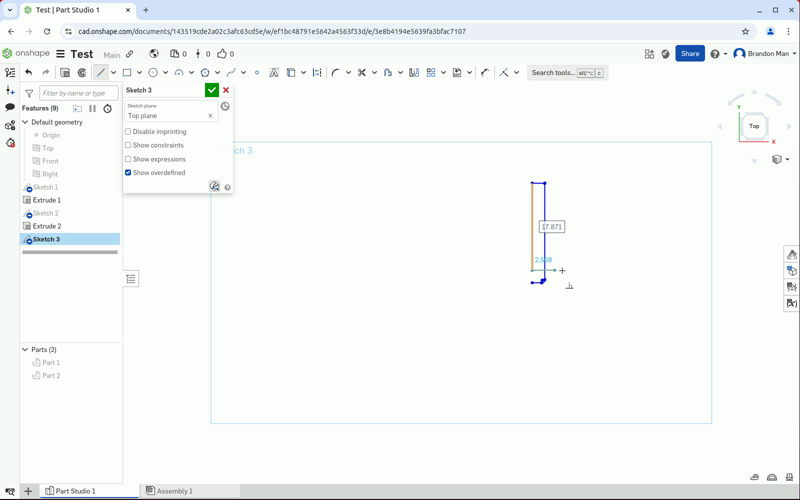
key_down(shift)
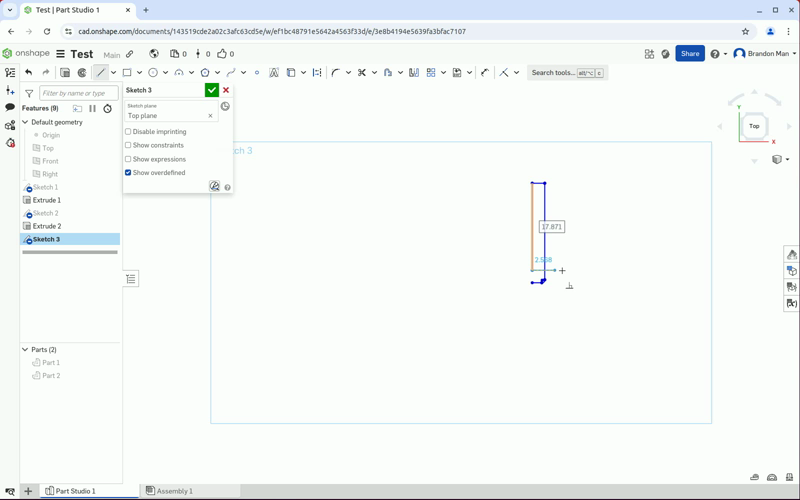
mouse_move(532, 282)
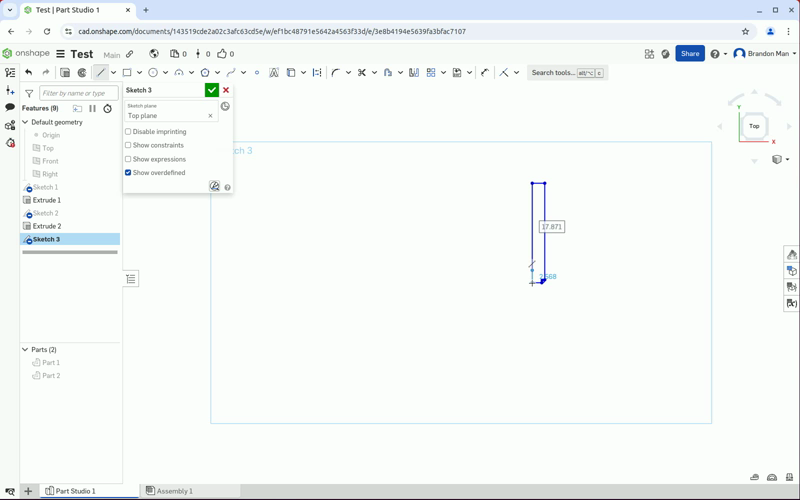
key_up(shift)
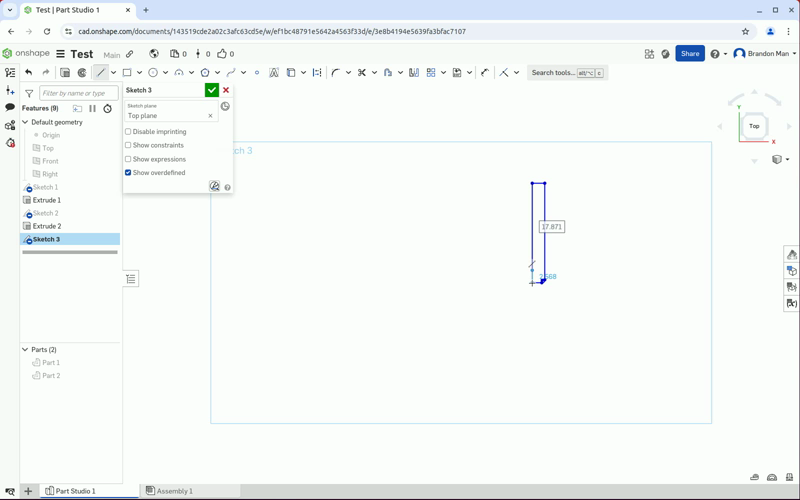
click(532, 282)
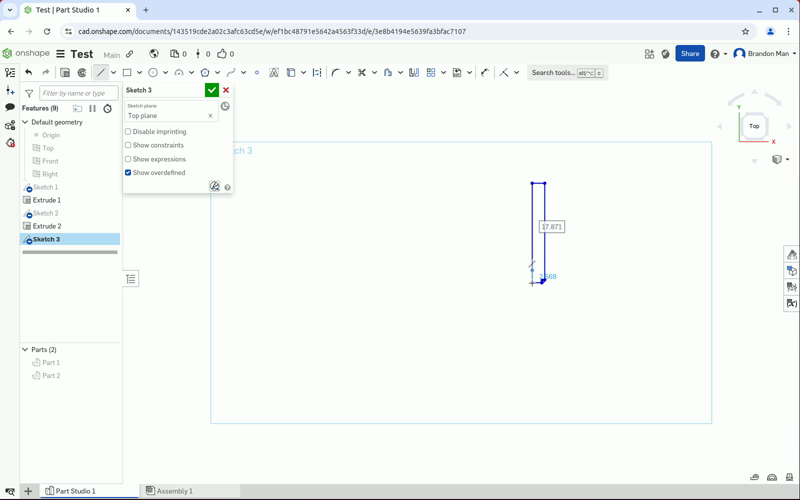
key(esc)
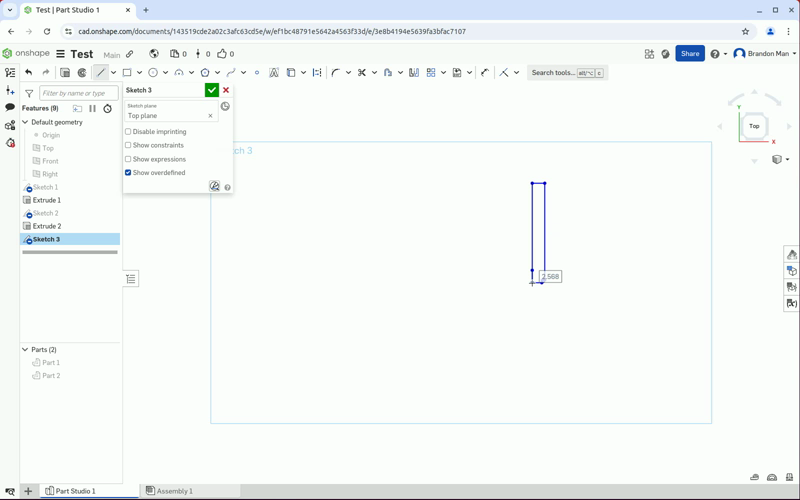
mouse_move(543, 189)
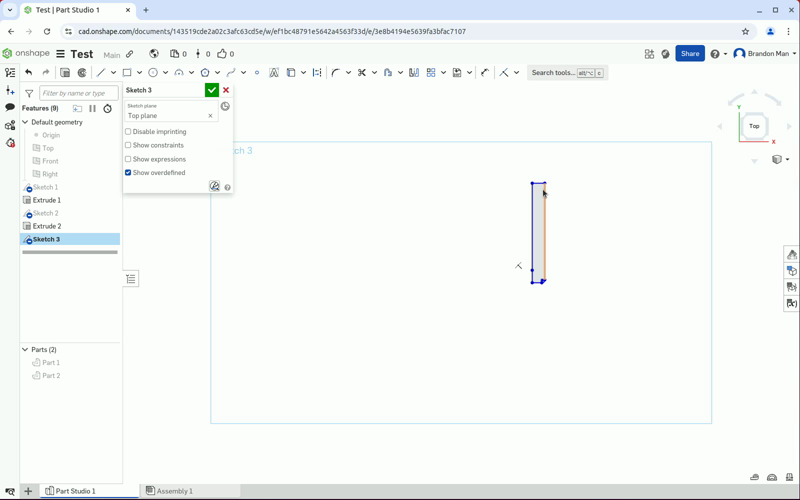
scroll(6)
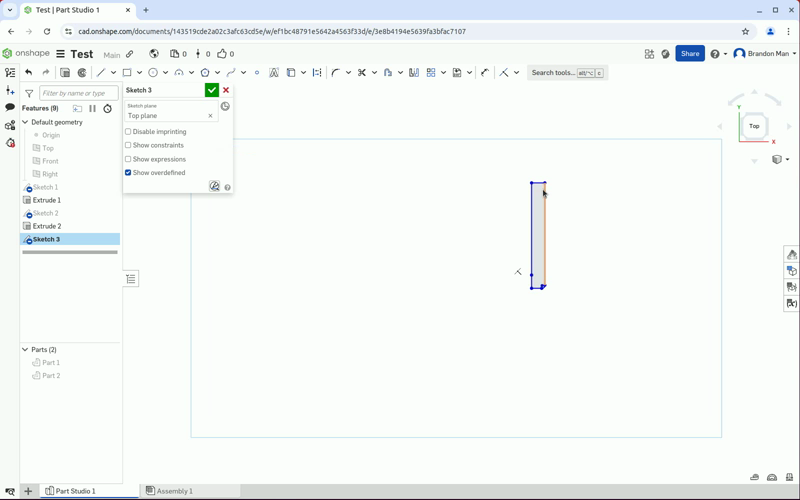
scroll(6)
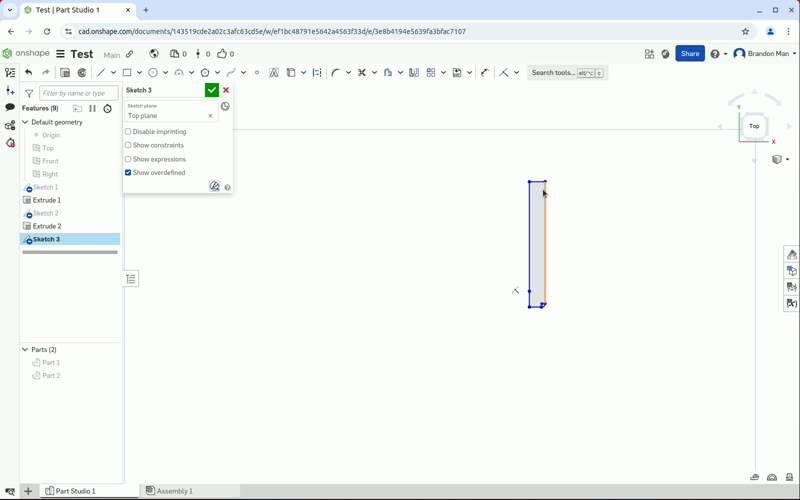
scroll(6)
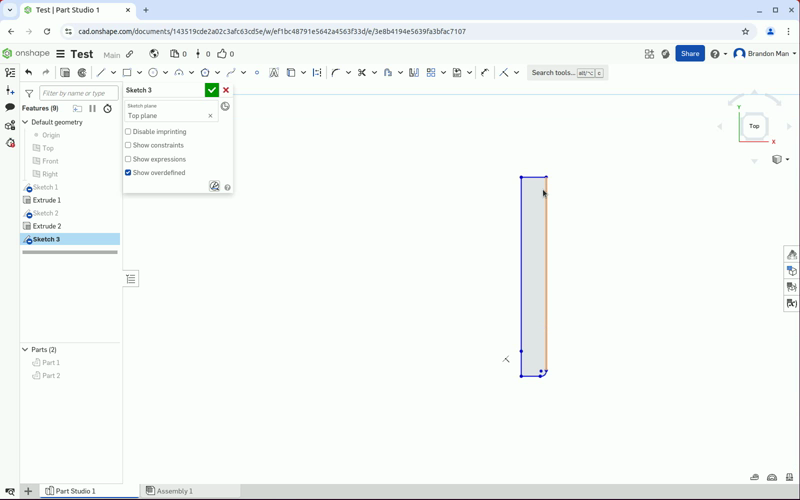
scroll(6)
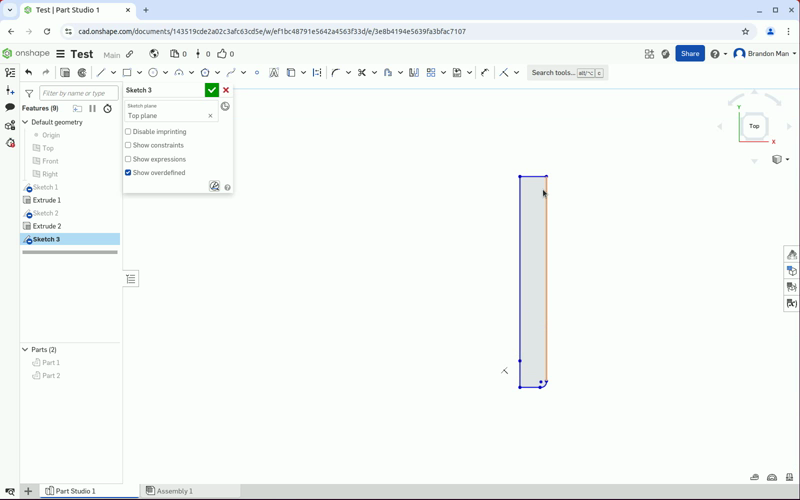
scroll(6)
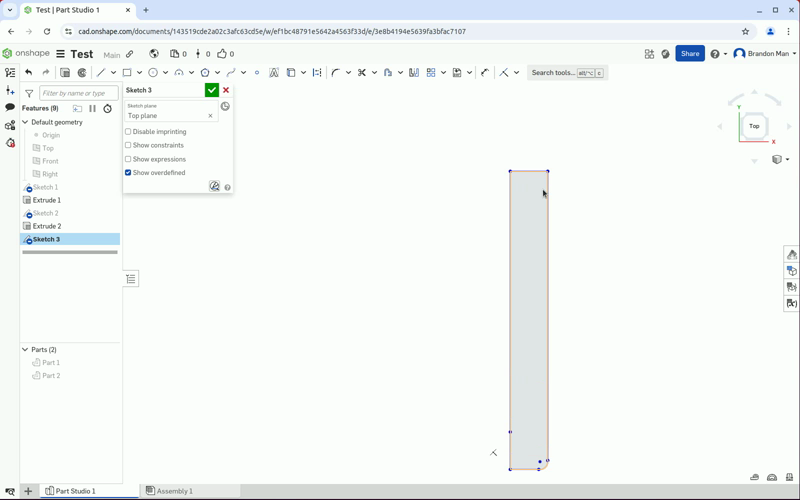
scroll(6)
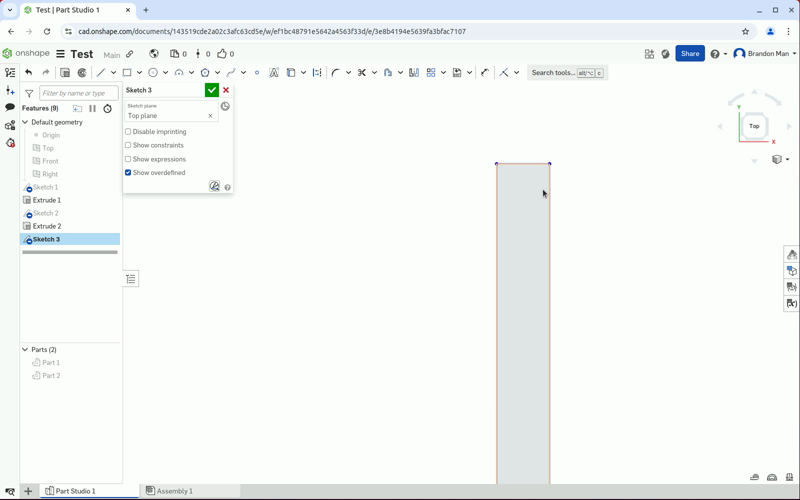
scroll(6)
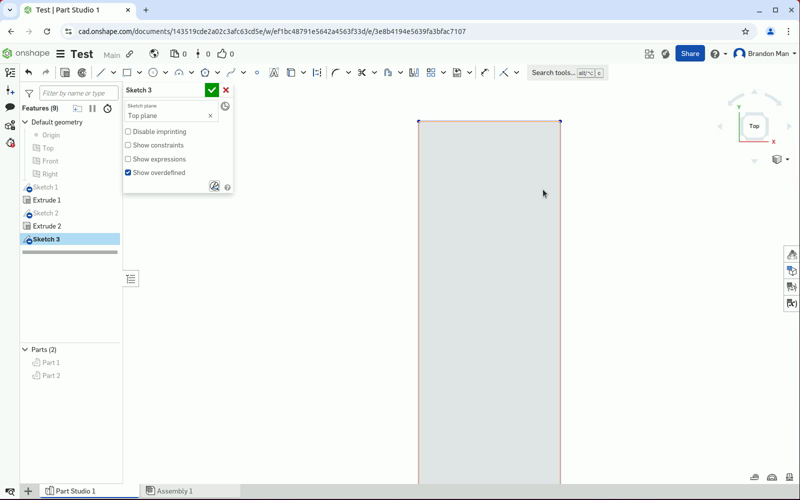
click(543, 189)
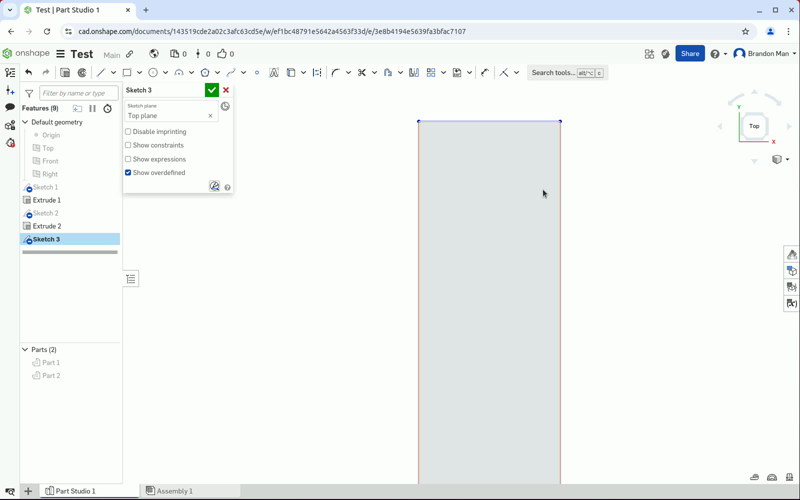
scroll(-6)
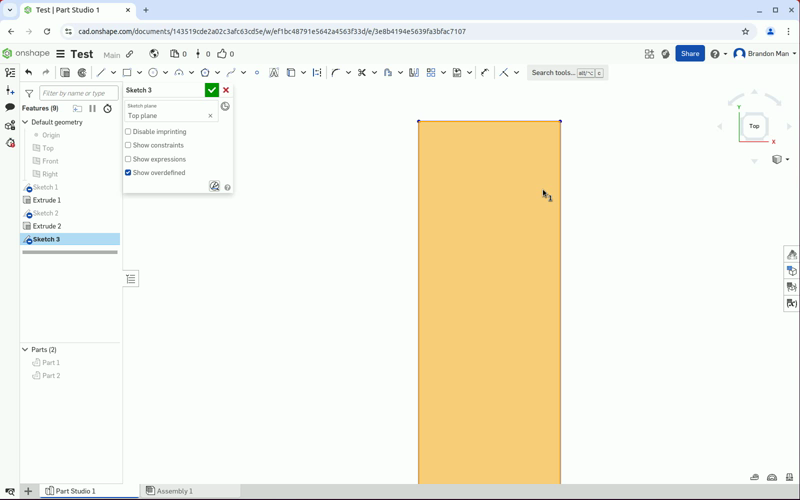
scroll(-6)
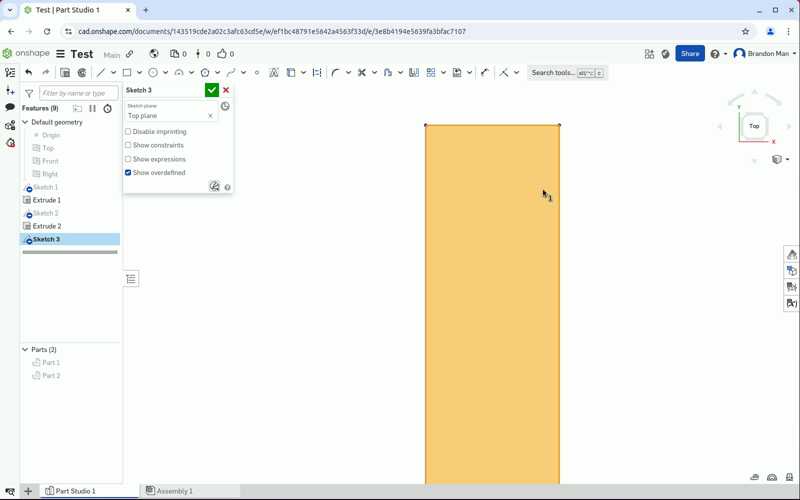
scroll(-6)
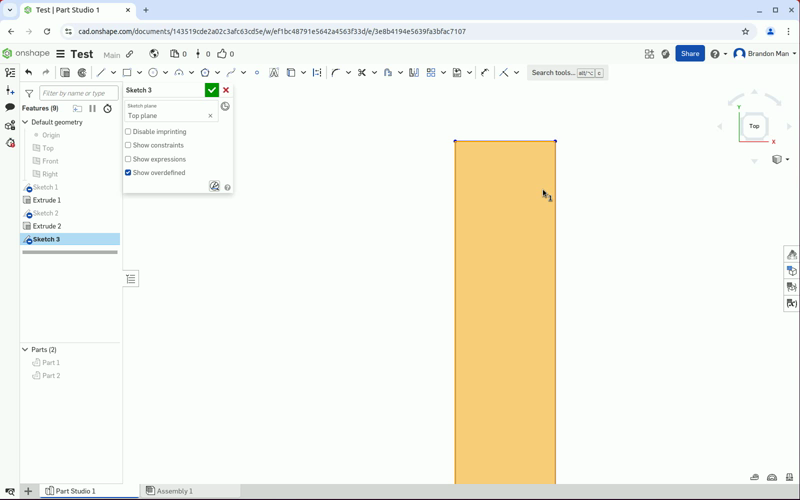
scroll(-6)
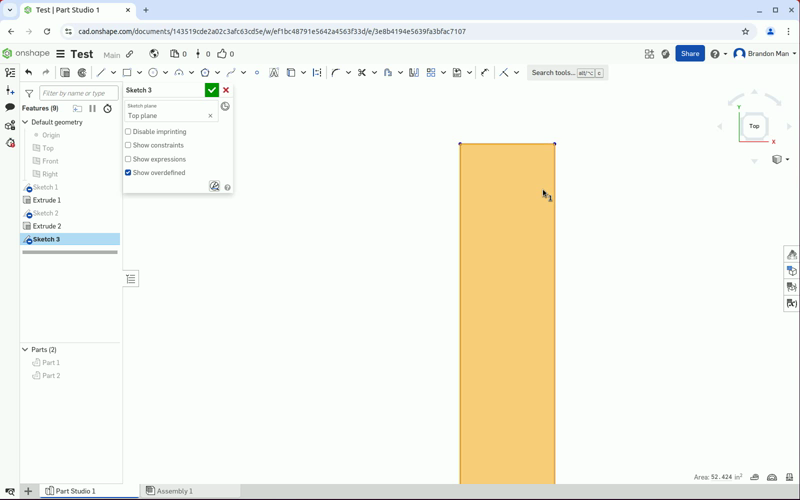
scroll(-6)
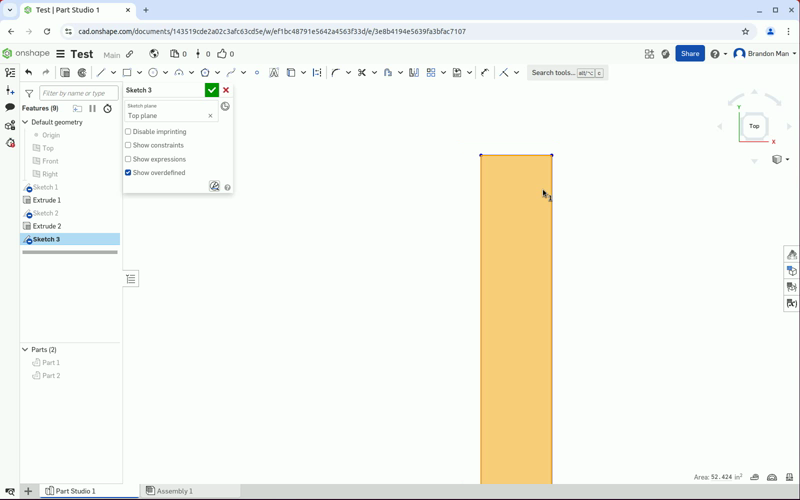
scroll(-6)
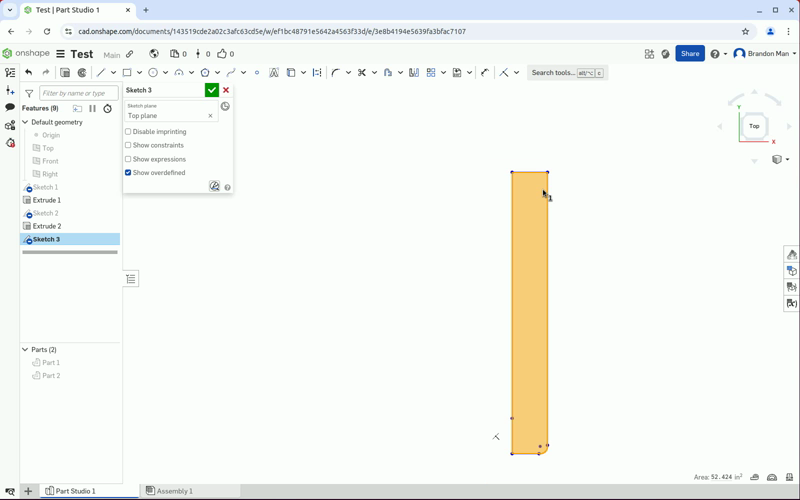
scroll(-6)
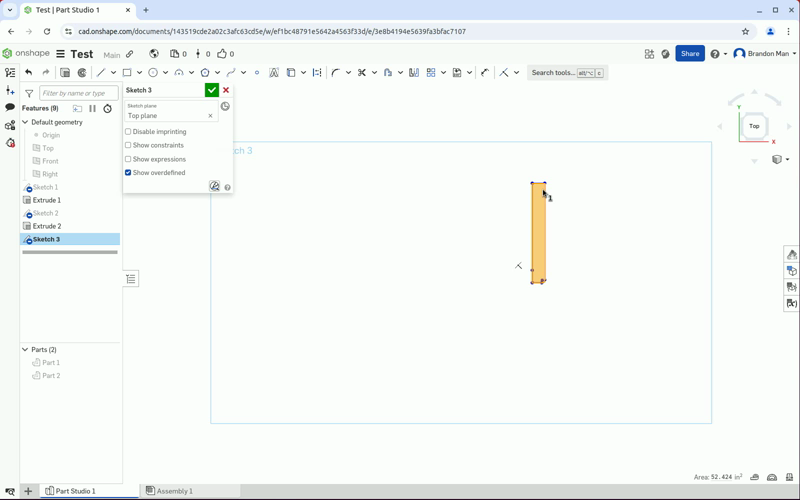
mouse_move(73, 352)
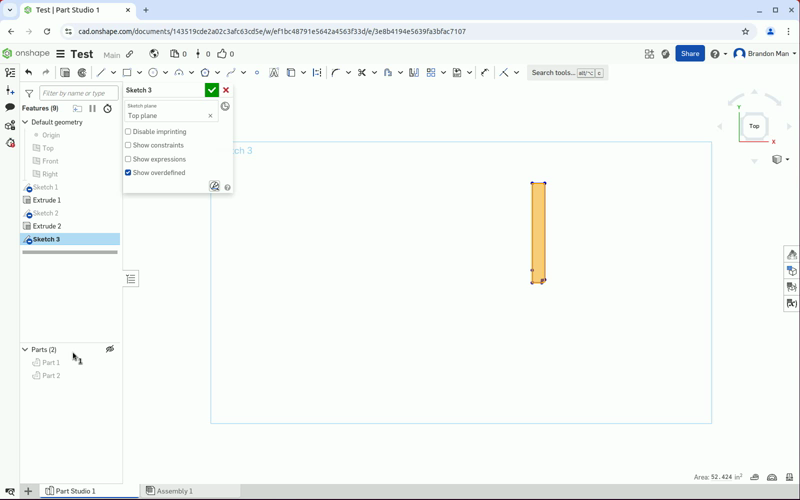
key(shift+y)
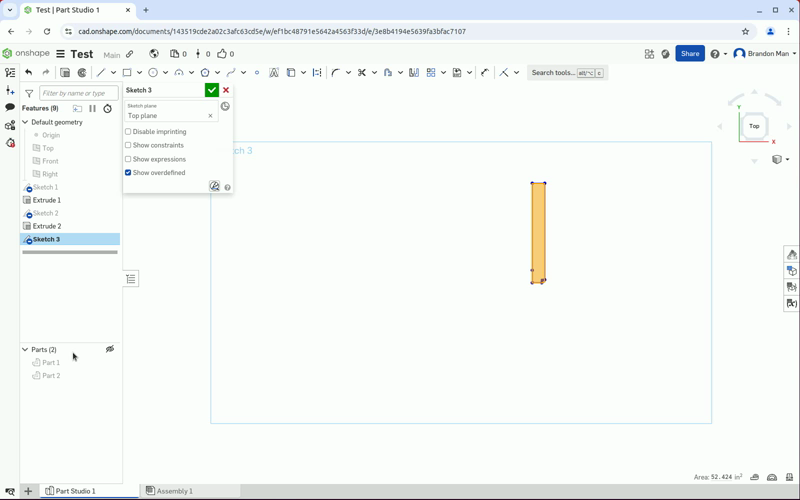
key(shift+e)
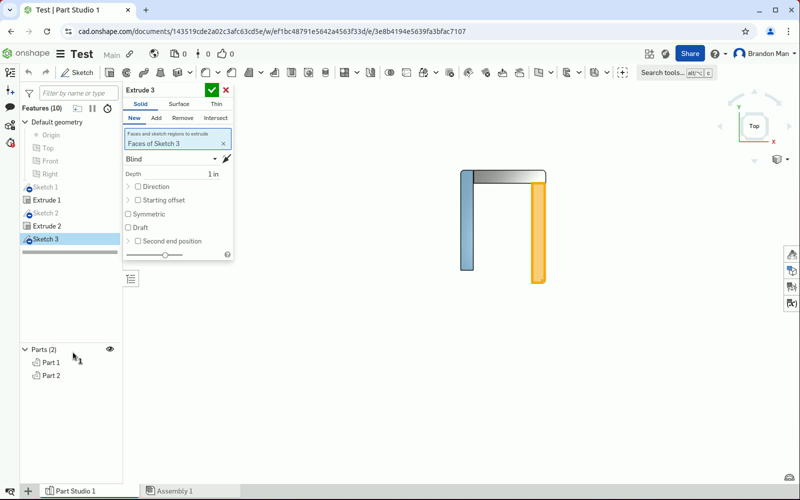
mouse_move(143, 106)
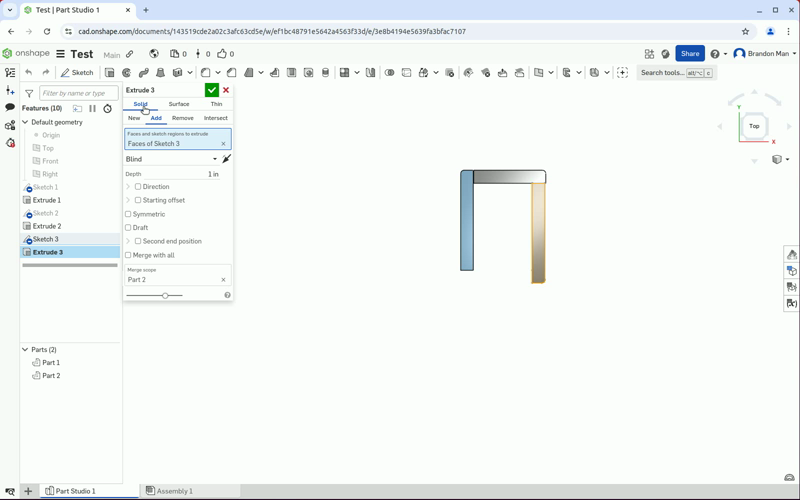
click(143, 106)
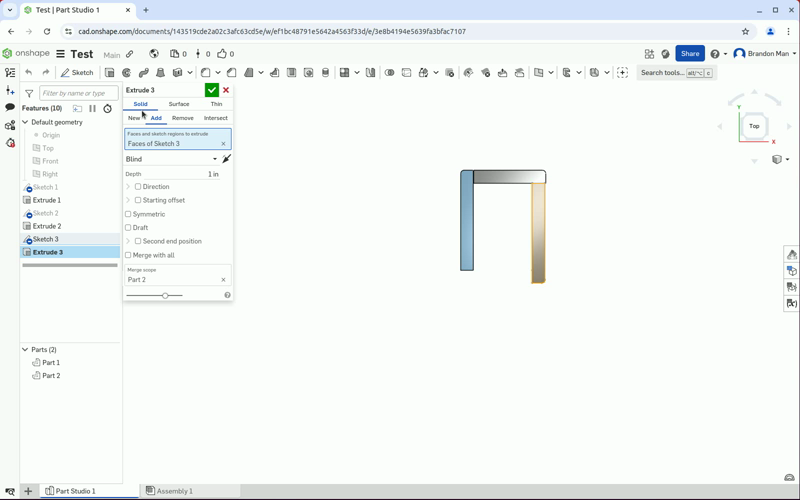
mouse_move(137, 120)
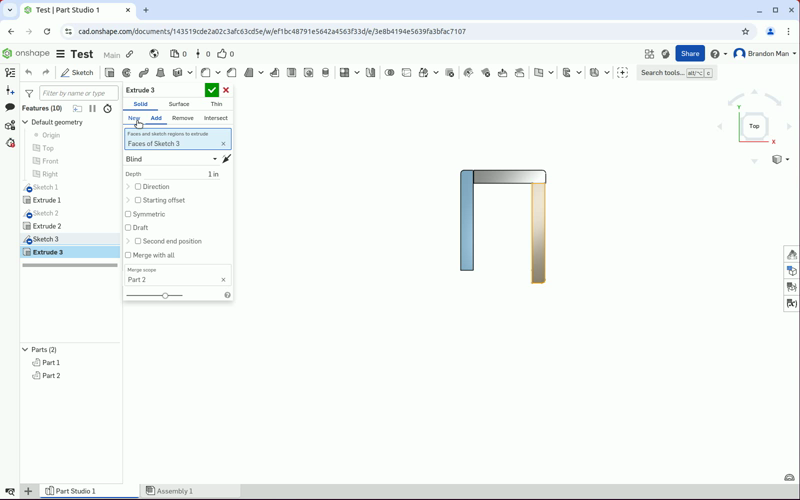
click(137, 120)
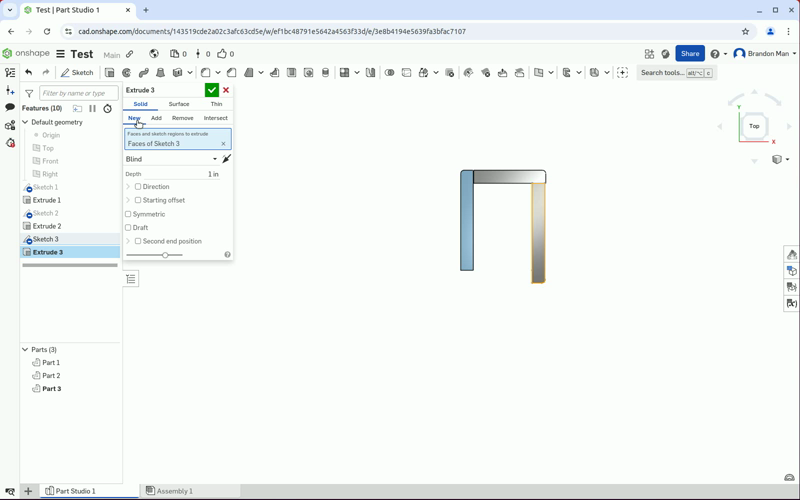
key(tab, 4)
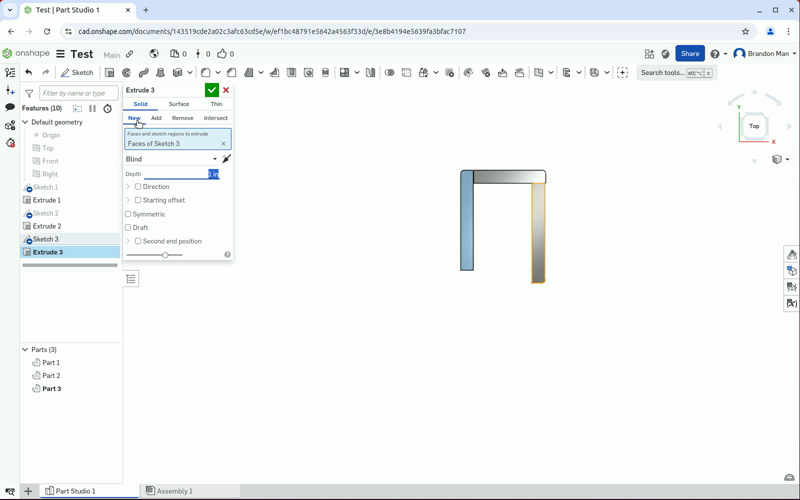
text(3.611)
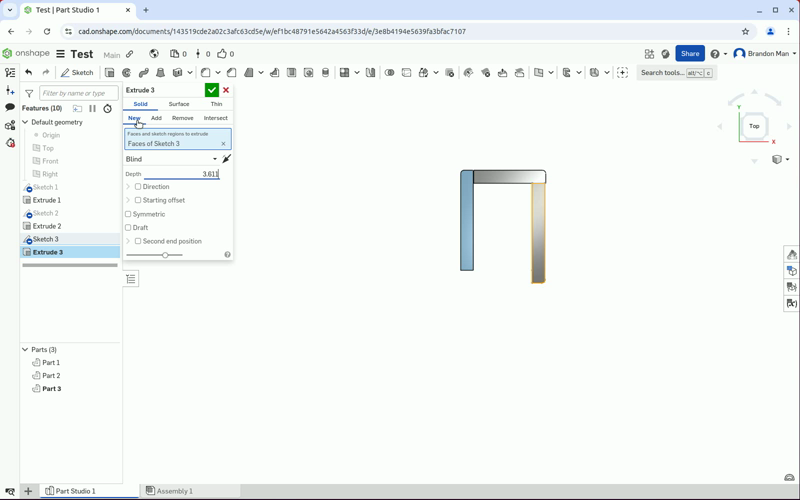
key(enter)
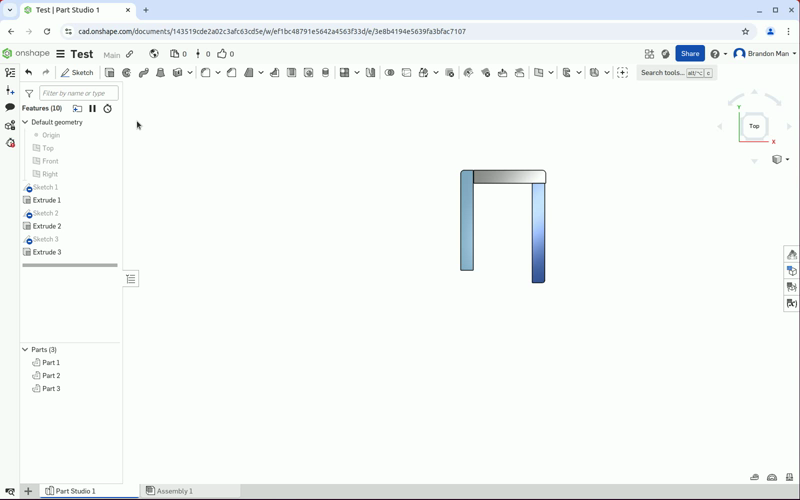
key(shift+h)
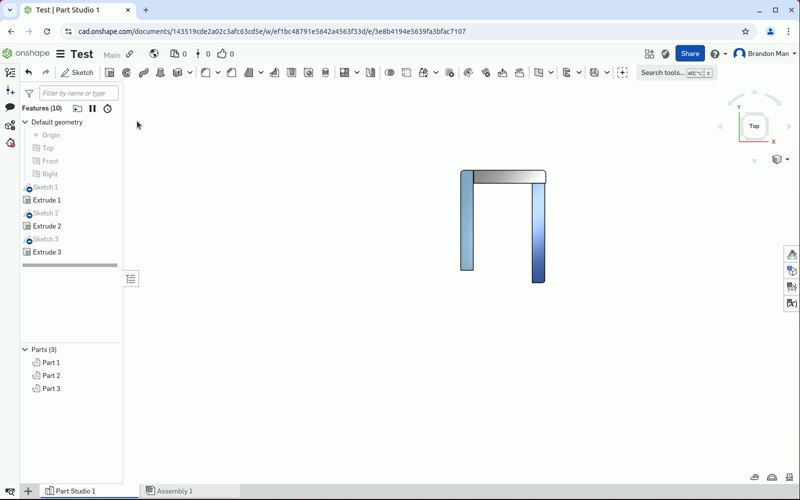
key(shift+h)
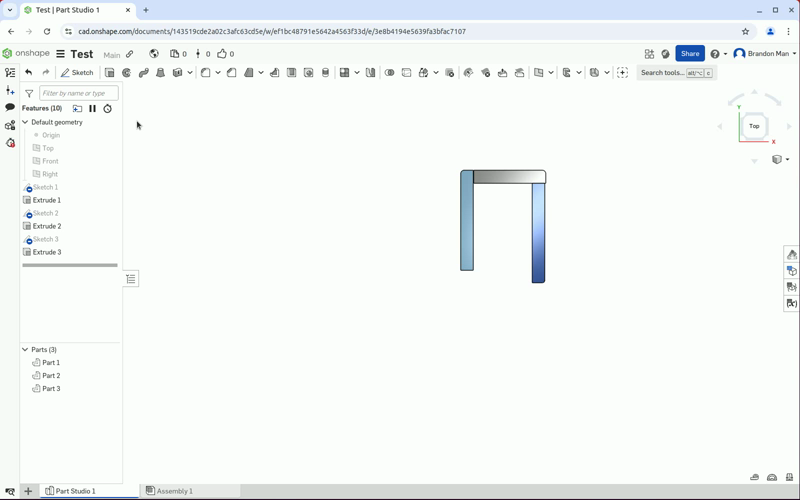
mouse_move(73, 189)
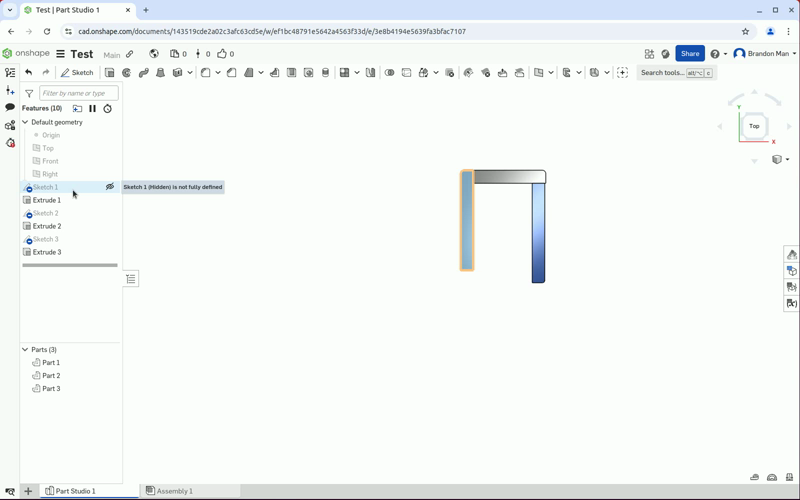
click(73, 189)
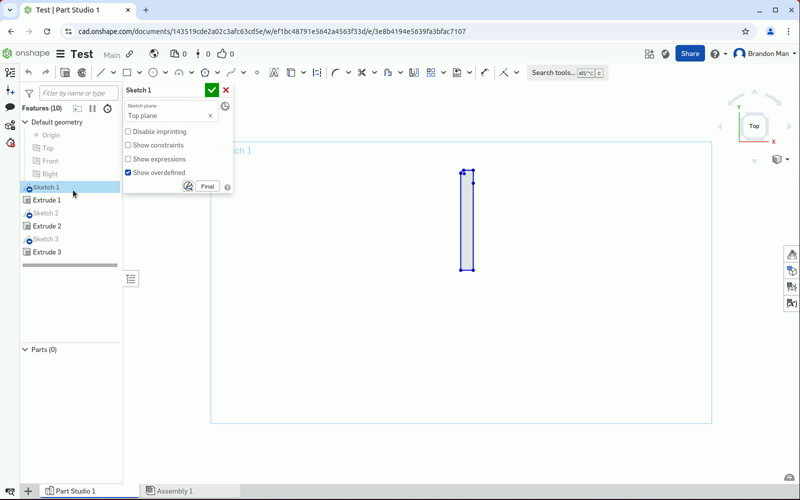
mouse_move(229, 92)
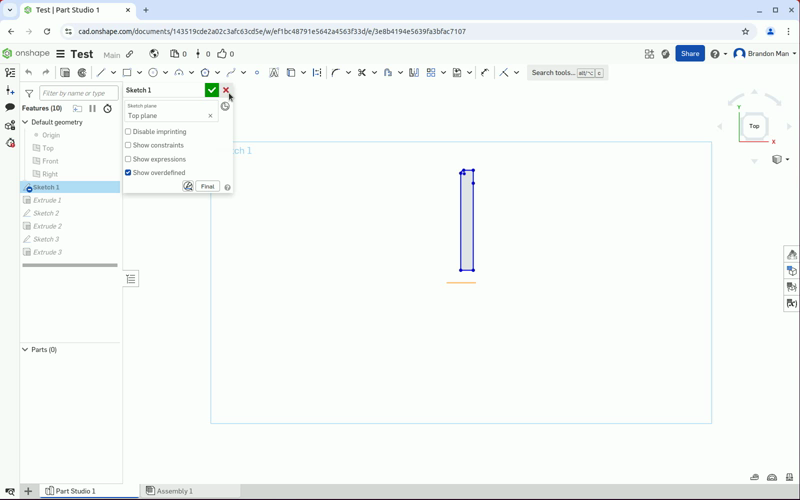
click(229, 92)
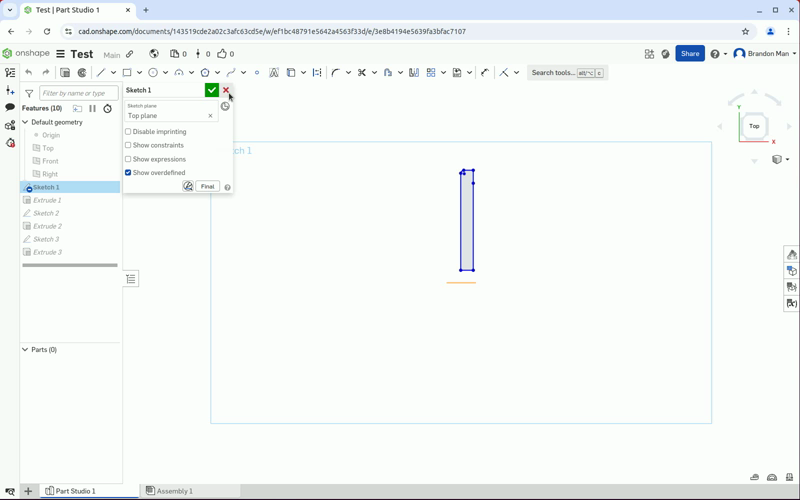
key(shift+s)
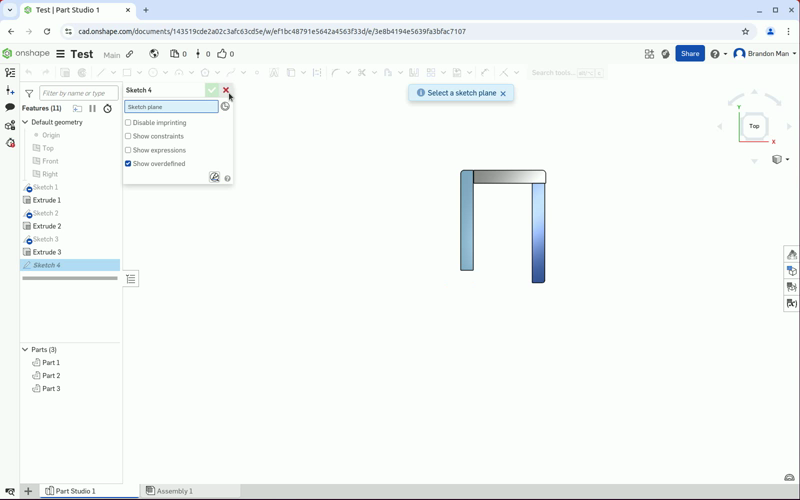
mouse_move(73, 150)
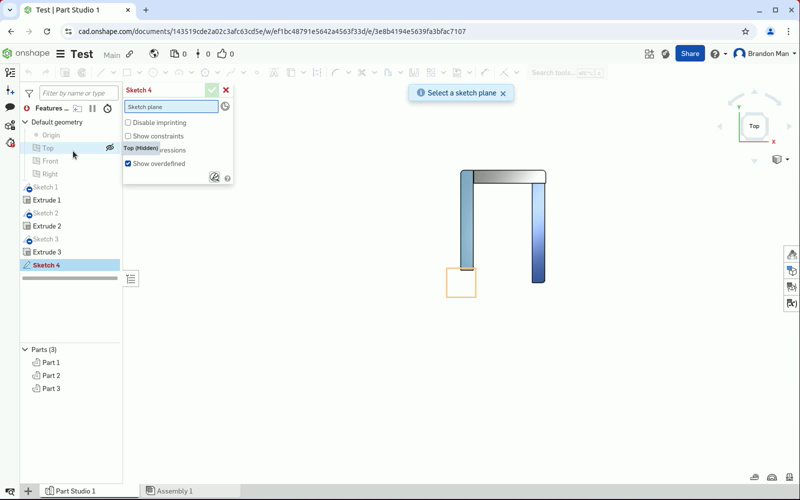
click(73, 150)
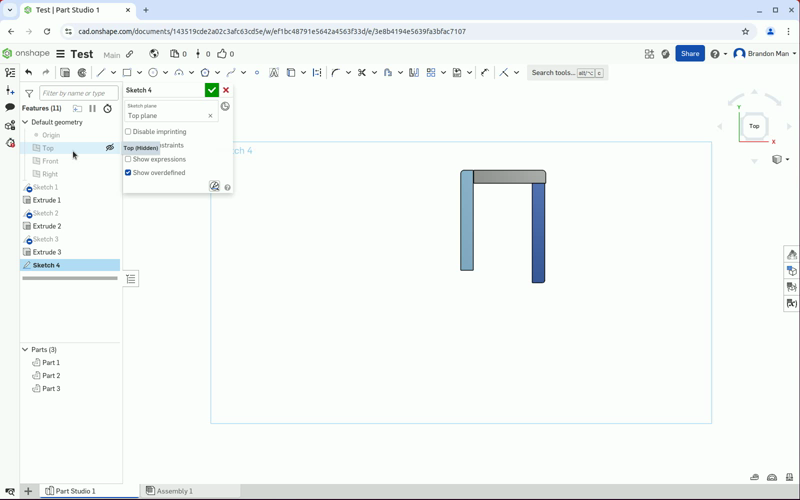
mouse_move(73, 352)
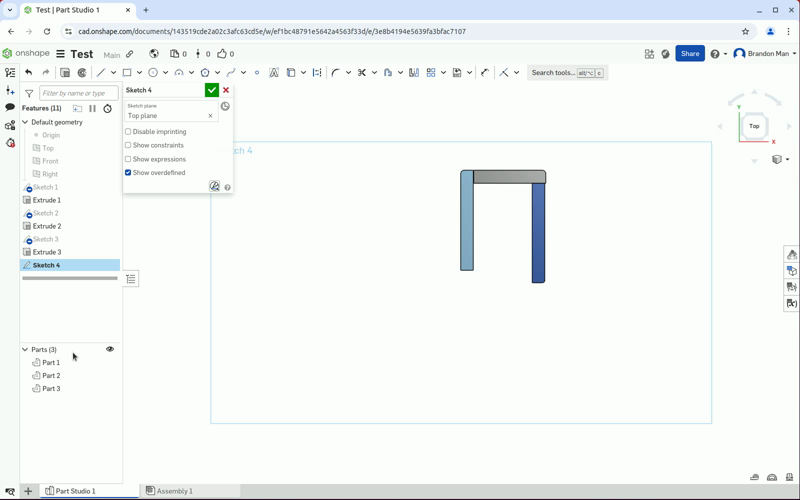
key(y)
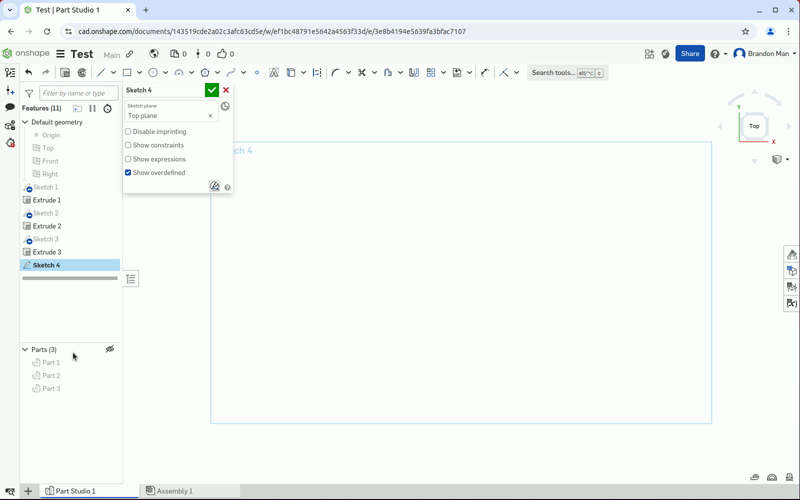
key(a)
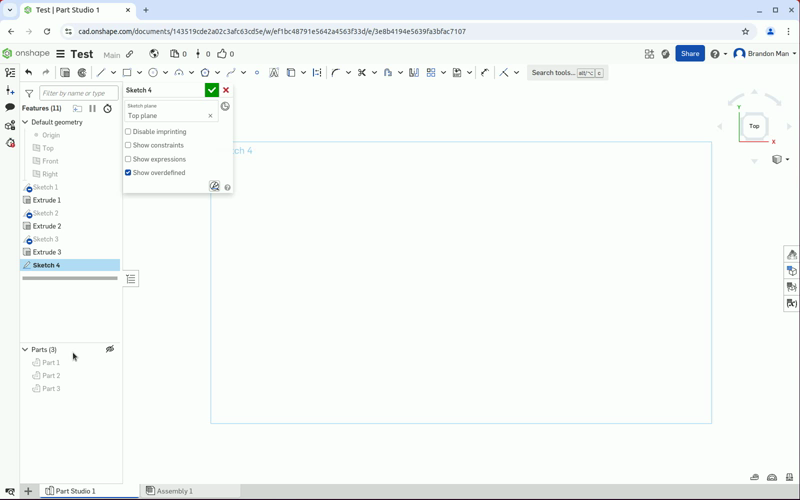
key_down(shift)
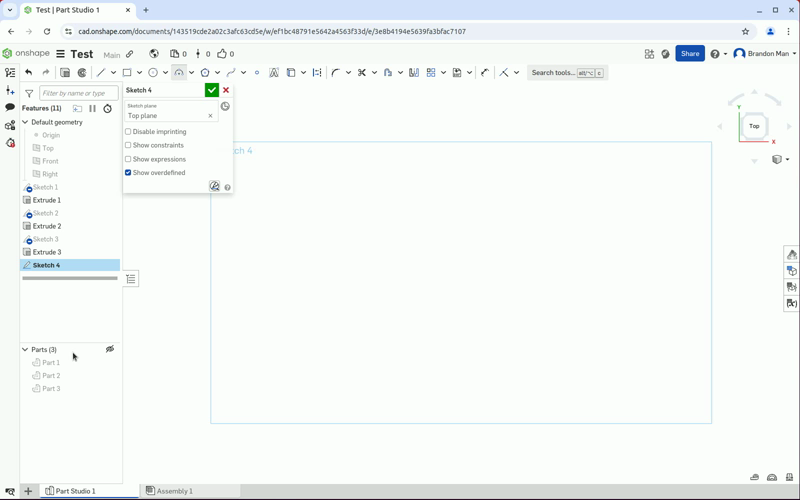
mouse_move(460, 280)
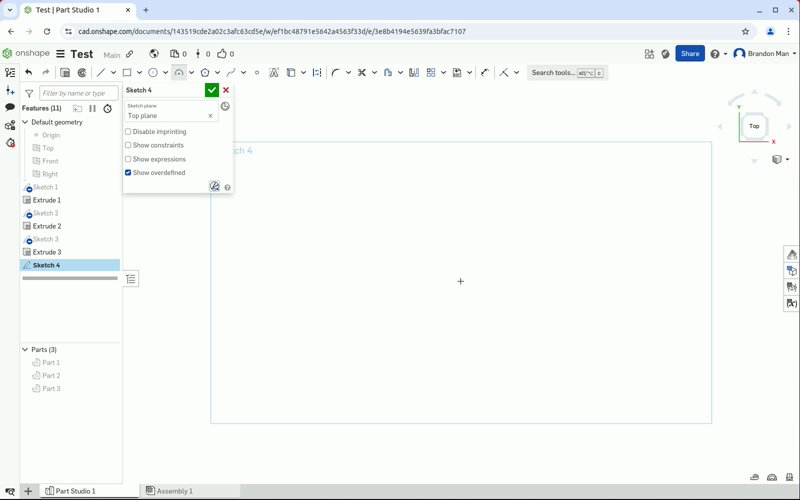
click(460, 280)
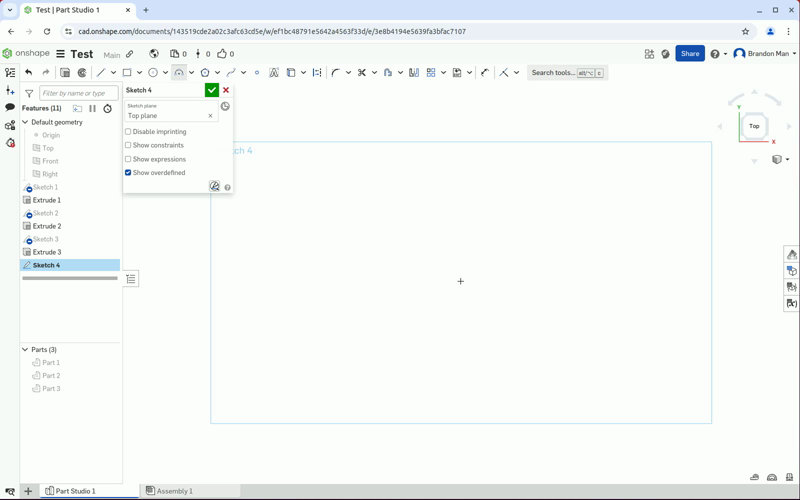
key_up(shift)
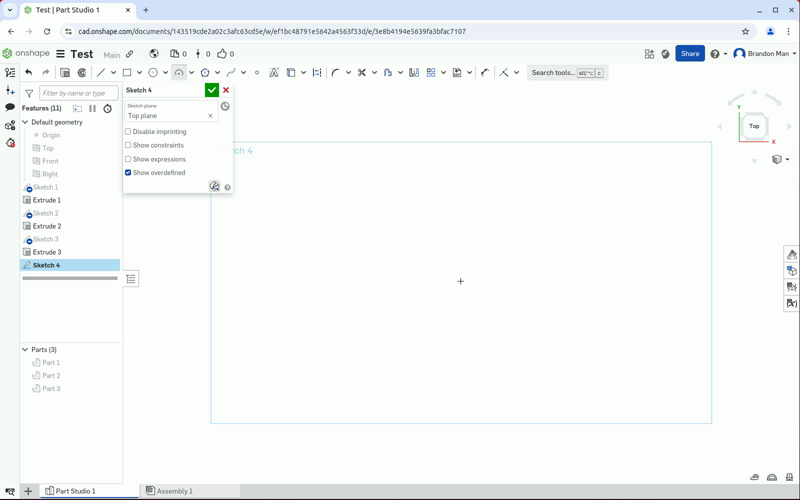
key_down(shift)
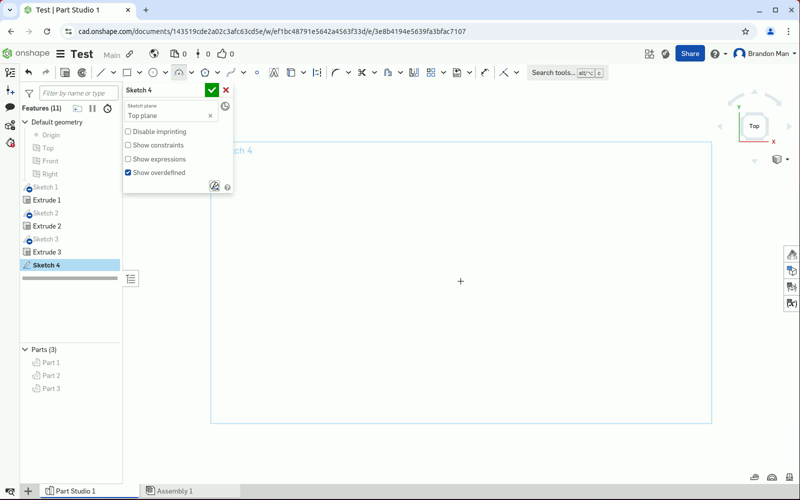
mouse_move(463, 283)
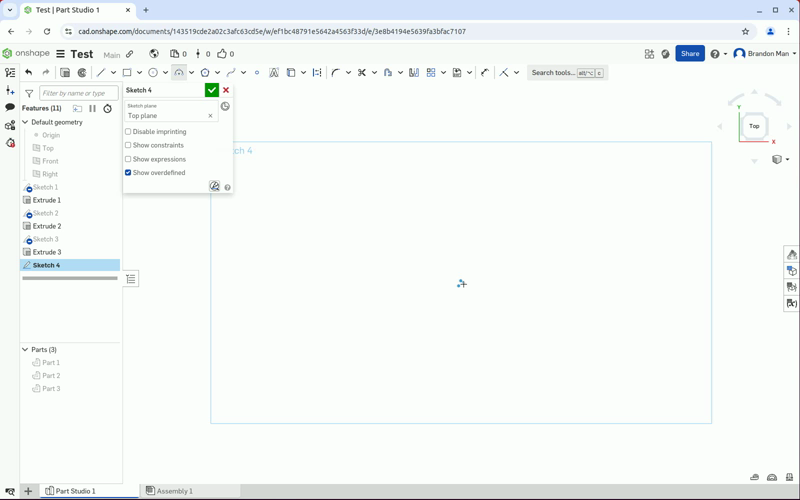
scroll(6)
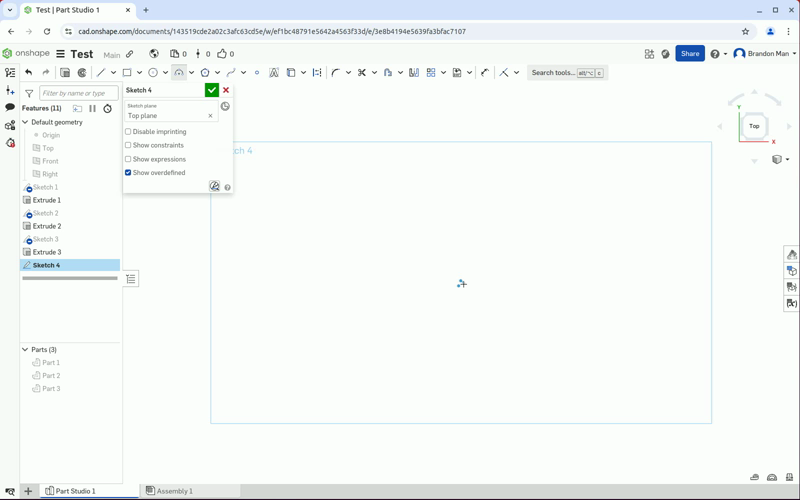
scroll(6)
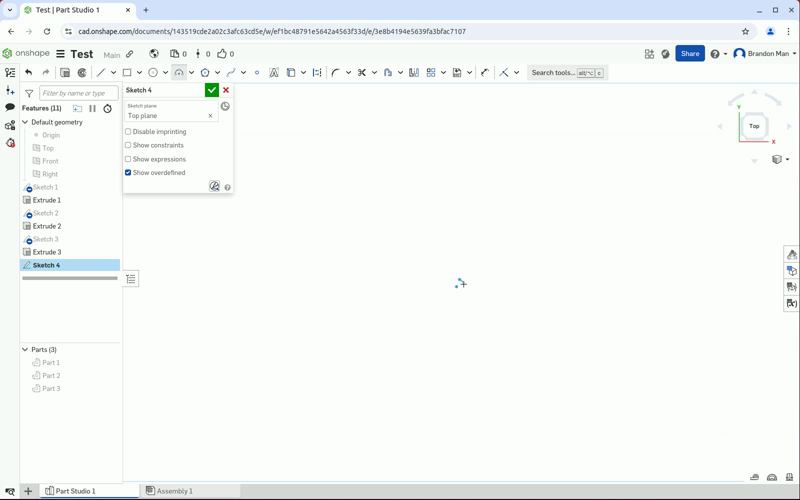
scroll(6)
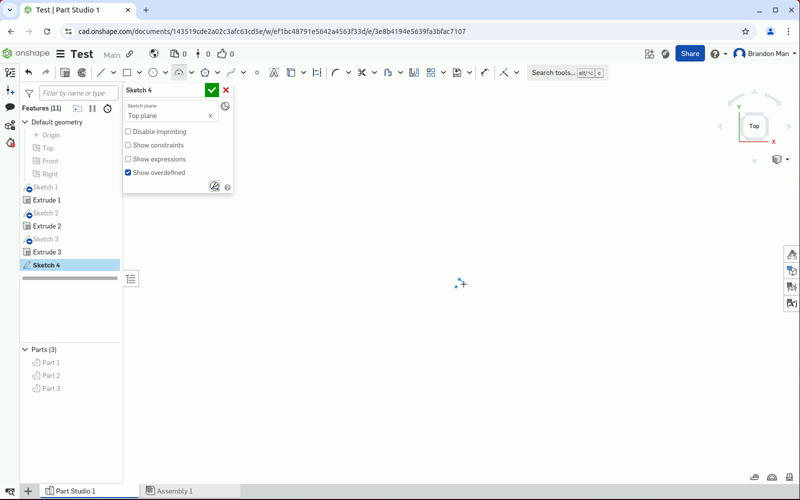
scroll(6)
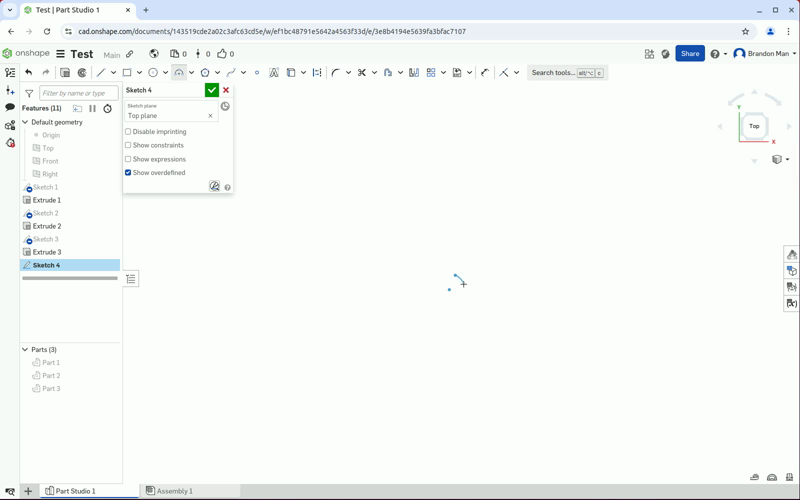
scroll(6)
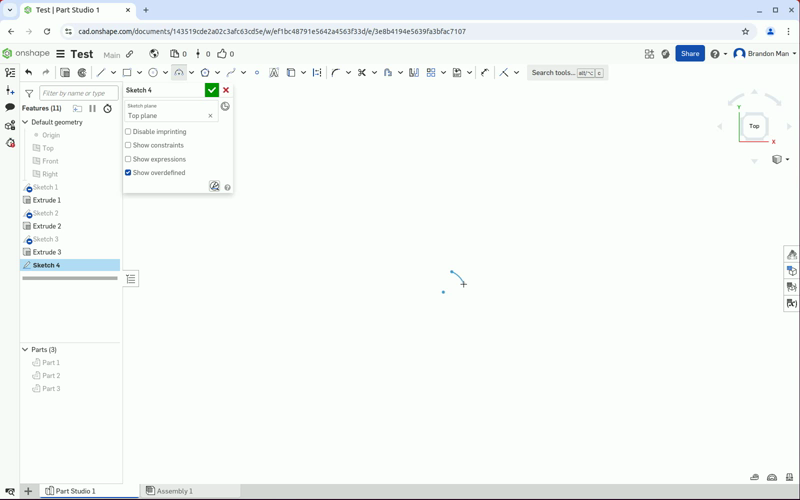
scroll(6)
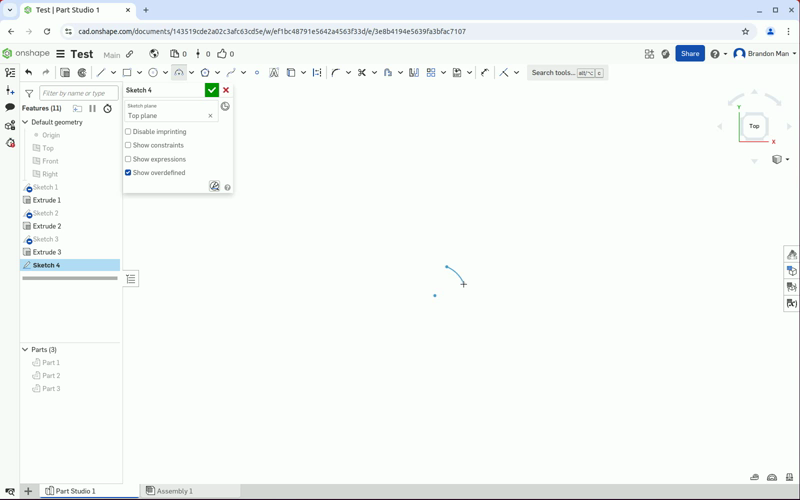
scroll(6)
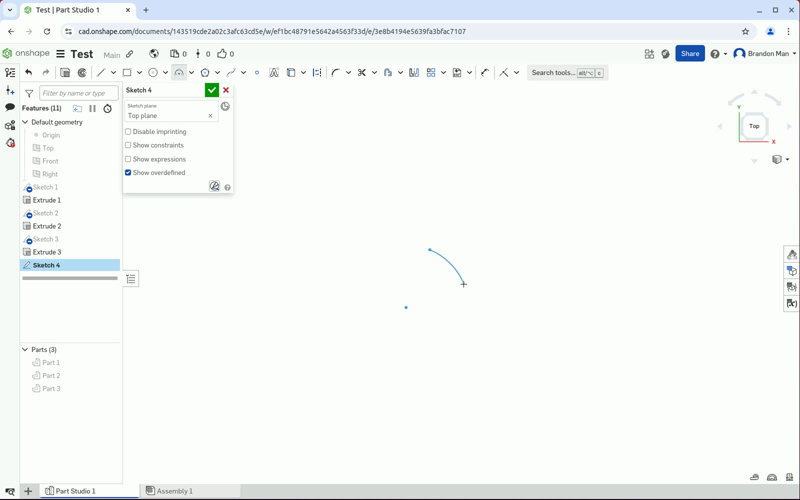
click(463, 283)
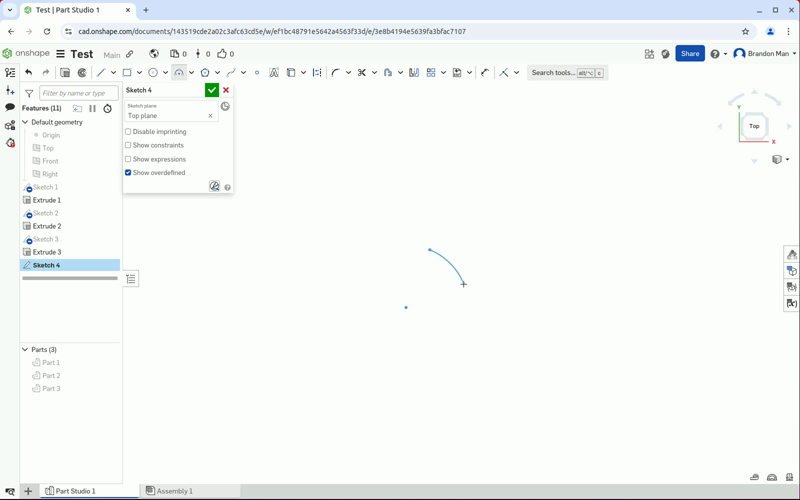
scroll(-6)
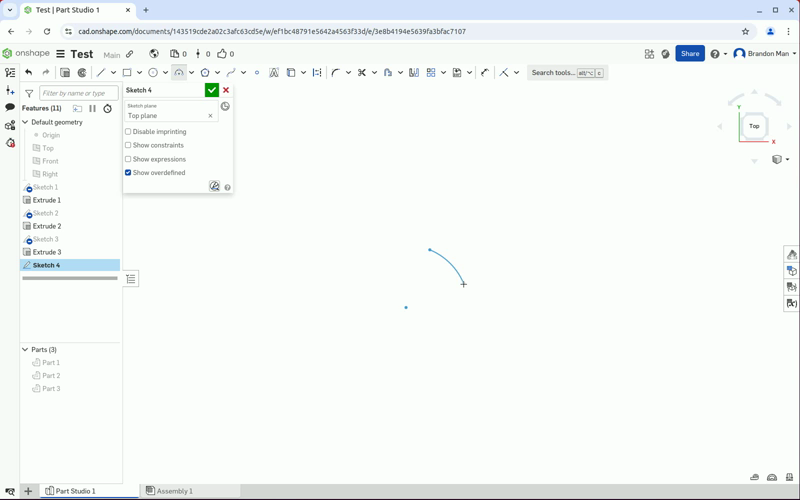
scroll(-6)
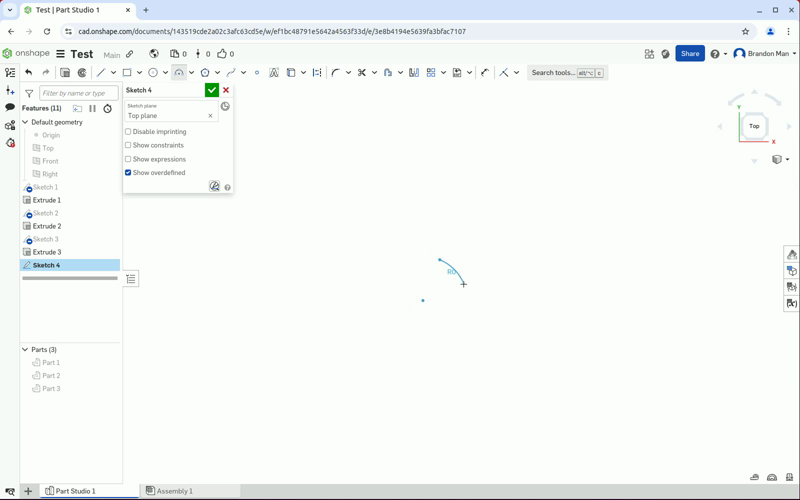
scroll(-6)
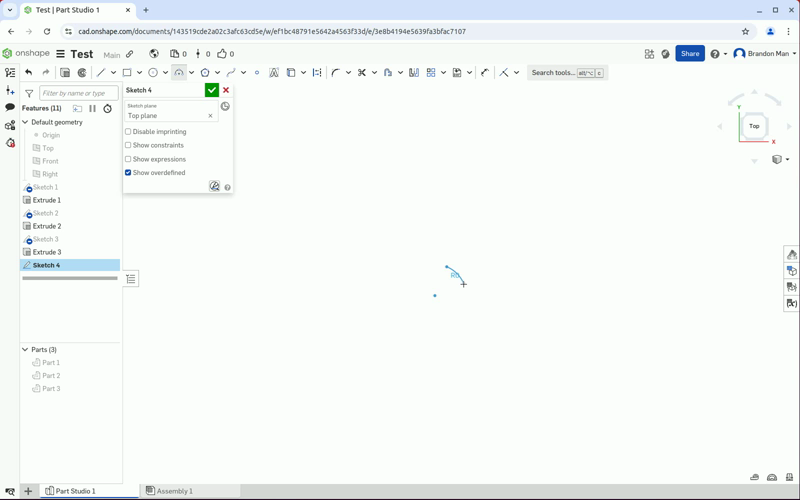
scroll(-6)
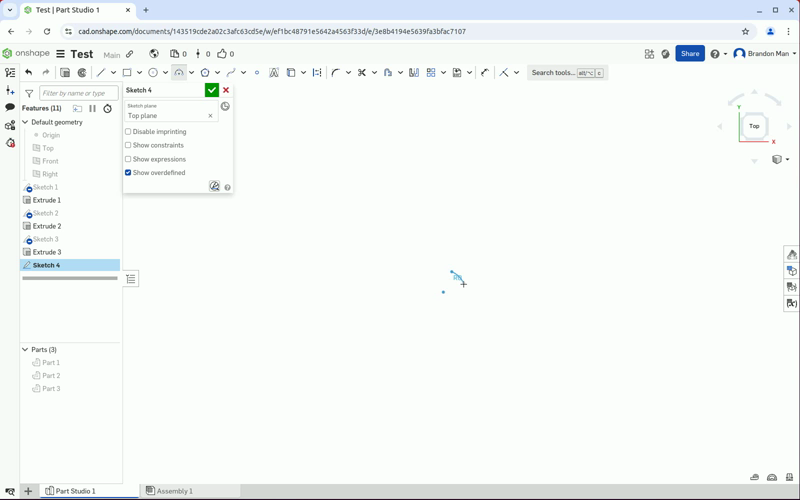
scroll(-6)
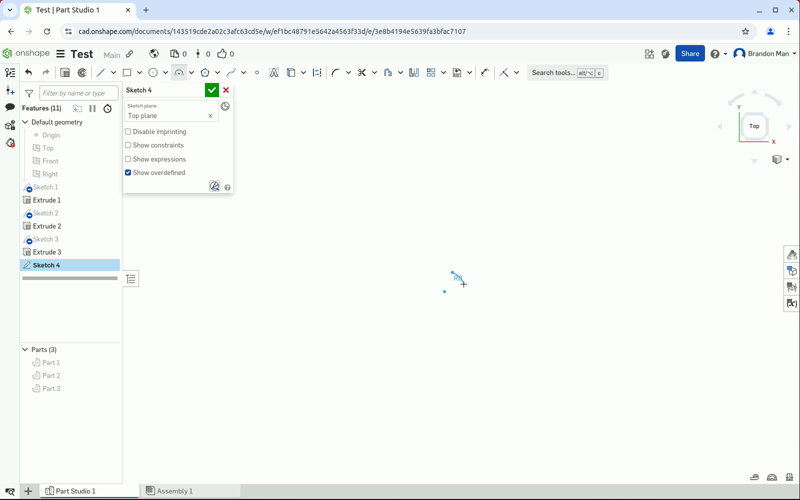
scroll(-6)
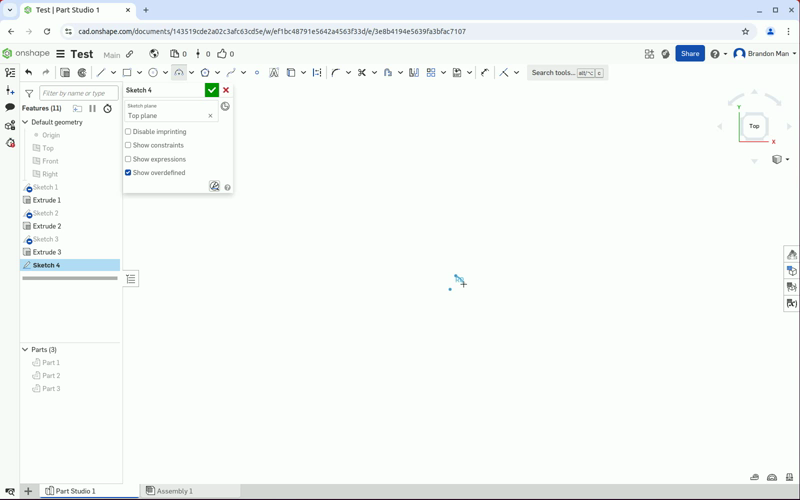
scroll(-6)
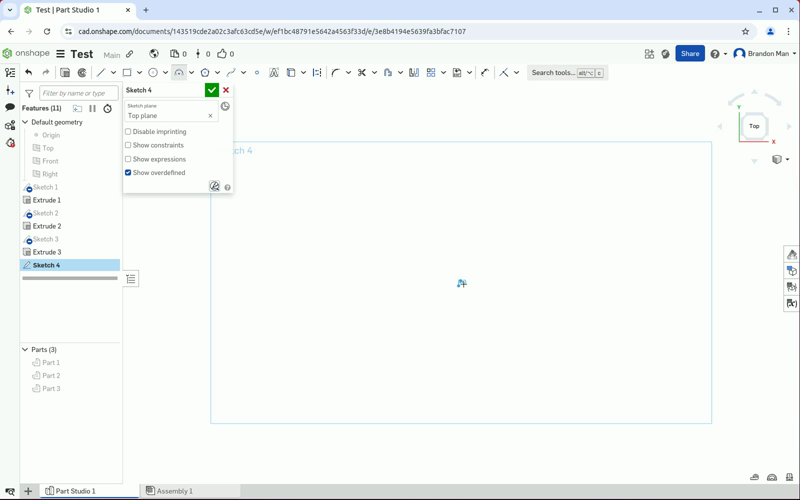
mouse_move(461, 282)
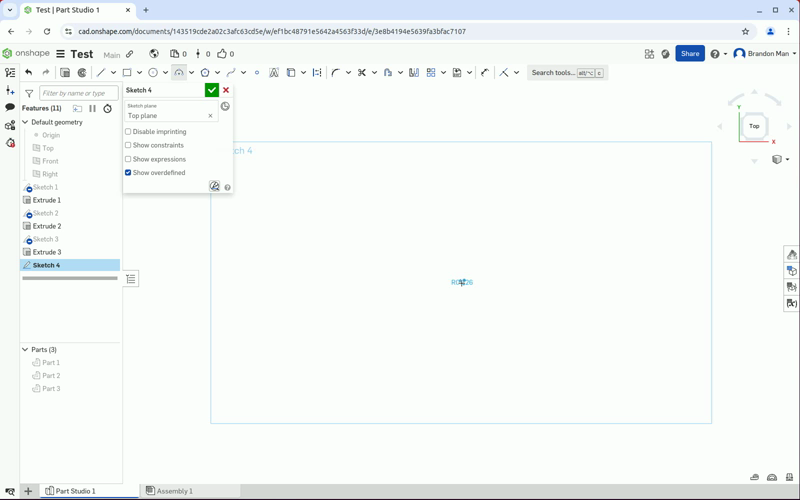
scroll(6)
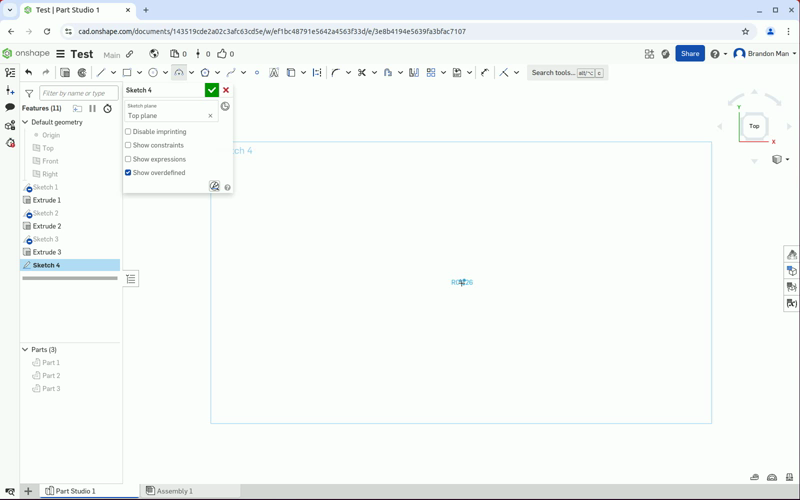
scroll(6)
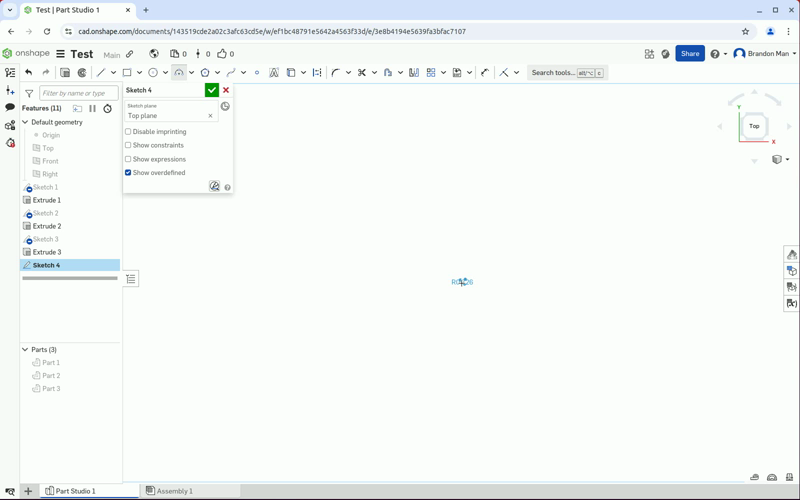
scroll(6)
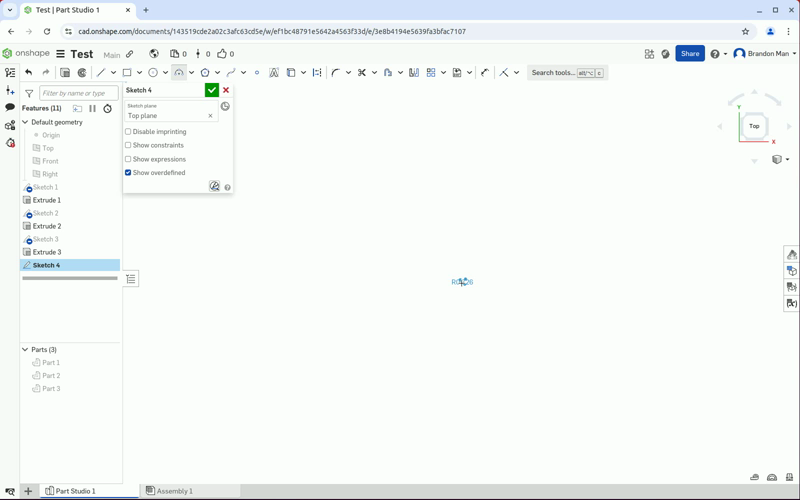
scroll(6)
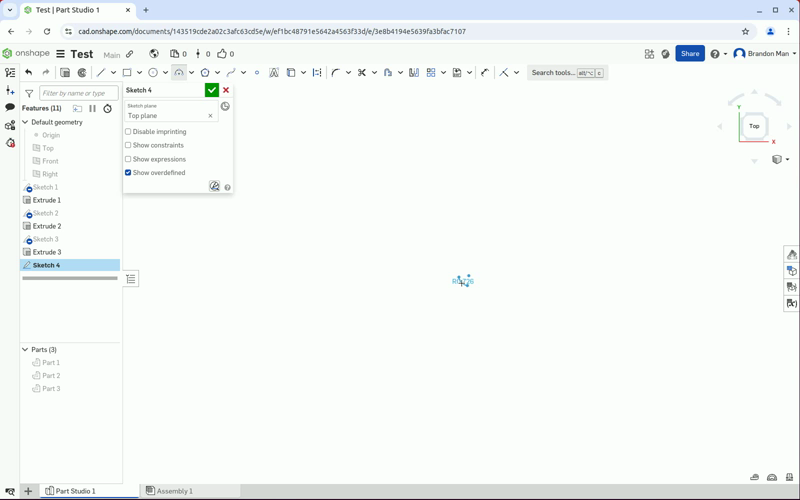
scroll(6)
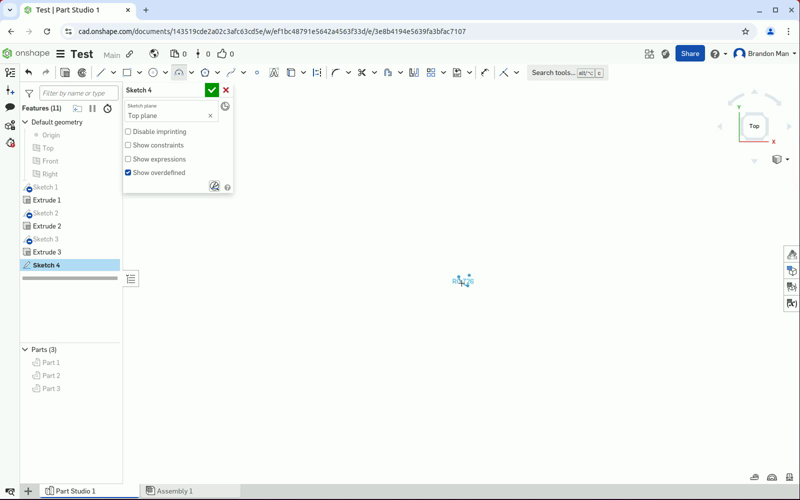
scroll(6)
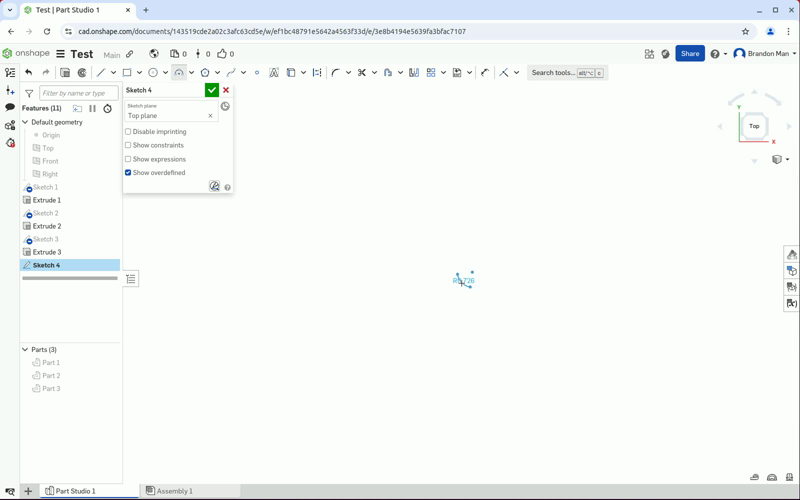
scroll(6)
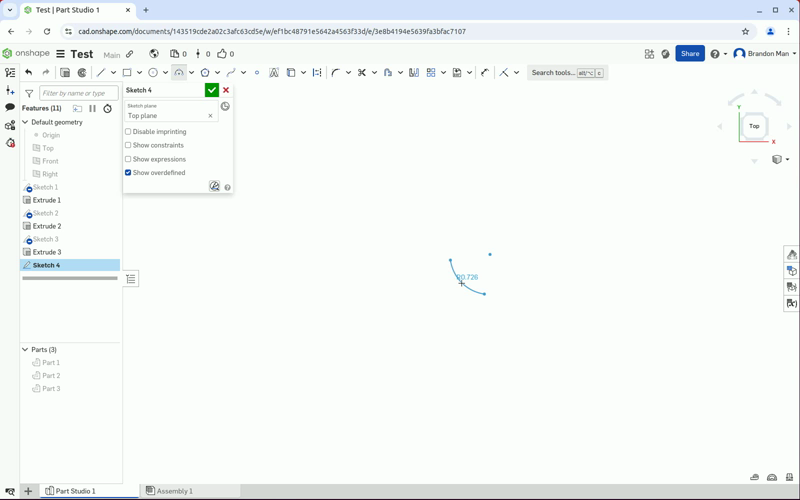
click(461, 282)
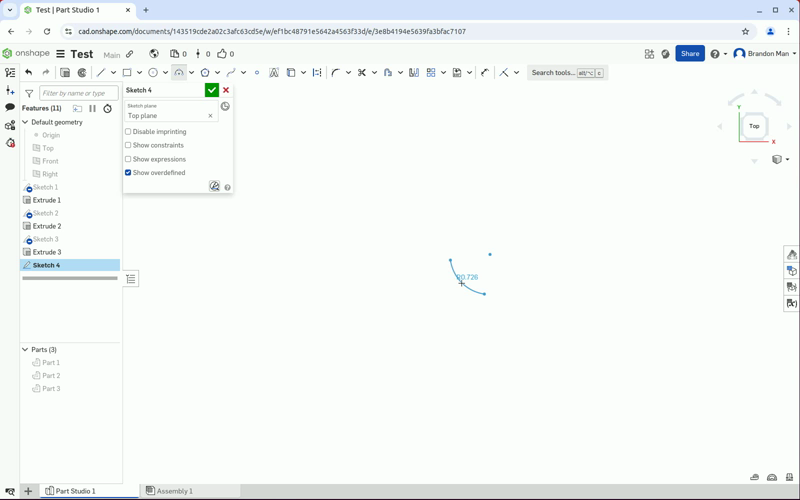
scroll(-6)
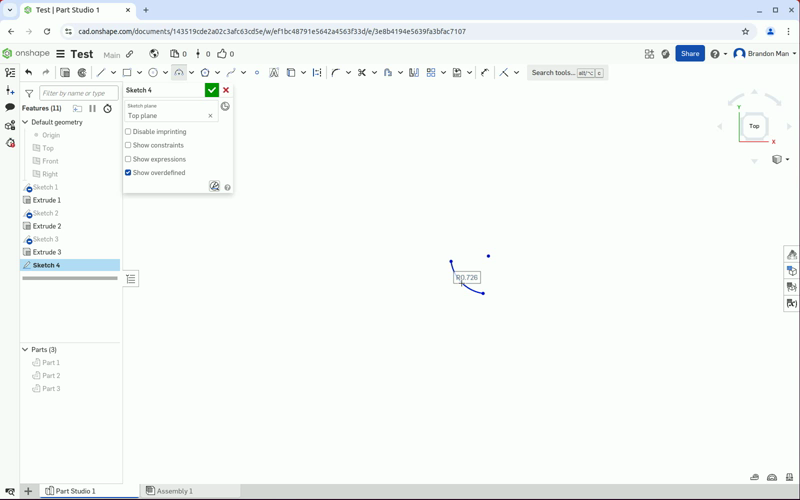
scroll(-6)
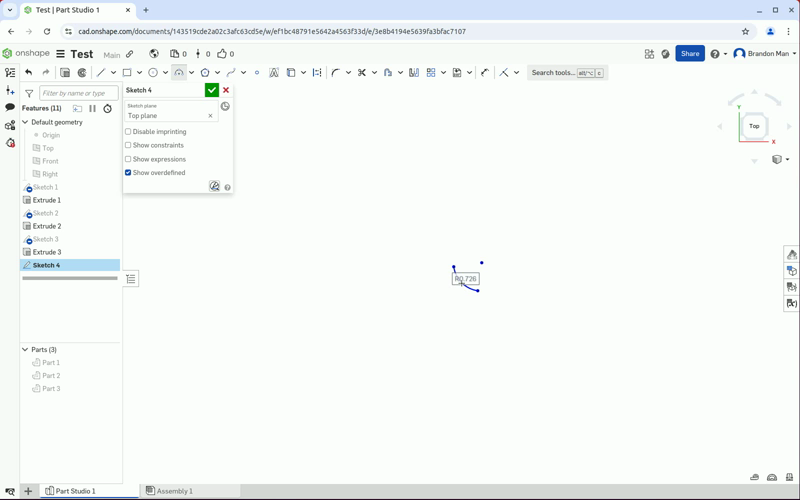
scroll(-6)
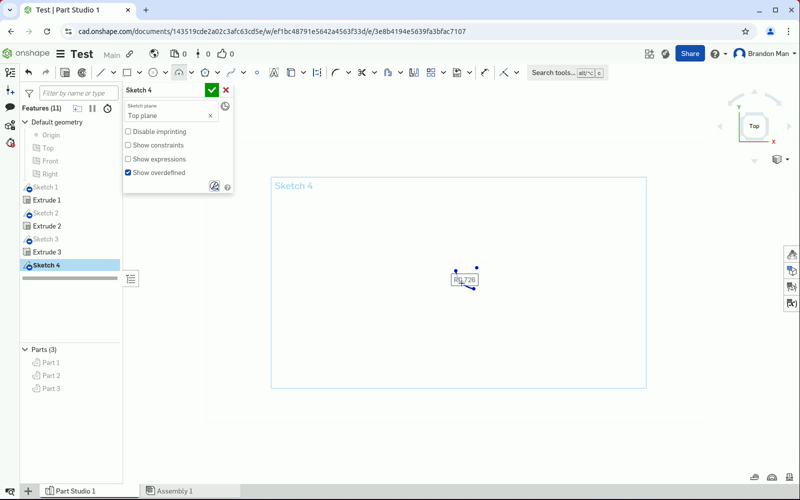
scroll(-6)
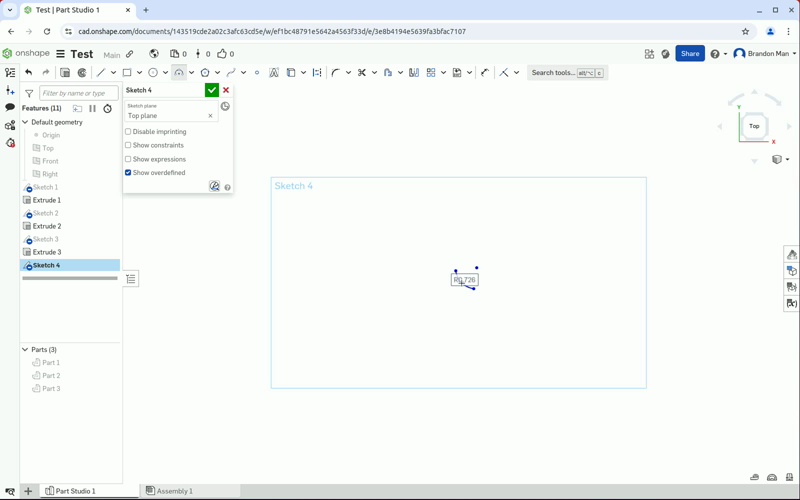
scroll(-6)
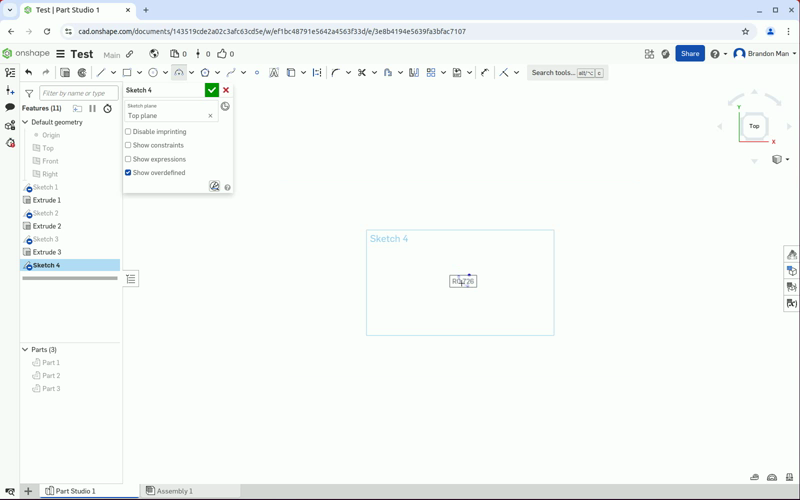
scroll(-6)
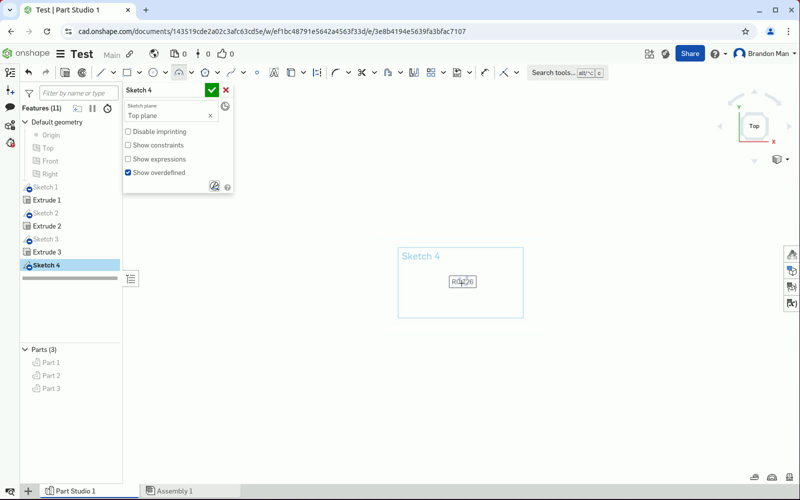
scroll(-6)
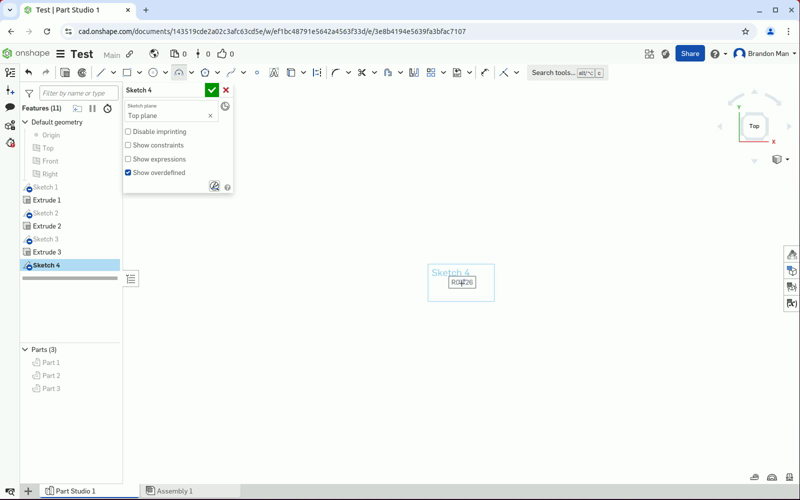
key_up(shift)
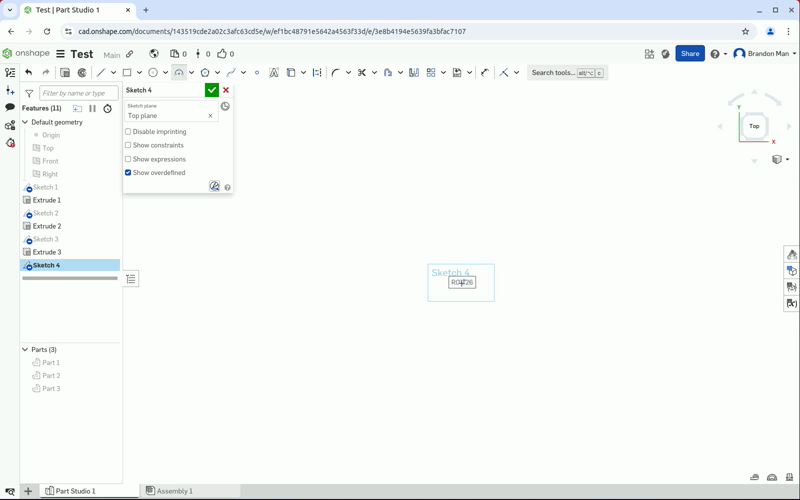
key(esc)
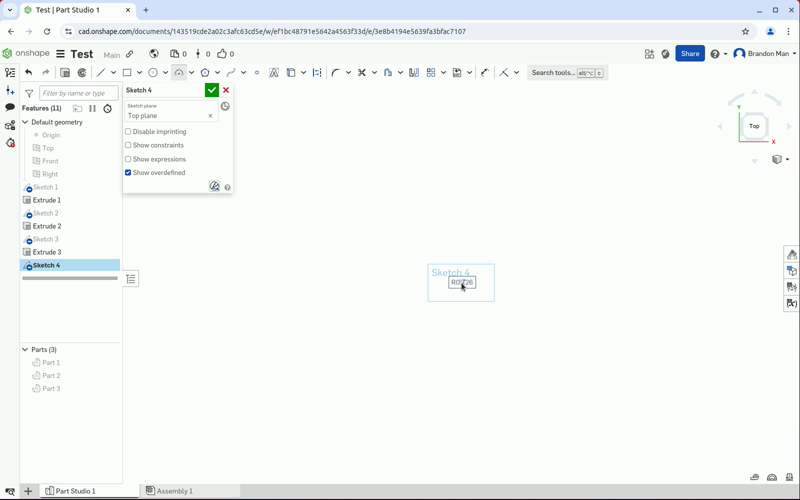
key(l)
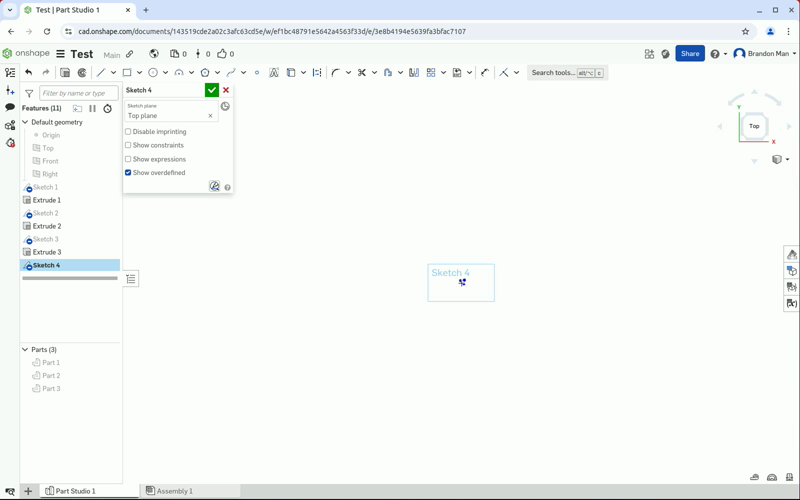
mouse_move(463, 283)
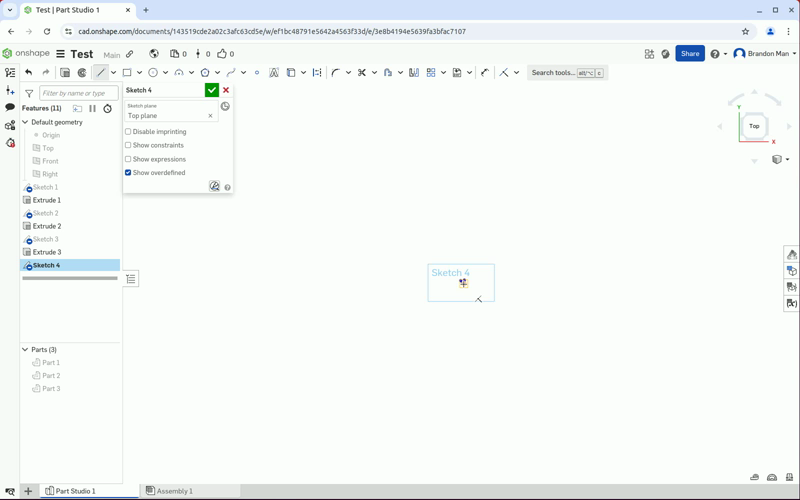
scroll(6)
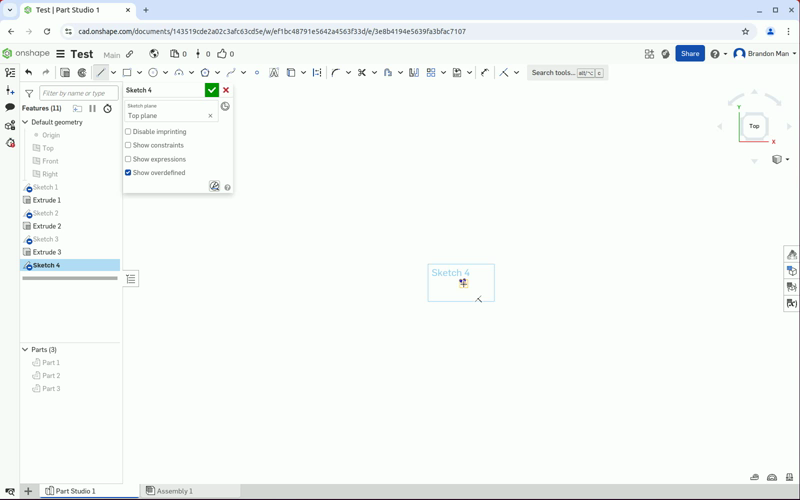
scroll(6)
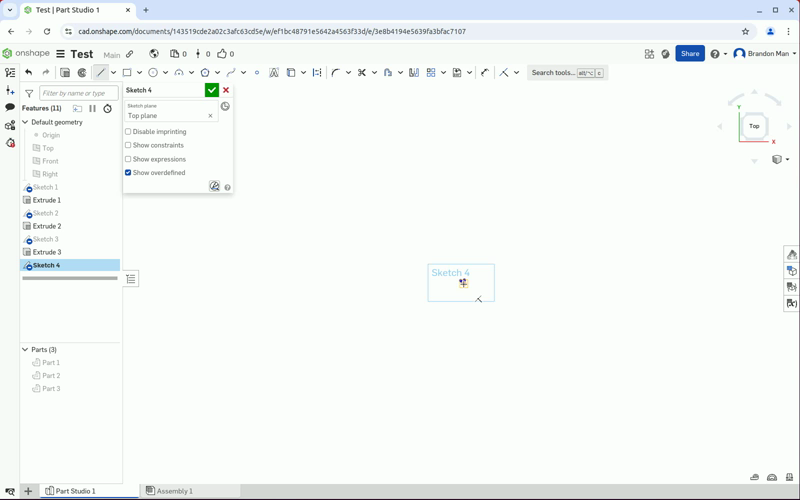
scroll(6)
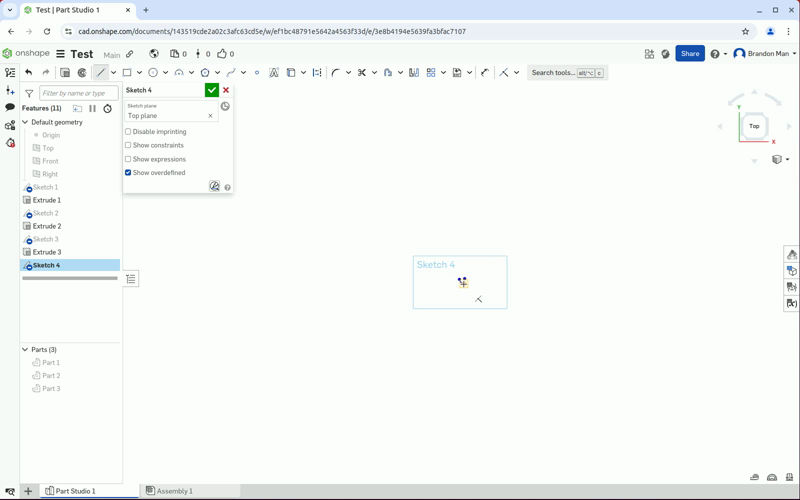
scroll(6)
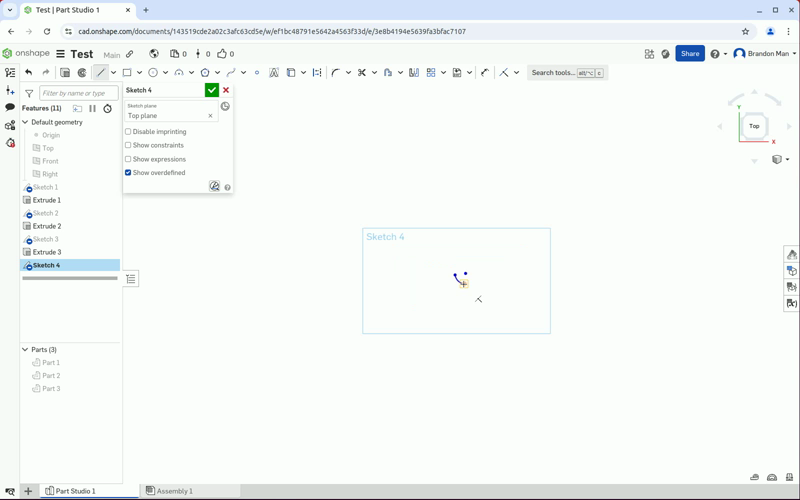
scroll(6)
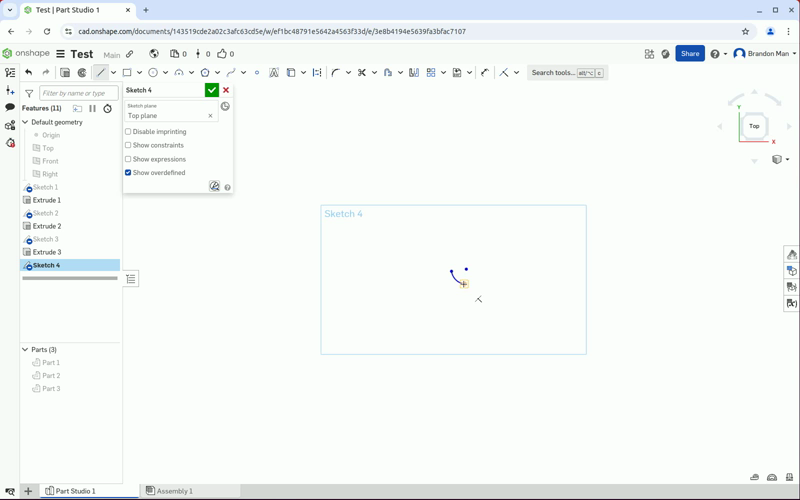
scroll(6)
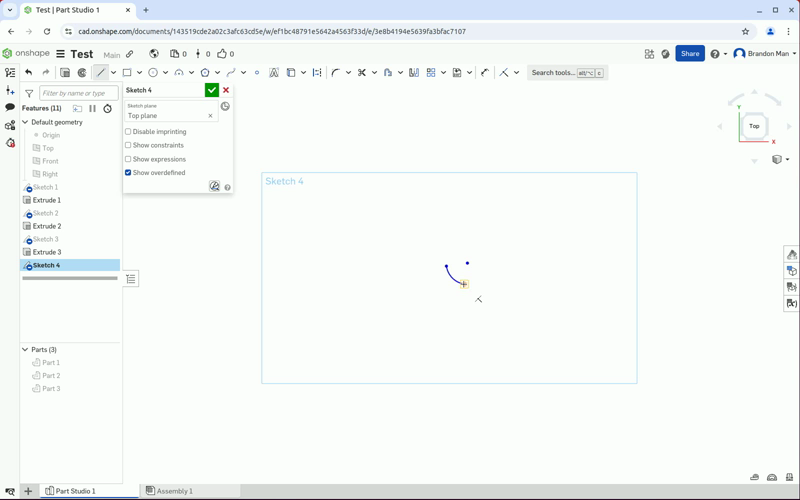
scroll(6)
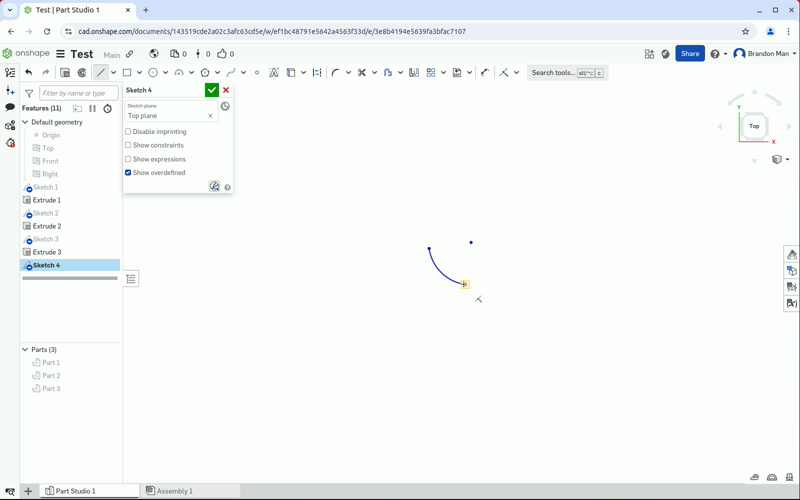
click(463, 283)
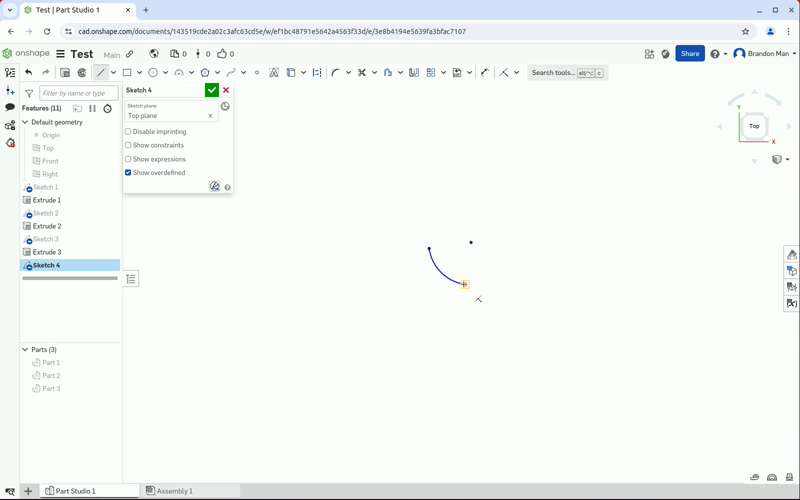
scroll(-6)
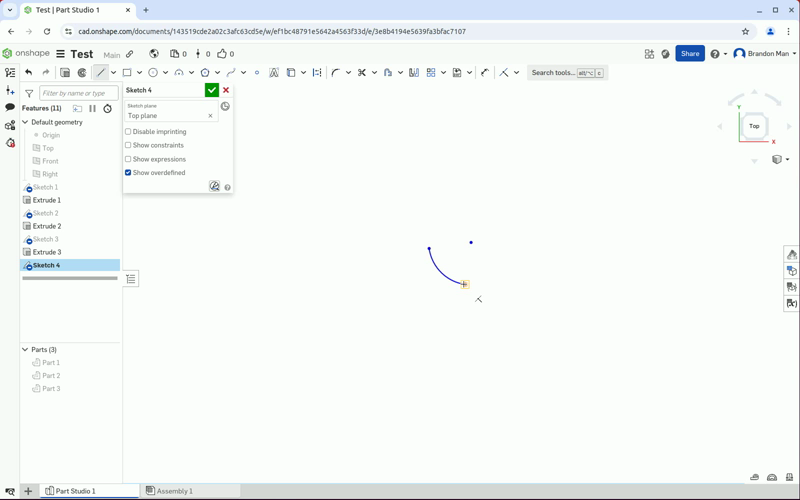
scroll(-6)
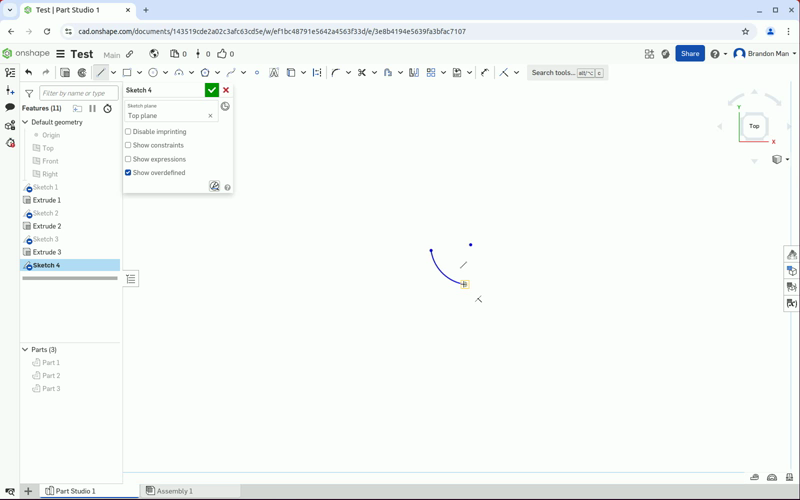
scroll(-6)
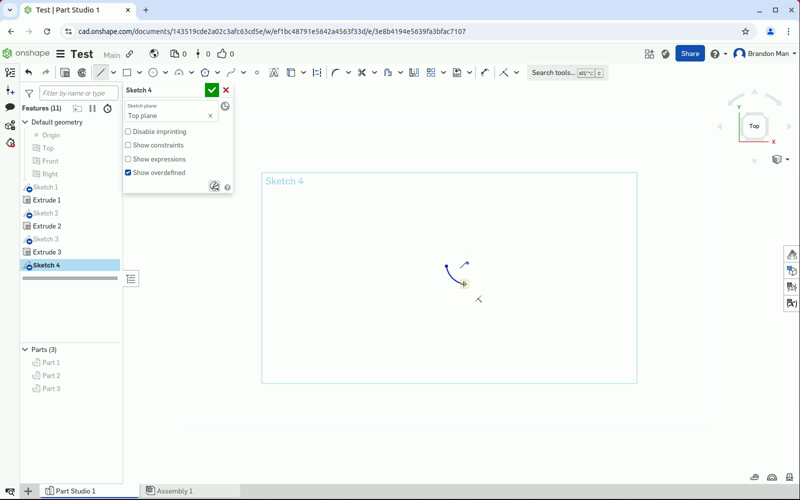
scroll(-6)
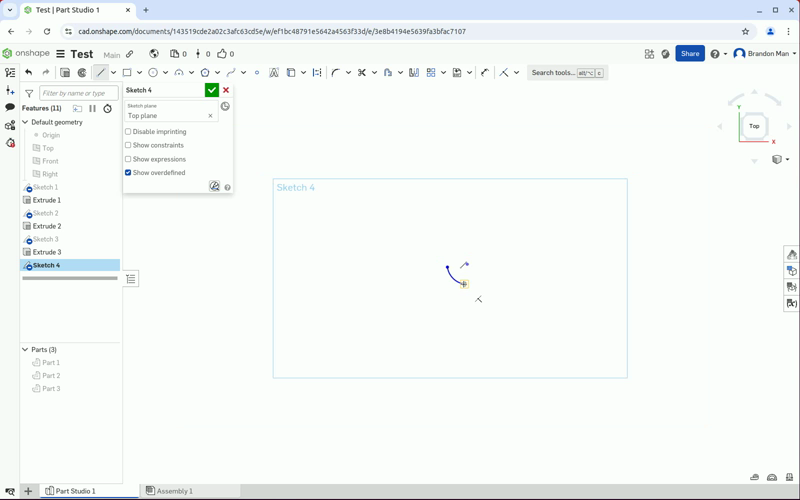
scroll(-6)
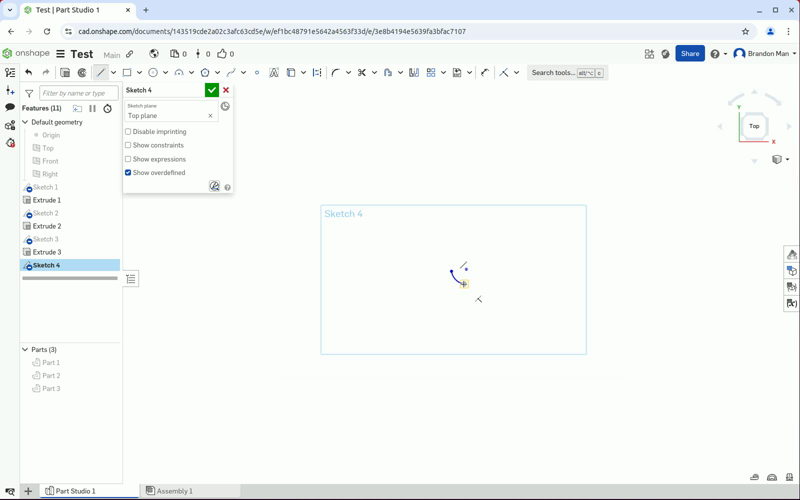
scroll(-6)
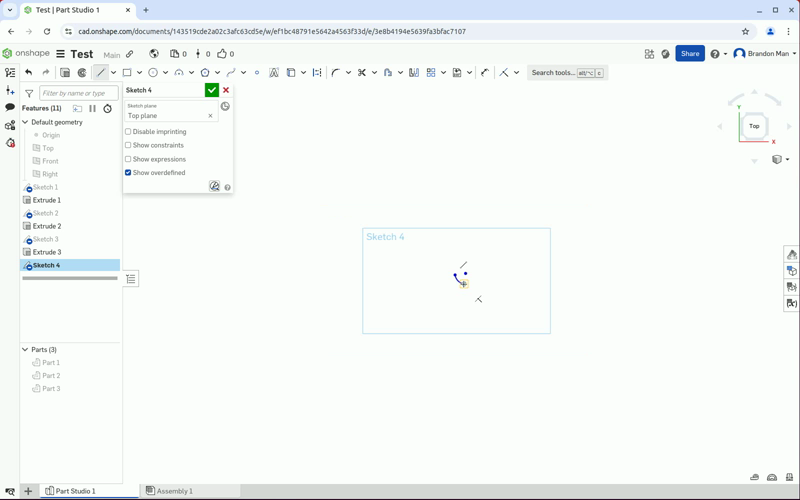
scroll(-6)
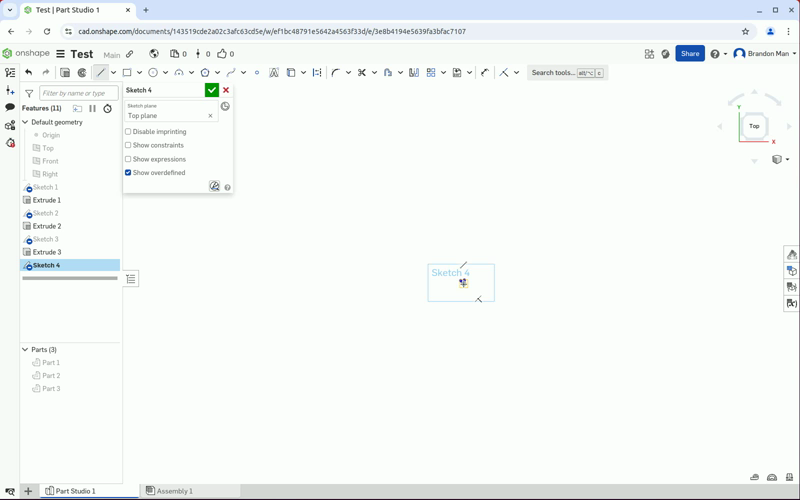
key_down(shift)
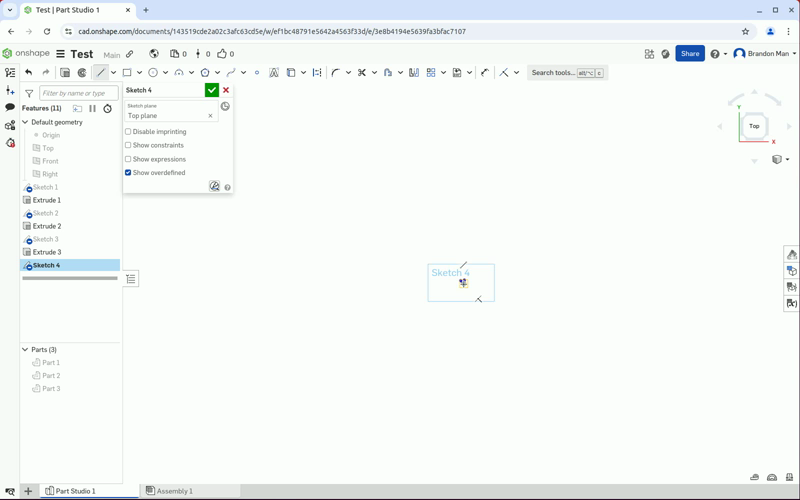
mouse_move(532, 283)
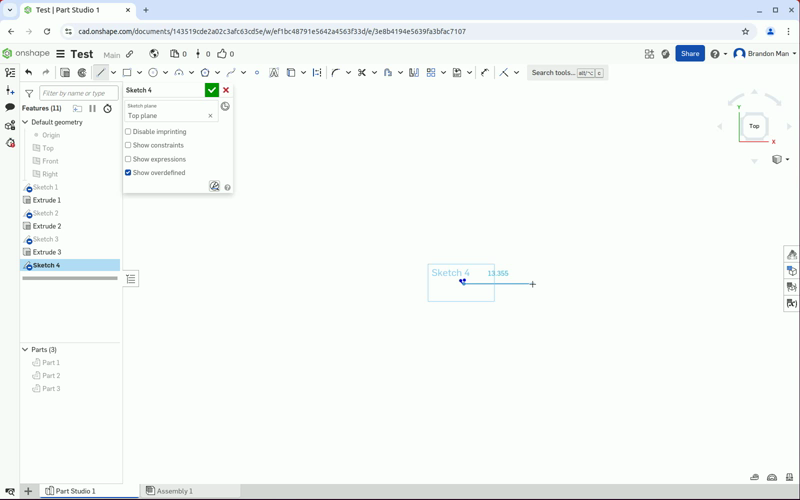
click(532, 283)
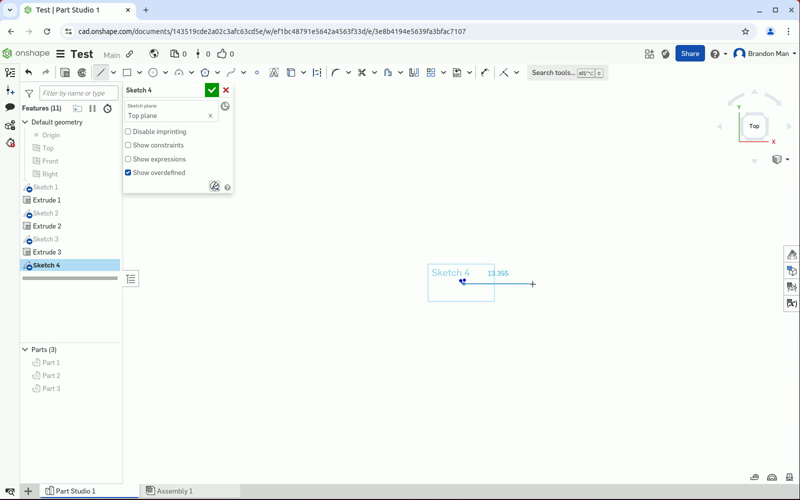
key_up(shift)
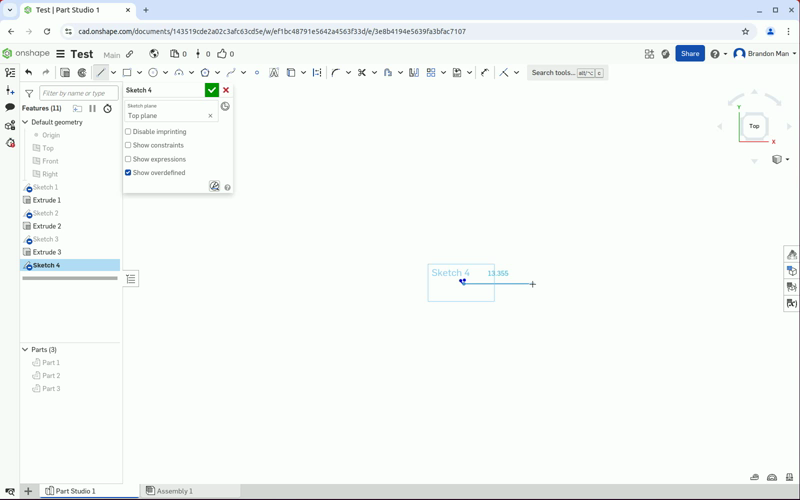
key_down(shift)
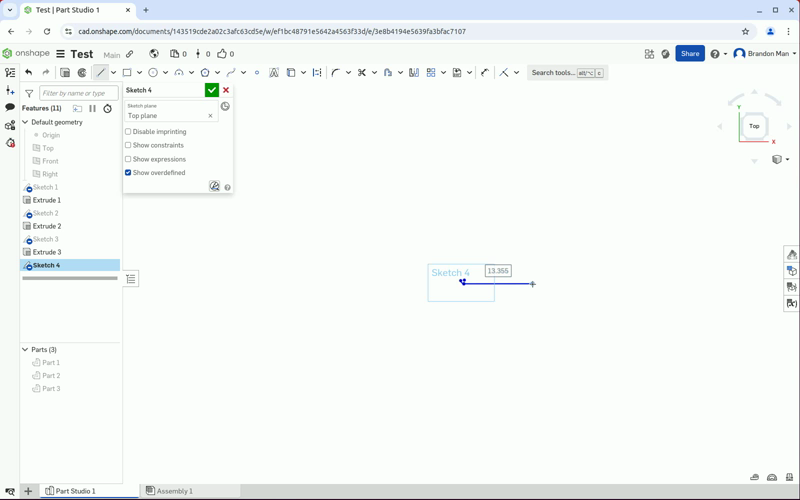
mouse_move(562, 283)
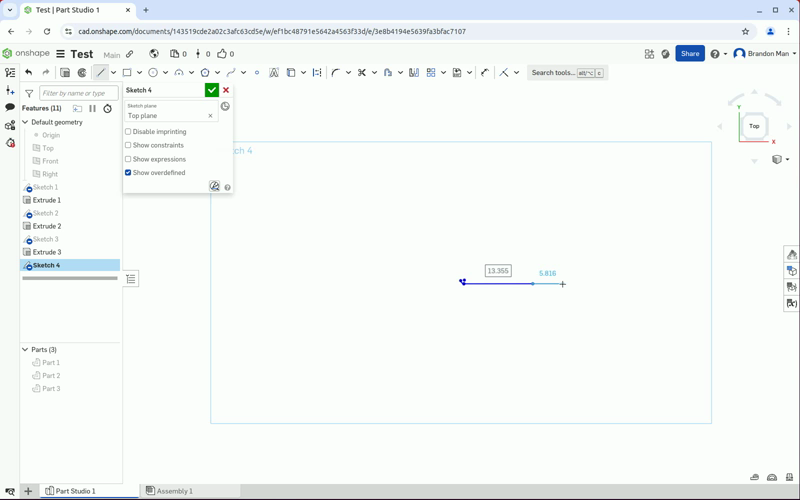
mouse_move(532, 270)
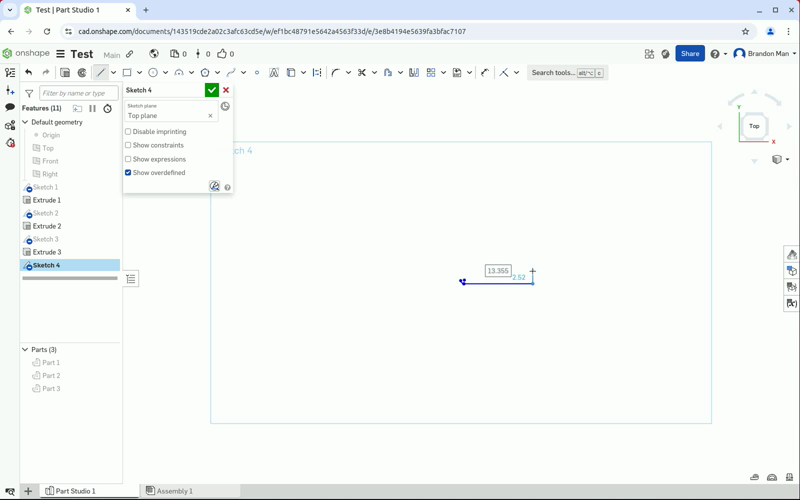
click(532, 270)
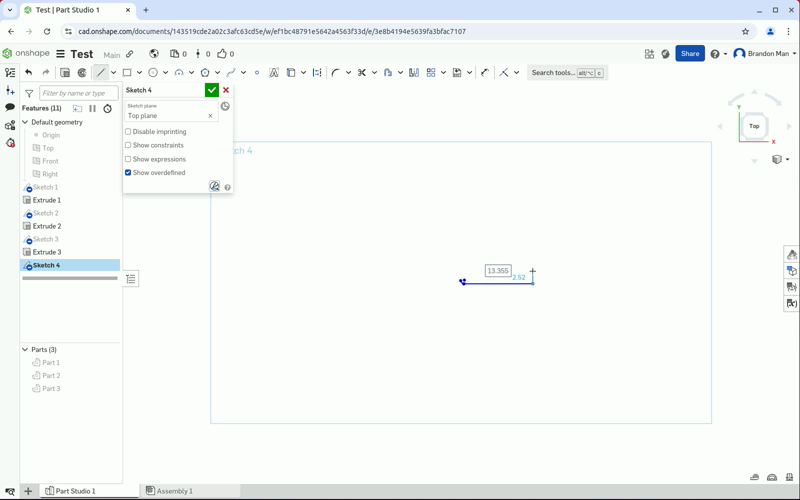
key_up(shift)
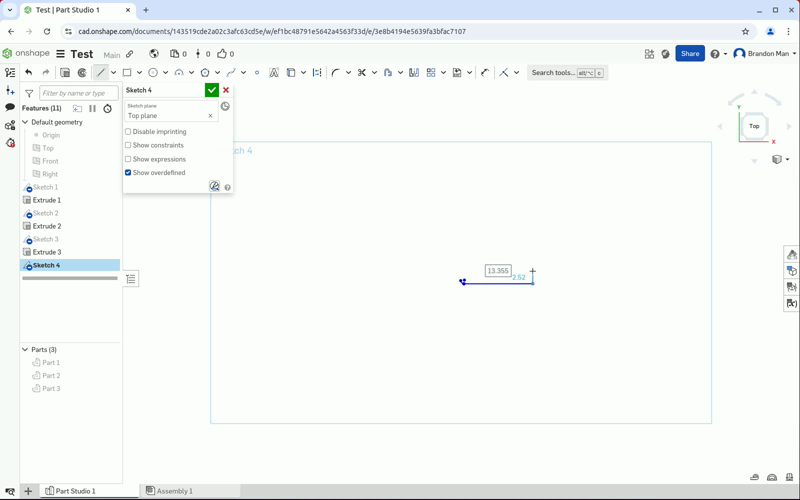
key_down(shift)
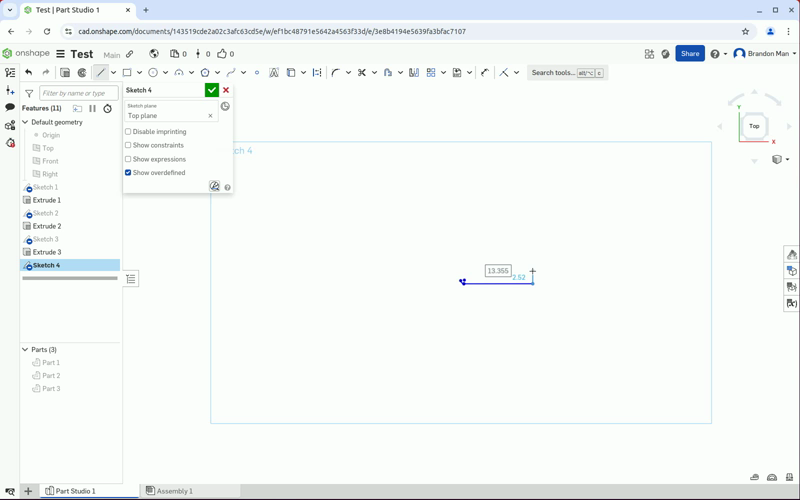
mouse_move(562, 270)
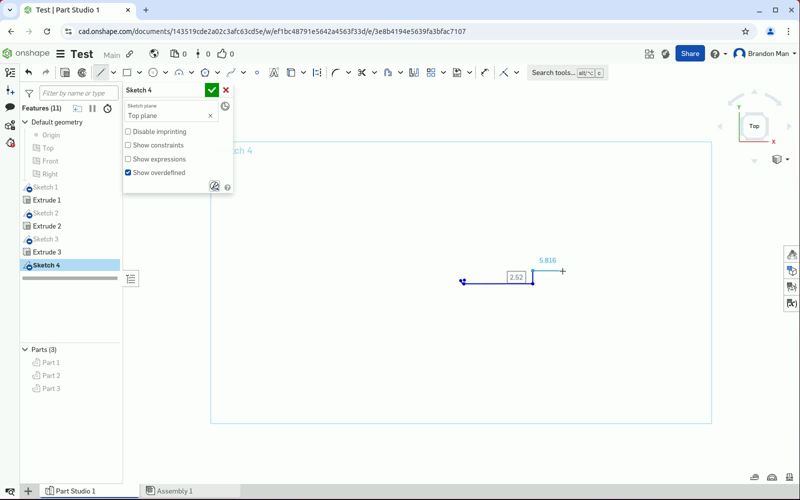
mouse_move(473, 270)
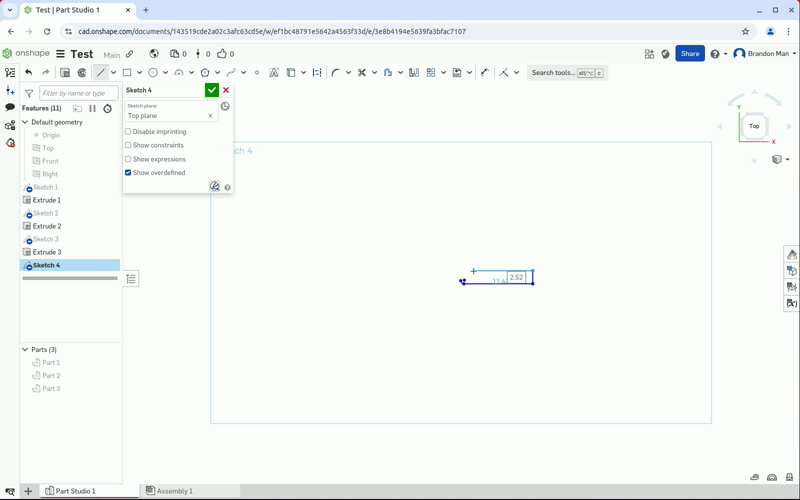
click(473, 270)
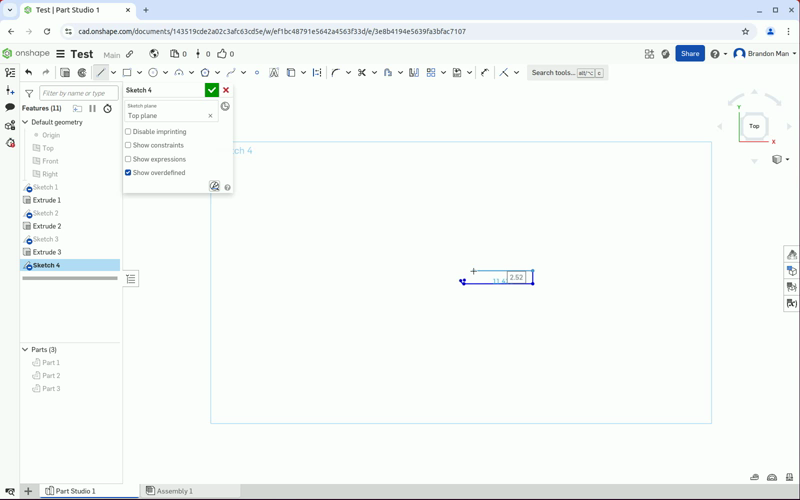
key_up(shift)
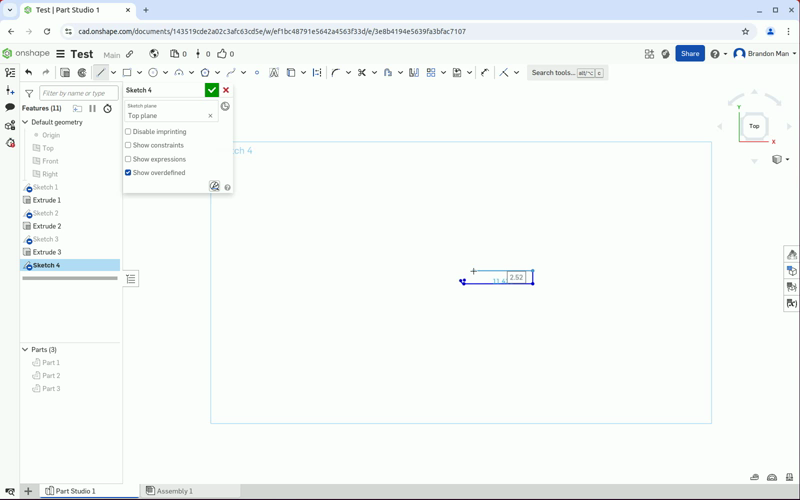
key_down(shift)
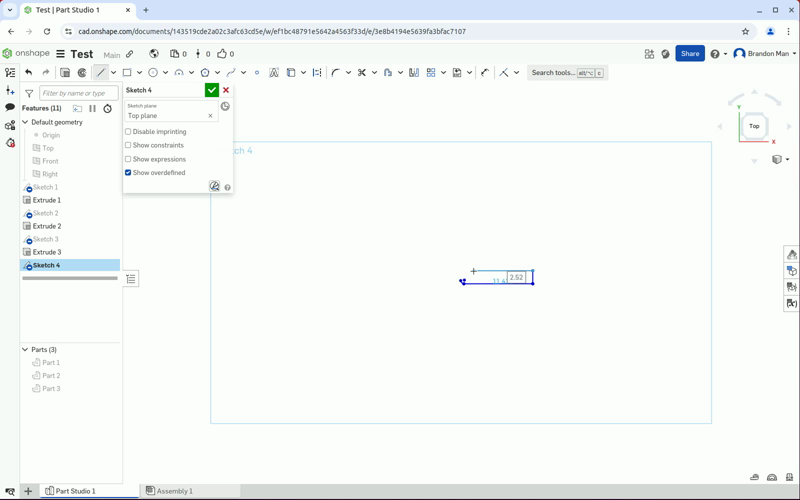
mouse_move(503, 270)
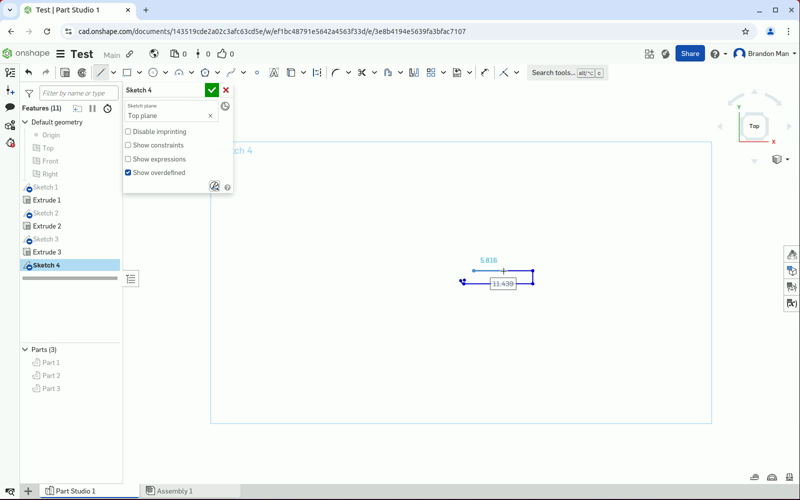
mouse_move(460, 270)
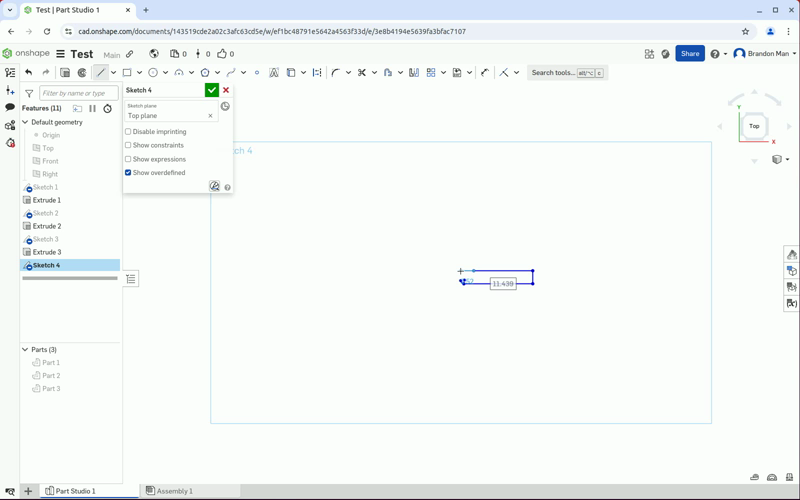
click(460, 270)
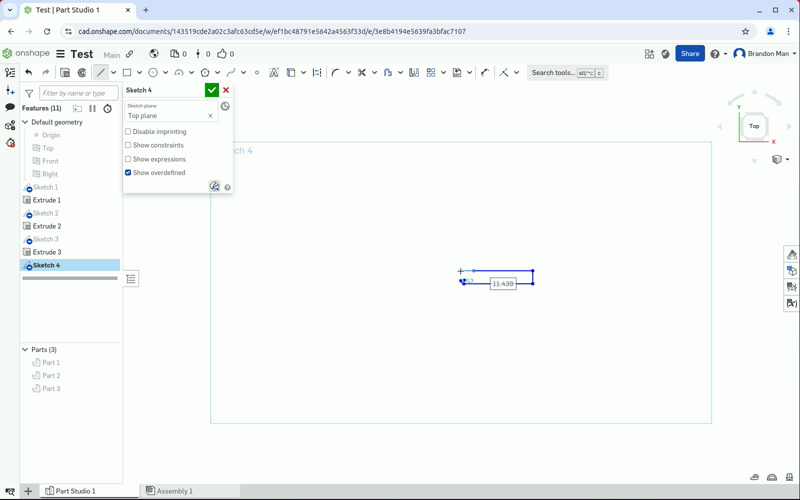
key_up(shift)
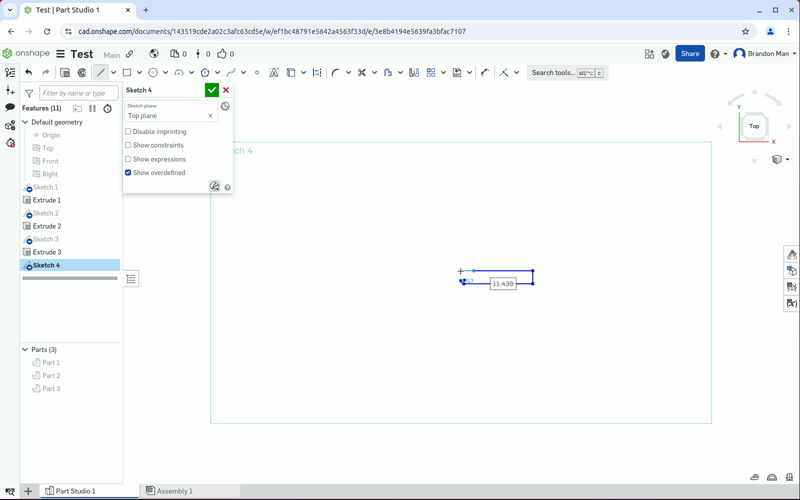
mouse_move(490, 270)
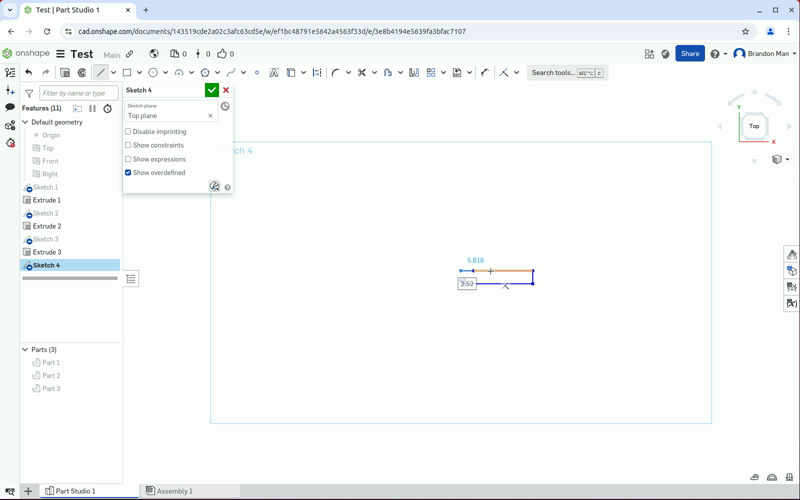
key_down(shift)
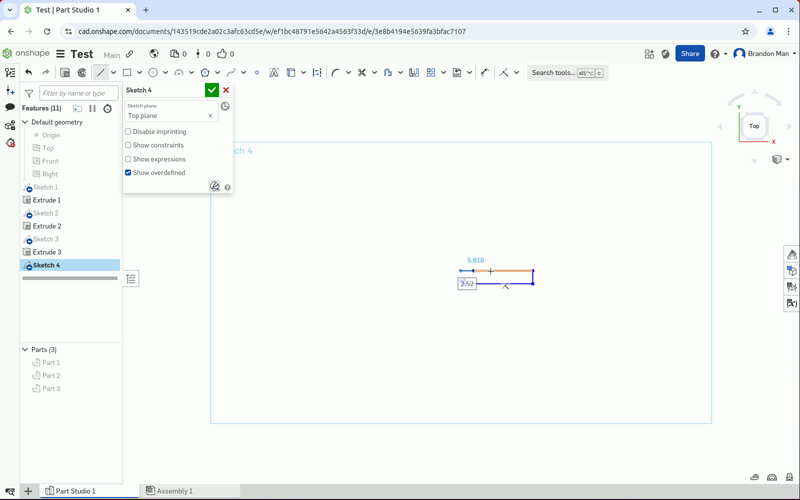
mouse_move(460, 280)
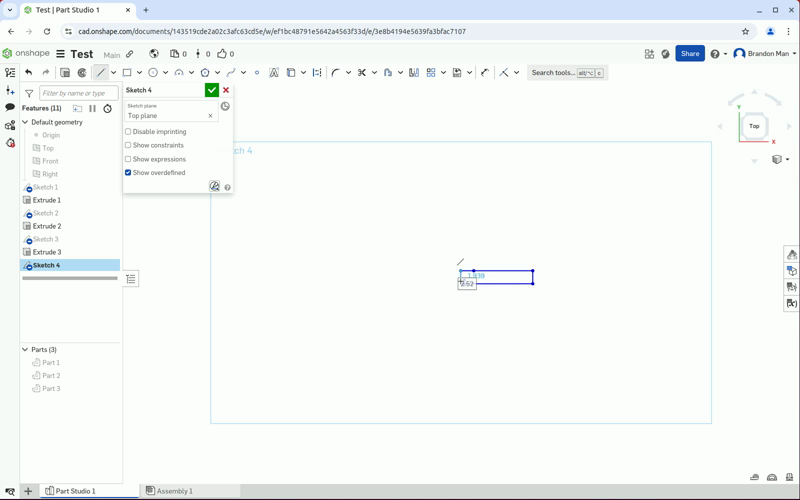
scroll(6)
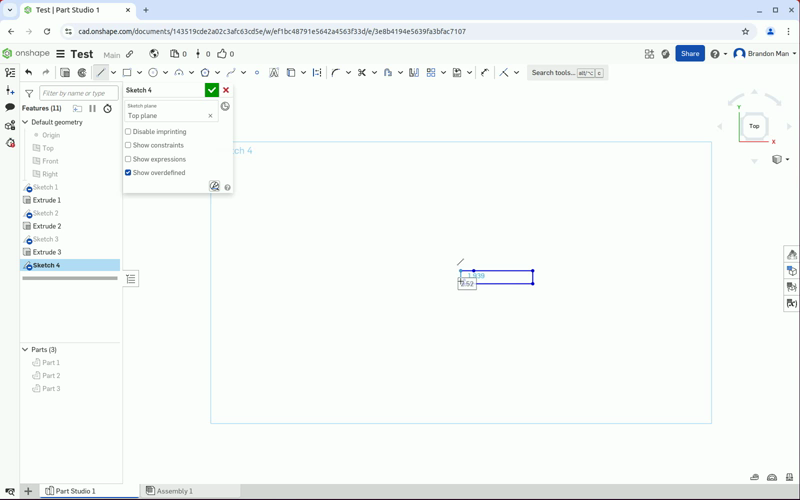
scroll(6)
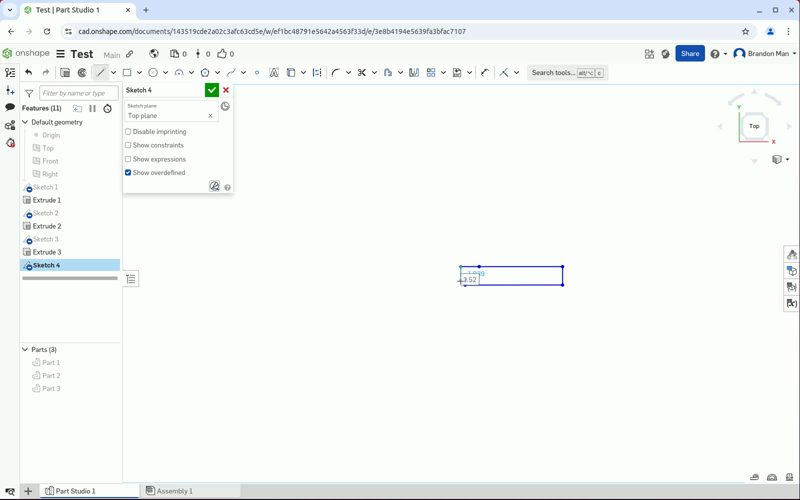
scroll(6)
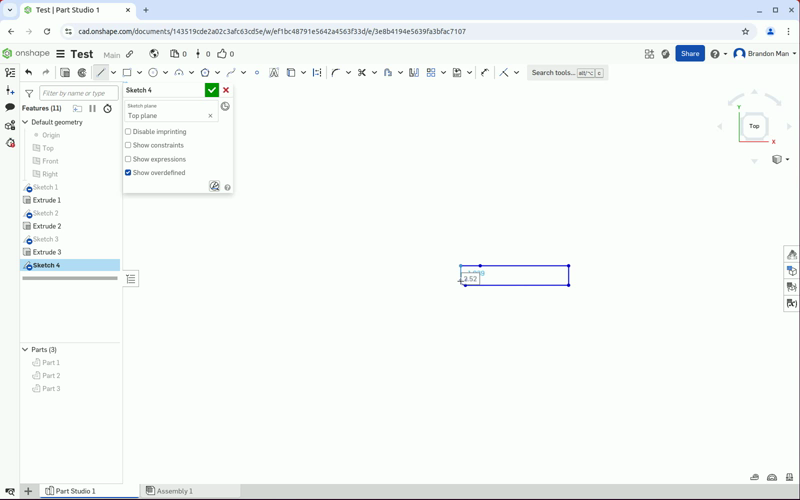
scroll(6)
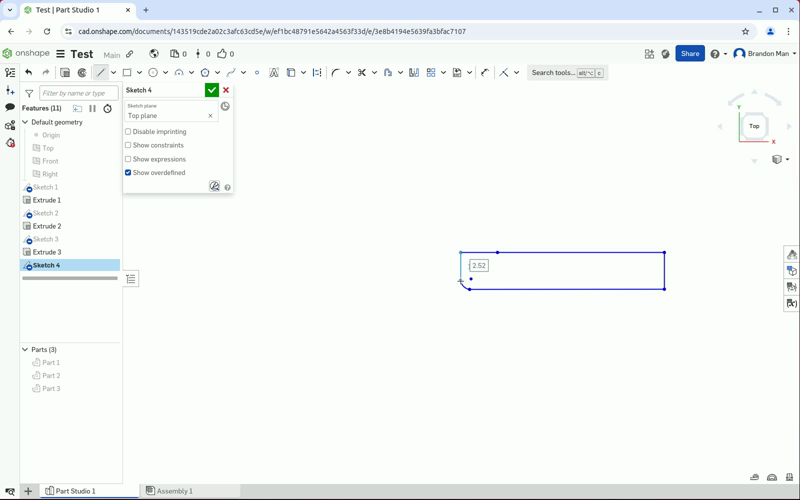
scroll(6)
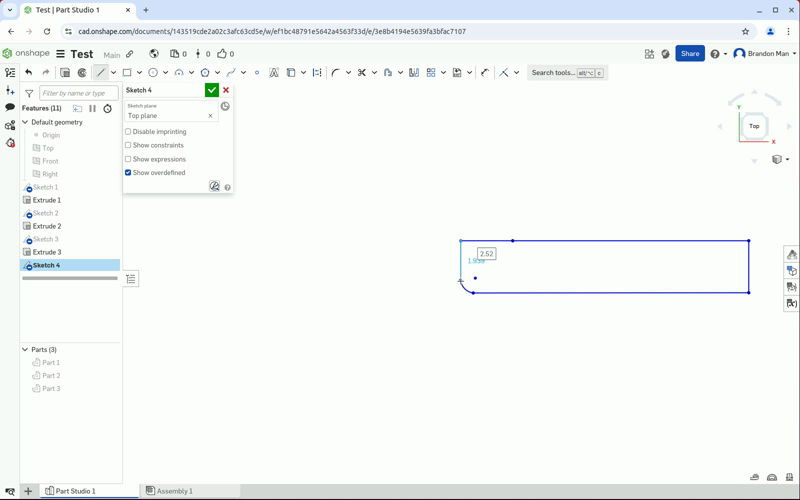
scroll(6)
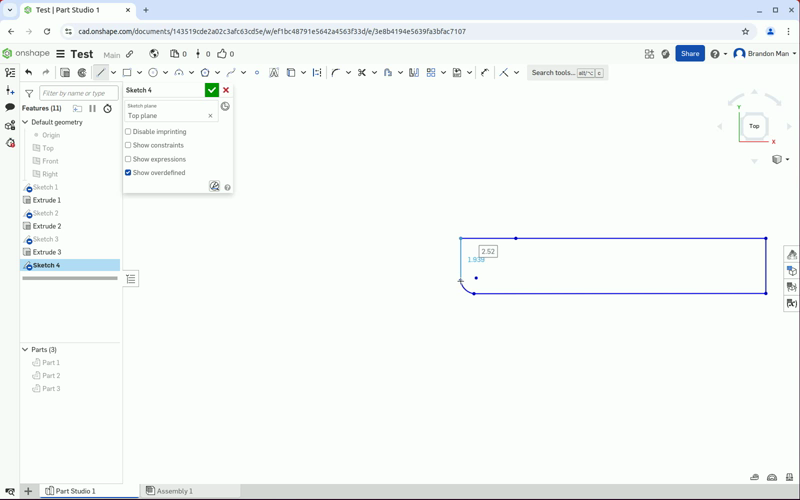
scroll(6)
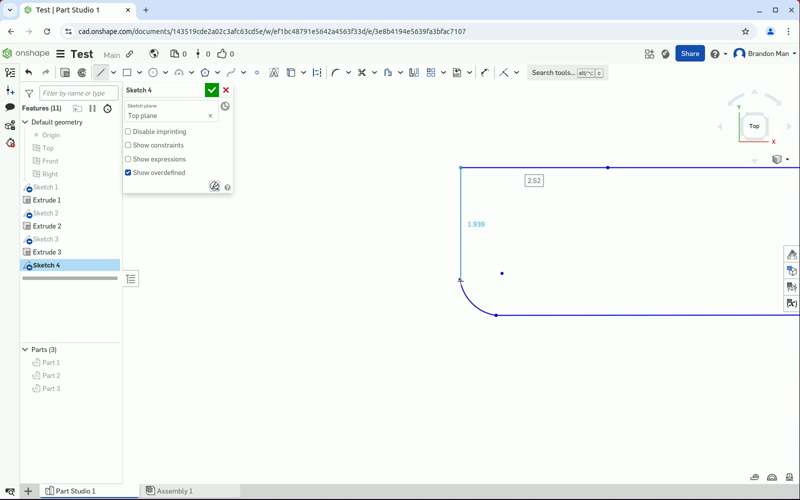
key_up(shift)
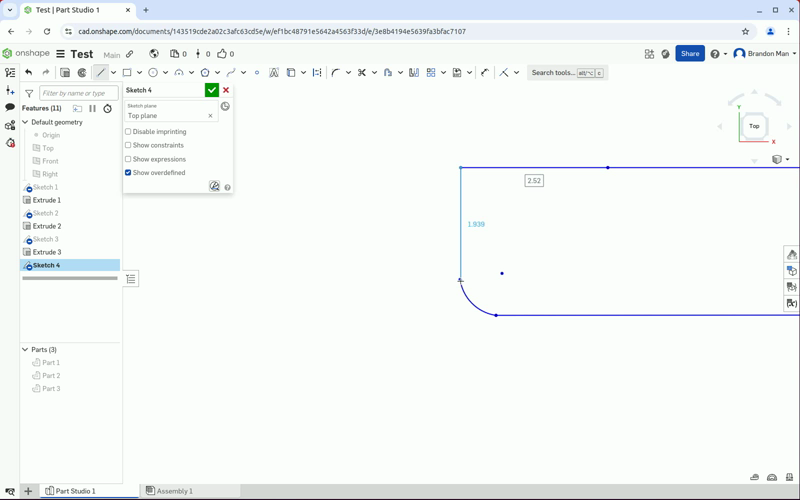
click(460, 280)
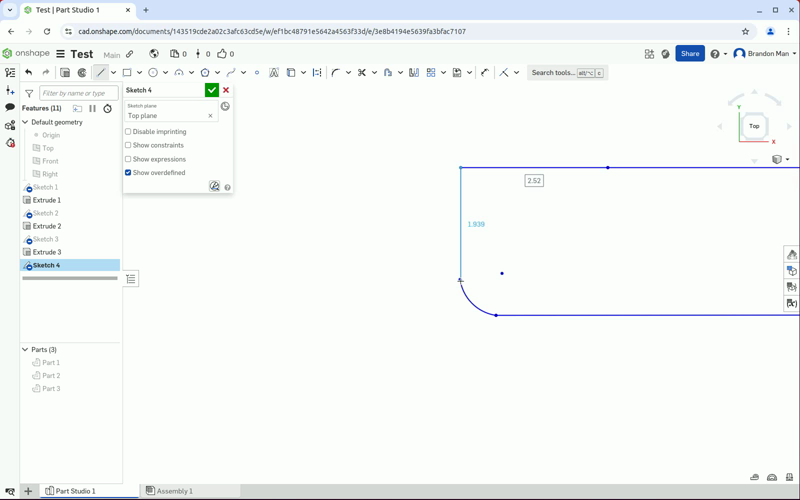
scroll(-6)
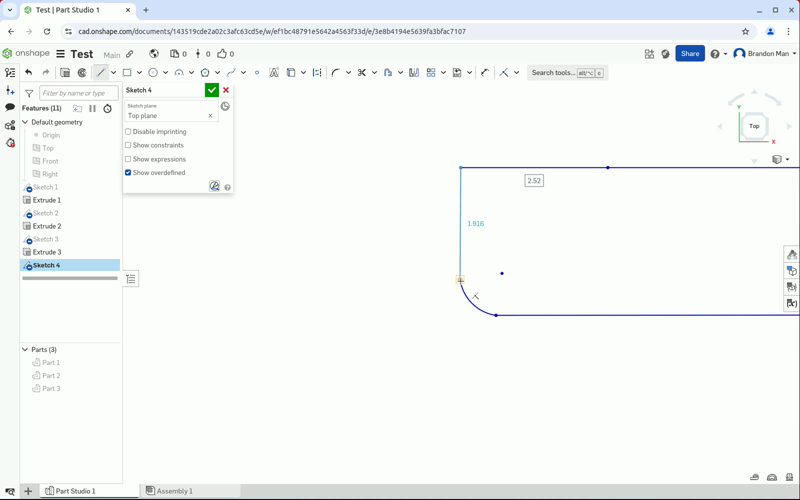
scroll(-6)
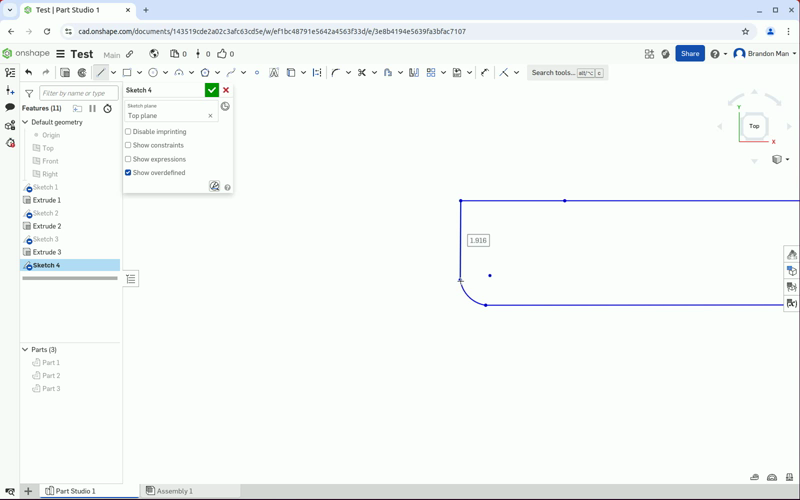
scroll(-6)
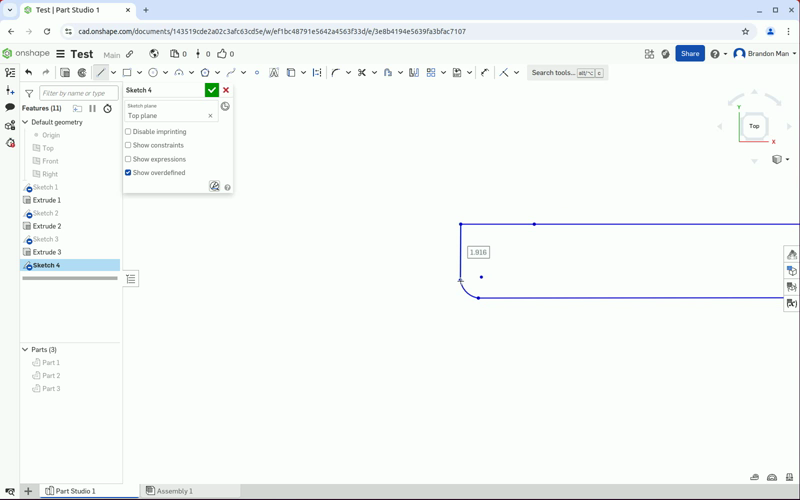
scroll(-6)
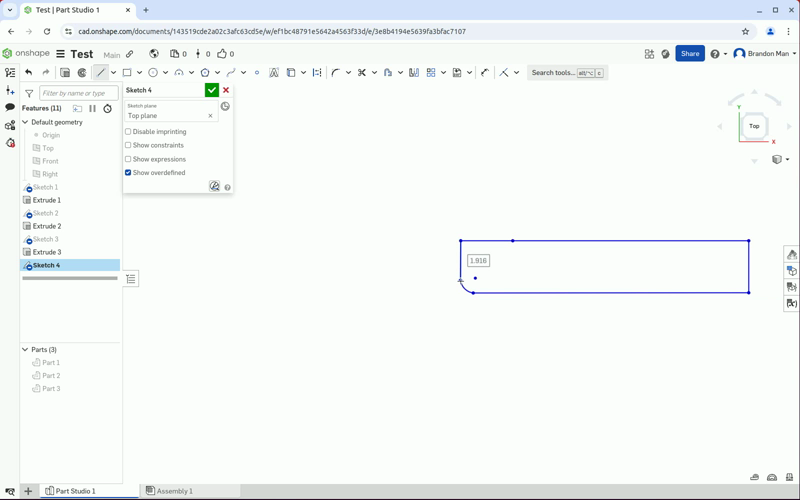
scroll(-6)
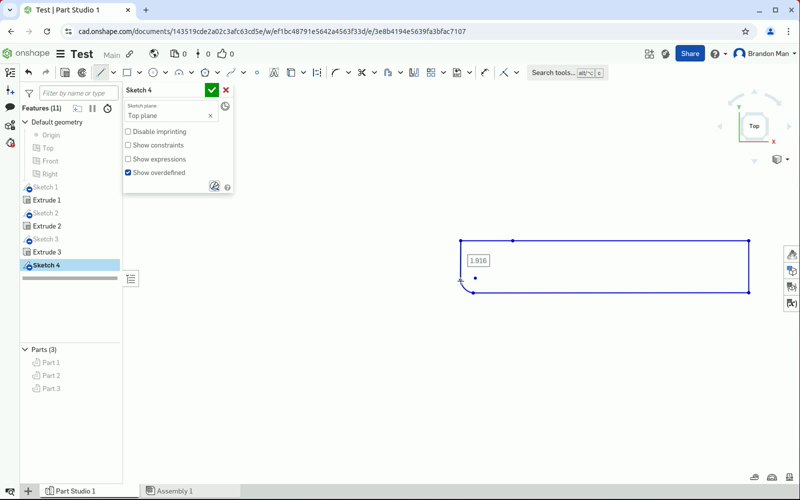
scroll(-6)
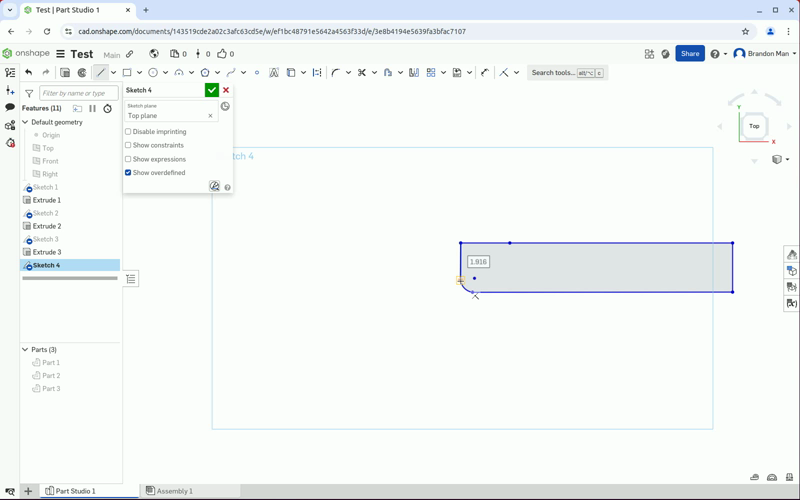
scroll(-6)
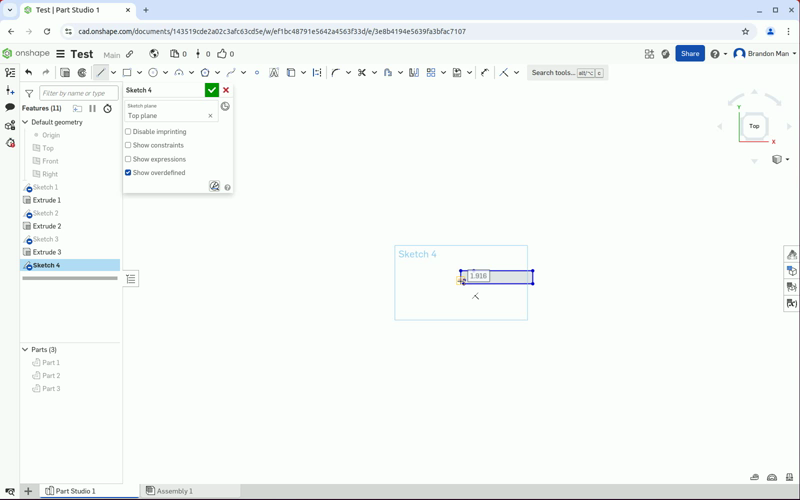
key(esc)
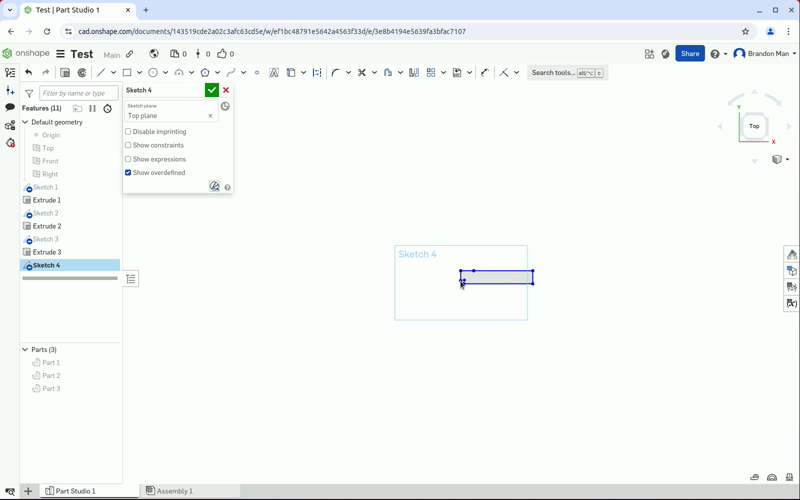
mouse_move(477, 272)
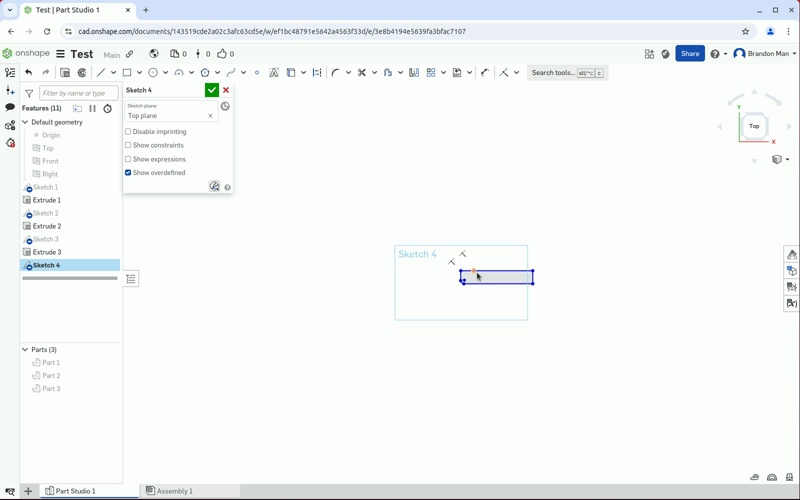
scroll(6)
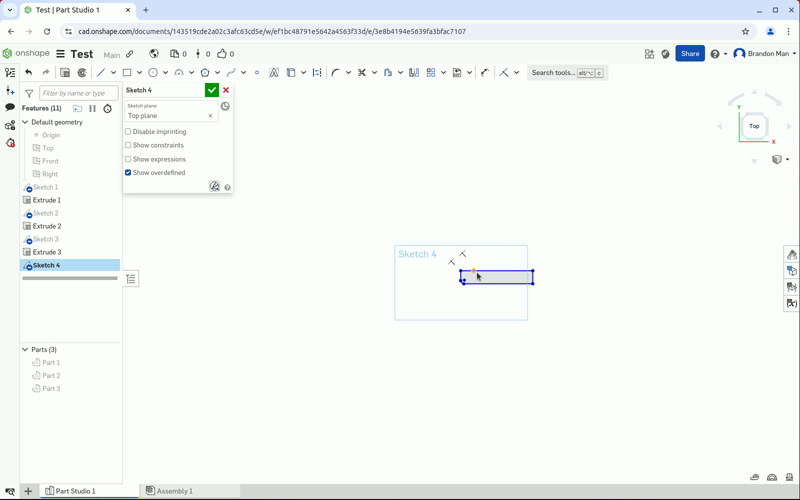
scroll(6)
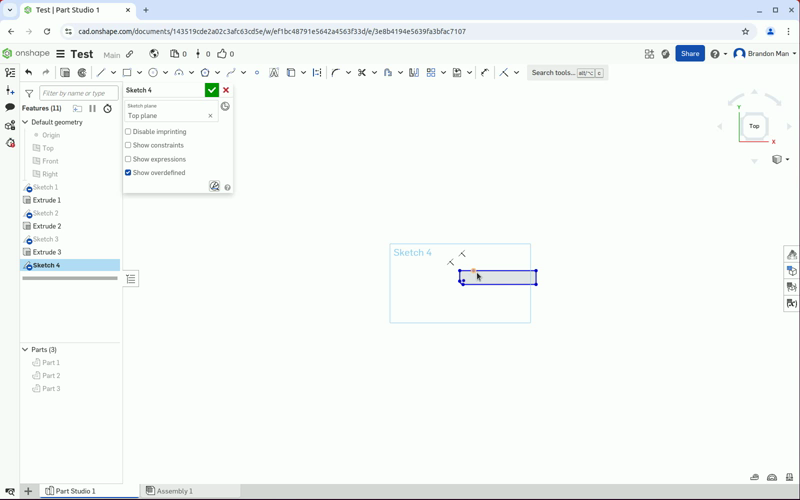
scroll(6)
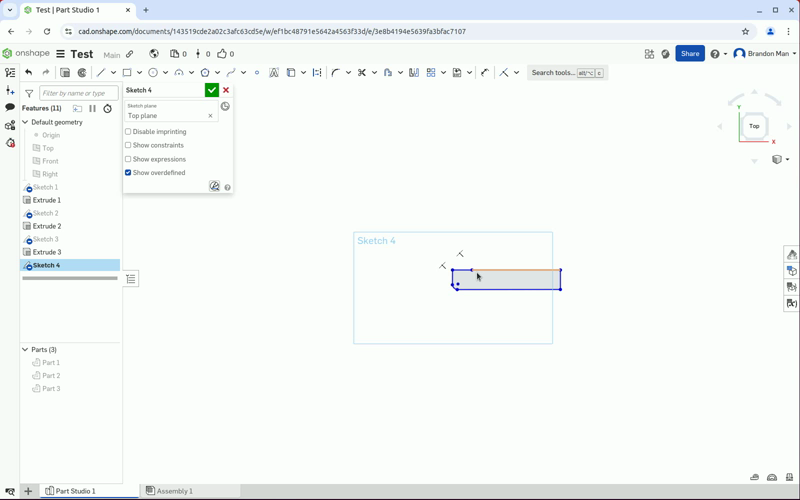
scroll(6)
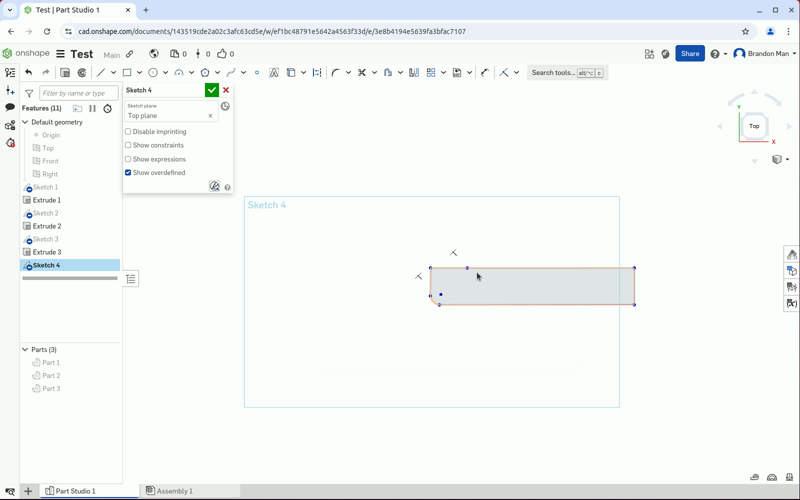
scroll(6)
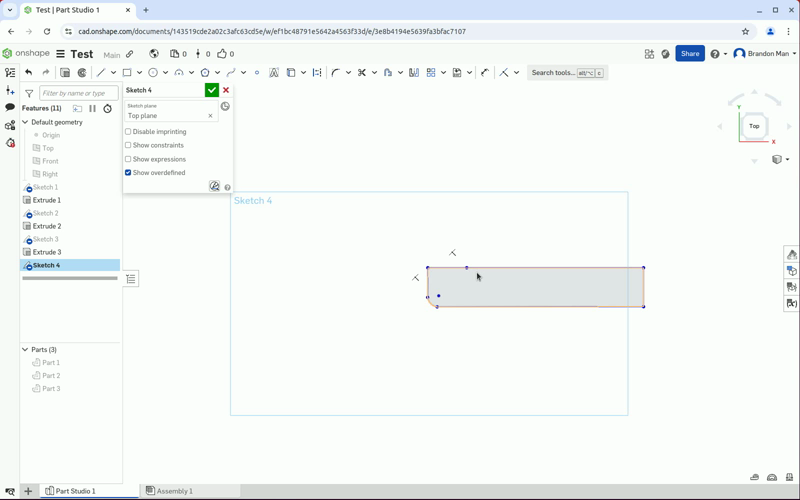
scroll(6)
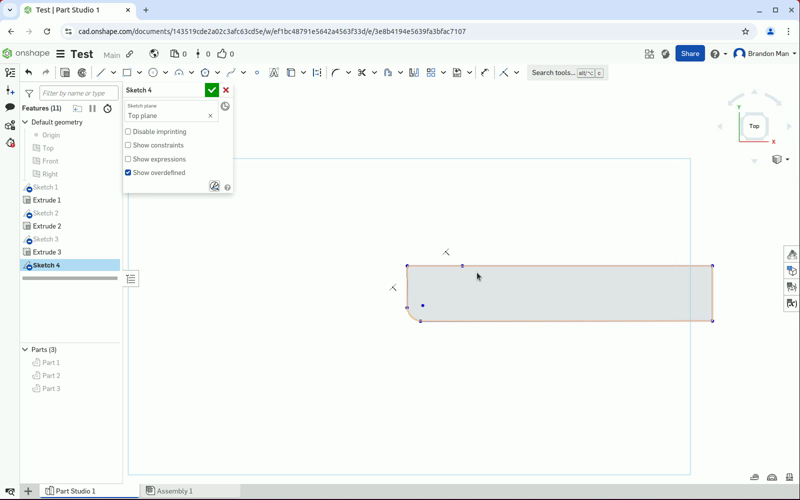
scroll(6)
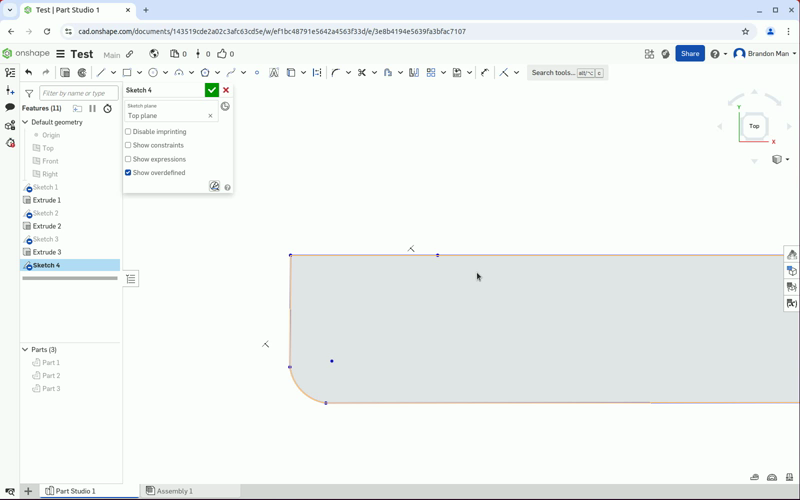
click(477, 272)
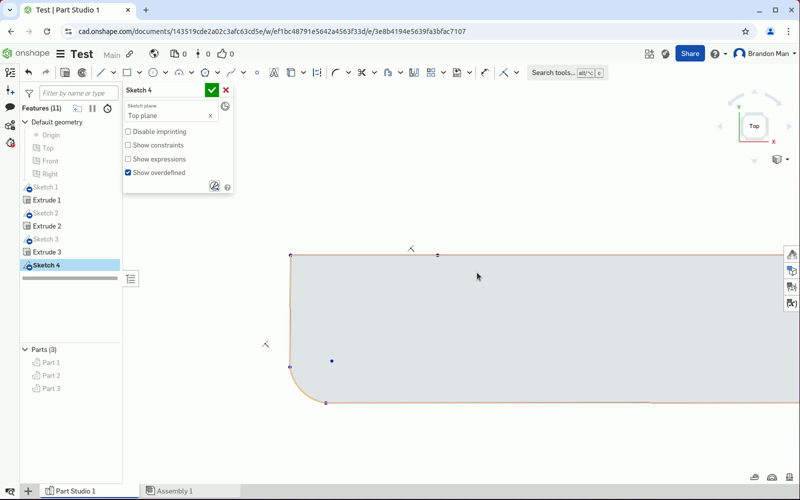
scroll(-6)
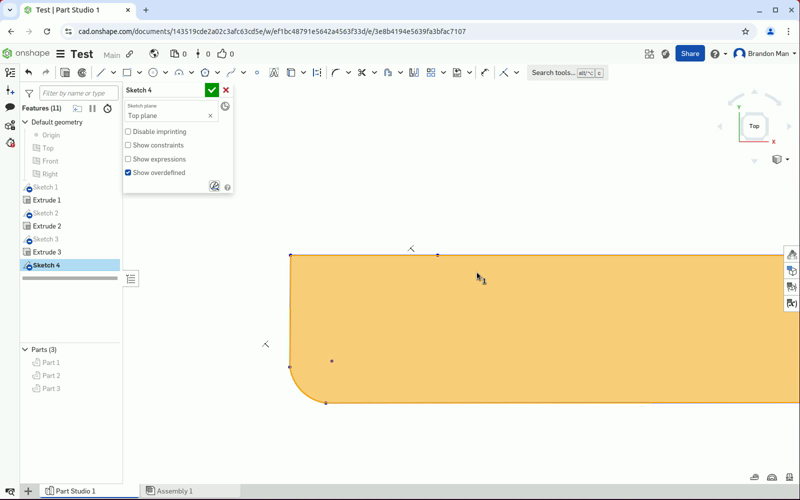
scroll(-6)
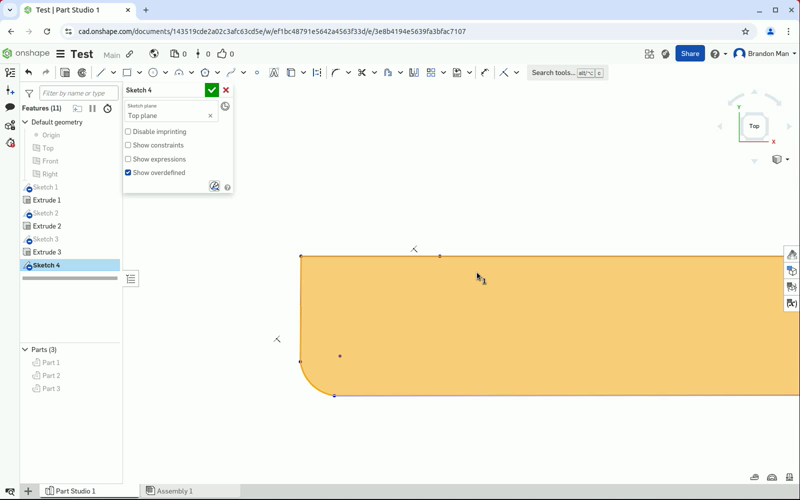
scroll(-6)
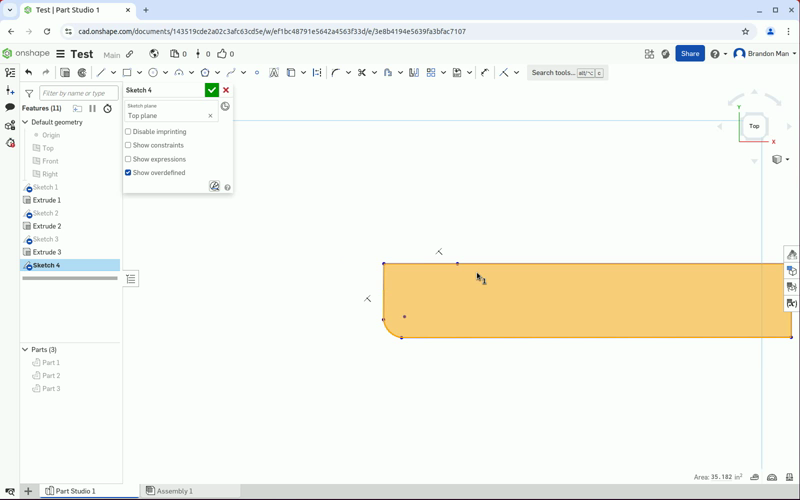
scroll(-6)
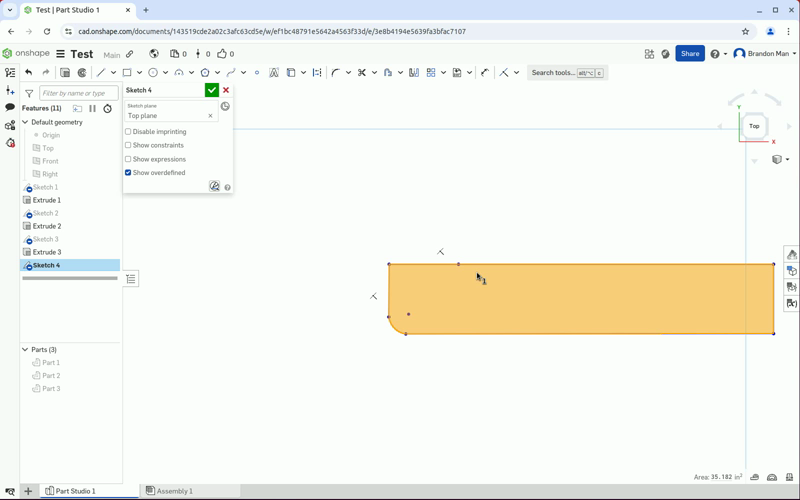
scroll(-6)
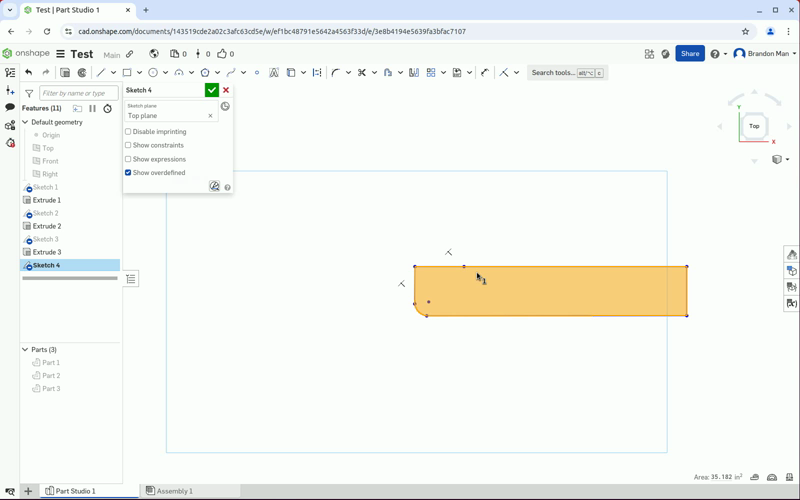
scroll(-6)
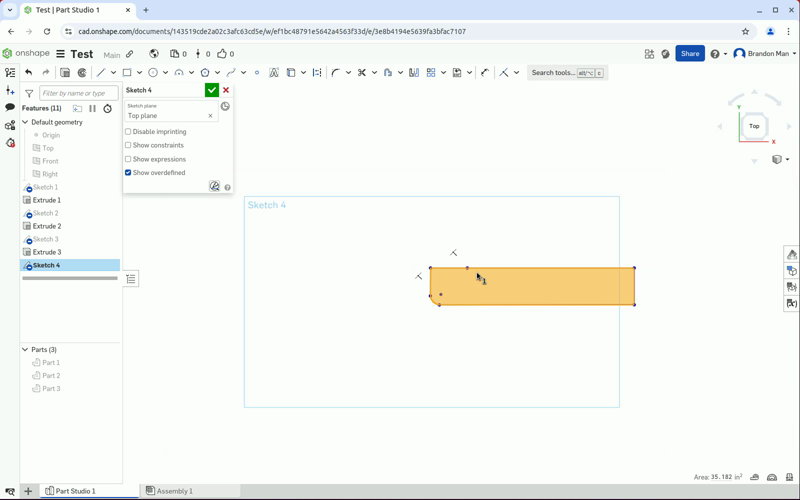
scroll(-6)
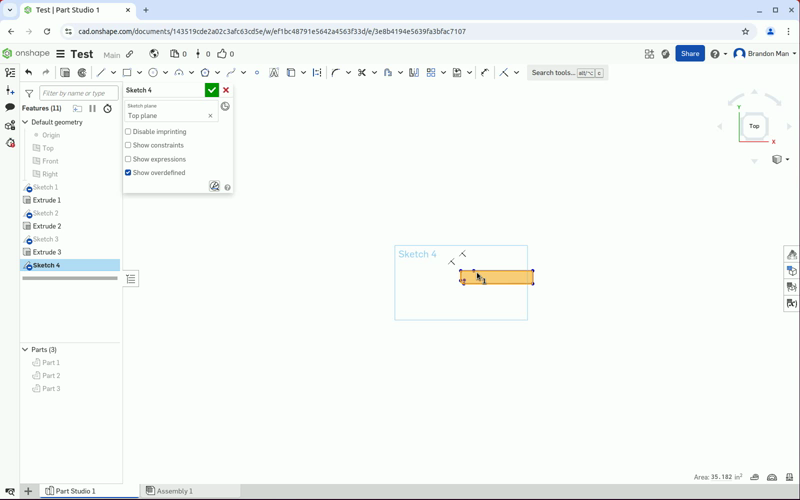
mouse_move(73, 352)
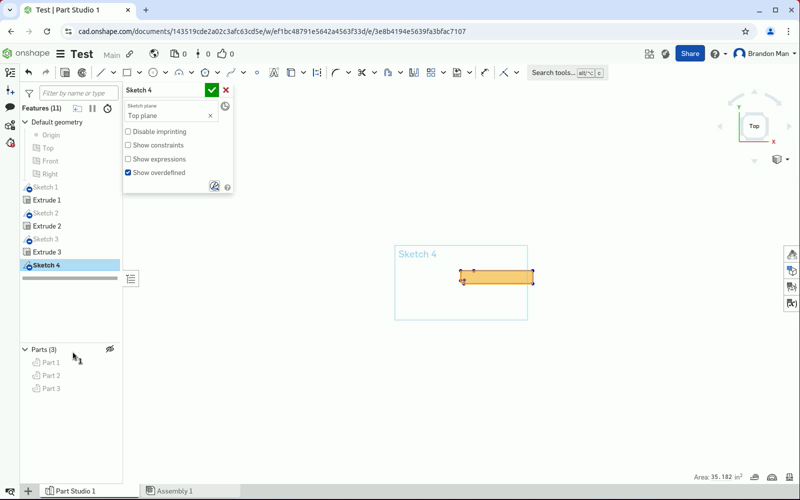
key(shift+y)
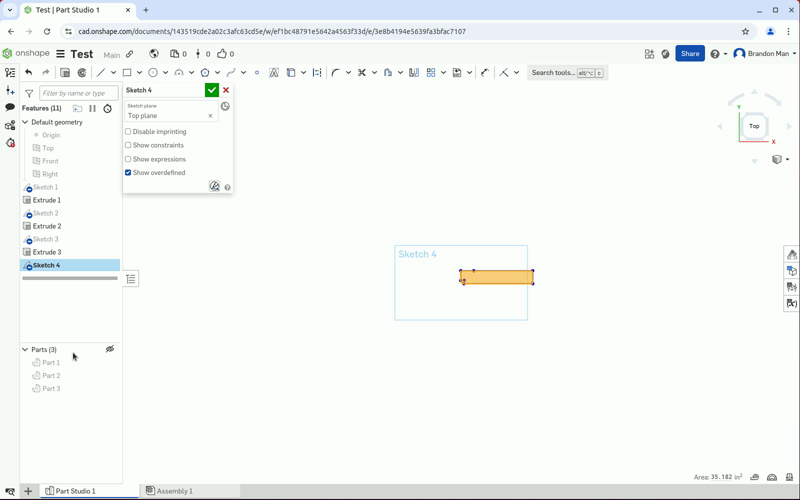
key(shift+e)
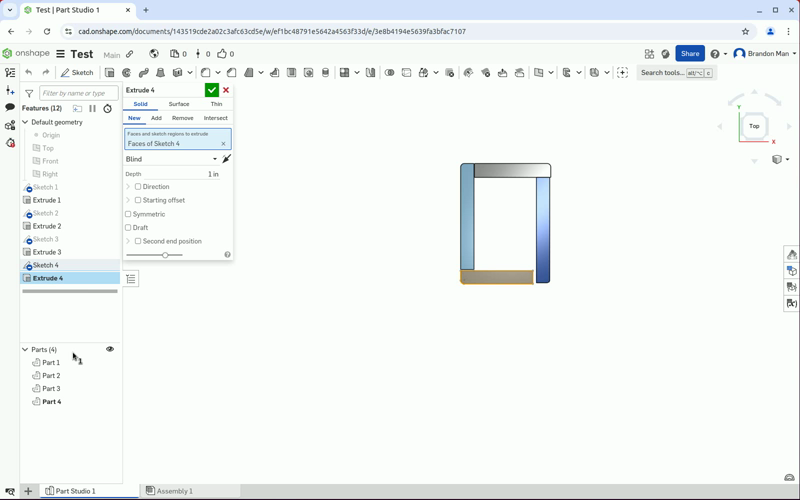
mouse_move(143, 106)
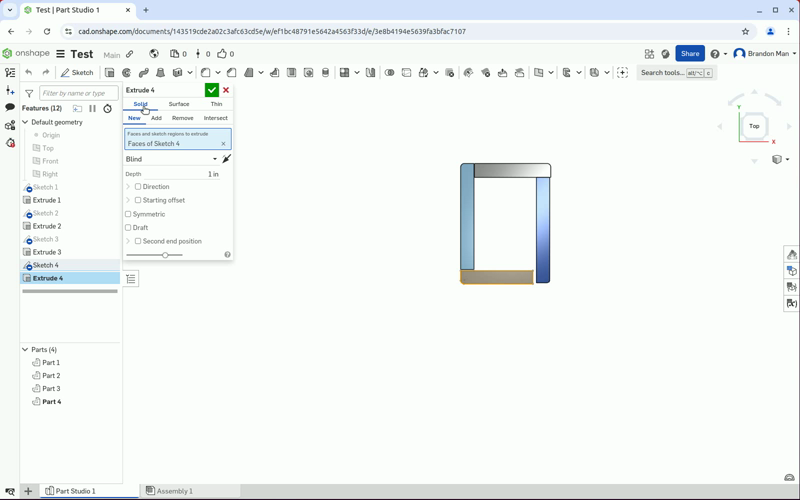
click(143, 106)
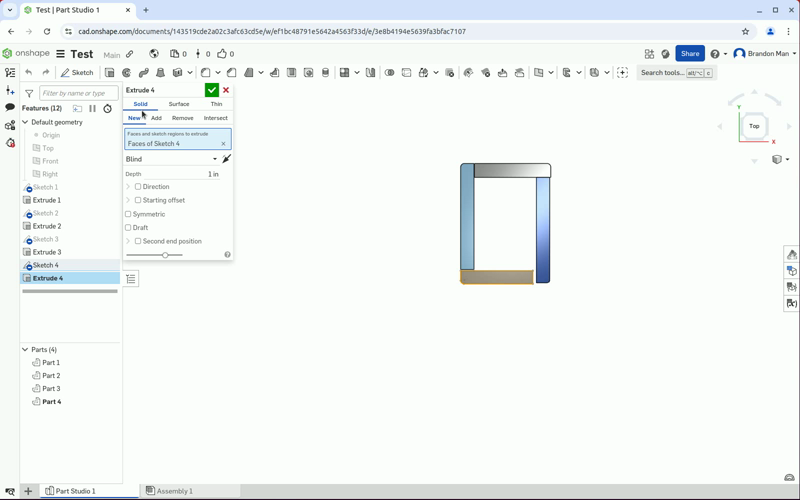
mouse_move(137, 120)
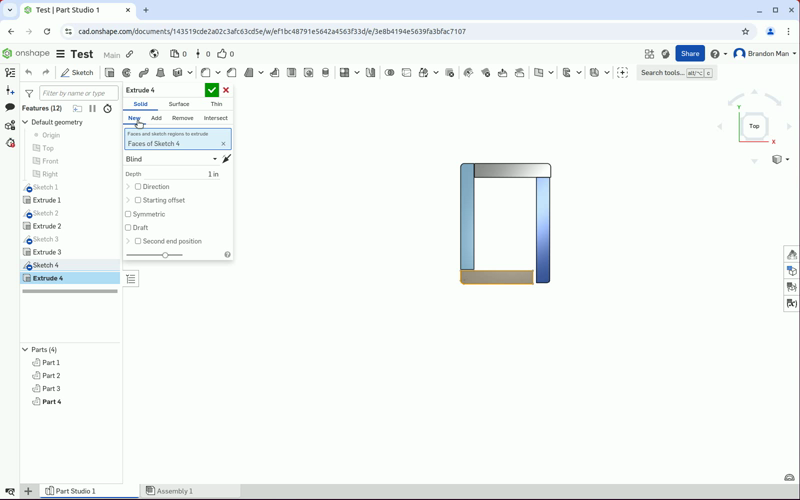
click(137, 120)
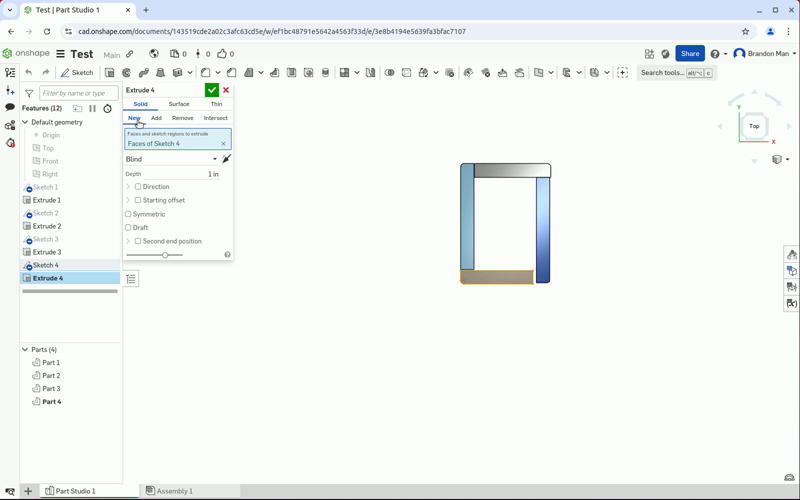
key(tab, 4)
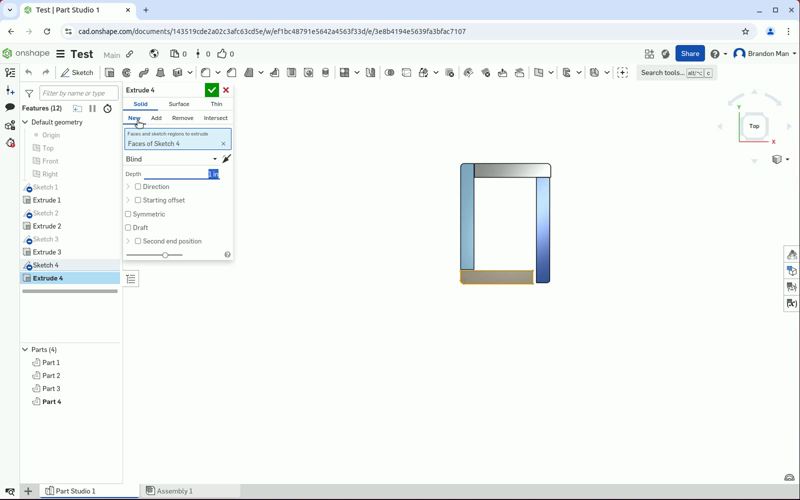
text(3.611)
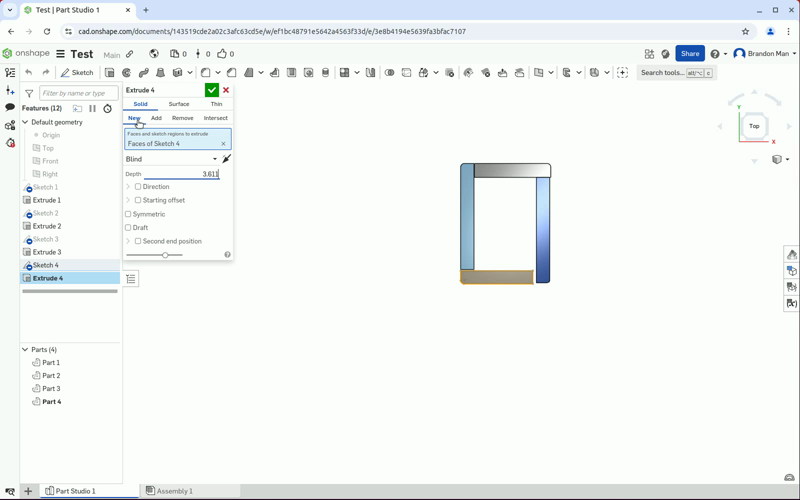
key(enter)
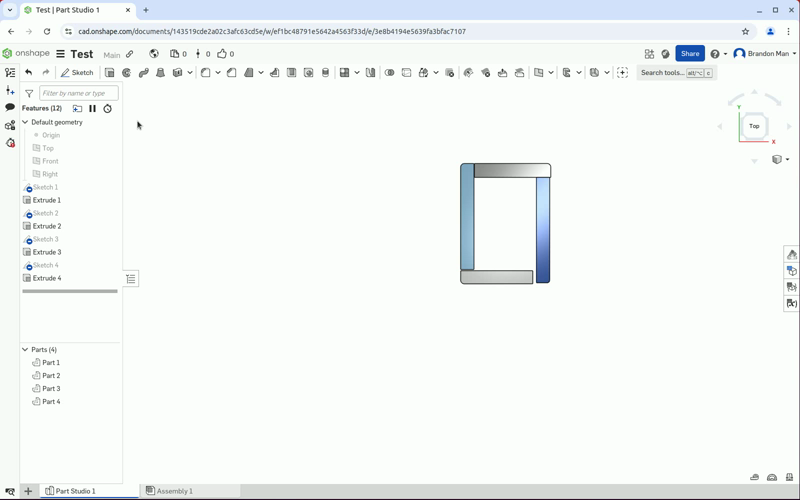
key(shift+h)
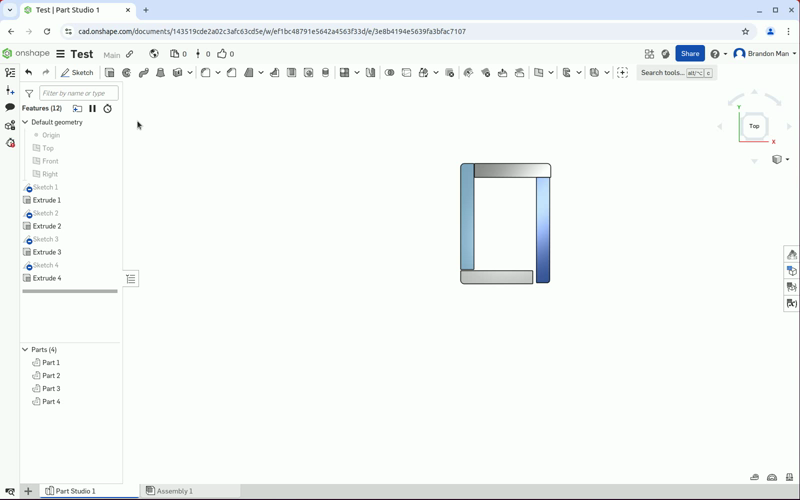
key(shift+h)
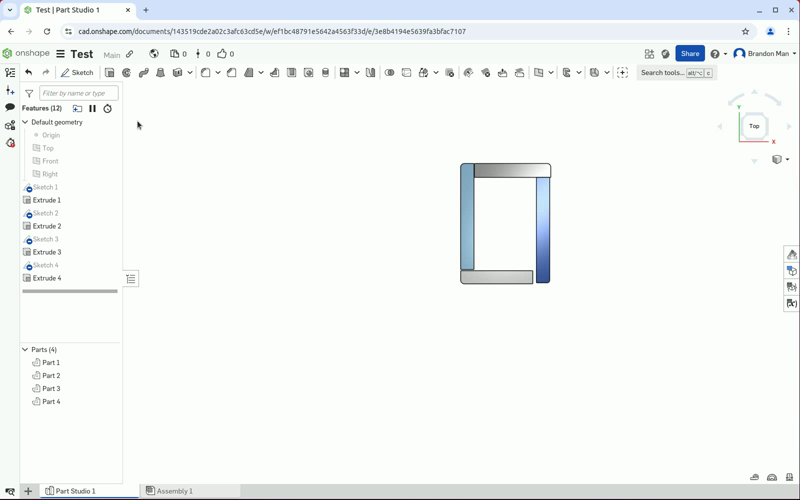
mouse_move(73, 189)
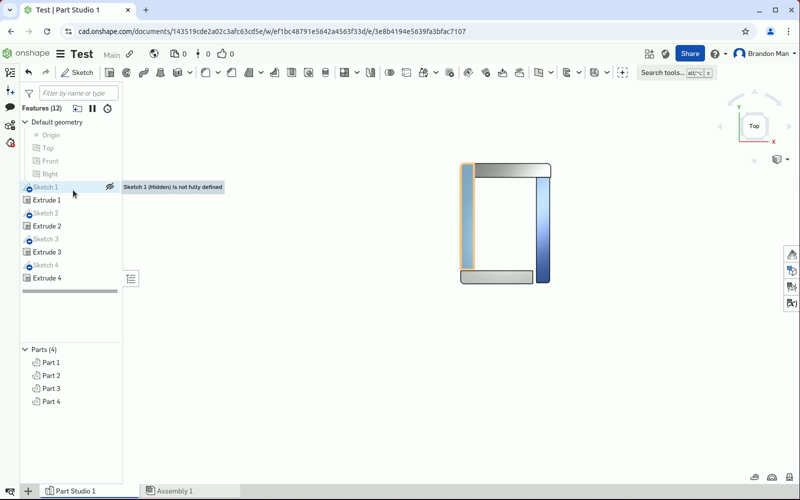
click(73, 189)
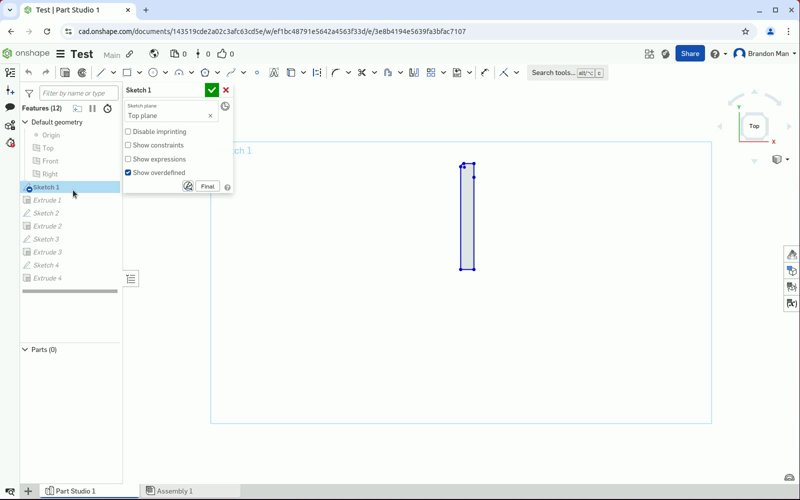
mouse_move(229, 92)
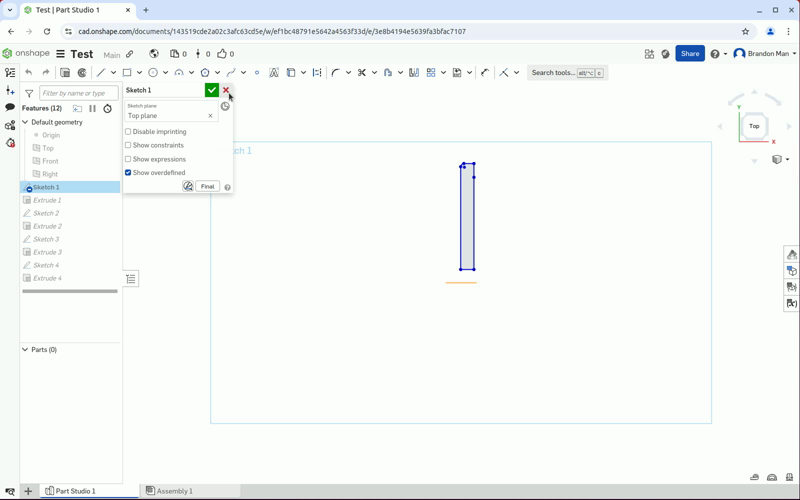
click(229, 92)
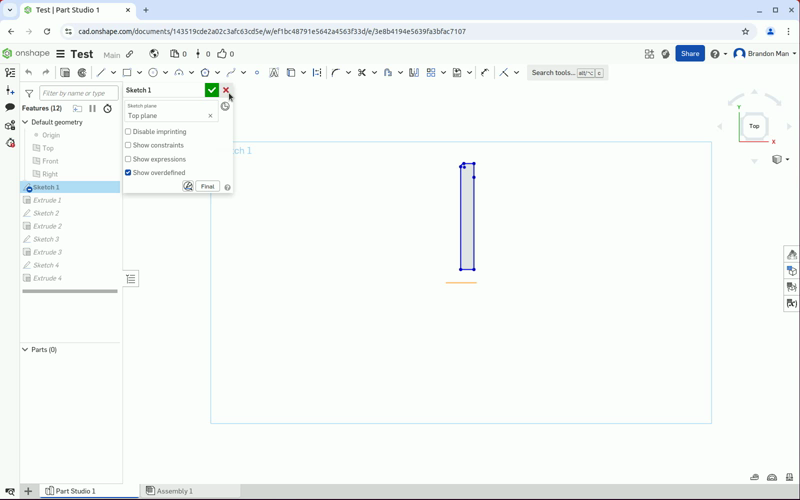
key(shift+s)
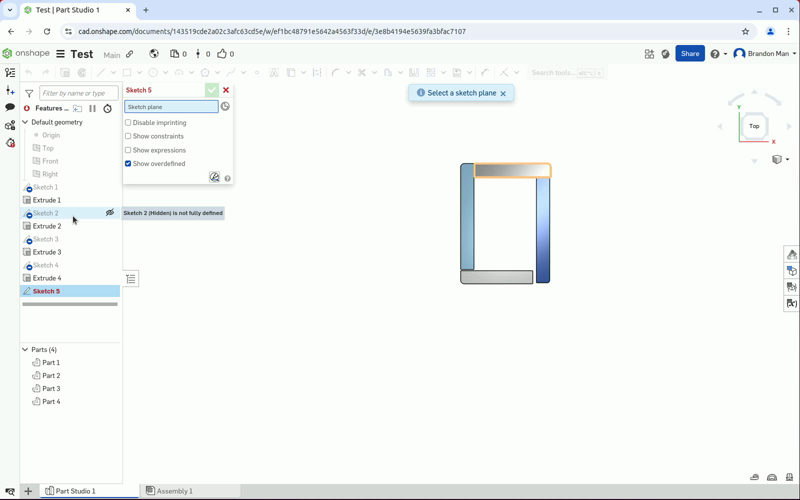
scroll(3)
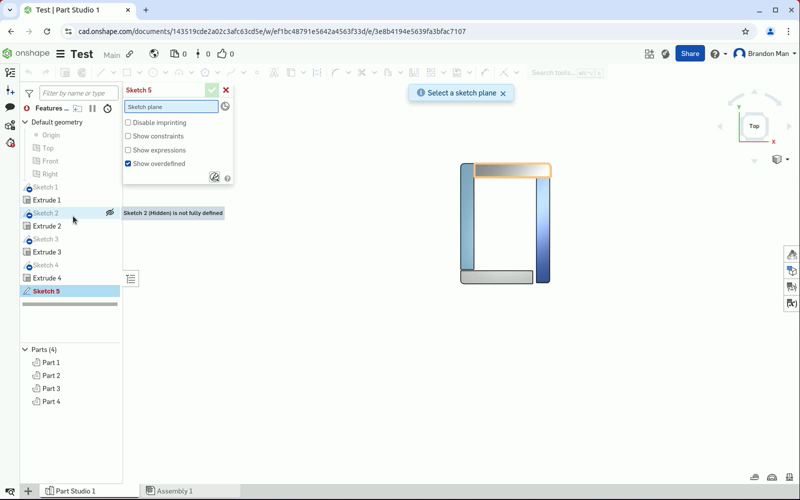
mouse_move(73, 150)
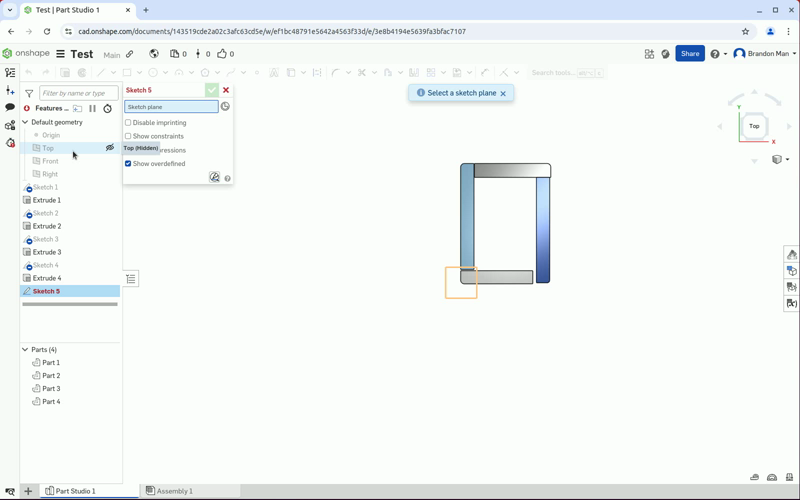
click(73, 150)
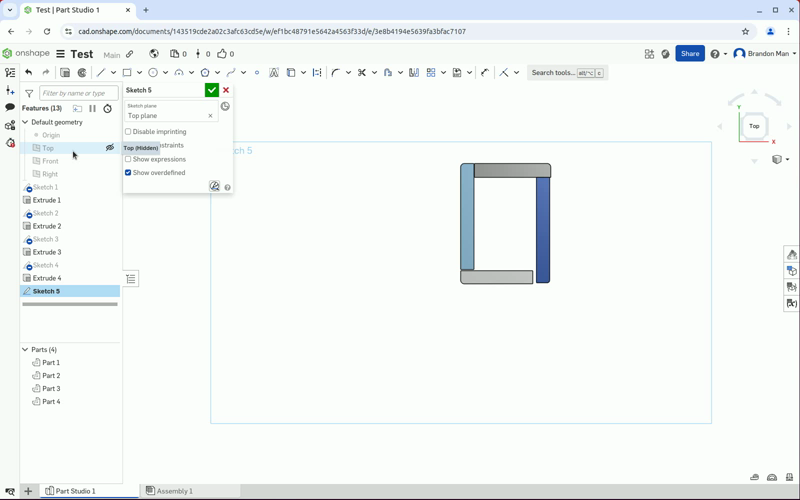
mouse_move(73, 352)
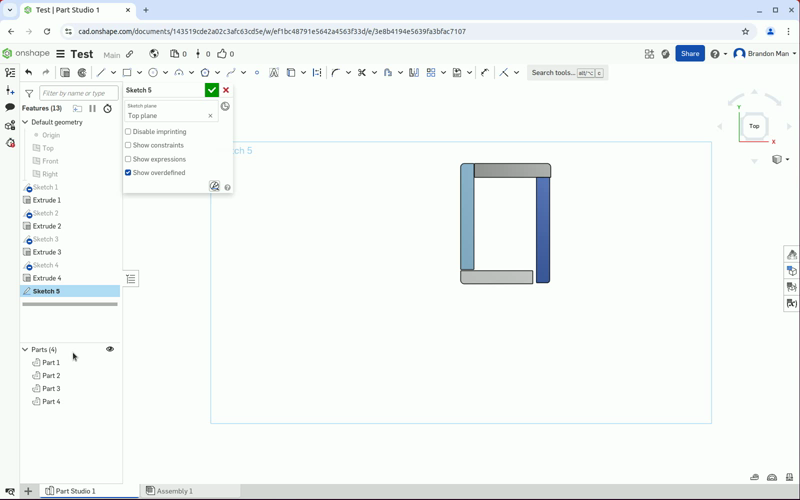
key(y)
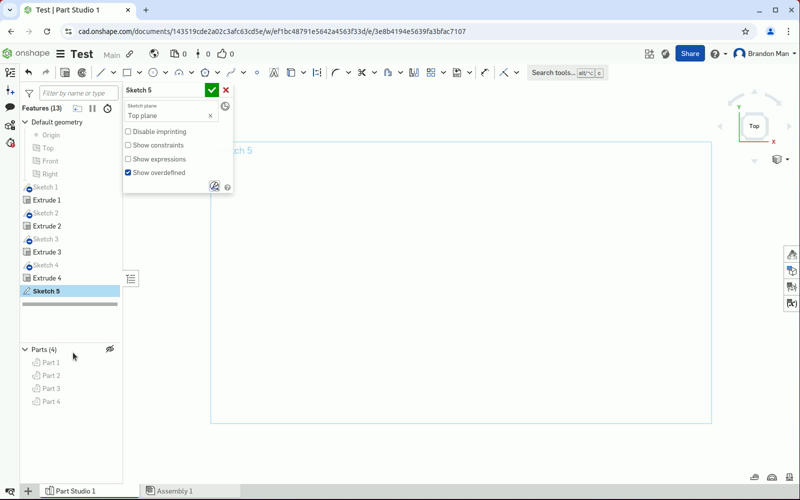
key(l)
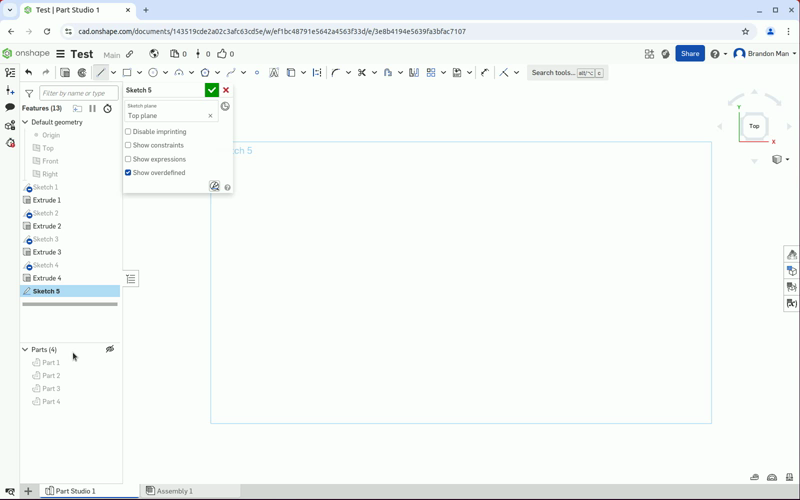
key_down(shift)
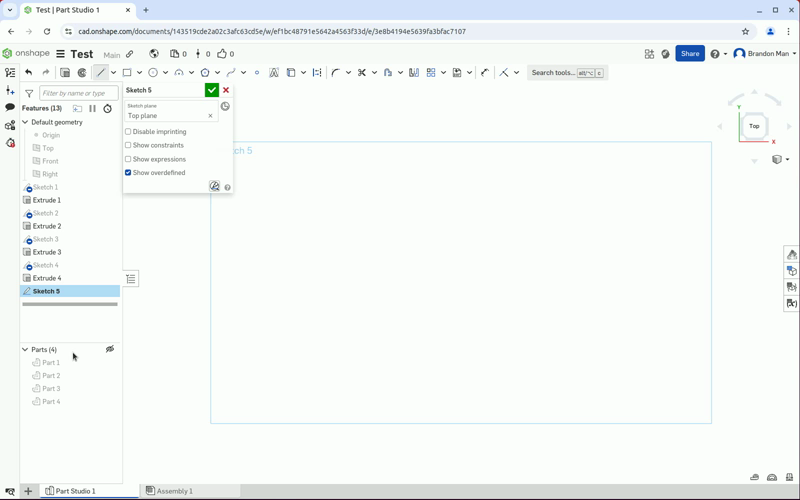
mouse_move(473, 270)
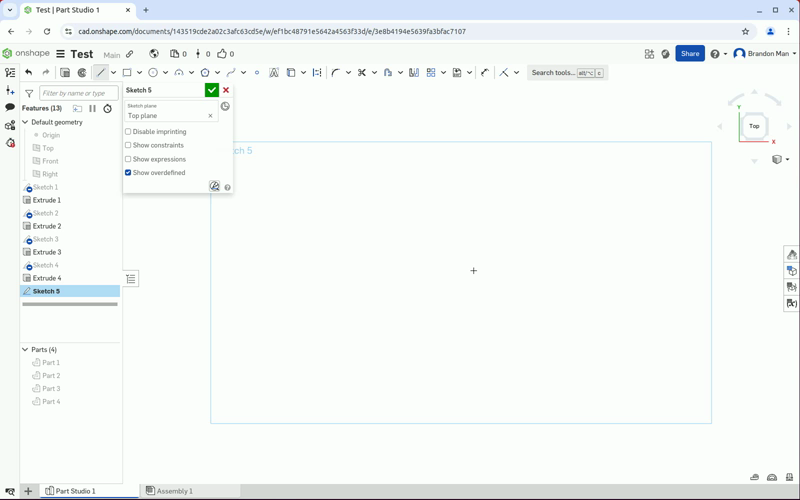
click(473, 270)
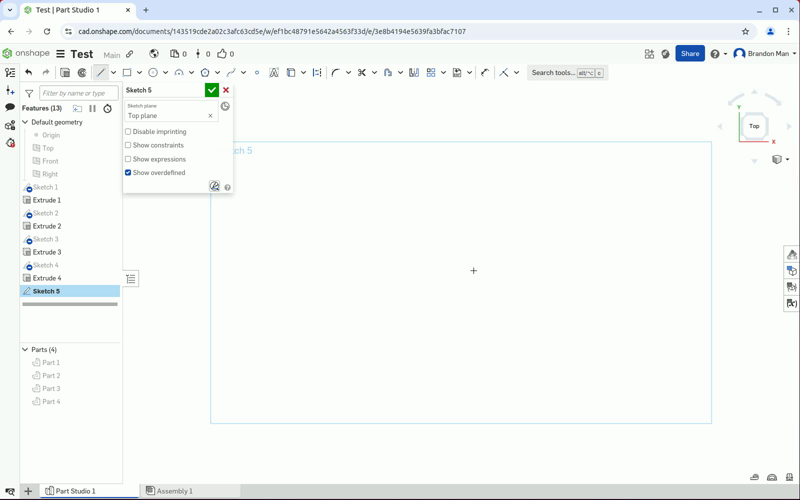
key_up(shift)
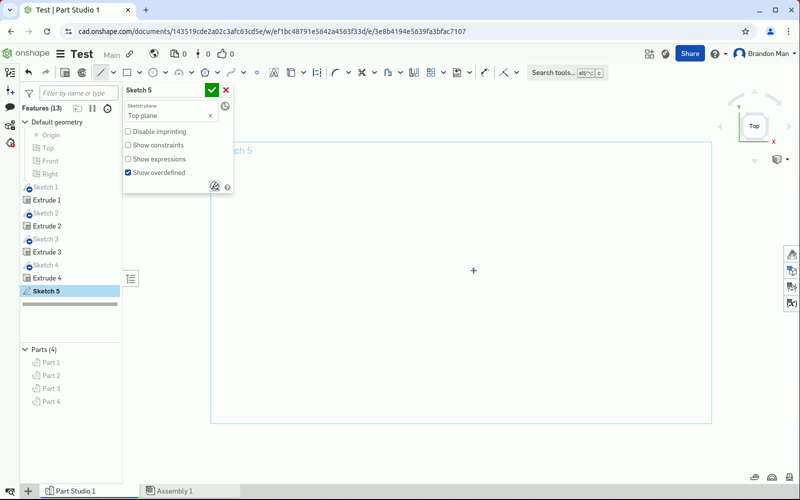
key_down(shift)
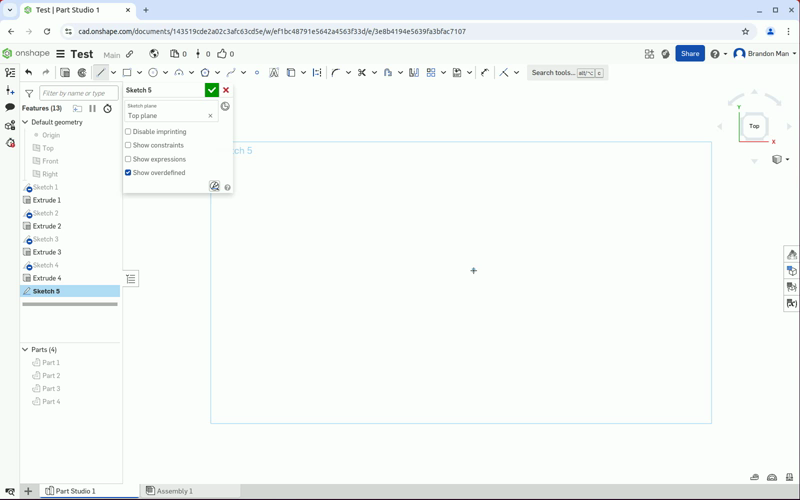
mouse_move(503, 270)
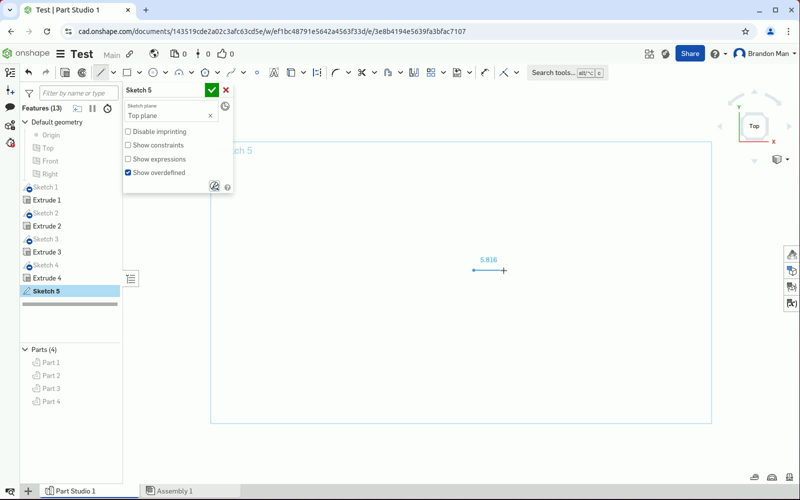
mouse_move(532, 270)
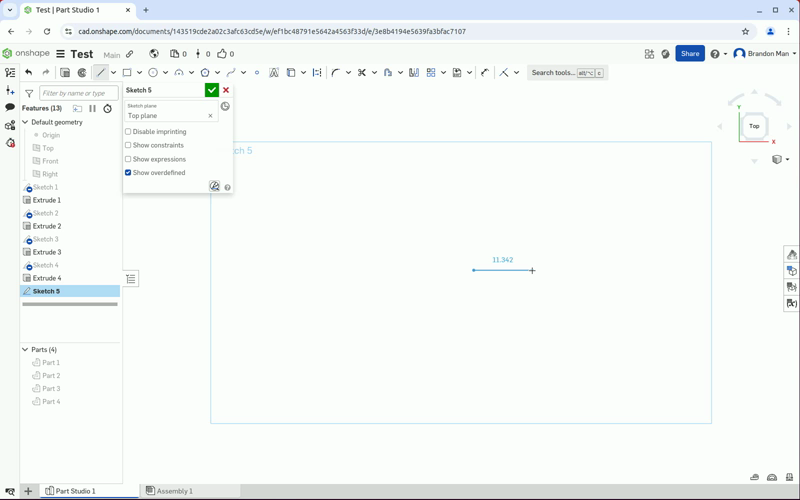
click(532, 270)
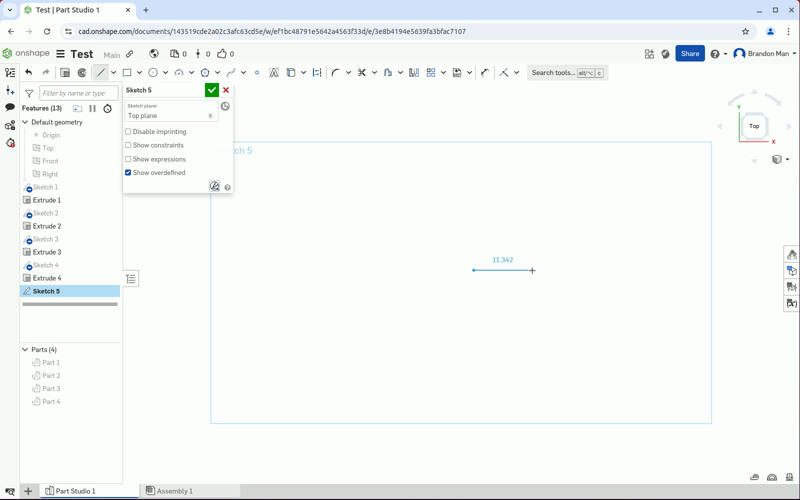
key_up(shift)
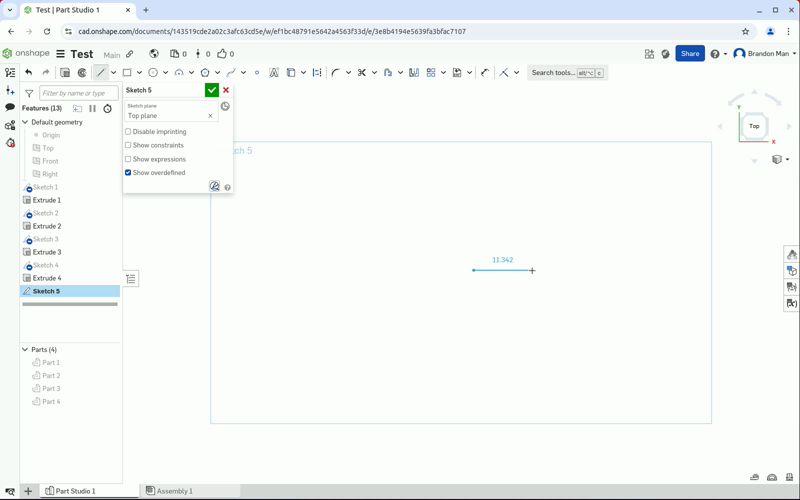
key_down(shift)
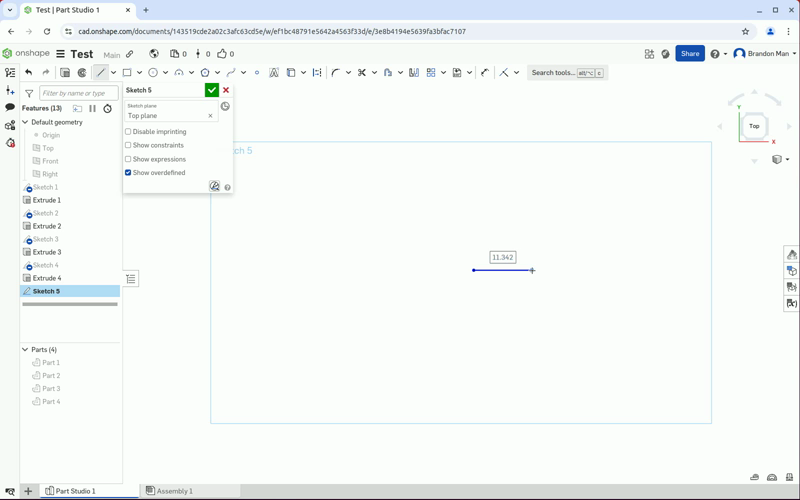
mouse_move(532, 183)
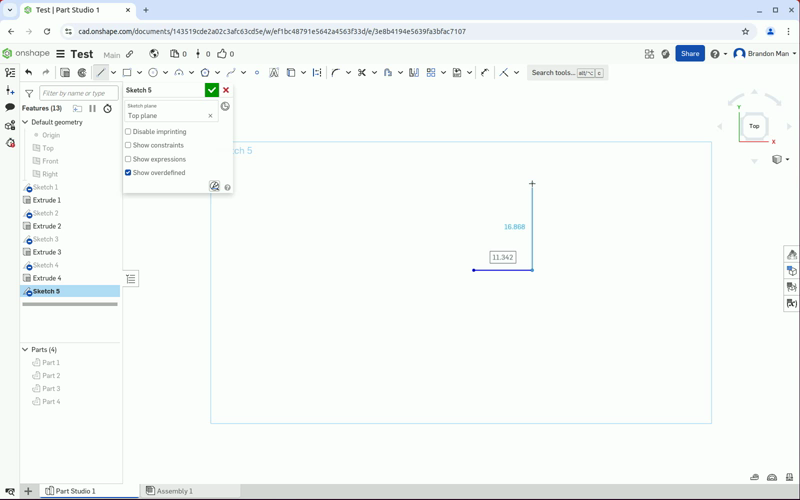
click(532, 183)
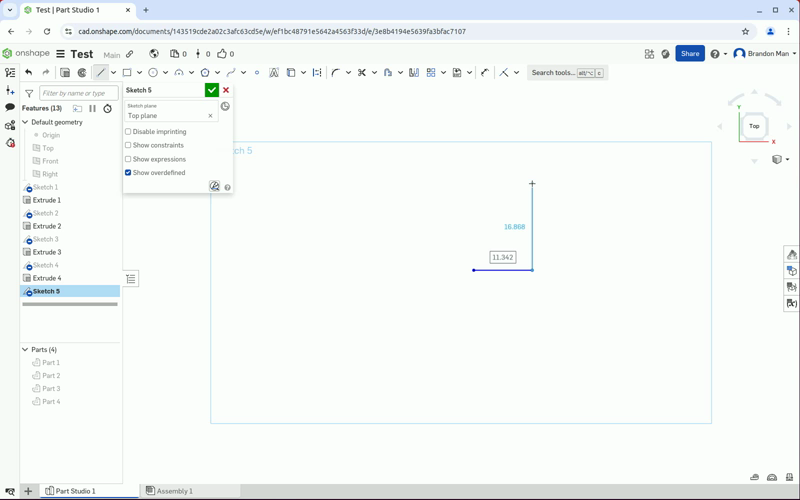
key_up(shift)
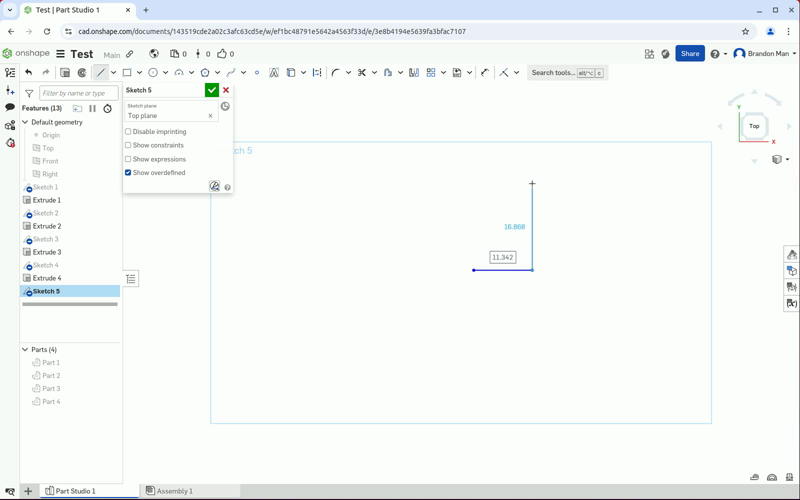
key_down(shift)
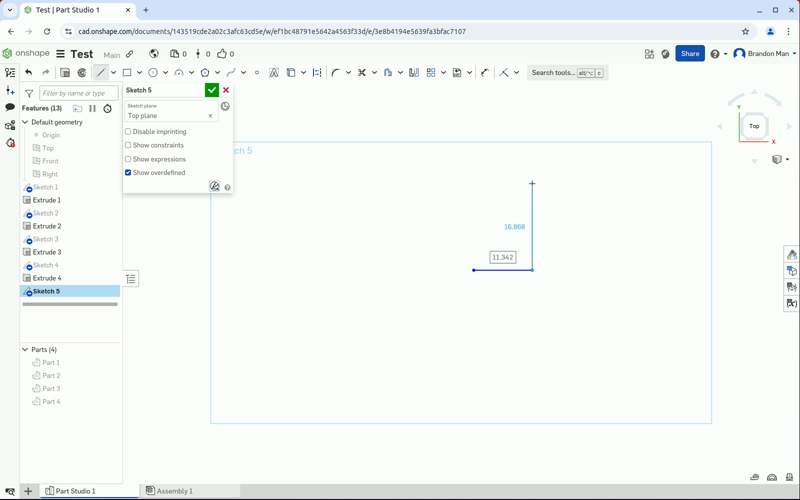
mouse_move(562, 183)
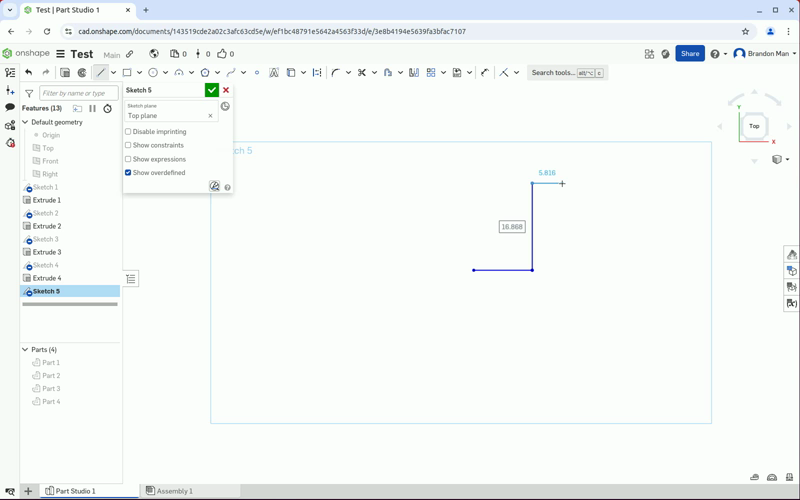
mouse_move(473, 183)
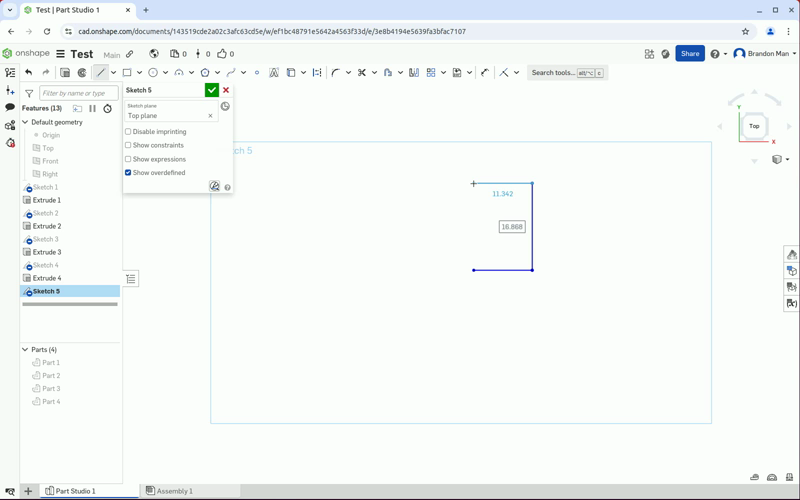
click(473, 183)
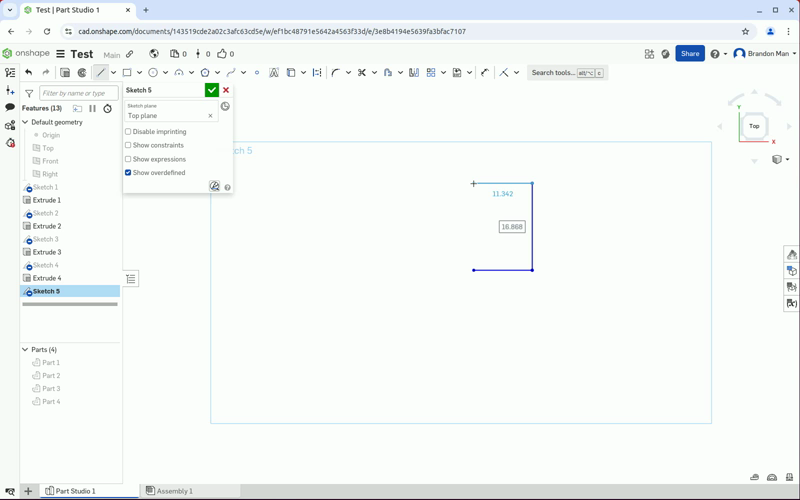
key_up(shift)
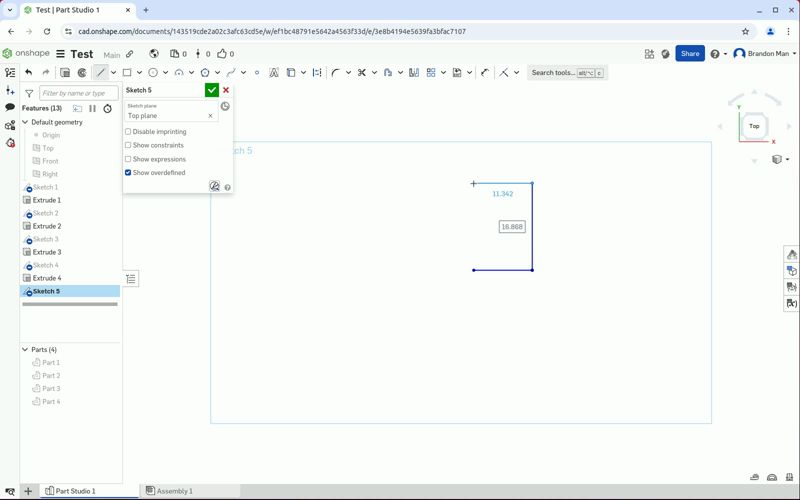
key_down(shift)
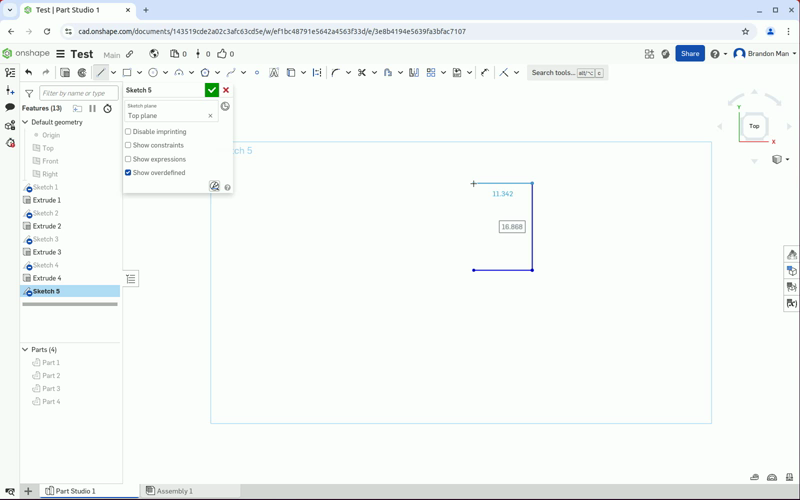
mouse_move(473, 270)
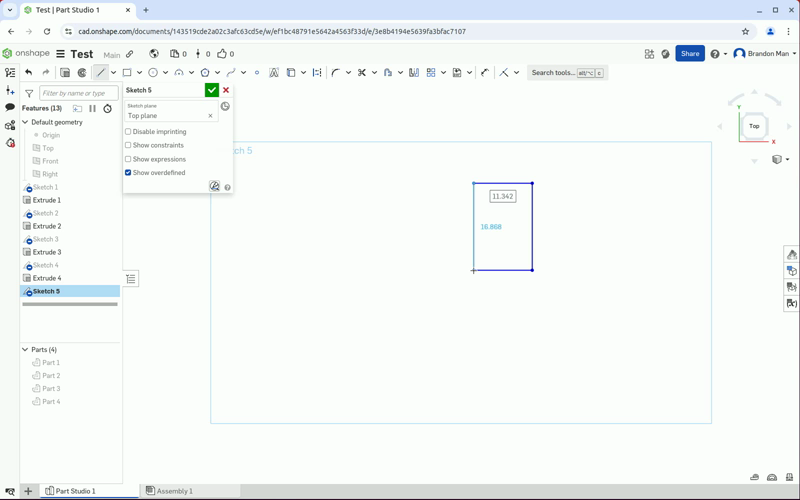
key_up(shift)
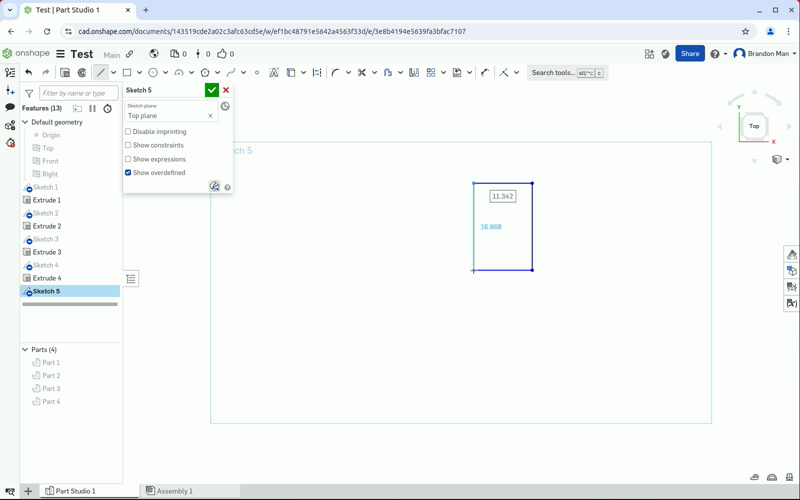
click(473, 270)
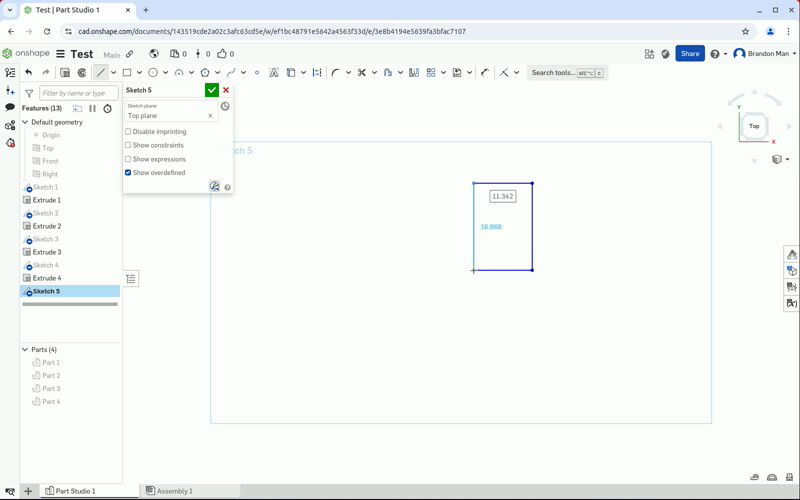
key(esc)
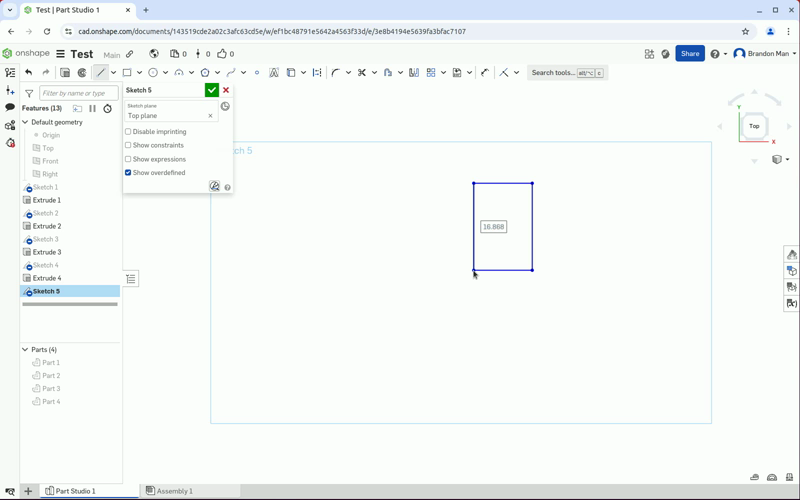
key(l)
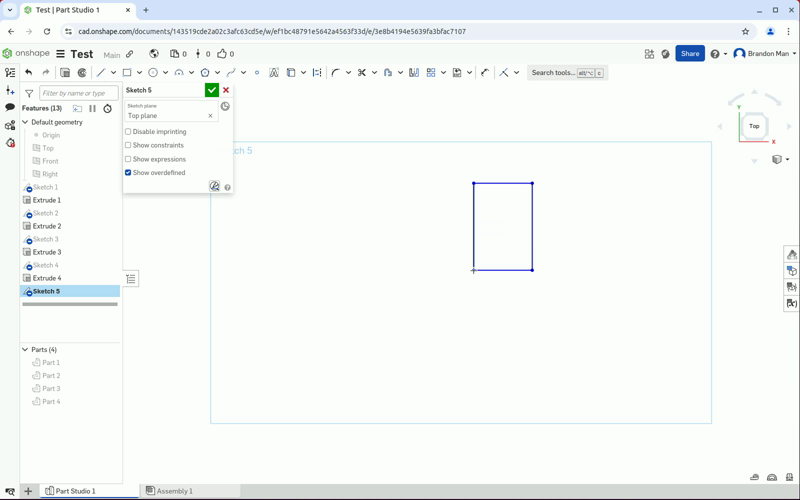
key_down(shift)
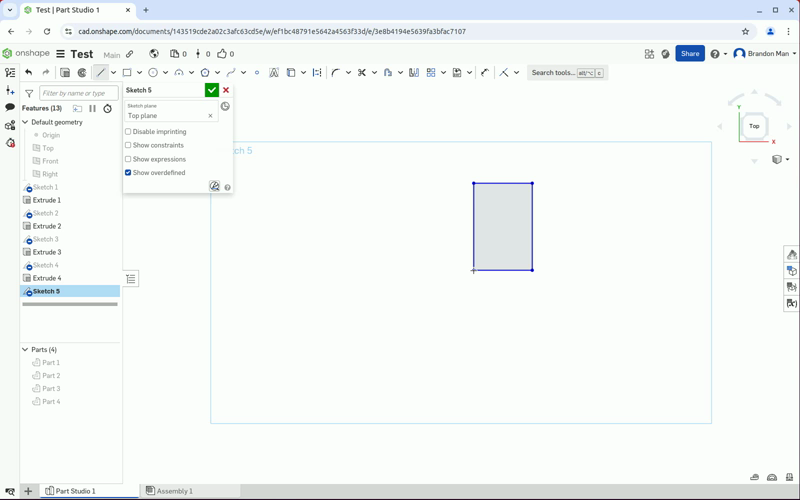
mouse_move(475, 268)
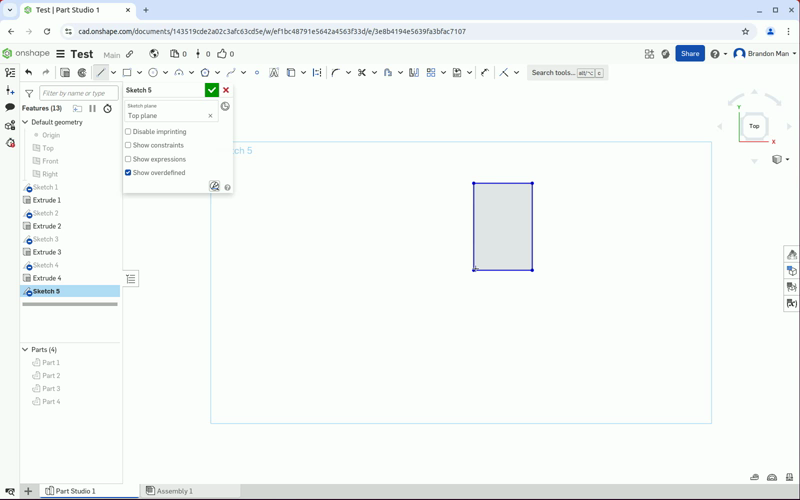
scroll(6)
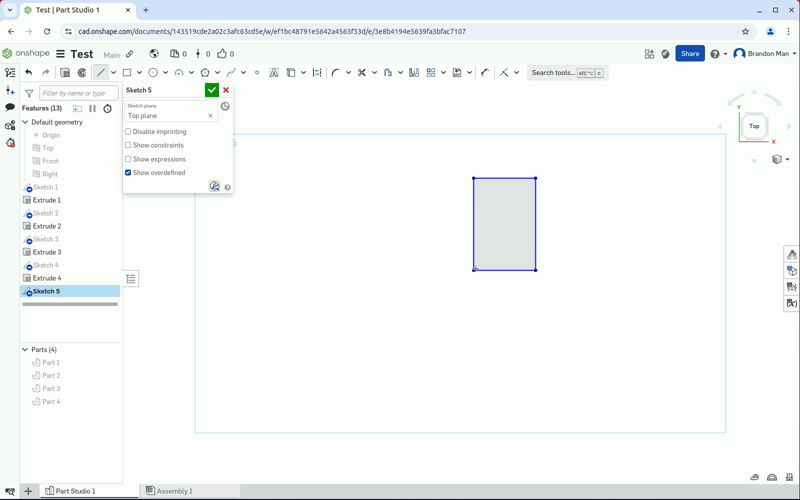
scroll(6)
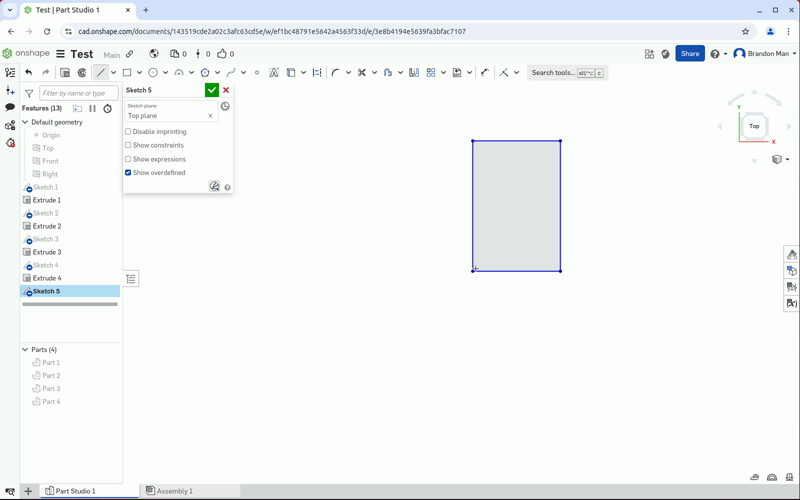
scroll(6)
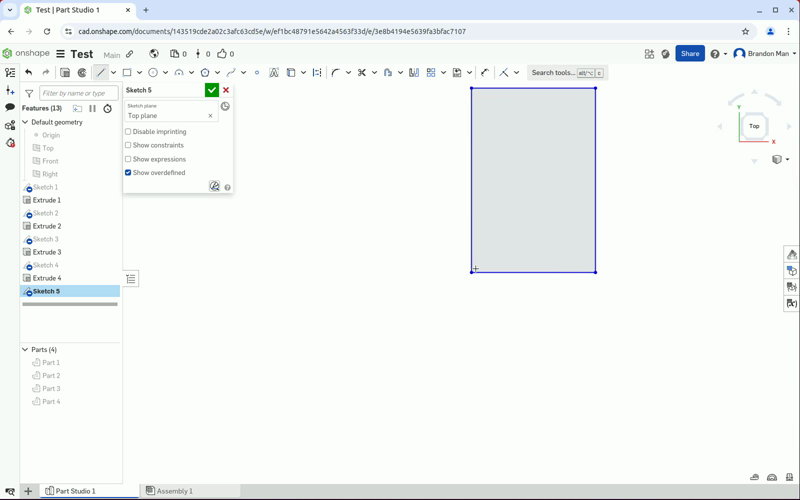
scroll(6)
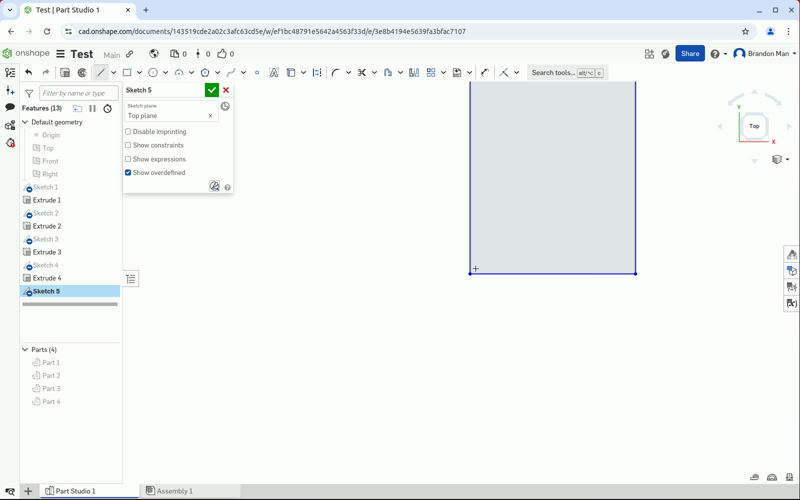
scroll(6)
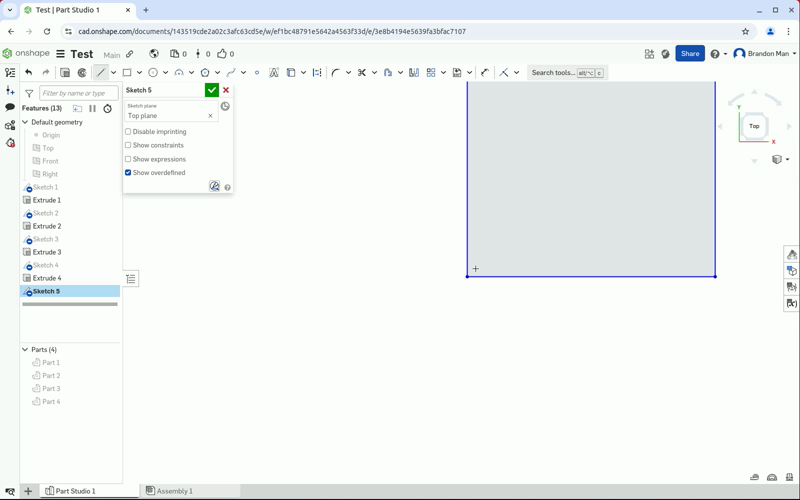
scroll(6)
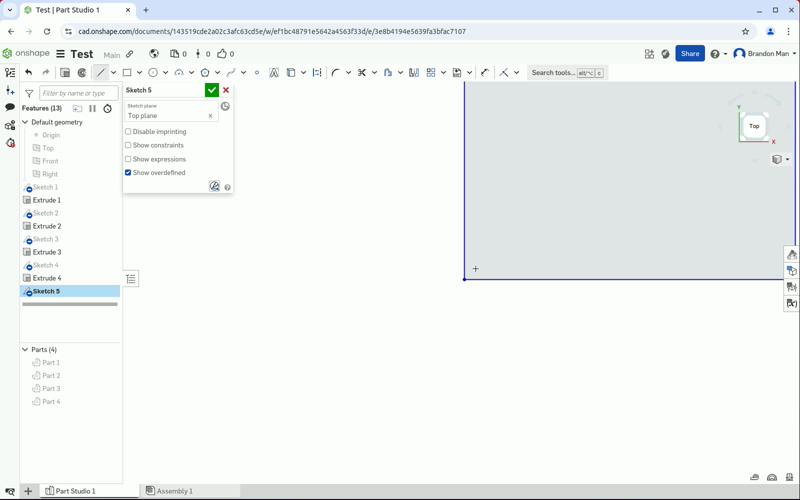
scroll(6)
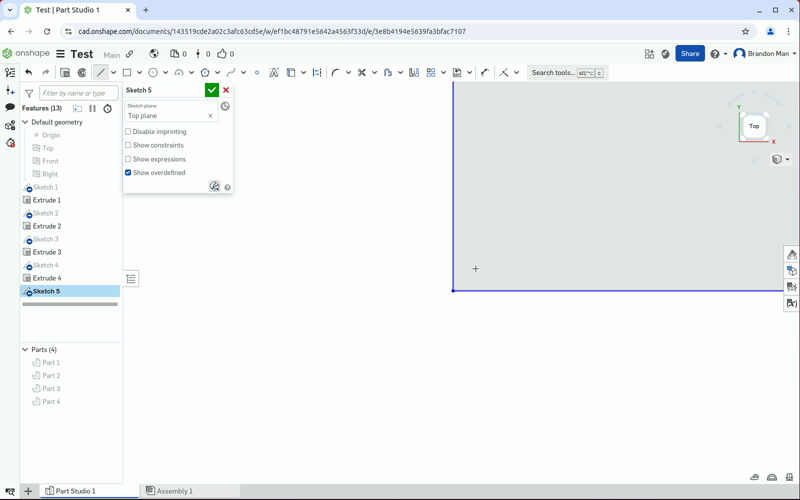
click(475, 268)
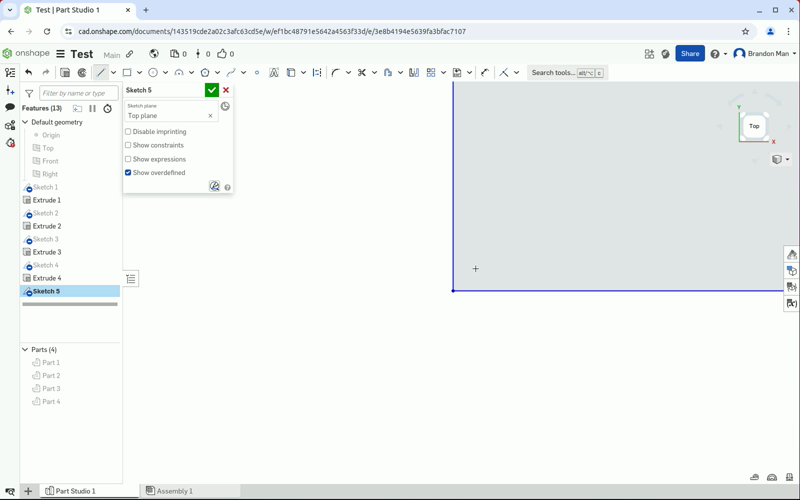
scroll(-6)
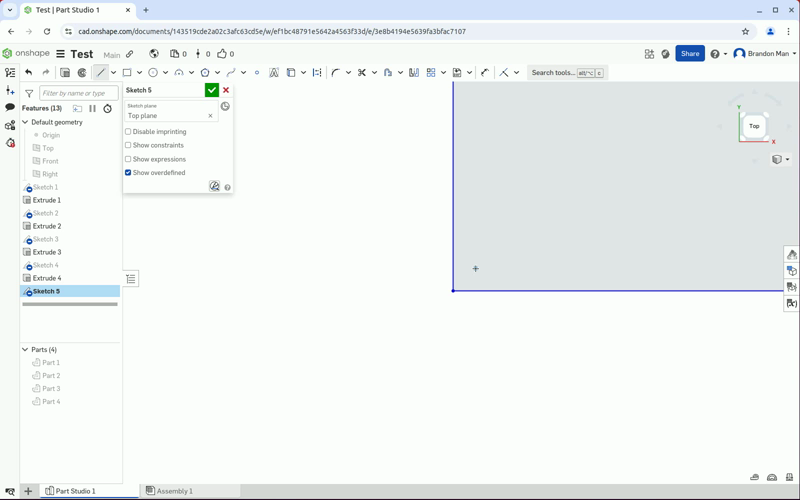
scroll(-6)
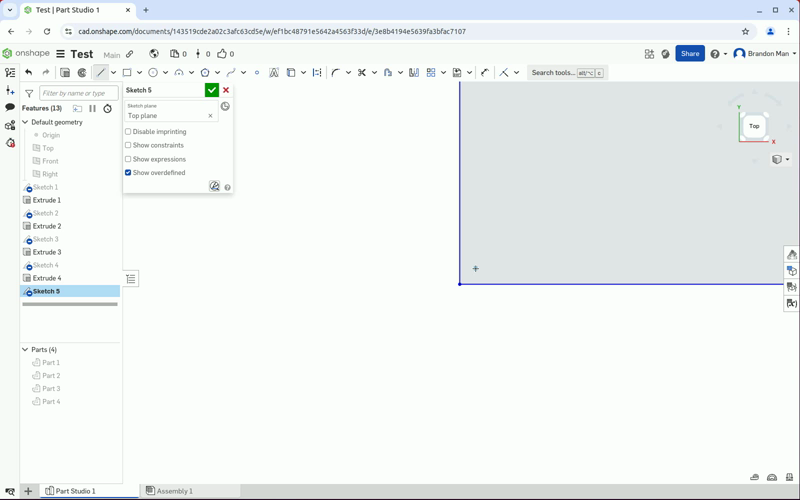
scroll(-6)
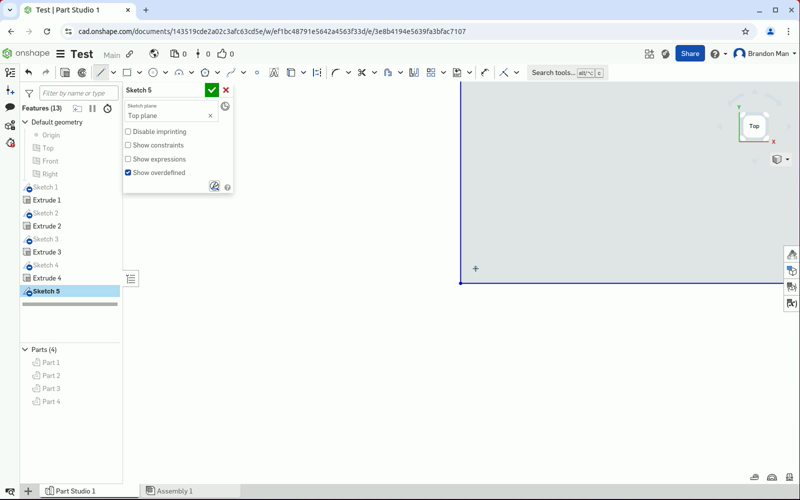
scroll(-6)
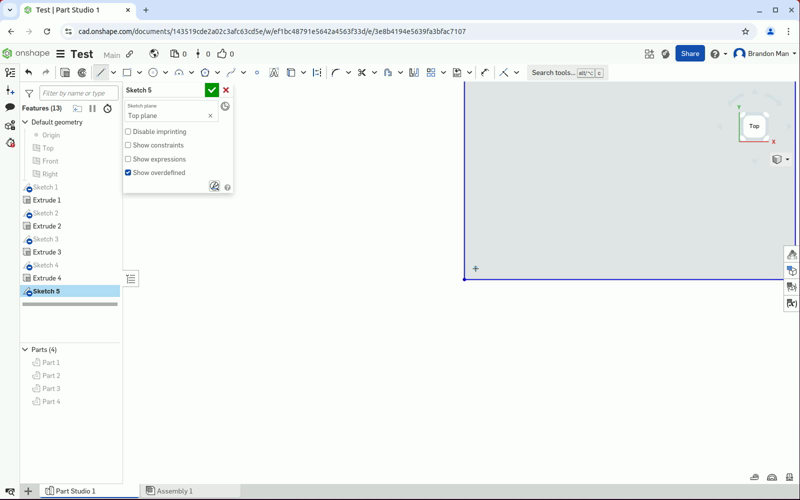
scroll(-6)
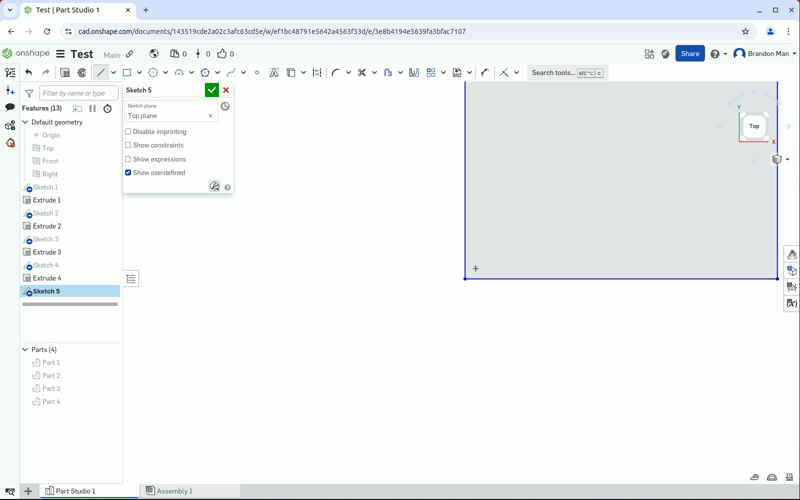
scroll(-6)
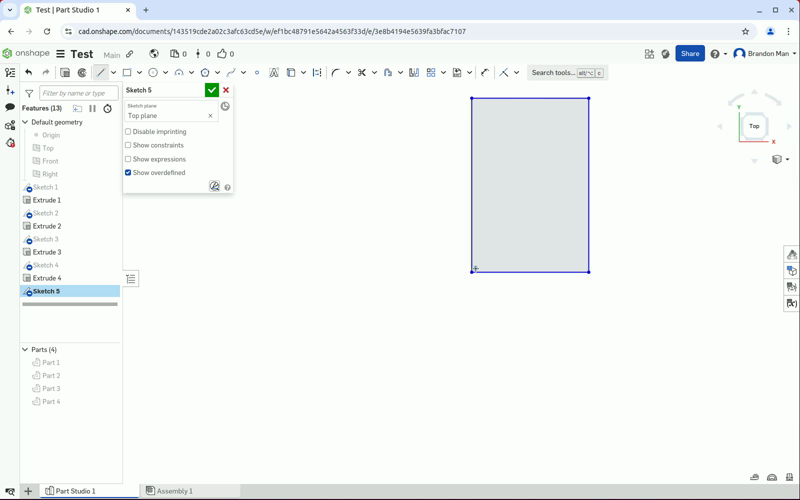
scroll(-6)
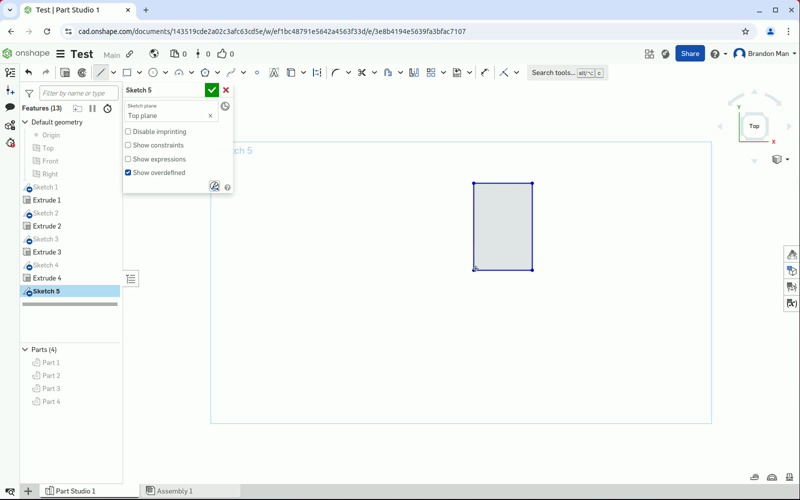
key_up(shift)
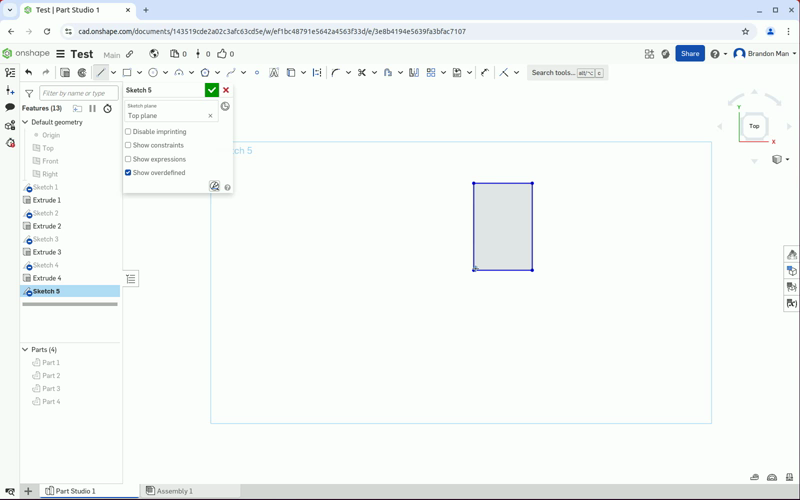
key_down(shift)
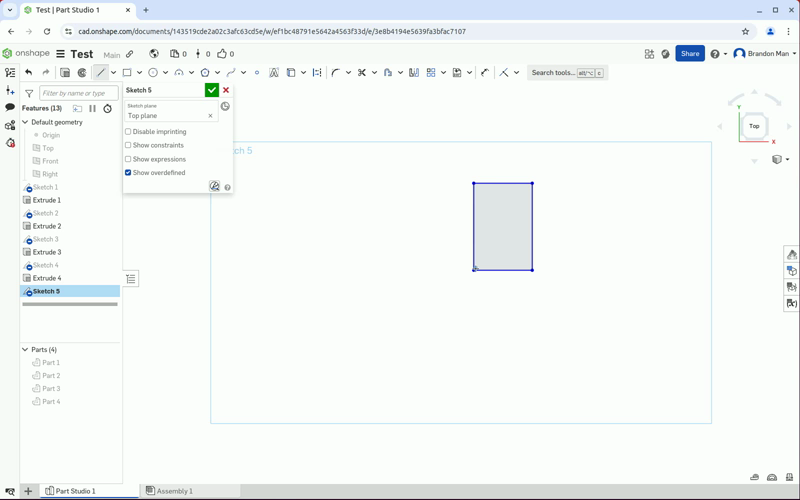
mouse_move(505, 268)
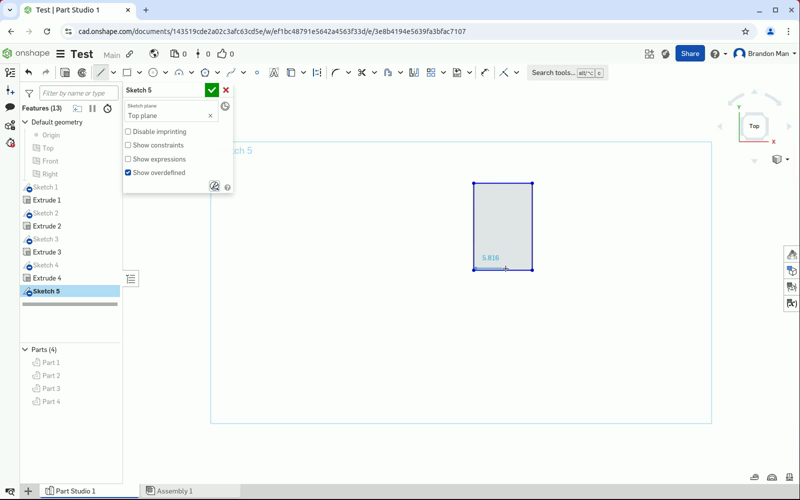
mouse_move(531, 268)
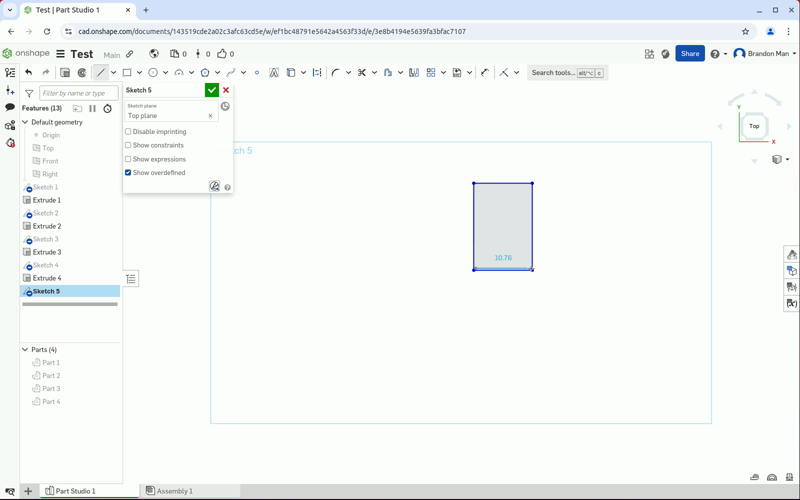
scroll(6)
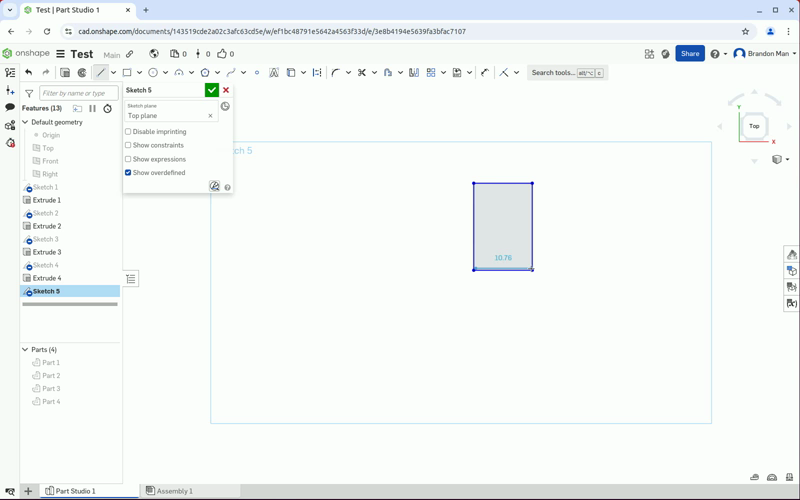
scroll(6)
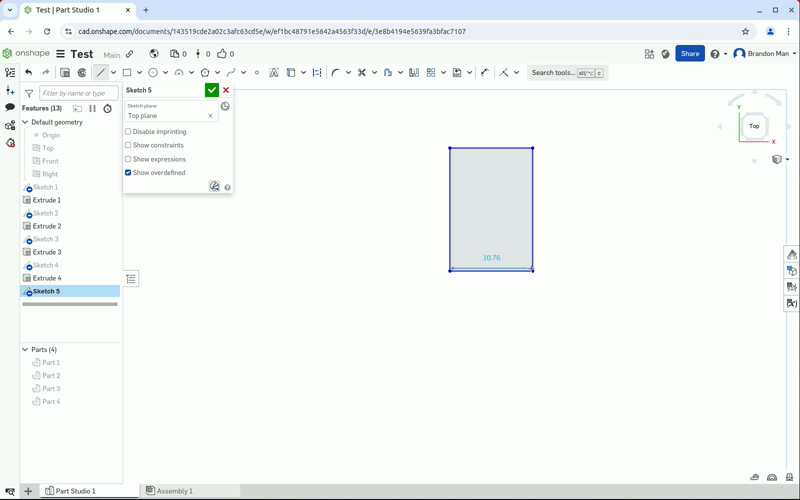
scroll(6)
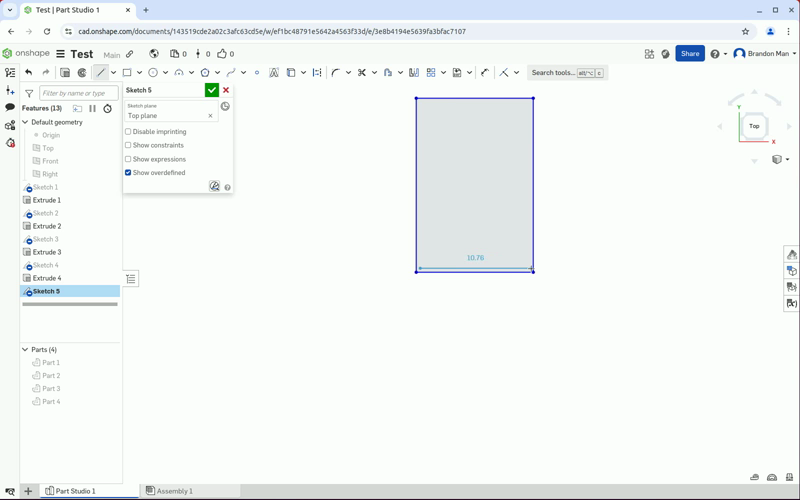
scroll(6)
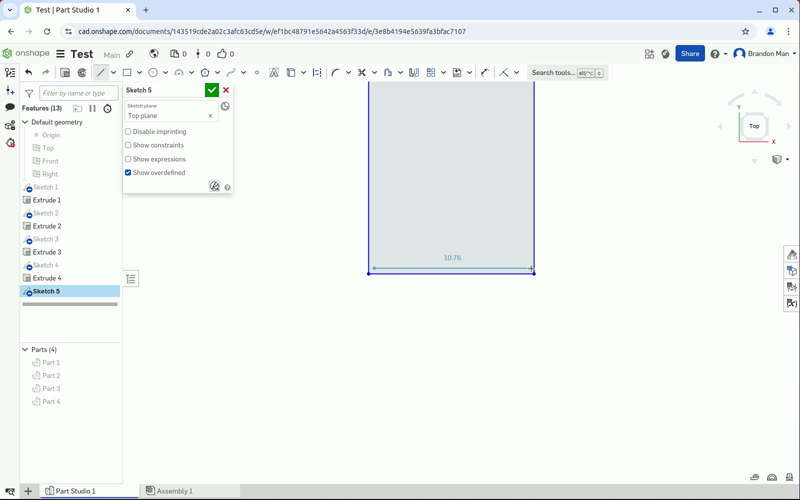
scroll(6)
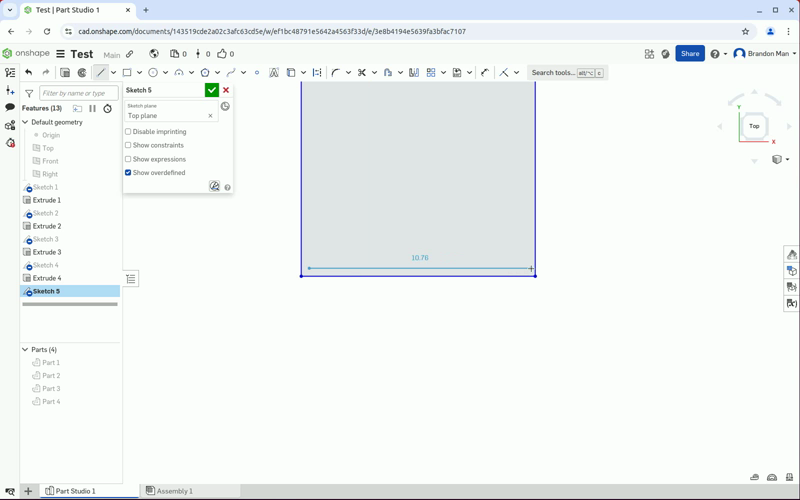
scroll(6)
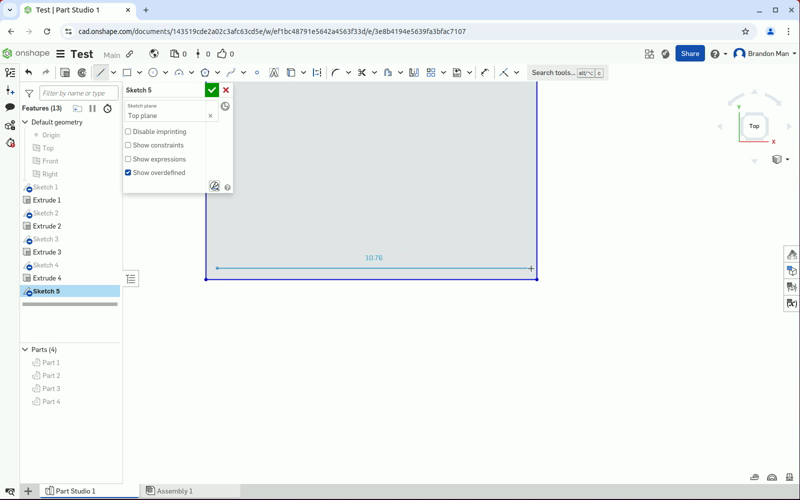
scroll(6)
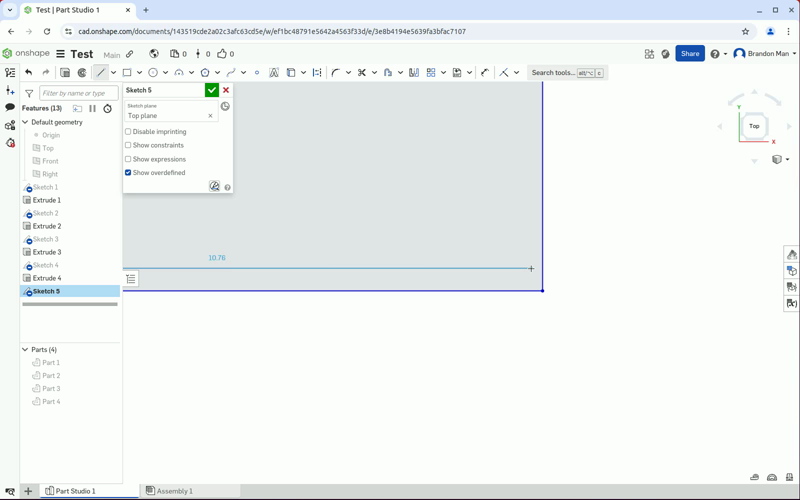
click(531, 268)
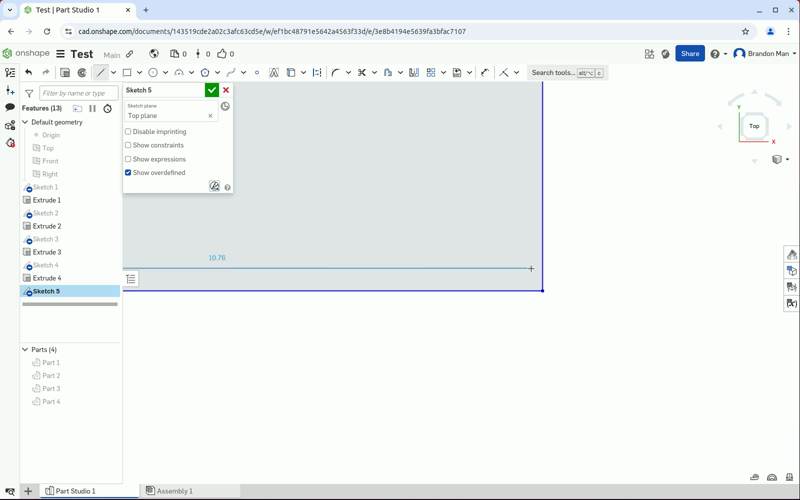
scroll(-6)
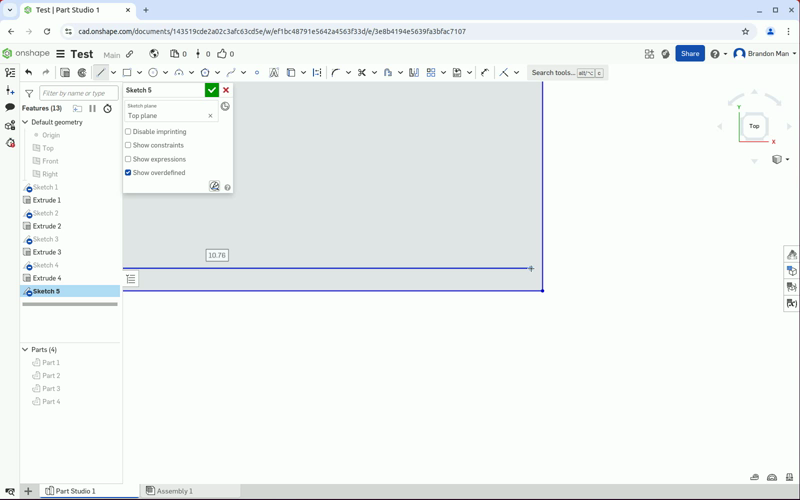
scroll(-6)
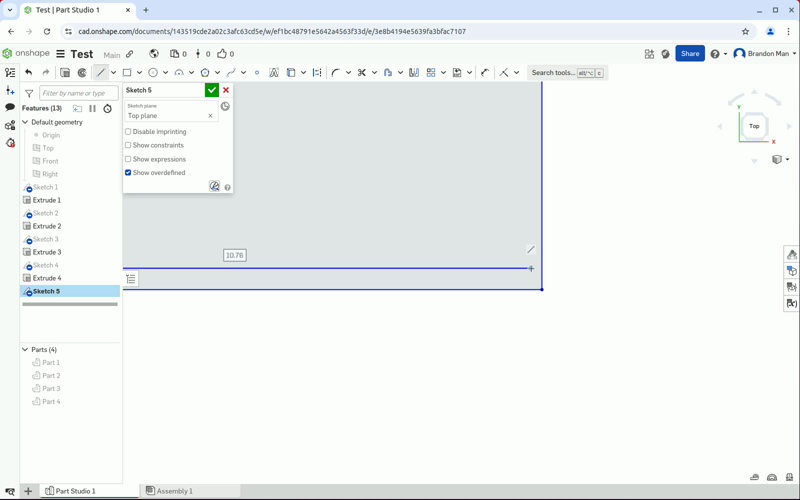
scroll(-6)
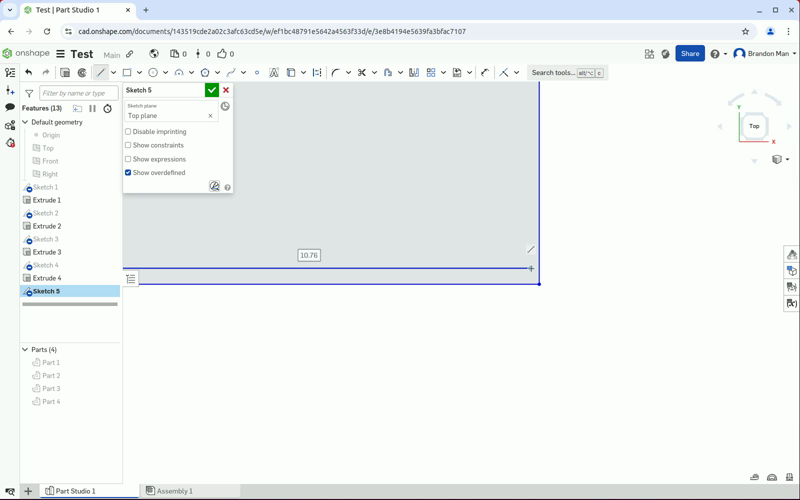
scroll(-6)
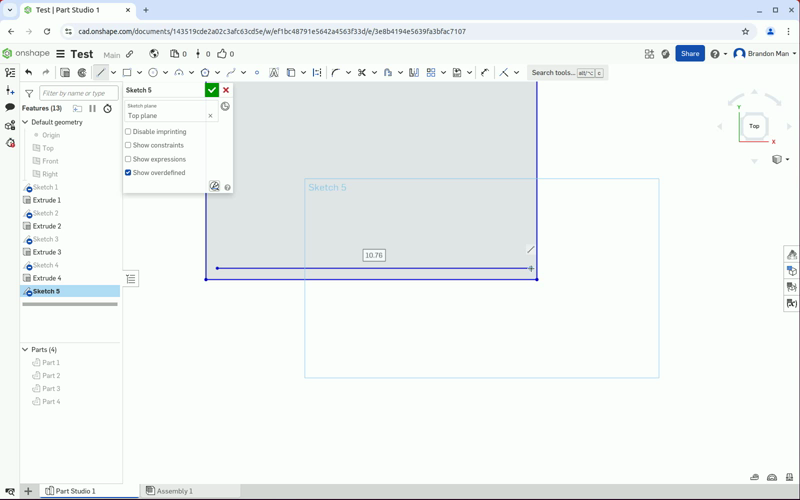
scroll(-6)
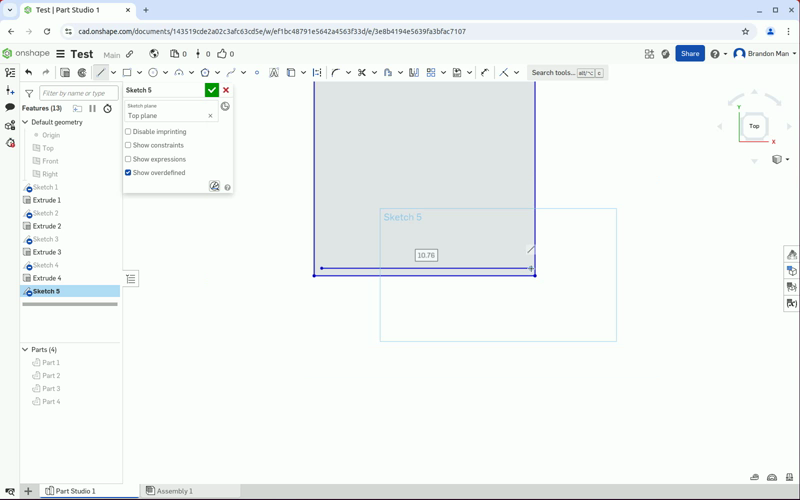
scroll(-6)
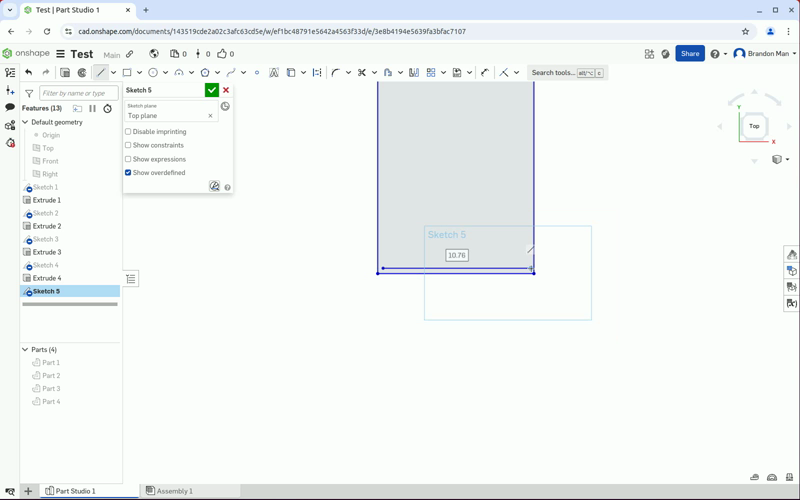
scroll(-6)
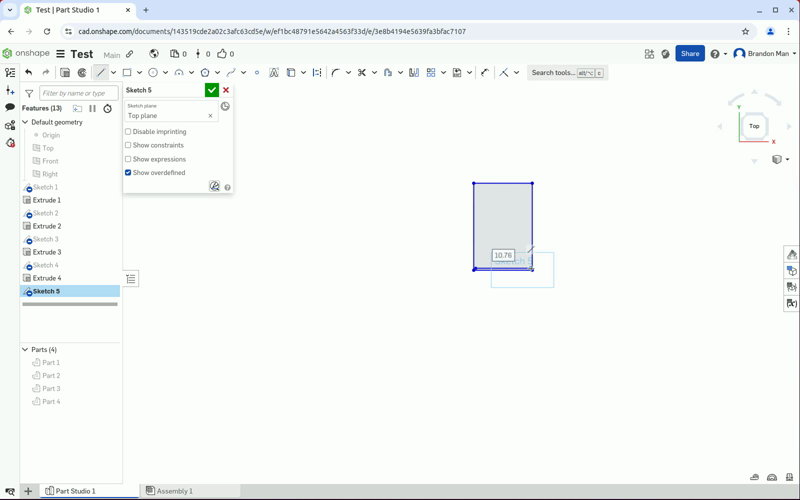
key_up(shift)
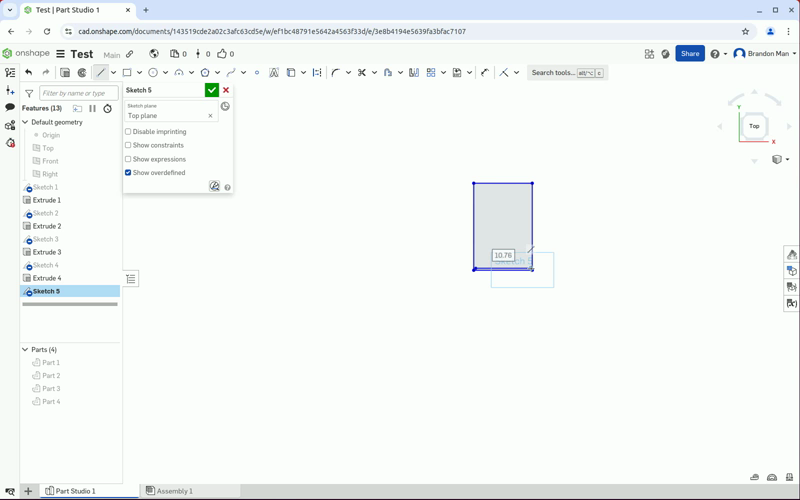
key_down(shift)
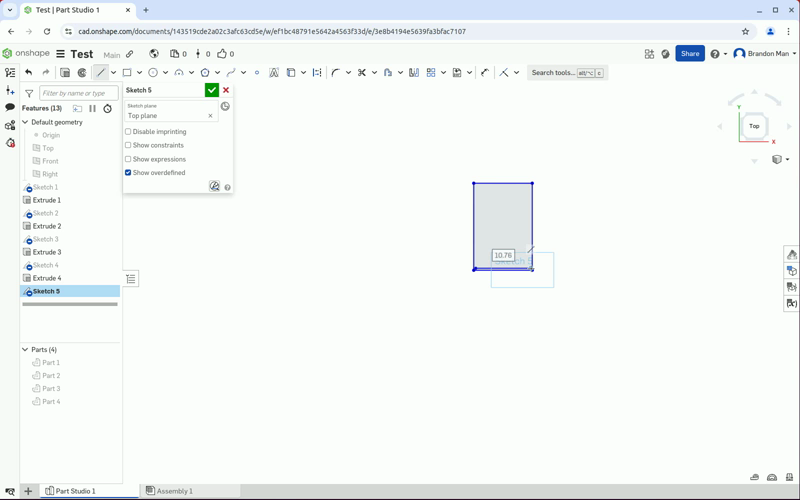
mouse_move(531, 184)
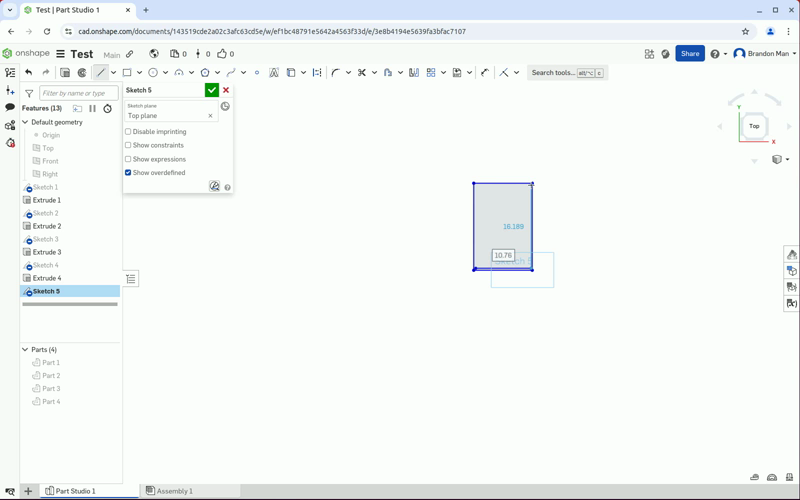
scroll(6)
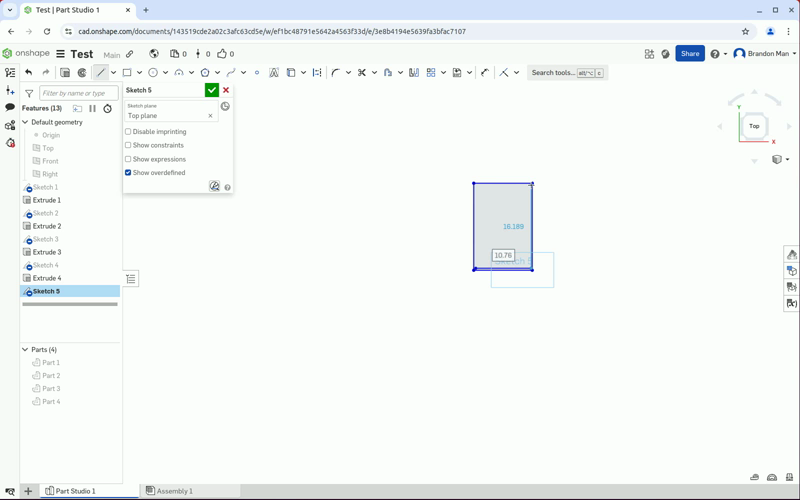
scroll(6)
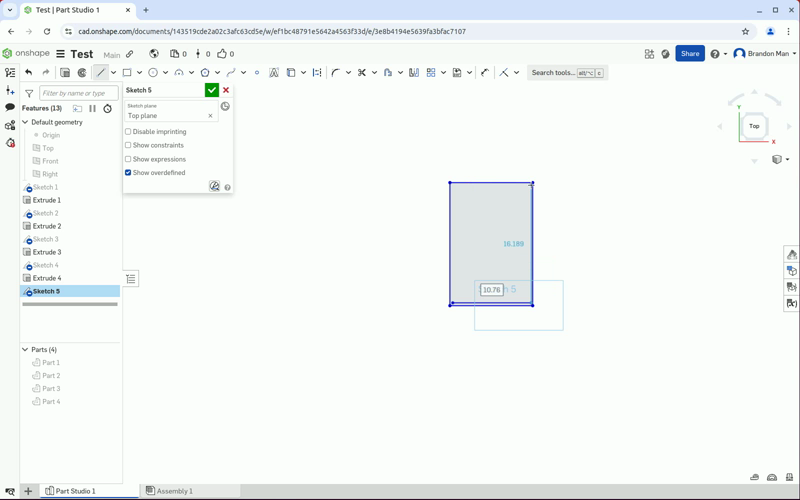
scroll(6)
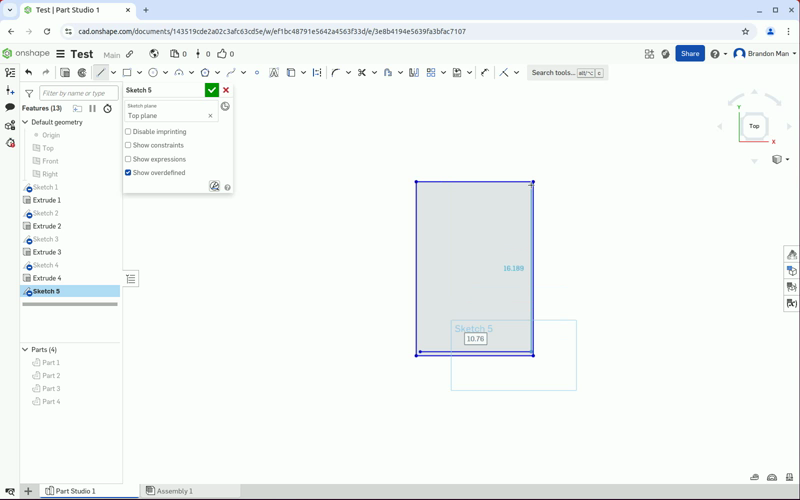
scroll(6)
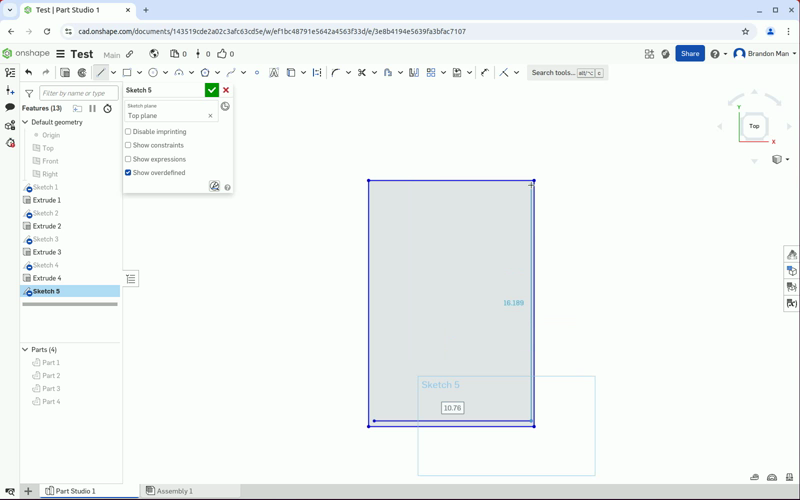
scroll(6)
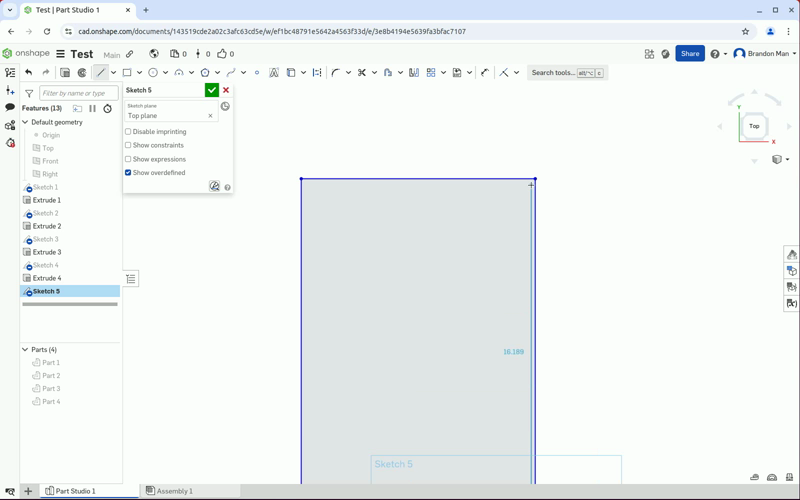
scroll(6)
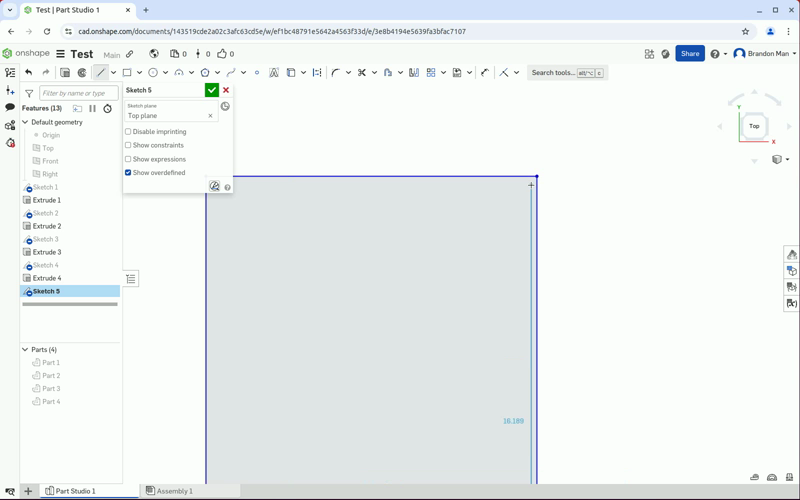
scroll(6)
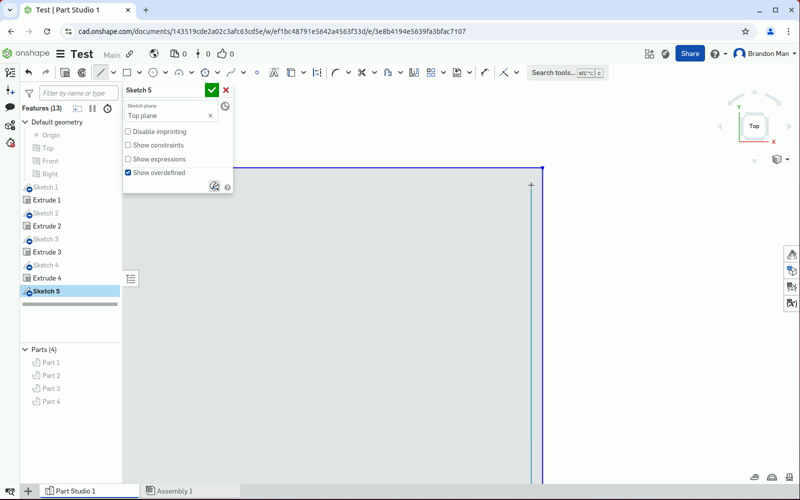
click(531, 184)
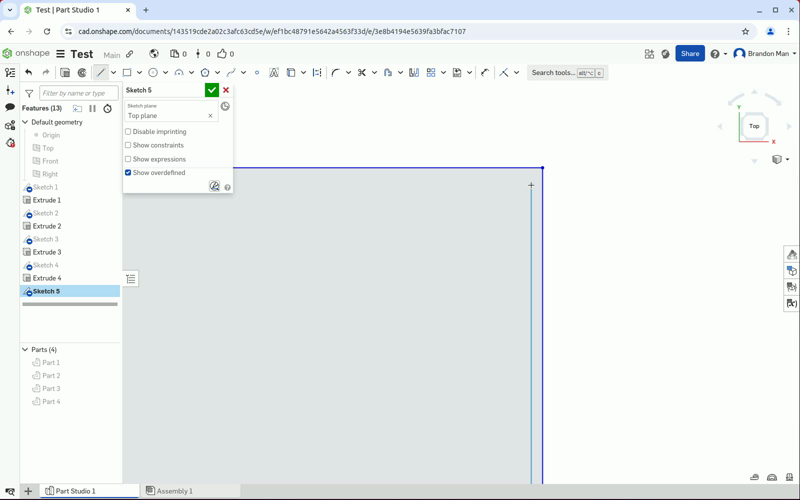
scroll(-6)
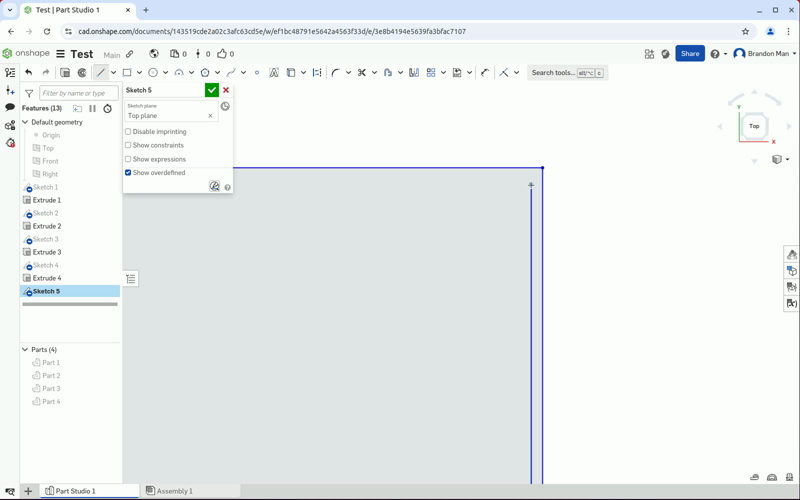
scroll(-6)
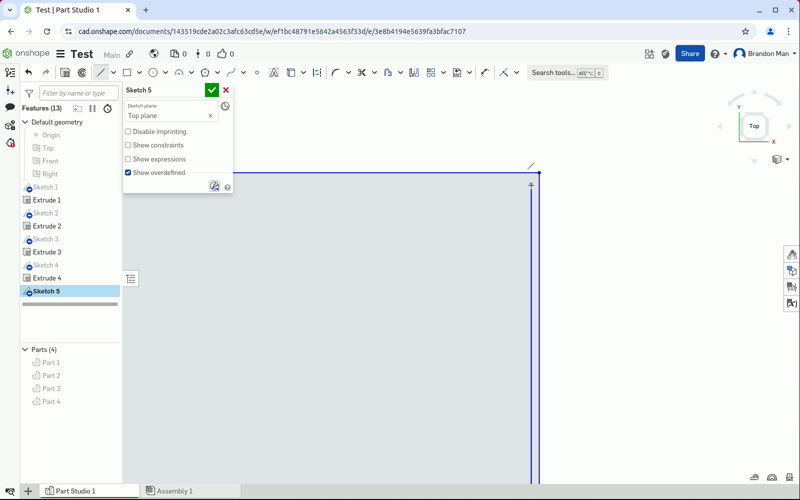
scroll(-6)
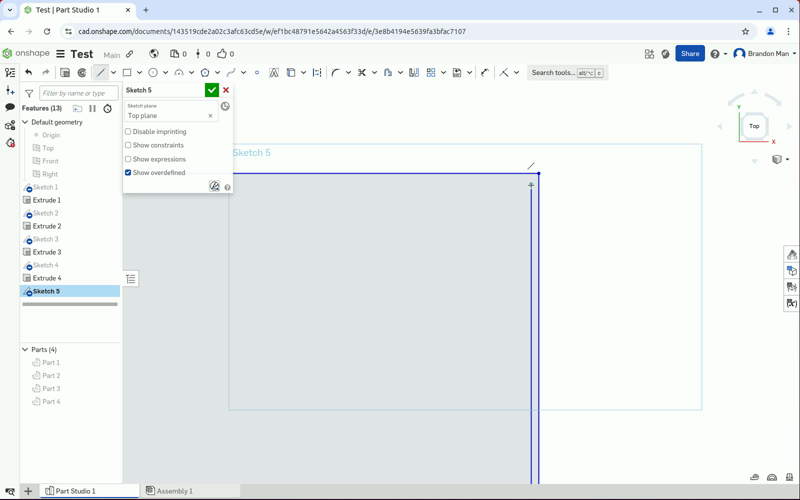
scroll(-6)
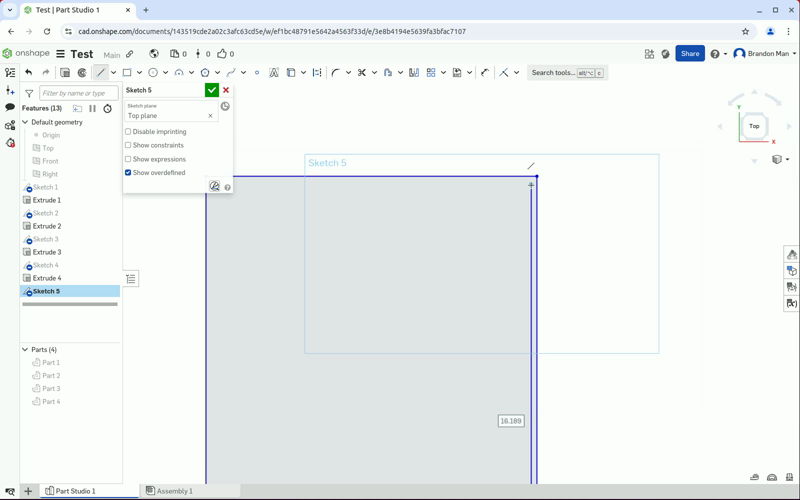
scroll(-6)
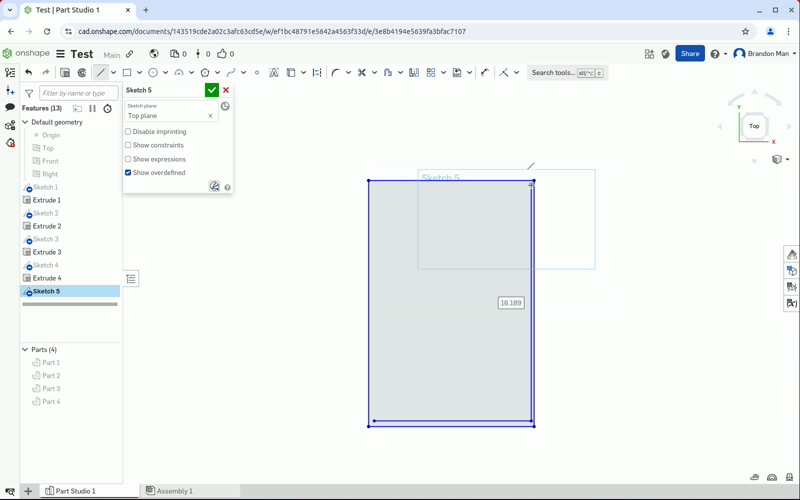
scroll(-6)
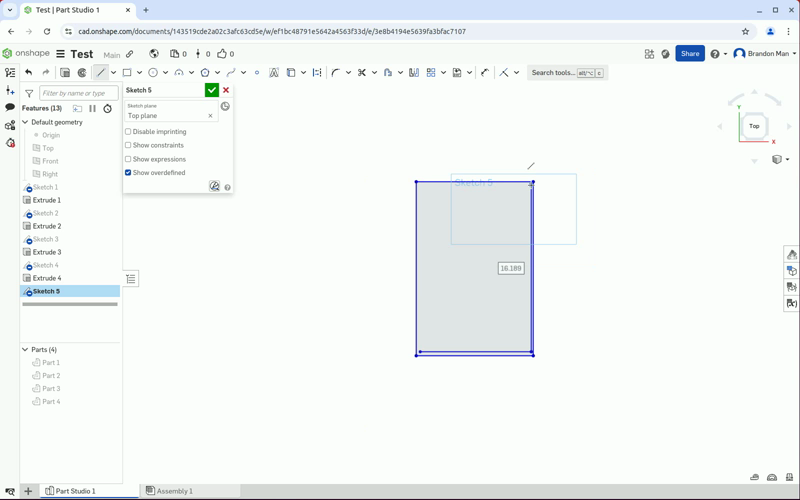
scroll(-6)
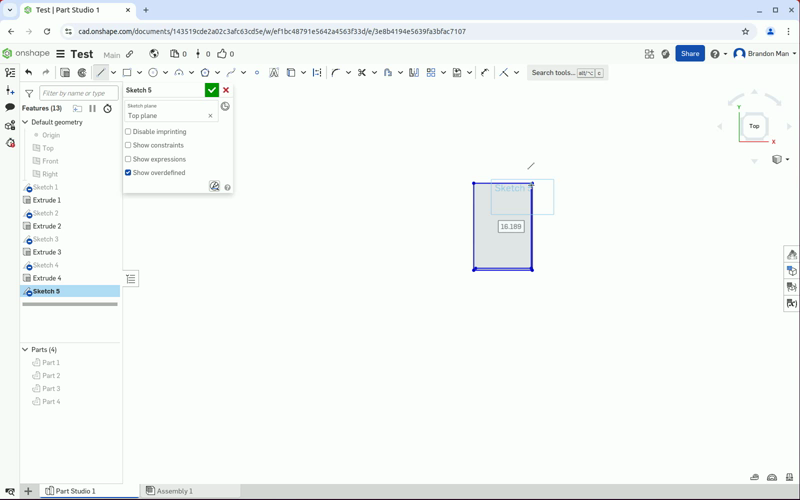
key_up(shift)
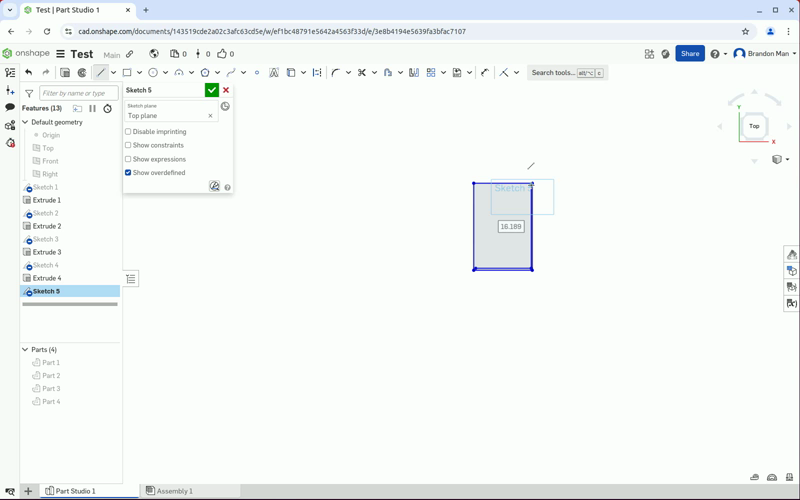
key_down(shift)
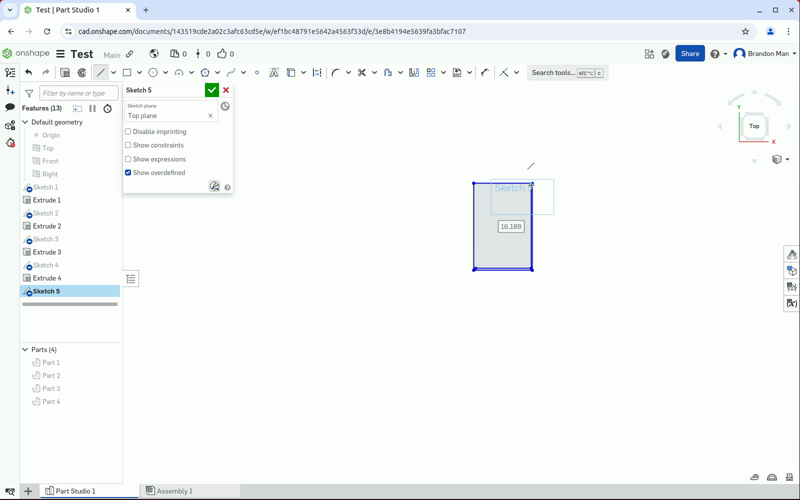
mouse_move(561, 184)
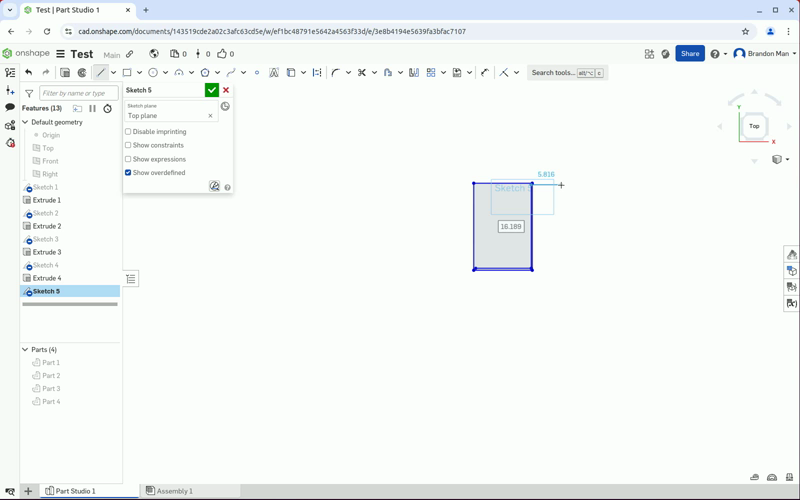
mouse_move(475, 184)
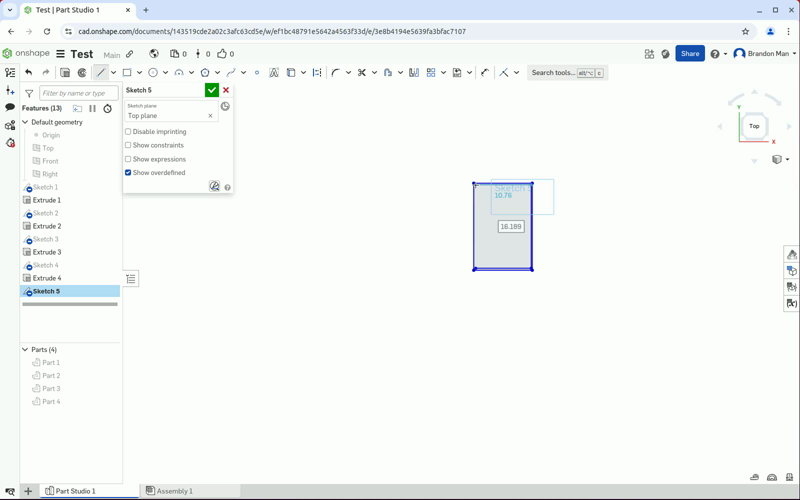
scroll(6)
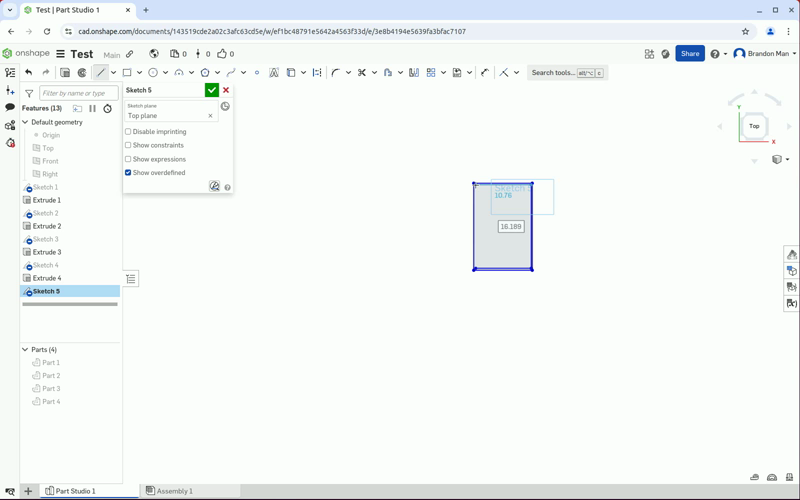
scroll(6)
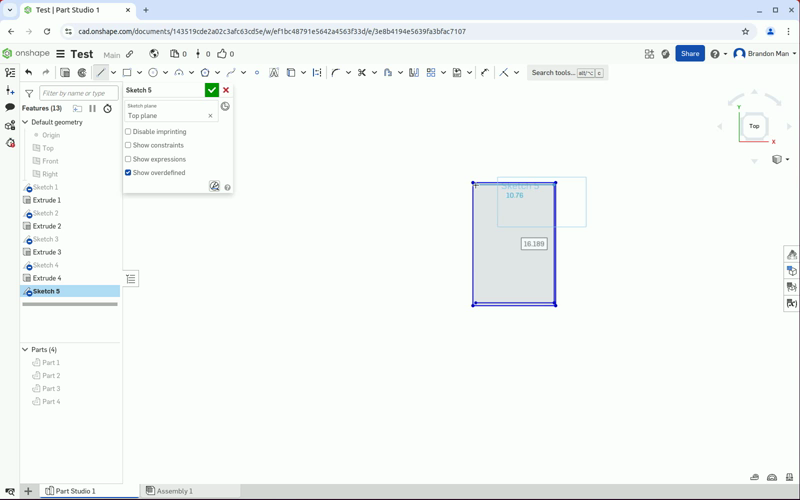
scroll(6)
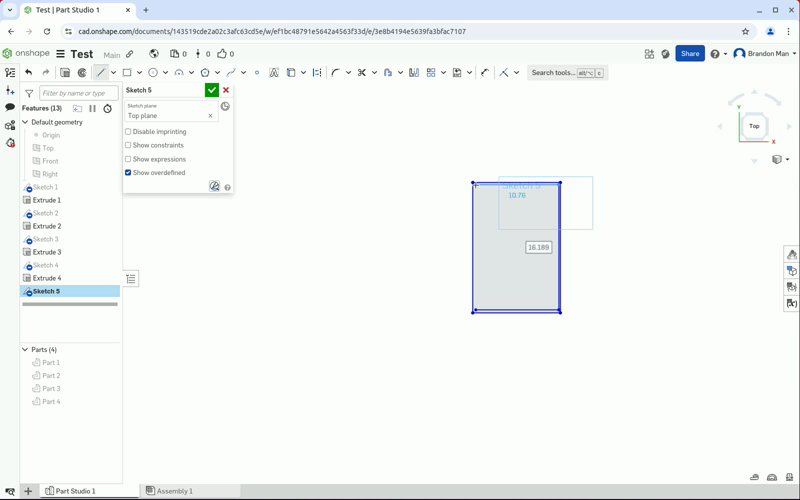
scroll(6)
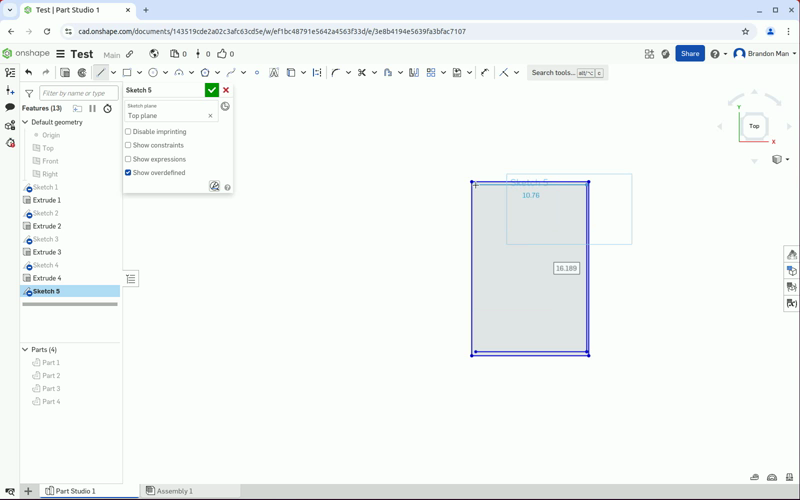
scroll(6)
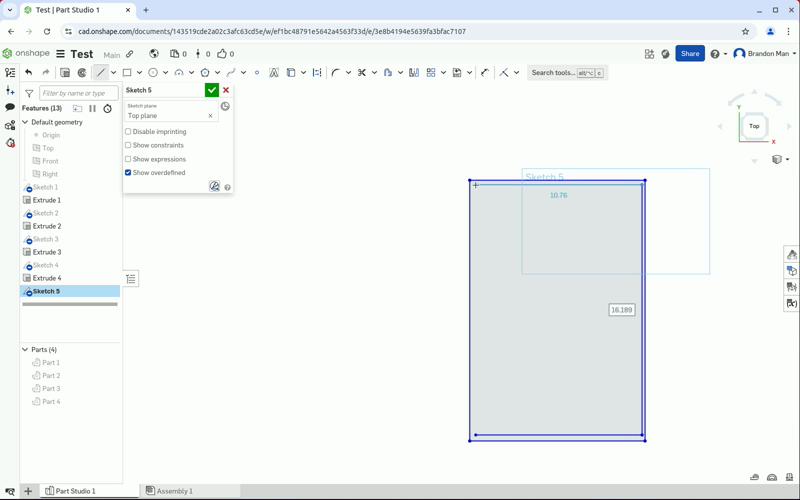
scroll(6)
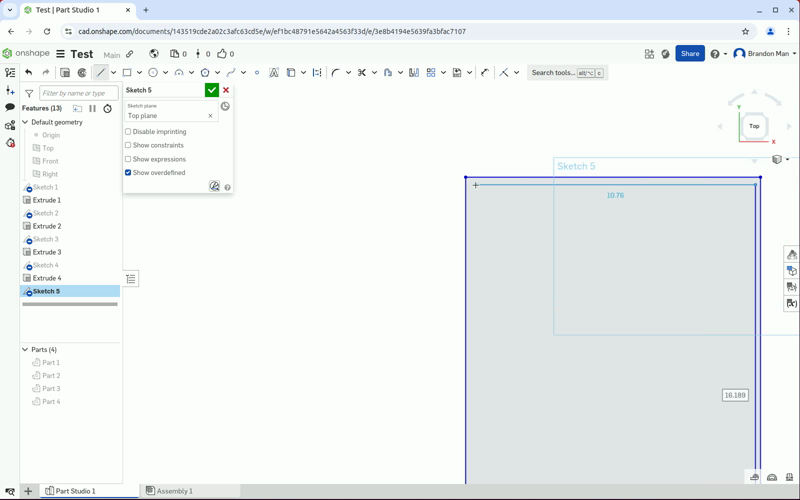
scroll(6)
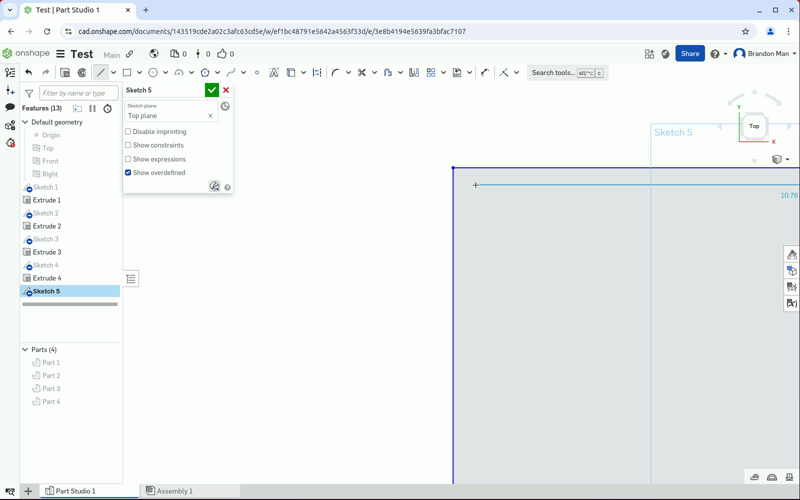
click(475, 184)
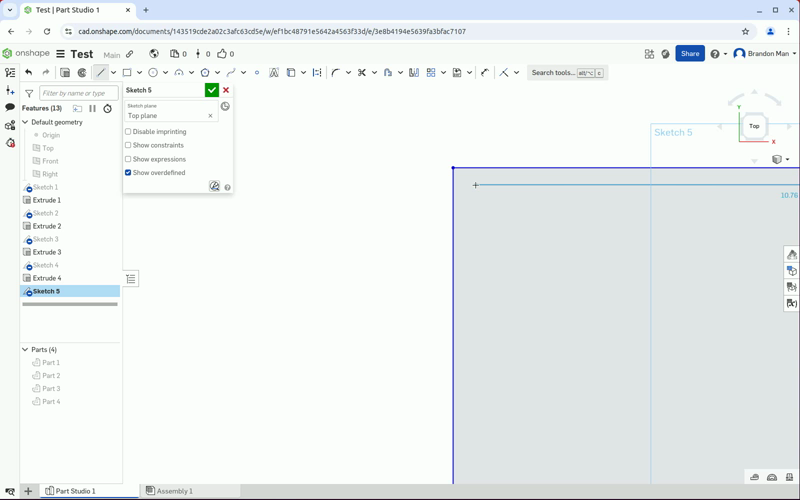
scroll(-6)
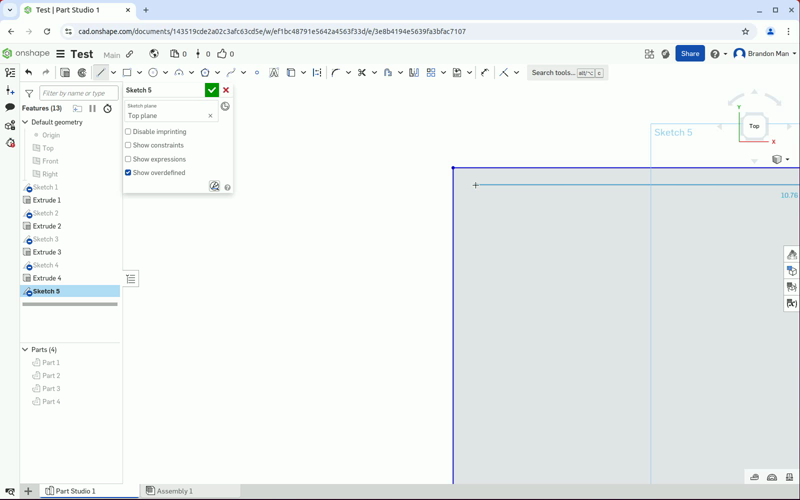
scroll(-6)
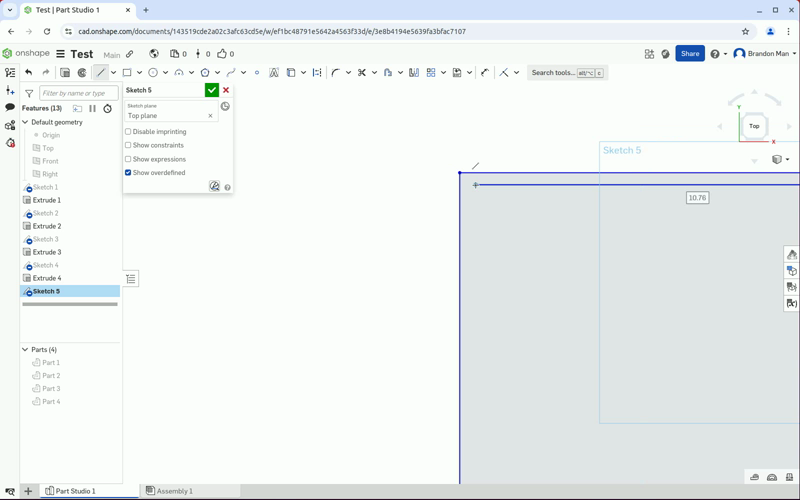
scroll(-6)
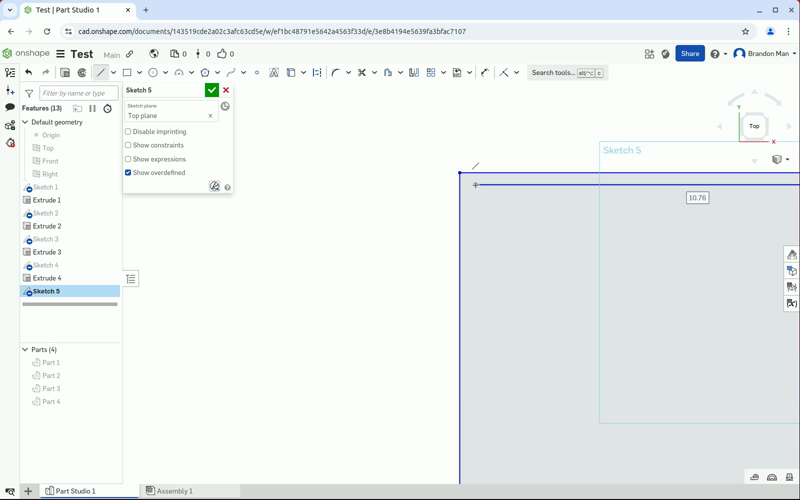
scroll(-6)
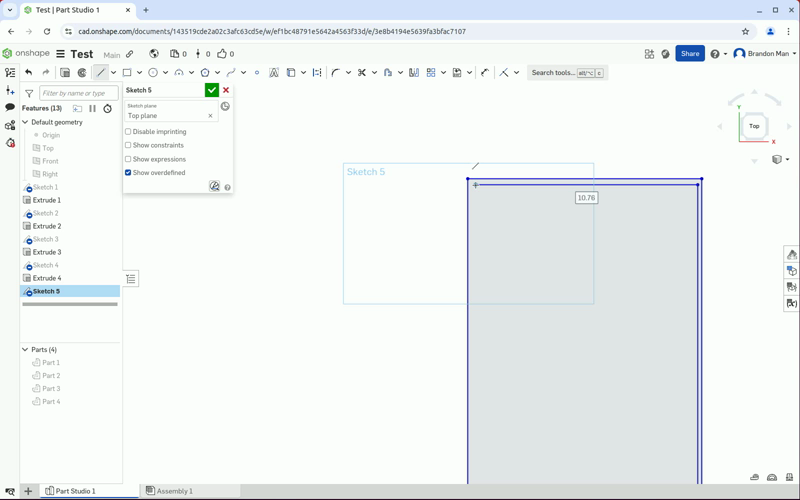
scroll(-6)
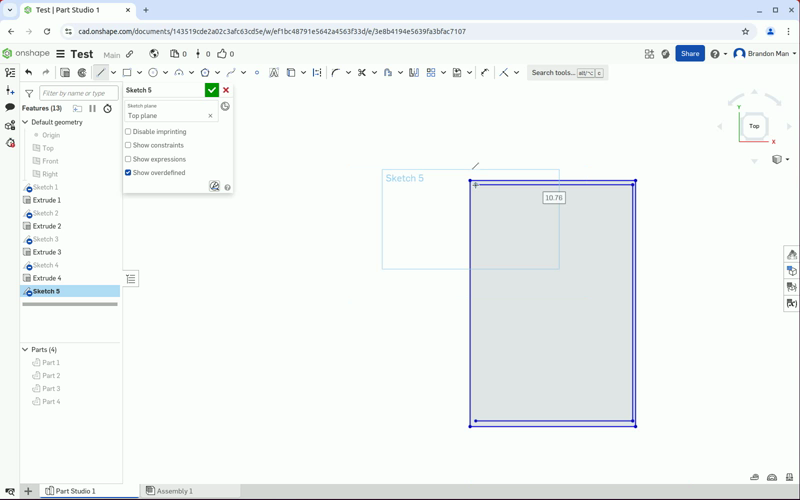
scroll(-6)
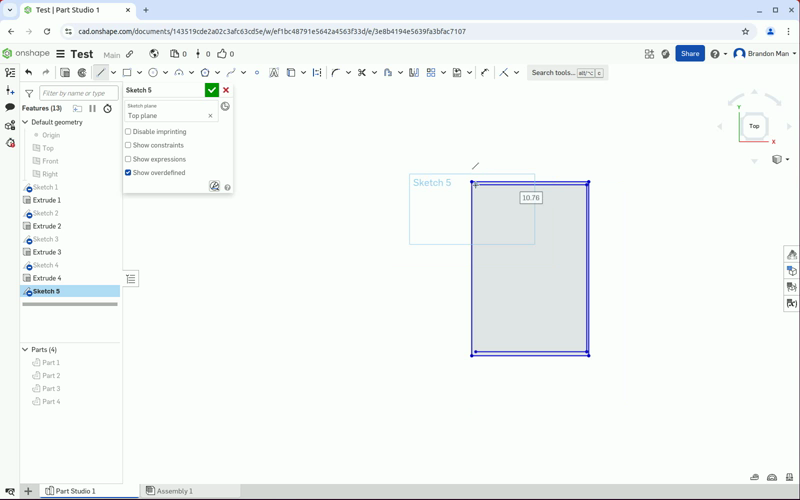
scroll(-6)
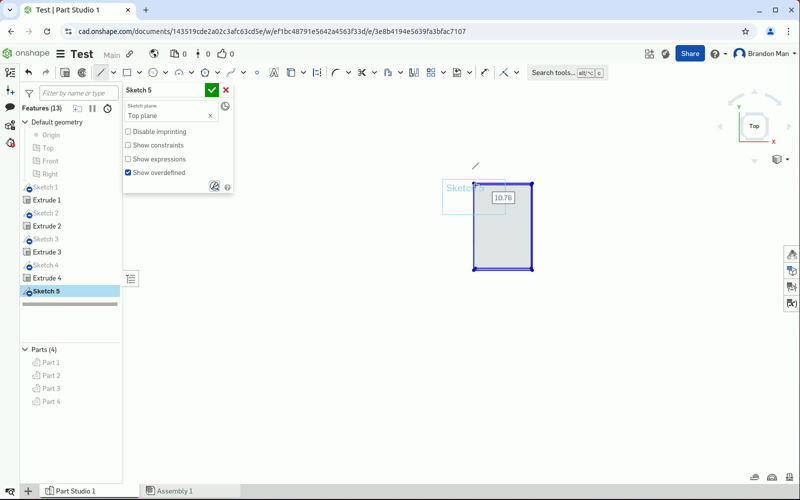
key_up(shift)
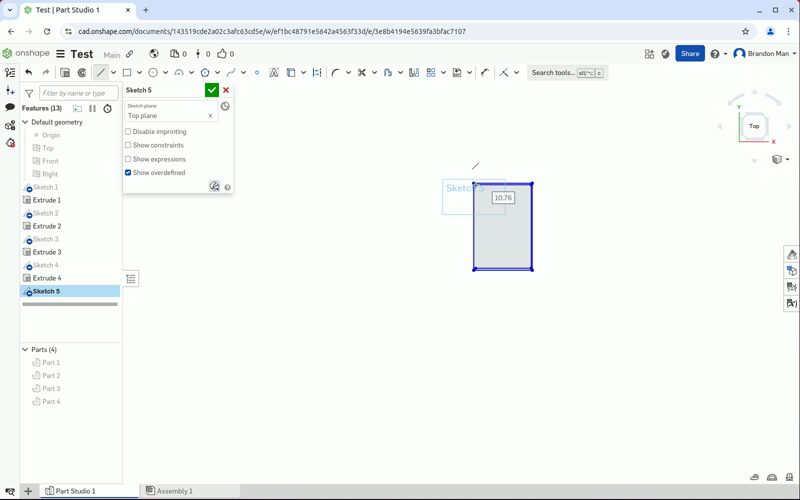
key_down(shift)
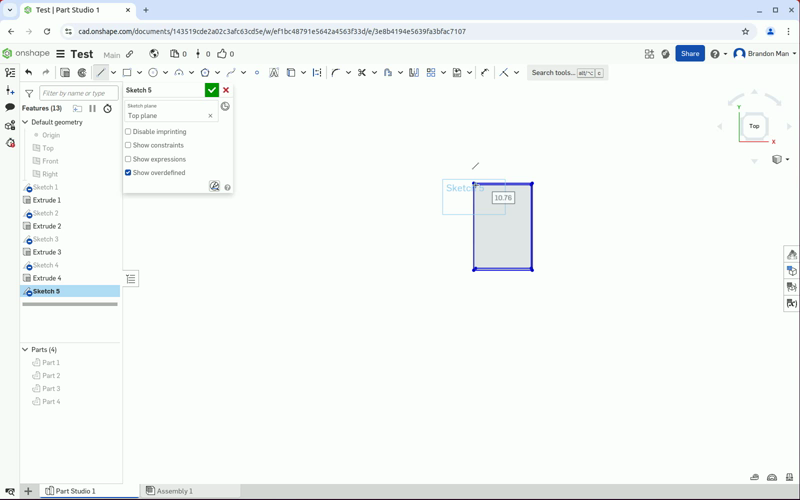
mouse_move(475, 268)
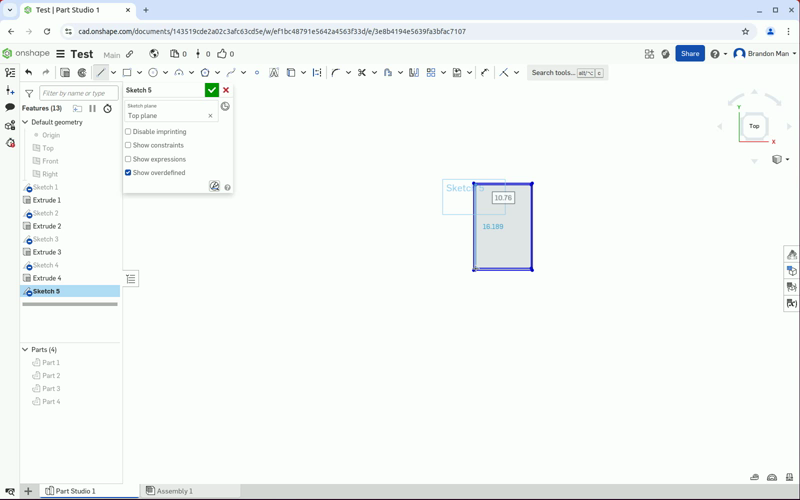
scroll(6)
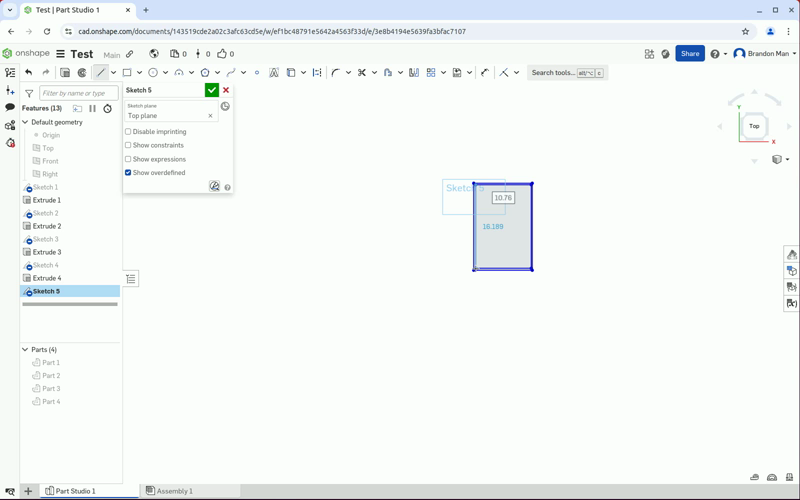
scroll(6)
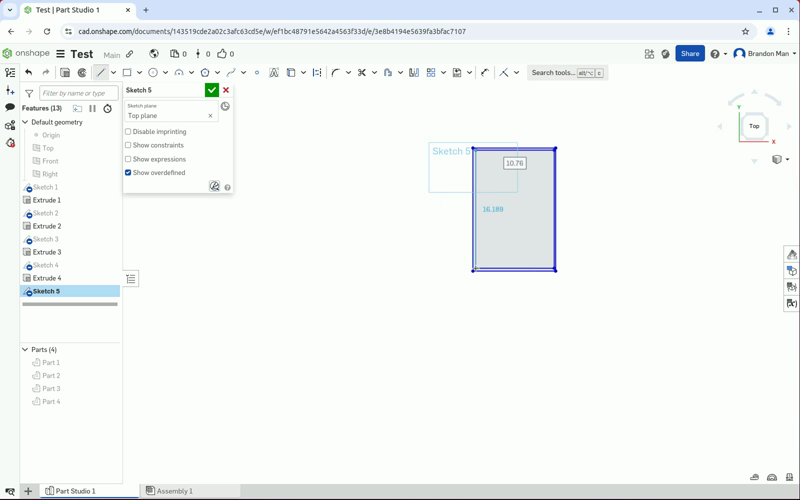
scroll(6)
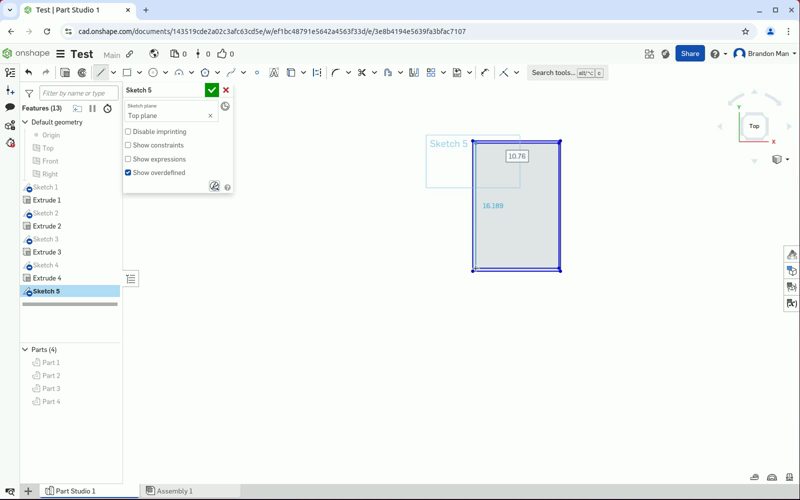
scroll(6)
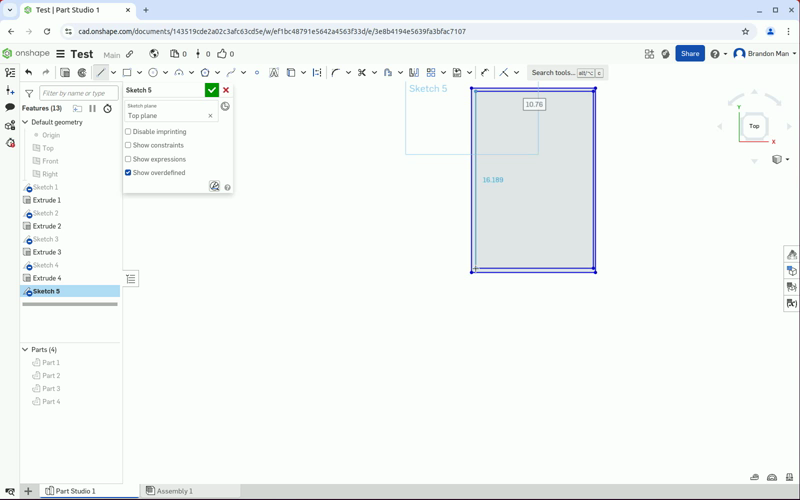
scroll(6)
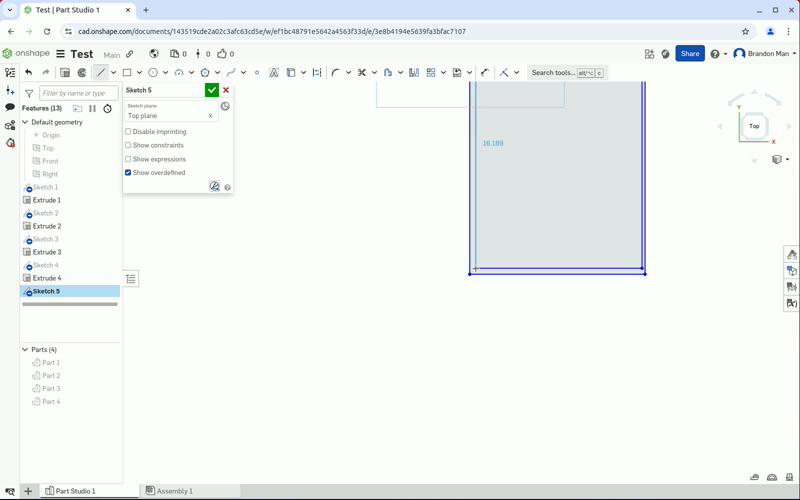
scroll(6)
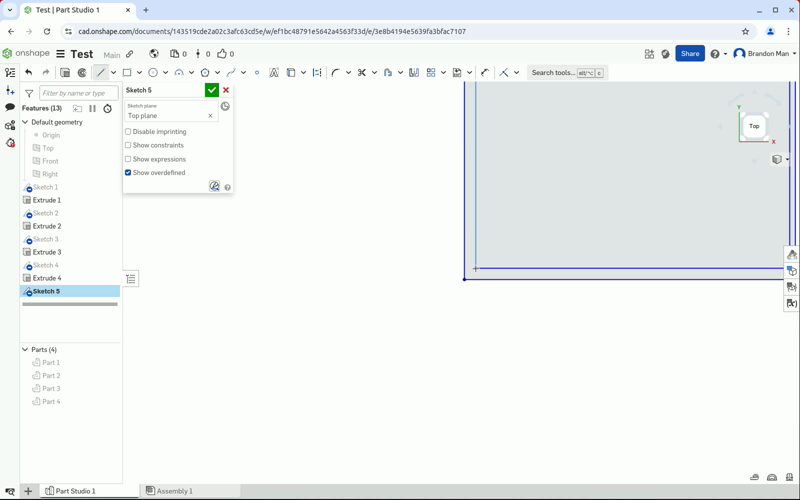
scroll(6)
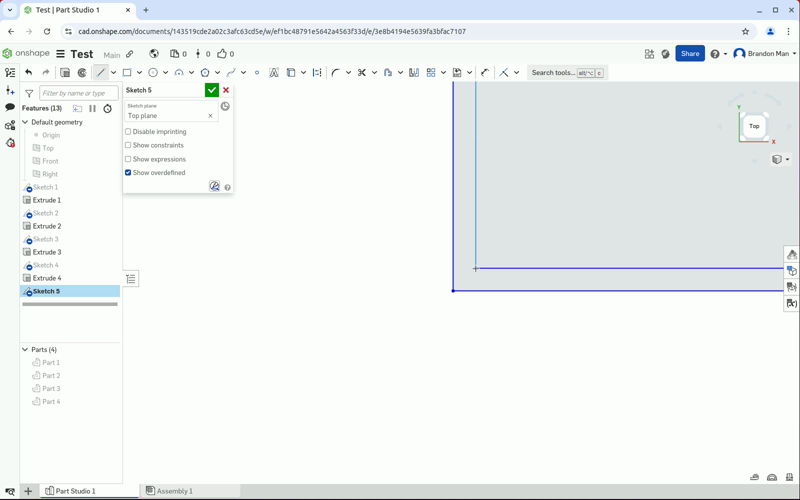
key_up(shift)
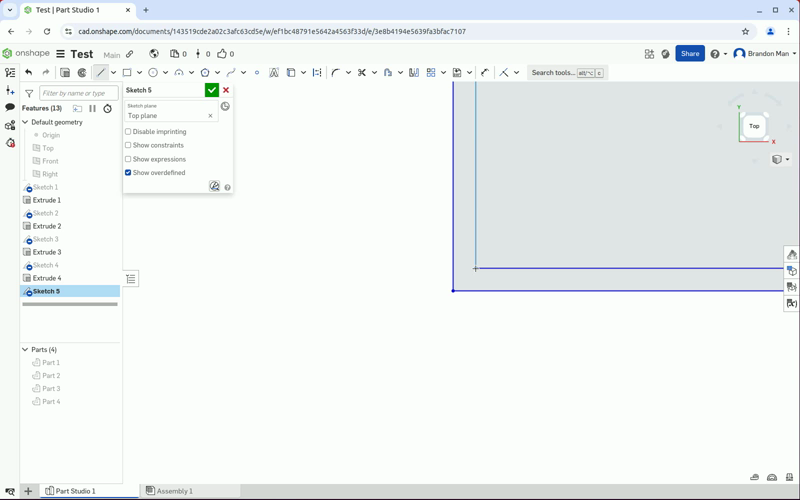
click(475, 268)
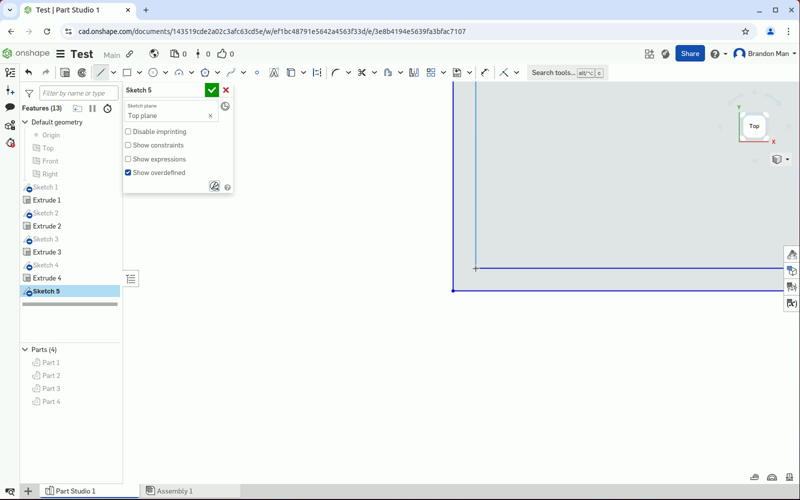
scroll(-6)
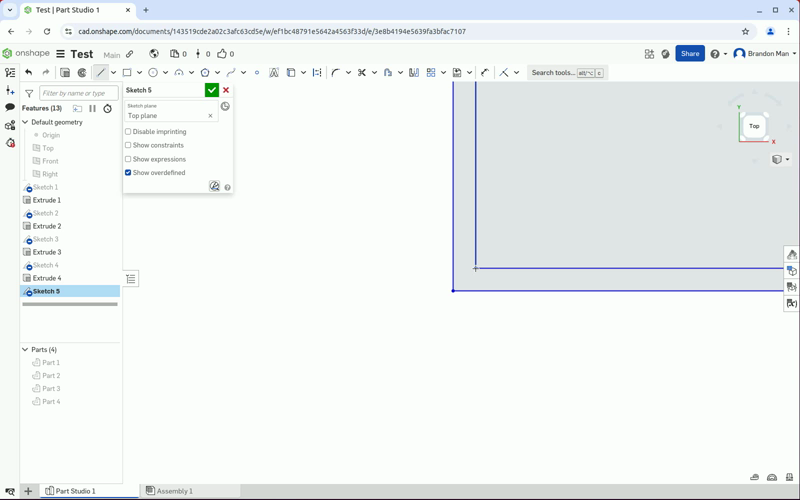
scroll(-6)
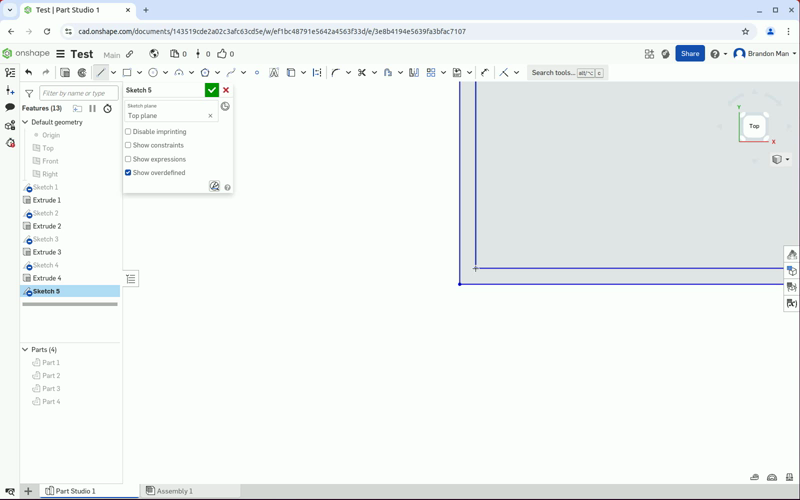
scroll(-6)
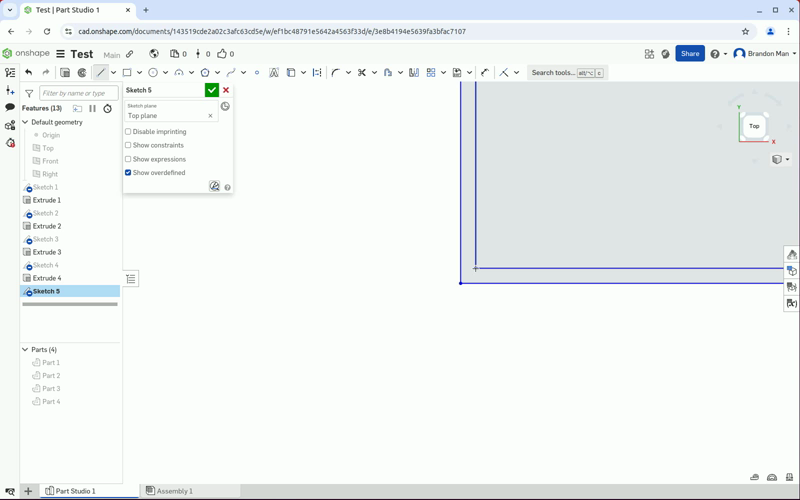
scroll(-6)
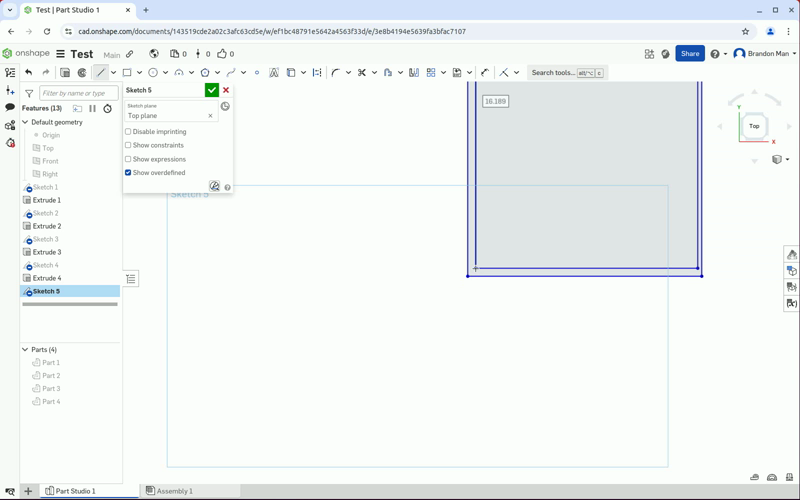
scroll(-6)
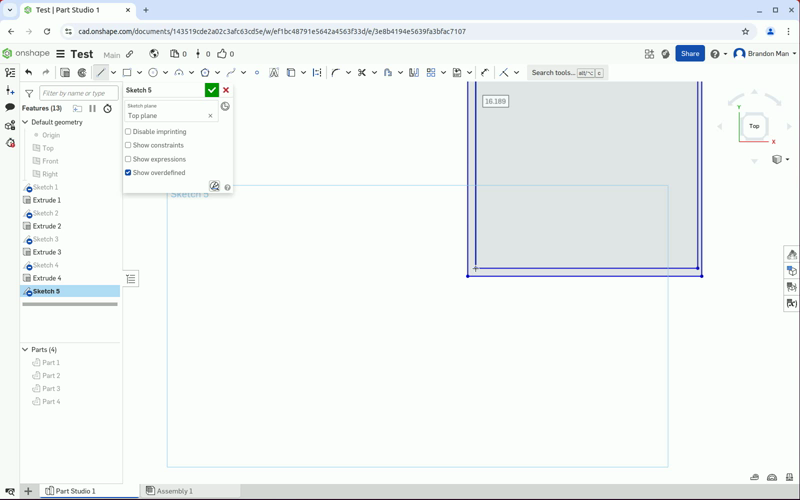
scroll(-6)
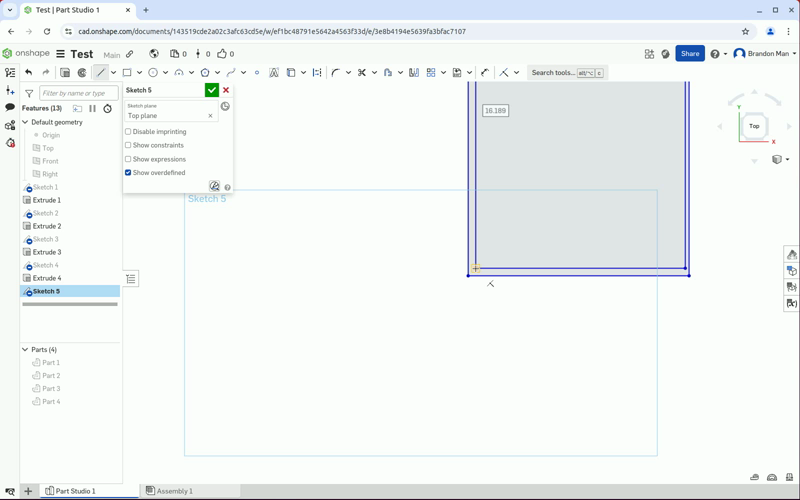
scroll(-6)
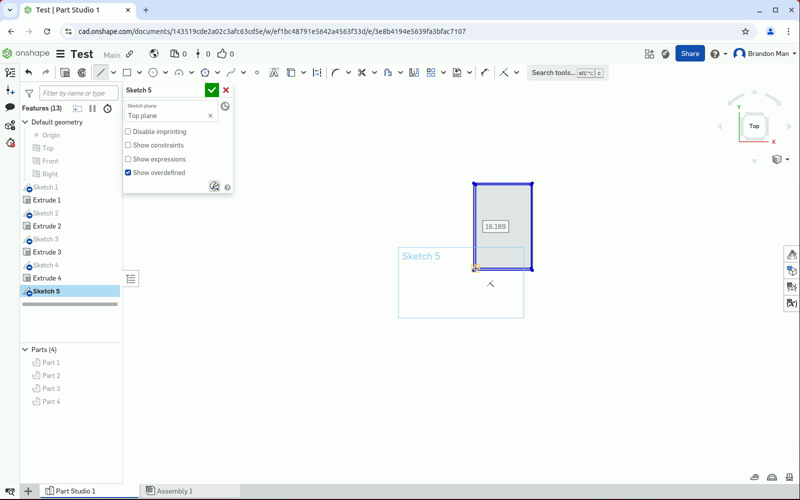
key(esc)
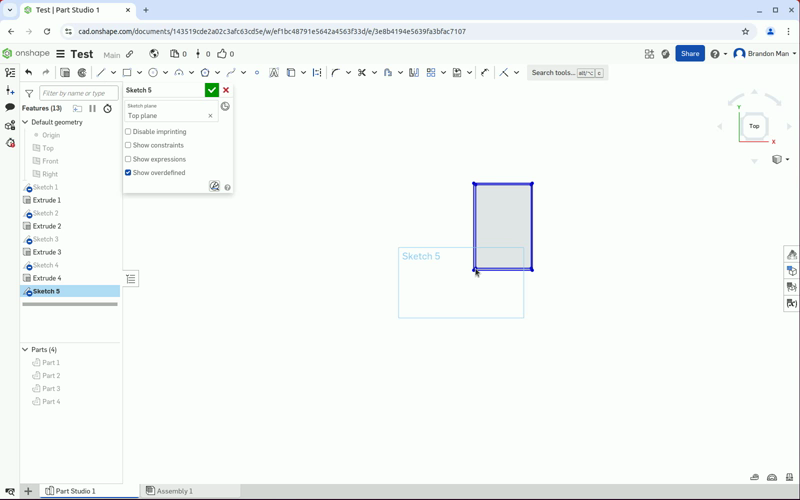
mouse_move(500, 268)
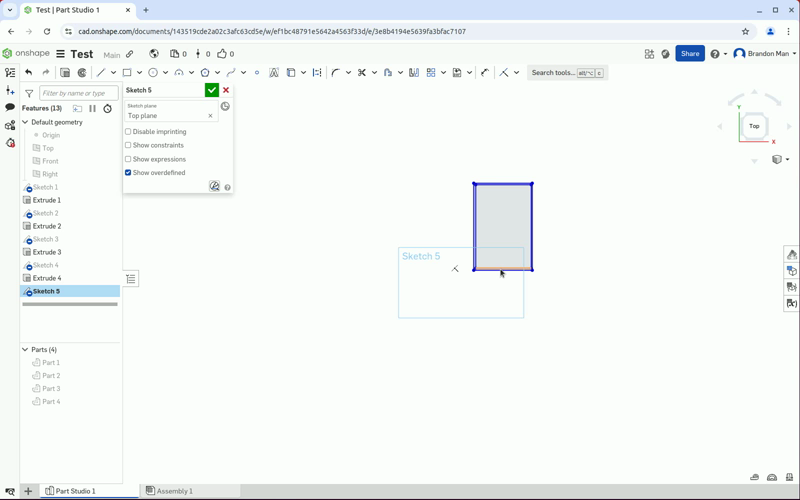
scroll(6)
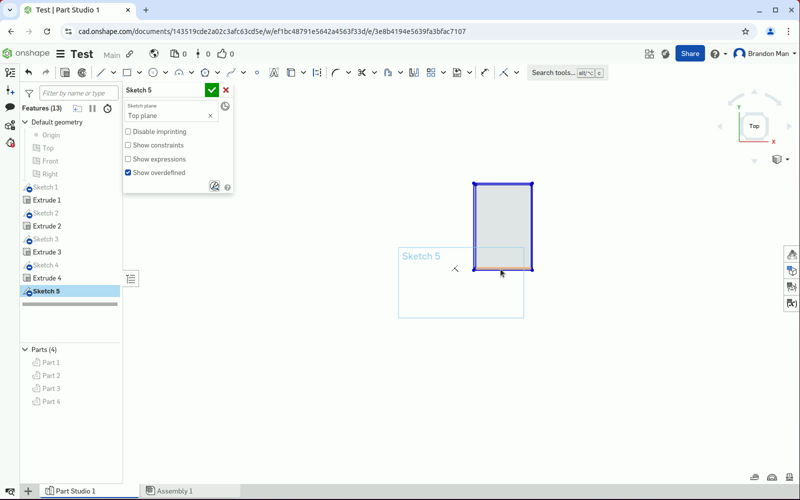
scroll(6)
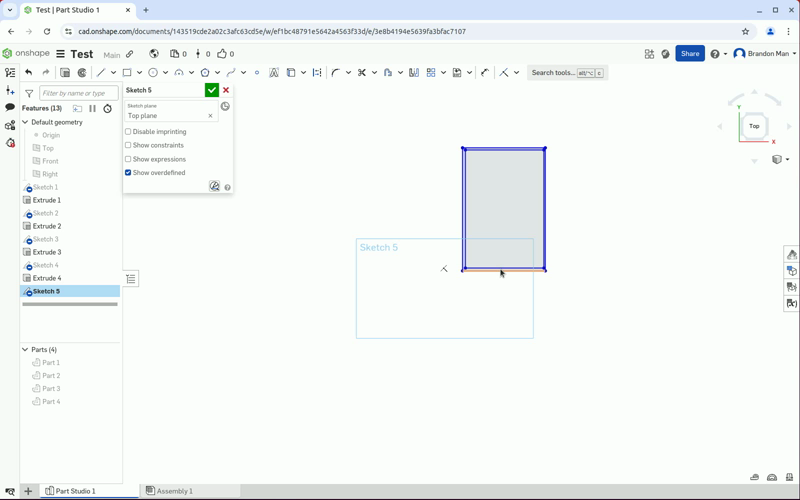
scroll(6)
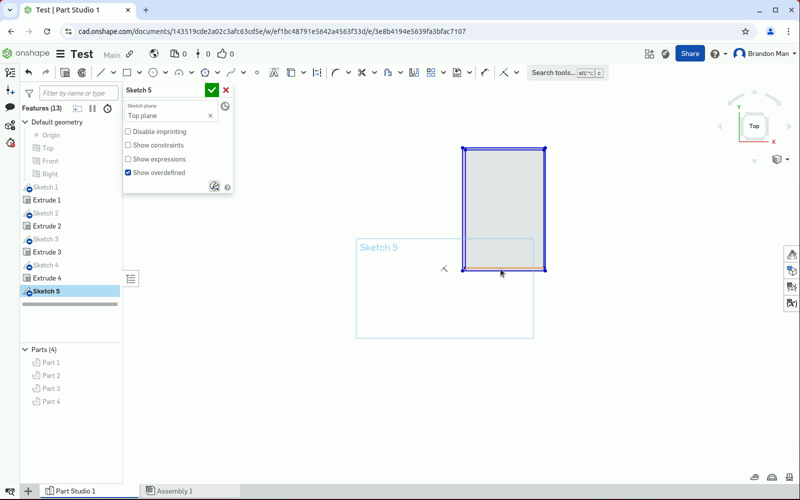
scroll(6)
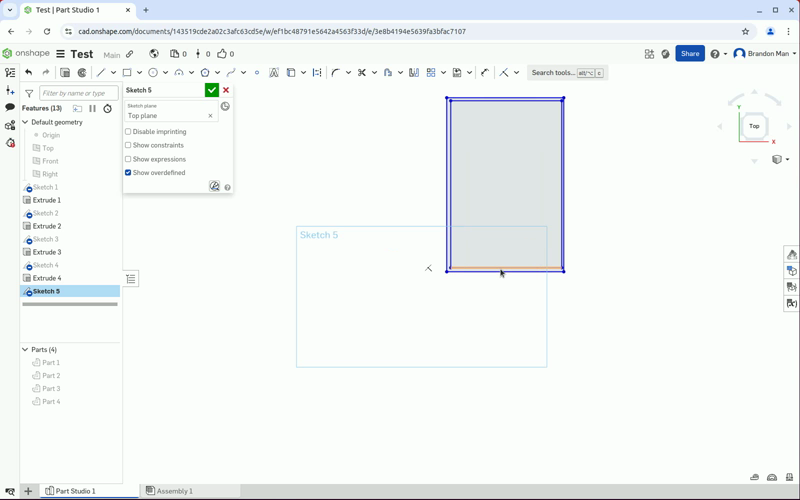
scroll(6)
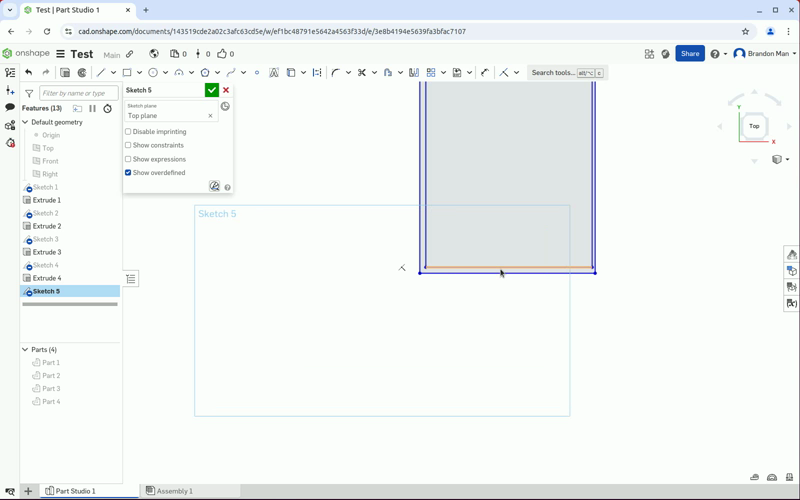
scroll(6)
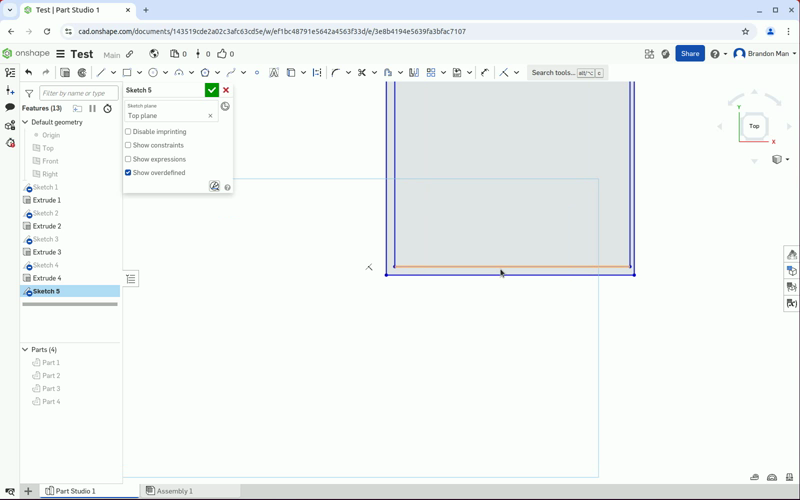
scroll(6)
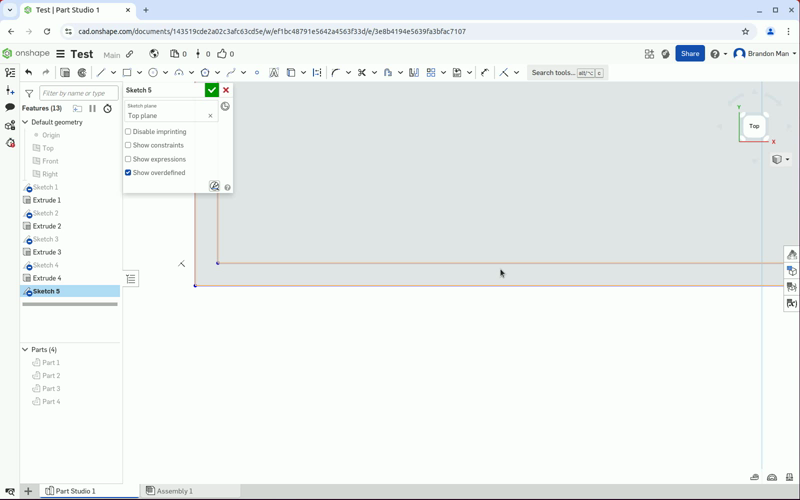
click(500, 268)
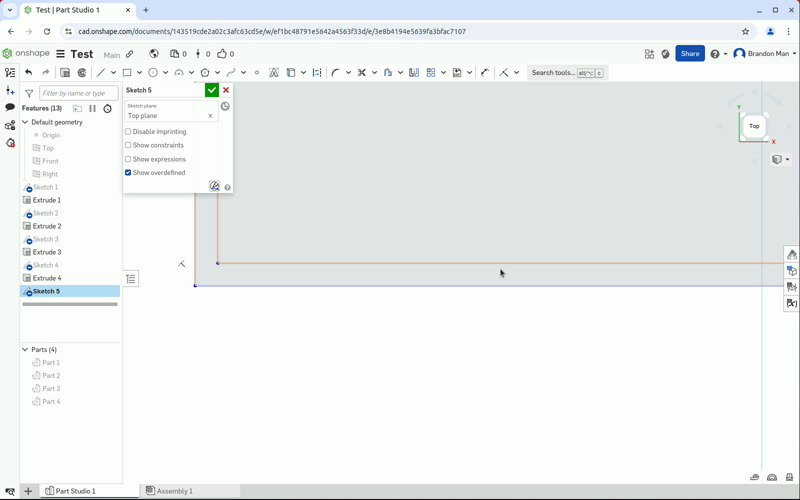
scroll(-6)
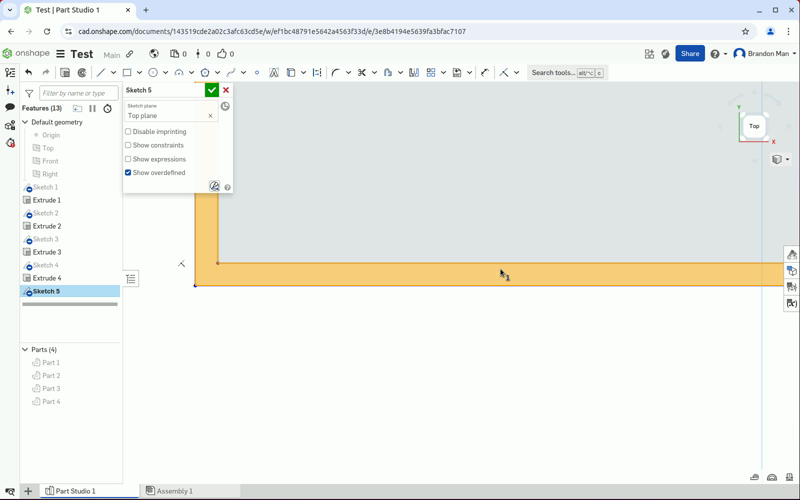
scroll(-6)
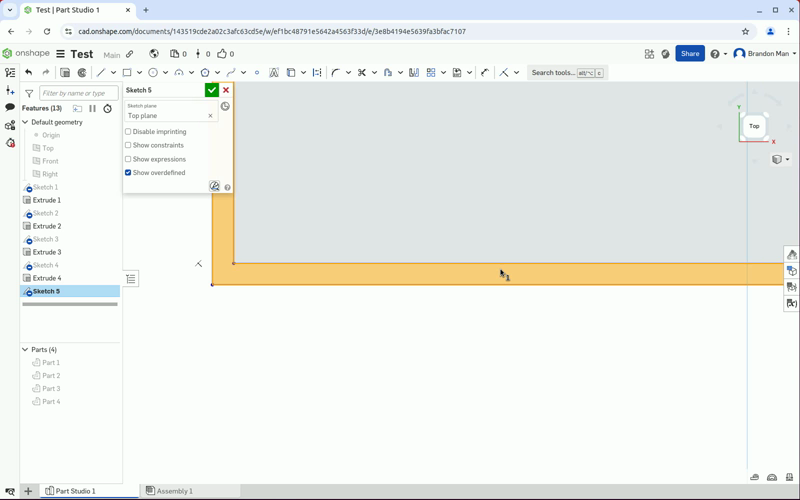
scroll(-6)
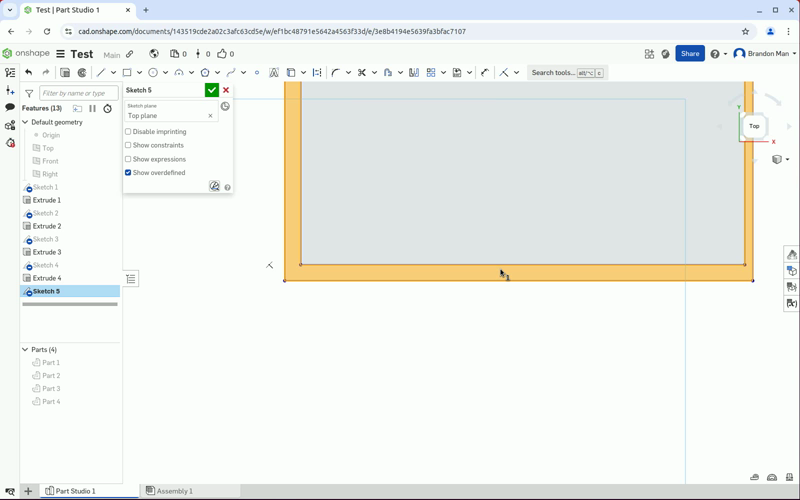
scroll(-6)
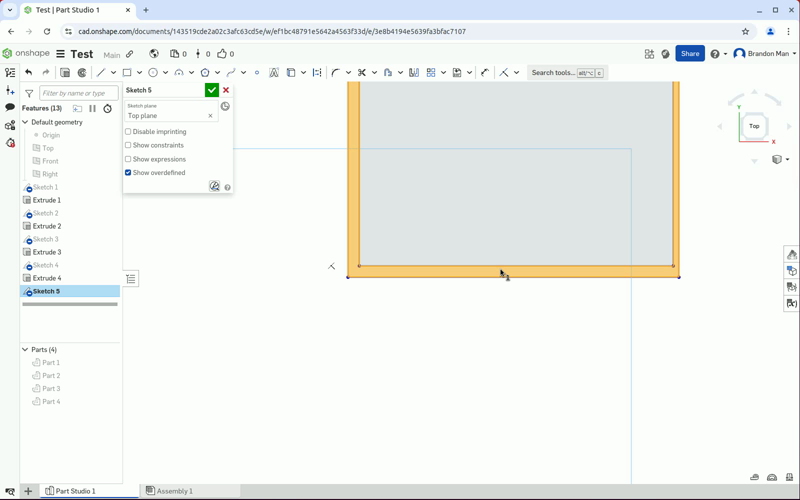
scroll(-6)
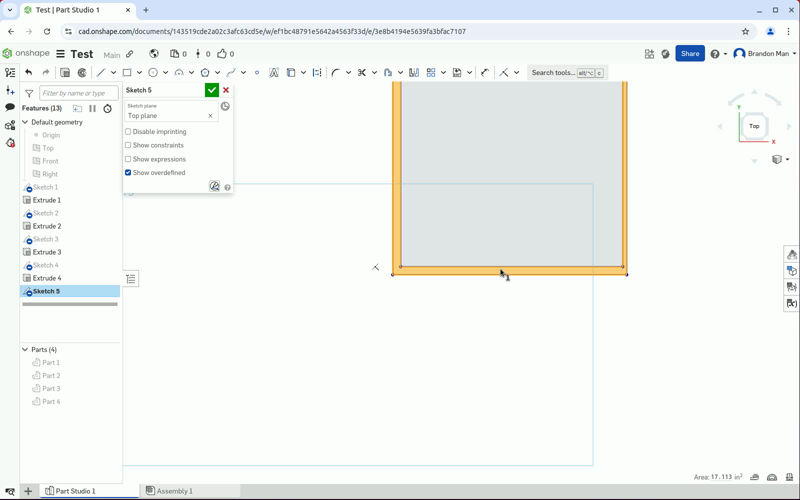
scroll(-6)
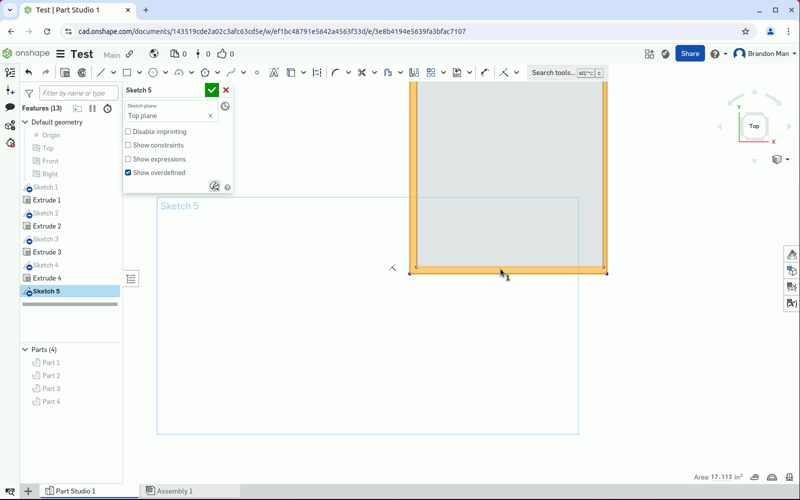
scroll(-6)
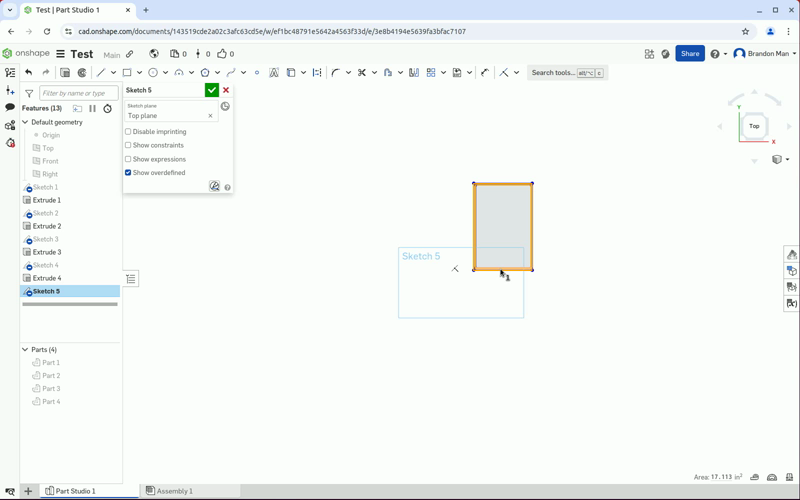
mouse_move(73, 352)
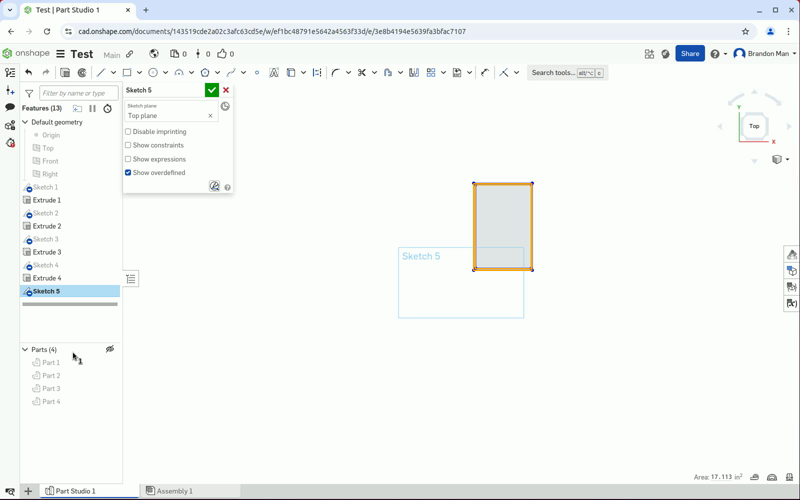
key(shift+y)
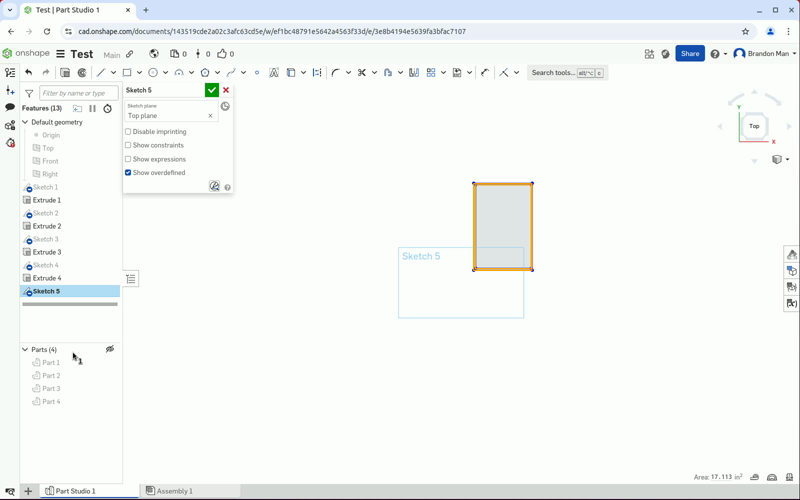
key(shift+e)
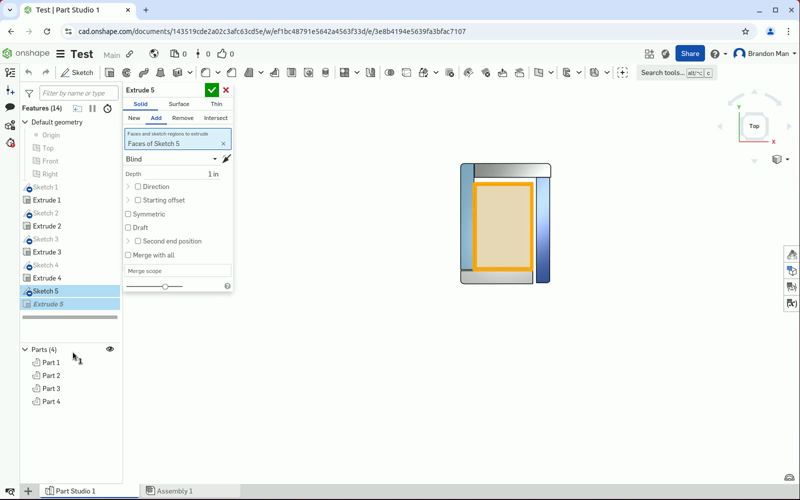
mouse_move(143, 106)
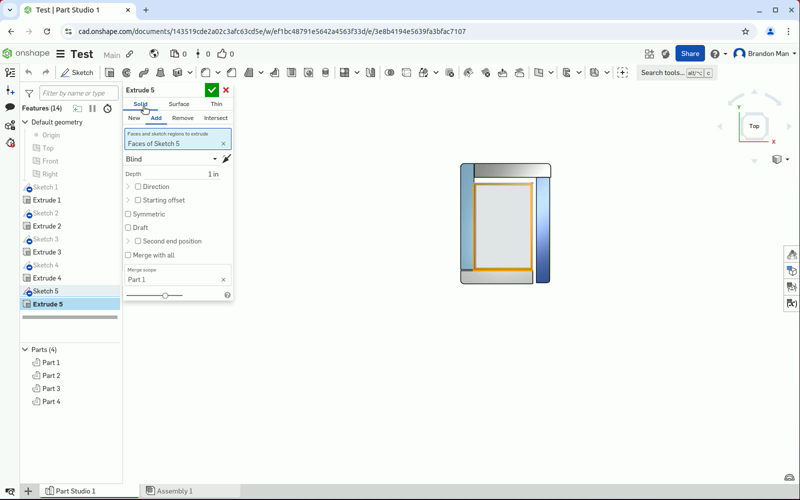
click(143, 106)
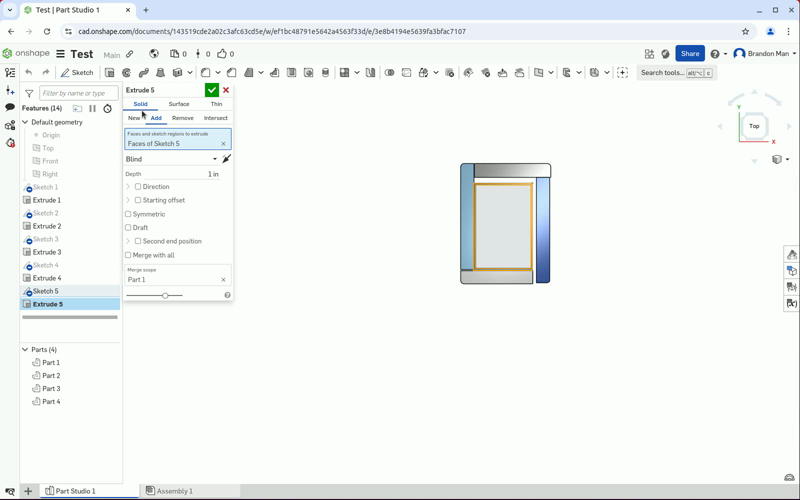
mouse_move(137, 120)
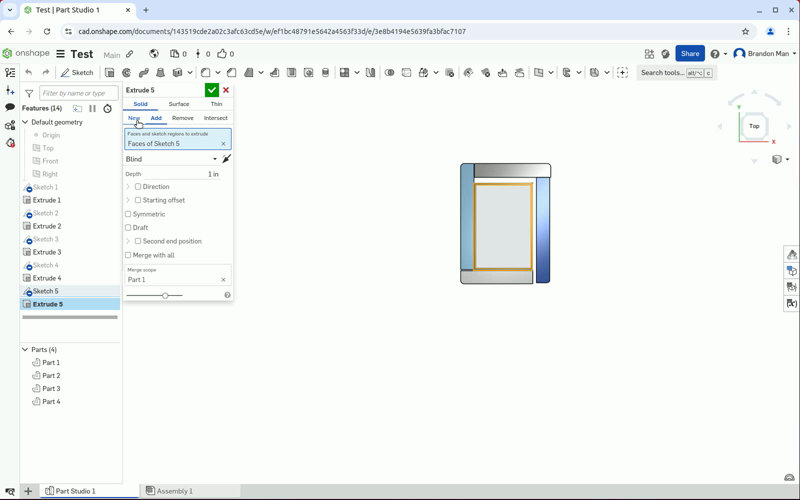
click(137, 120)
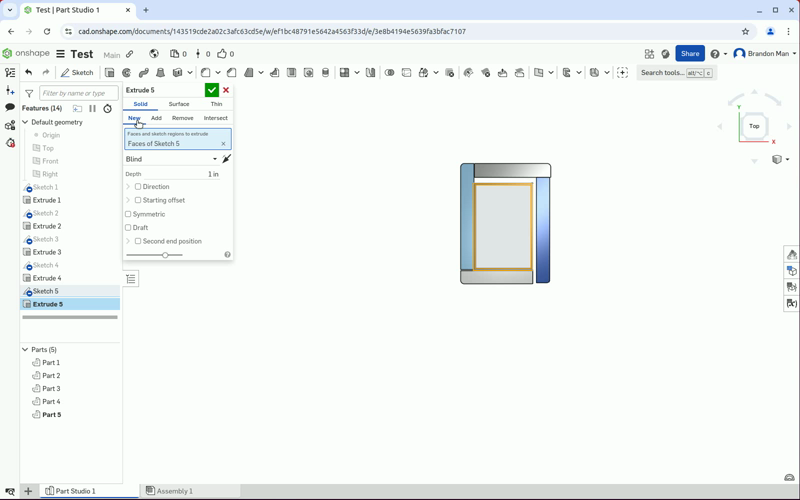
key(tab, 4)
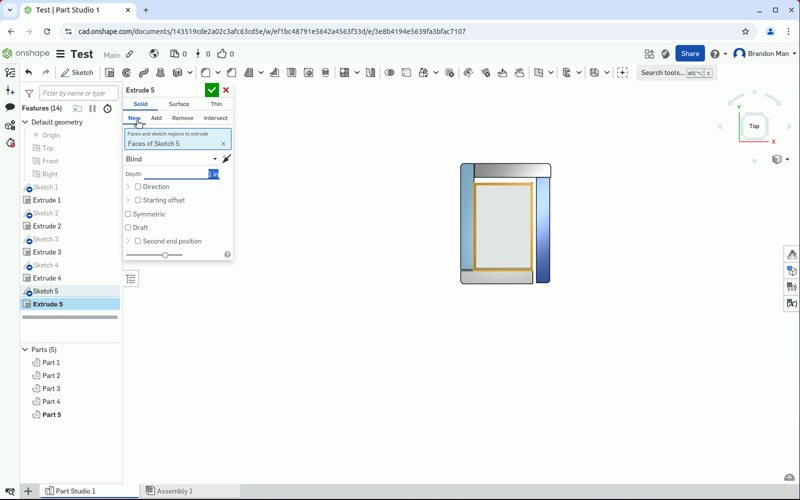
text(0.963)
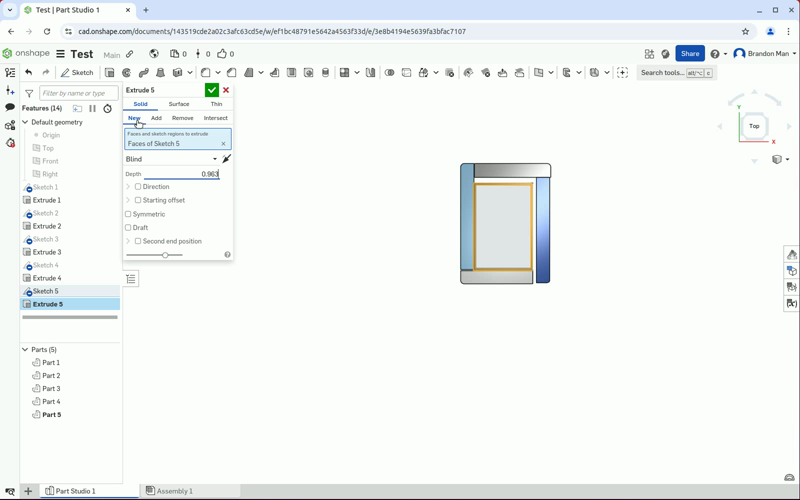
key(enter)
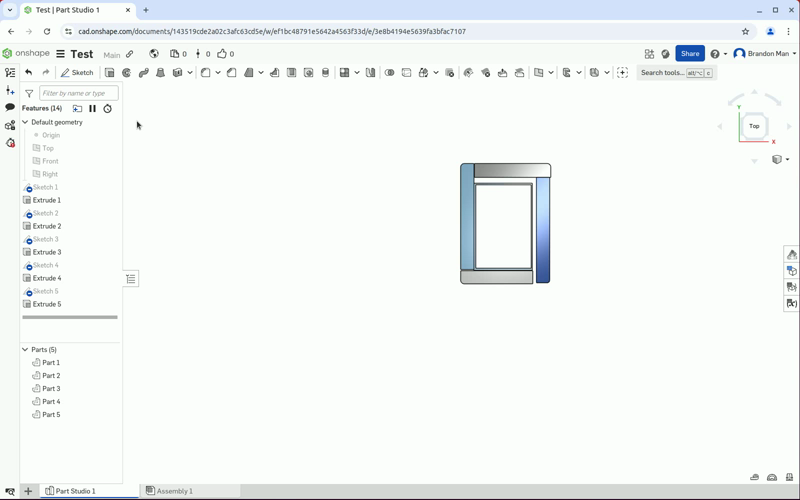
key(shift+h)
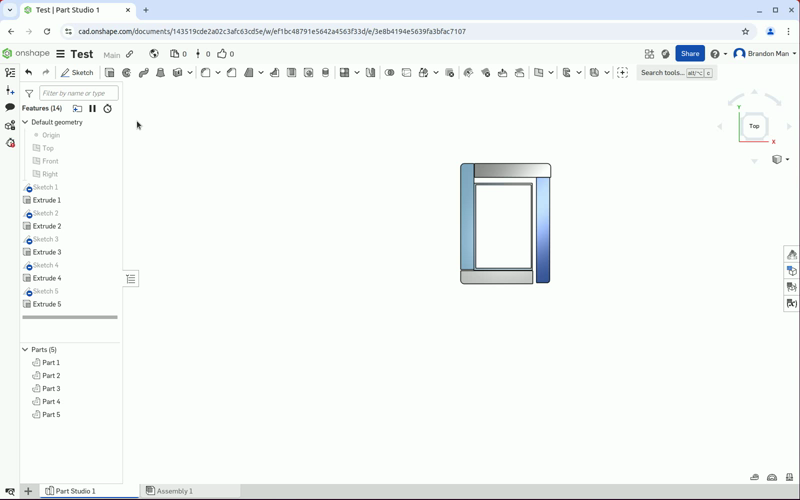
key(shift+h)
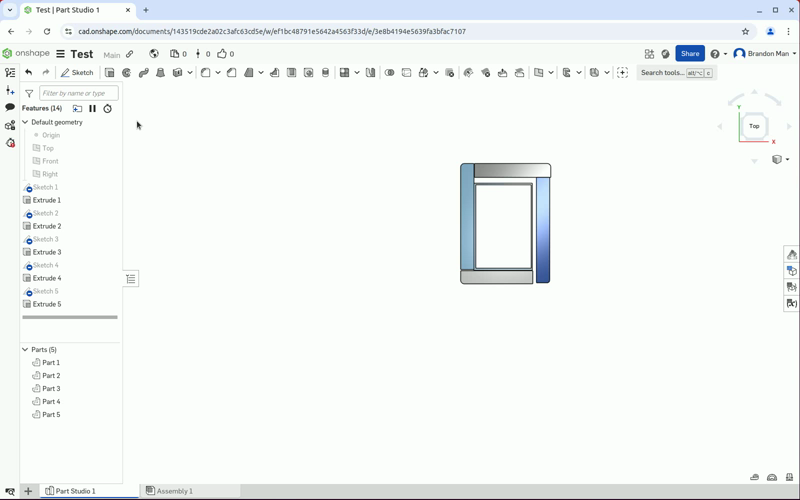
mouse_move(73, 189)
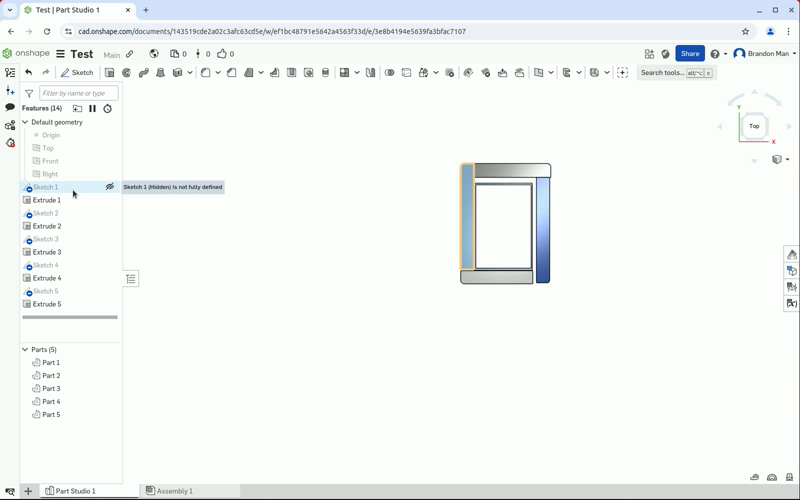
click(73, 189)
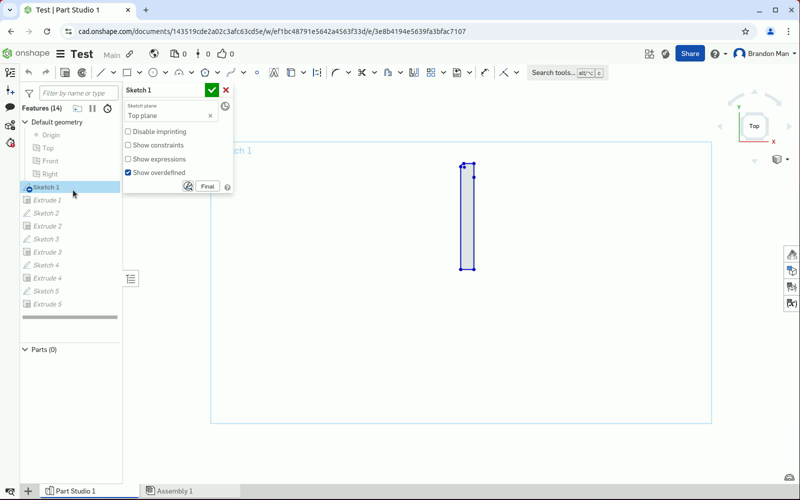
mouse_move(229, 92)
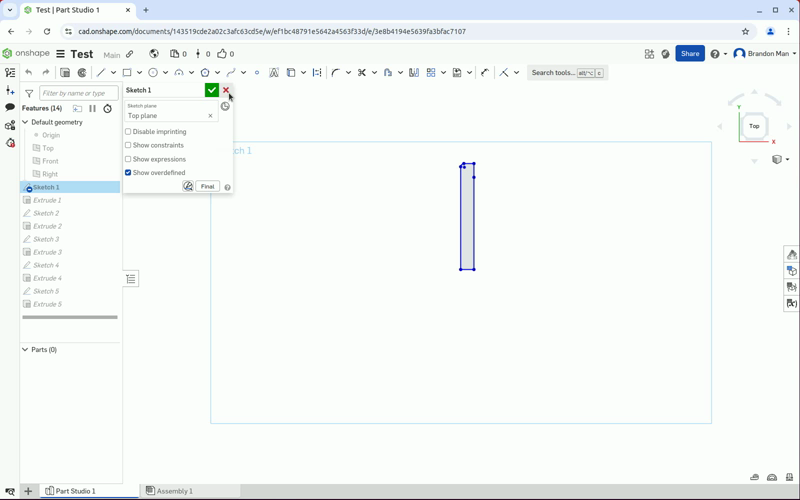
click(229, 92)
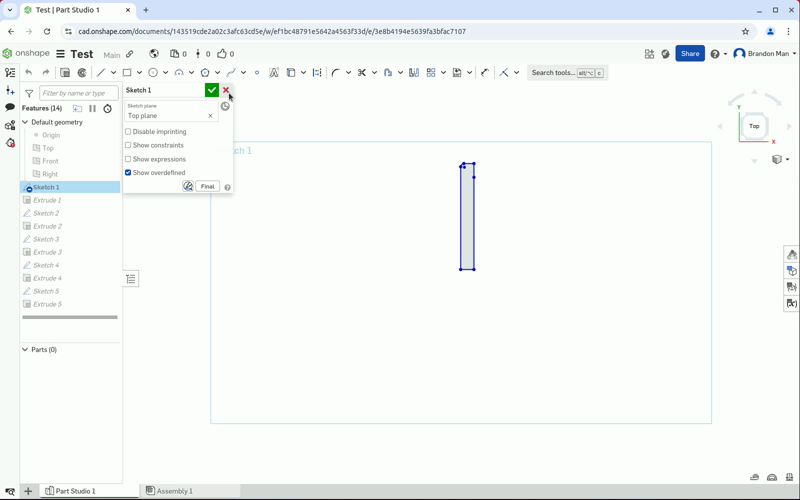
key(shift+s)
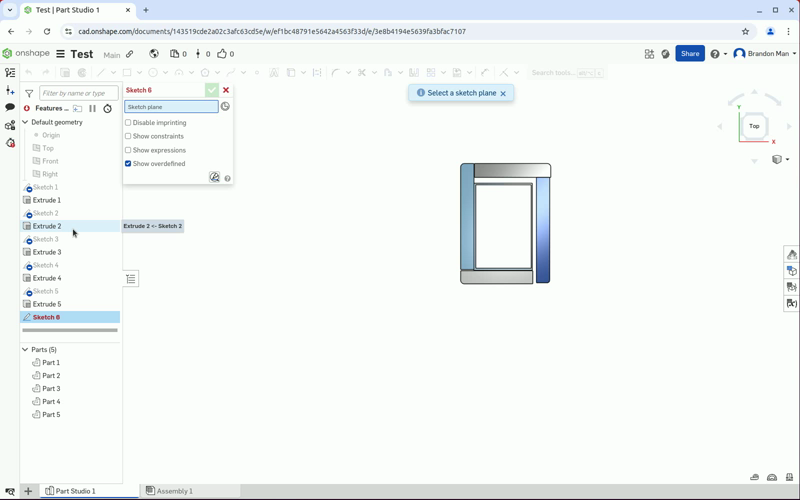
scroll(3)
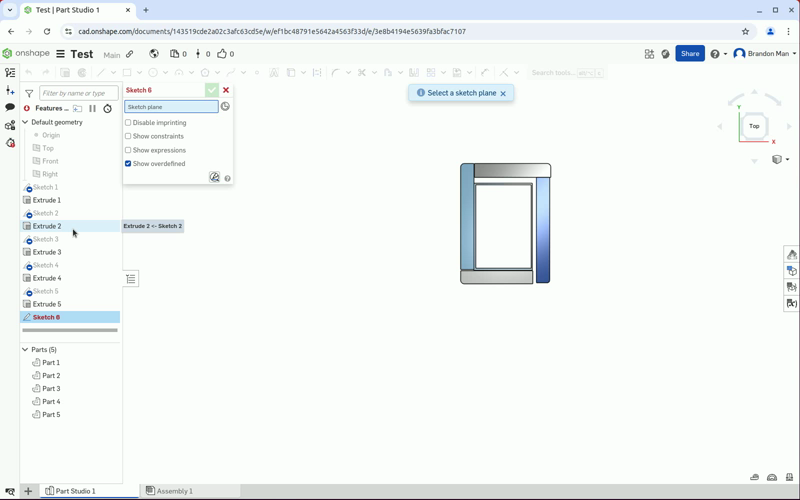
mouse_move(73, 150)
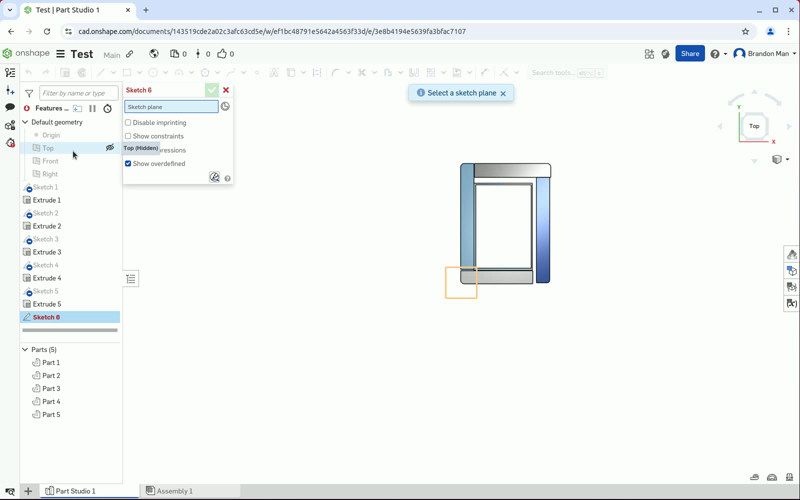
click(73, 150)
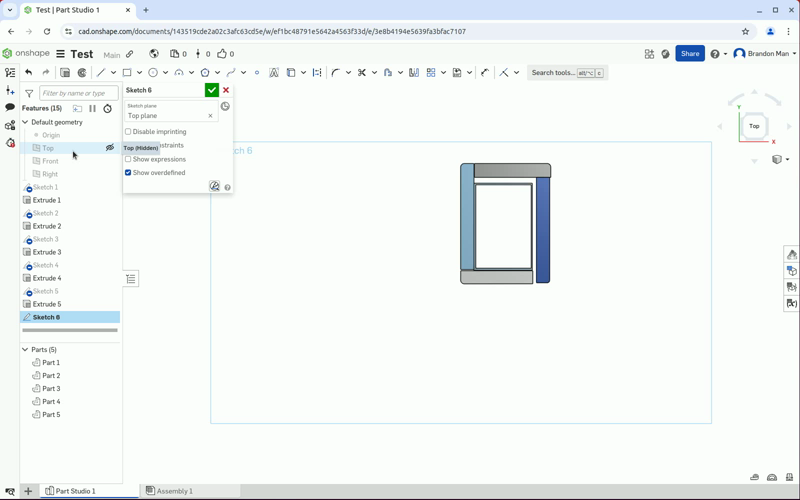
mouse_move(73, 352)
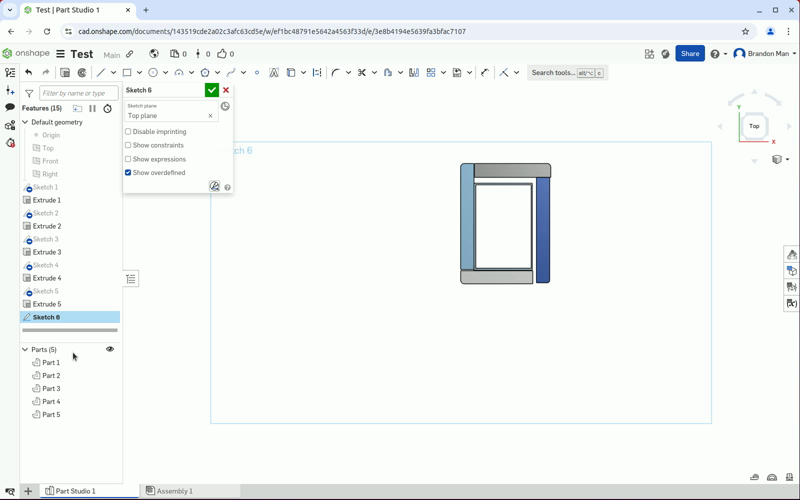
key(y)
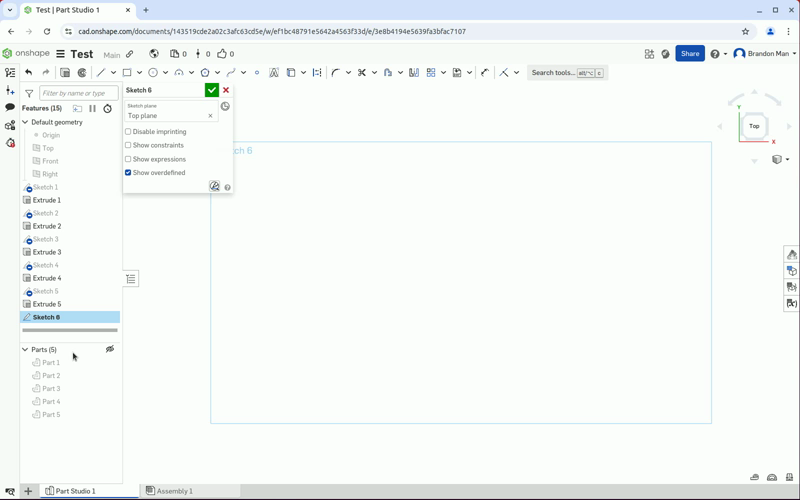
key(l)
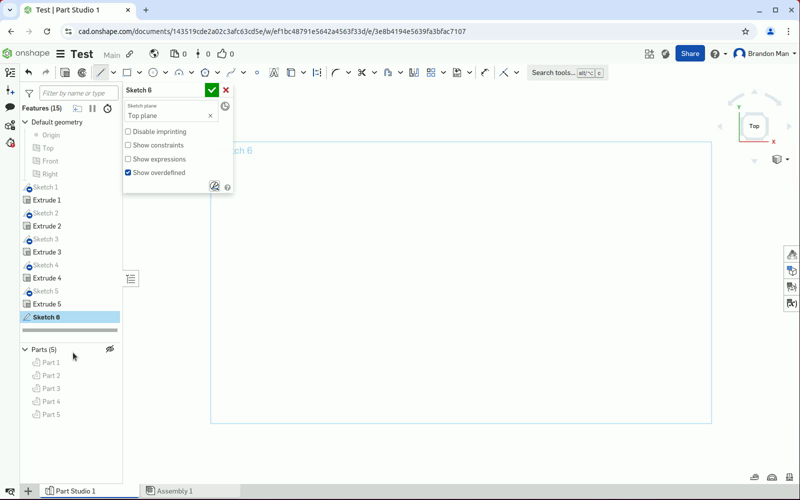
key_down(shift)
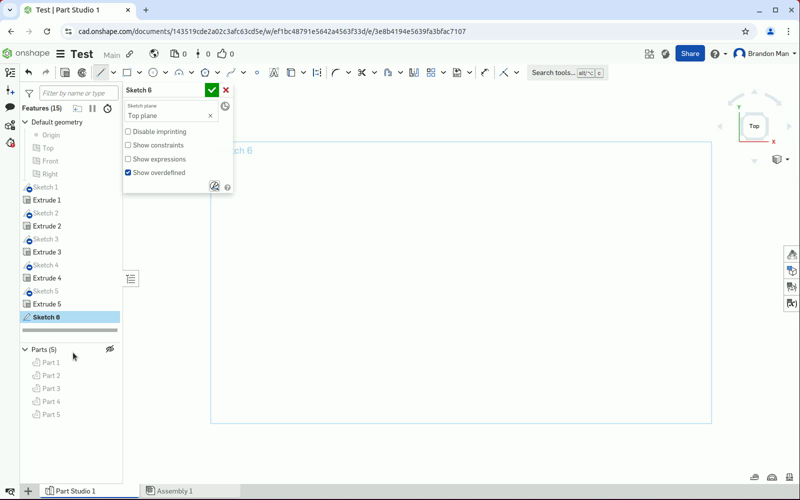
mouse_move(474, 268)
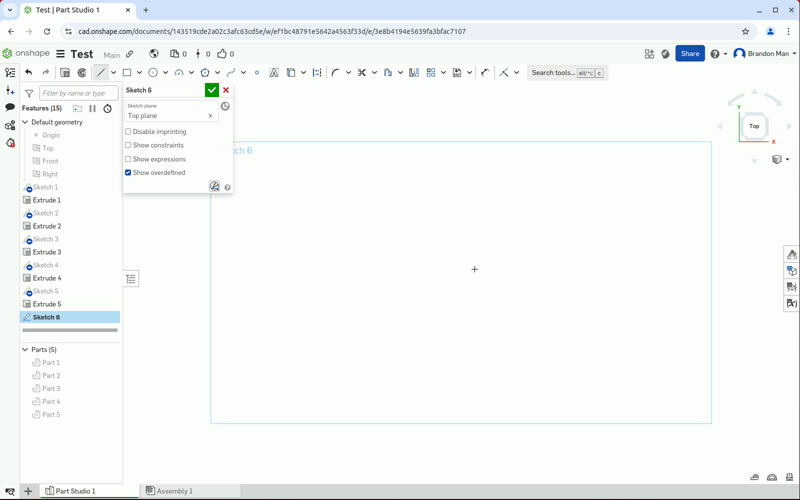
click(474, 268)
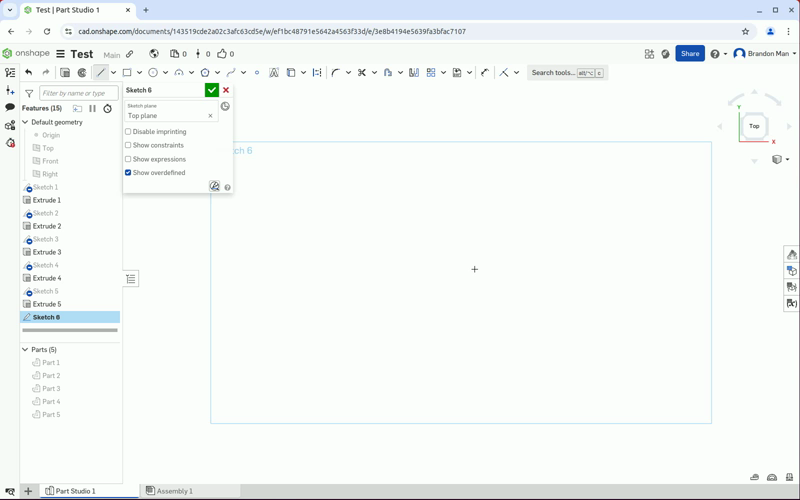
key_up(shift)
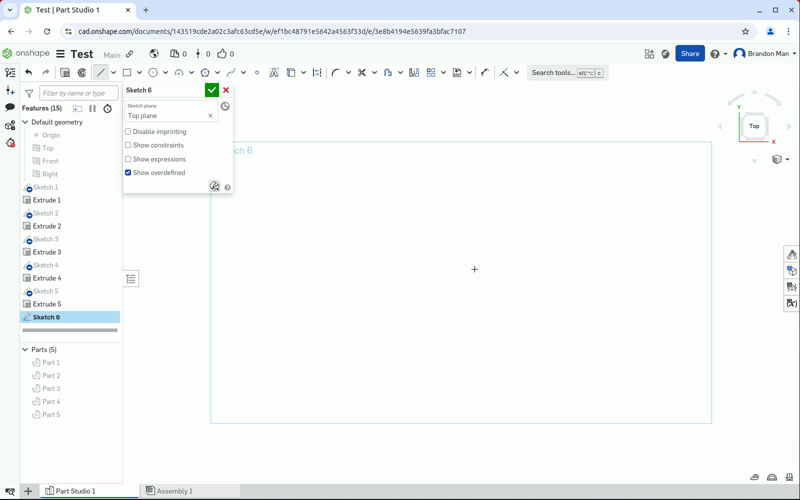
key_down(shift)
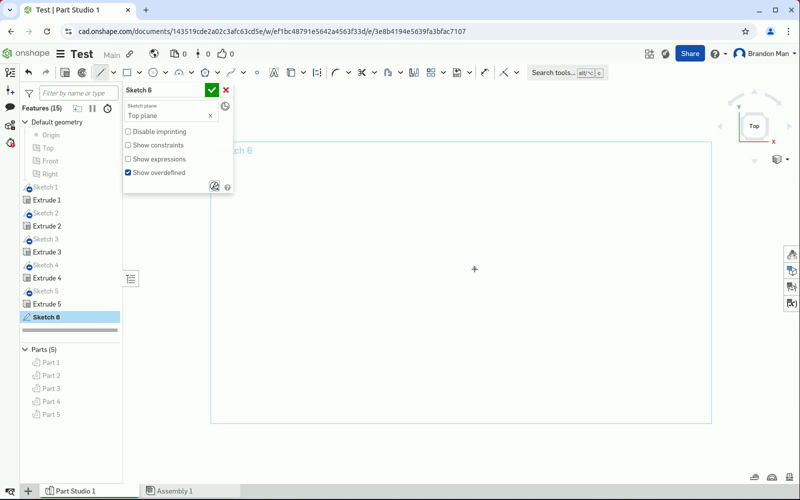
mouse_move(504, 268)
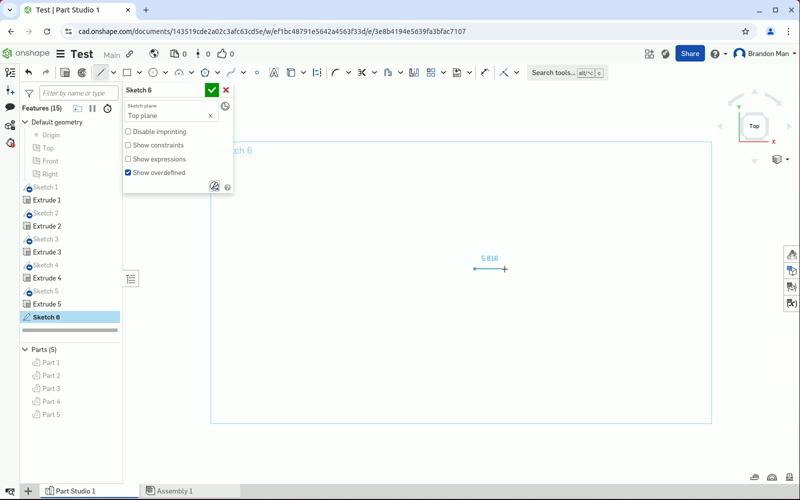
mouse_move(531, 268)
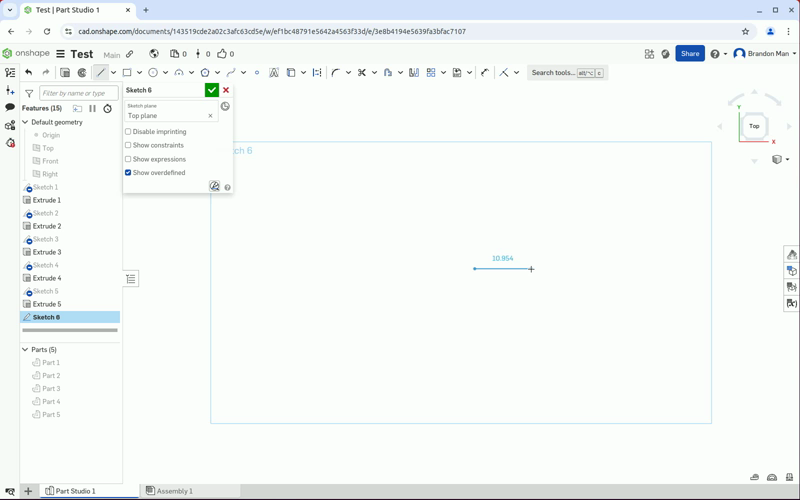
click(531, 268)
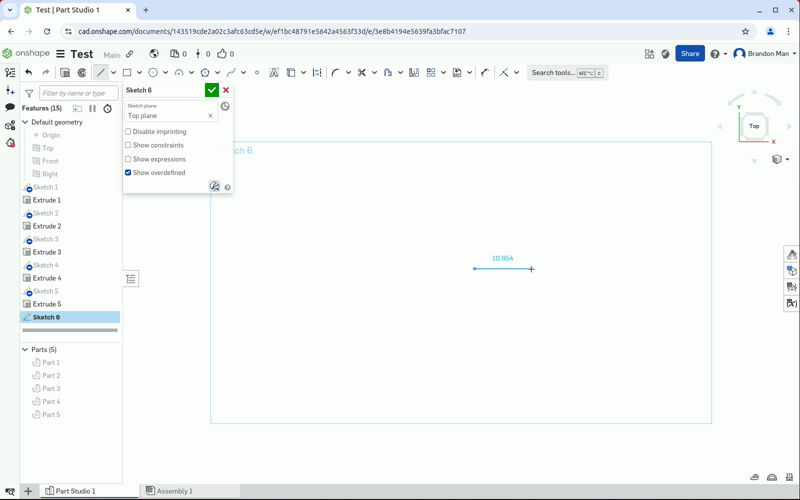
key_up(shift)
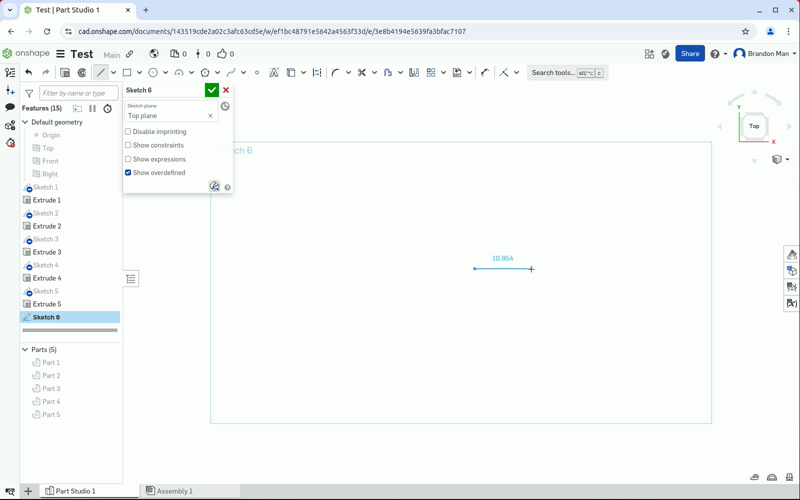
key_down(shift)
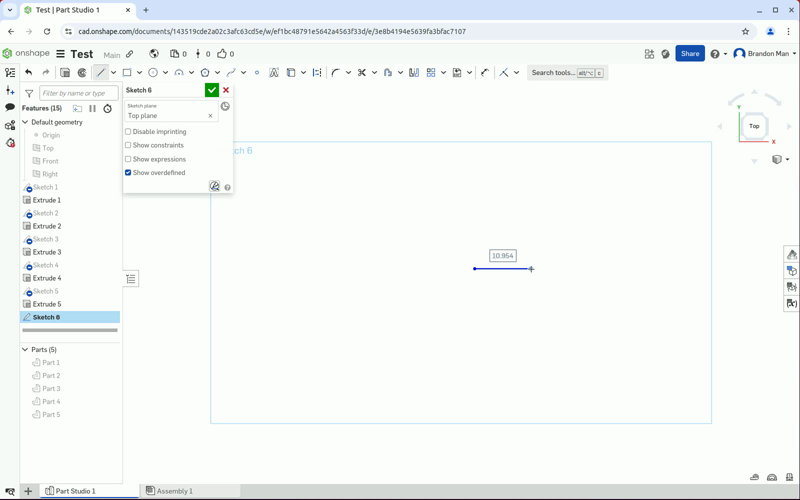
mouse_move(531, 184)
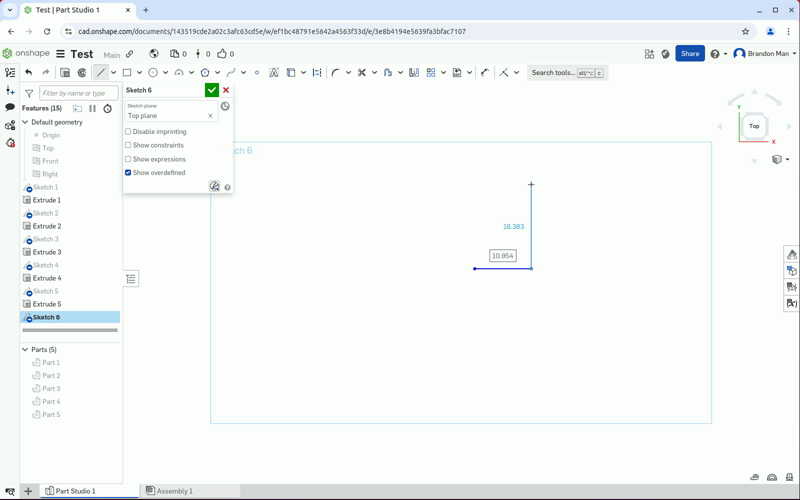
click(531, 184)
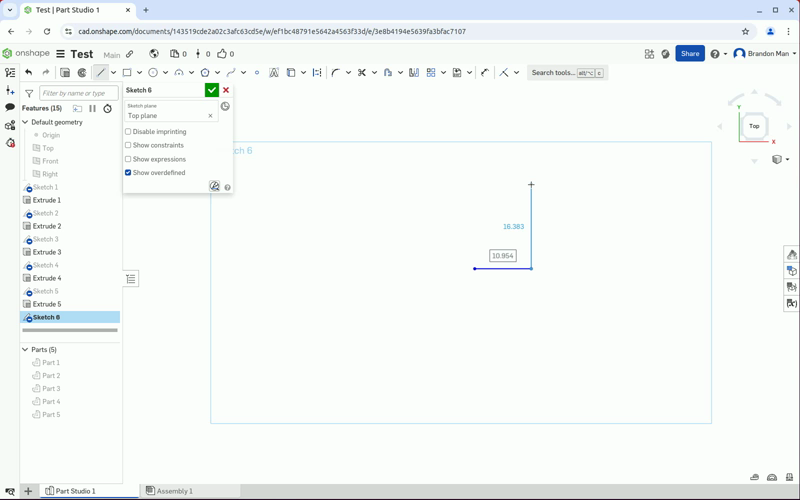
key_up(shift)
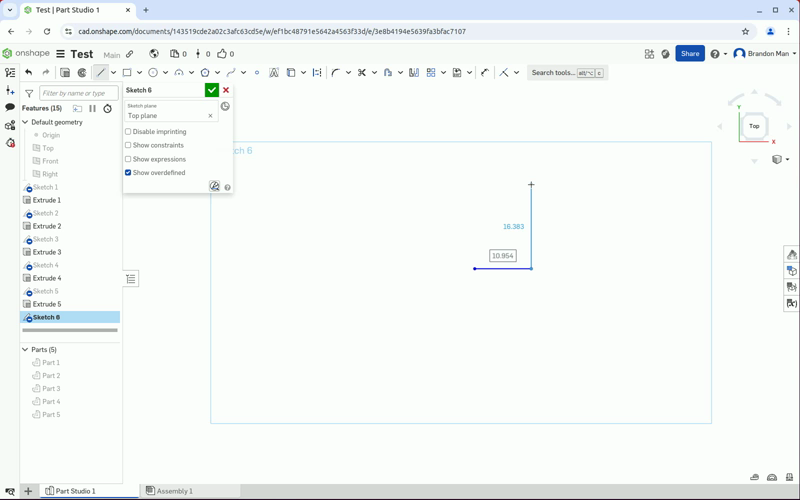
key_down(shift)
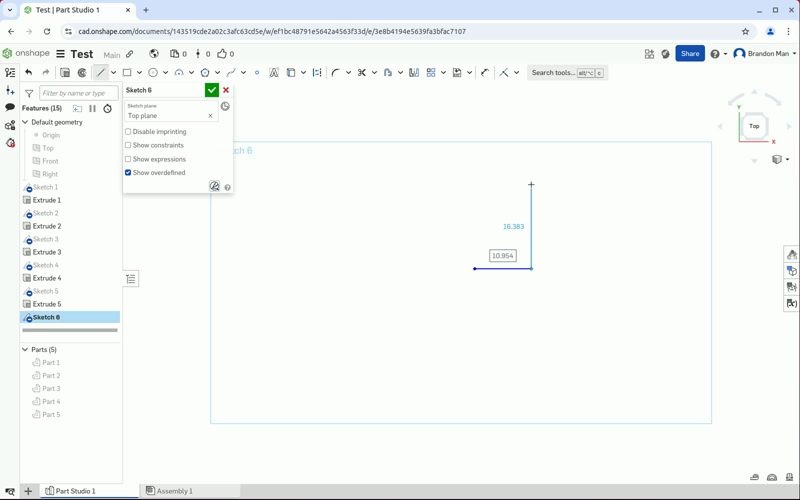
mouse_move(561, 184)
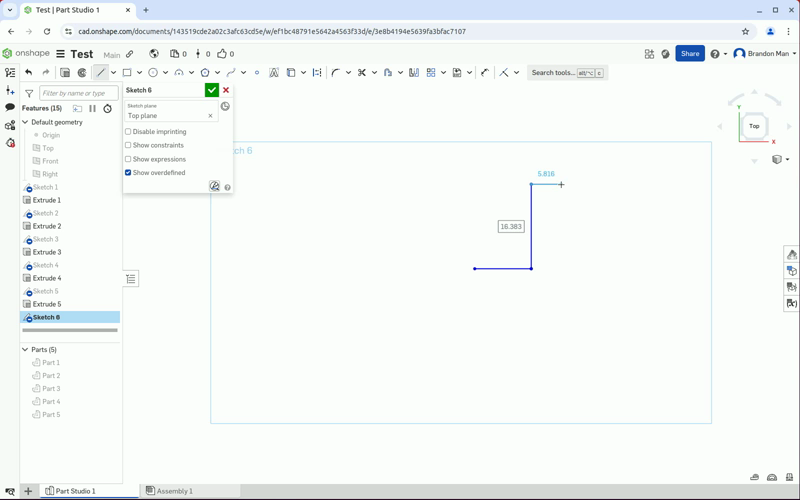
mouse_move(474, 184)
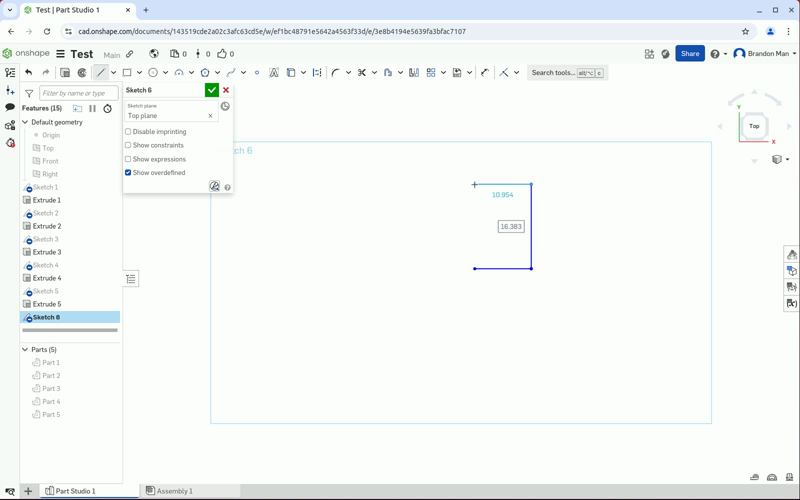
click(474, 184)
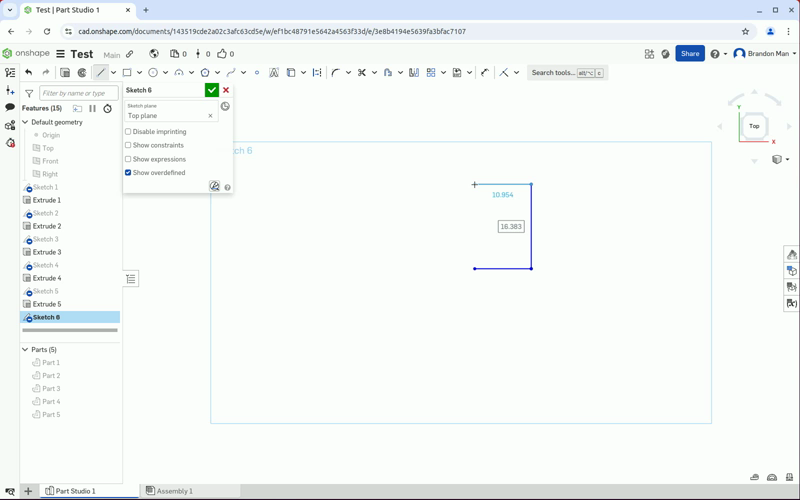
key_up(shift)
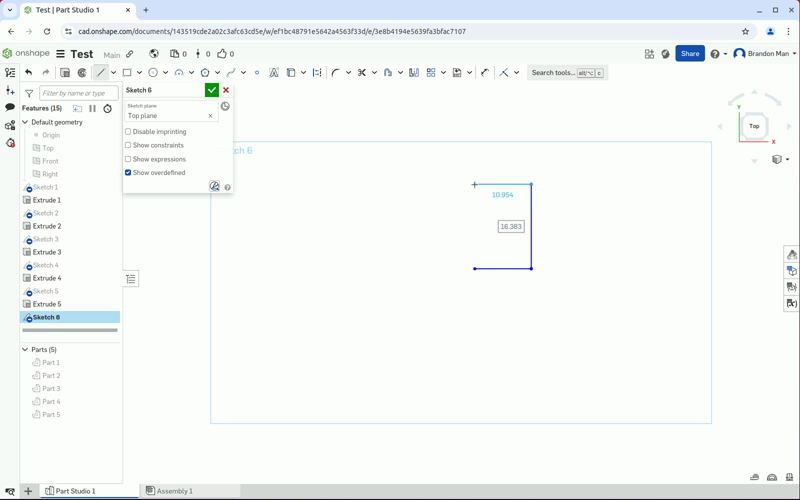
key_down(shift)
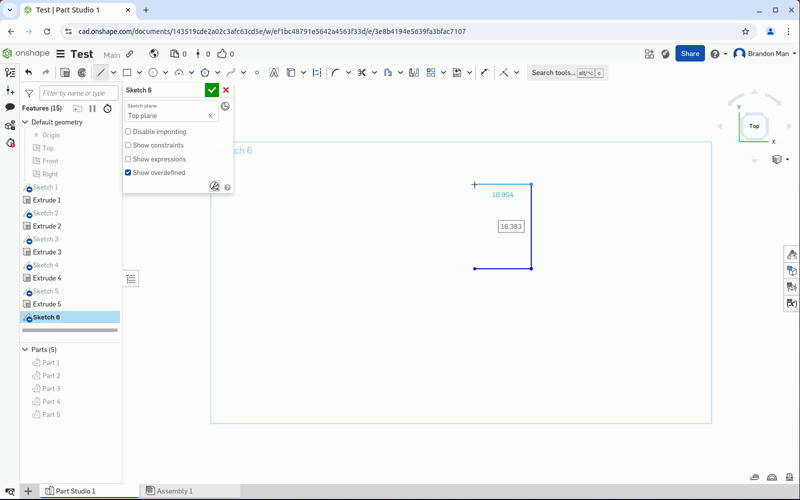
mouse_move(474, 268)
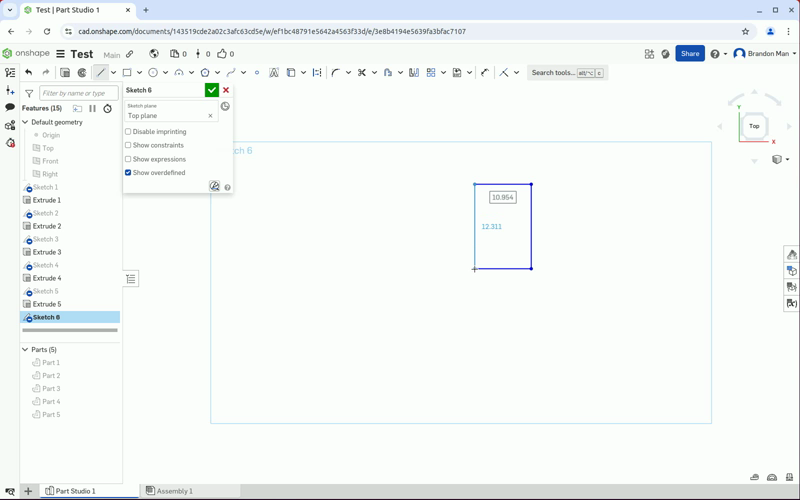
key_up(shift)
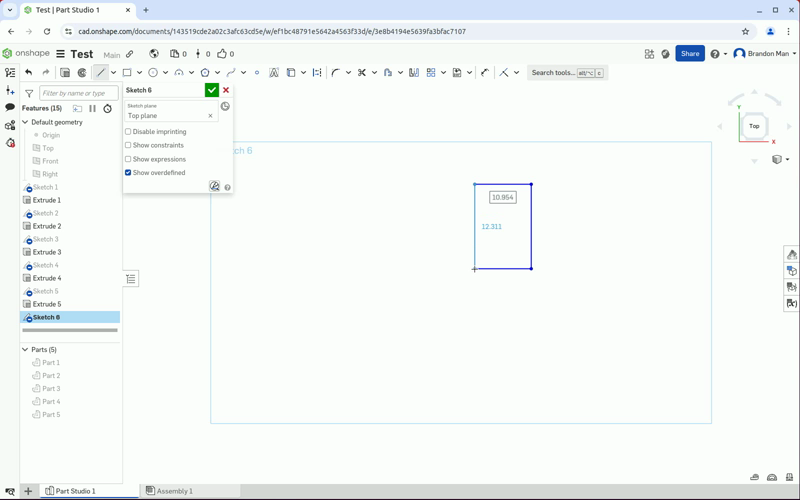
click(474, 268)
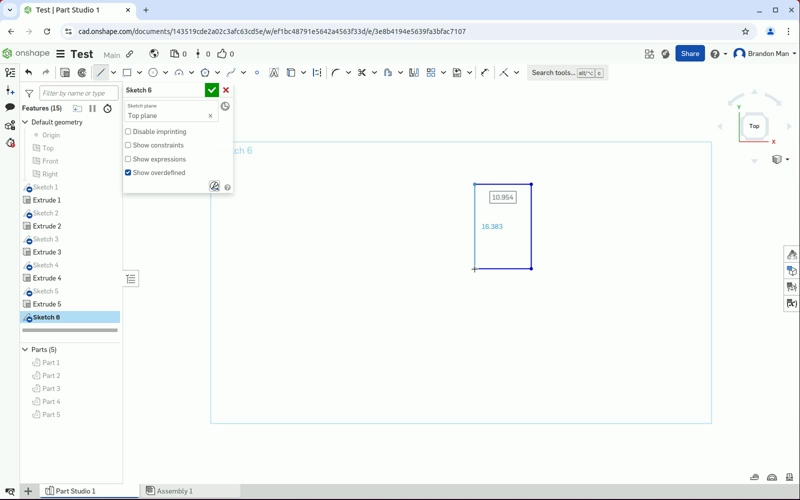
key(esc)
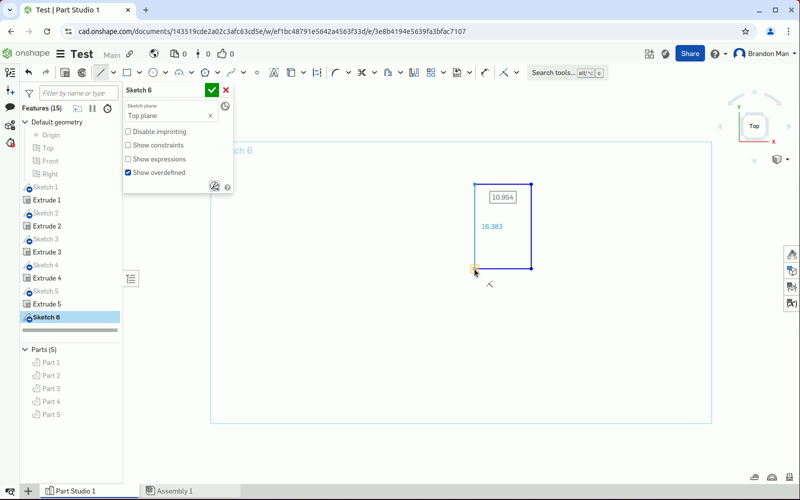
mouse_move(495, 237)
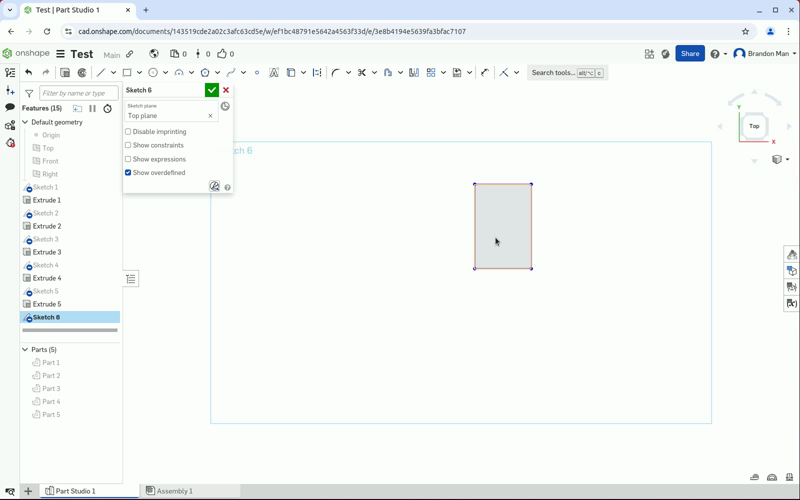
click(495, 237)
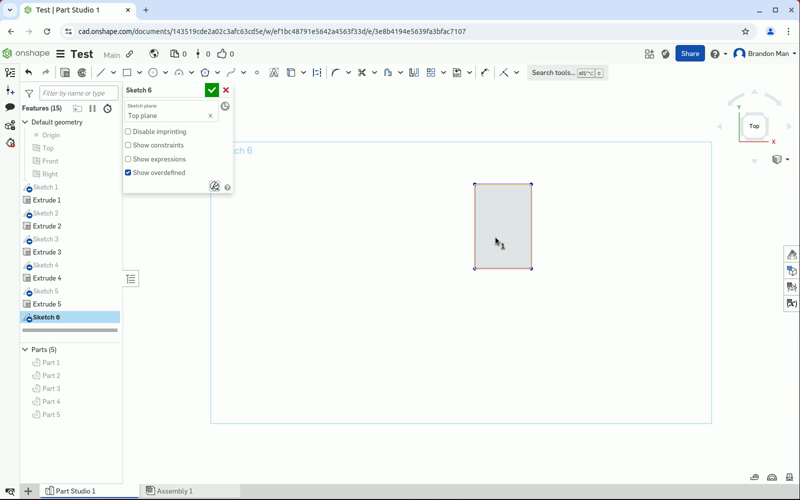
mouse_move(73, 352)
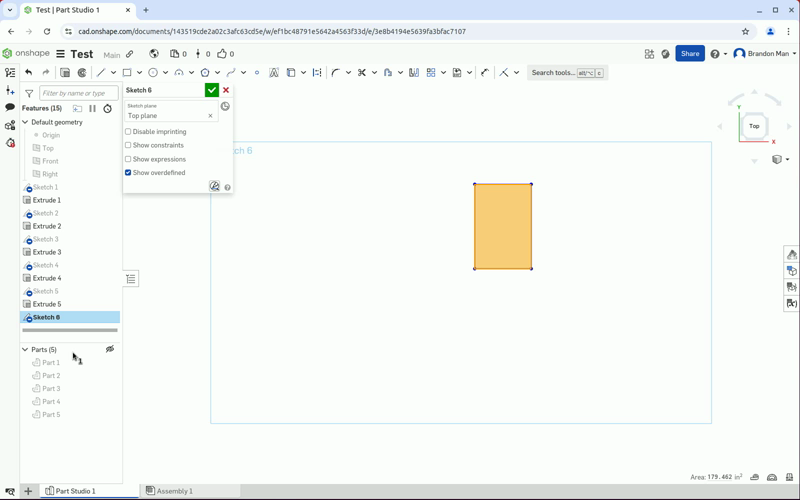
key(shift+y)
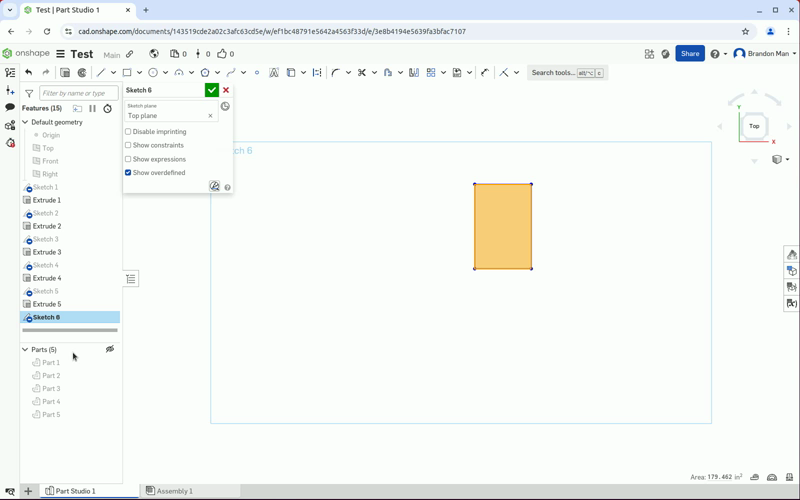
key(shift+e)
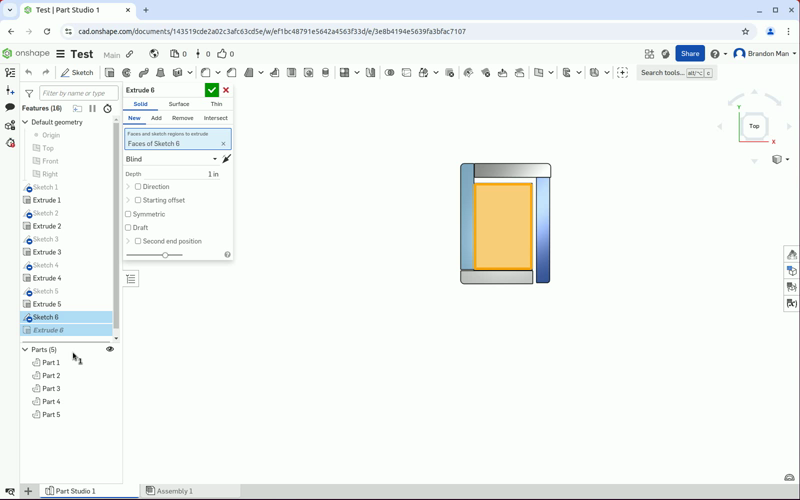
mouse_move(143, 106)
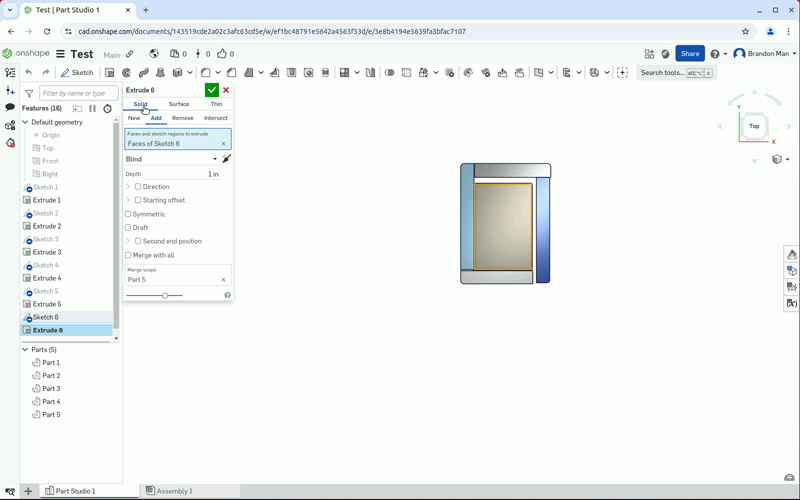
click(143, 106)
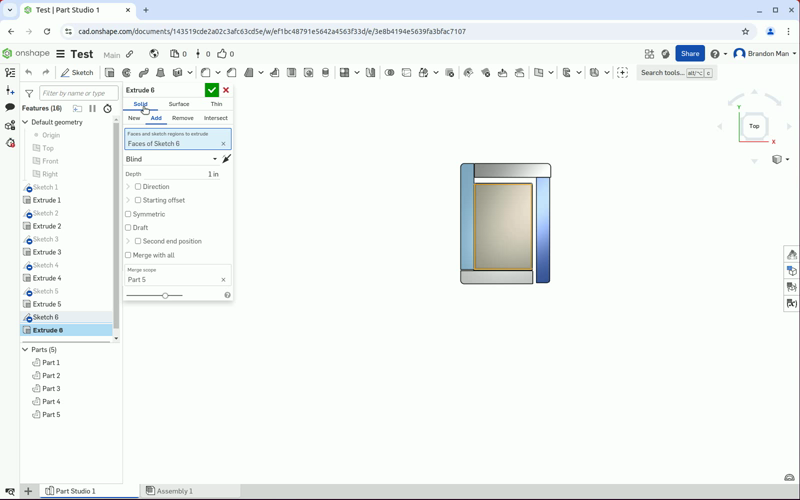
mouse_move(137, 120)
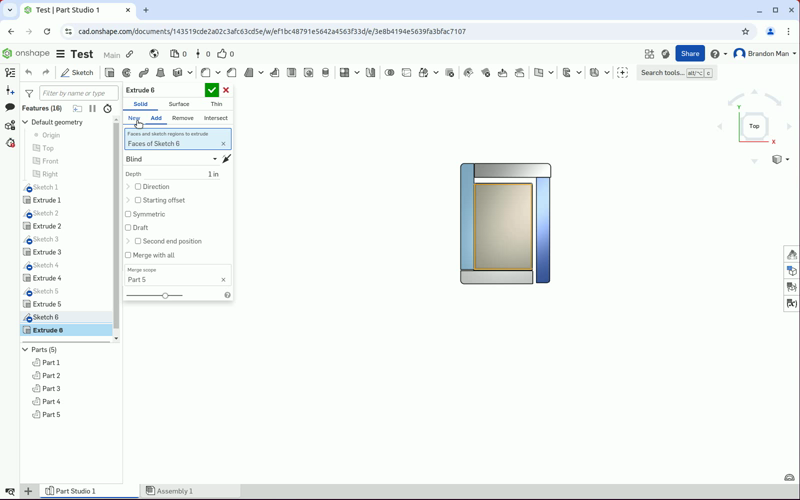
click(137, 120)
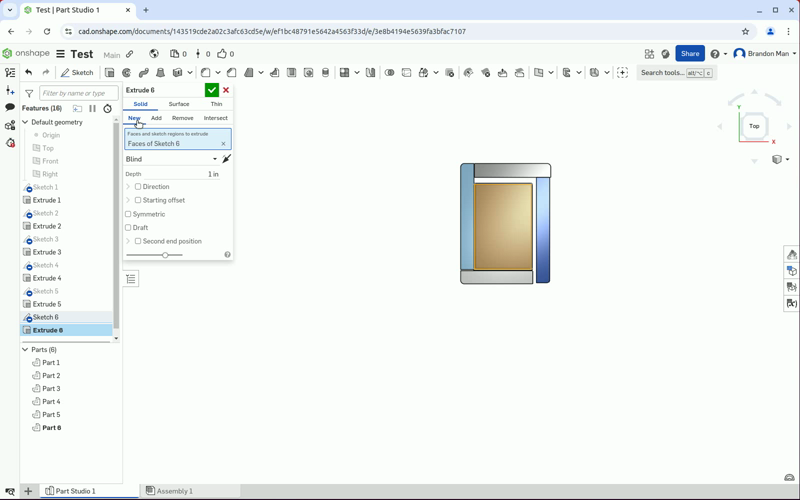
key(tab, 4)
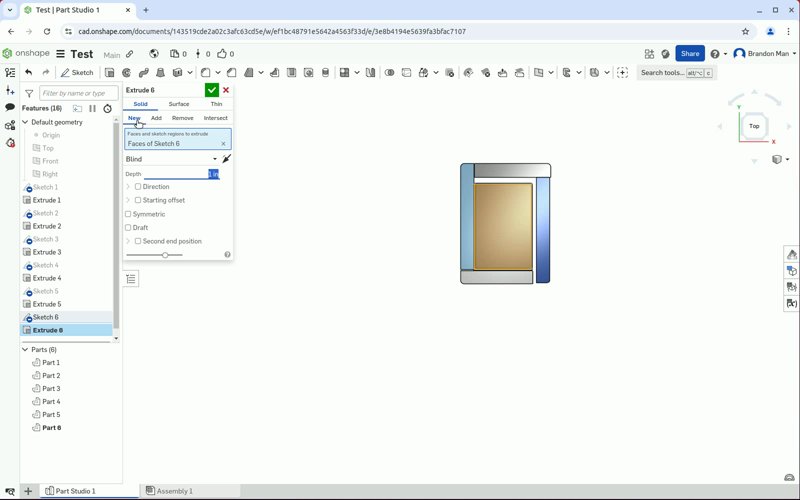
text(0.963)
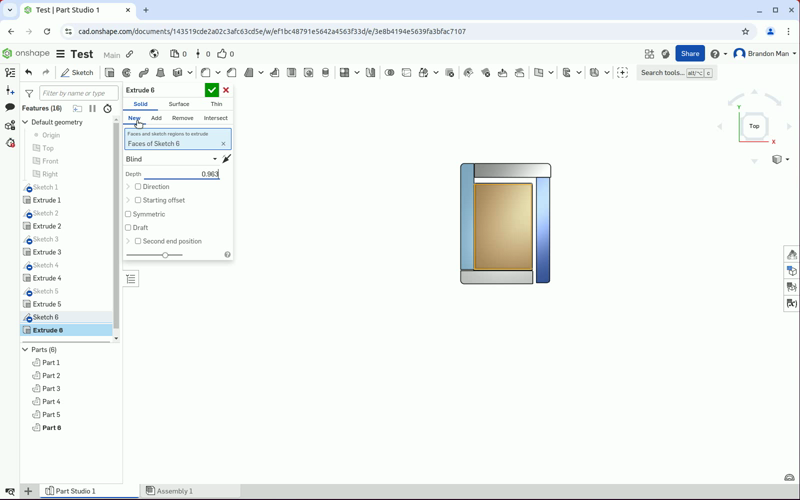
key(enter)
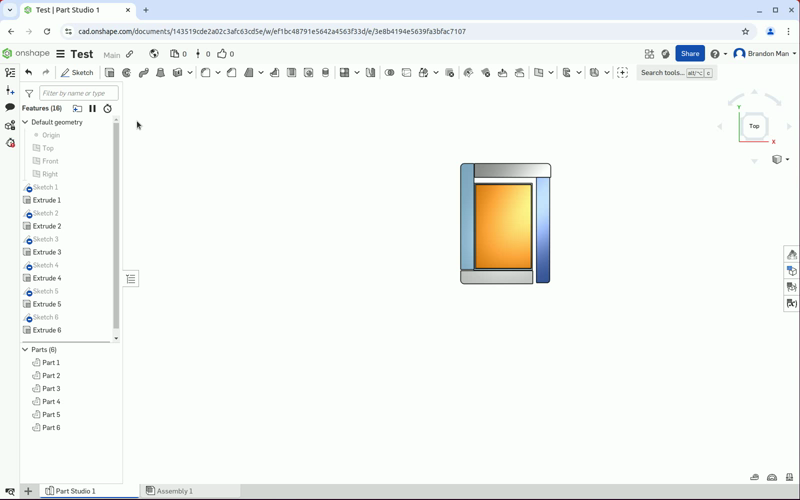
key(shift+h)
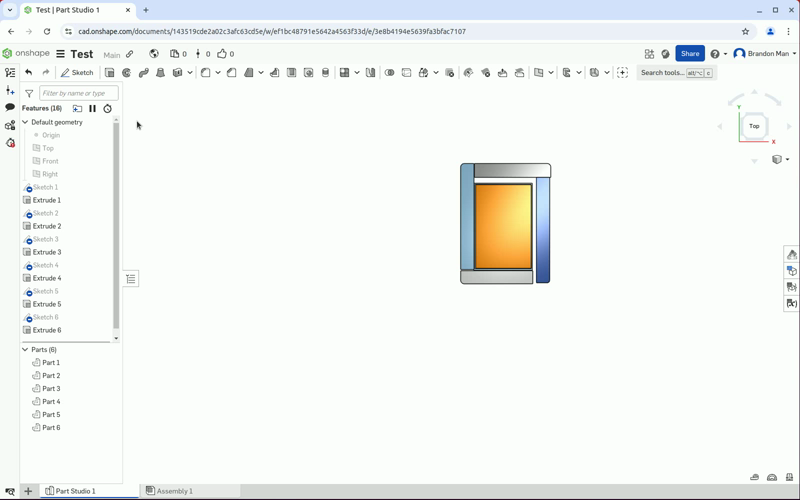
key(shift+h)
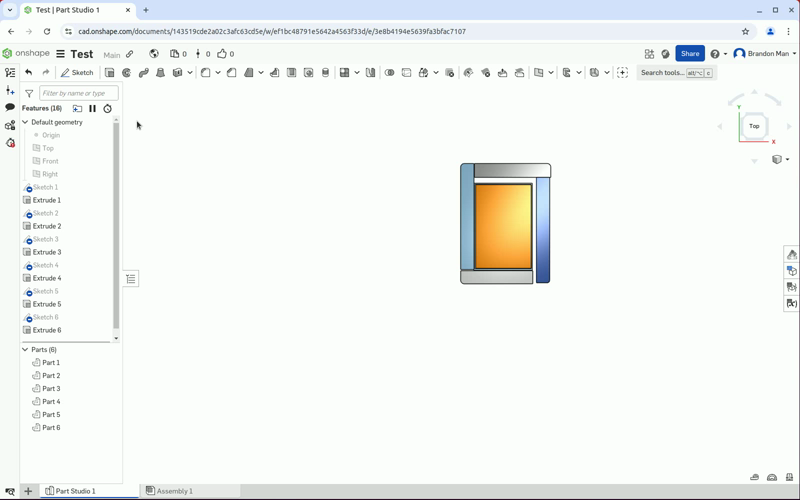
key(shift+7)
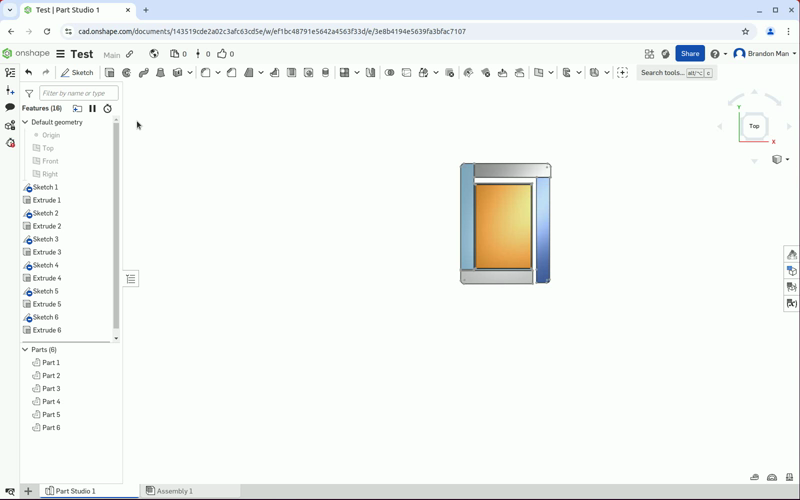
key(up, 3)
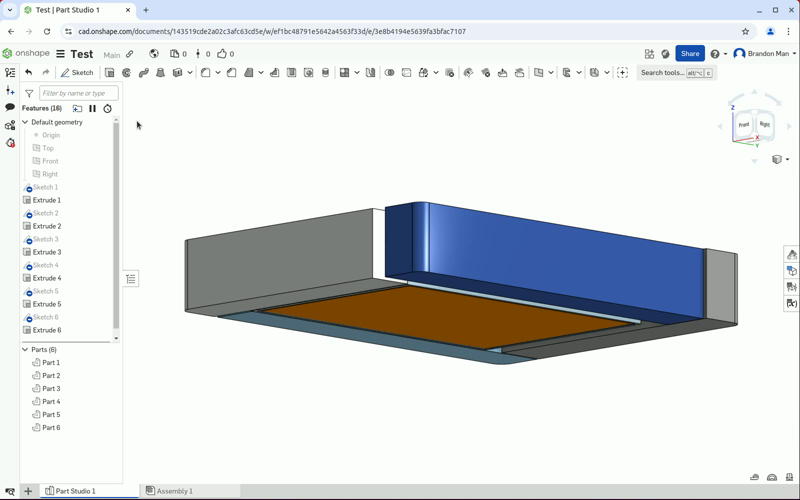
key(left, 3)
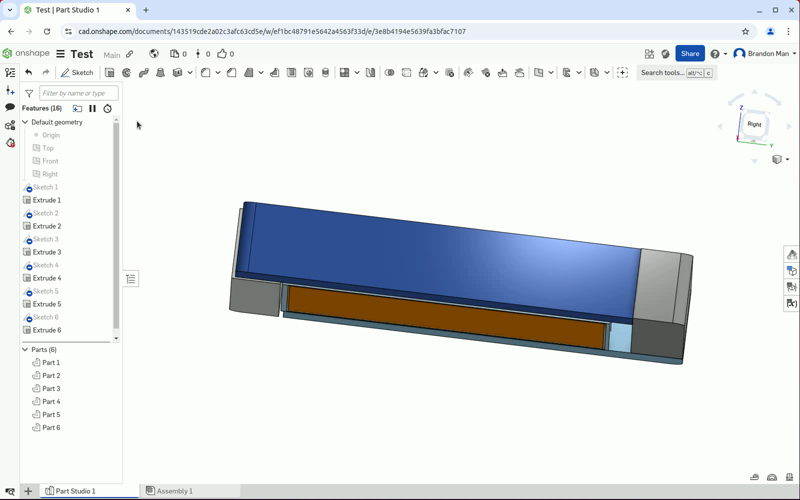
key(right, 3)
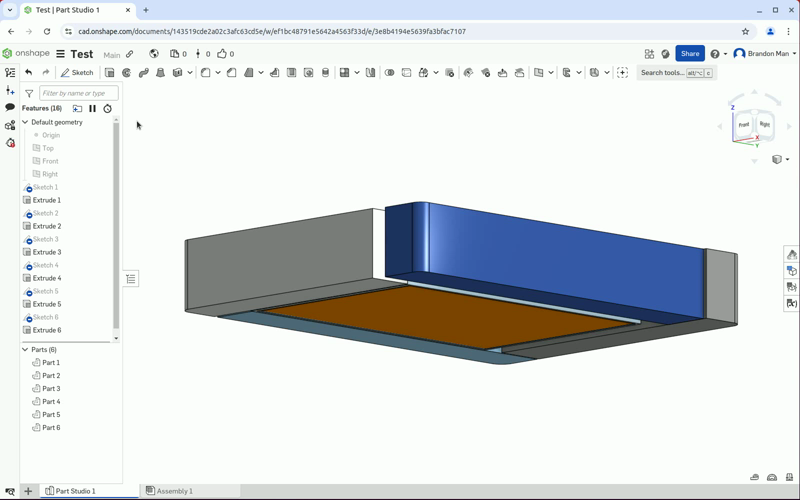
key(down, 3)
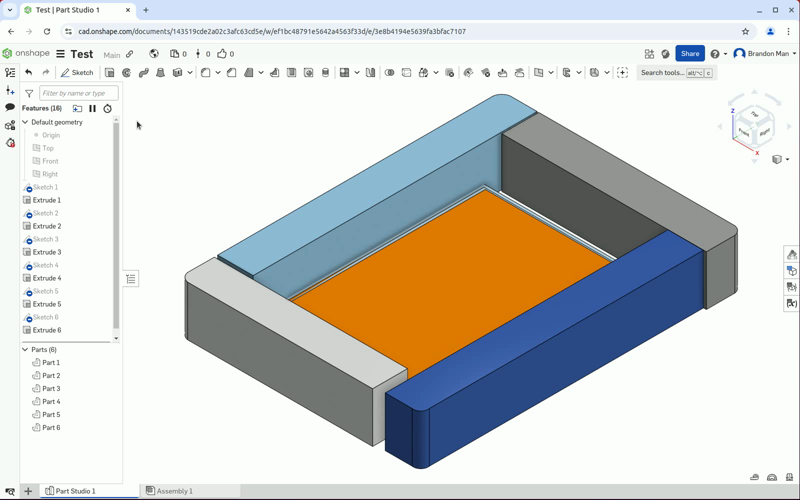
mouse_move(69, 189)
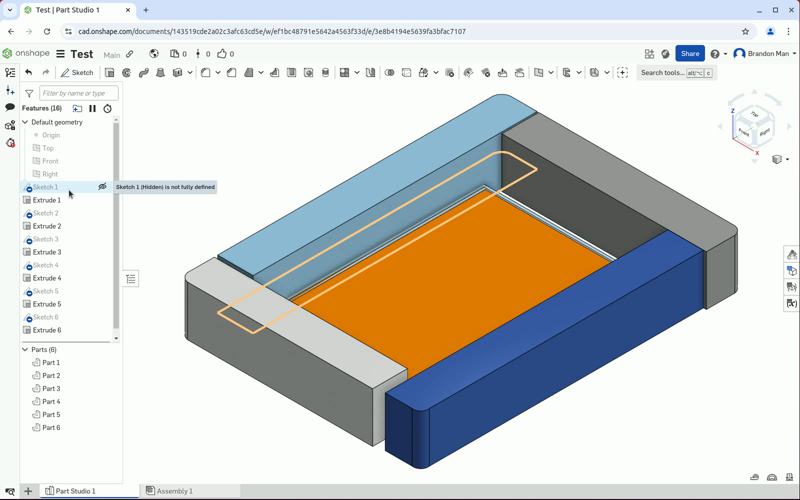
click(69, 189)